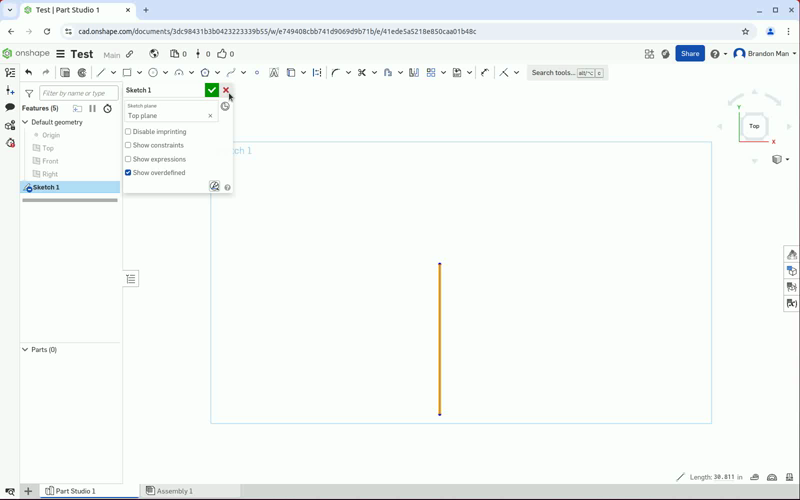
key(shift+h)
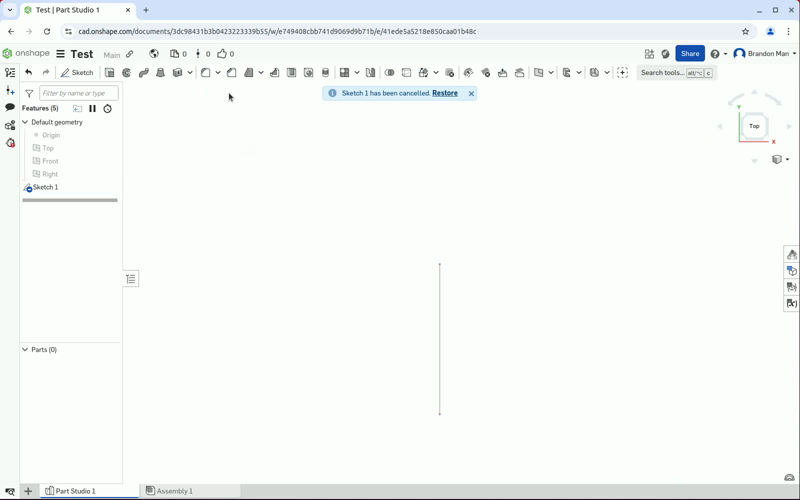
key(shift+s)
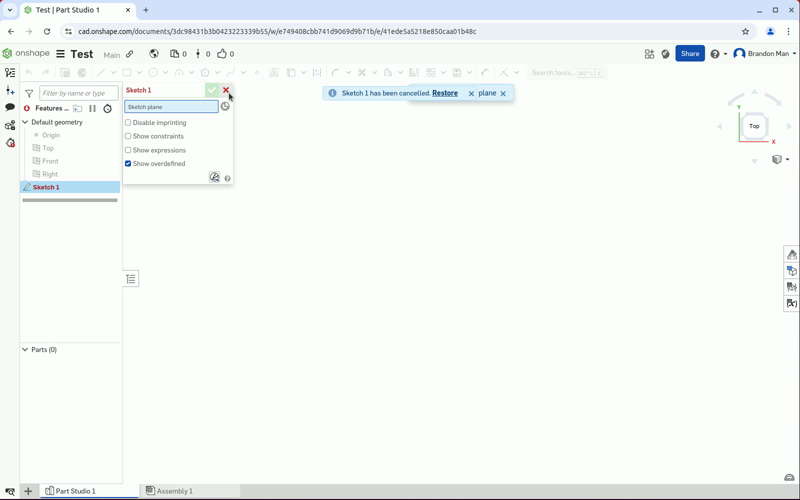
mouse_move(73, 150)
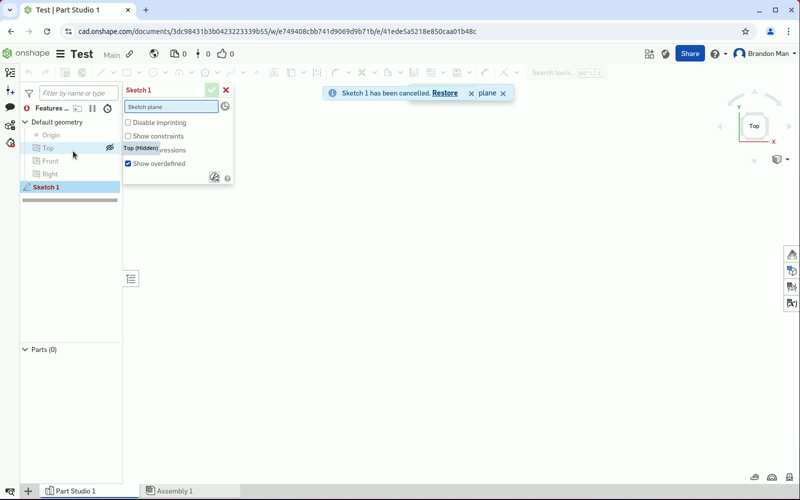
click(73, 150)
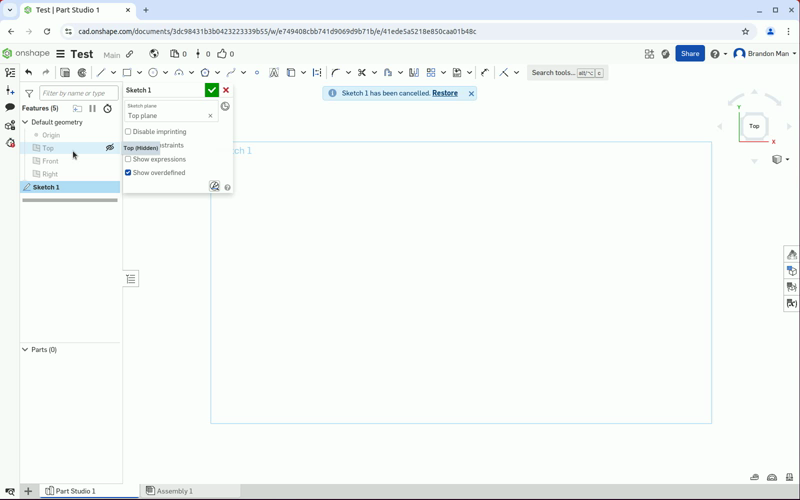
mouse_move(73, 352)
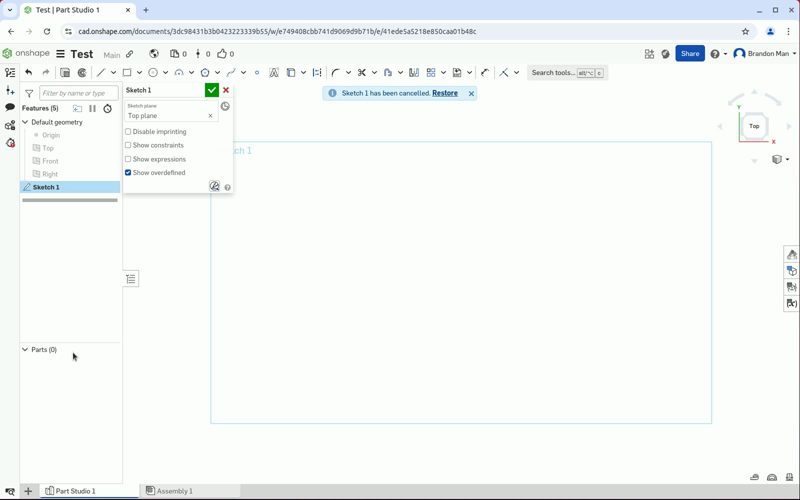
key(y)
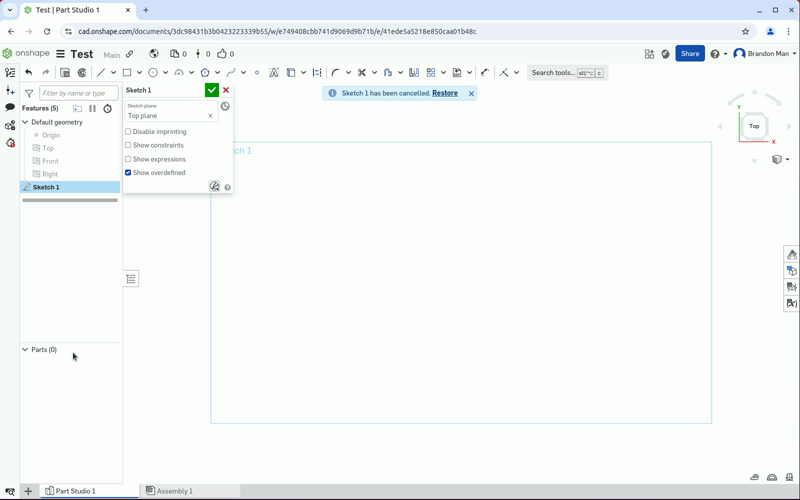
key(l)
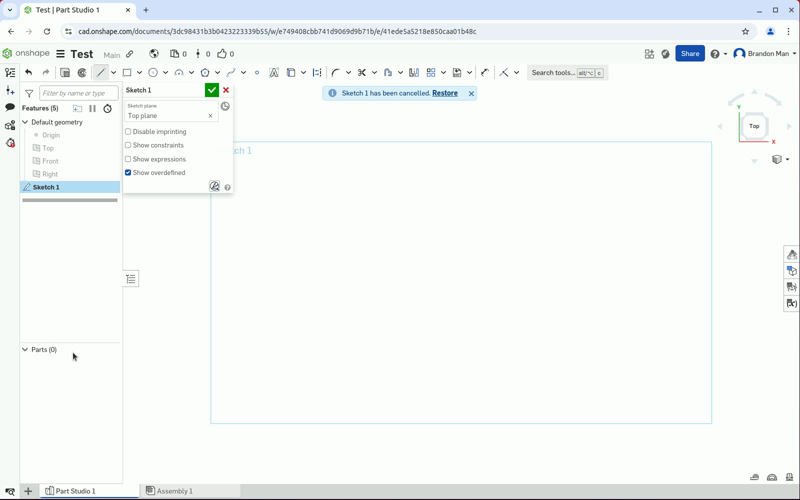
key_down(shift)
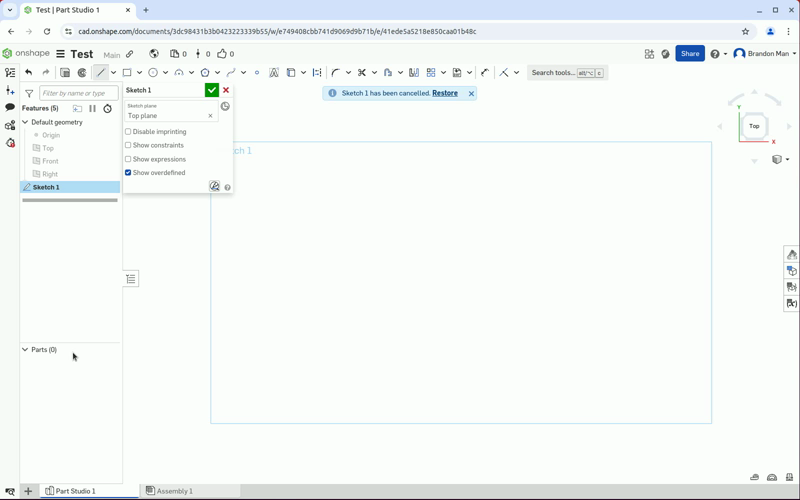
mouse_move(473, 179)
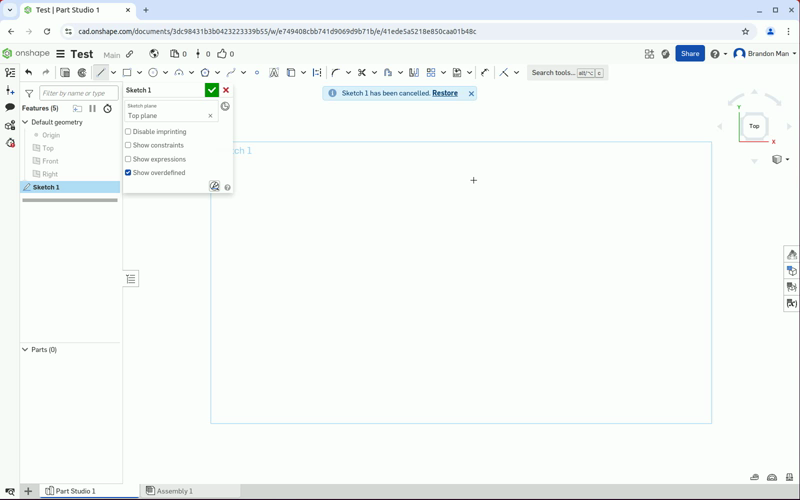
click(473, 179)
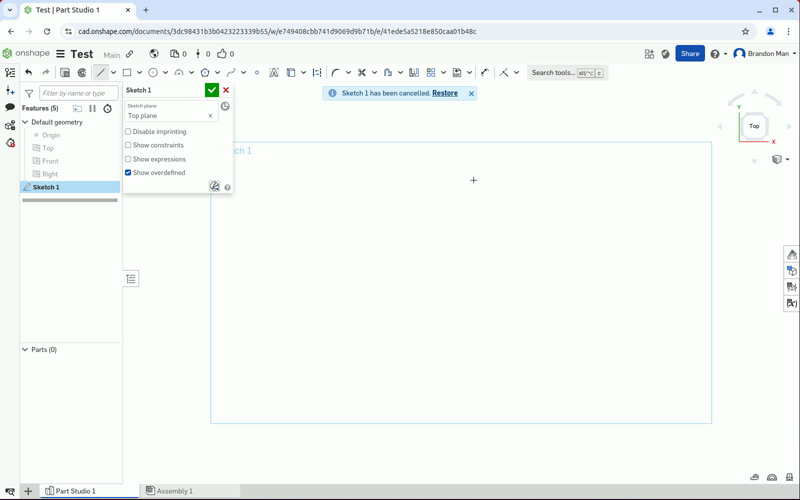
key_up(shift)
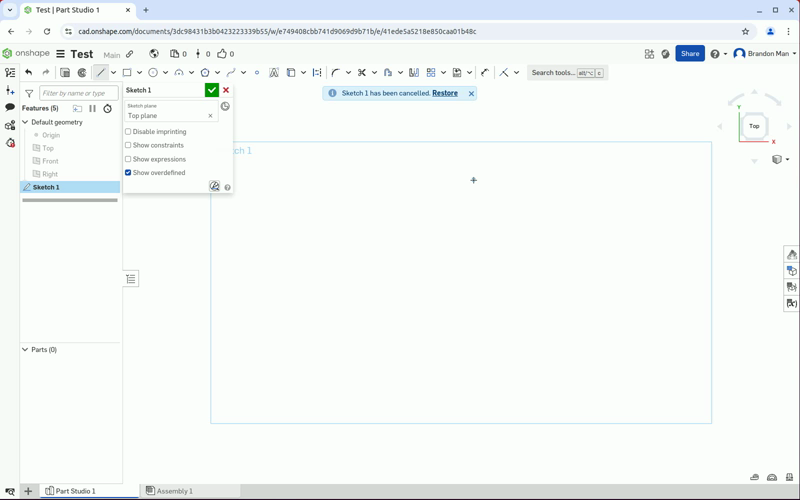
key_down(shift)
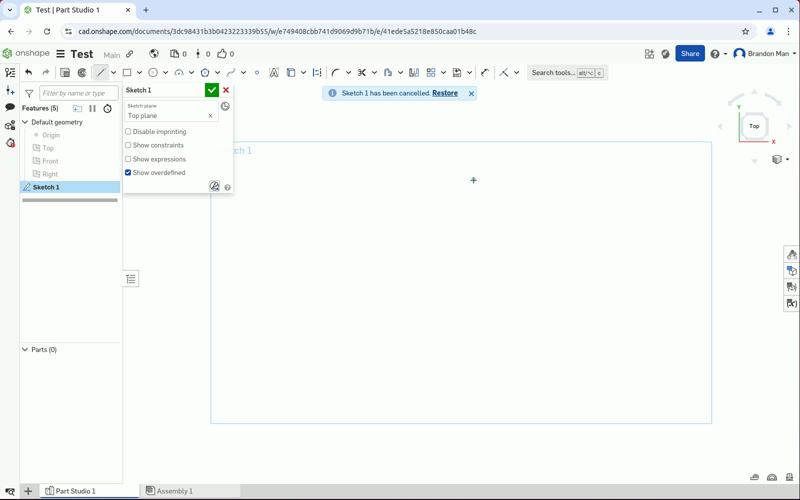
mouse_move(543, 219)
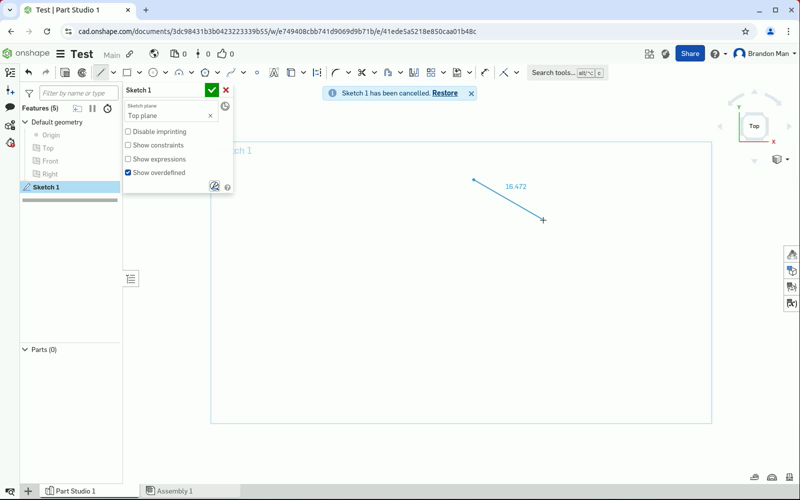
click(543, 219)
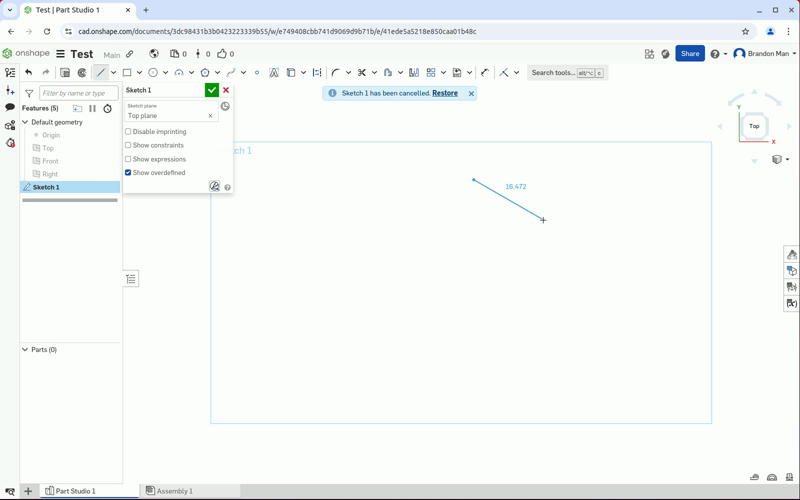
key_up(shift)
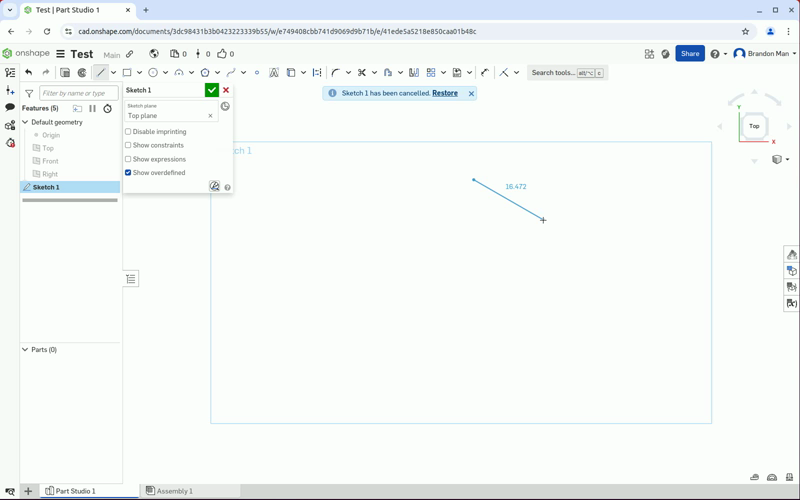
key(esc)
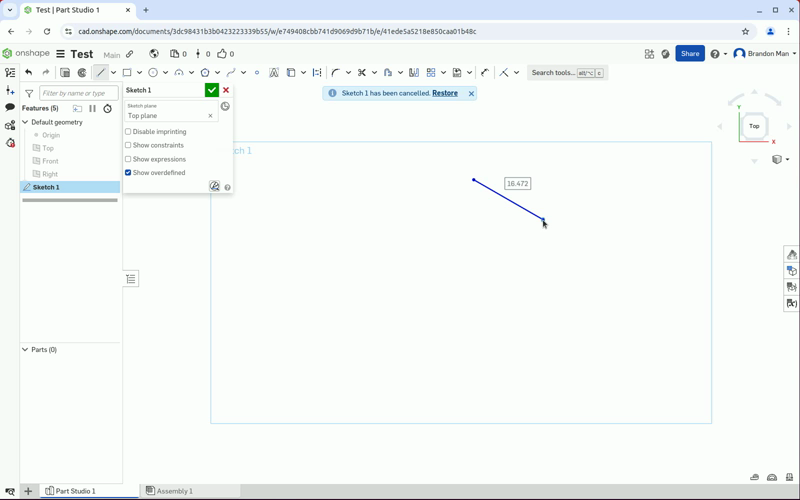
key(a)
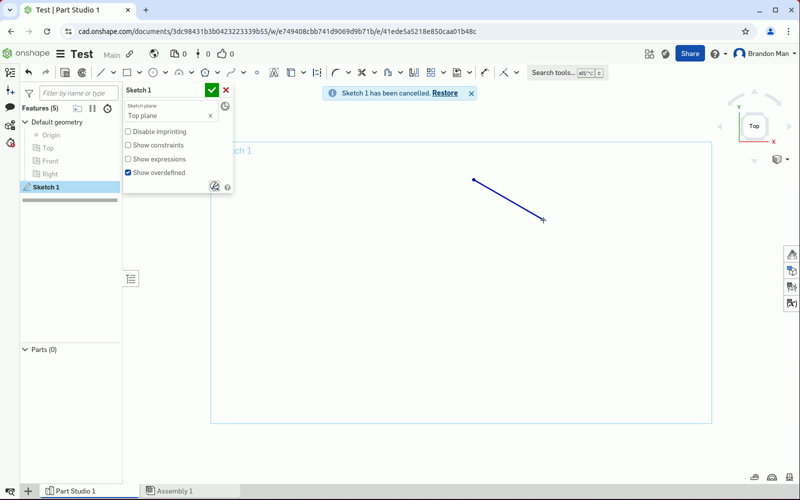
mouse_move(543, 219)
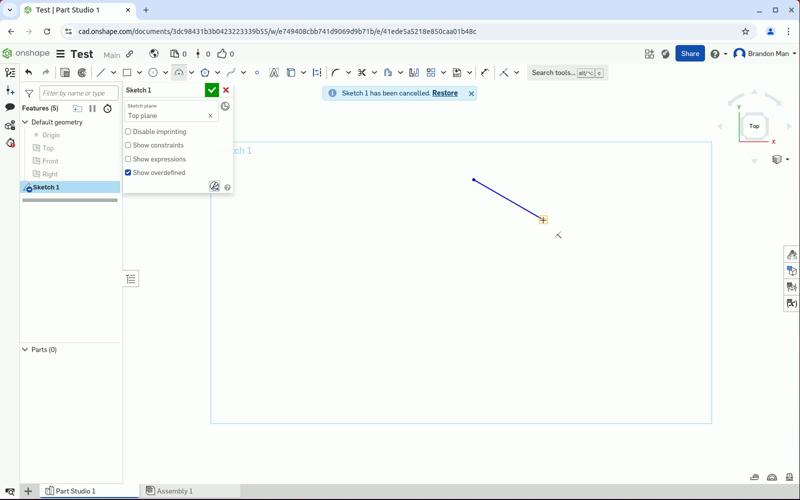
click(543, 219)
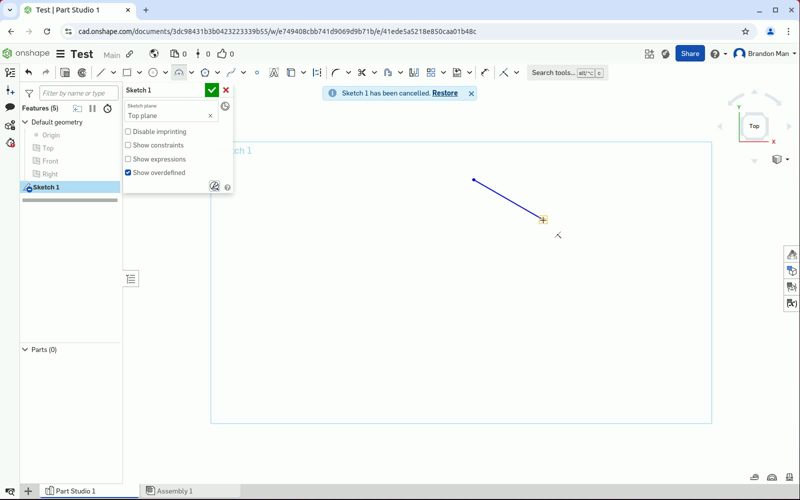
mouse_move(473, 179)
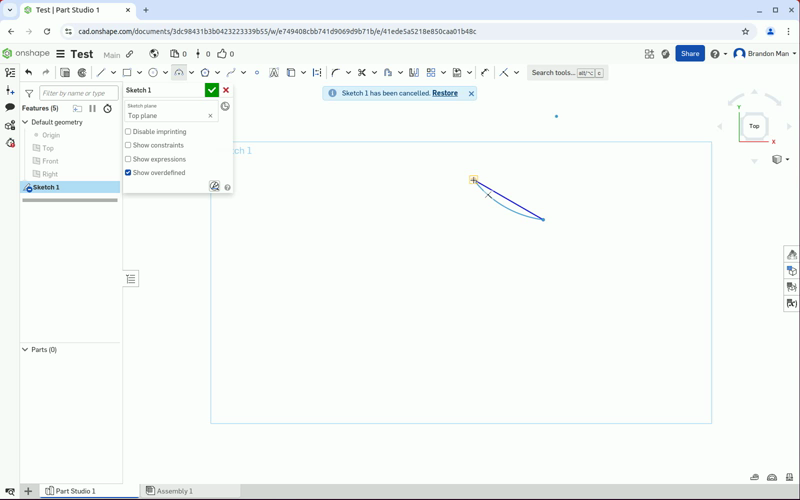
click(473, 179)
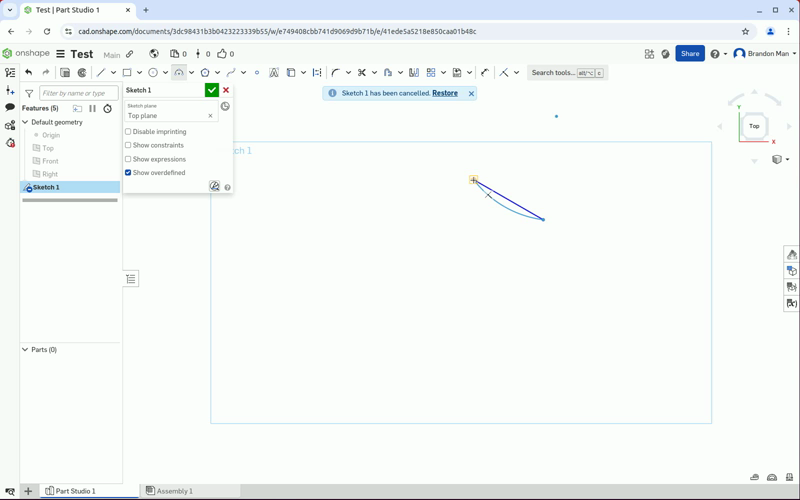
key_down(shift)
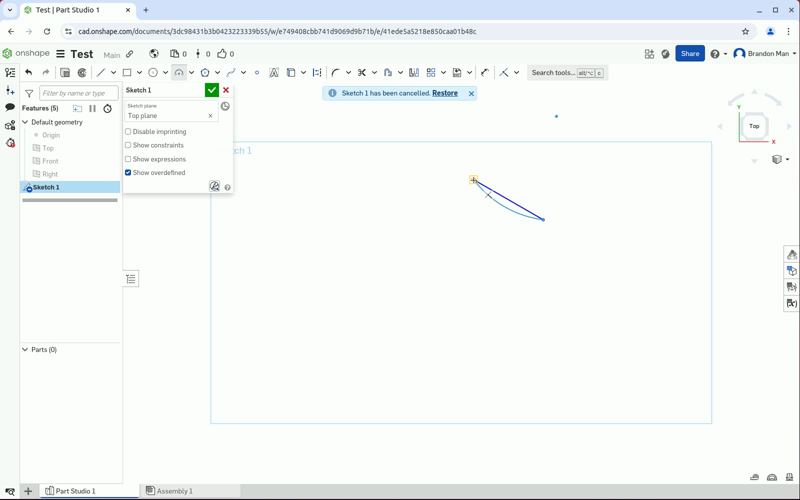
mouse_move(512, 192)
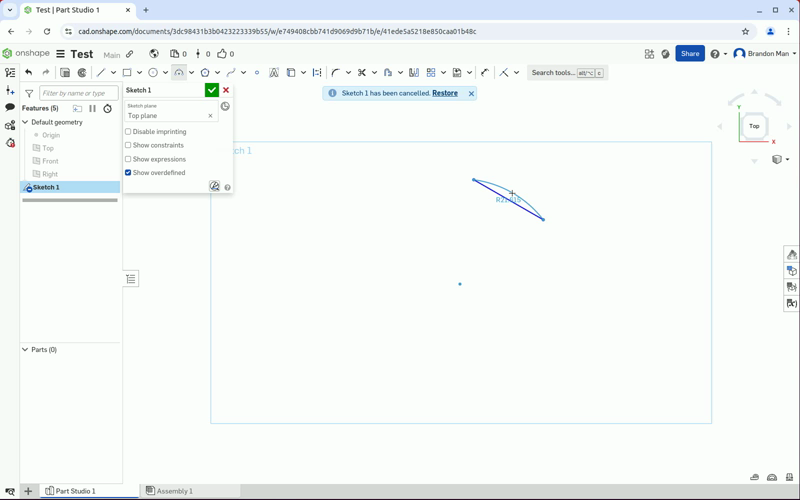
click(512, 192)
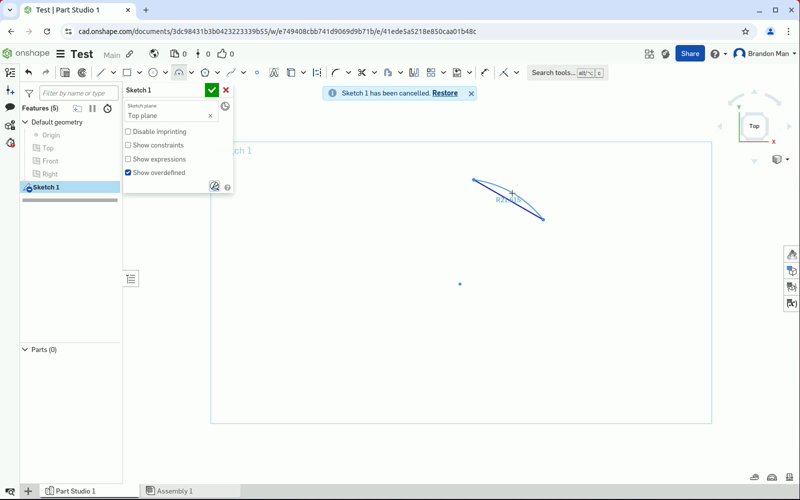
key_up(shift)
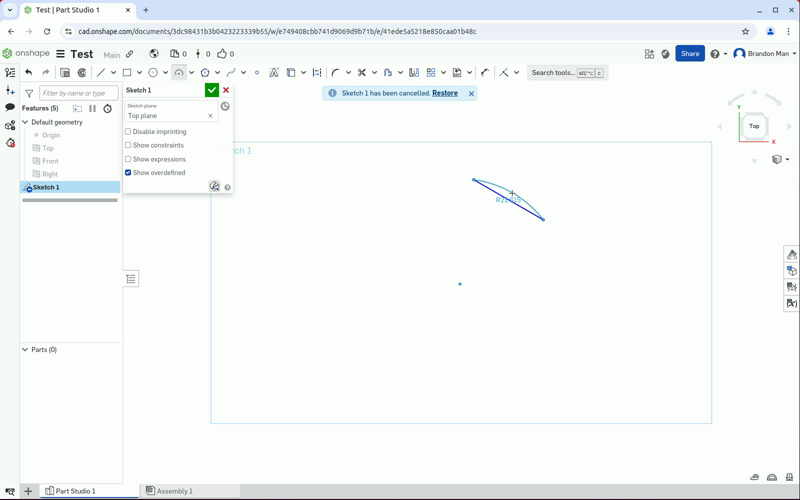
key(esc)
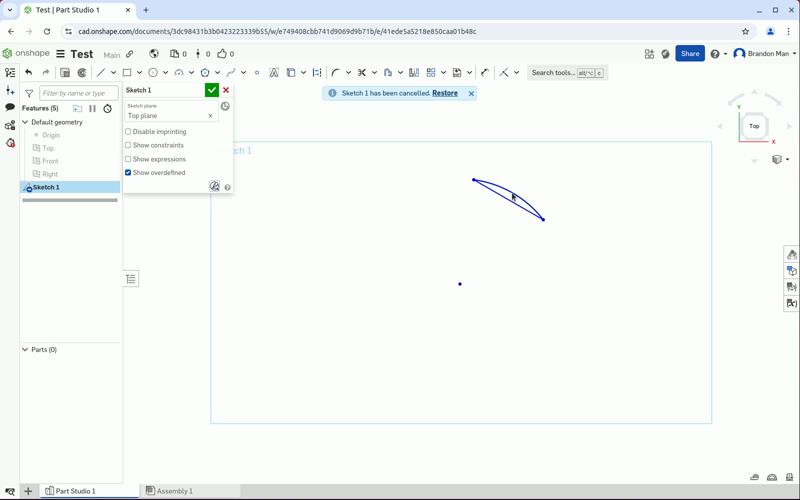
mouse_move(504, 192)
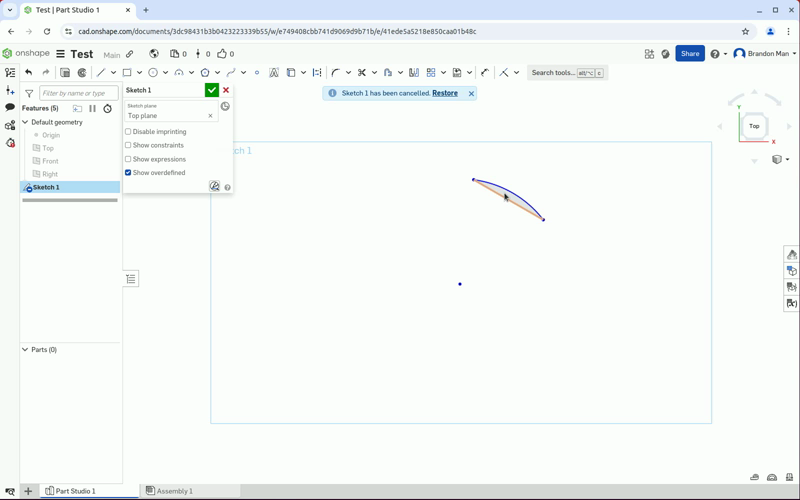
scroll(6)
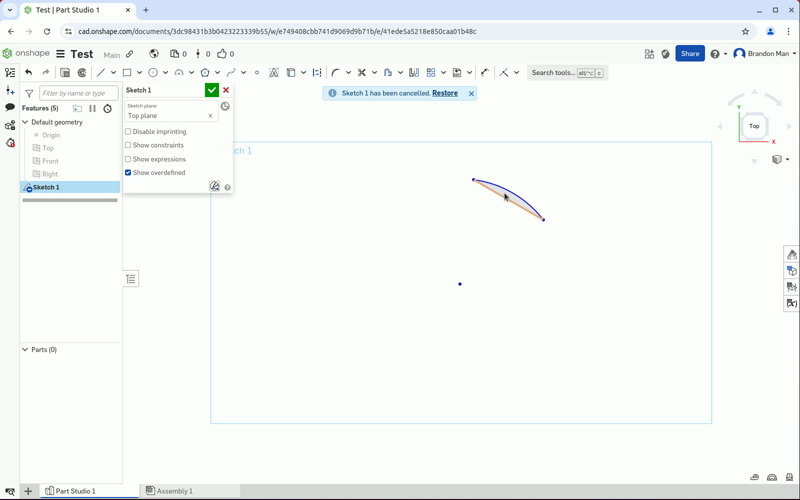
scroll(6)
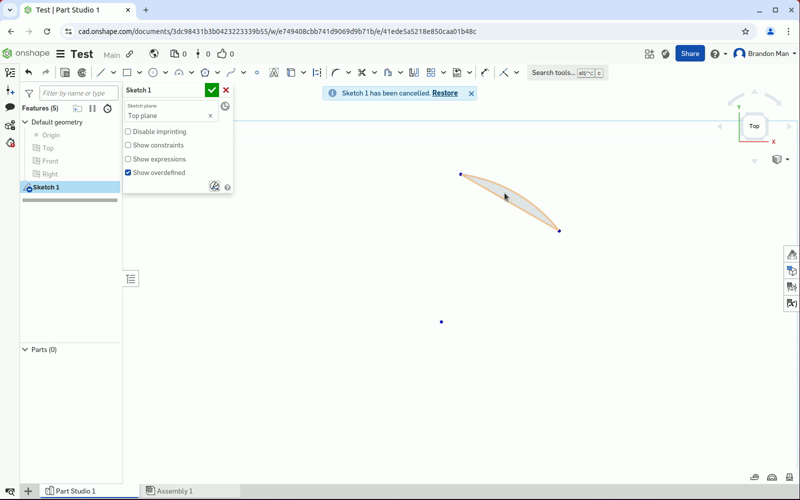
scroll(6)
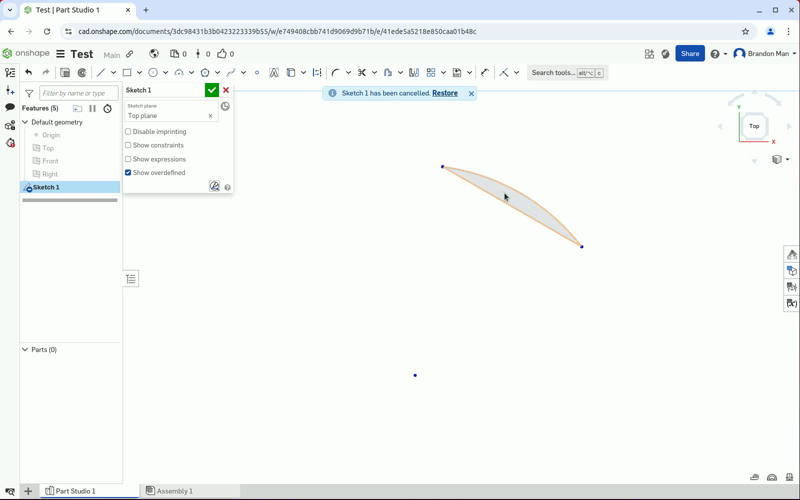
scroll(6)
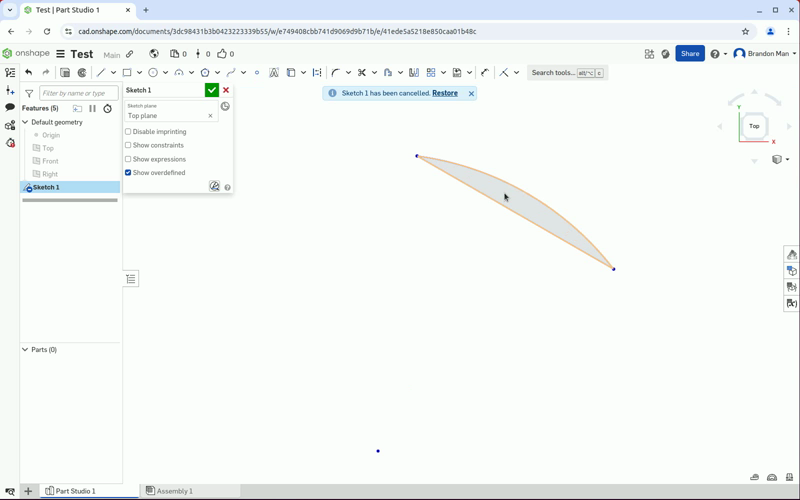
scroll(6)
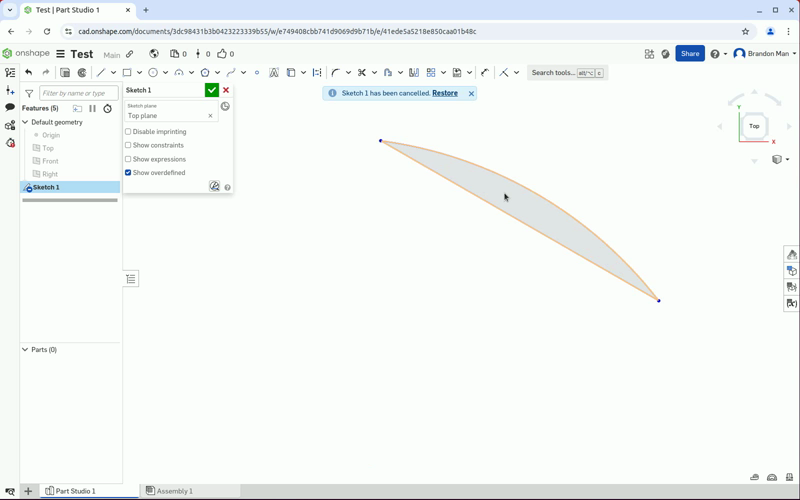
scroll(6)
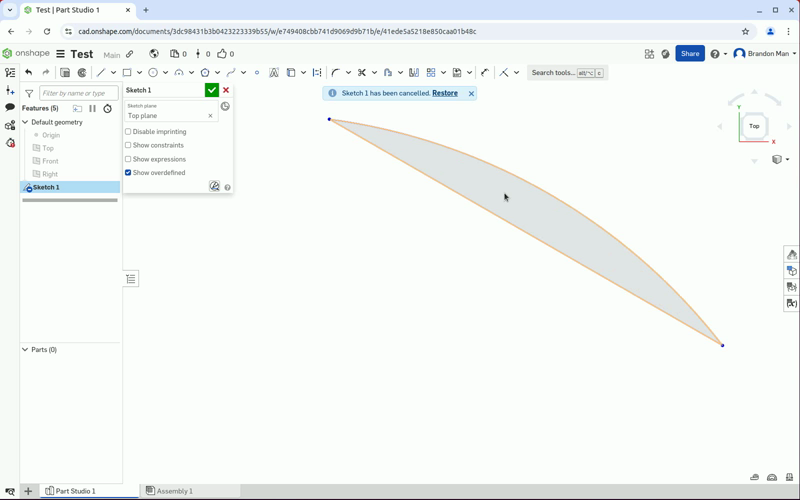
scroll(6)
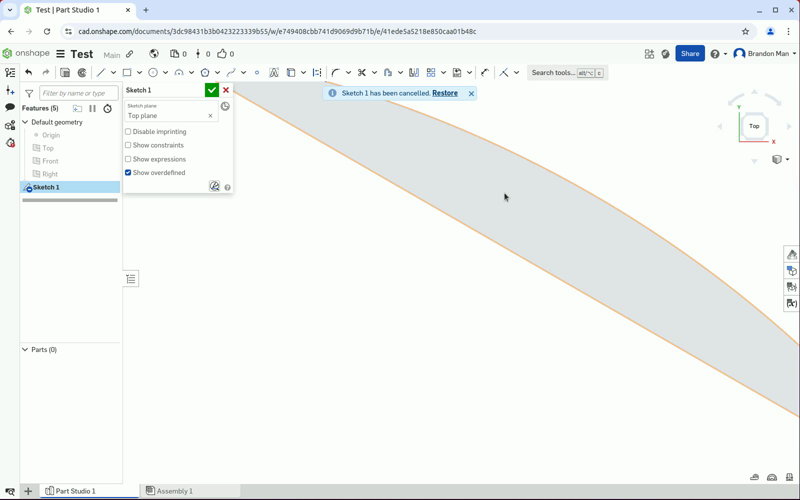
click(504, 192)
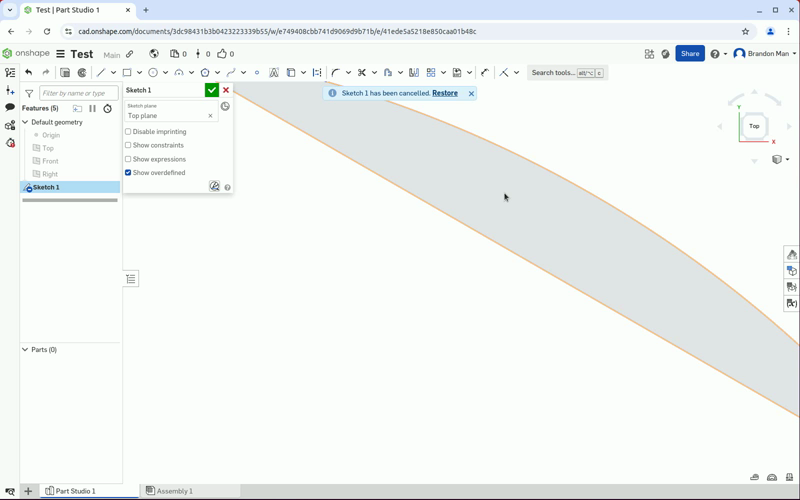
scroll(-6)
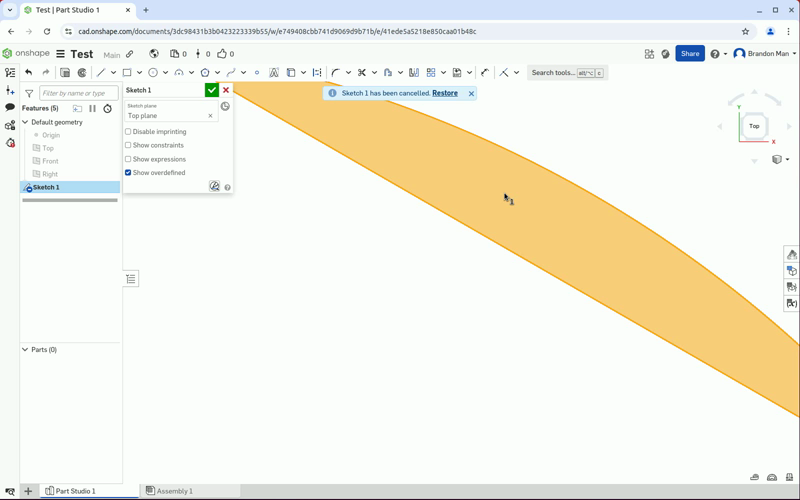
scroll(-6)
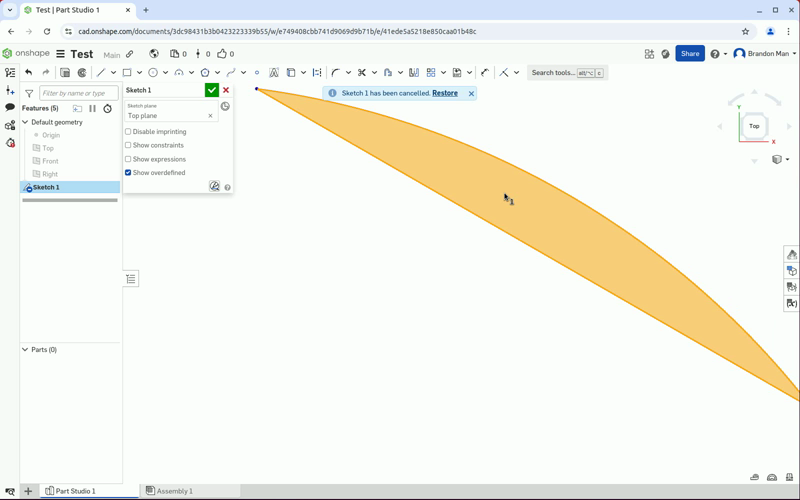
scroll(-6)
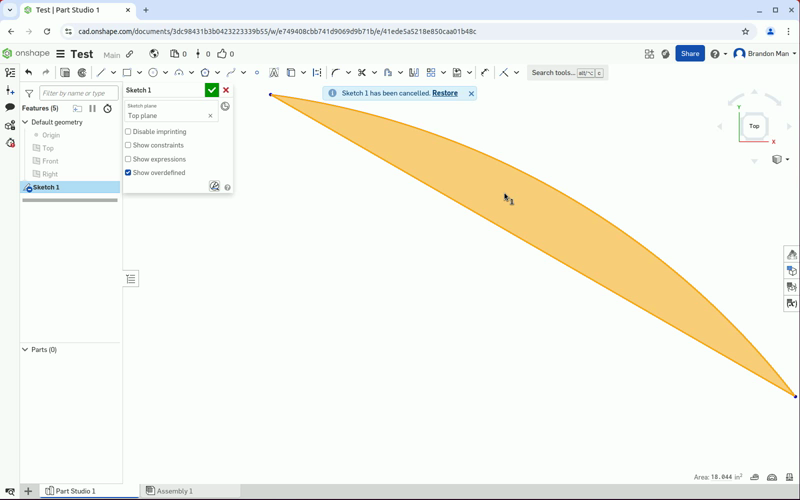
scroll(-6)
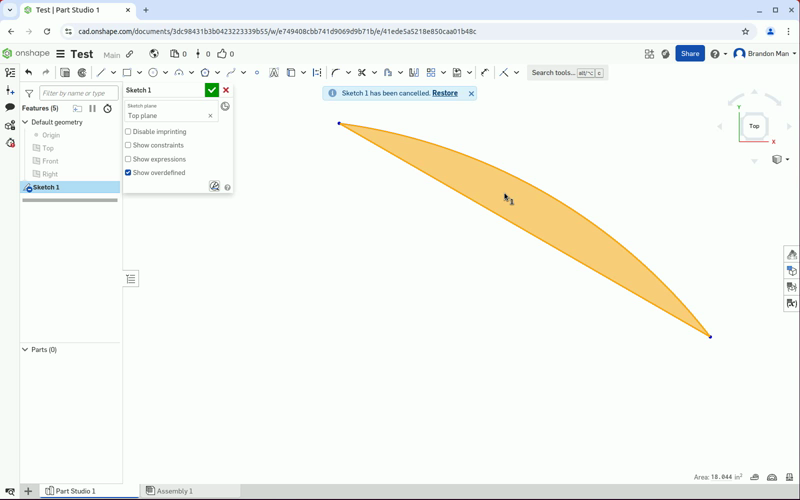
scroll(-6)
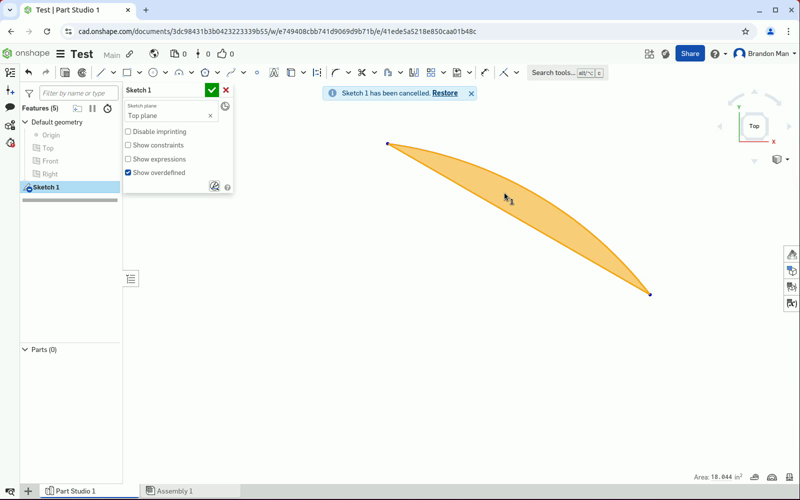
scroll(-6)
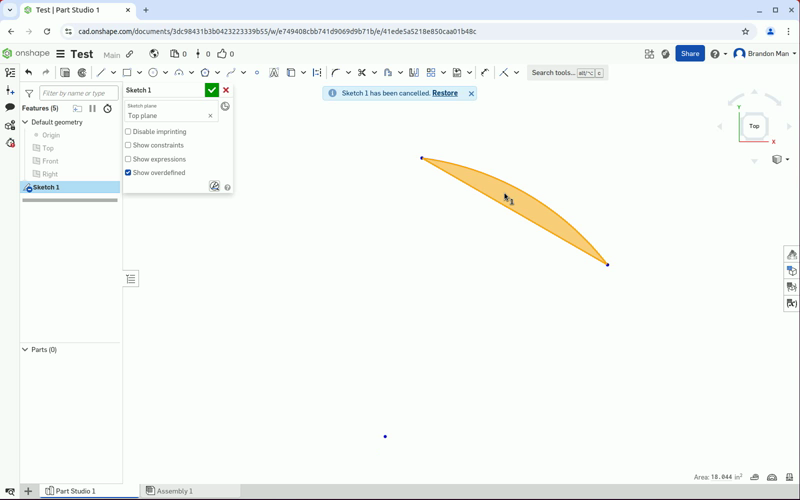
scroll(-6)
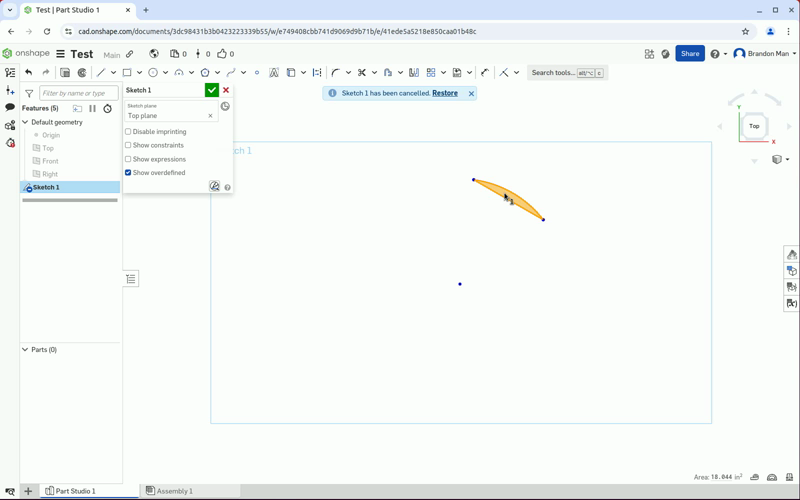
mouse_move(73, 352)
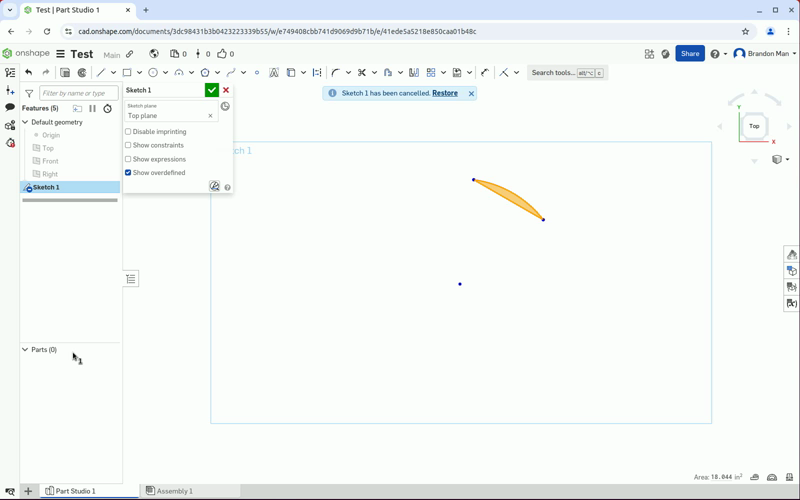
key(shift+y)
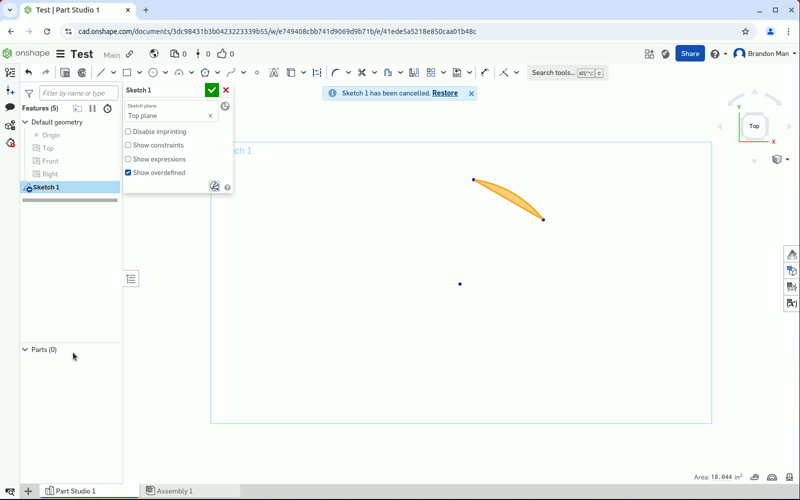
key(shift+e)
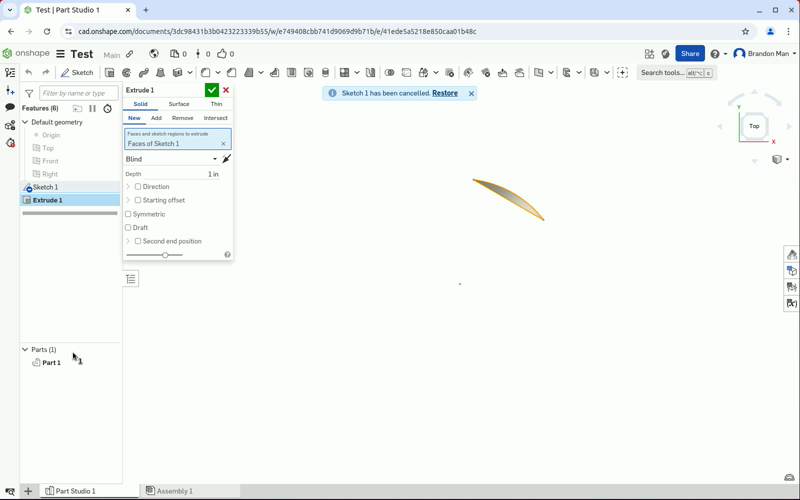
mouse_move(143, 106)
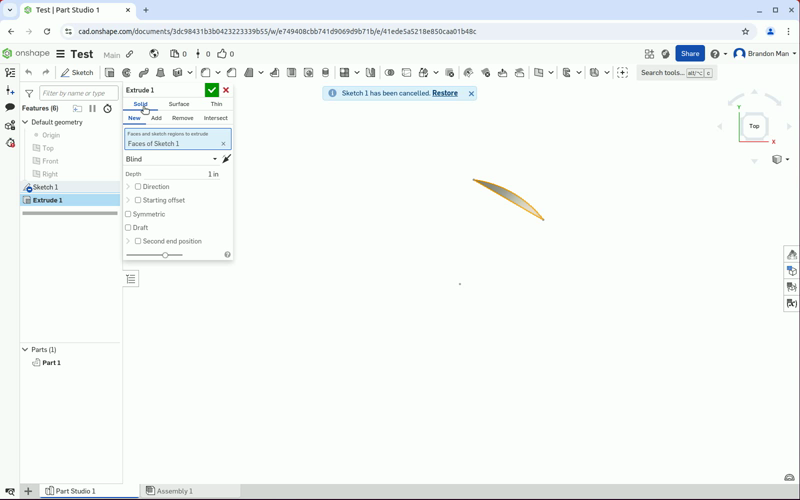
click(143, 106)
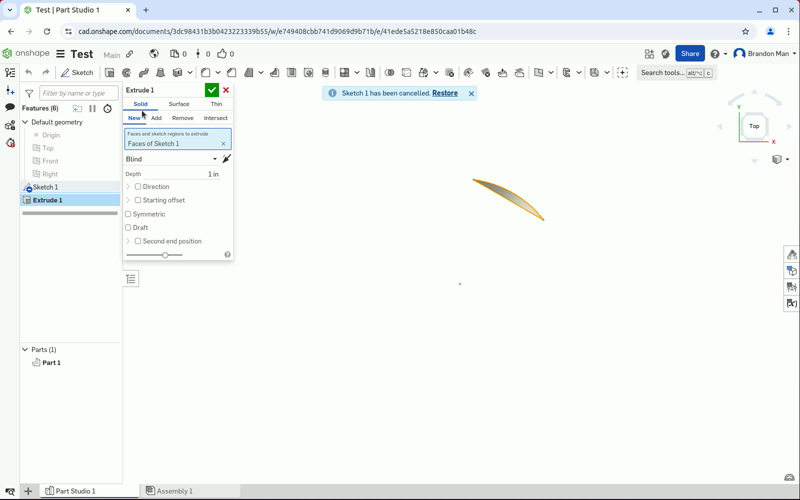
mouse_move(137, 120)
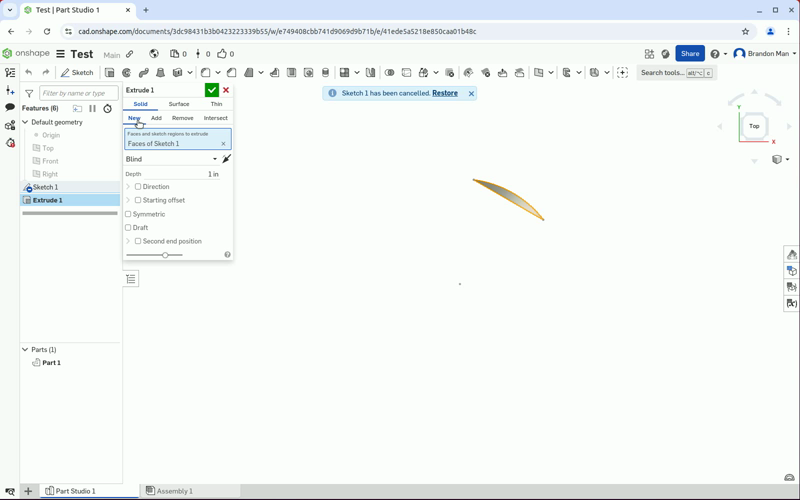
click(137, 120)
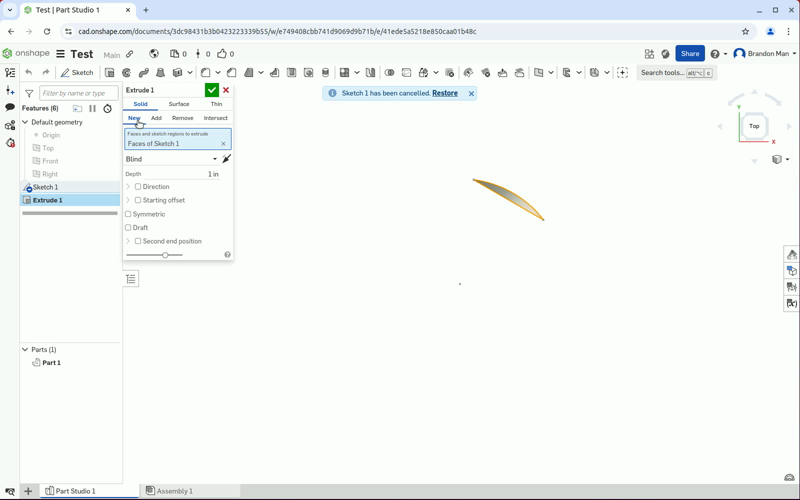
key(tab, 4)
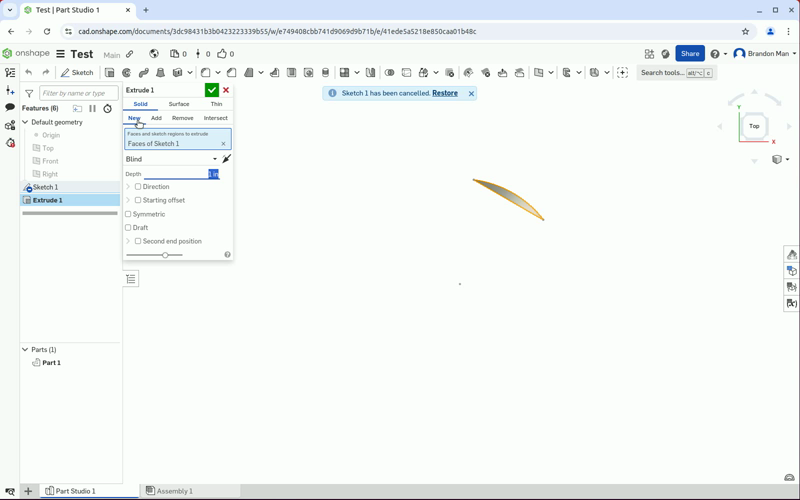
text(0.481)
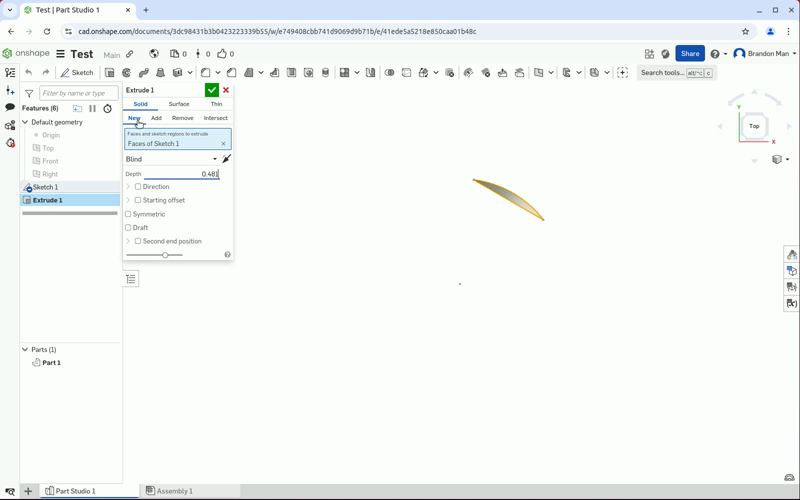
key(enter)
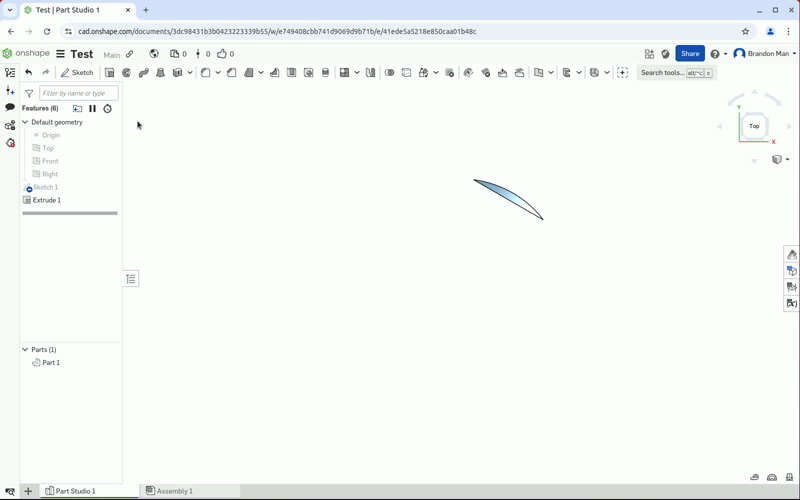
key(shift+h)
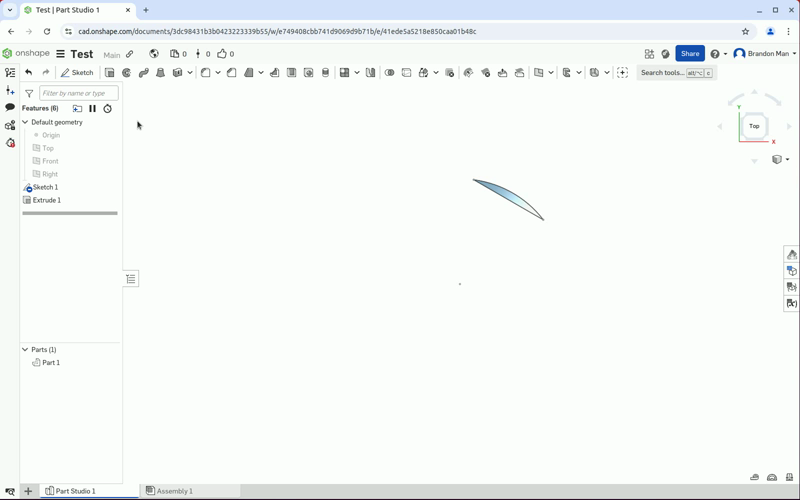
key(shift+h)
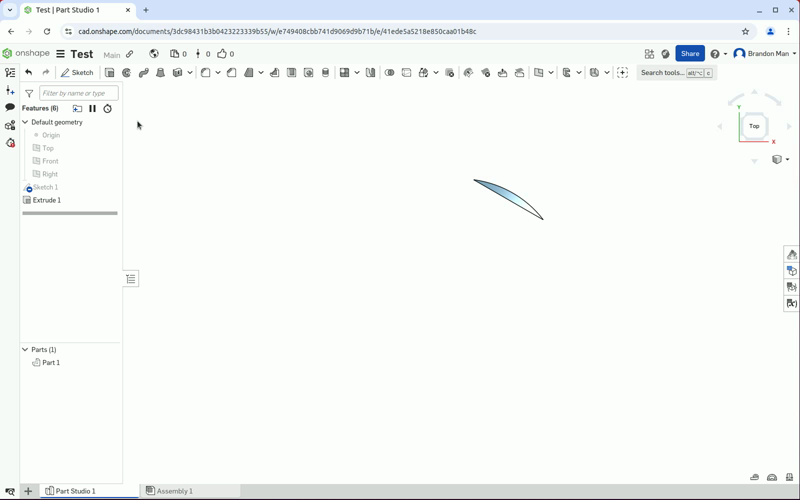
mouse_move(73, 189)
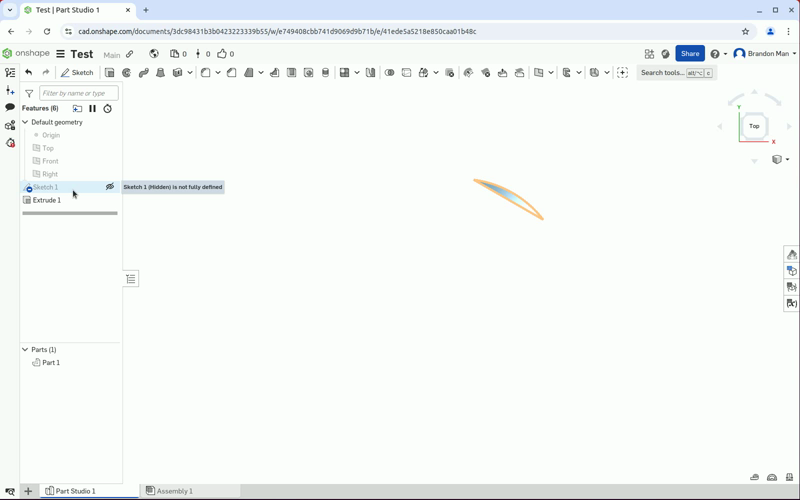
click(73, 189)
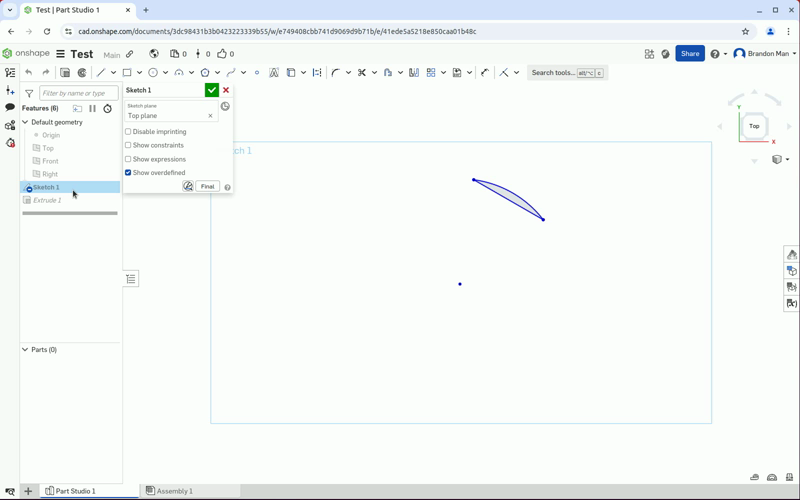
mouse_move(229, 92)
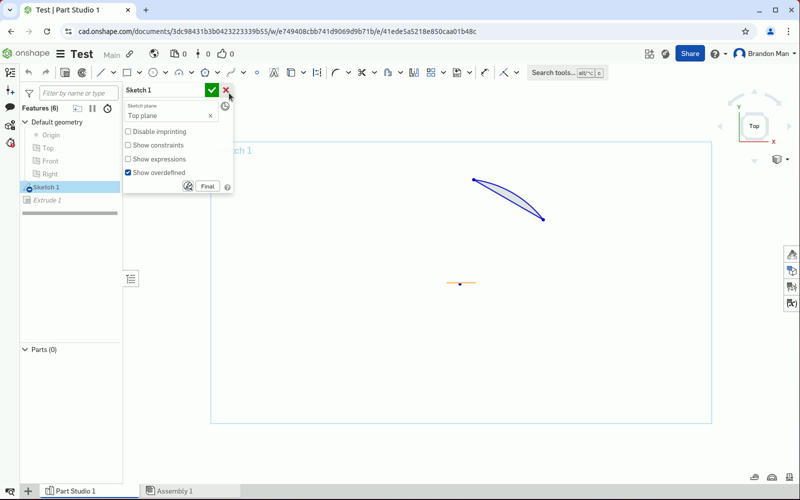
click(229, 92)
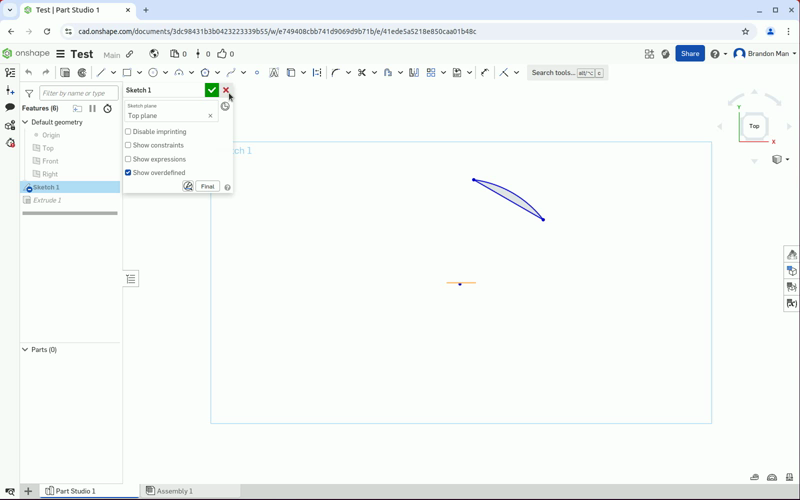
key(shift+s)
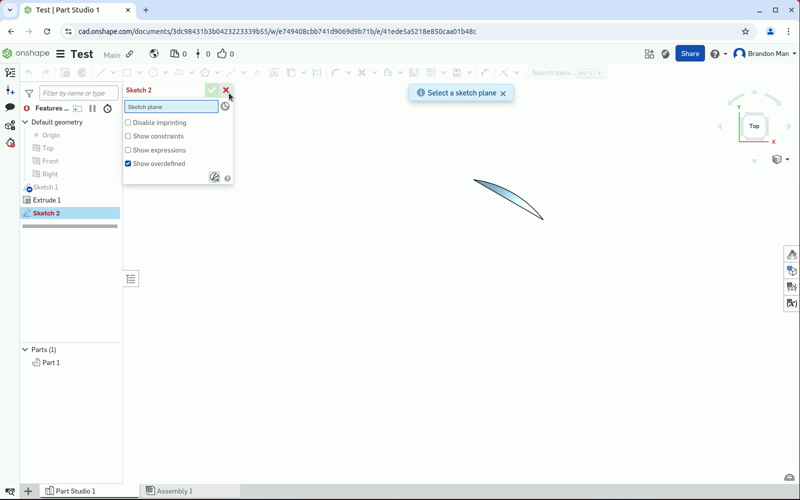
mouse_move(73, 150)
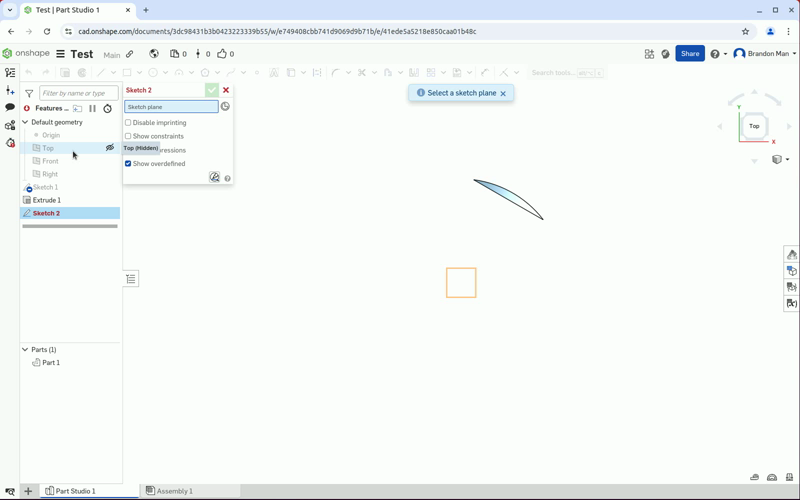
click(73, 150)
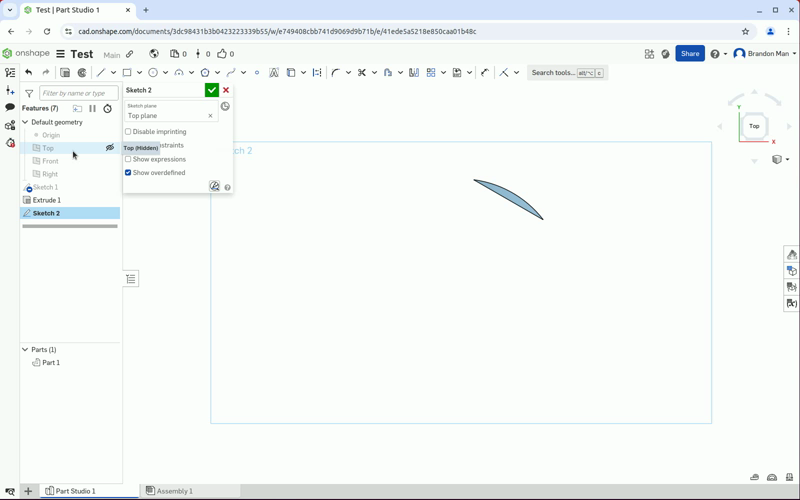
mouse_move(73, 352)
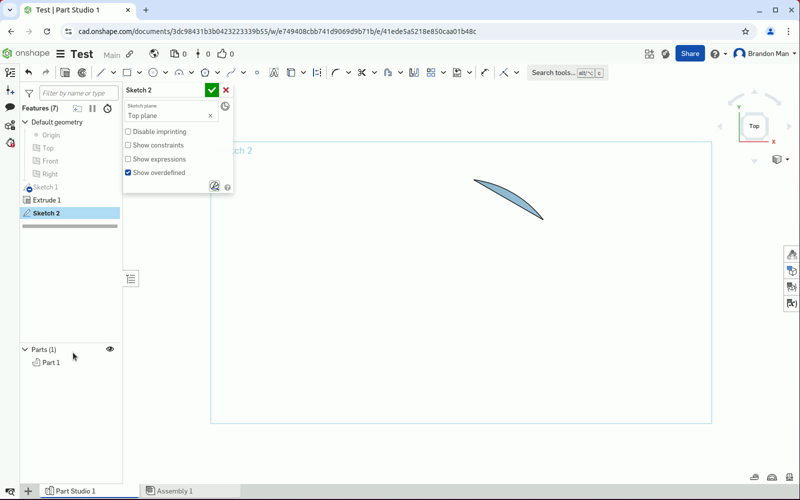
key(y)
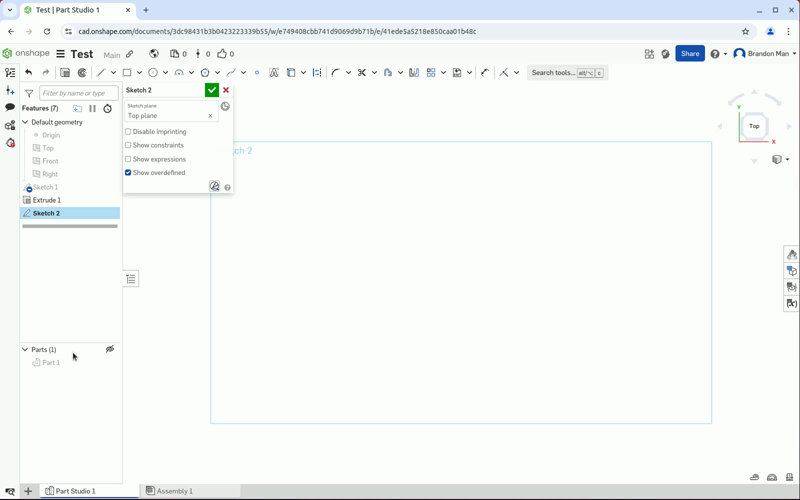
key(l)
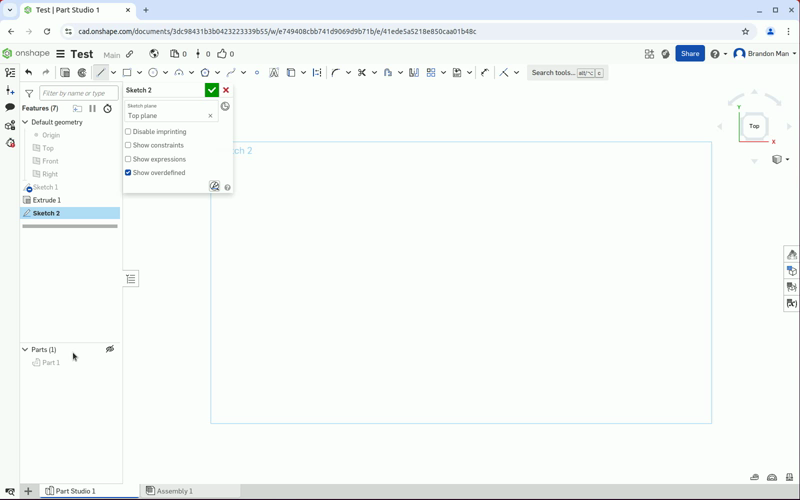
key_down(shift)
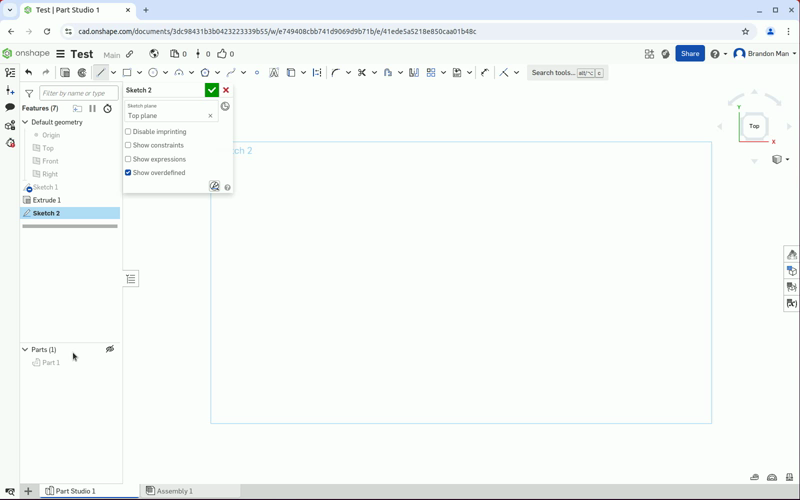
mouse_move(364, 322)
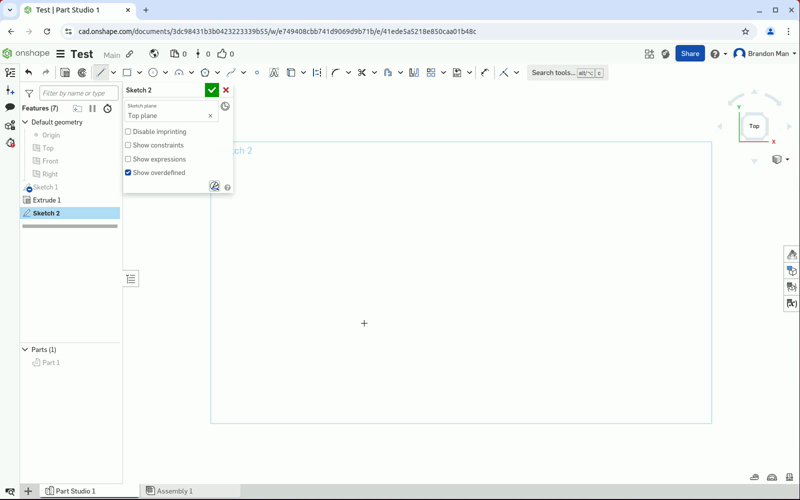
click(364, 322)
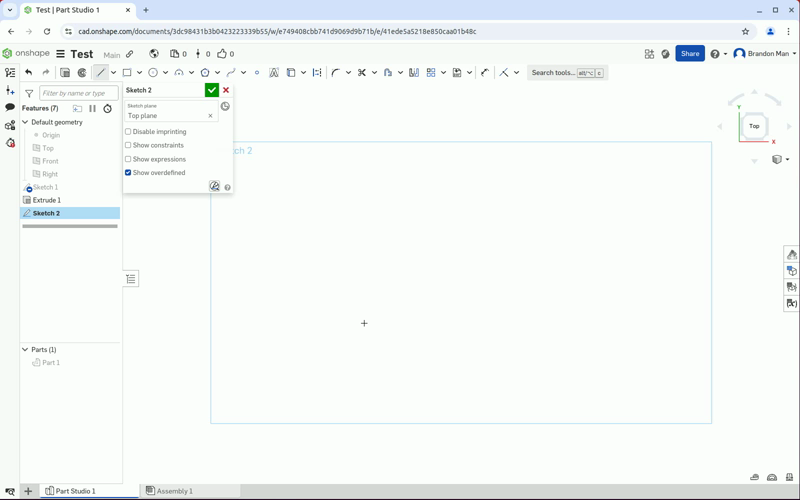
key_up(shift)
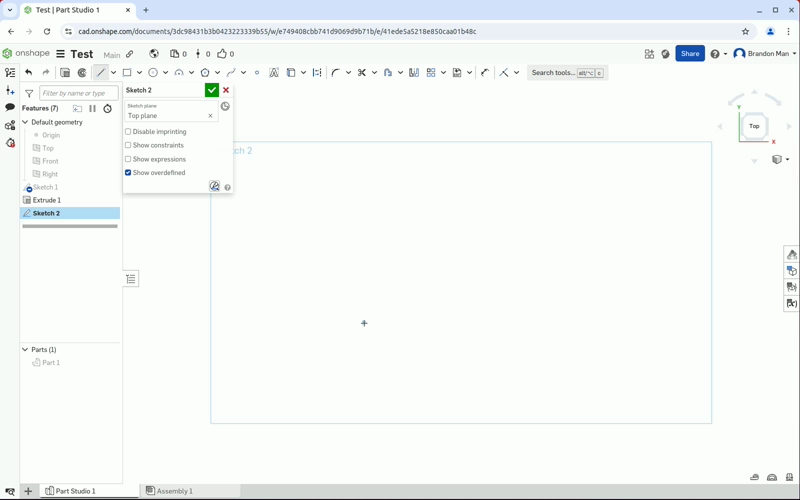
key_down(shift)
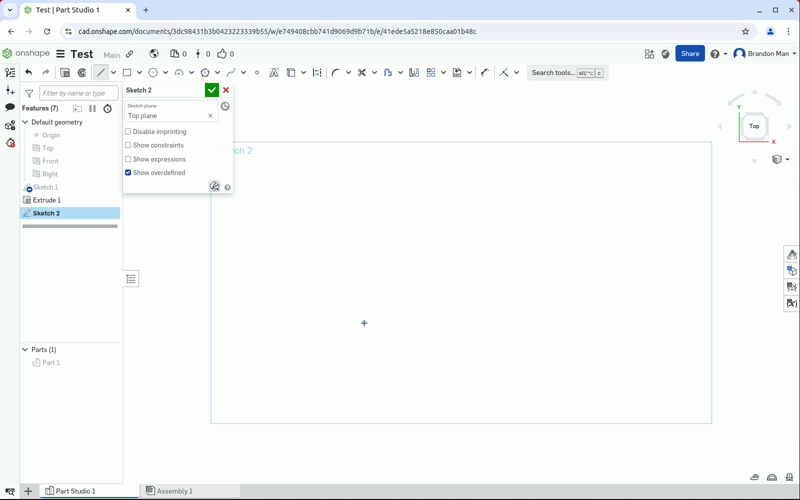
mouse_move(364, 242)
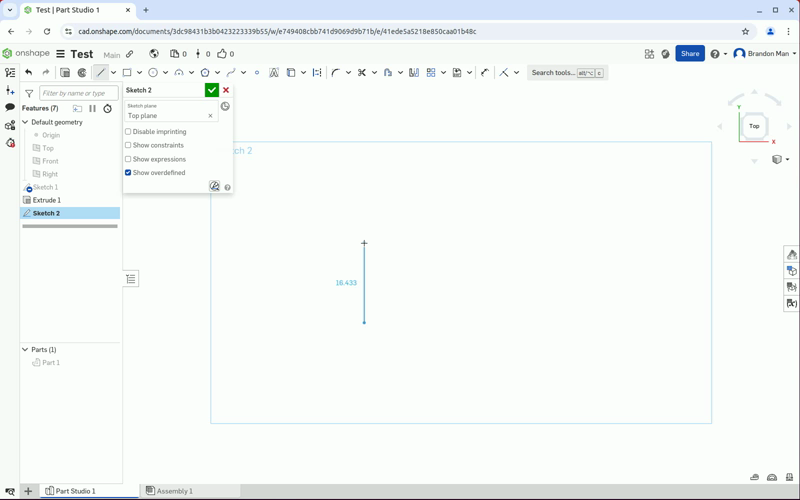
click(364, 242)
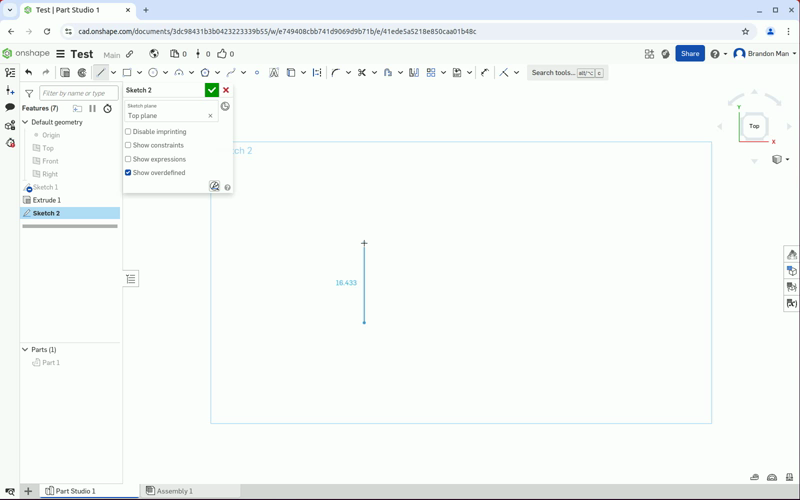
key_up(shift)
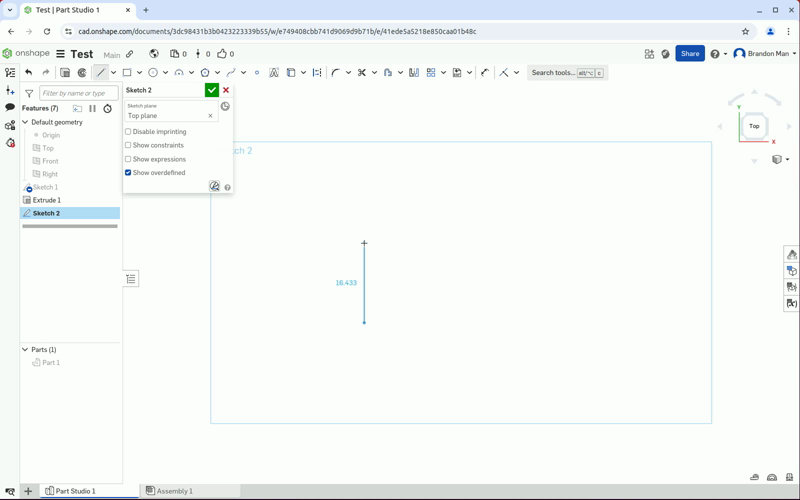
key(esc)
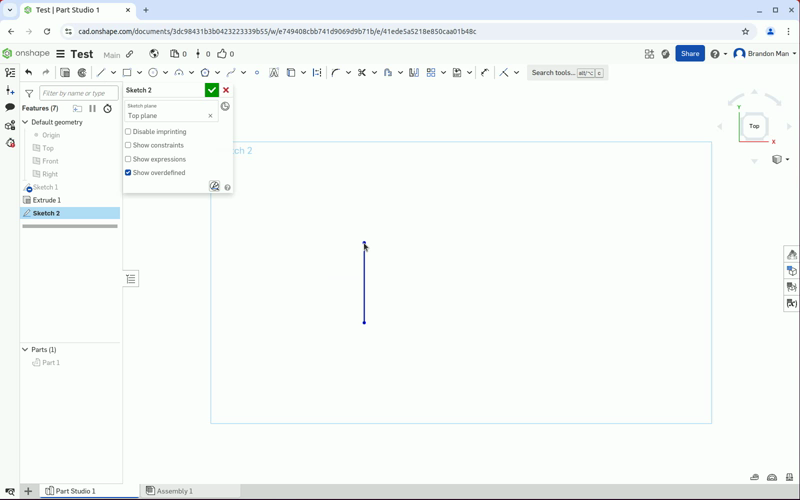
key(a)
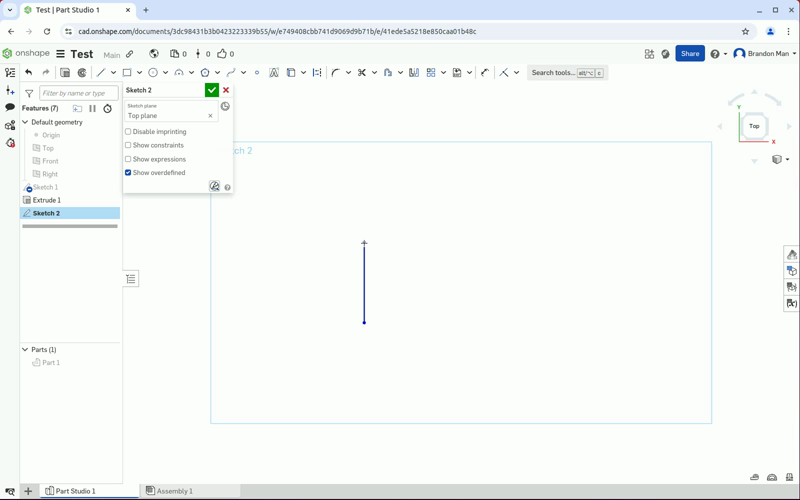
mouse_move(364, 242)
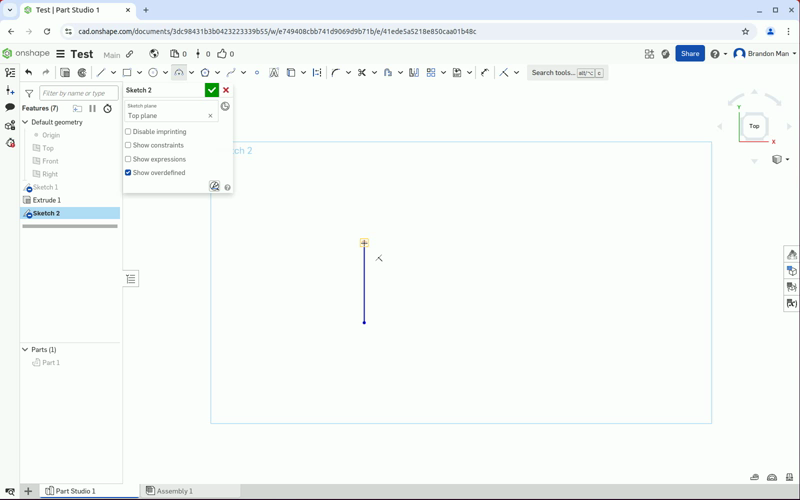
click(364, 242)
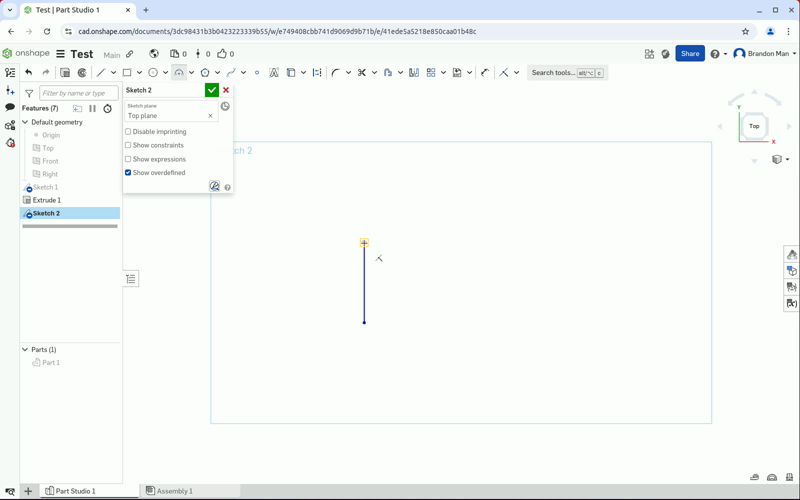
mouse_move(364, 322)
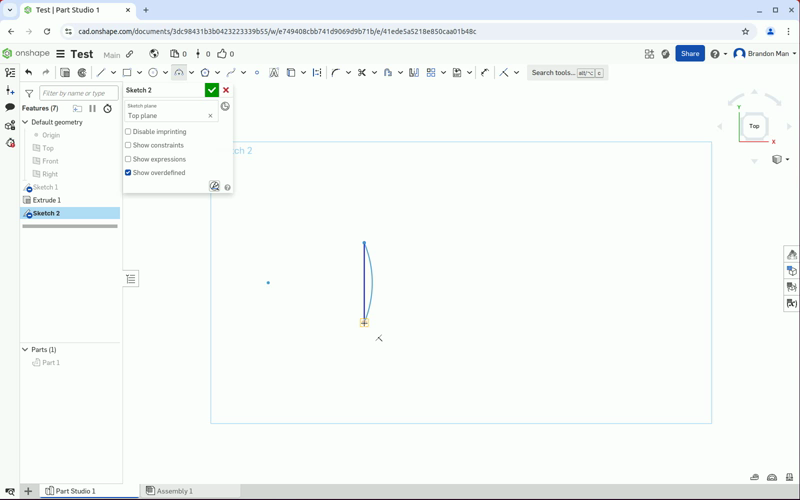
click(364, 322)
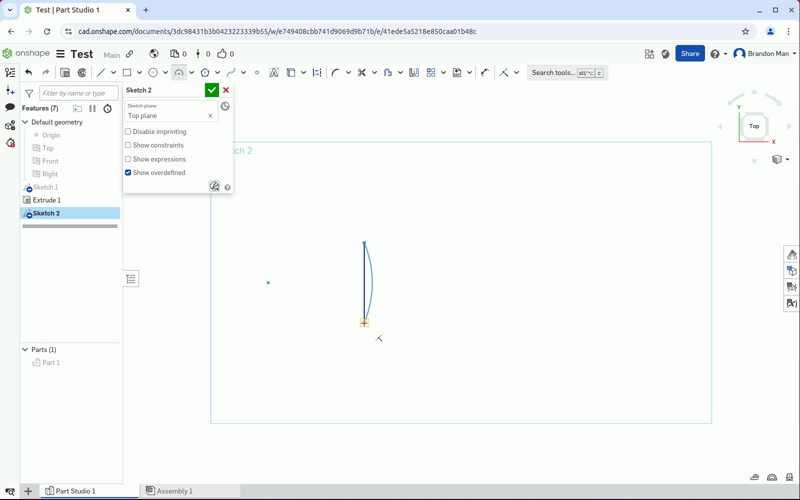
key_down(shift)
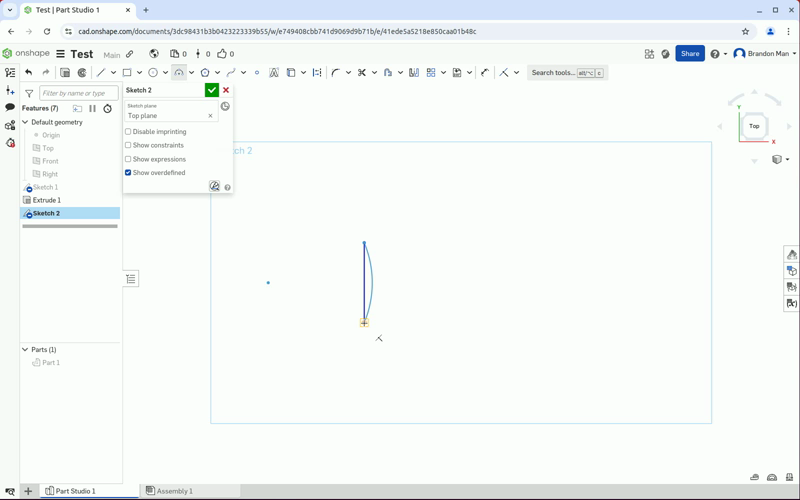
mouse_move(356, 282)
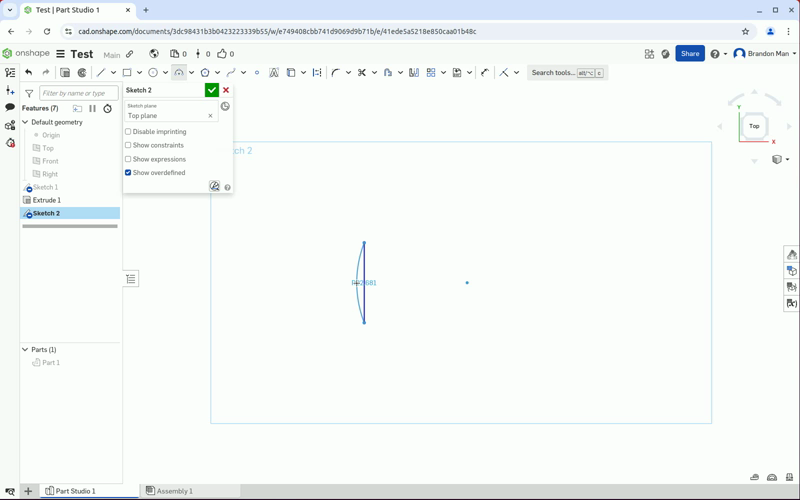
click(356, 282)
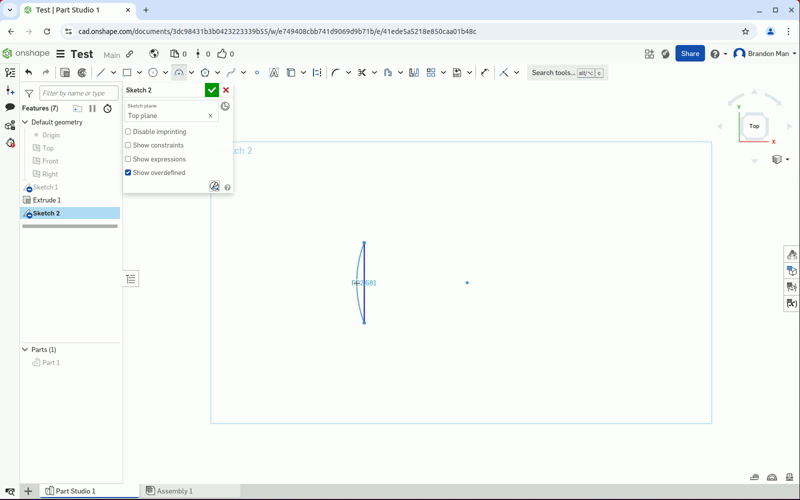
key_up(shift)
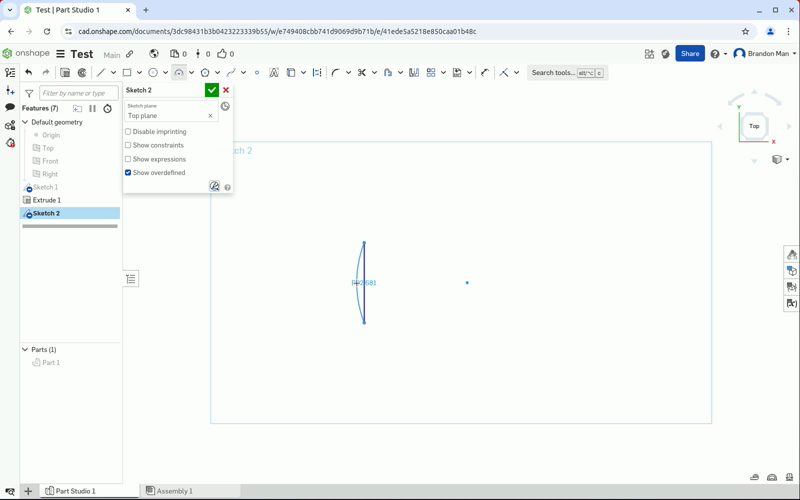
key(esc)
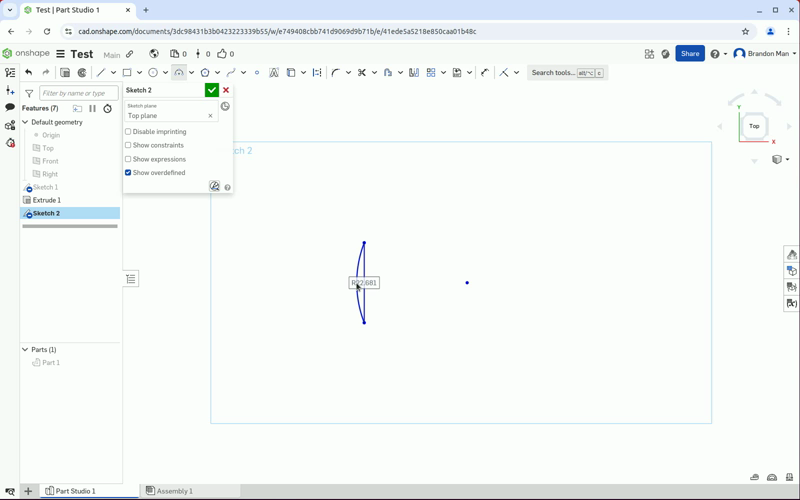
mouse_move(363, 310)
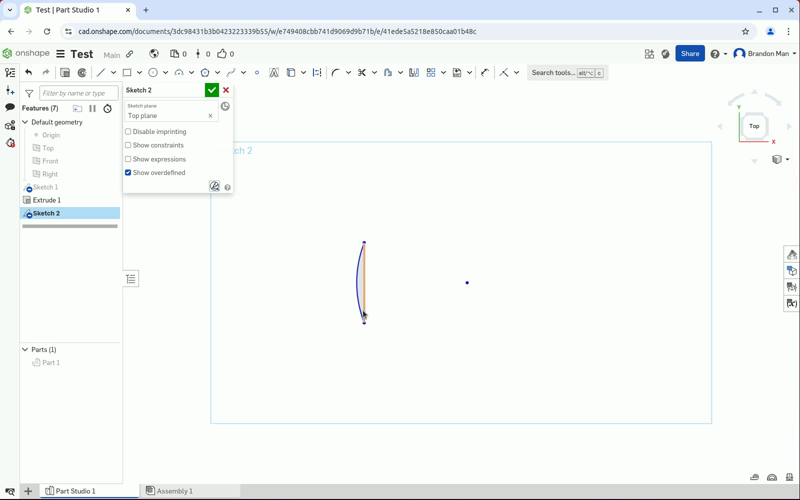
scroll(6)
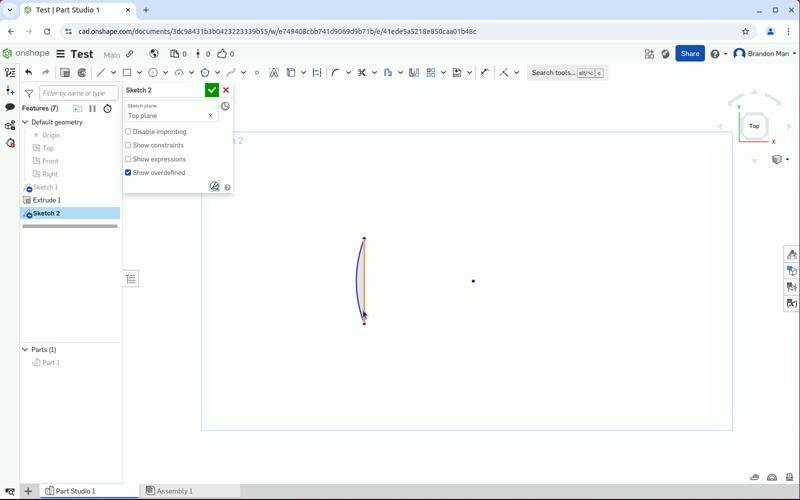
scroll(6)
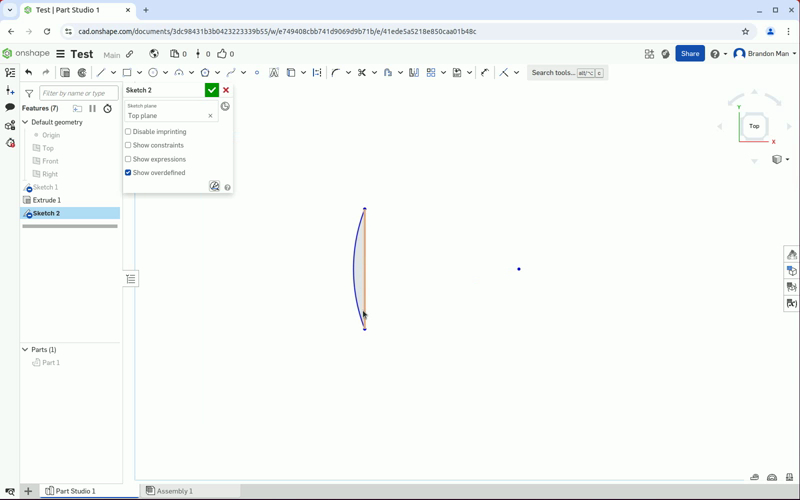
scroll(6)
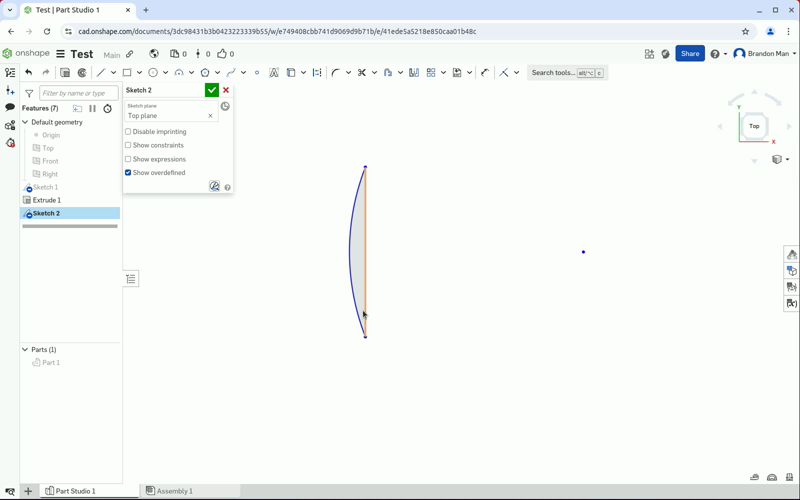
scroll(6)
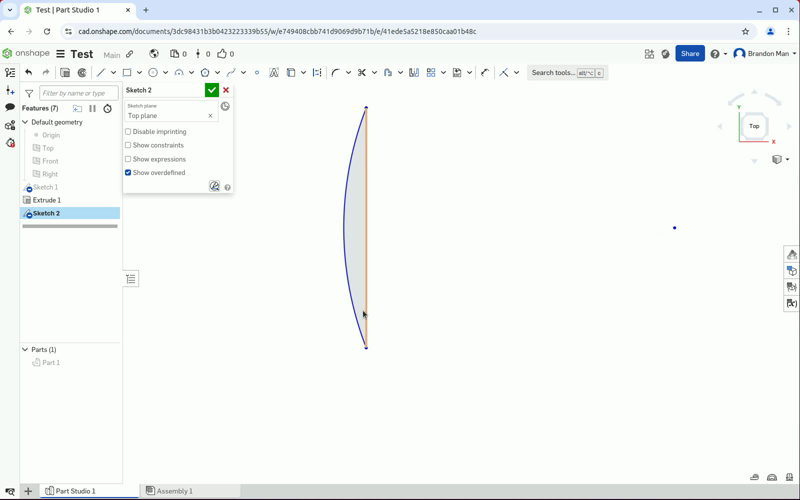
scroll(6)
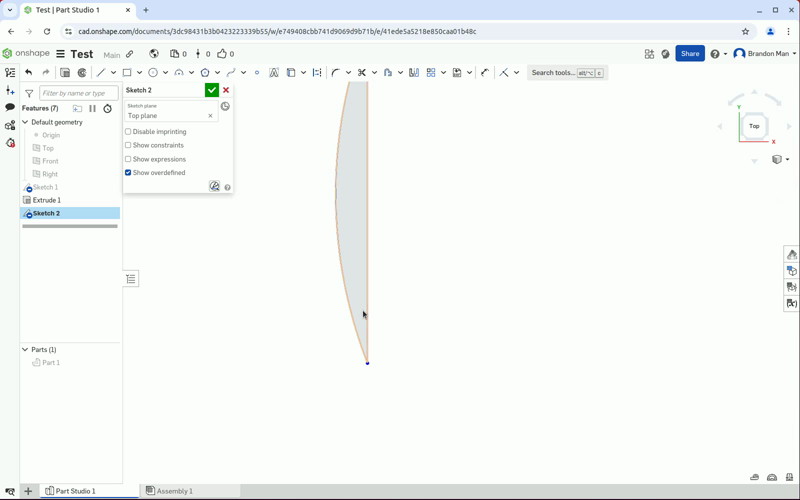
scroll(6)
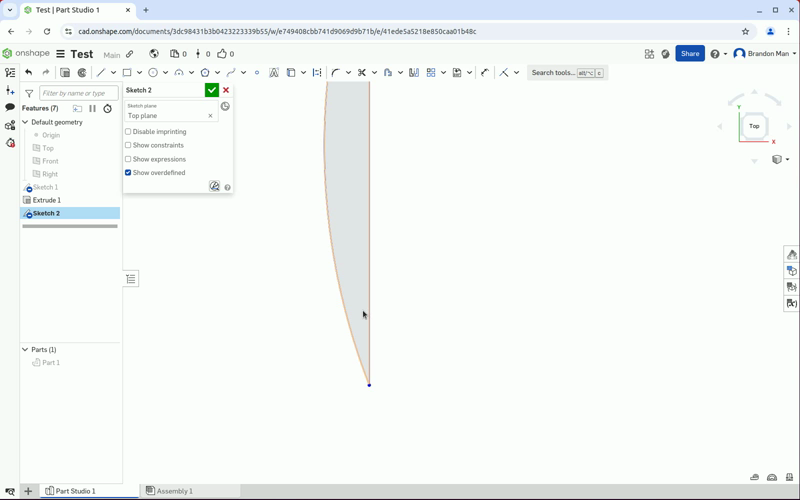
scroll(6)
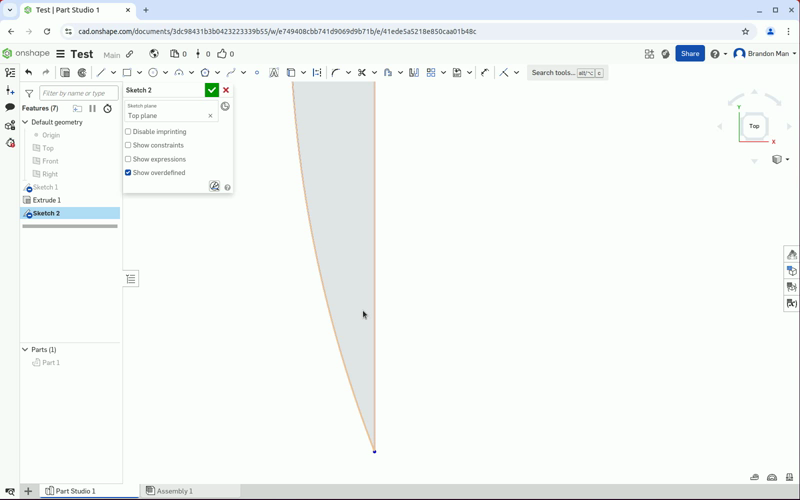
click(363, 310)
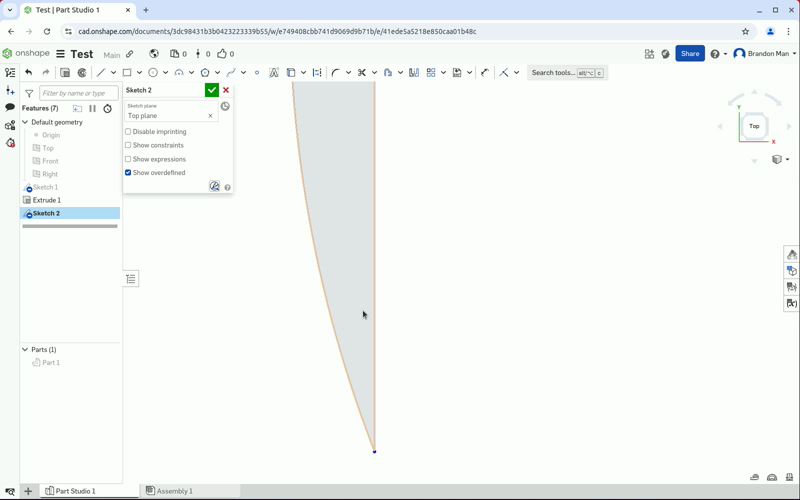
scroll(-6)
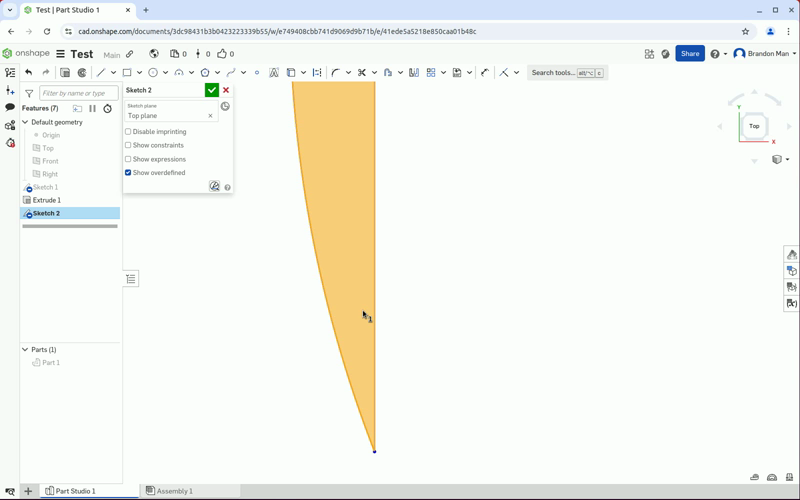
scroll(-6)
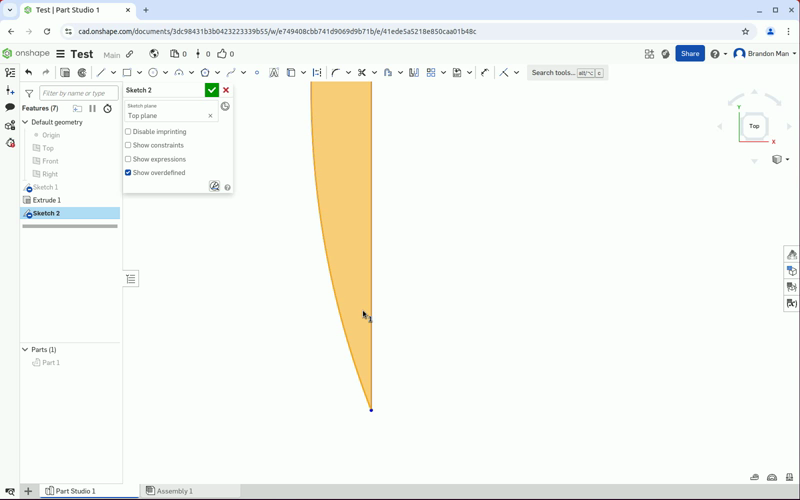
scroll(-6)
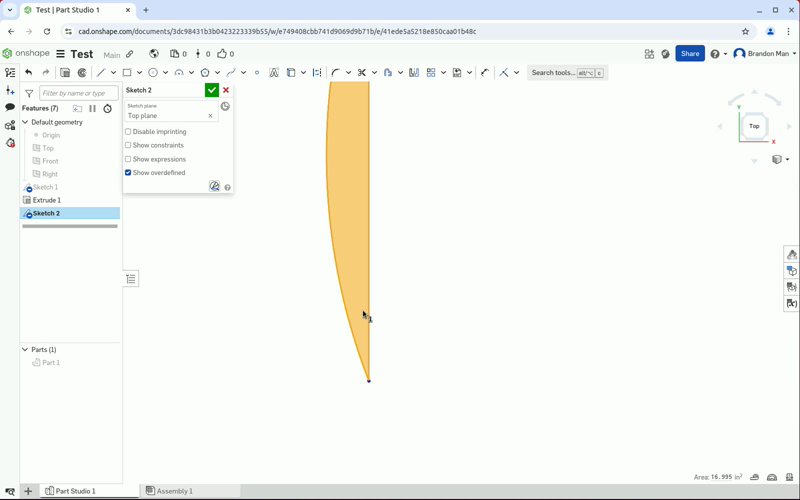
scroll(-6)
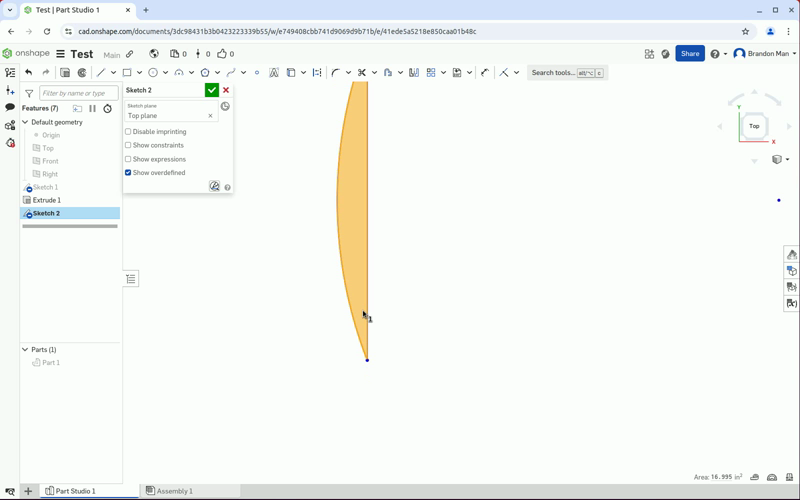
scroll(-6)
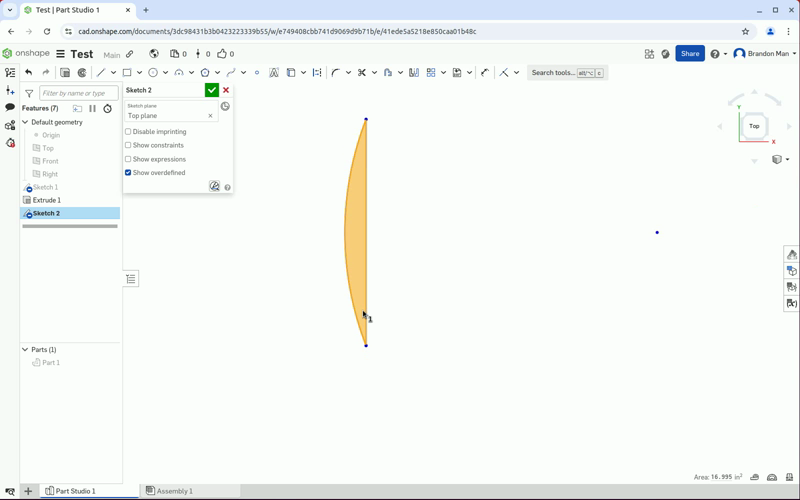
scroll(-6)
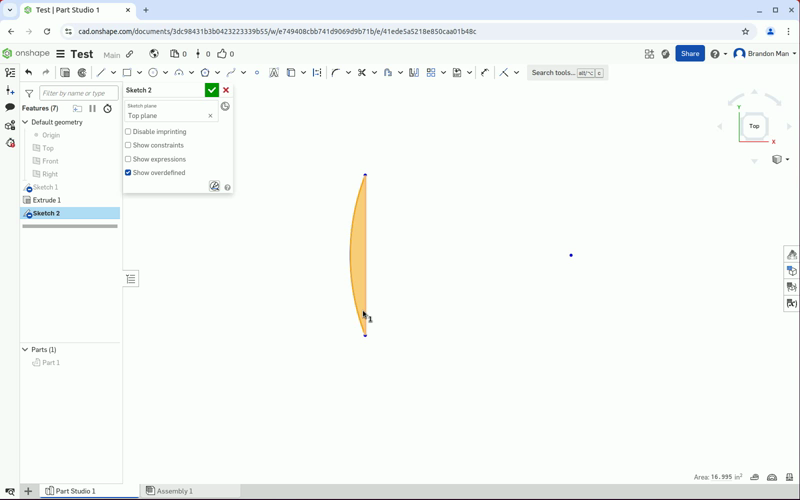
scroll(-6)
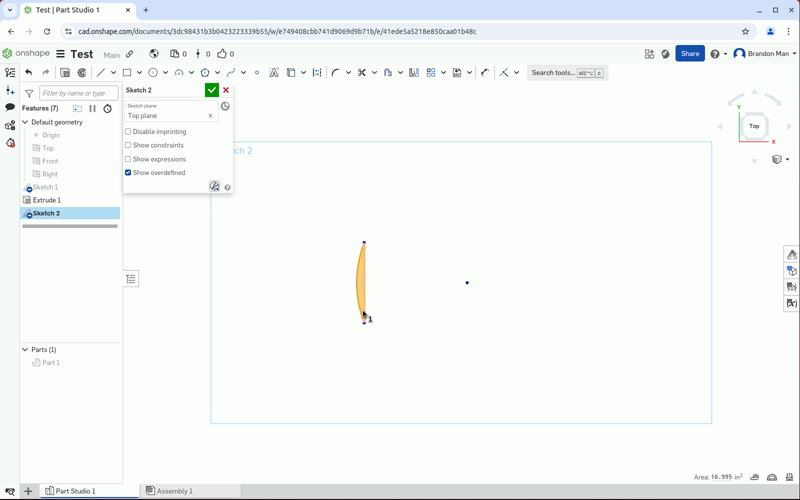
mouse_move(73, 352)
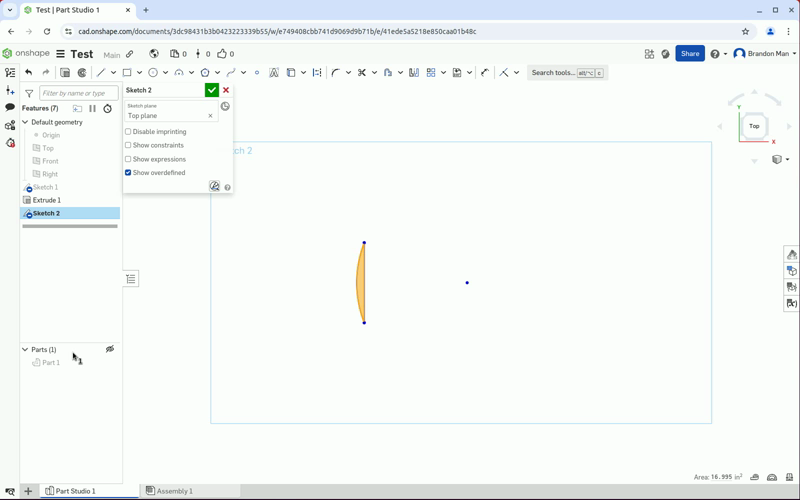
key(shift+y)
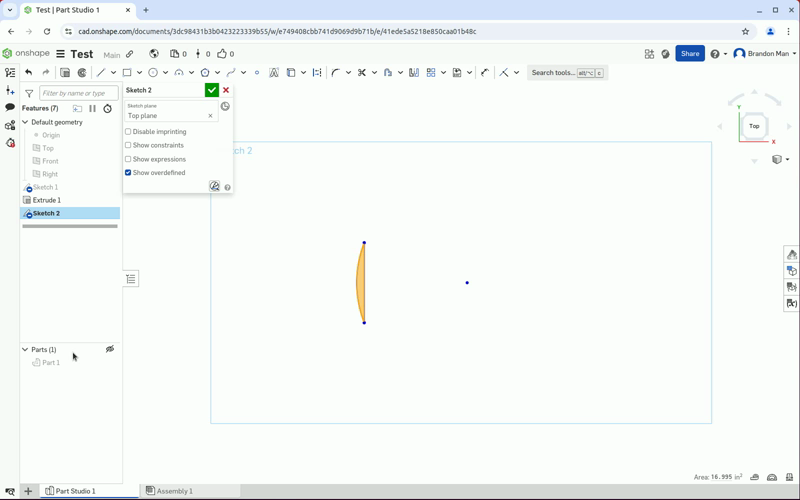
key(shift+e)
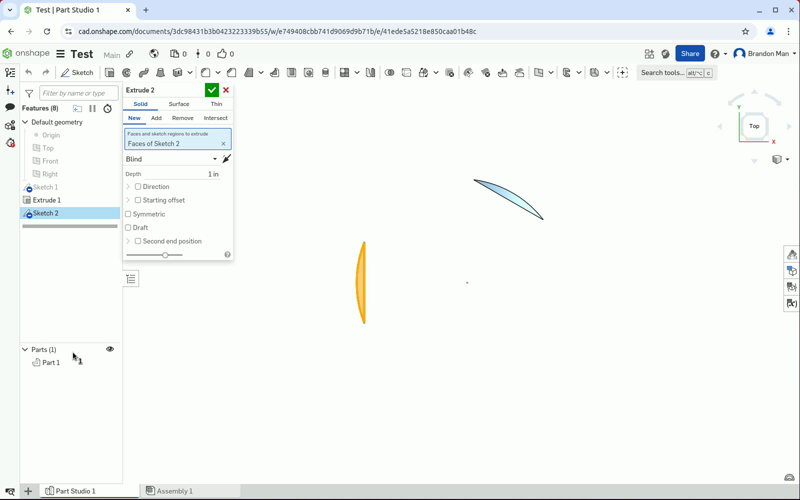
mouse_move(143, 106)
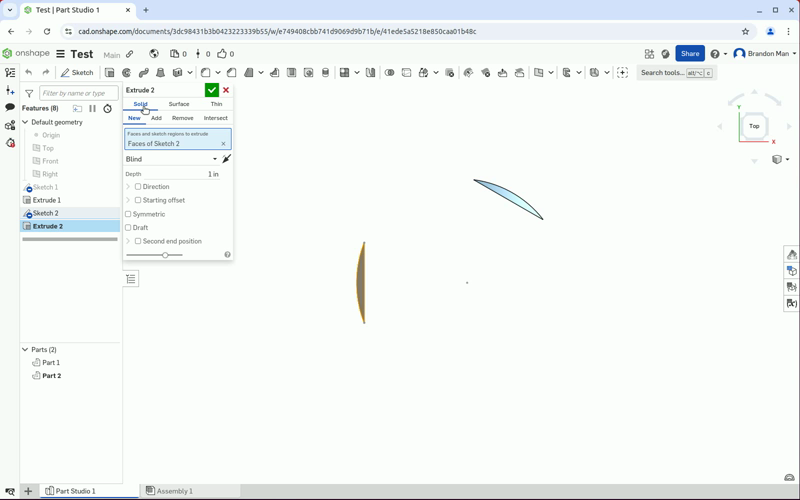
click(143, 106)
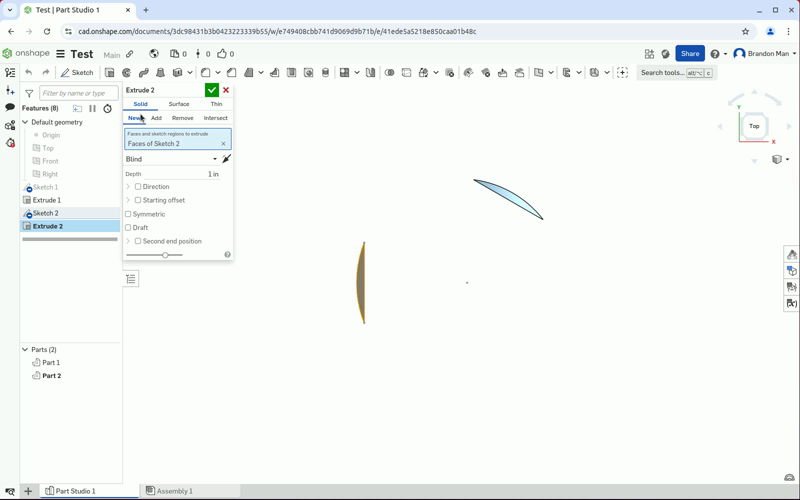
mouse_move(137, 120)
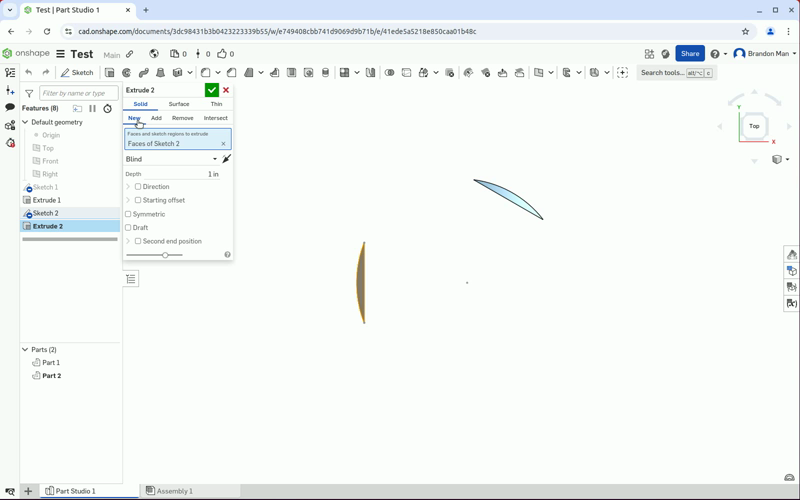
click(137, 120)
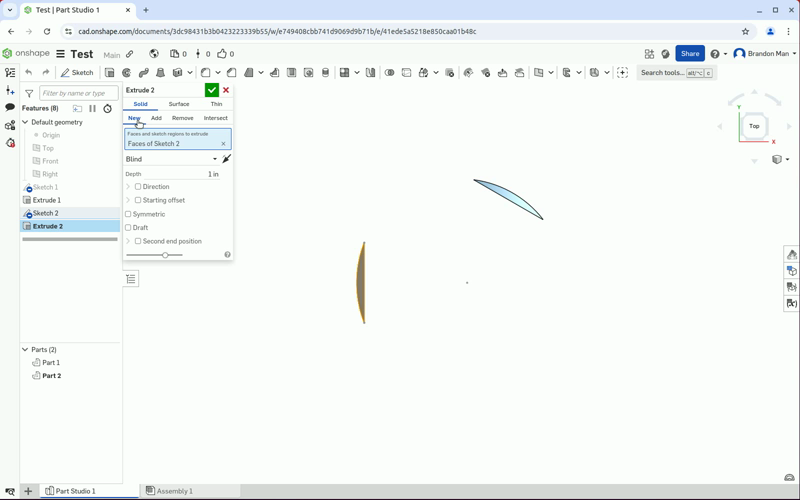
key(tab, 4)
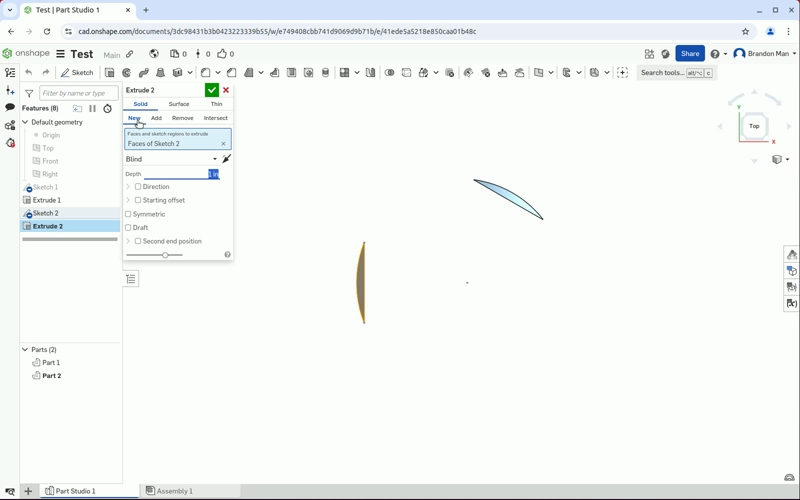
text(0.481)
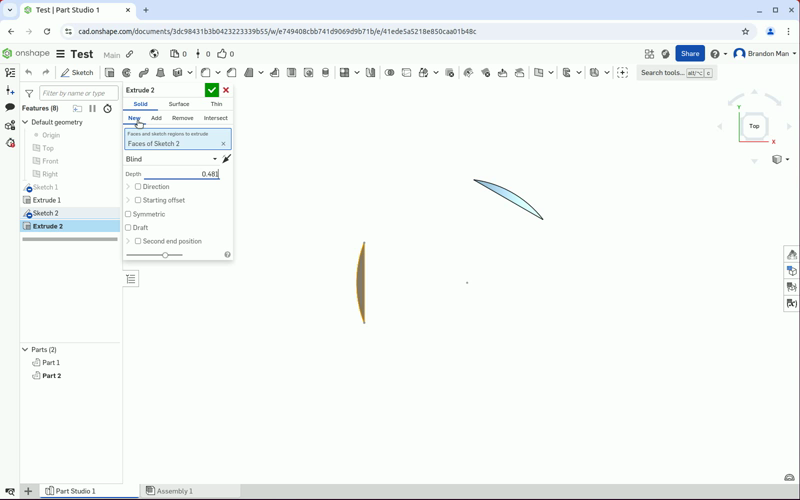
key(enter)
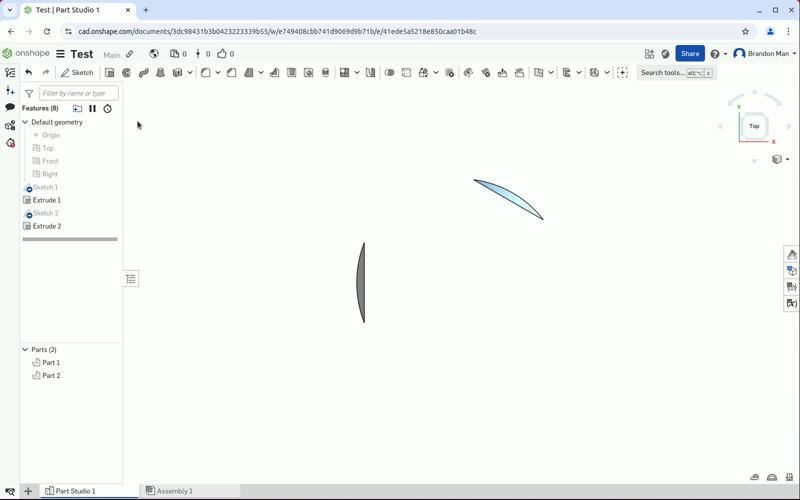
key(shift+h)
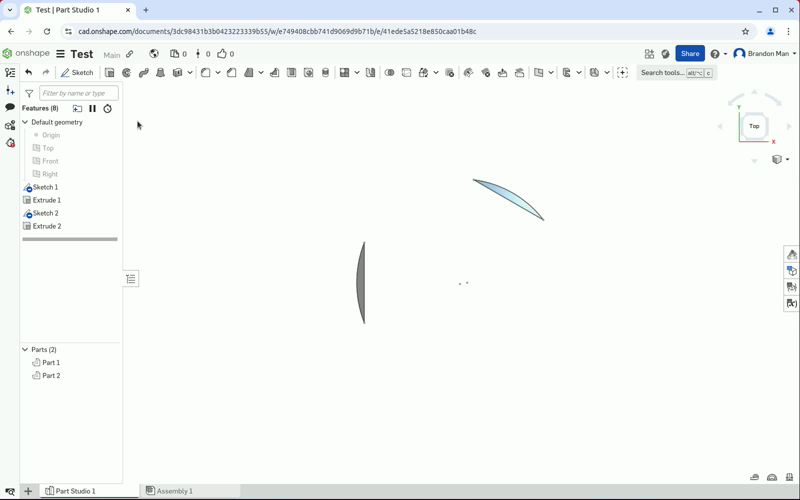
key(shift+h)
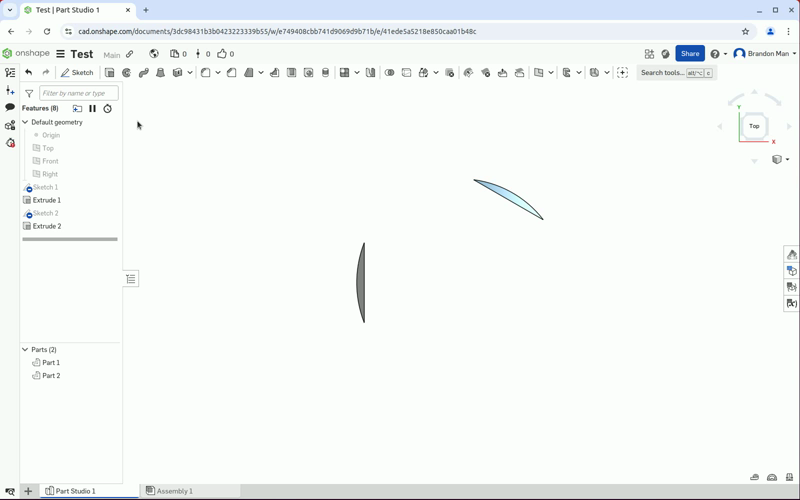
mouse_move(73, 189)
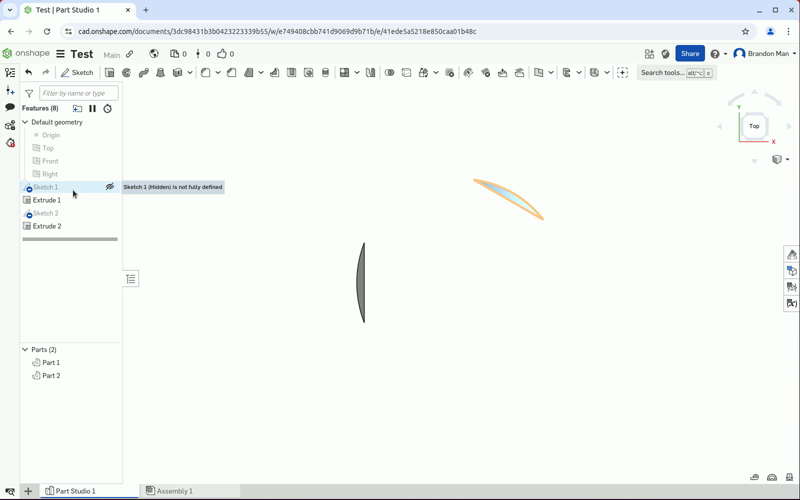
click(73, 189)
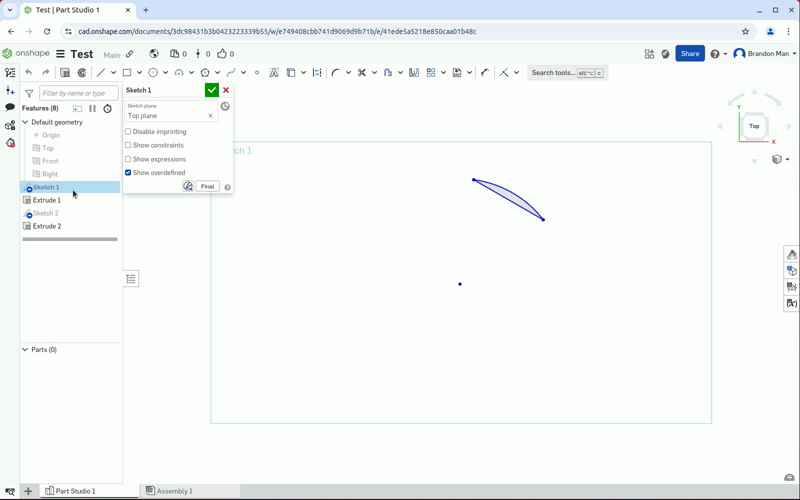
mouse_move(229, 92)
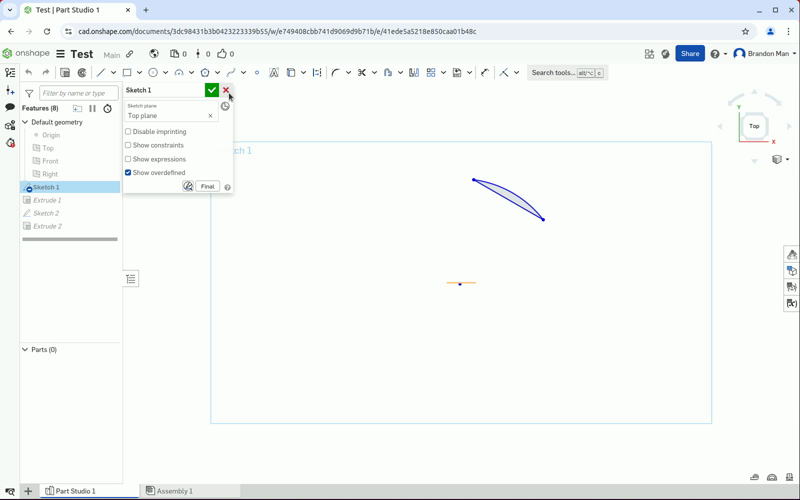
click(229, 92)
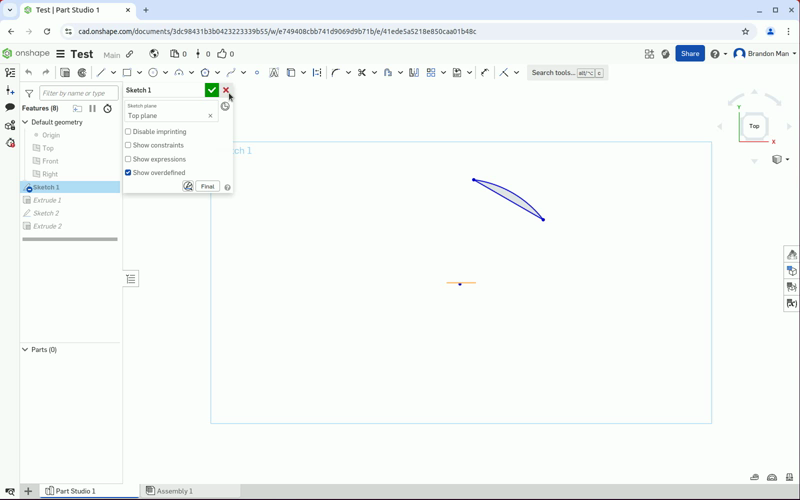
key(shift+s)
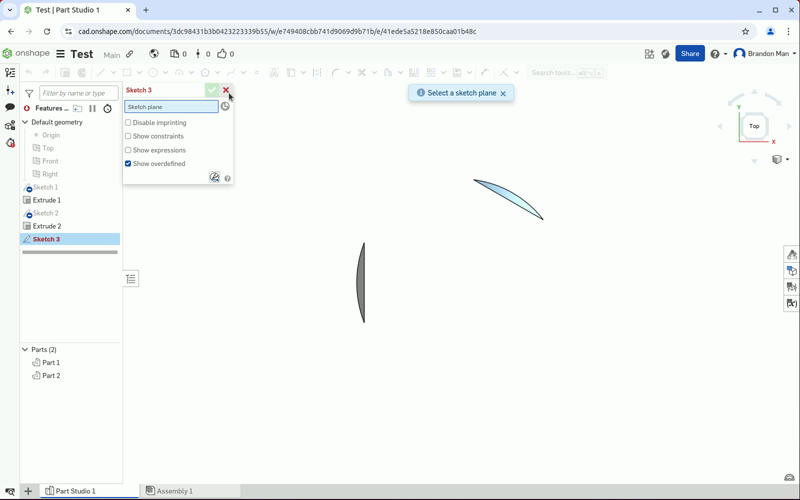
mouse_move(73, 150)
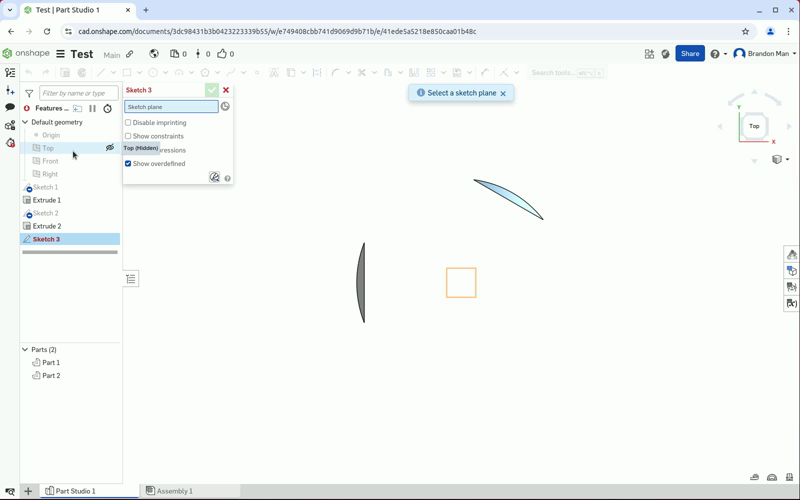
click(73, 150)
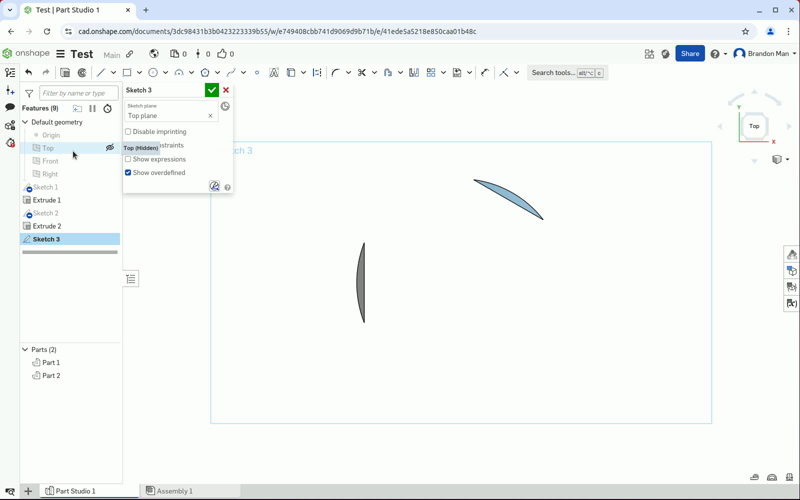
mouse_move(73, 352)
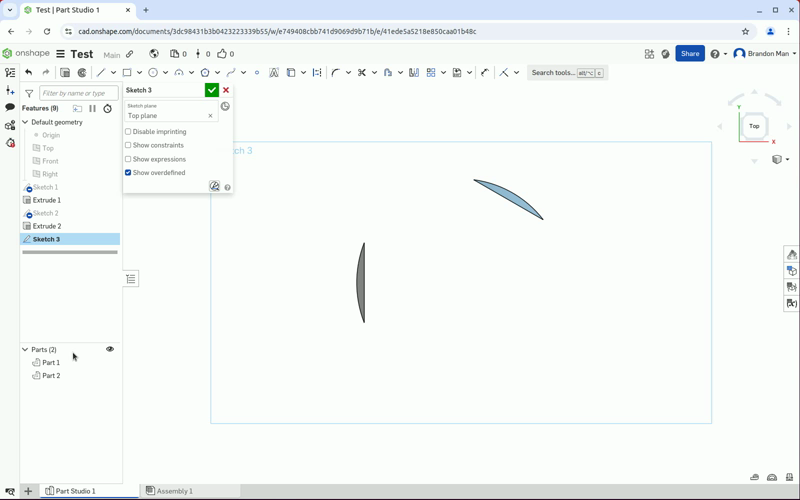
key(y)
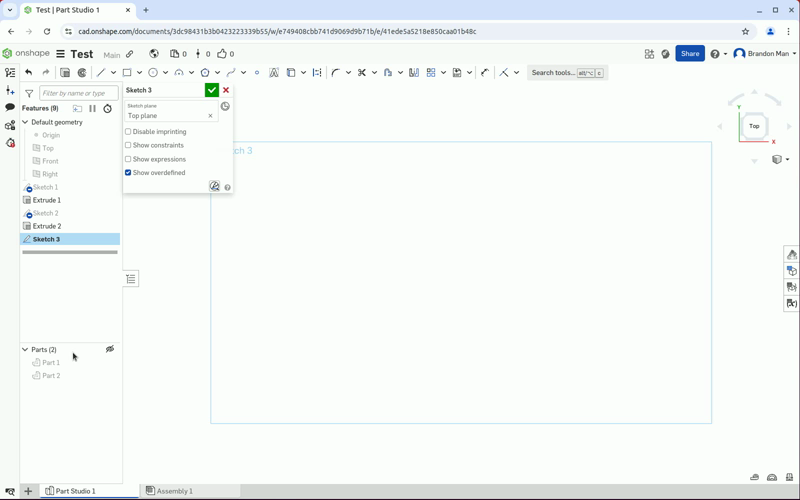
key(a)
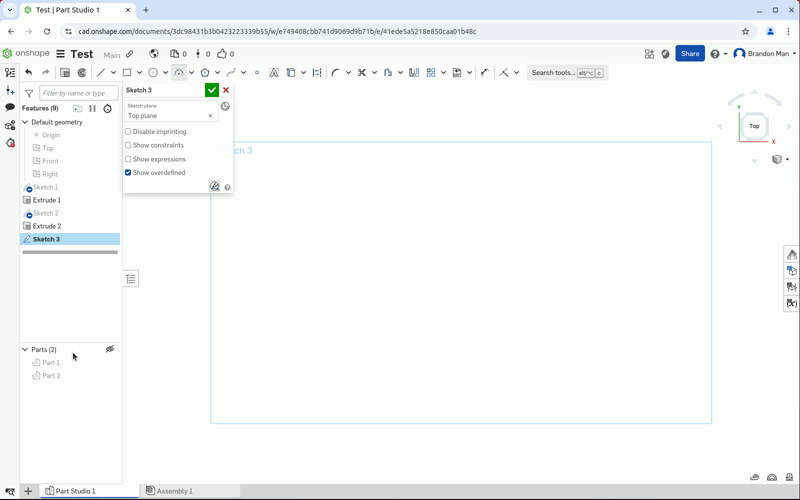
key_down(shift)
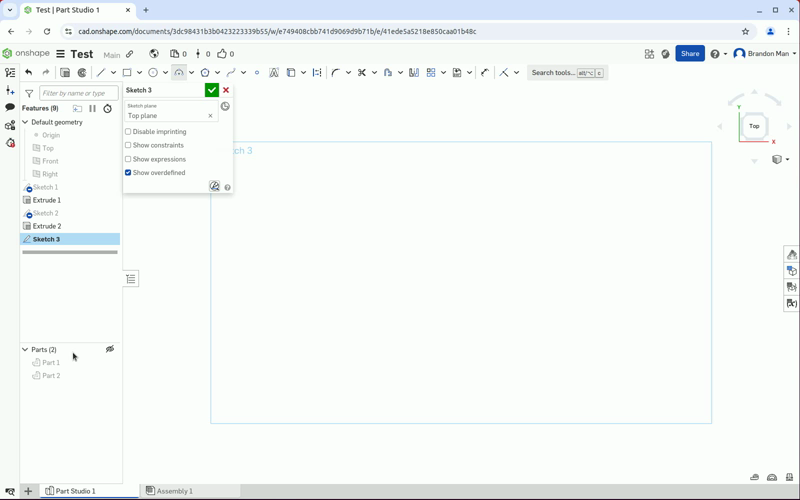
mouse_move(473, 386)
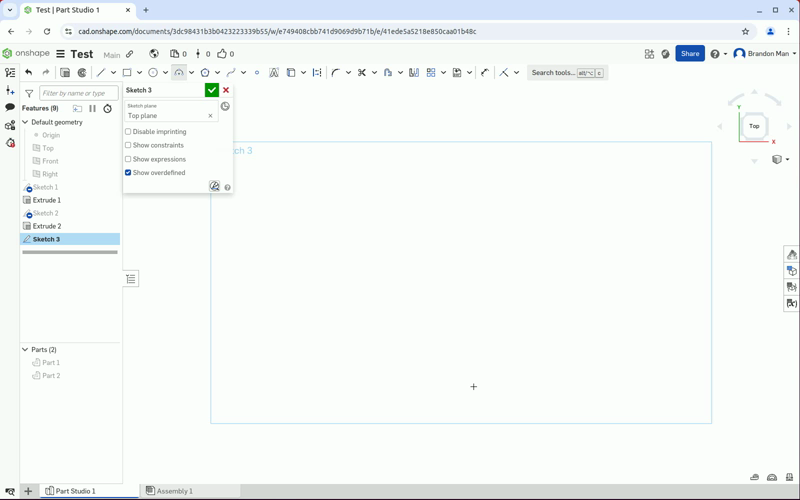
click(473, 386)
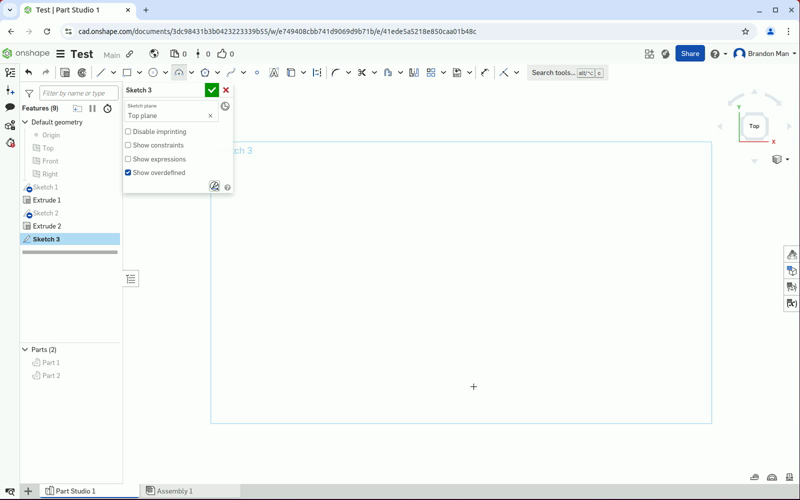
key_up(shift)
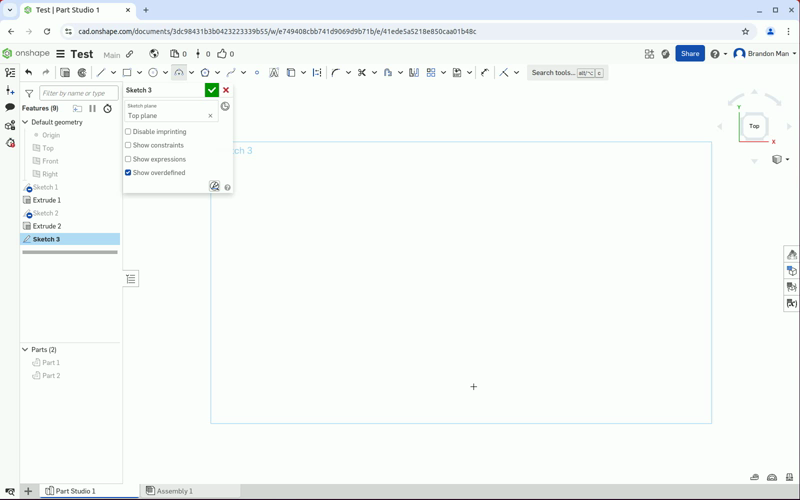
key_down(shift)
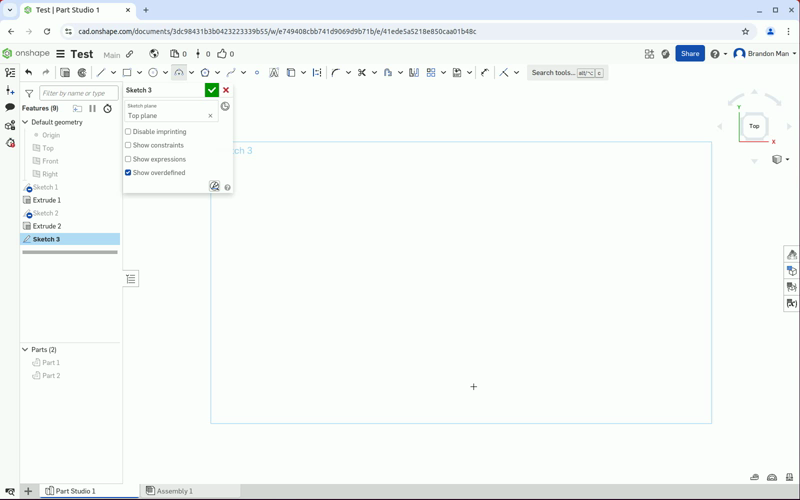
mouse_move(543, 345)
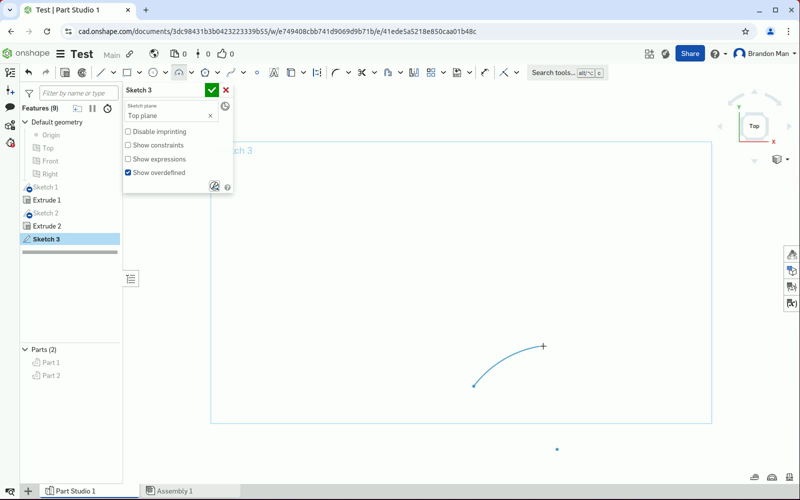
click(543, 345)
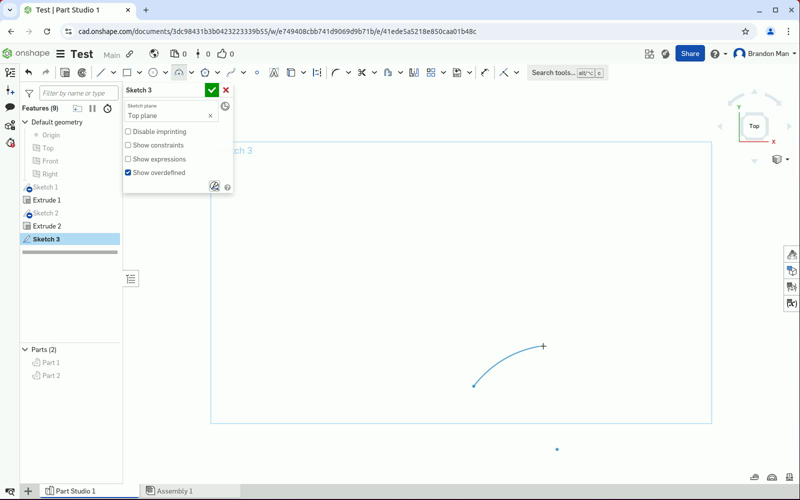
mouse_move(512, 372)
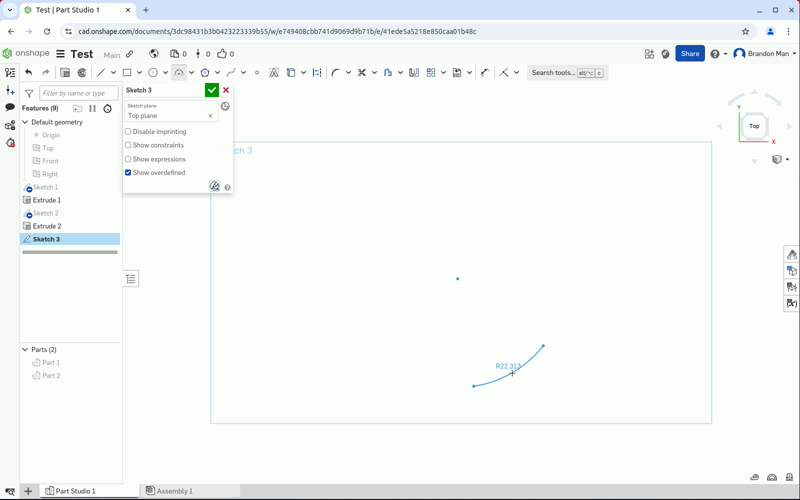
click(512, 372)
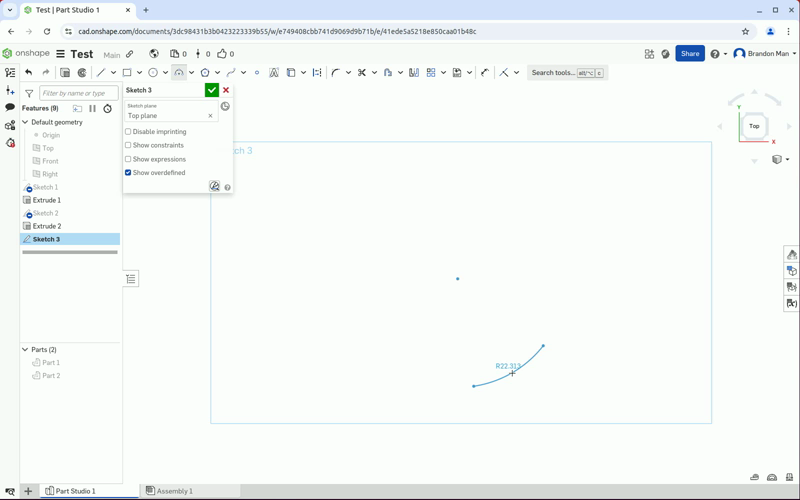
key_up(shift)
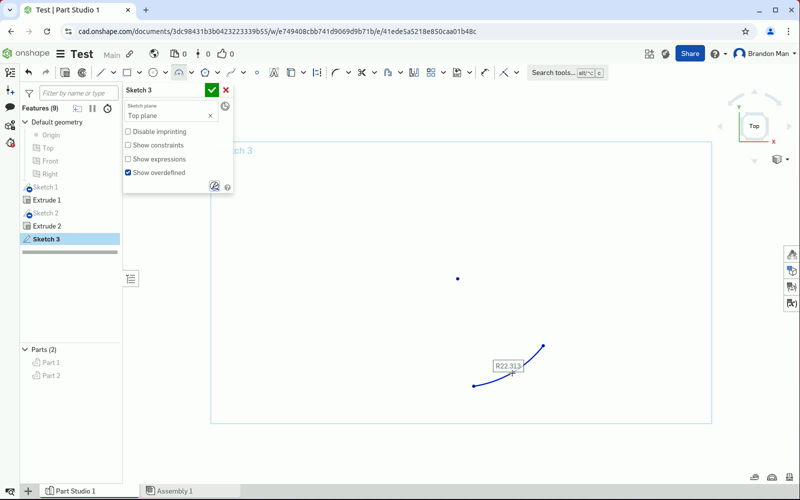
key(esc)
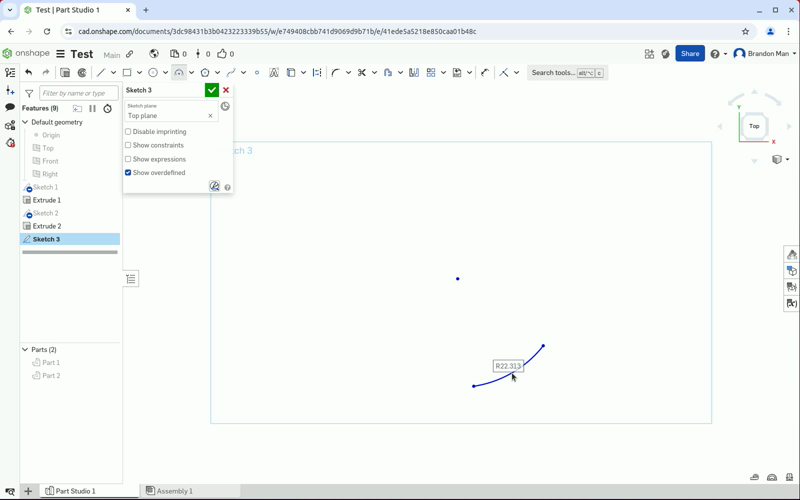
key(l)
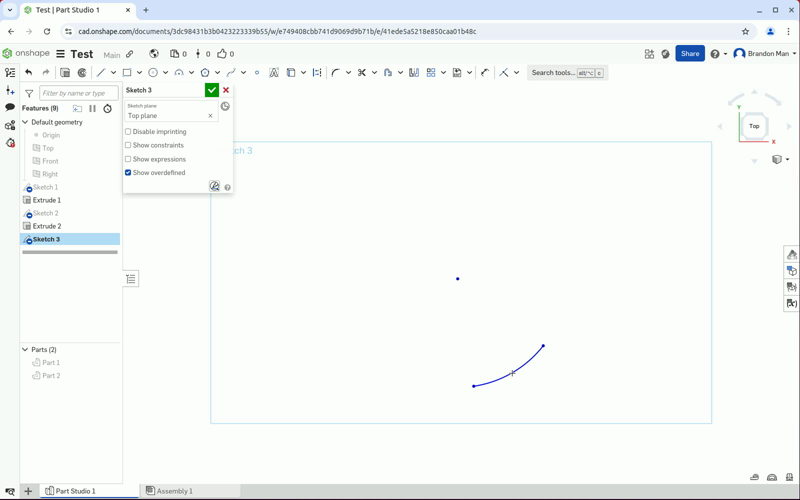
mouse_move(543, 345)
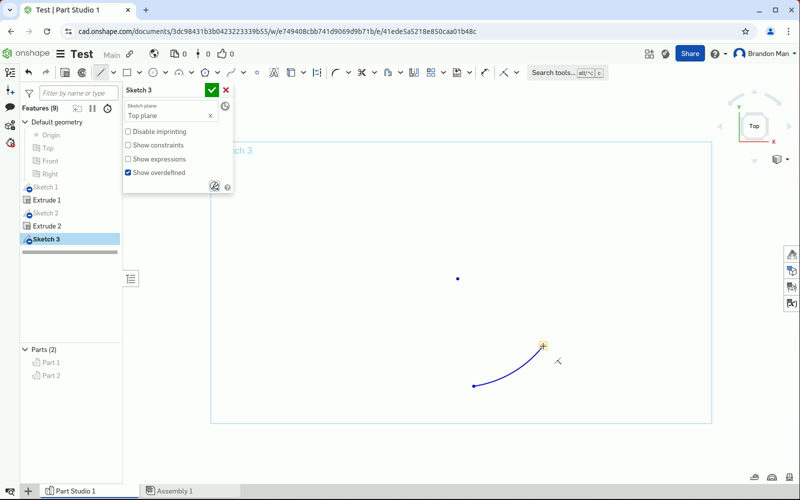
click(543, 345)
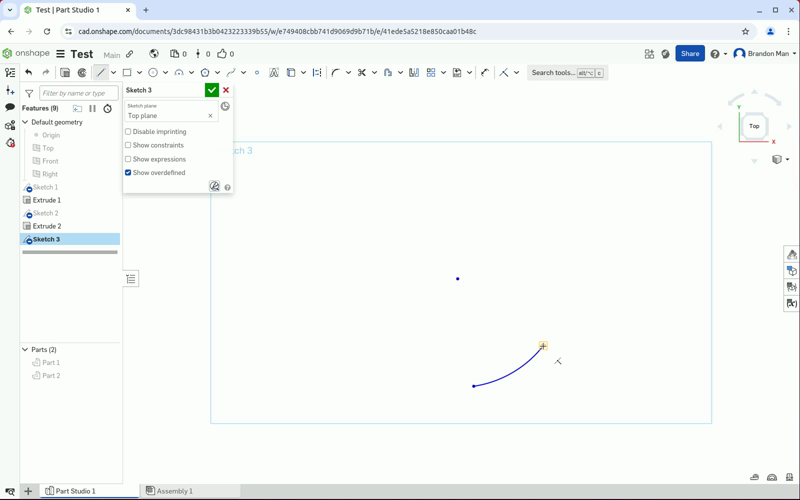
key_down(shift)
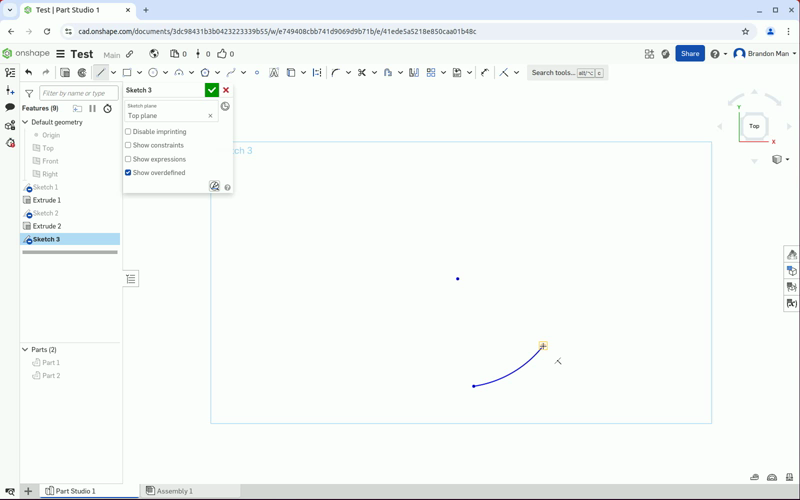
mouse_move(473, 386)
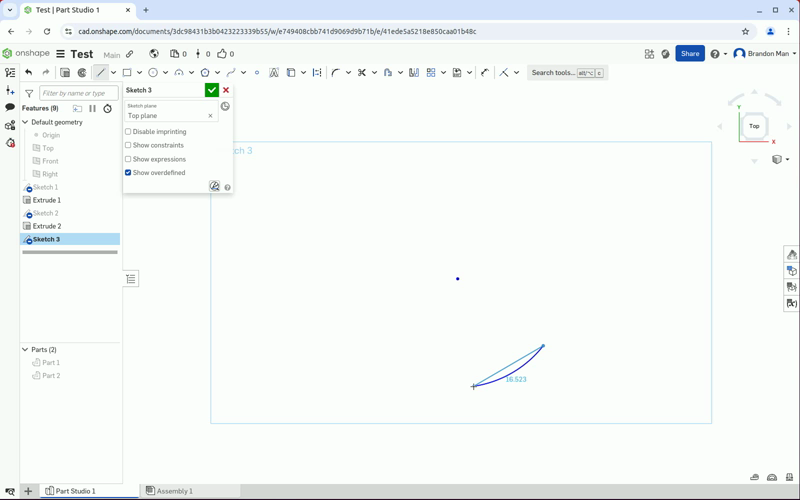
key_up(shift)
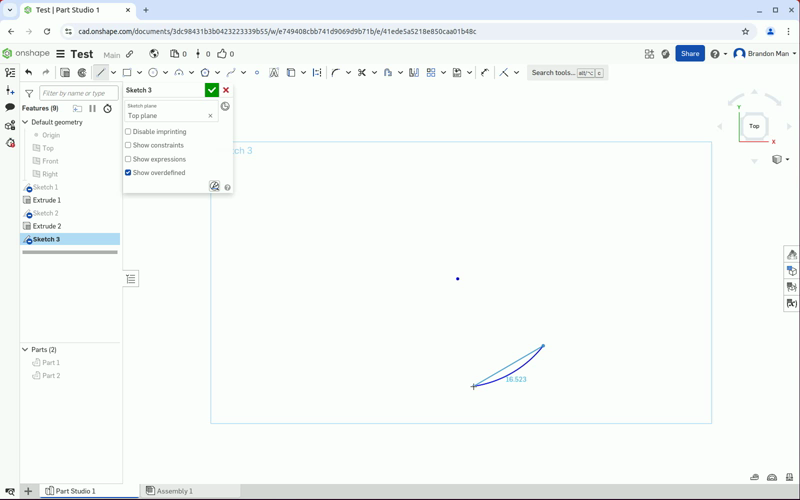
click(473, 386)
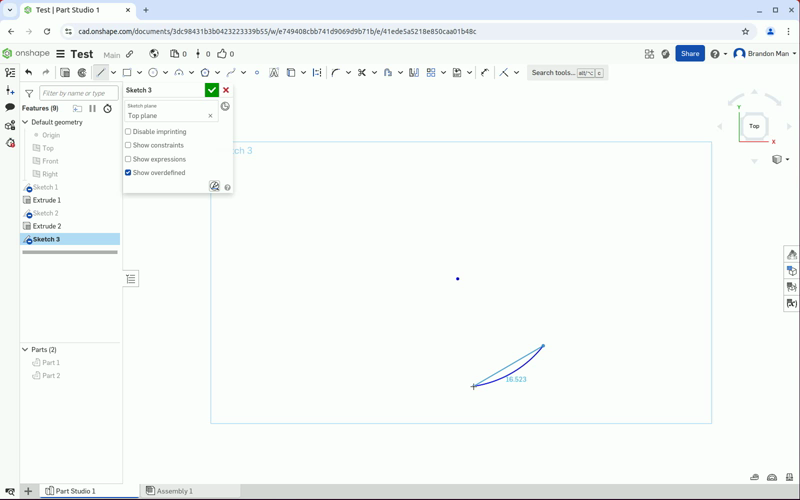
key(esc)
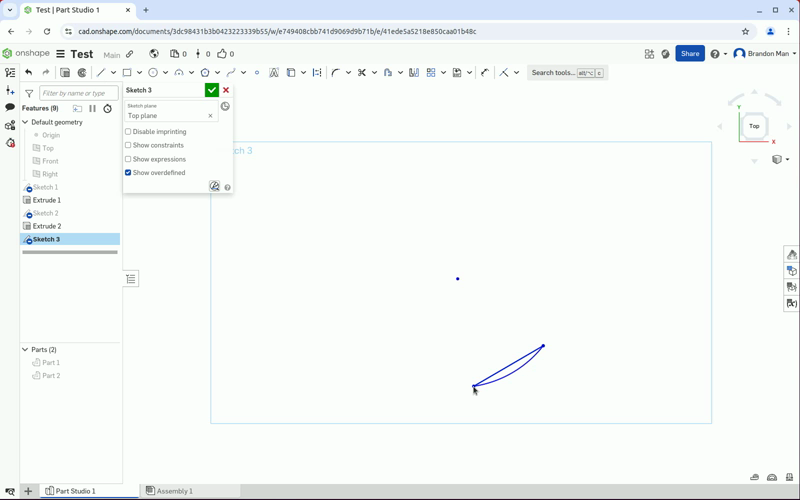
mouse_move(524, 361)
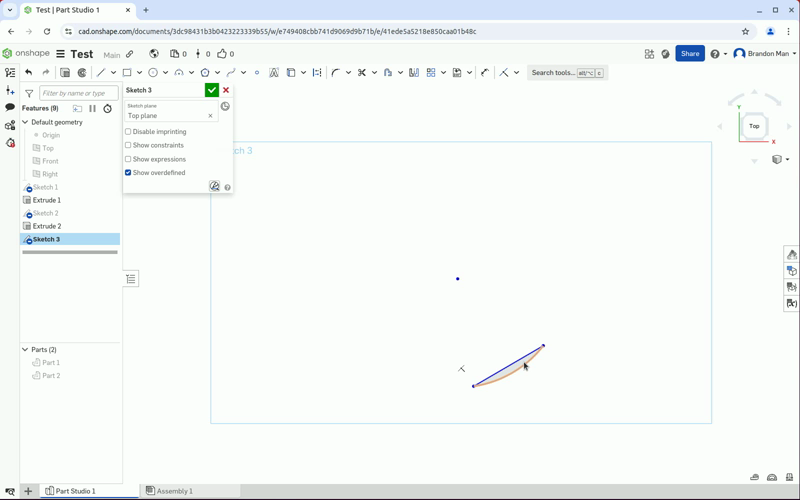
scroll(6)
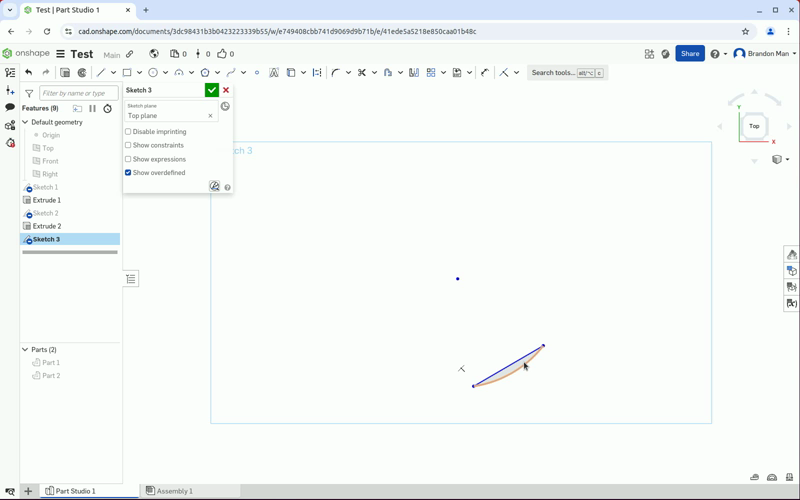
scroll(6)
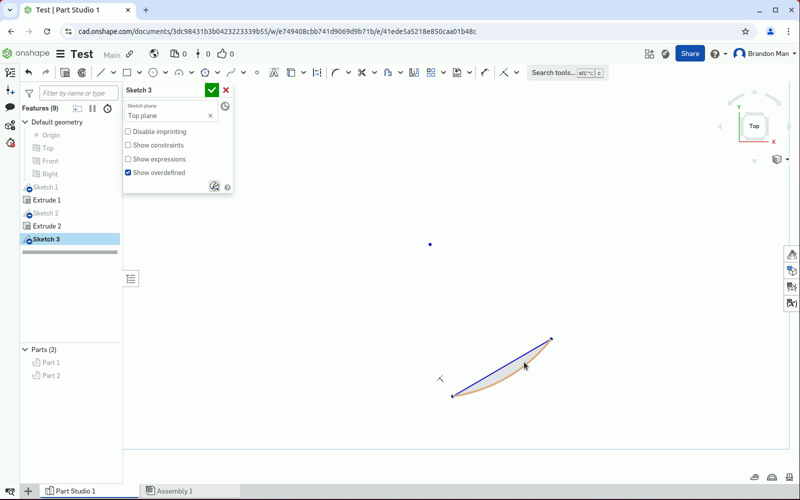
scroll(6)
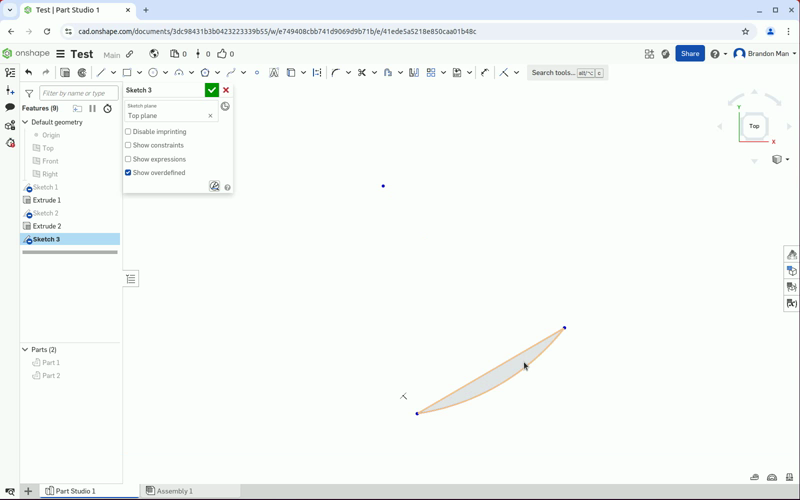
scroll(6)
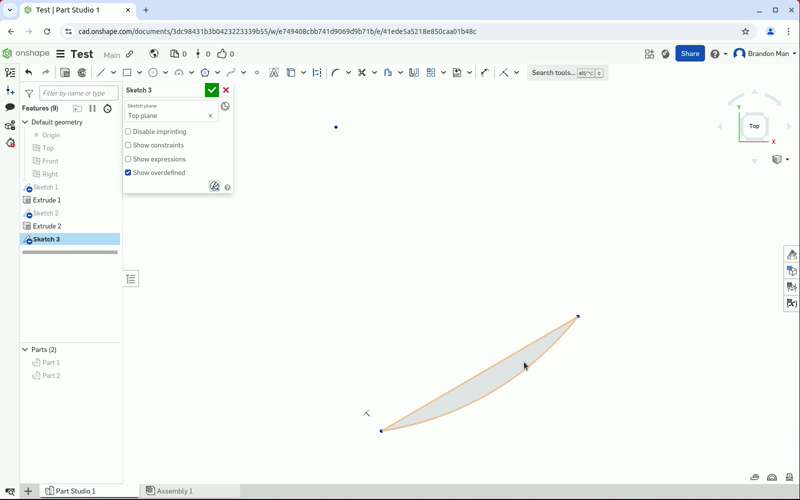
scroll(6)
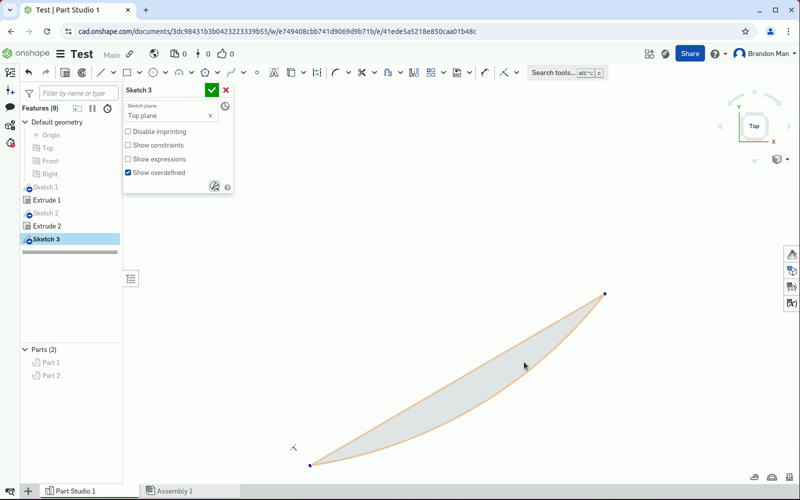
scroll(6)
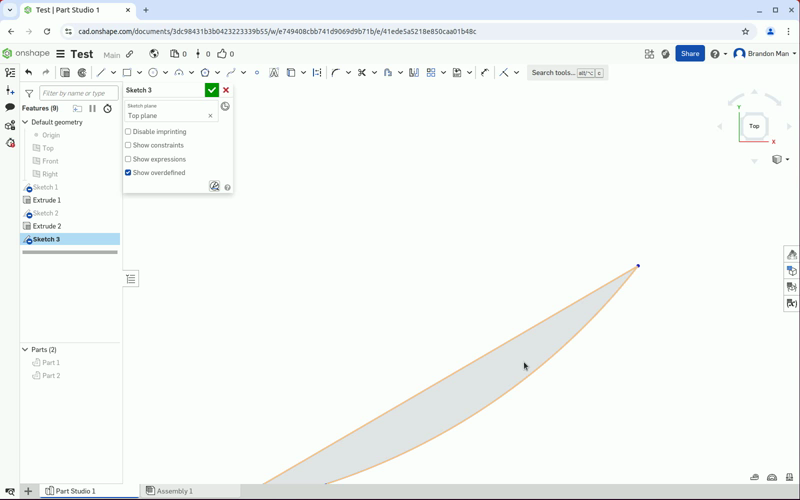
scroll(6)
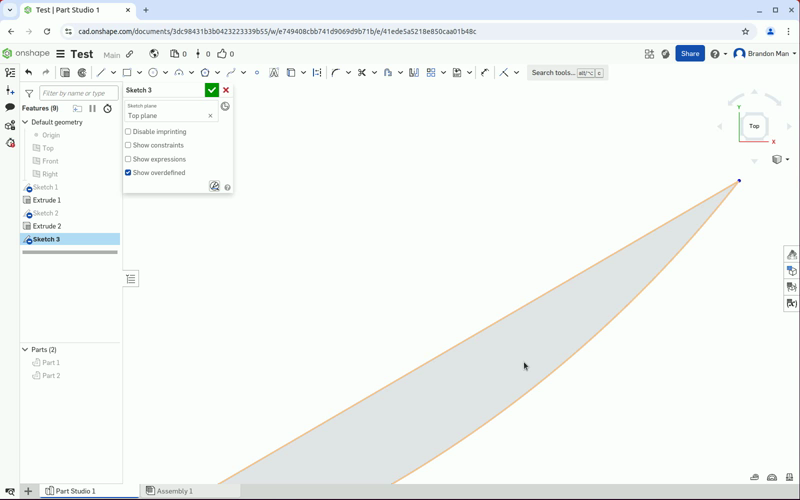
click(524, 361)
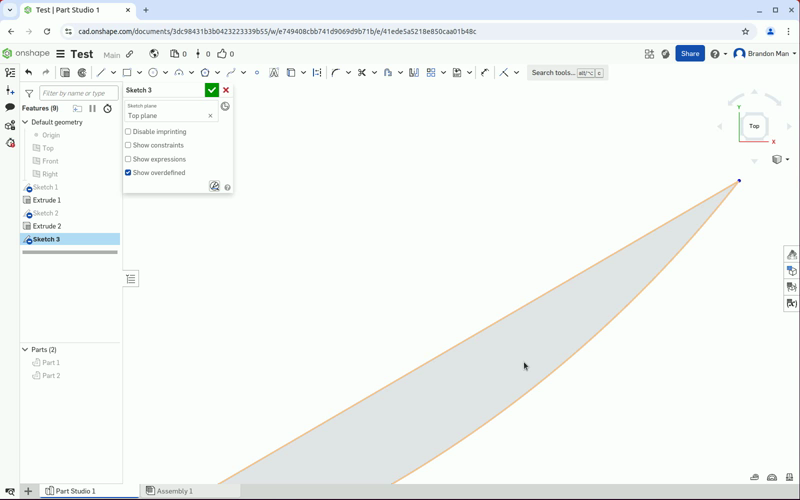
scroll(-6)
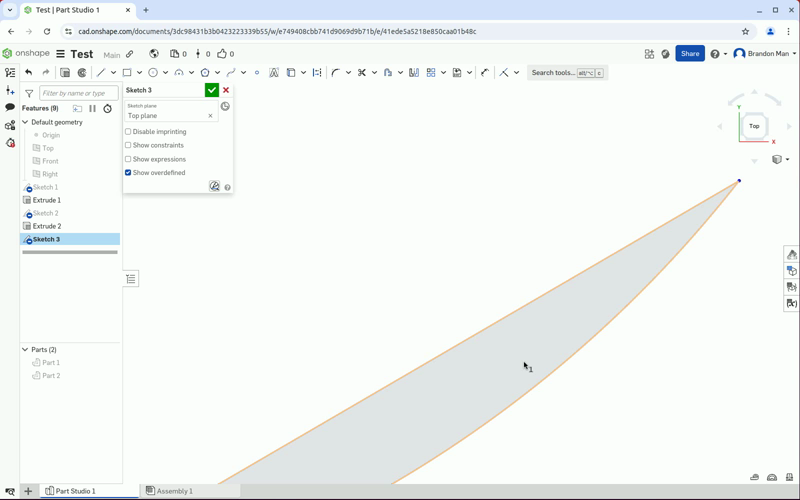
scroll(-6)
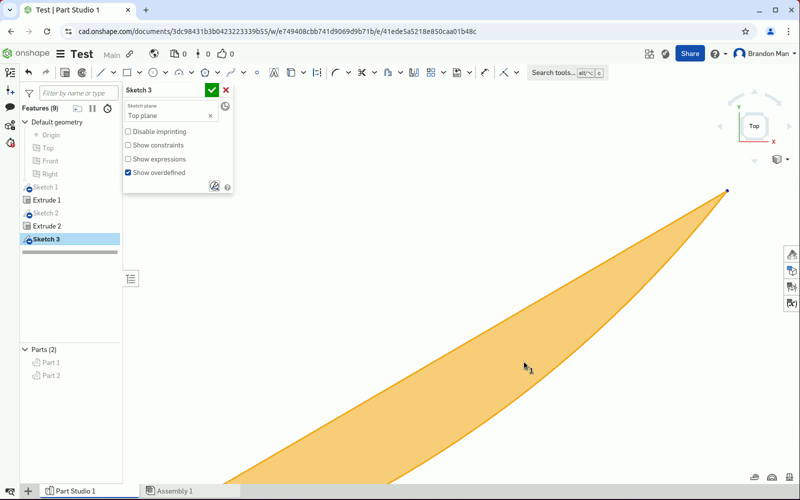
scroll(-6)
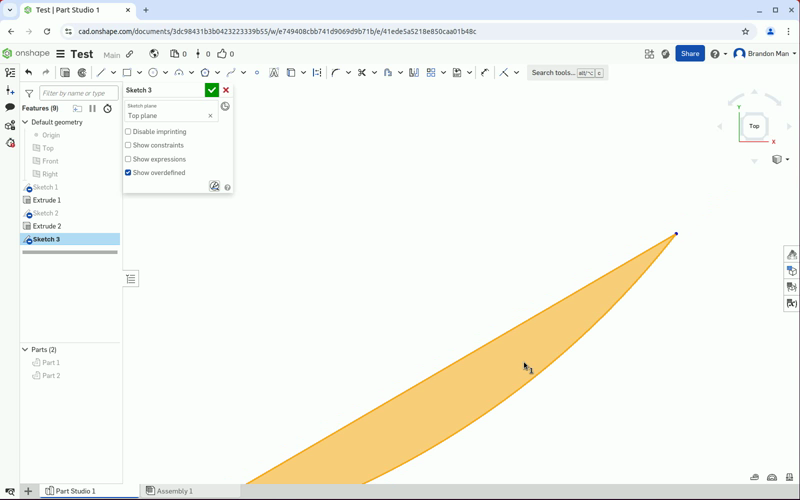
scroll(-6)
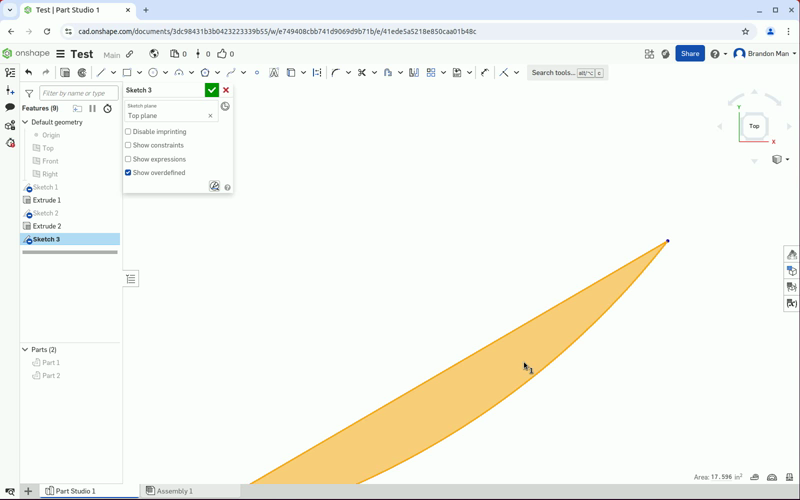
scroll(-6)
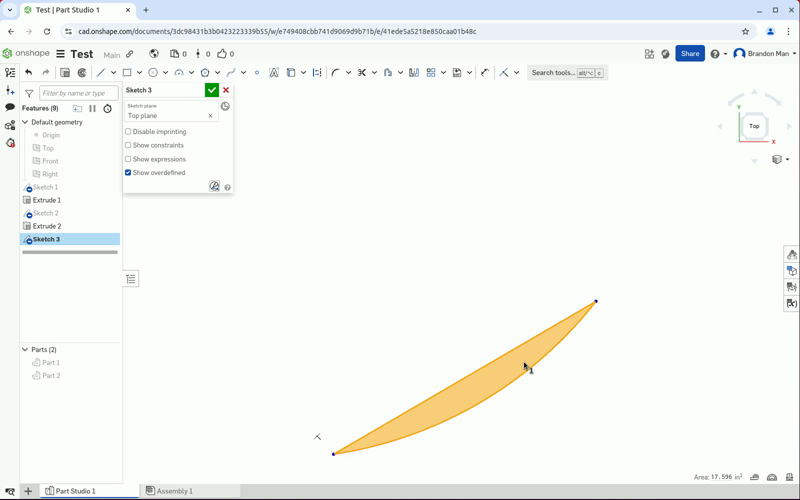
scroll(-6)
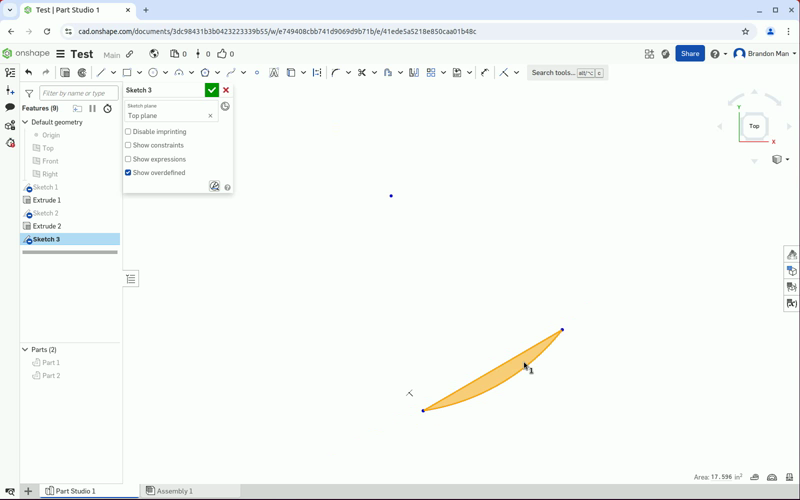
scroll(-6)
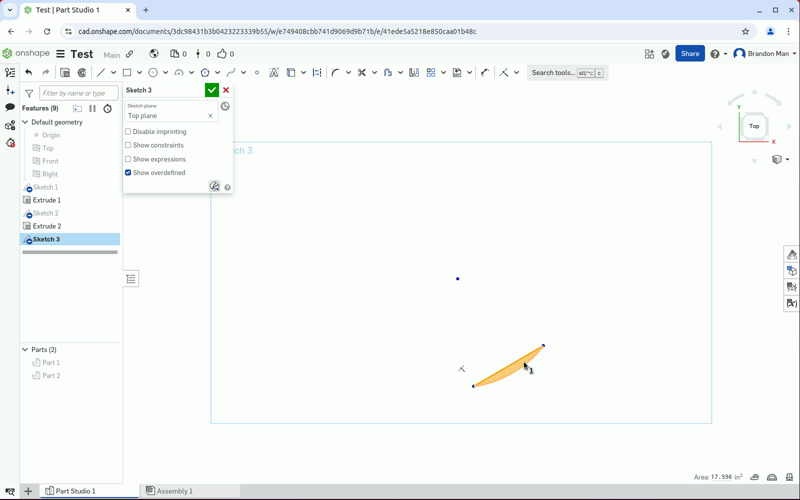
mouse_move(73, 352)
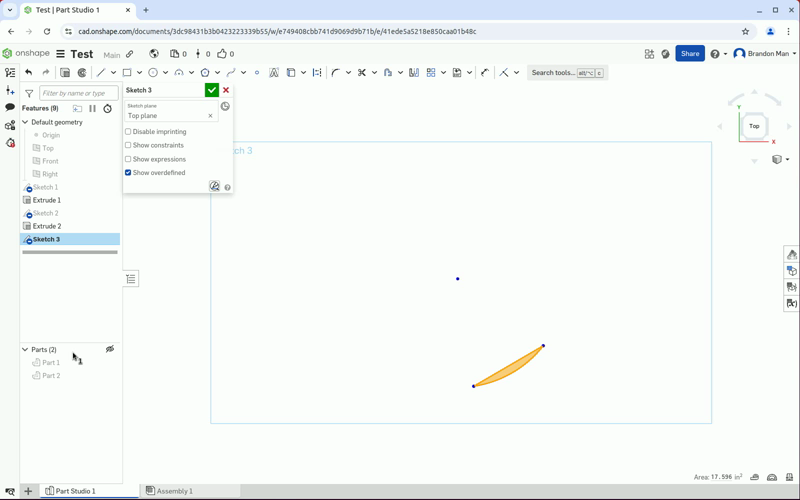
key(shift+y)
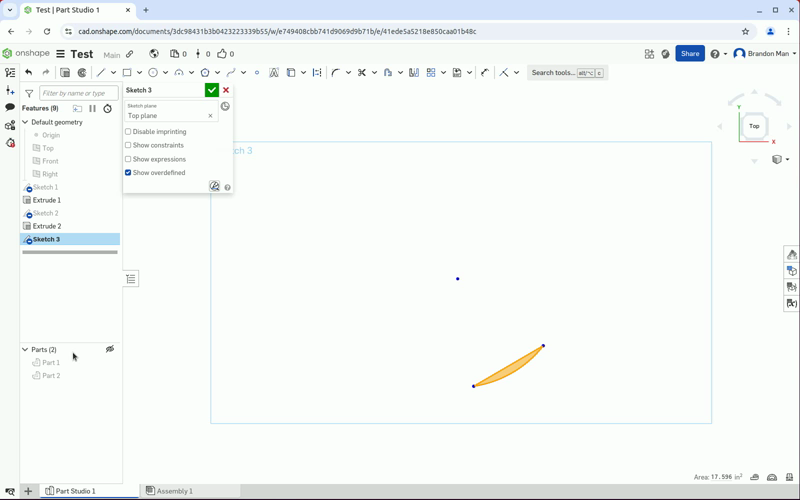
key(shift+e)
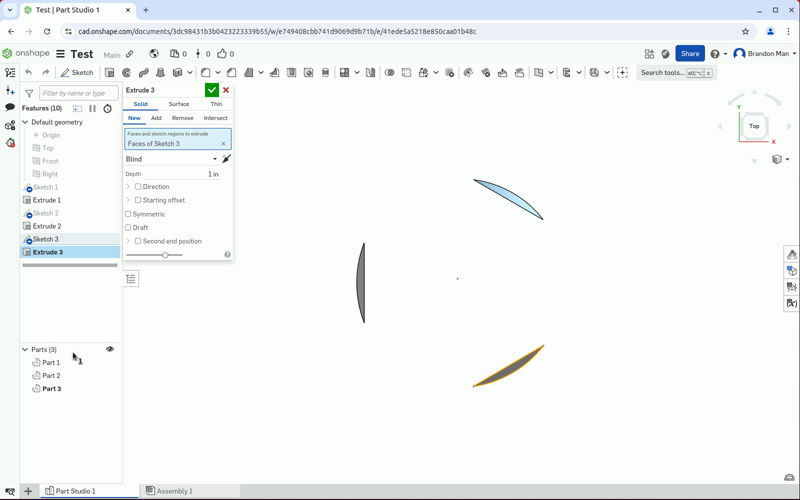
mouse_move(143, 106)
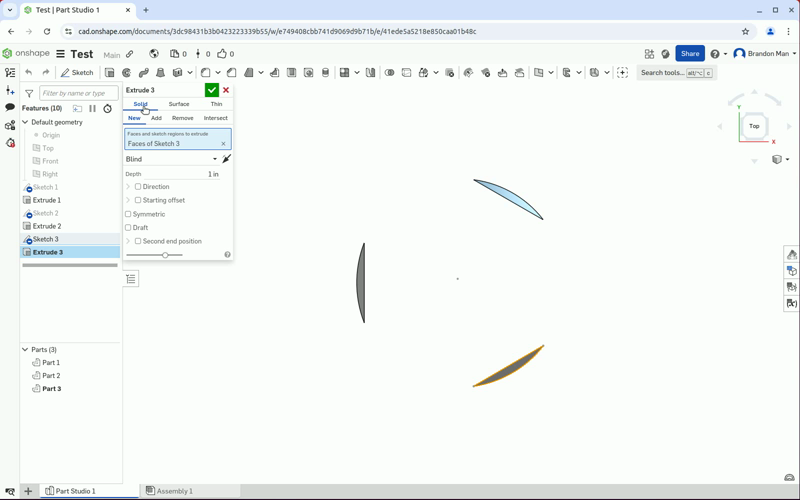
click(143, 106)
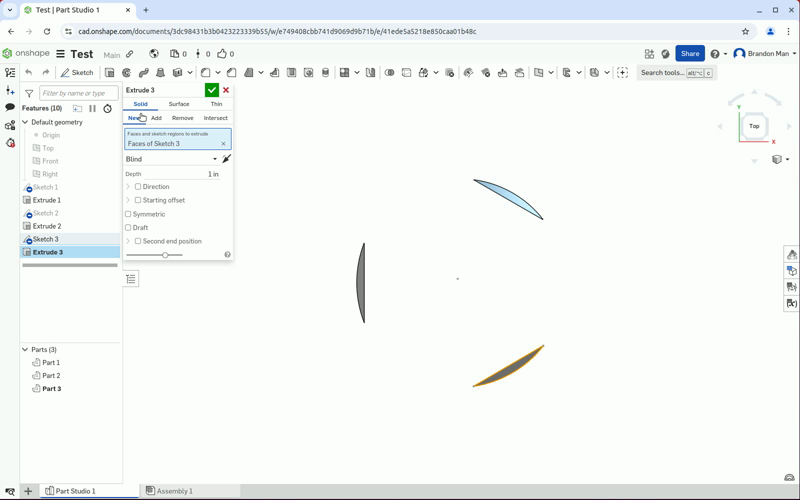
mouse_move(137, 120)
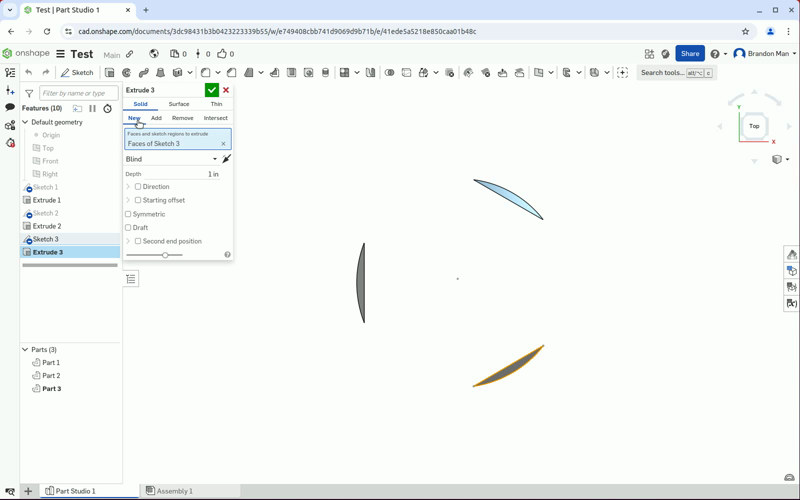
click(137, 120)
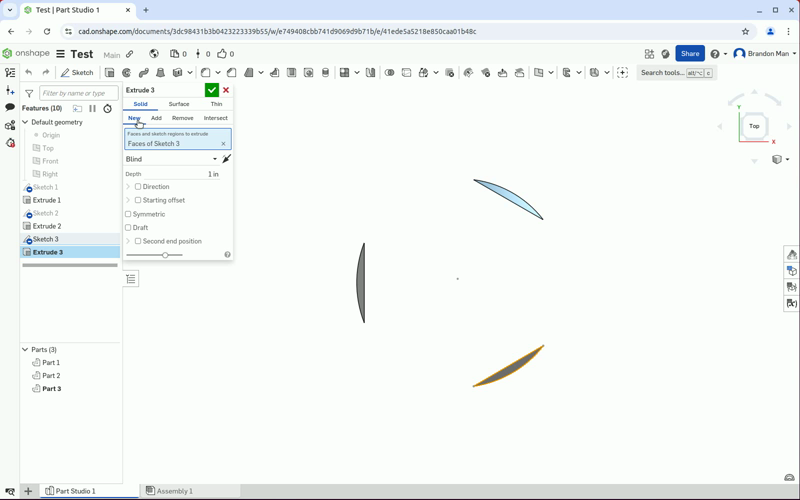
key(tab, 4)
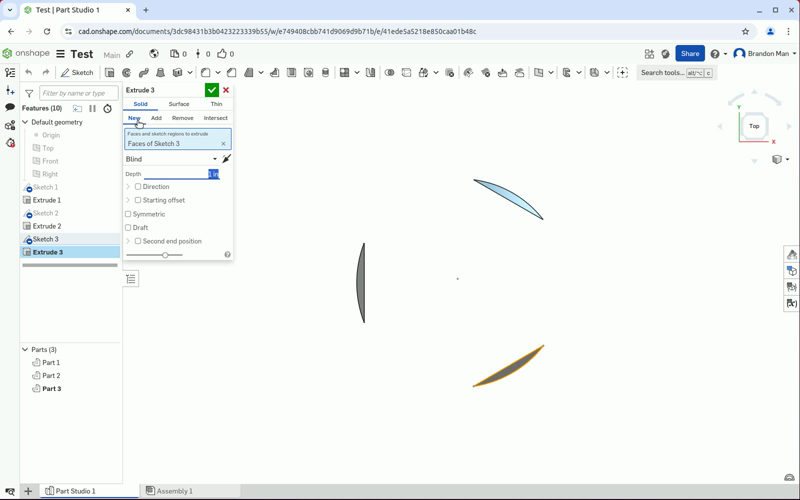
text(0.481)
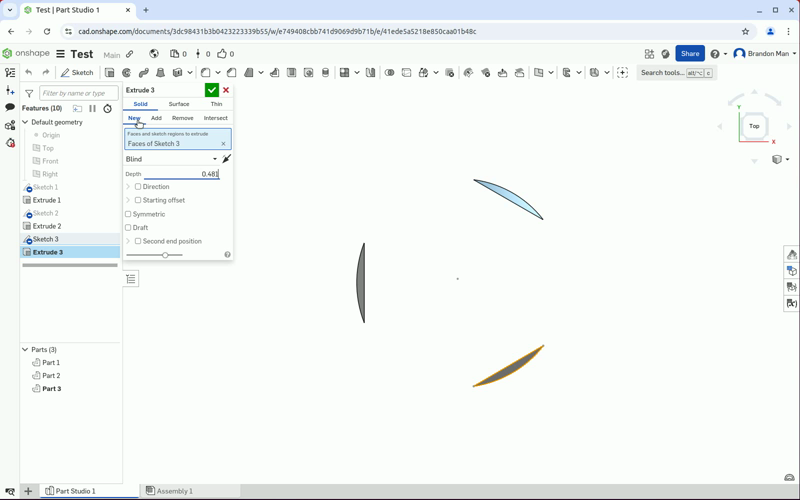
key(enter)
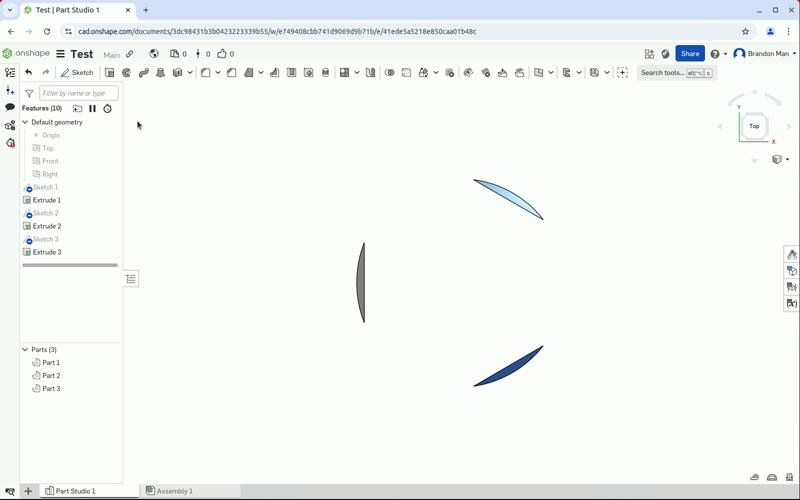
key(shift+h)
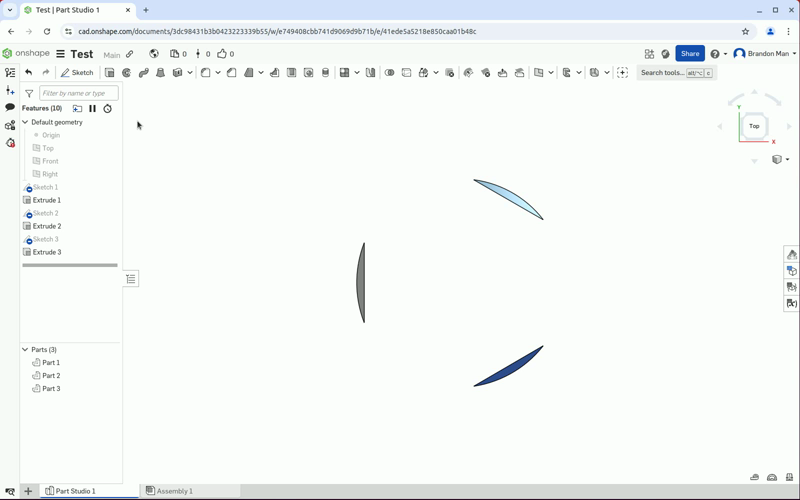
key(shift+h)
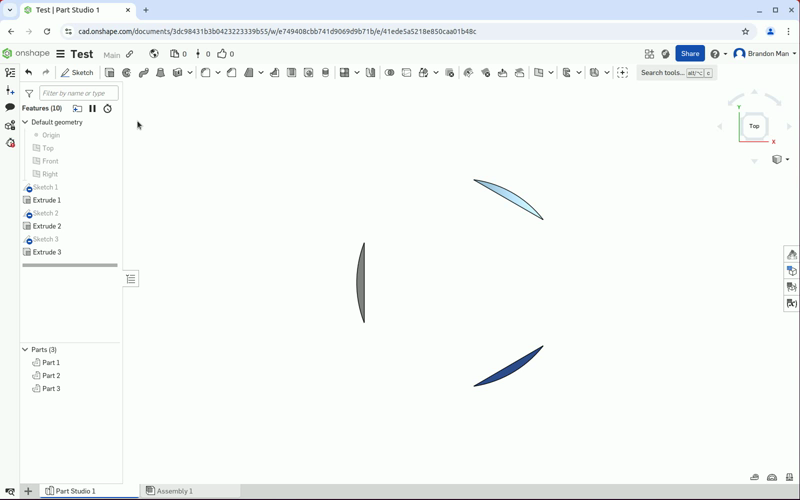
mouse_move(73, 189)
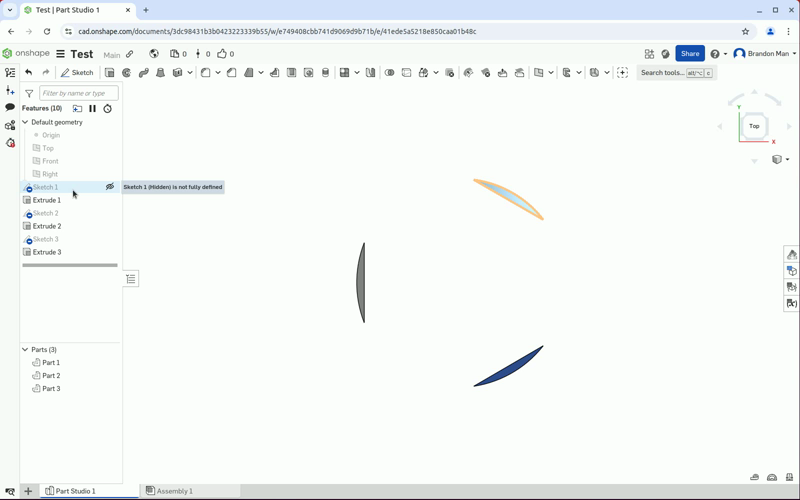
click(73, 189)
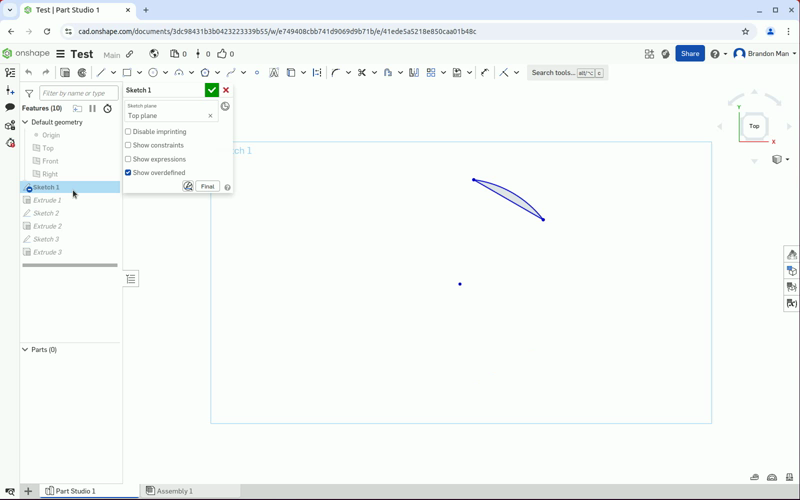
mouse_move(229, 92)
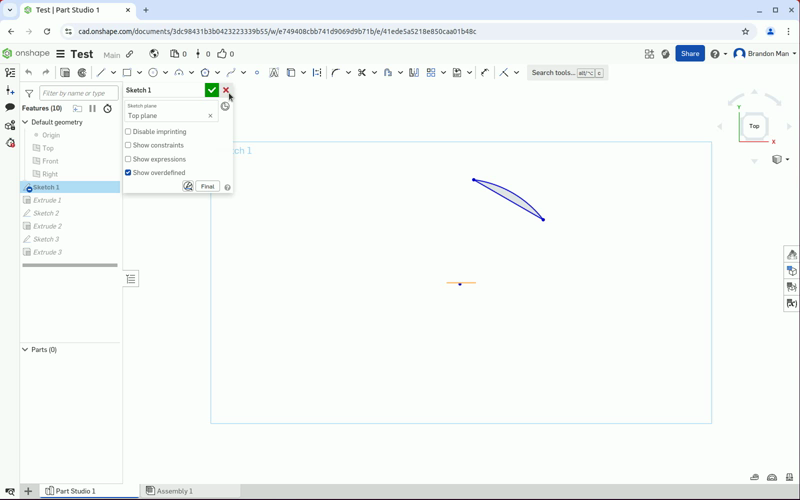
click(229, 92)
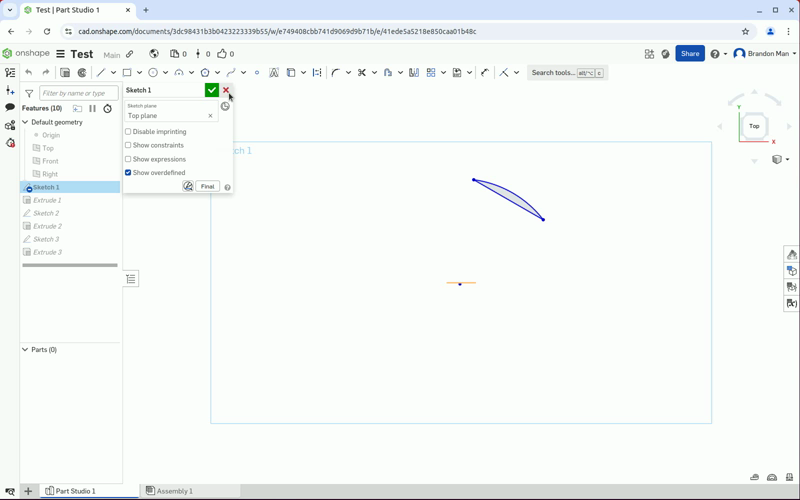
key(shift+s)
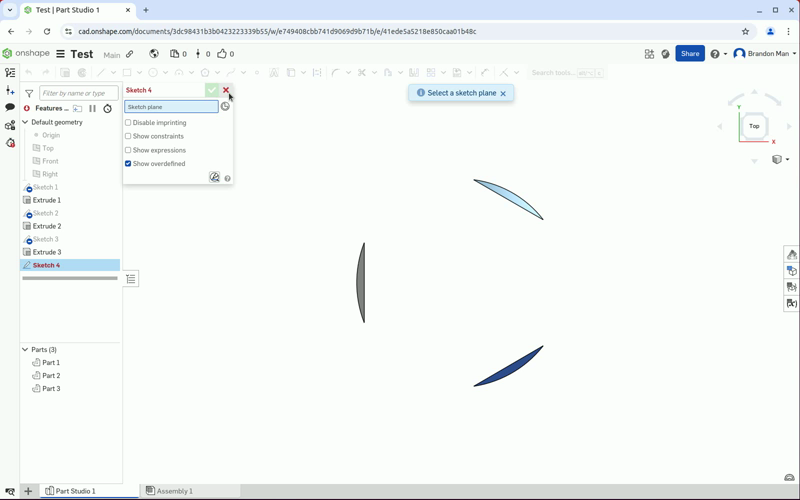
mouse_move(73, 150)
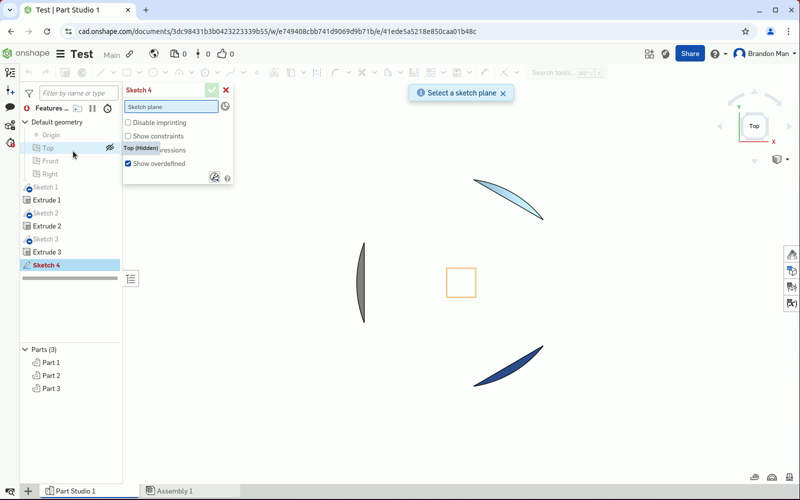
click(73, 150)
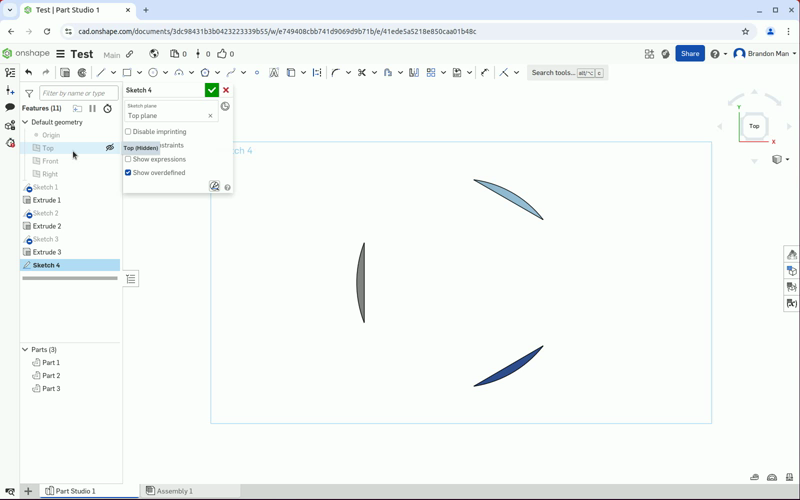
mouse_move(73, 352)
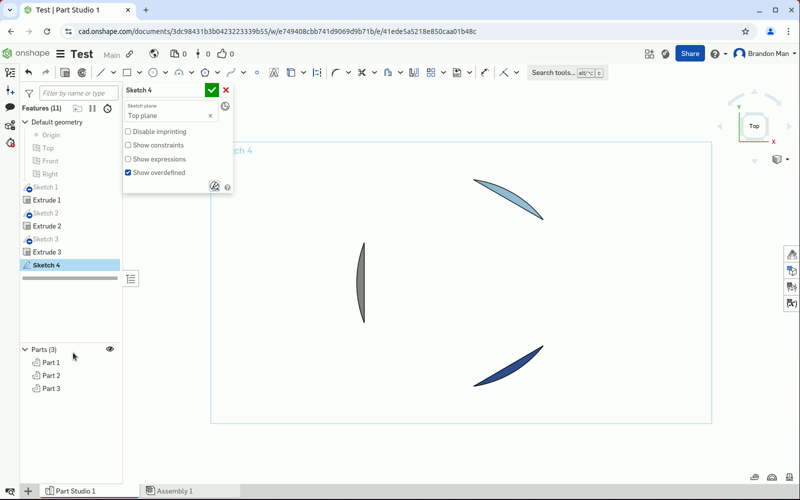
key(y)
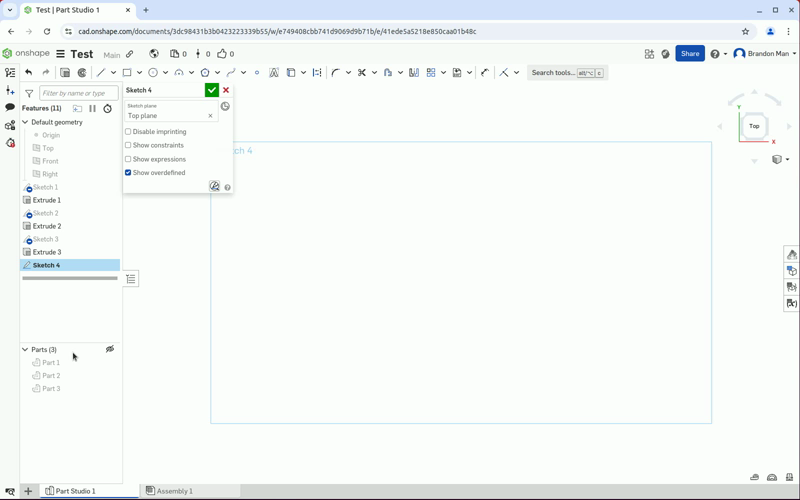
key(a)
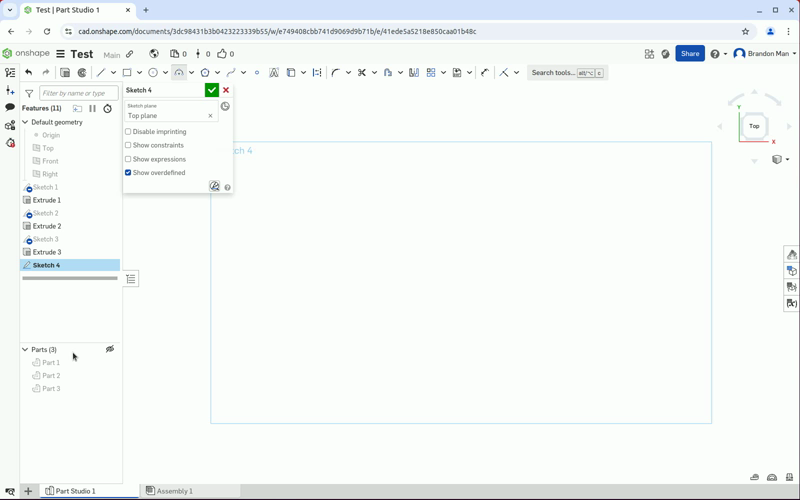
key_down(shift)
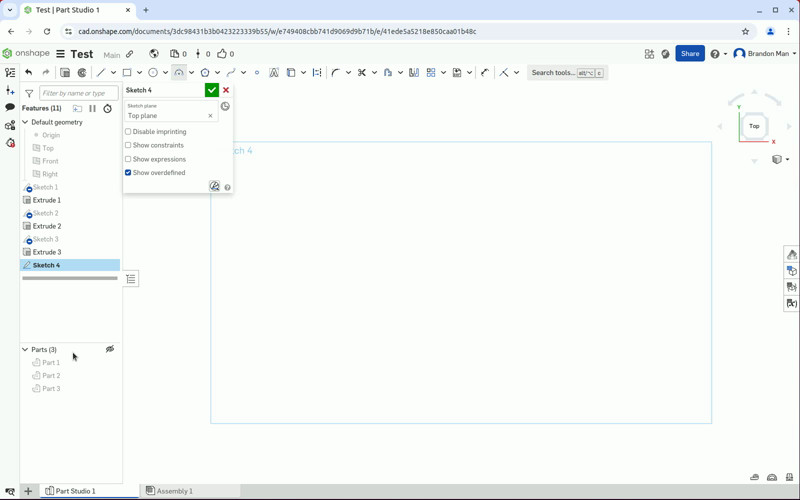
mouse_move(473, 179)
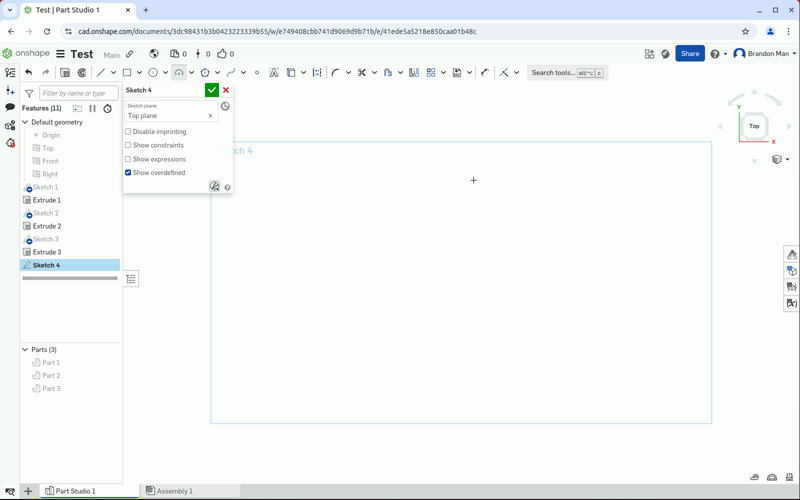
click(473, 179)
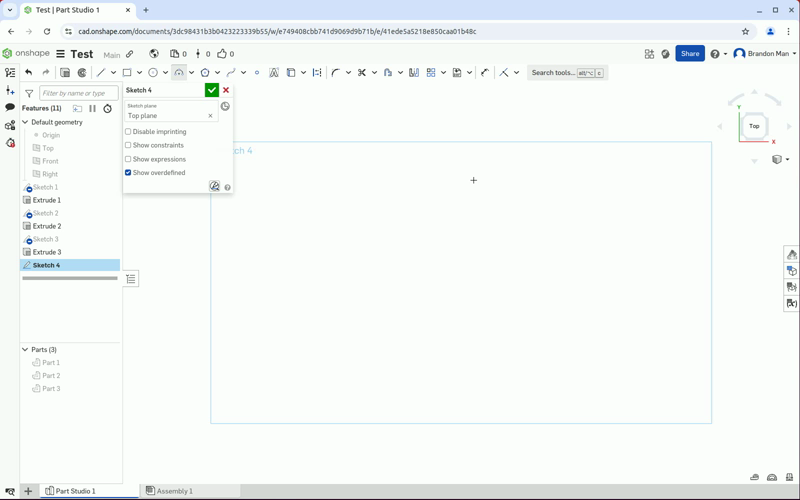
key_up(shift)
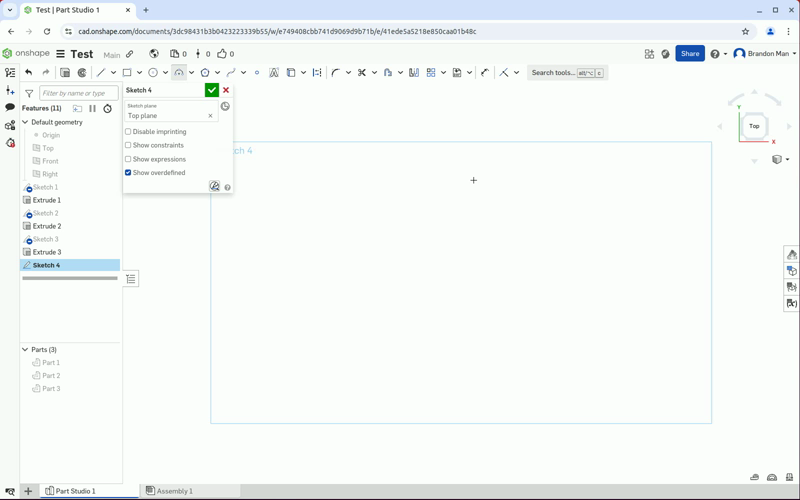
key_down(shift)
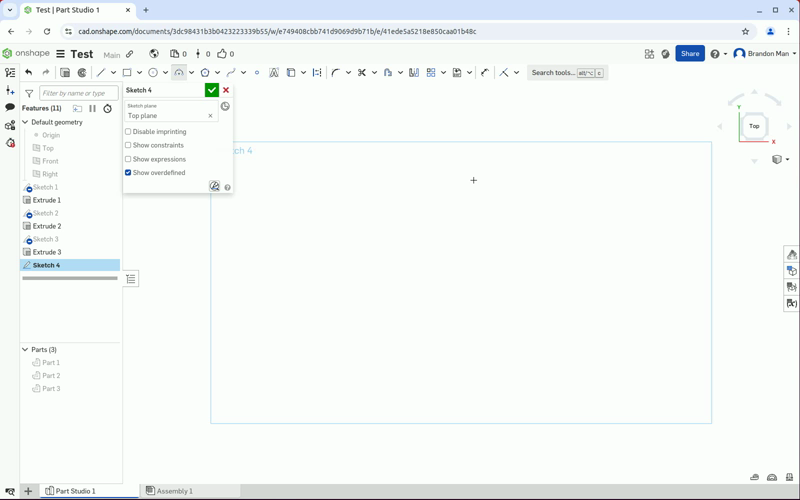
mouse_move(543, 219)
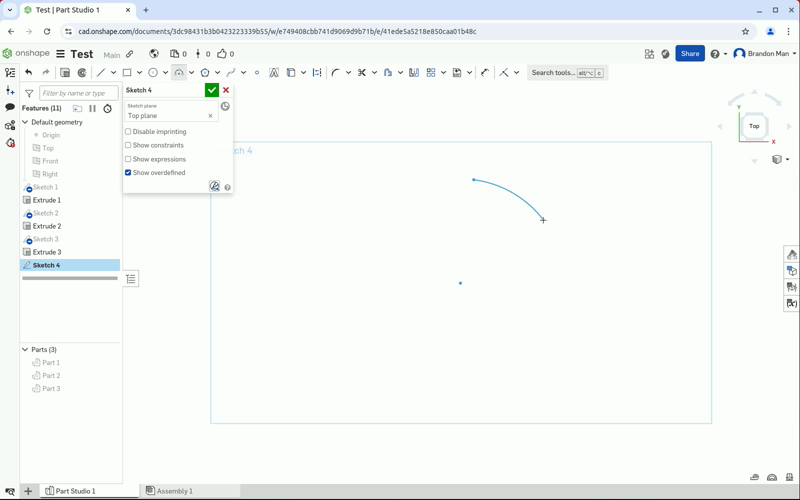
click(543, 219)
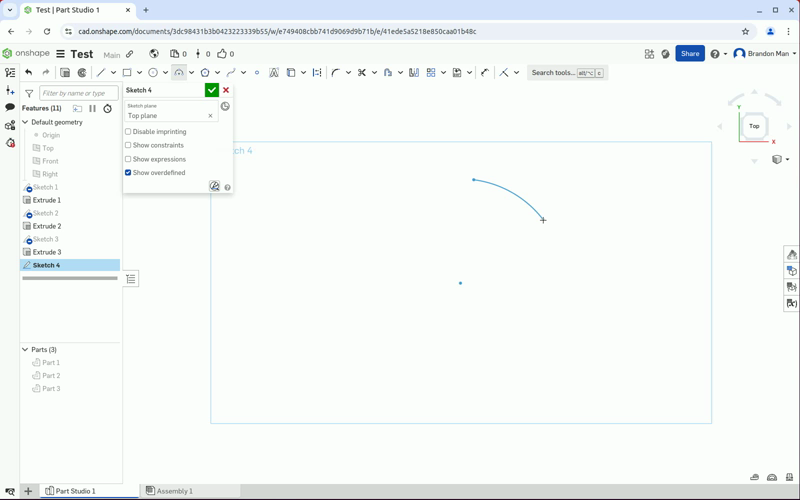
mouse_move(512, 192)
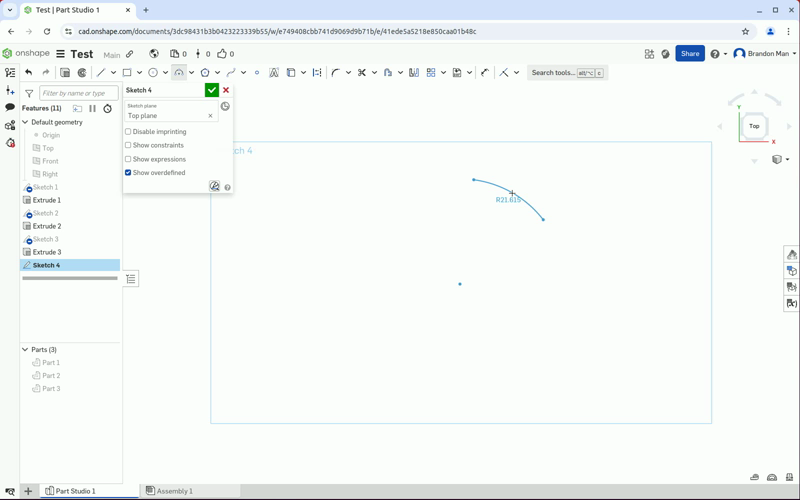
click(512, 192)
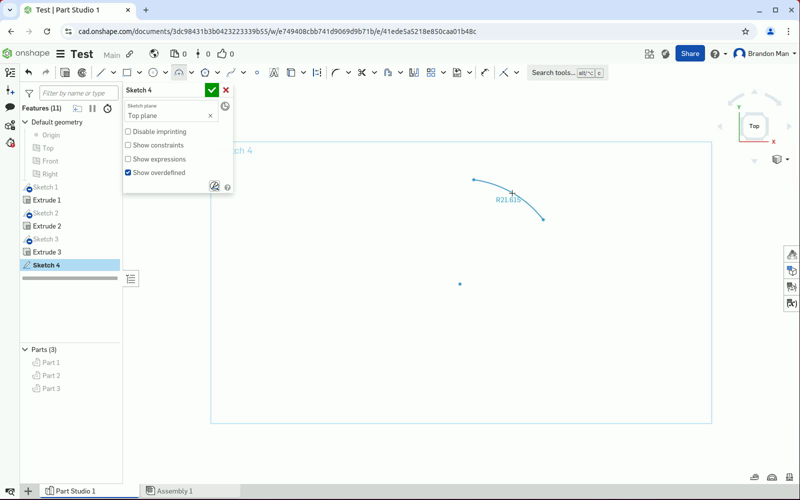
key_up(shift)
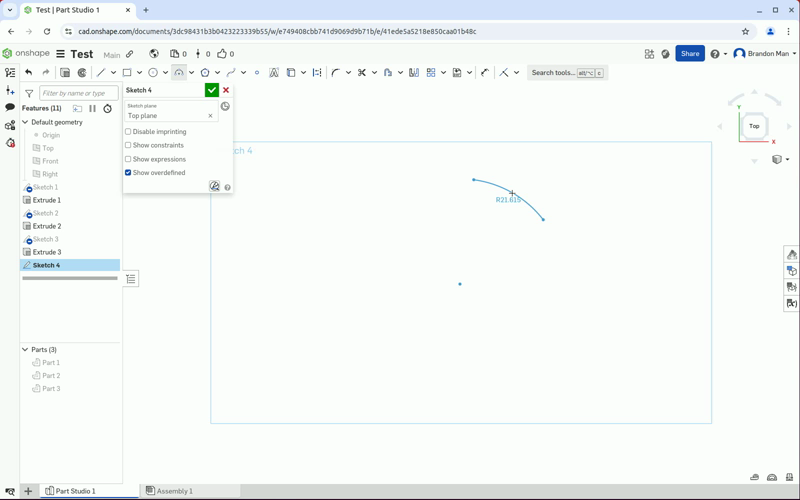
key(esc)
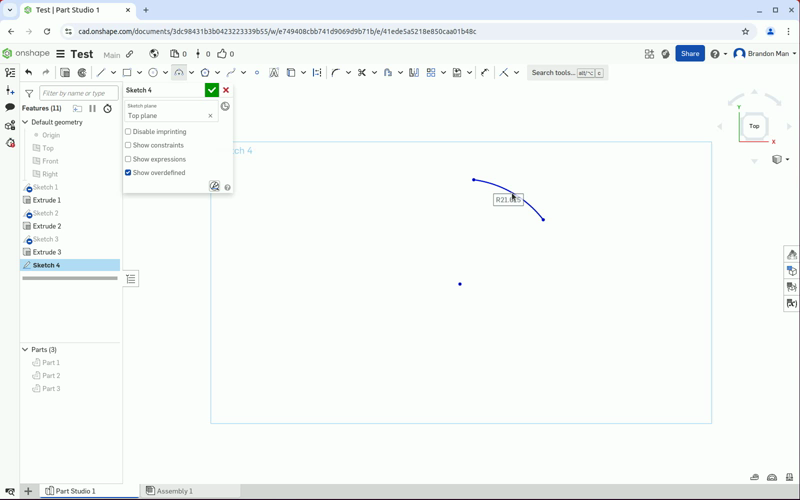
key(l)
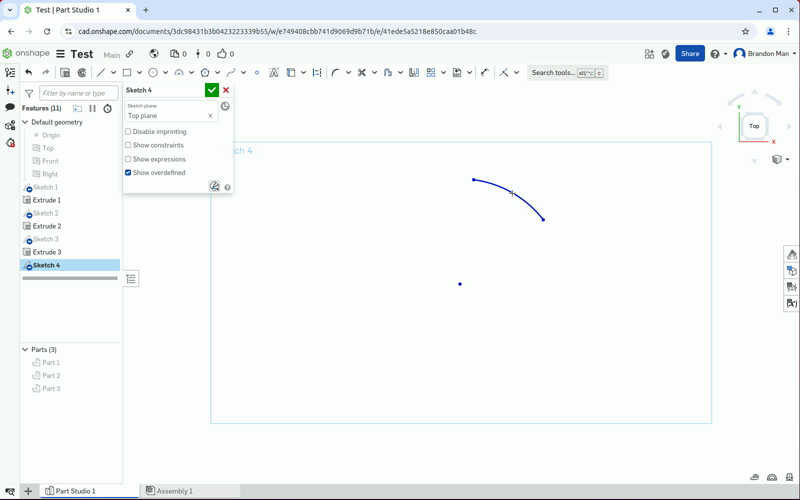
mouse_move(543, 219)
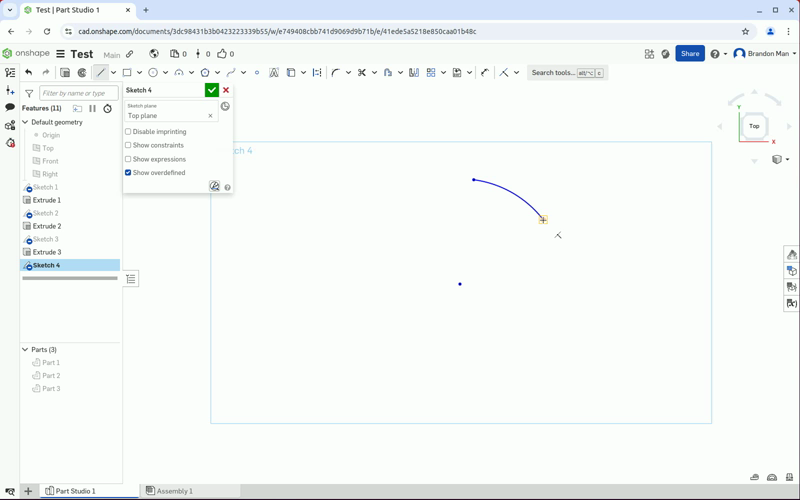
click(543, 219)
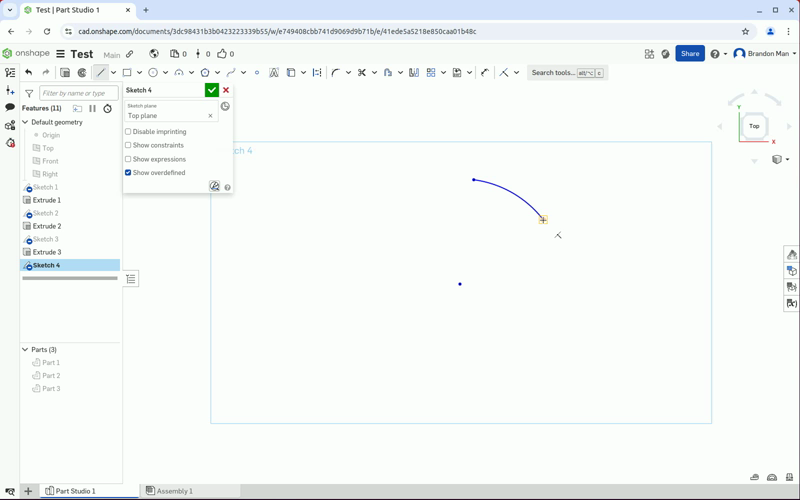
key_down(shift)
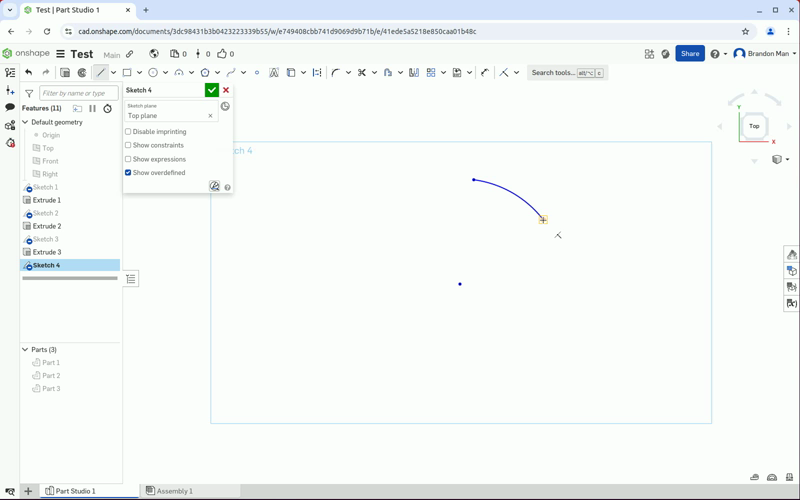
mouse_move(573, 219)
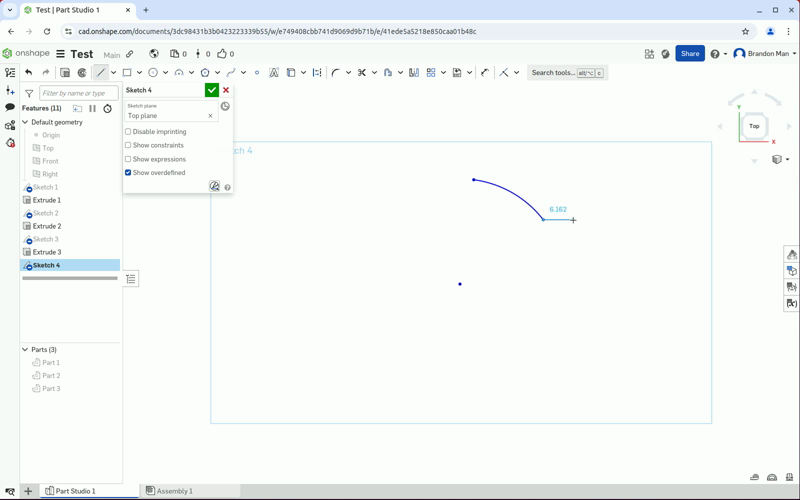
mouse_move(547, 212)
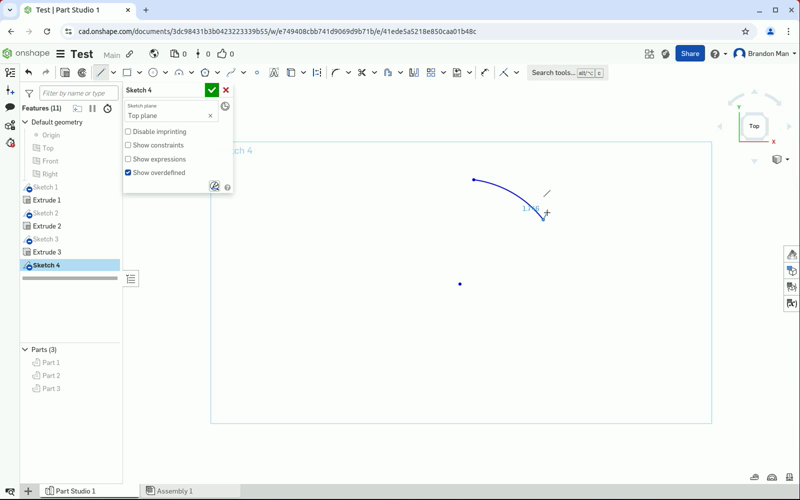
click(547, 212)
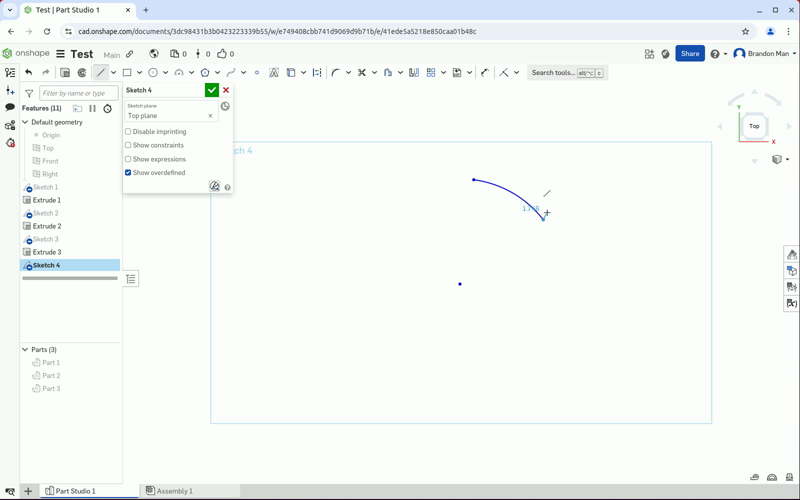
key_up(shift)
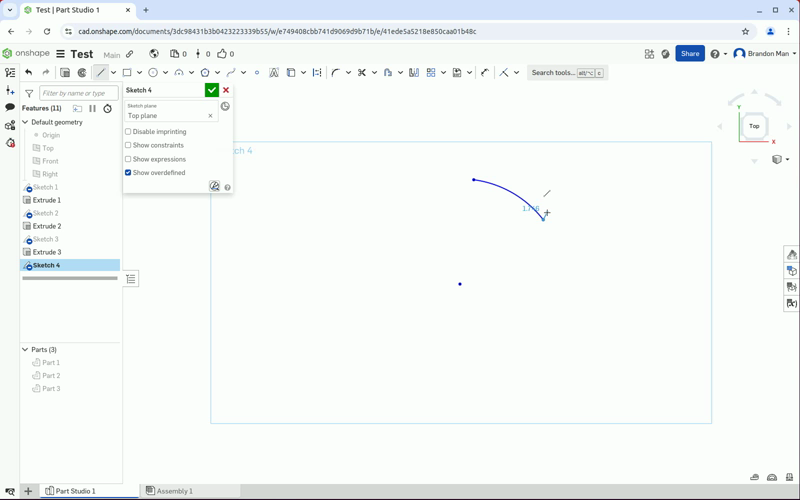
key(esc)
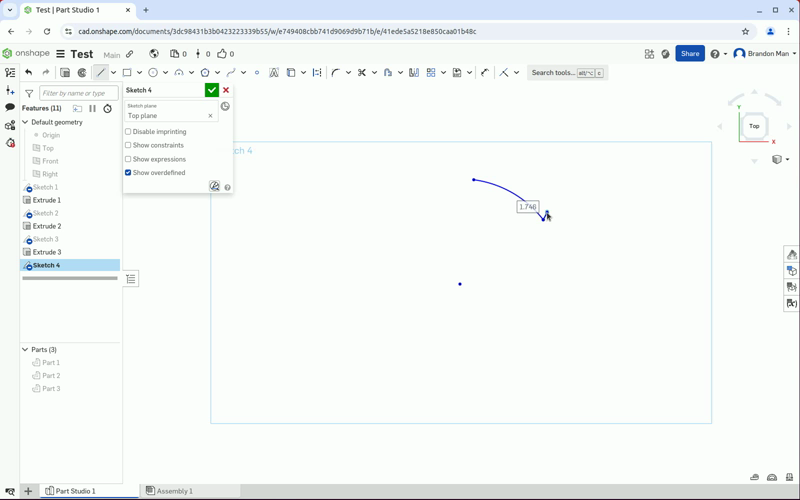
key(a)
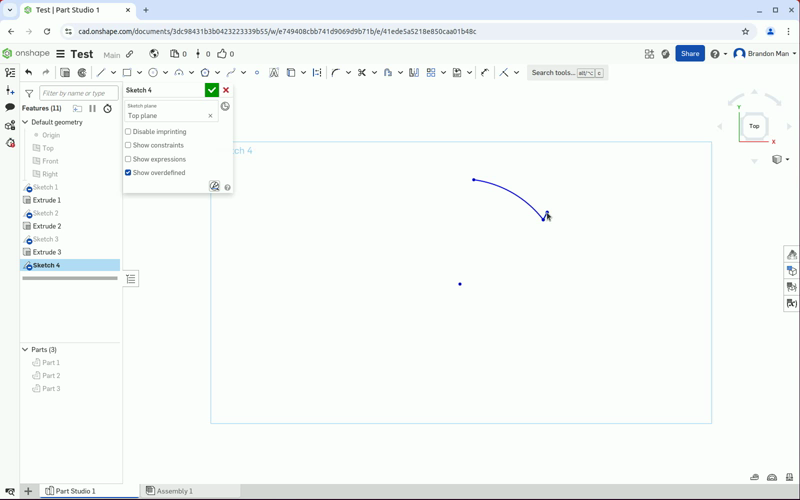
mouse_move(547, 212)
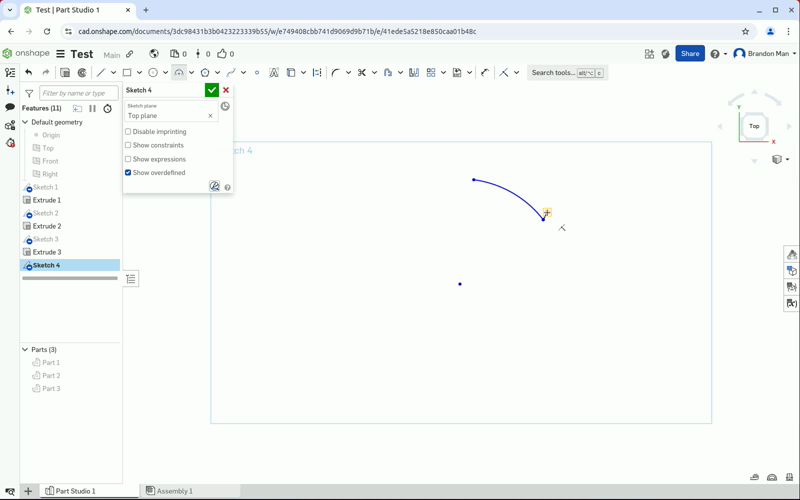
click(547, 212)
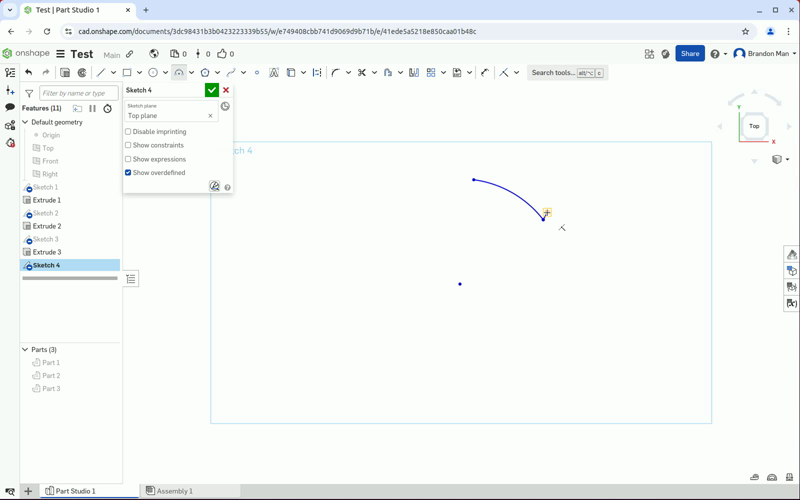
key_down(shift)
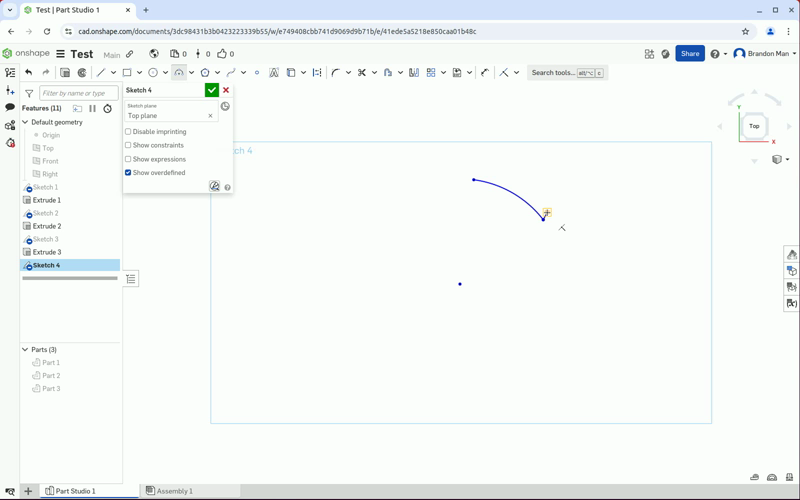
mouse_move(546, 207)
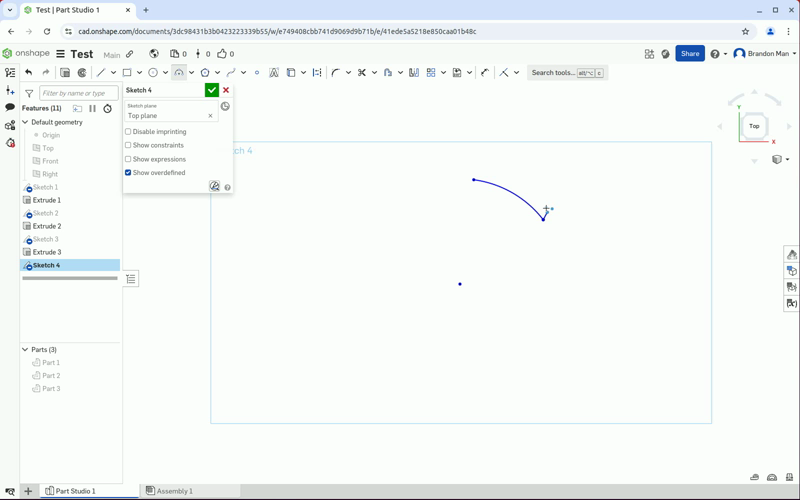
scroll(6)
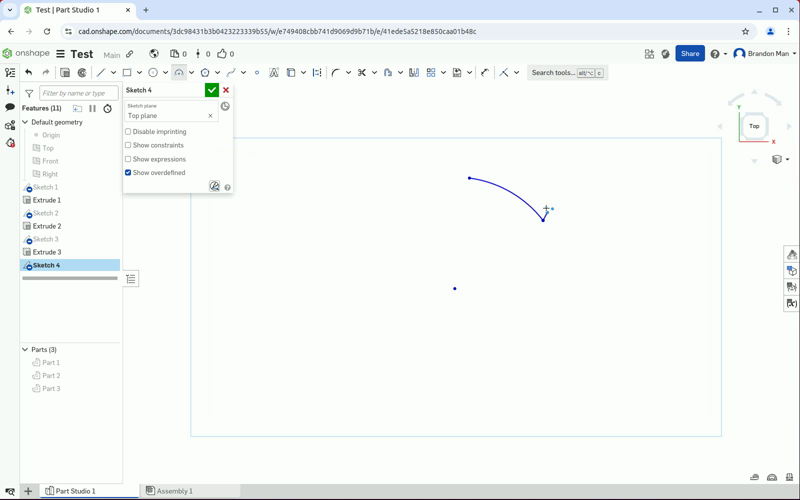
scroll(6)
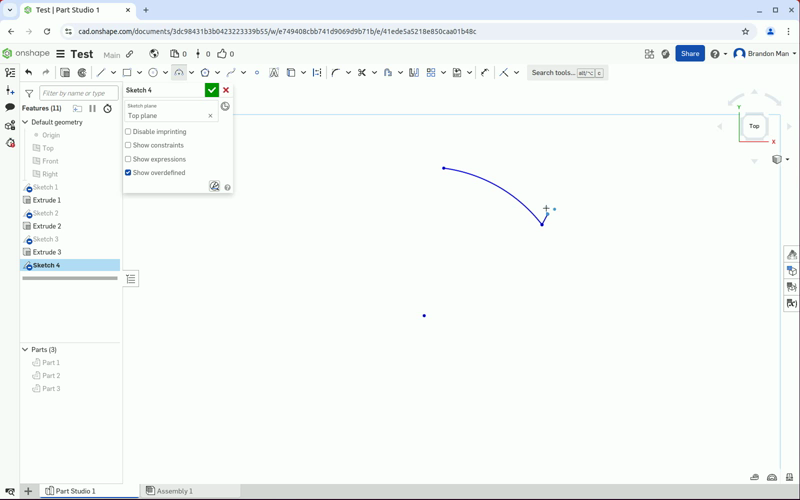
scroll(6)
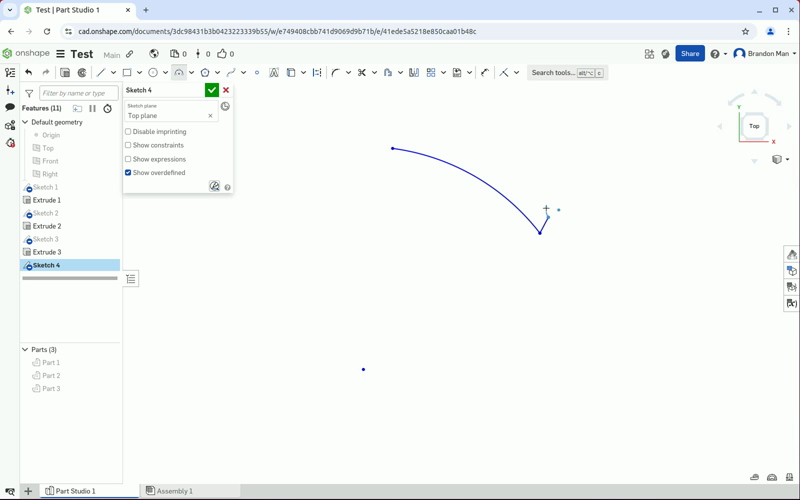
scroll(6)
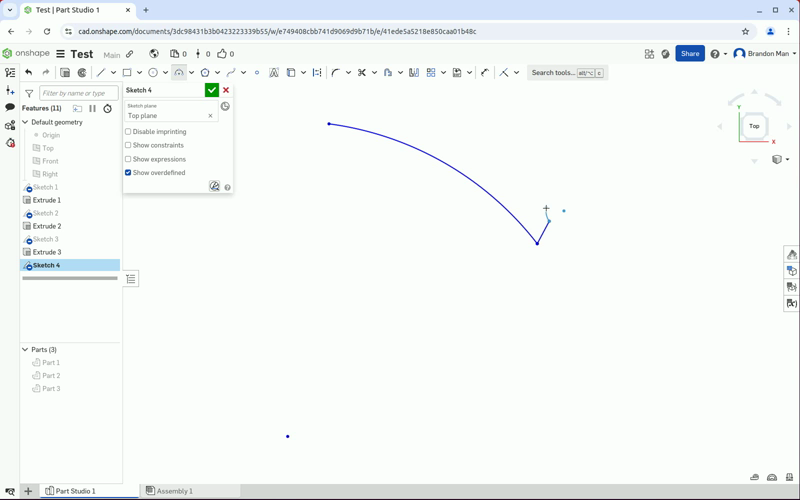
scroll(6)
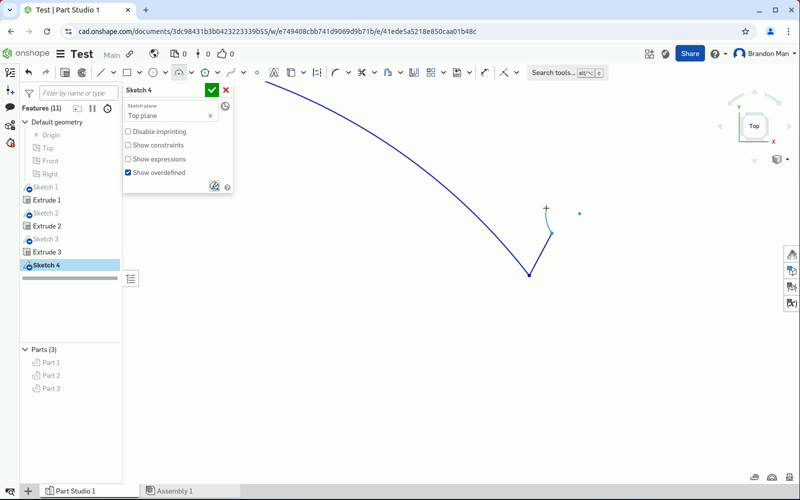
scroll(6)
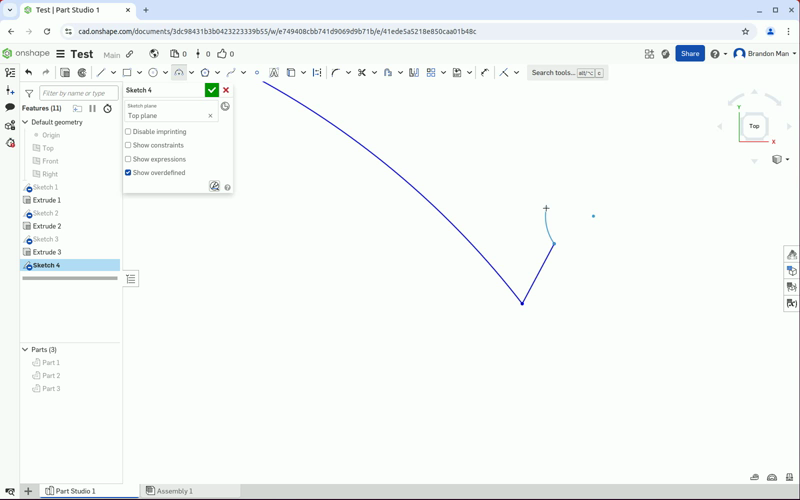
scroll(6)
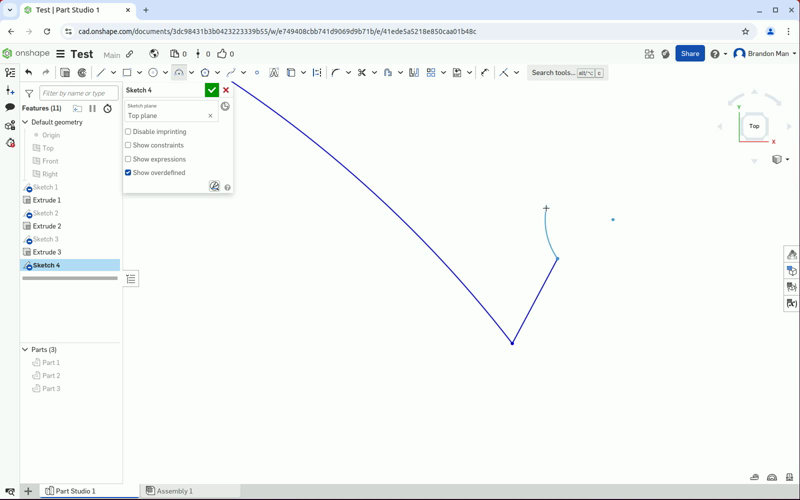
click(546, 207)
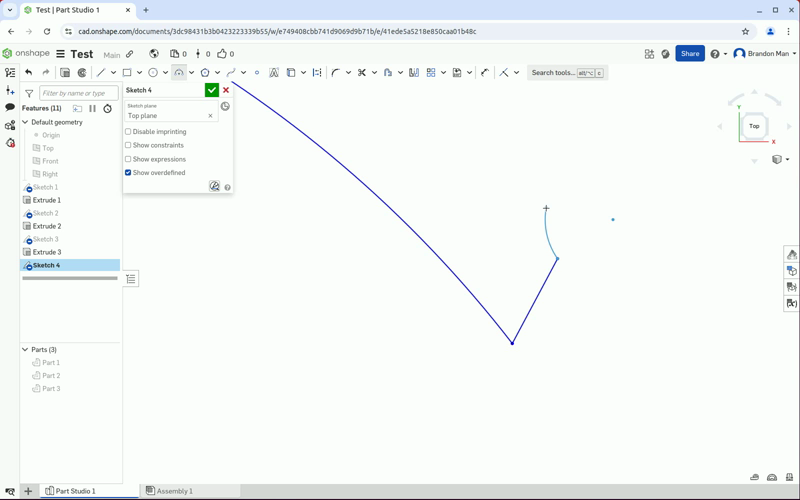
scroll(-6)
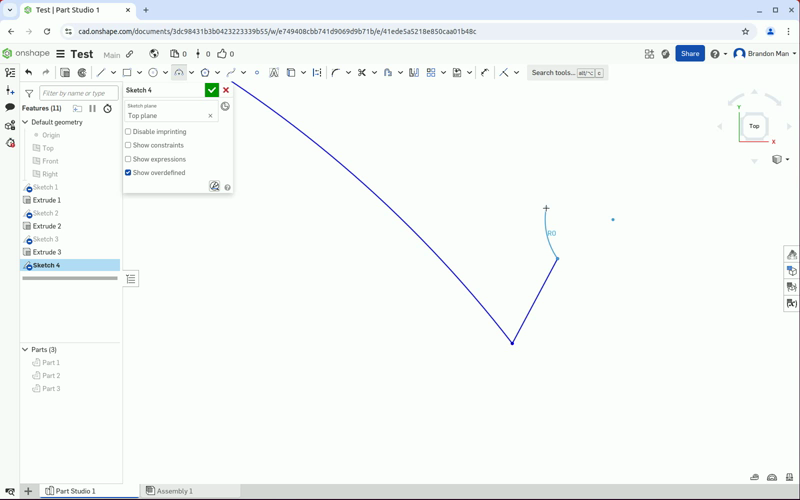
scroll(-6)
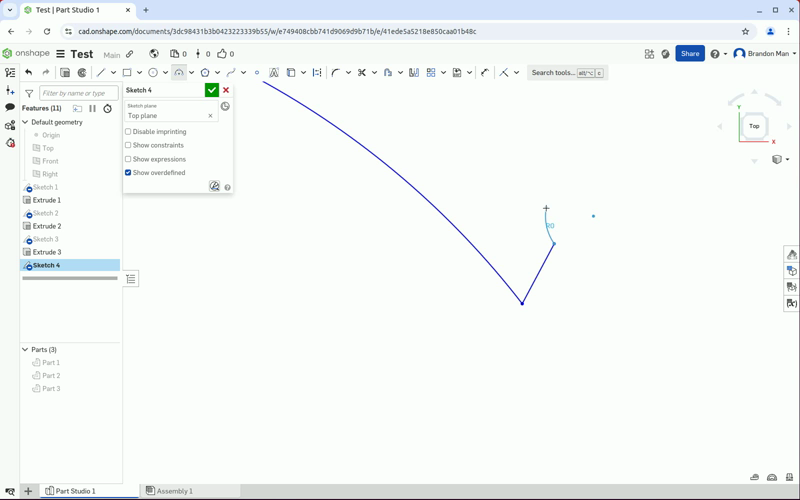
scroll(-6)
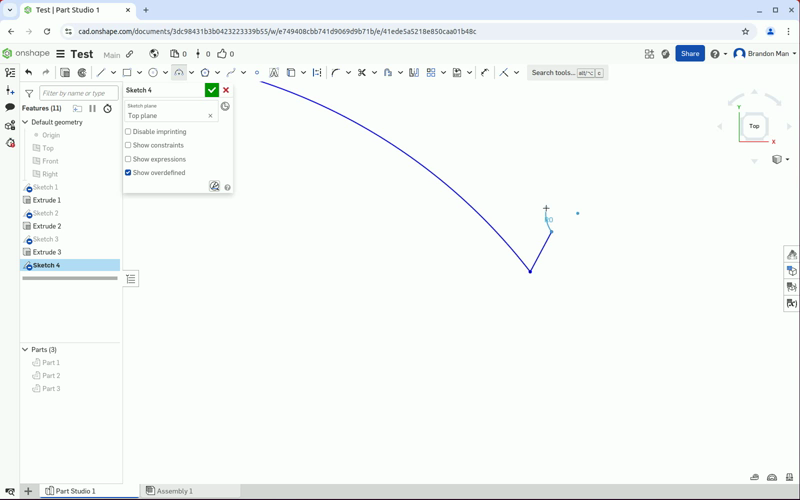
scroll(-6)
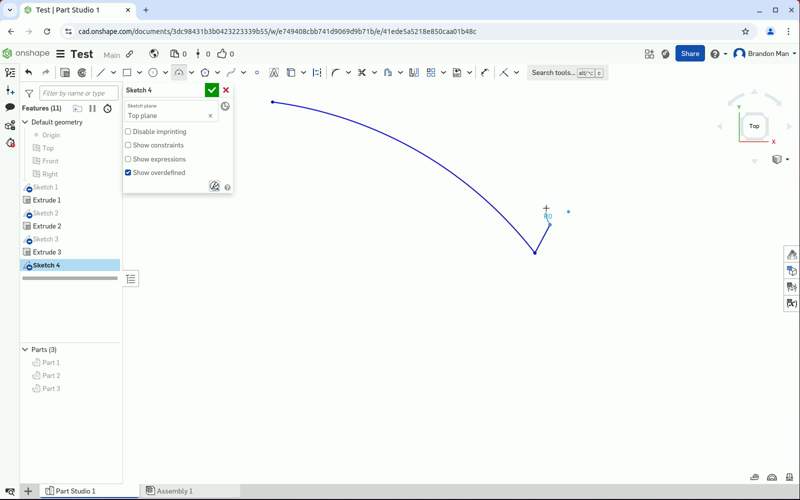
scroll(-6)
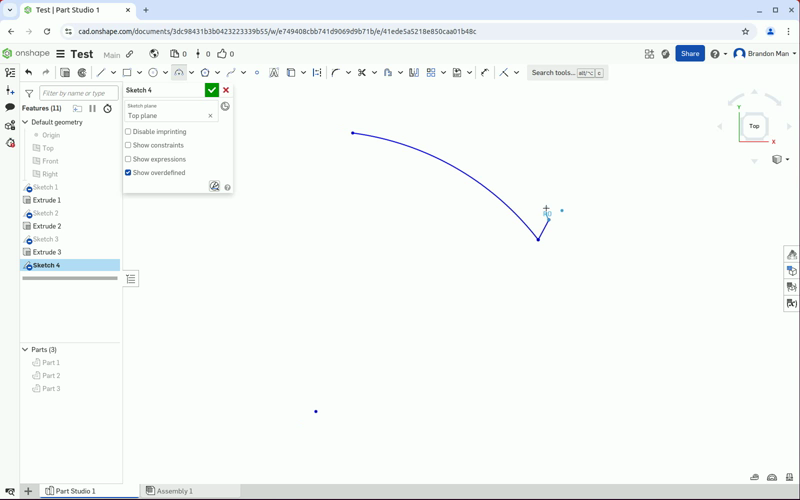
scroll(-6)
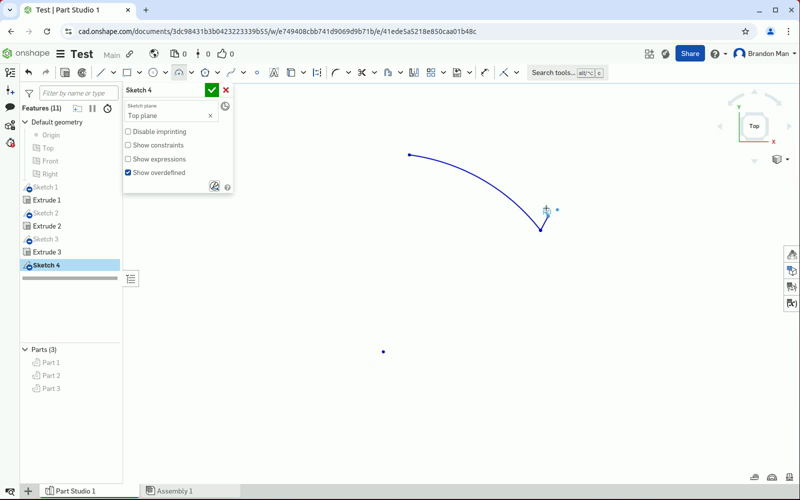
scroll(-6)
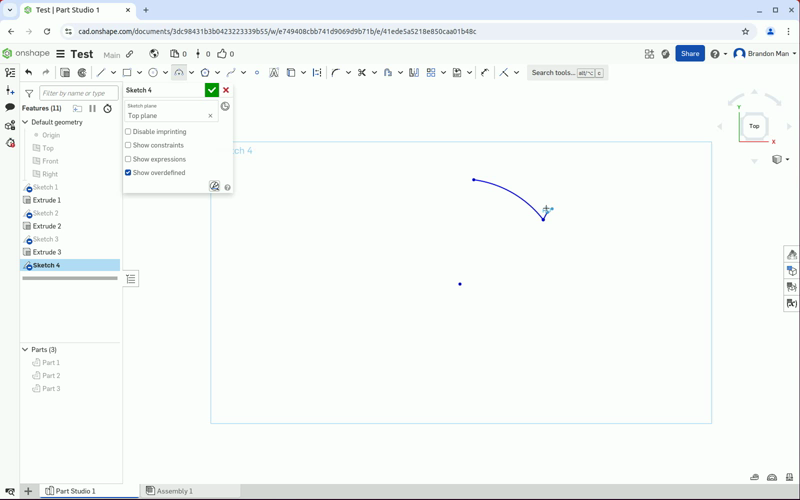
mouse_move(547, 209)
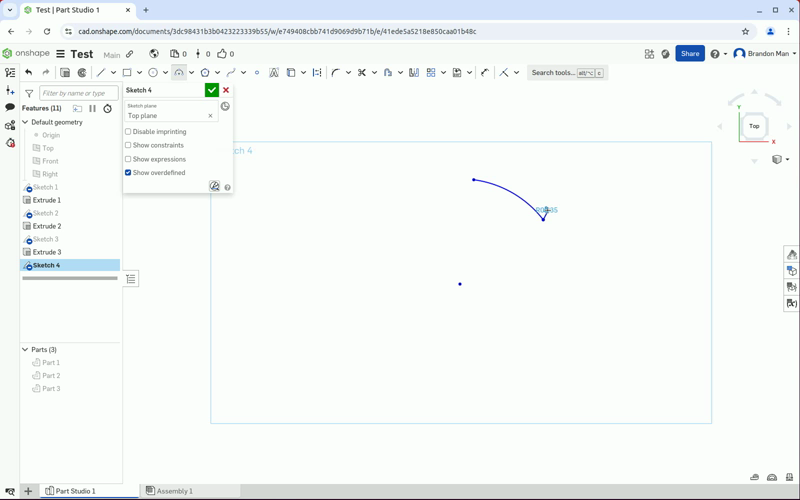
scroll(6)
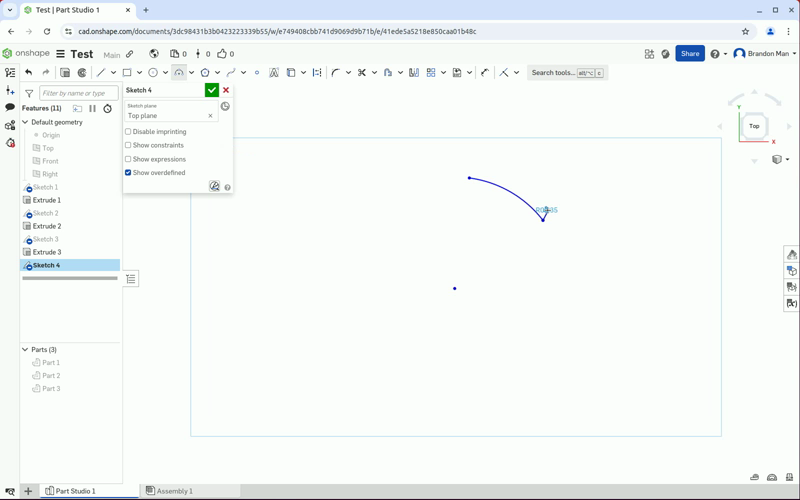
scroll(6)
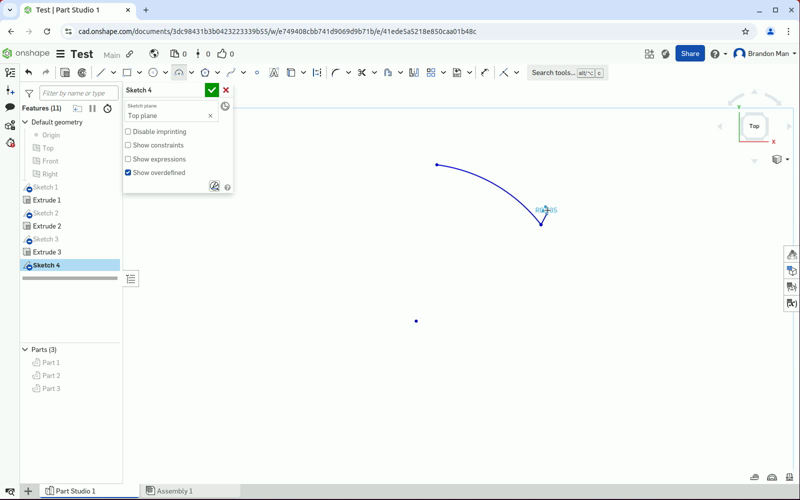
scroll(6)
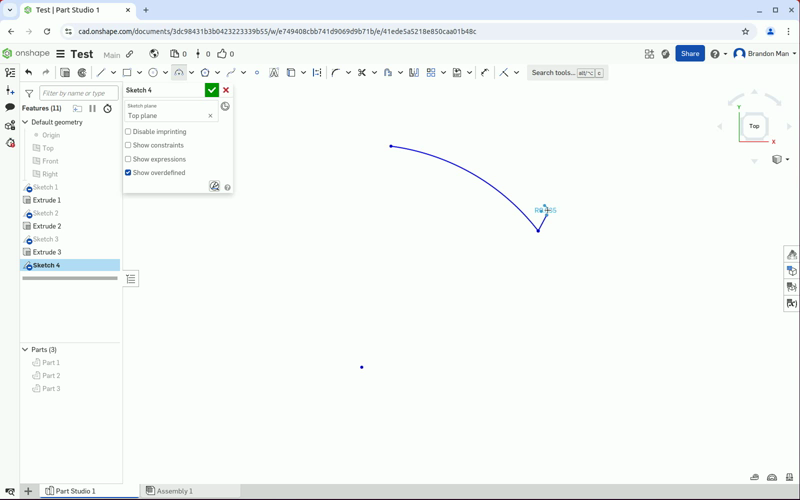
scroll(6)
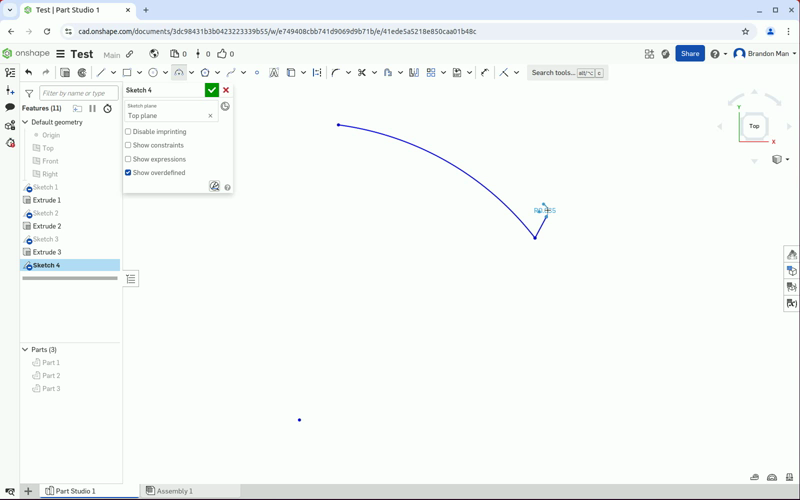
scroll(6)
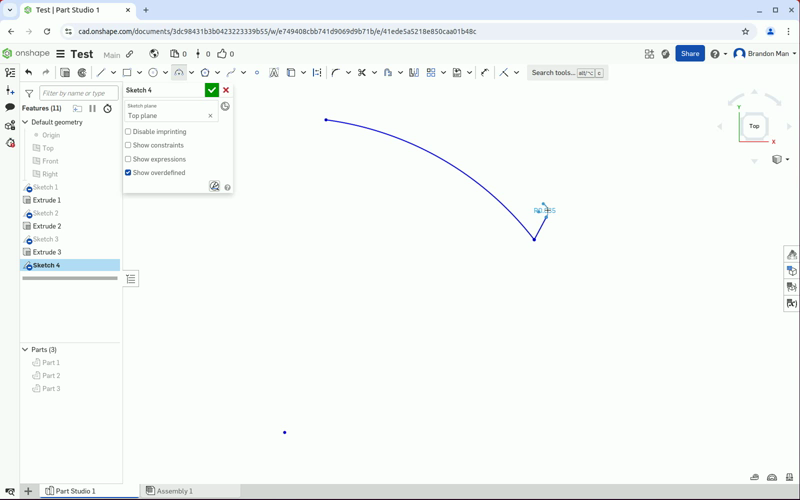
scroll(6)
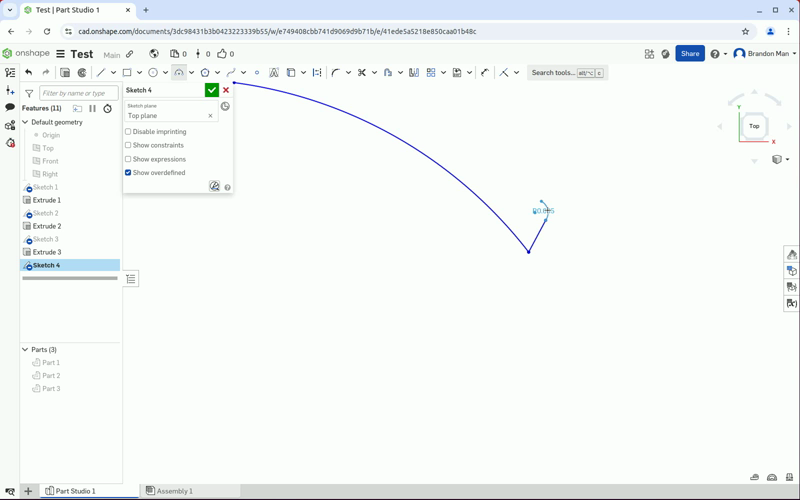
scroll(6)
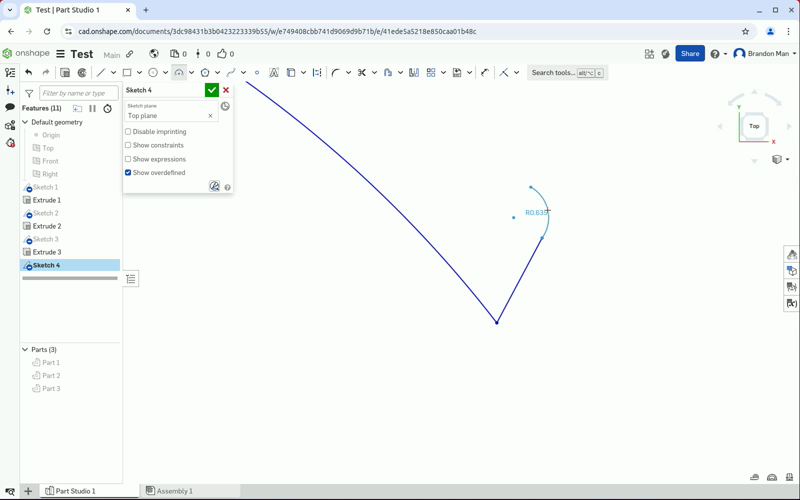
click(547, 209)
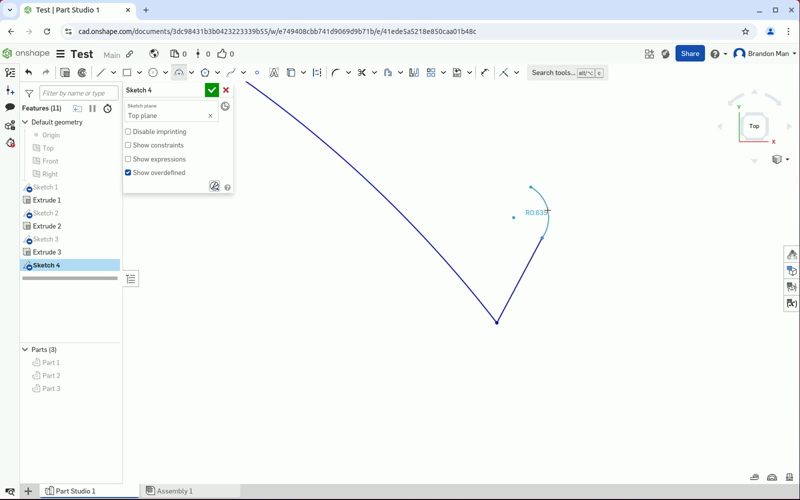
scroll(-6)
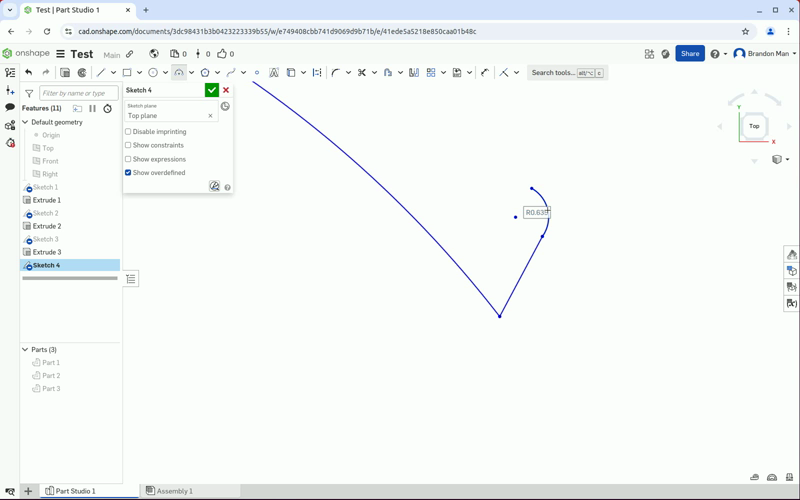
scroll(-6)
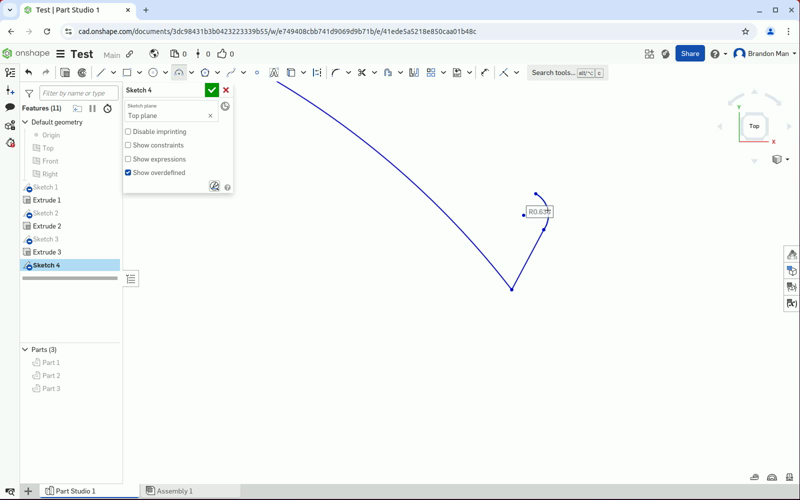
scroll(-6)
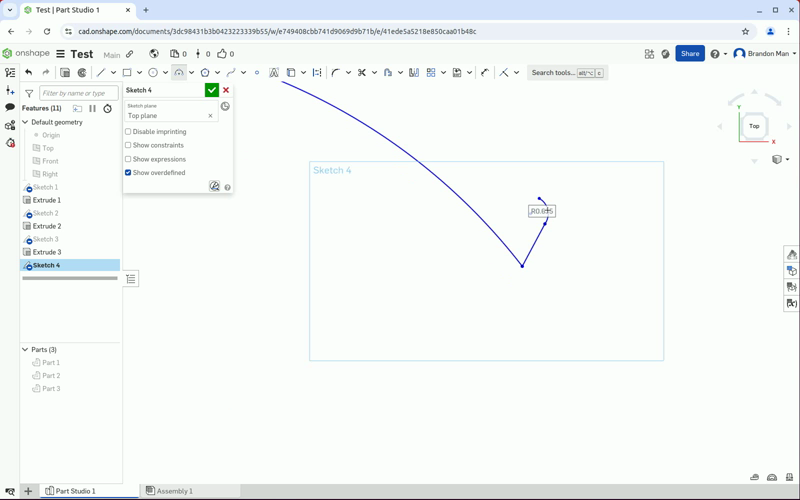
scroll(-6)
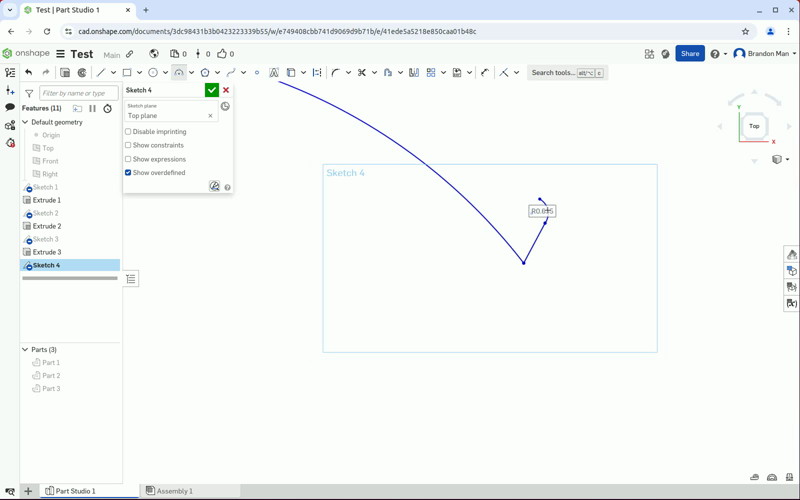
scroll(-6)
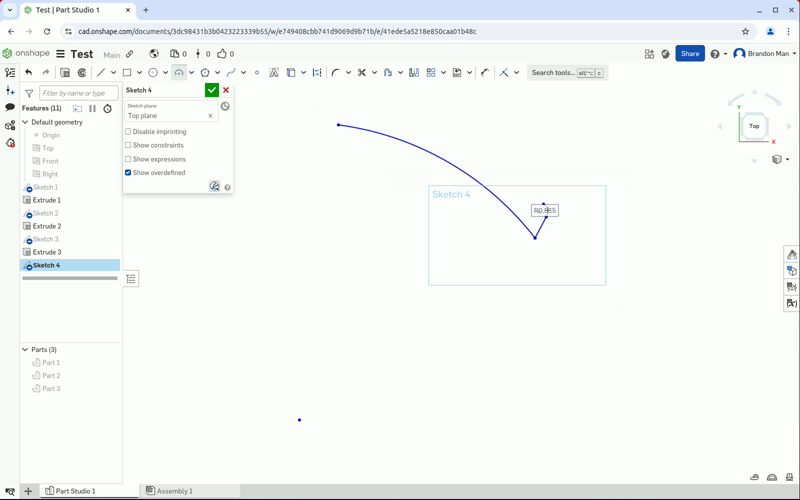
scroll(-6)
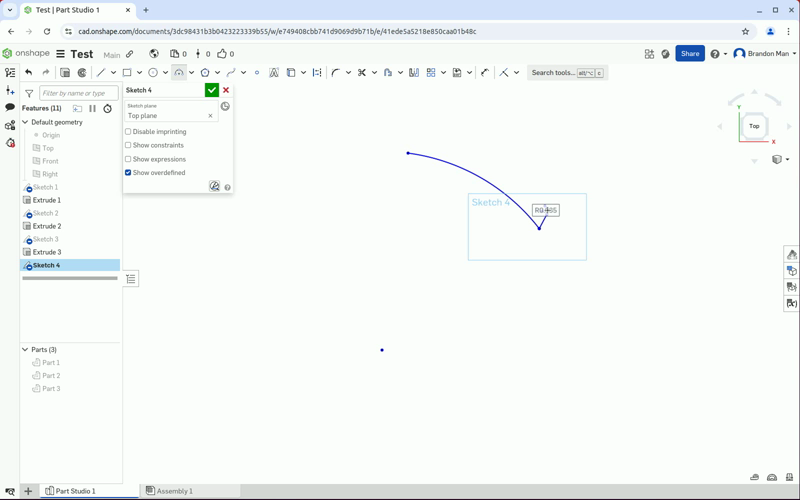
scroll(-6)
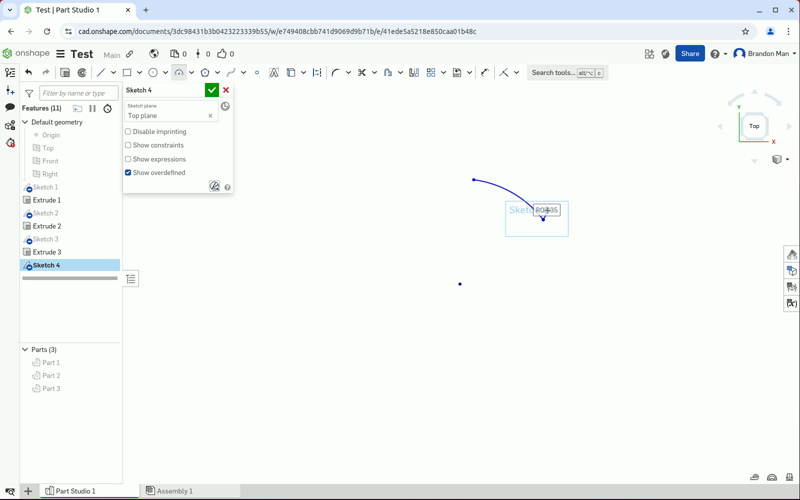
key_up(shift)
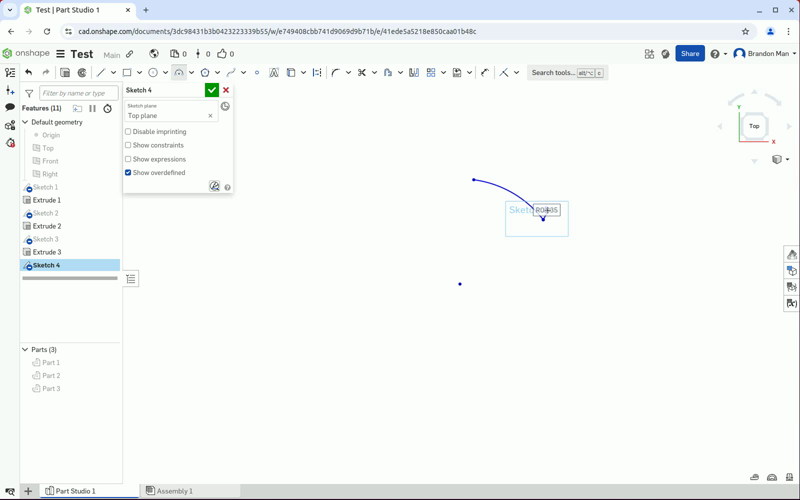
key(esc)
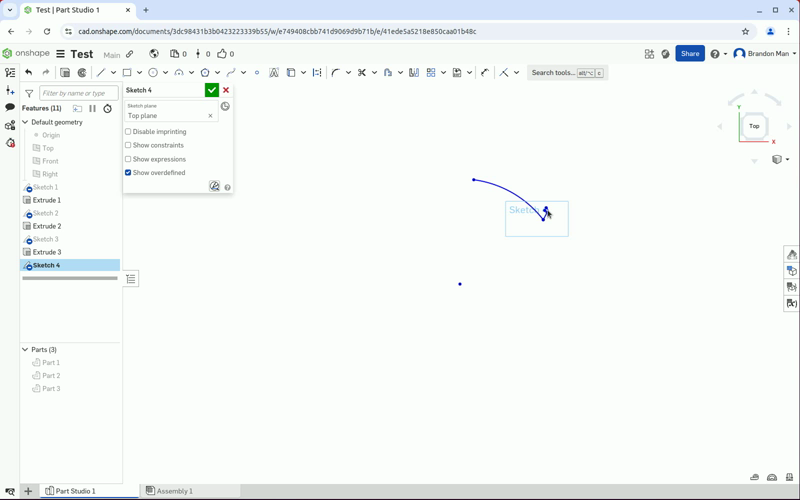
key(l)
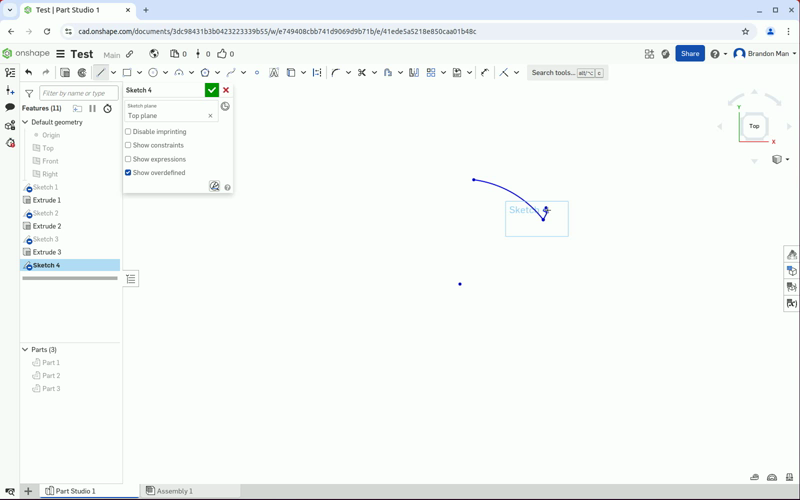
mouse_move(546, 207)
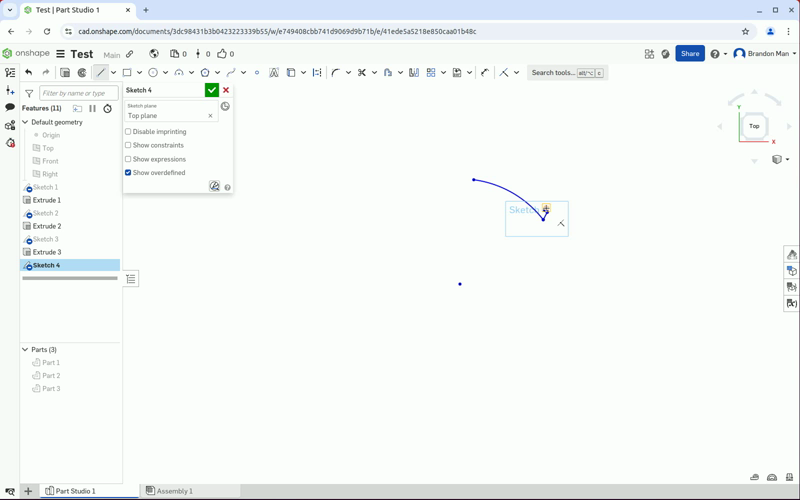
scroll(6)
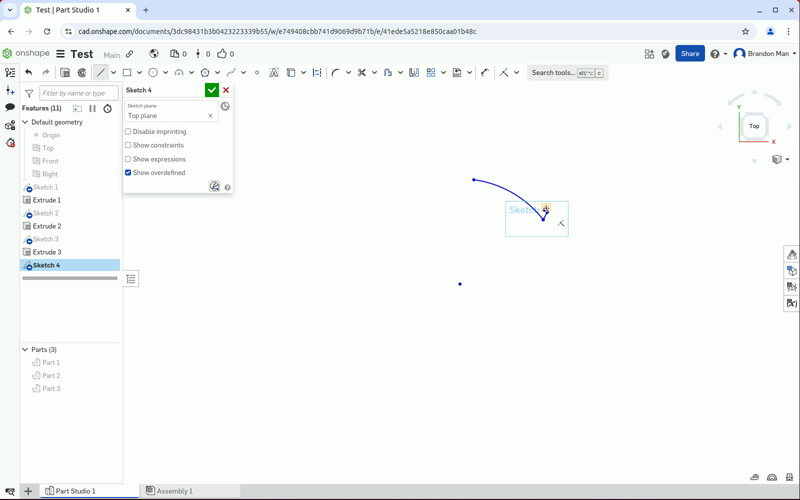
scroll(6)
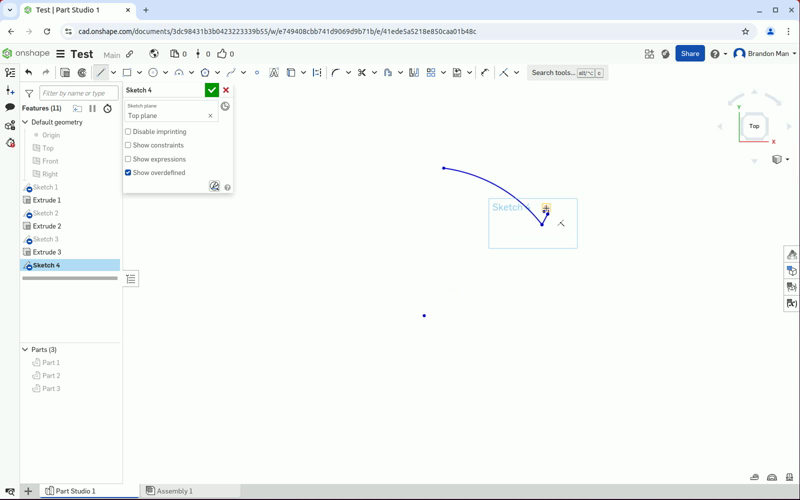
scroll(6)
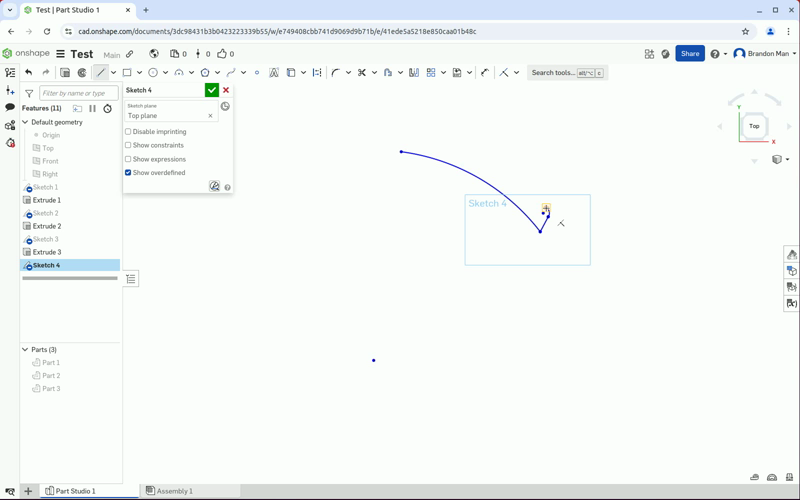
scroll(6)
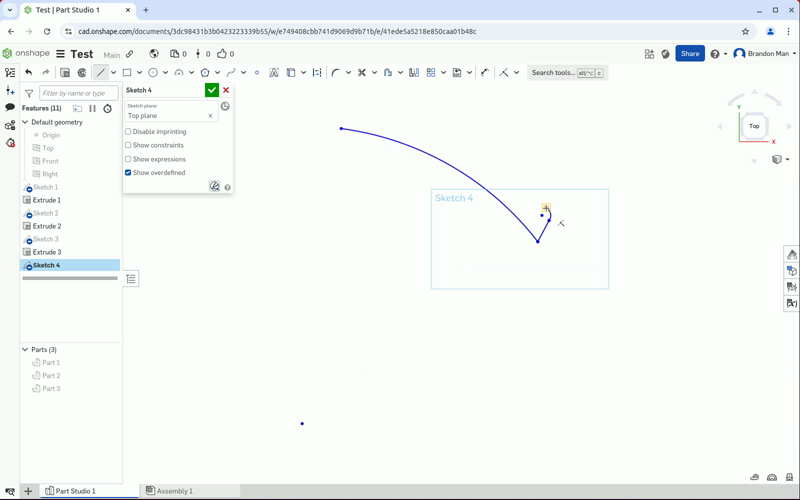
scroll(6)
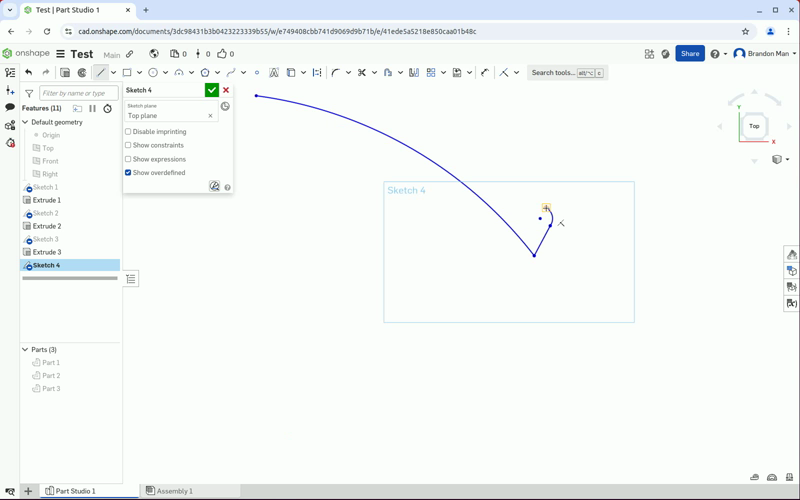
scroll(6)
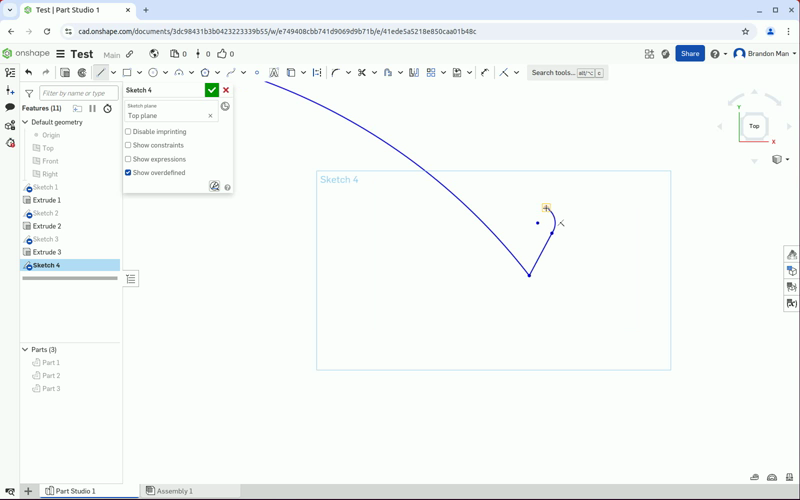
scroll(6)
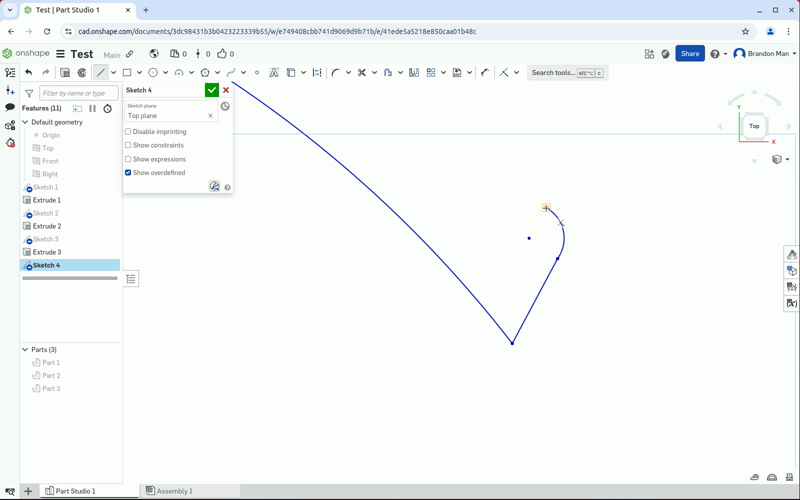
click(546, 207)
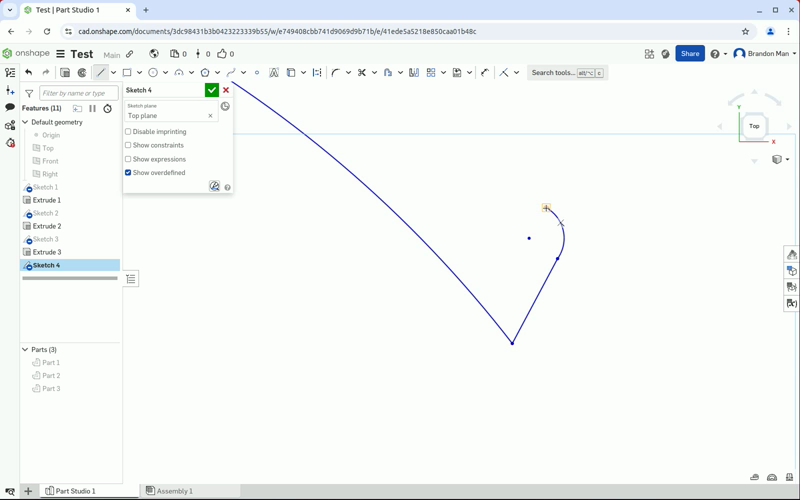
scroll(-6)
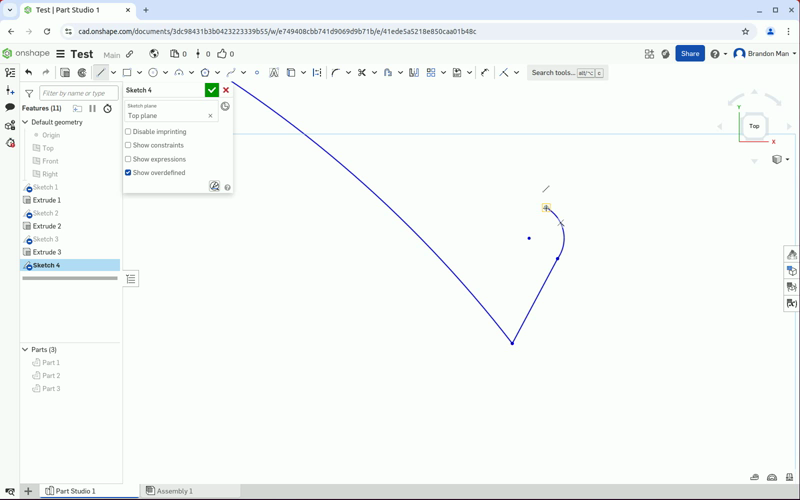
scroll(-6)
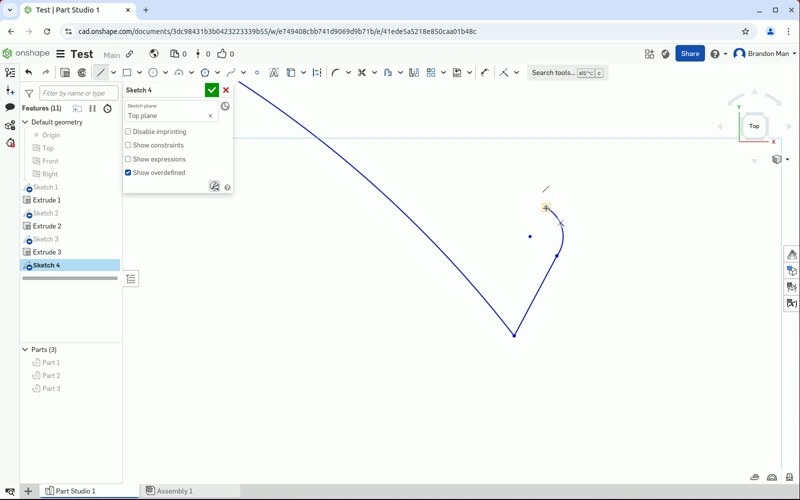
scroll(-6)
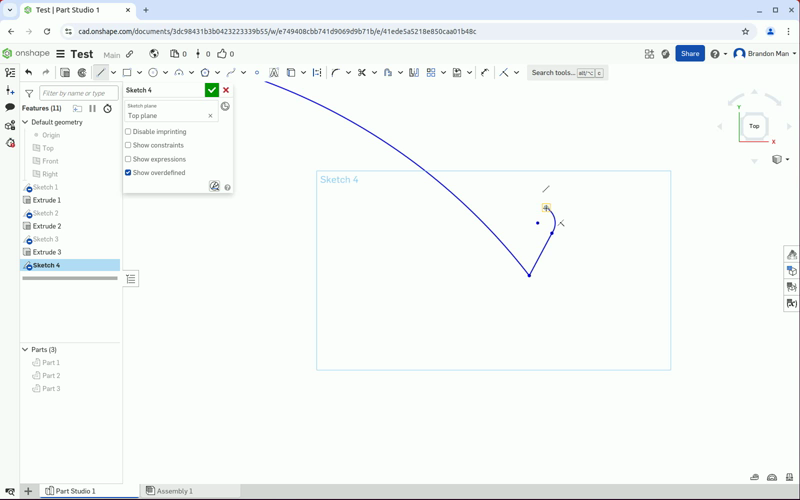
scroll(-6)
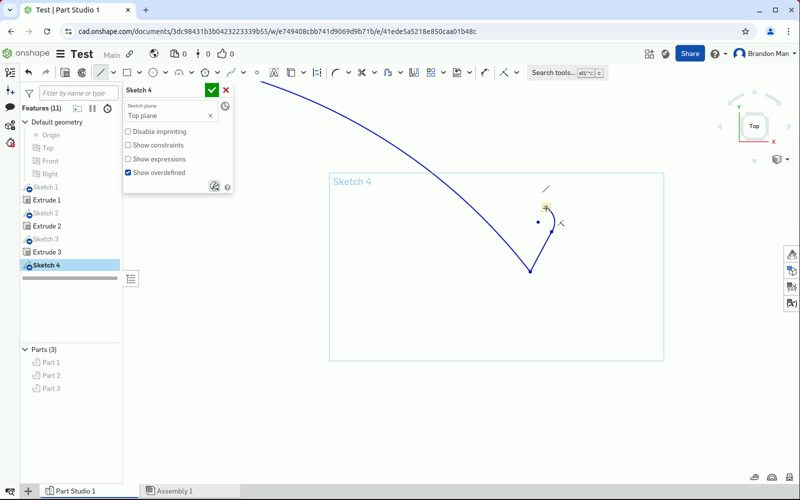
scroll(-6)
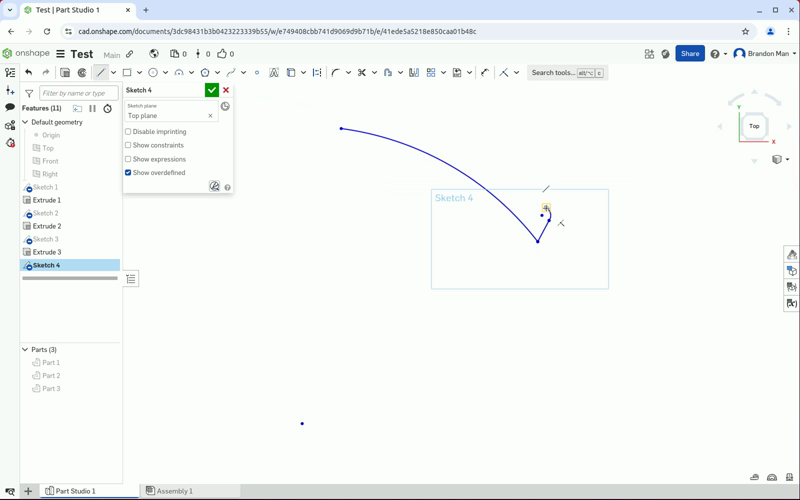
scroll(-6)
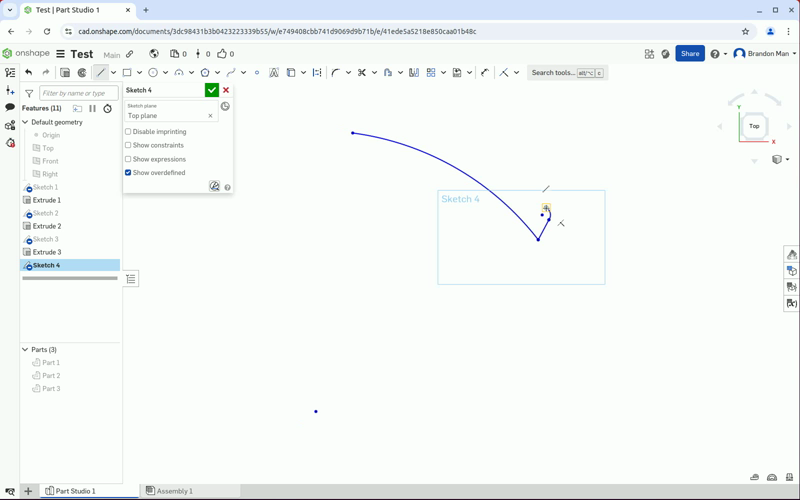
scroll(-6)
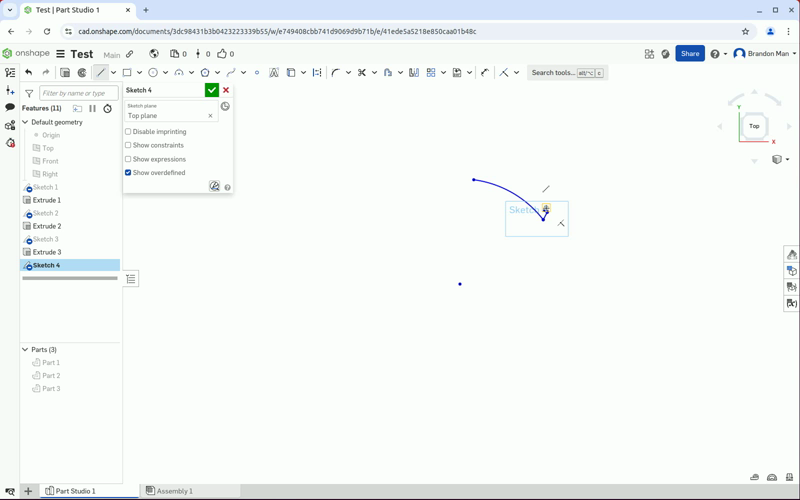
key_down(shift)
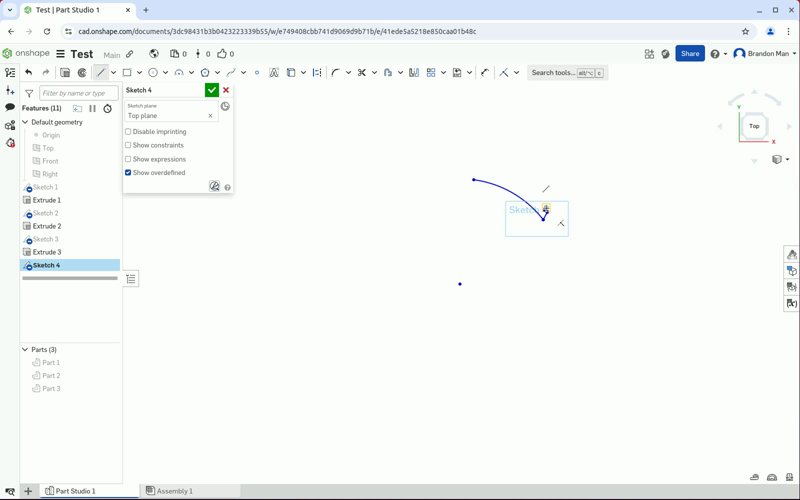
mouse_move(483, 170)
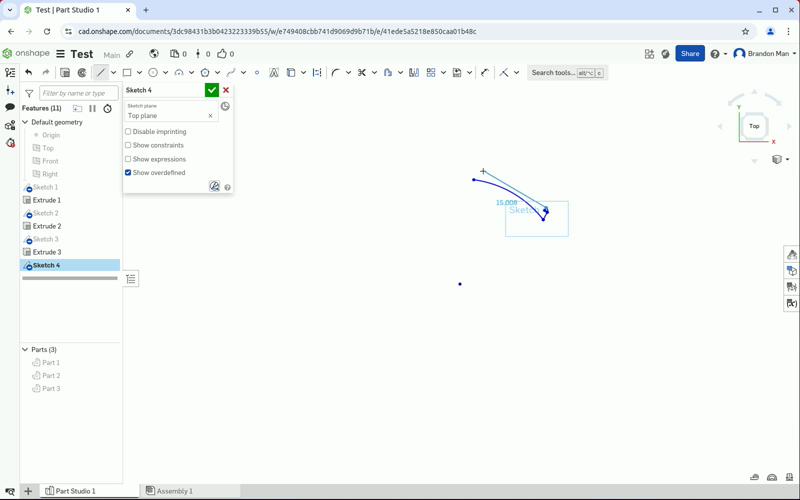
click(483, 170)
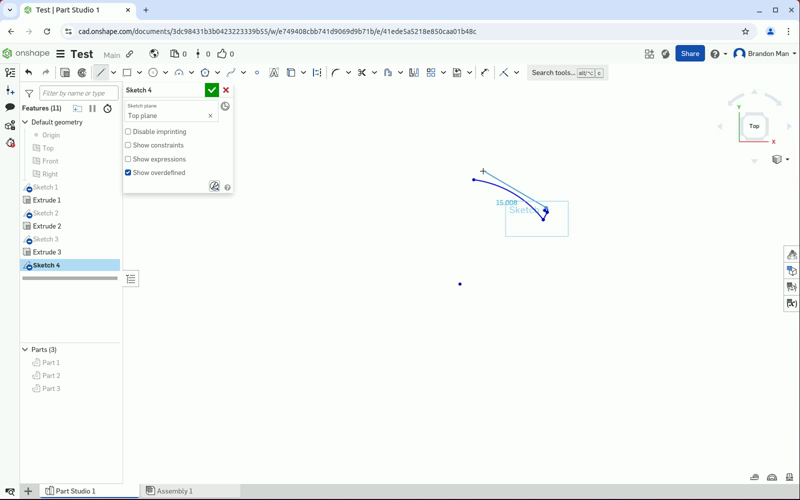
key_up(shift)
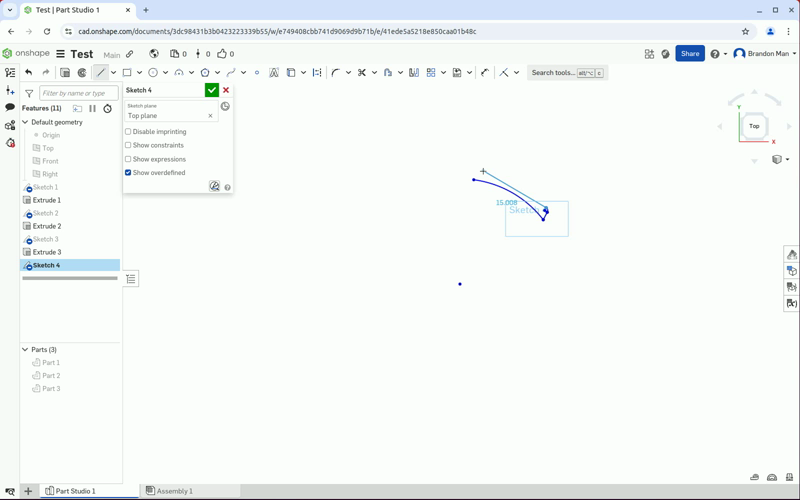
key(esc)
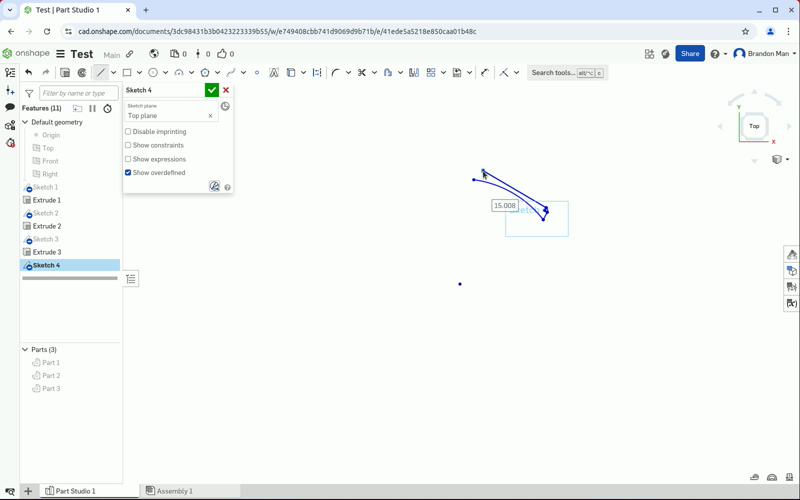
key(a)
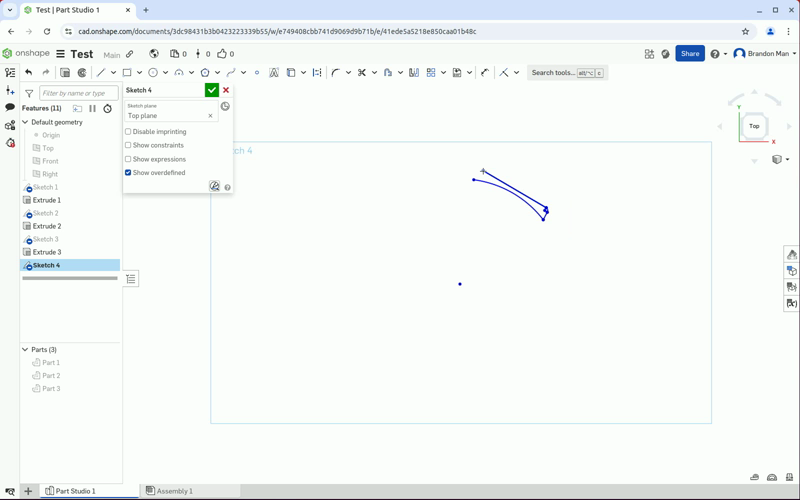
mouse_move(483, 170)
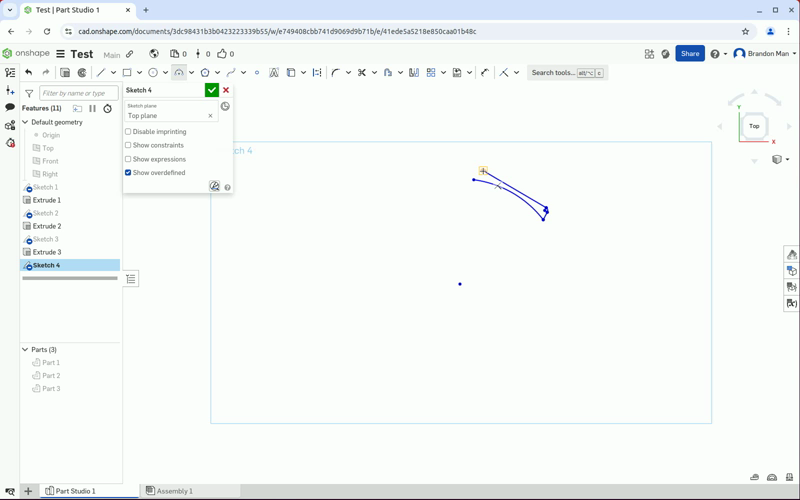
click(483, 170)
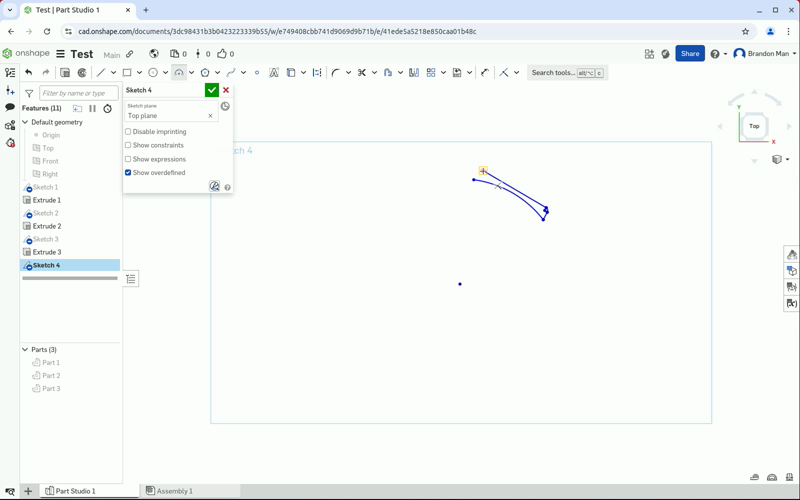
key_down(shift)
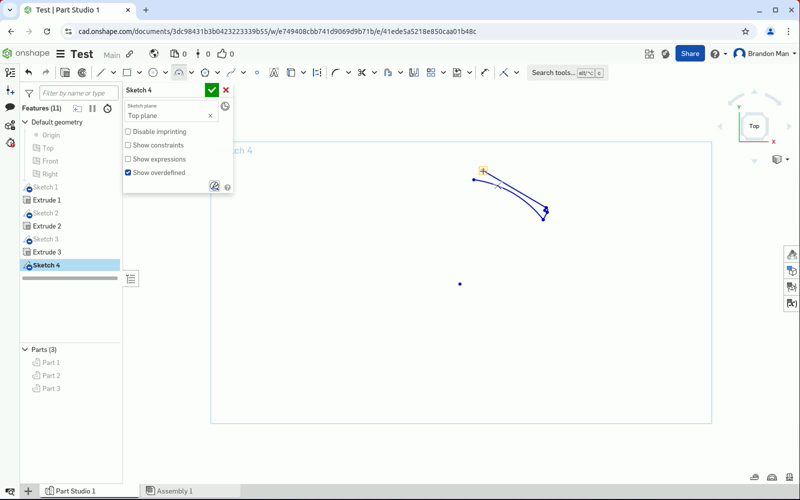
mouse_move(477, 172)
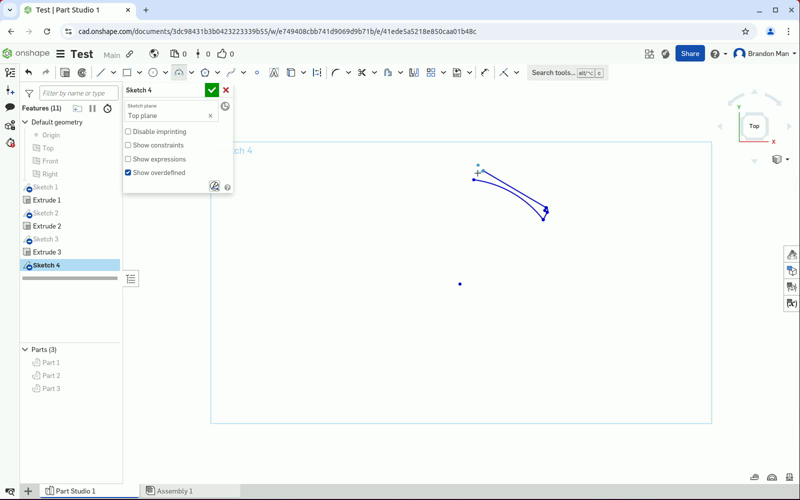
scroll(6)
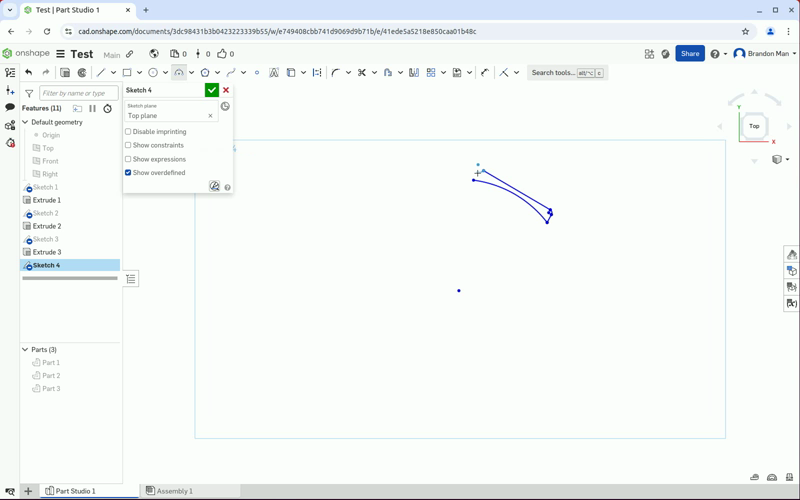
scroll(6)
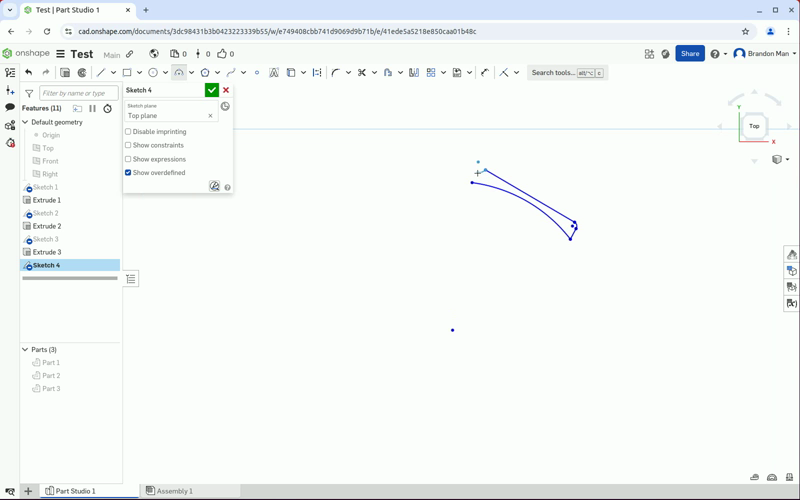
scroll(6)
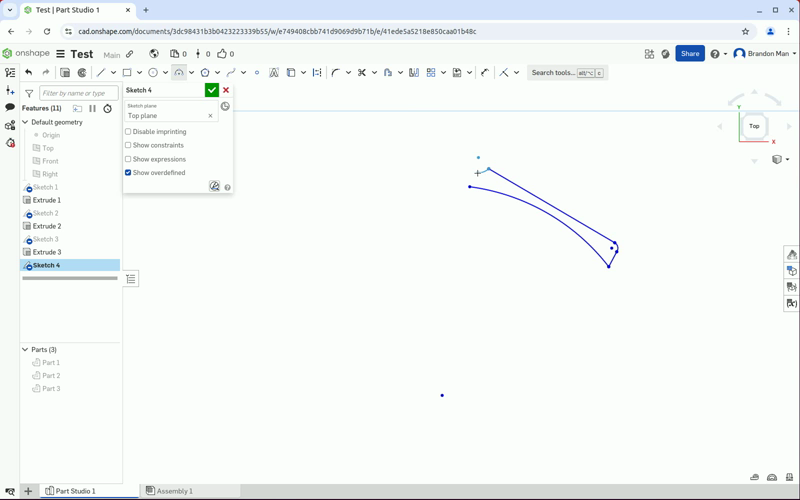
scroll(6)
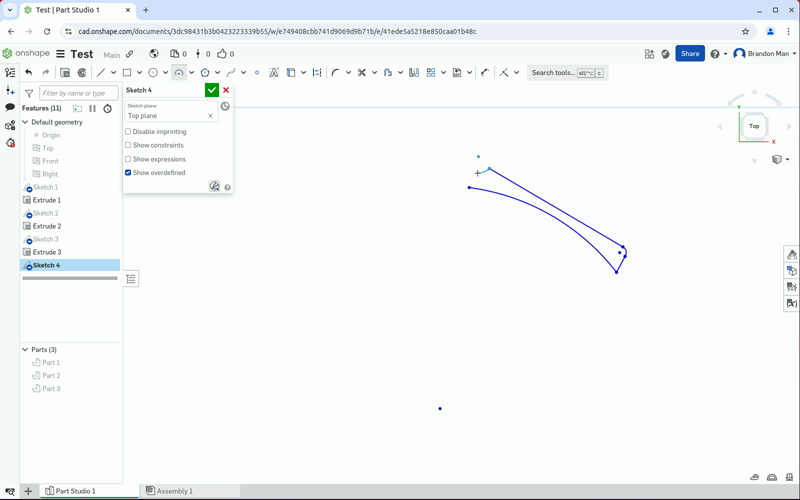
scroll(6)
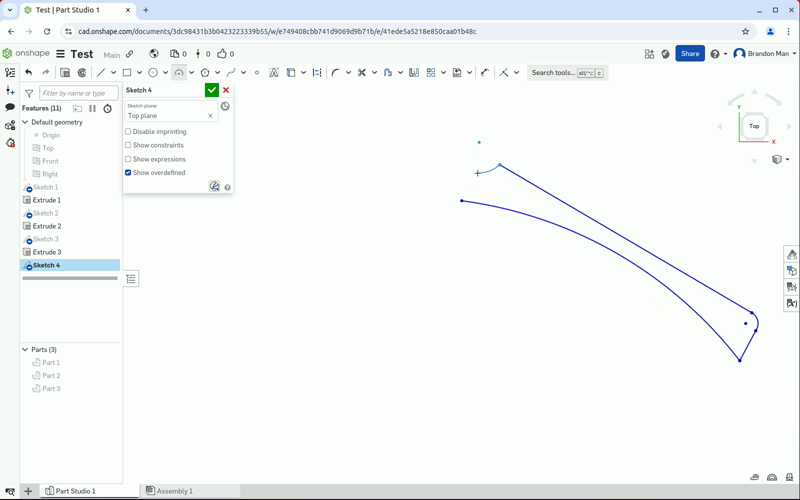
scroll(6)
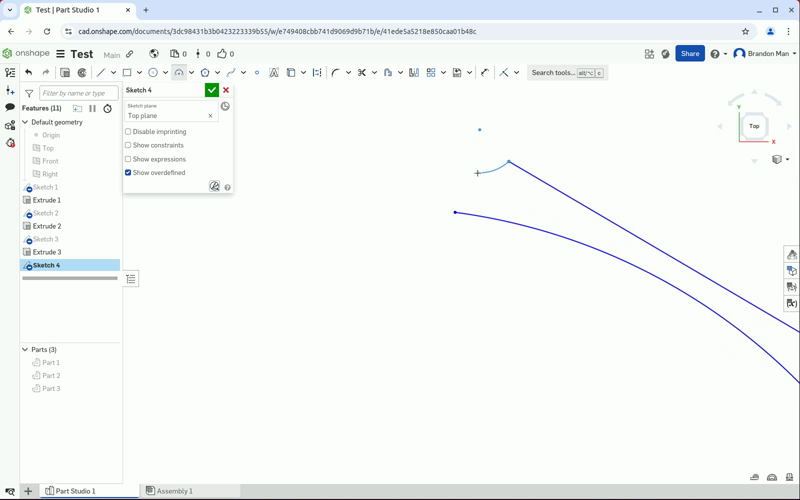
scroll(6)
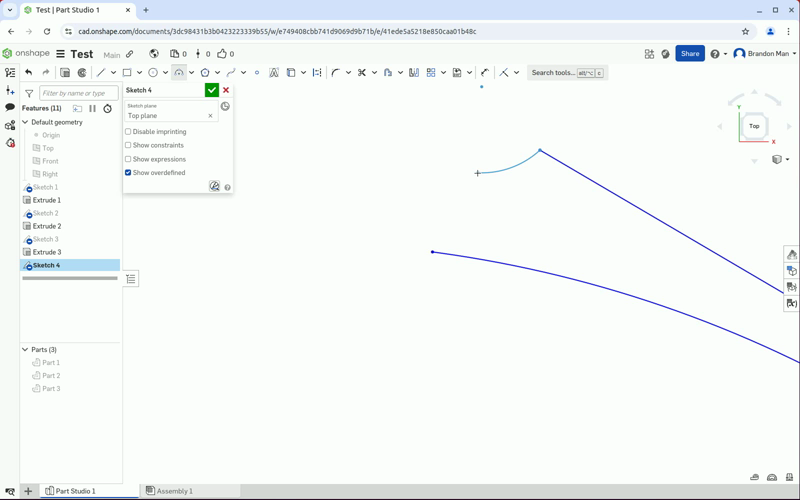
click(477, 172)
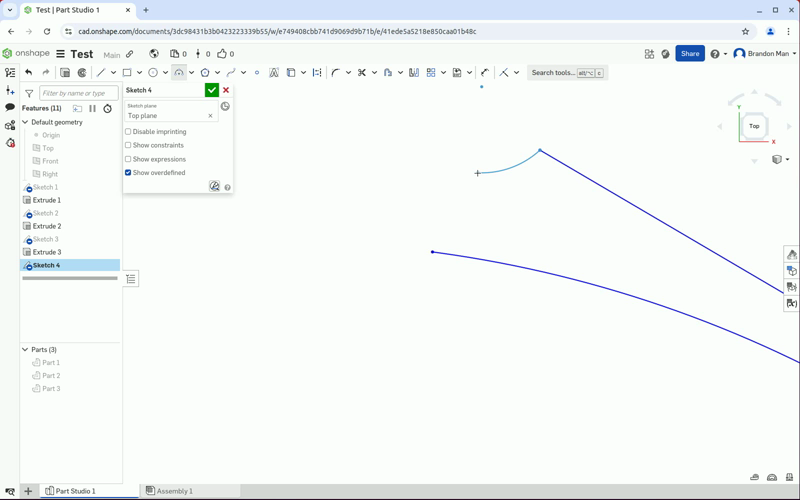
scroll(-6)
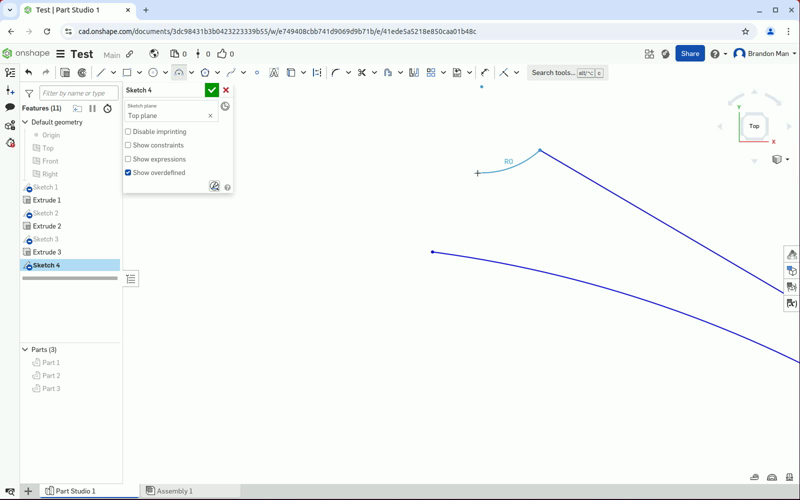
scroll(-6)
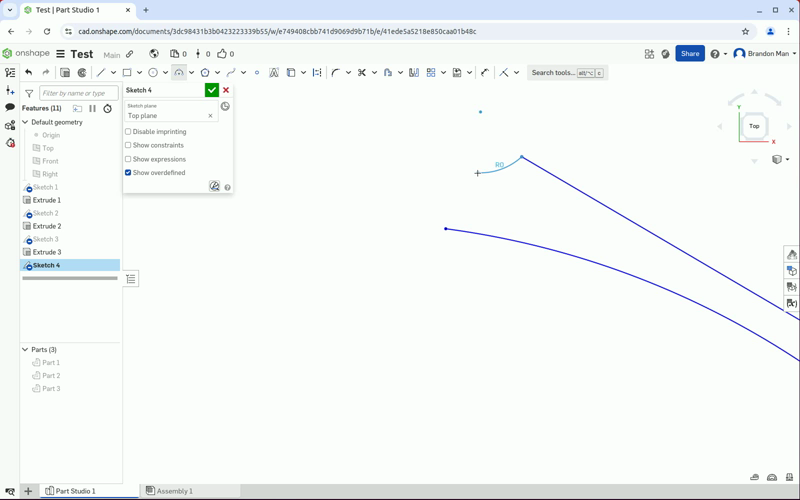
scroll(-6)
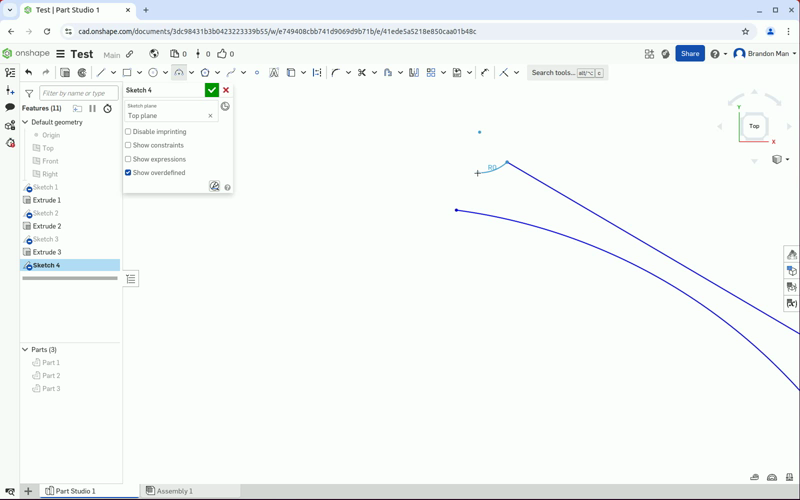
scroll(-6)
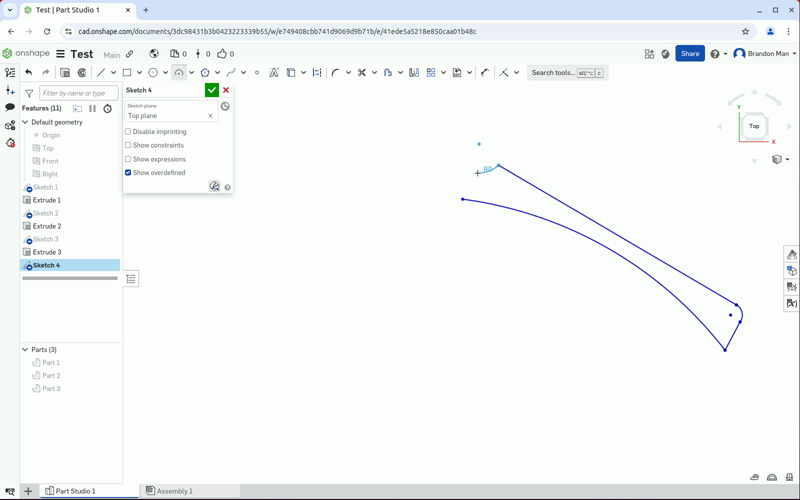
scroll(-6)
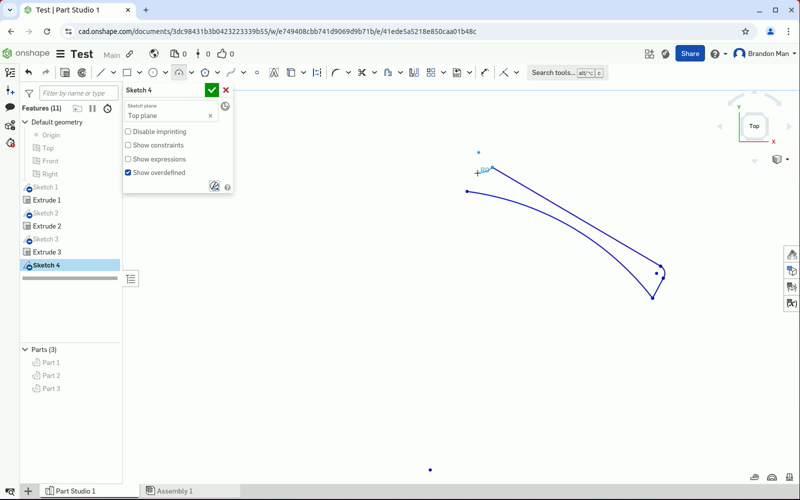
scroll(-6)
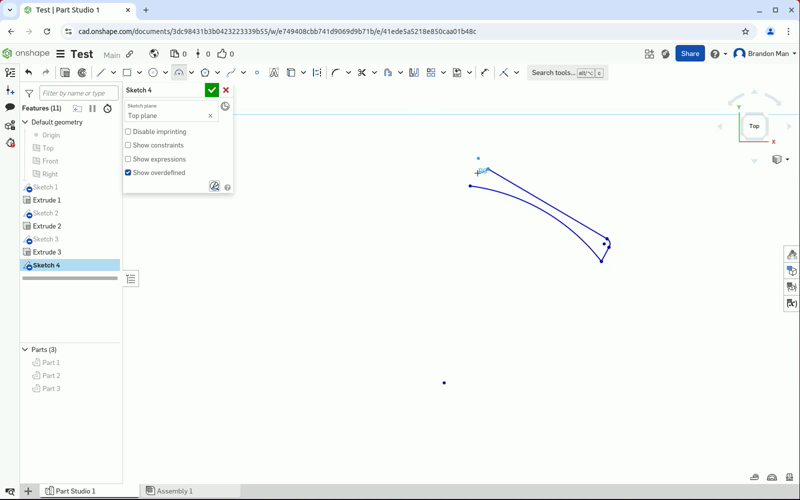
scroll(-6)
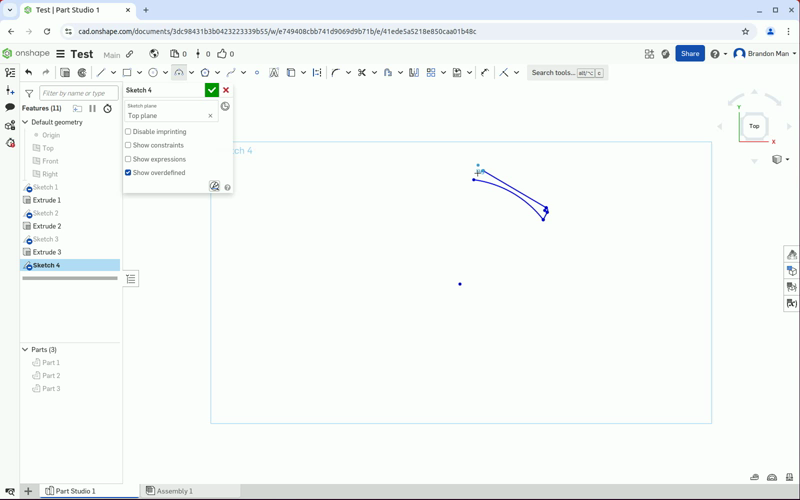
mouse_move(480, 170)
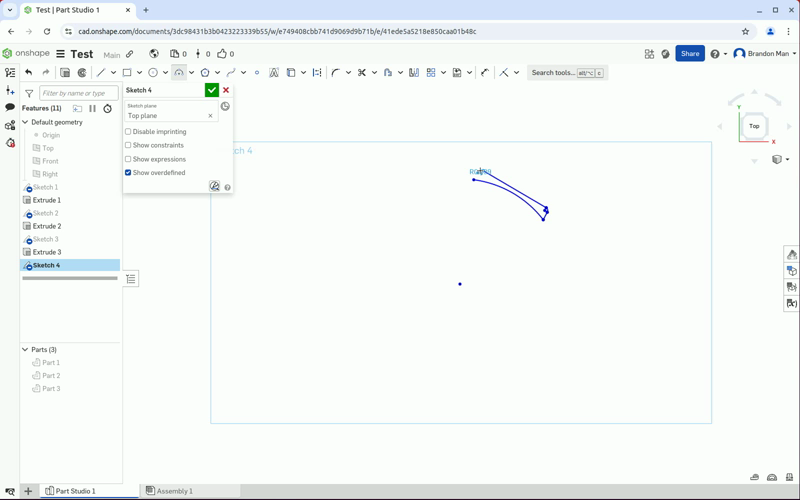
scroll(6)
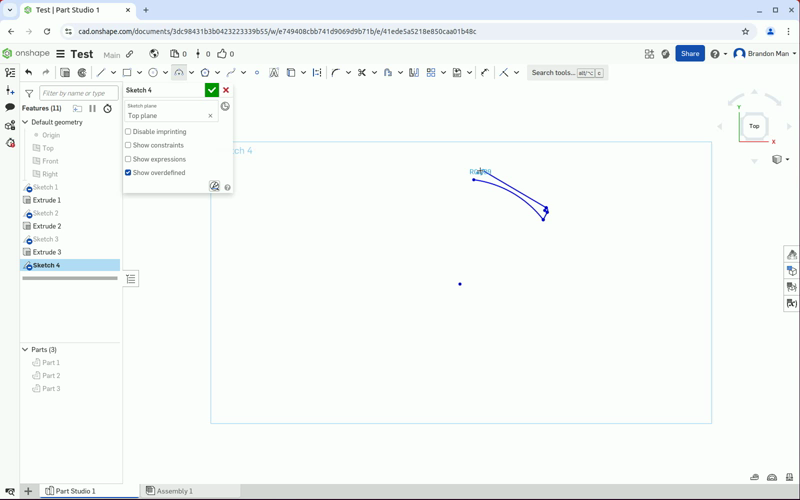
scroll(6)
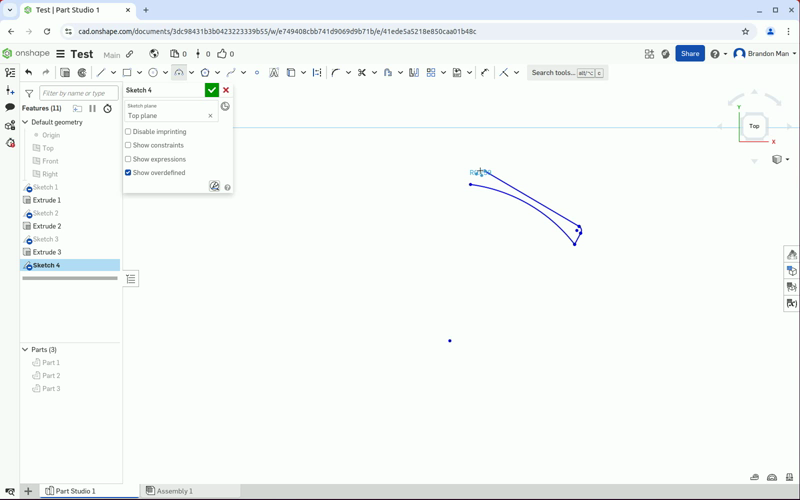
scroll(6)
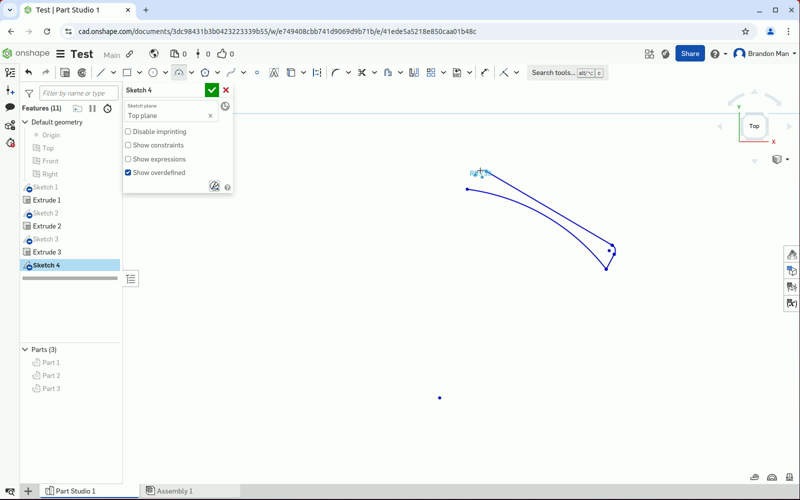
scroll(6)
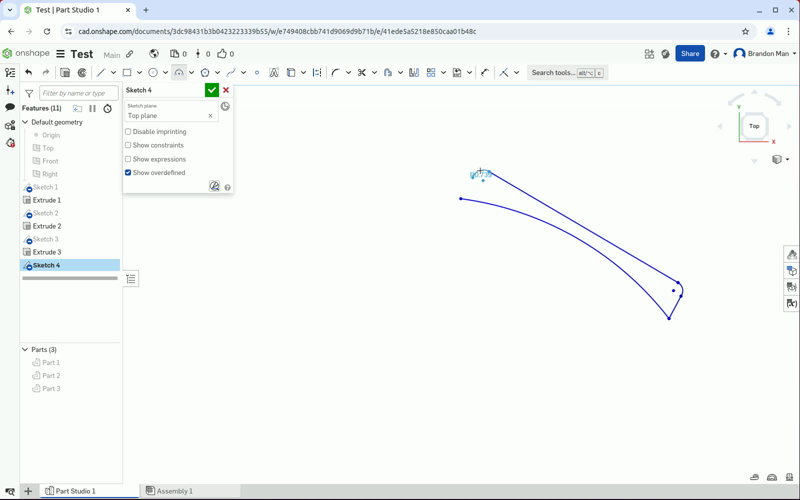
scroll(6)
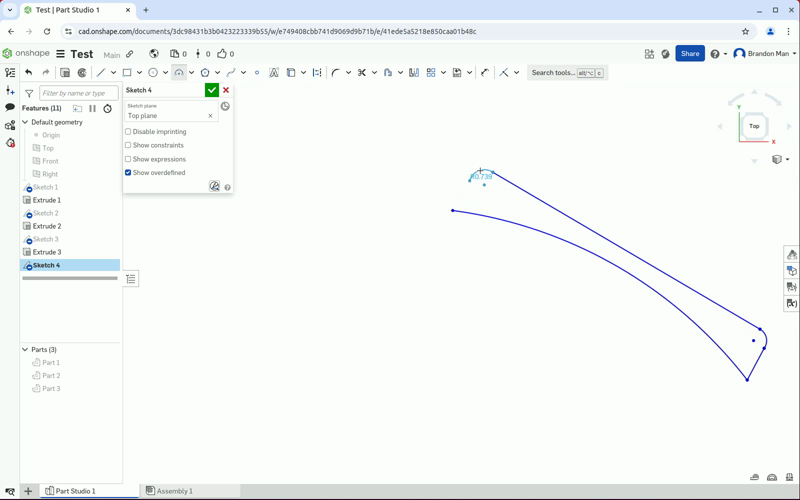
scroll(6)
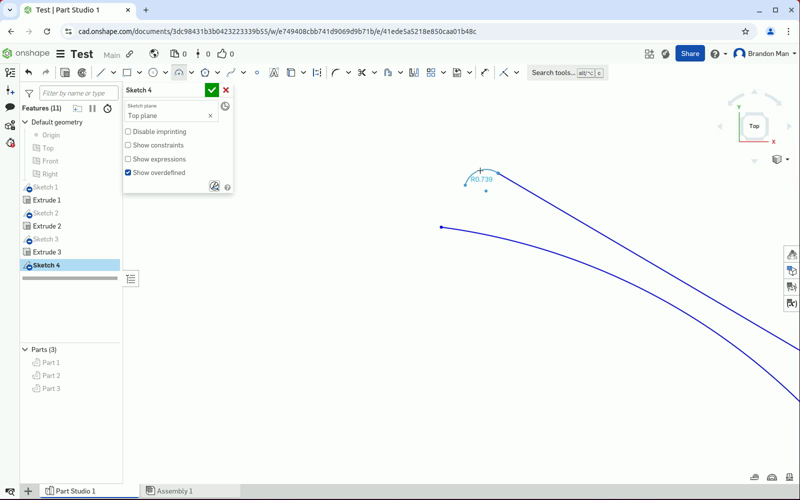
scroll(6)
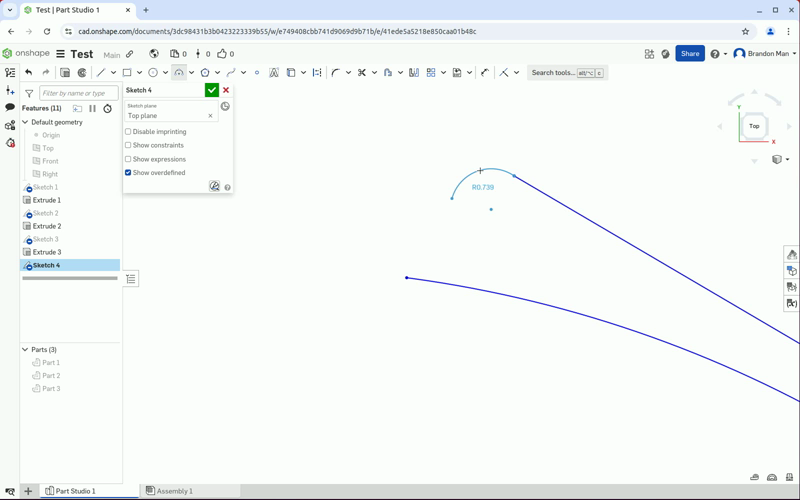
click(480, 170)
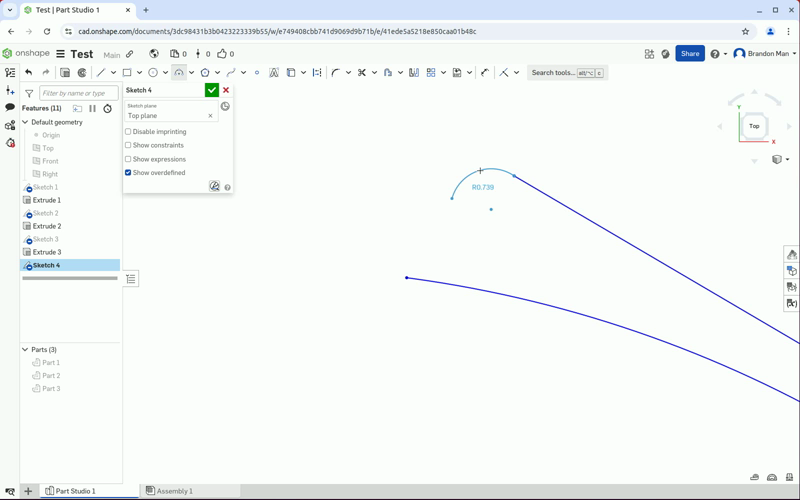
scroll(-6)
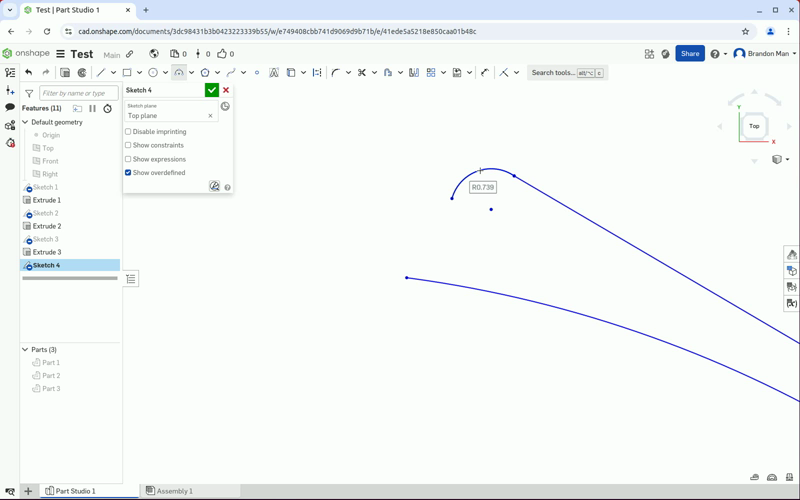
scroll(-6)
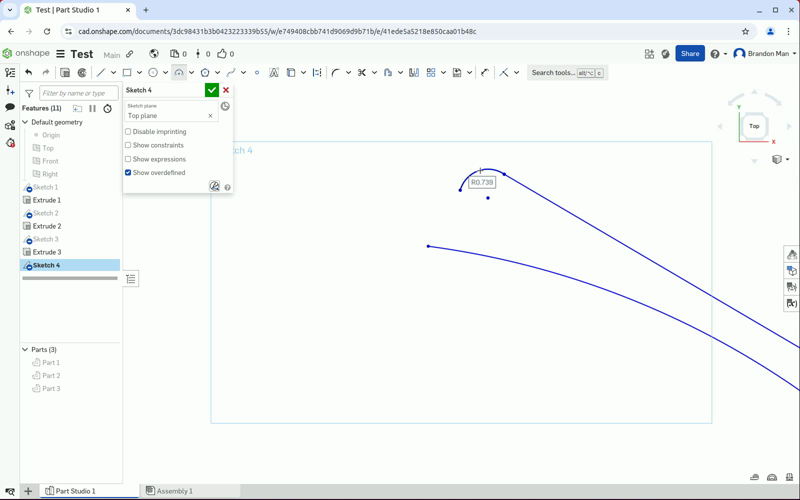
scroll(-6)
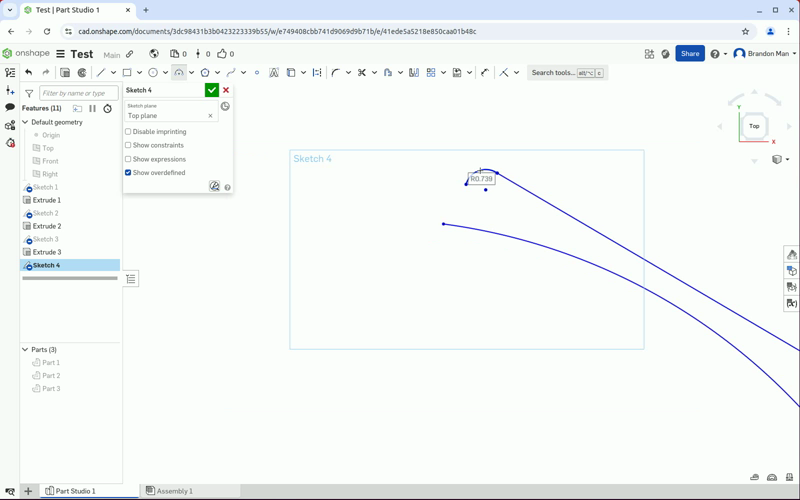
scroll(-6)
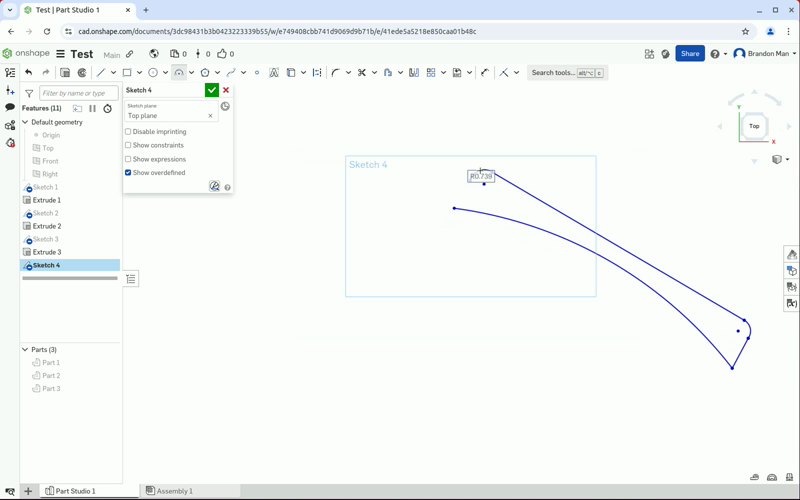
scroll(-6)
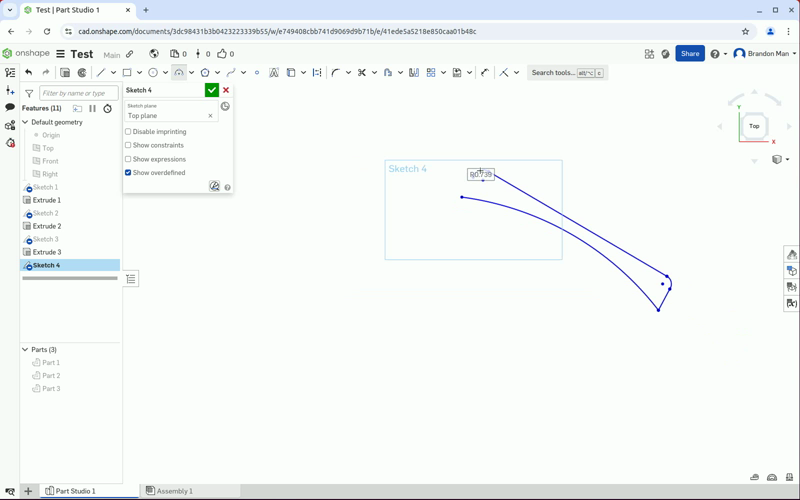
scroll(-6)
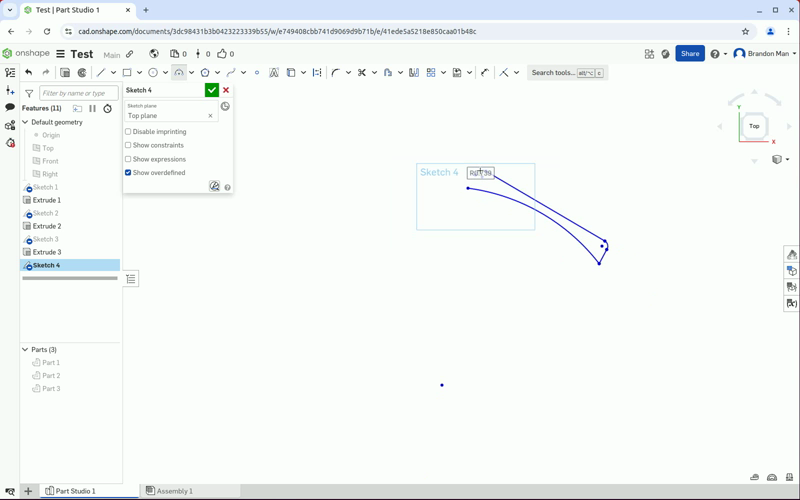
scroll(-6)
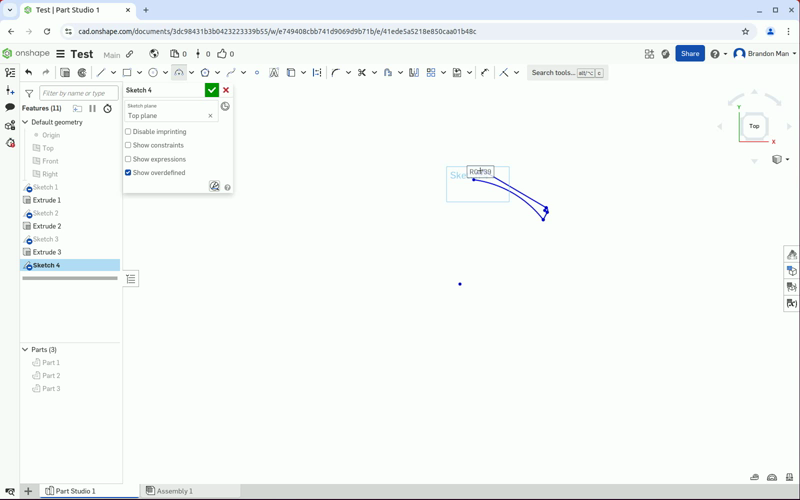
key_up(shift)
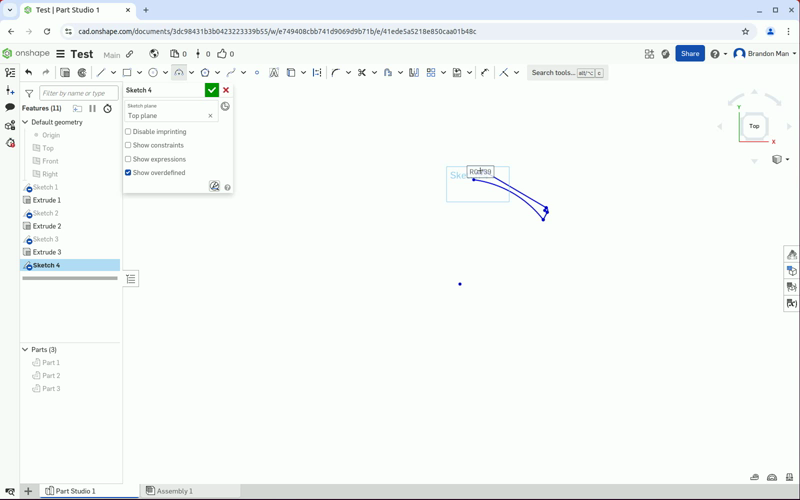
key(esc)
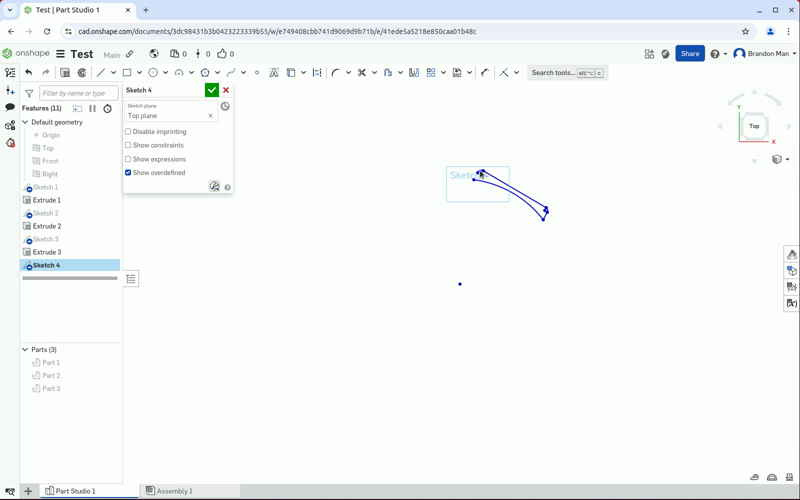
key(l)
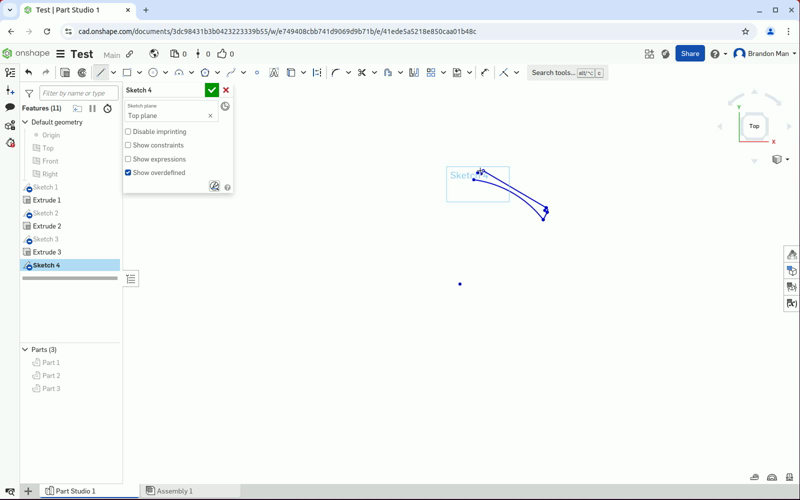
mouse_move(477, 172)
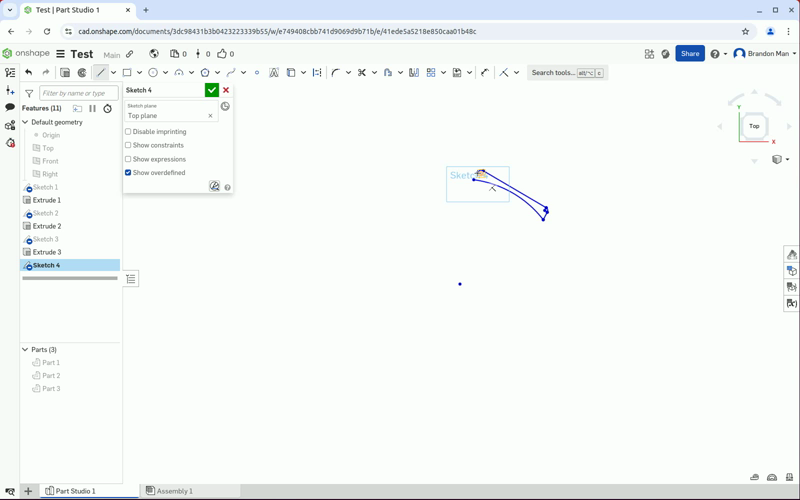
scroll(6)
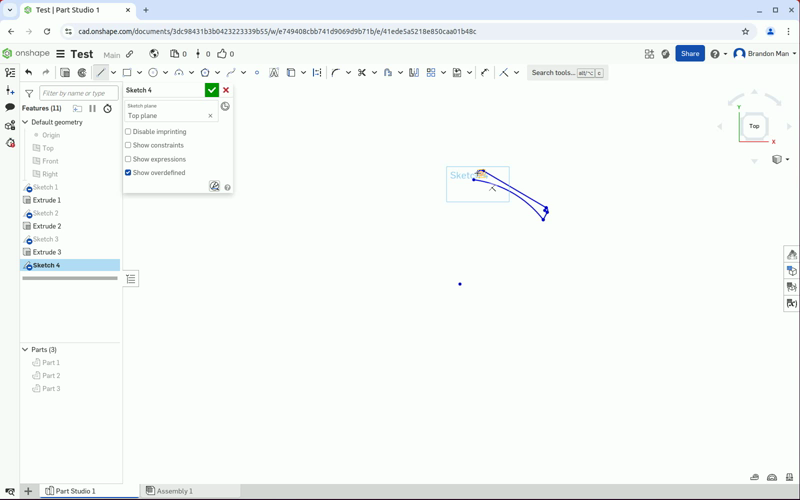
scroll(6)
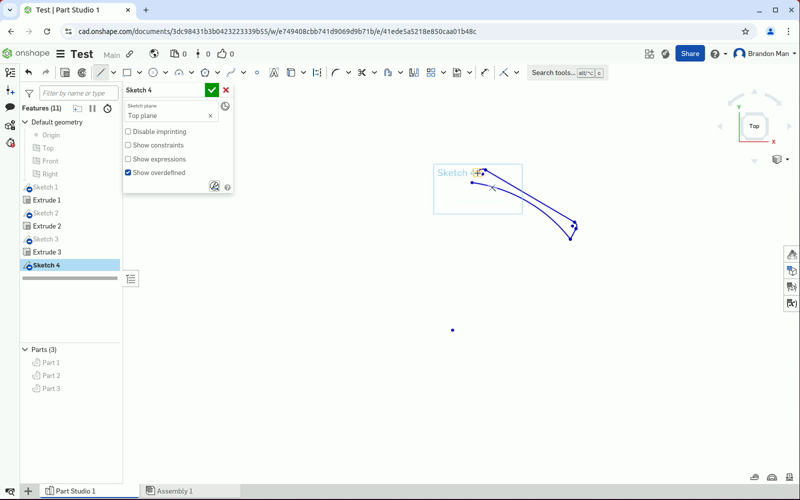
scroll(6)
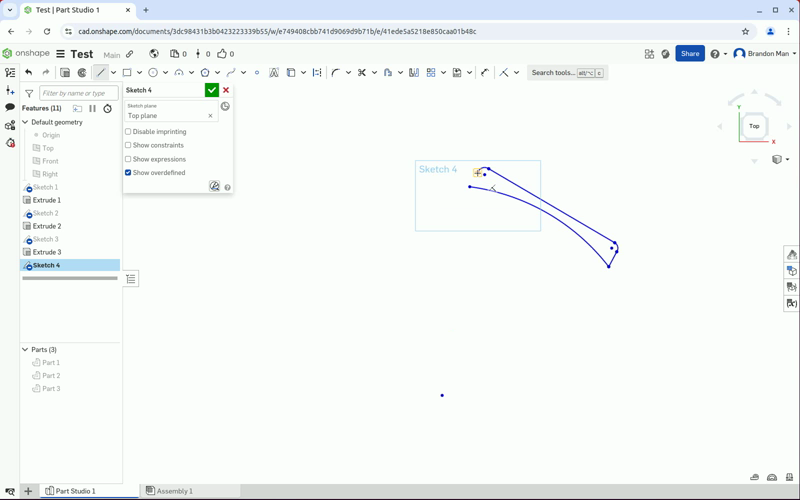
scroll(6)
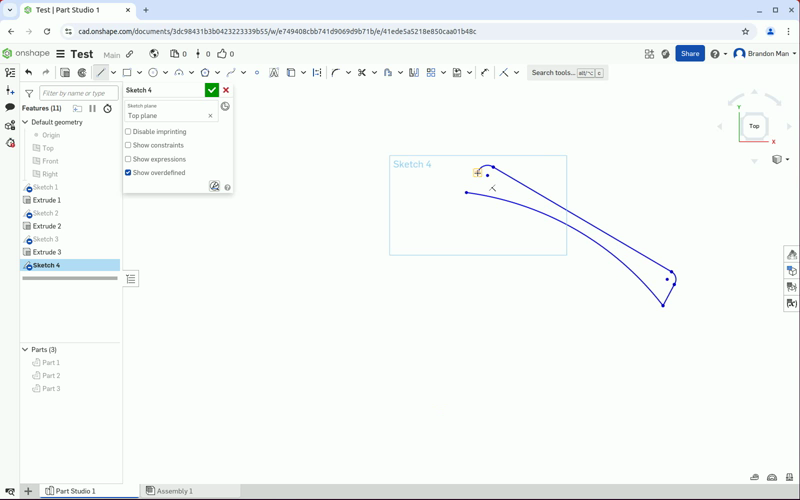
scroll(6)
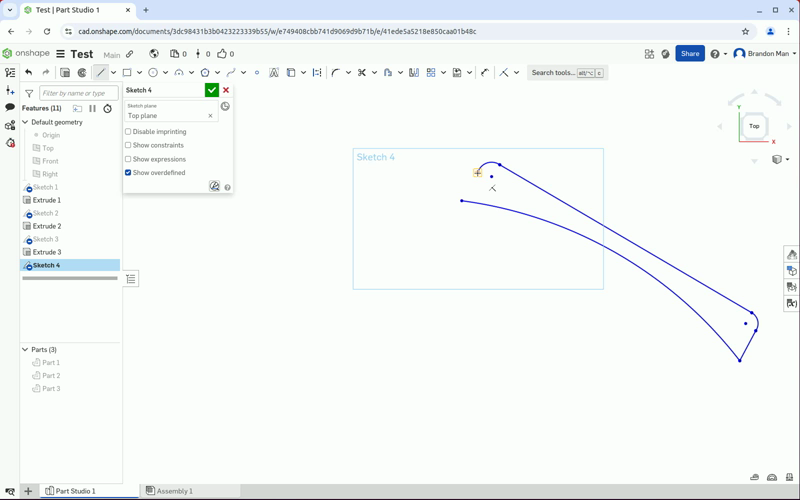
scroll(6)
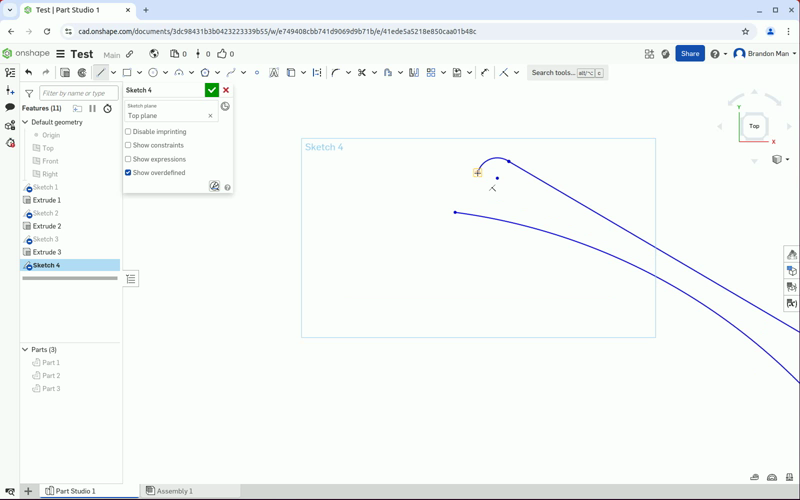
scroll(6)
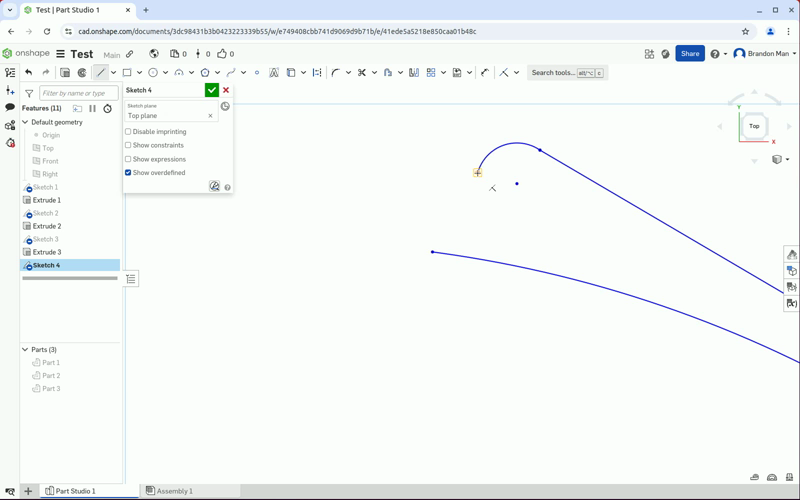
click(477, 172)
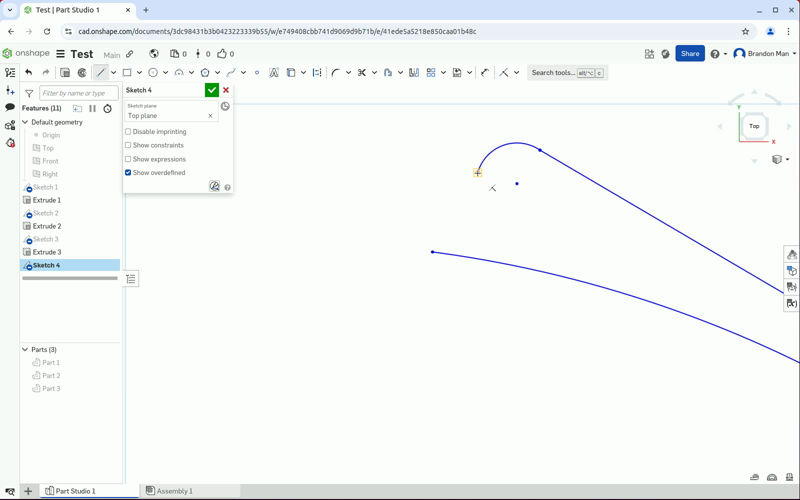
scroll(-6)
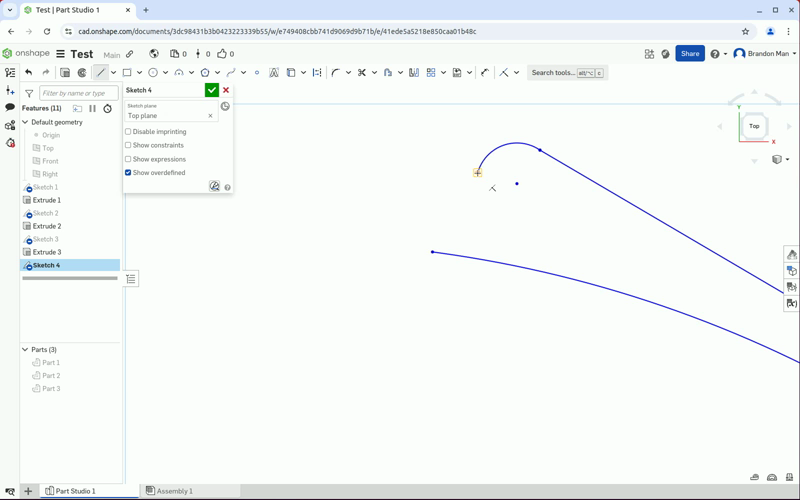
scroll(-6)
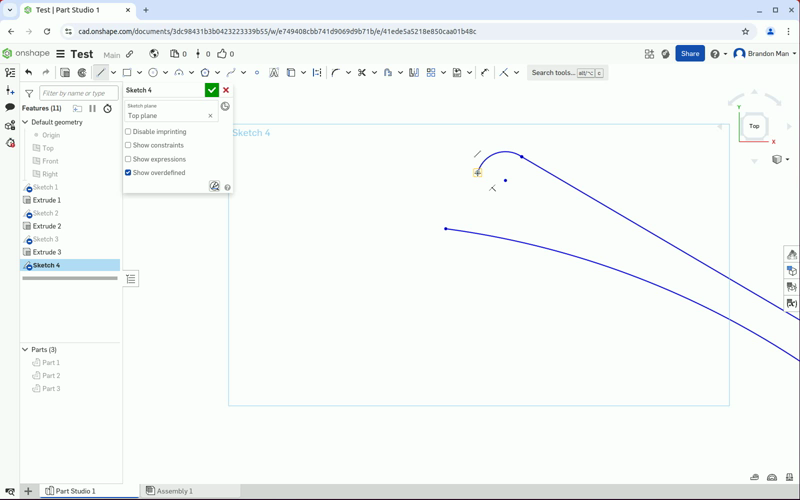
scroll(-6)
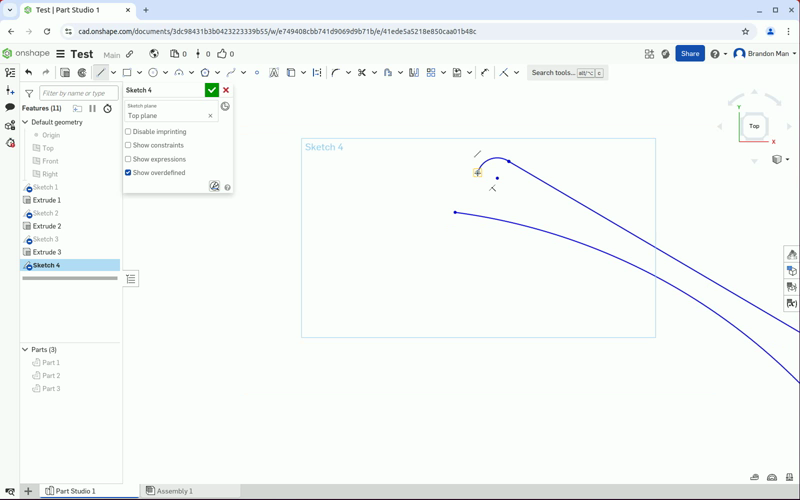
scroll(-6)
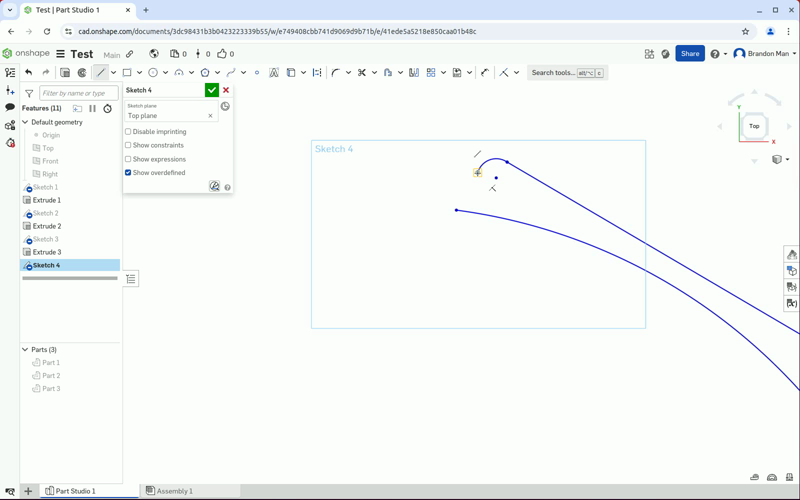
scroll(-6)
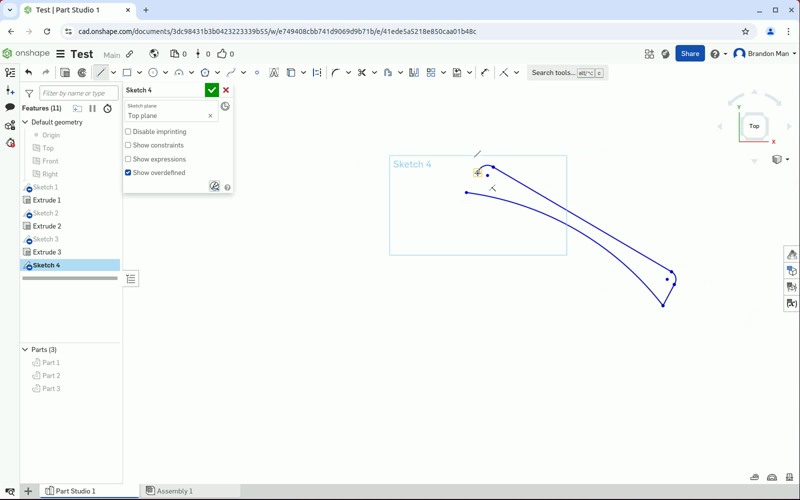
scroll(-6)
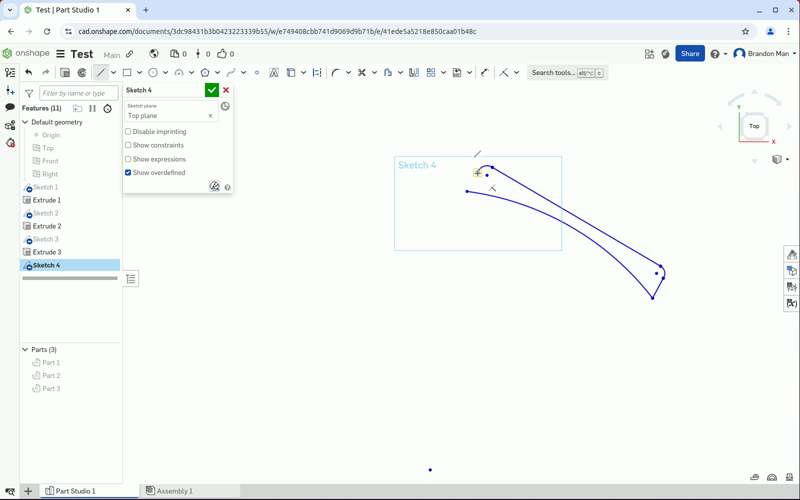
scroll(-6)
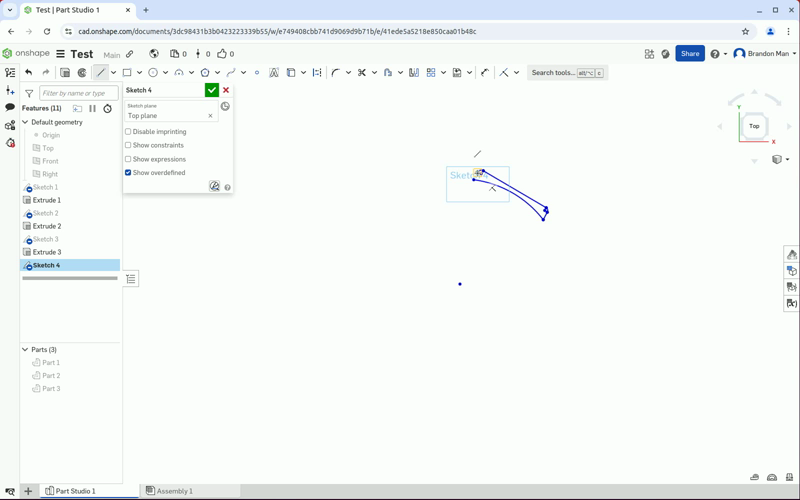
mouse_move(507, 172)
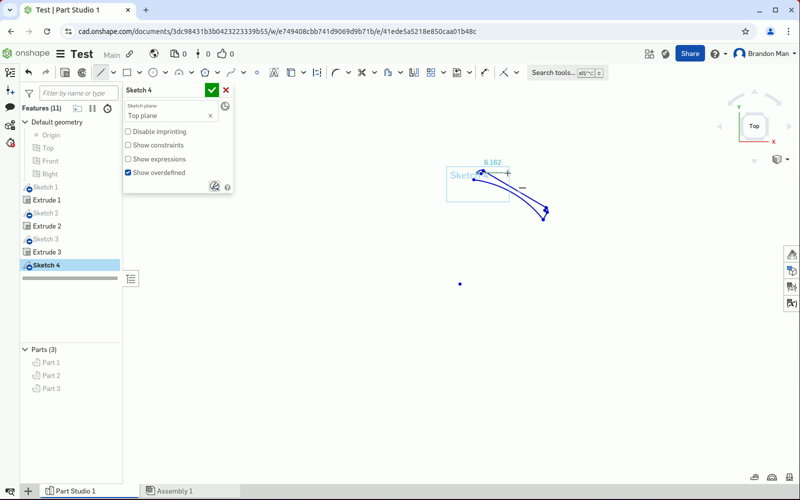
key_down(shift)
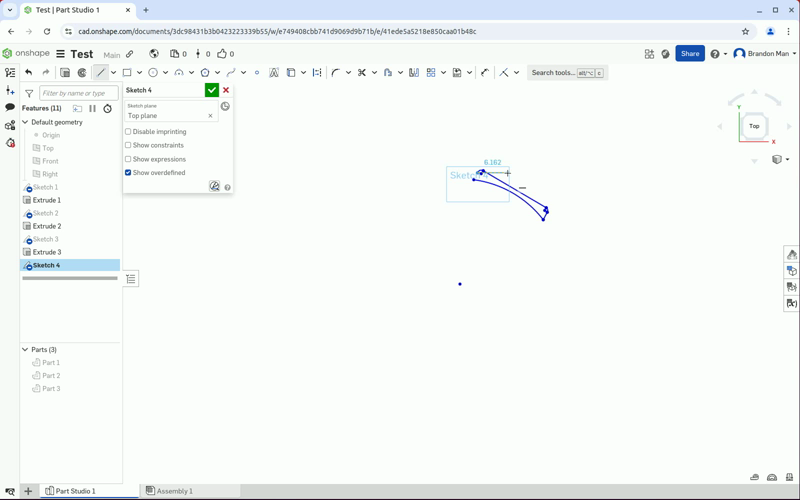
mouse_move(473, 179)
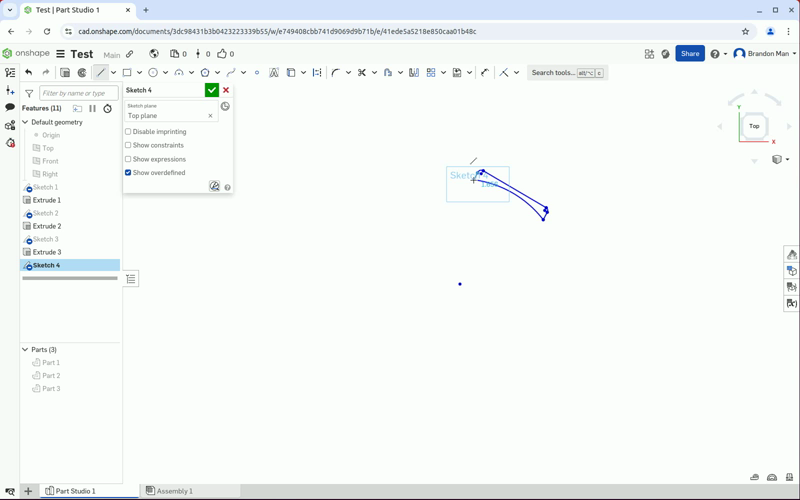
key_up(shift)
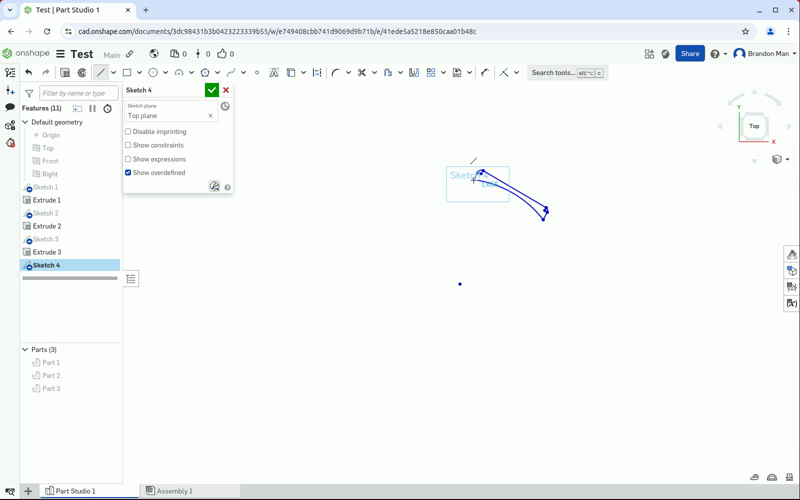
click(473, 179)
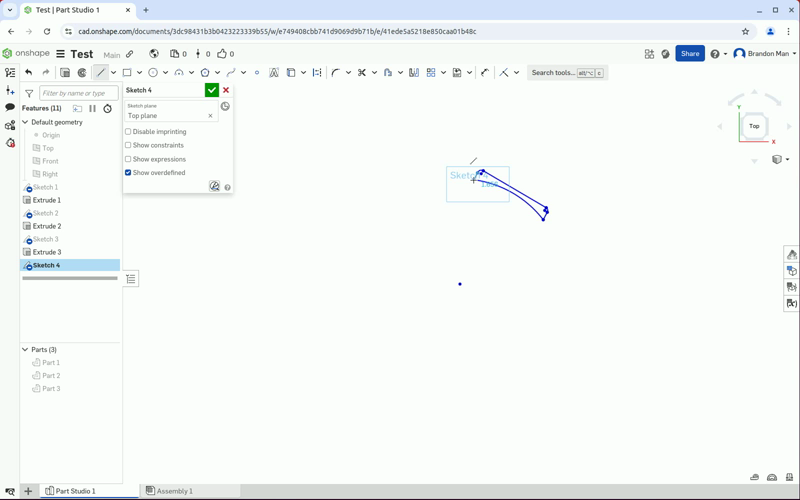
key(esc)
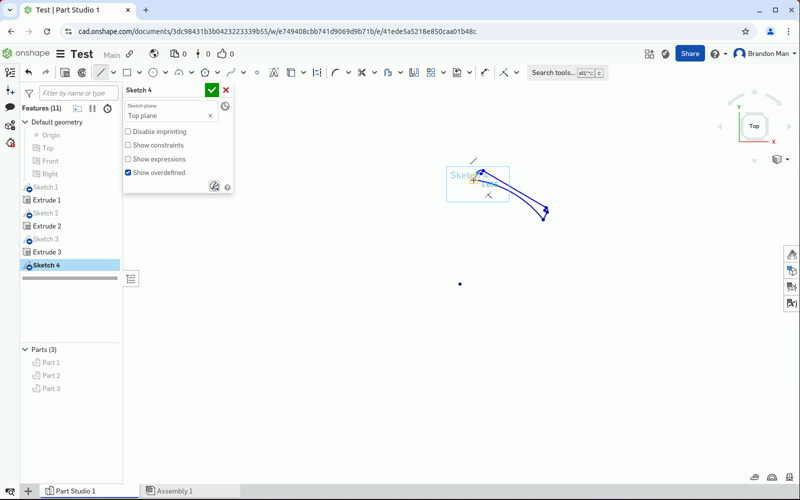
key(c)
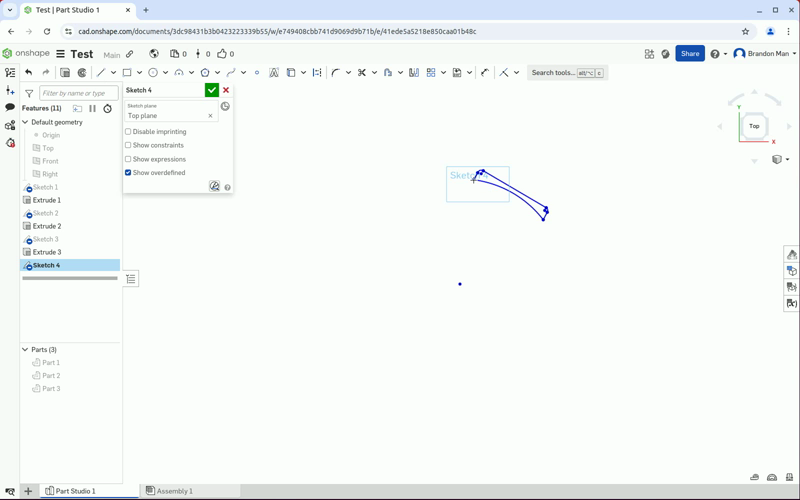
key_down(shift)
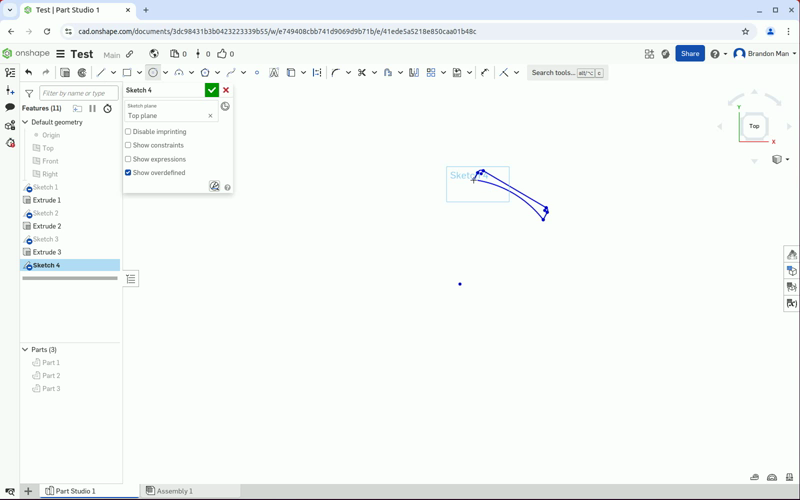
mouse_move(481, 177)
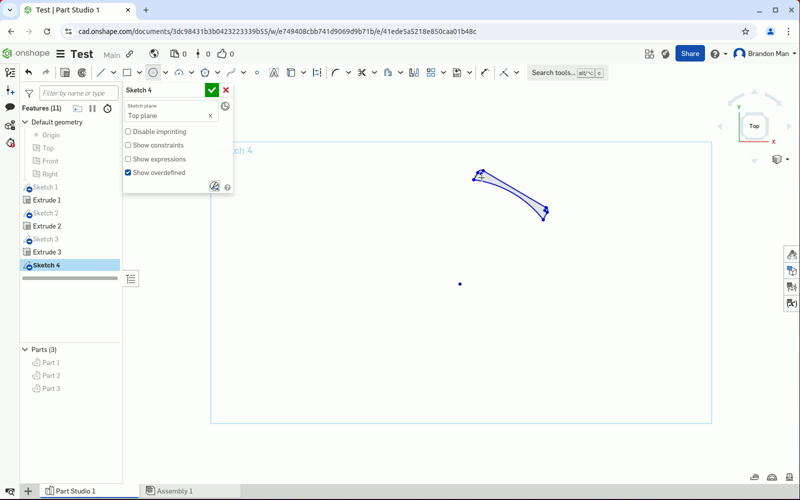
scroll(6)
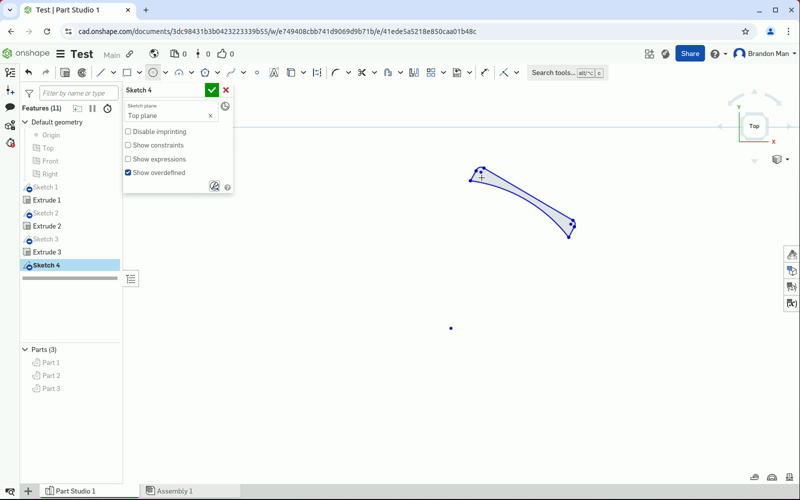
scroll(6)
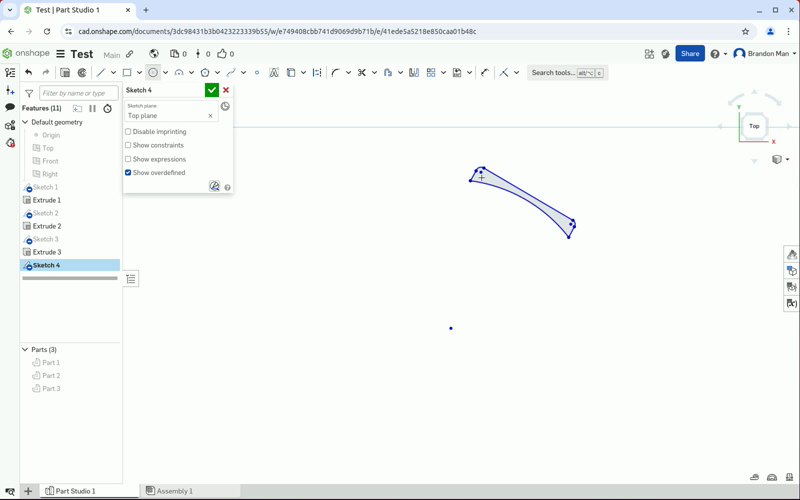
scroll(6)
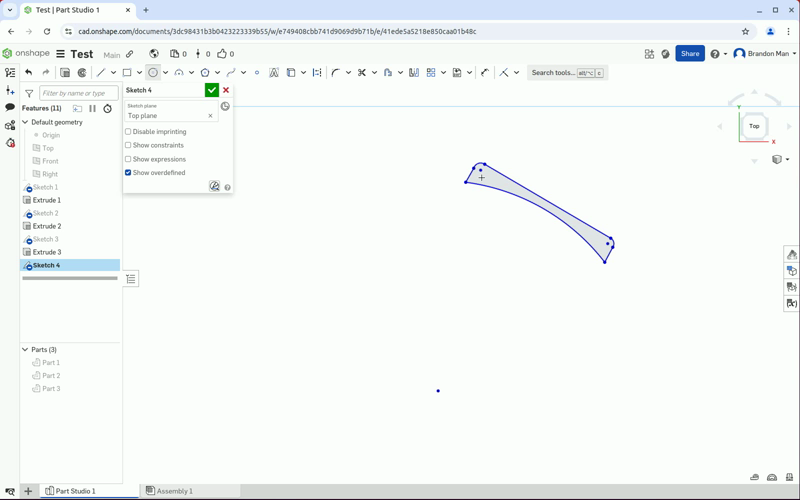
scroll(6)
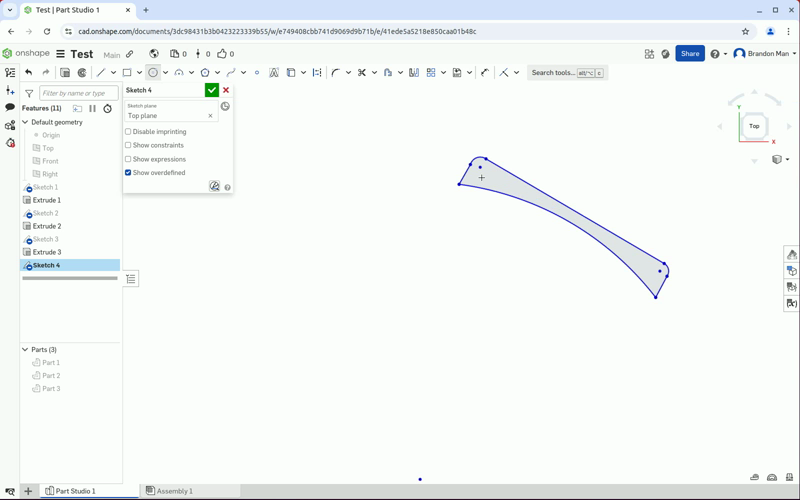
scroll(6)
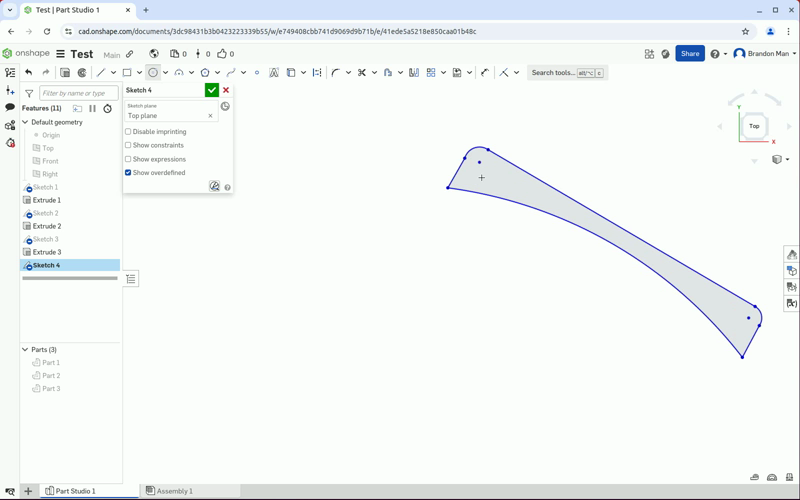
scroll(6)
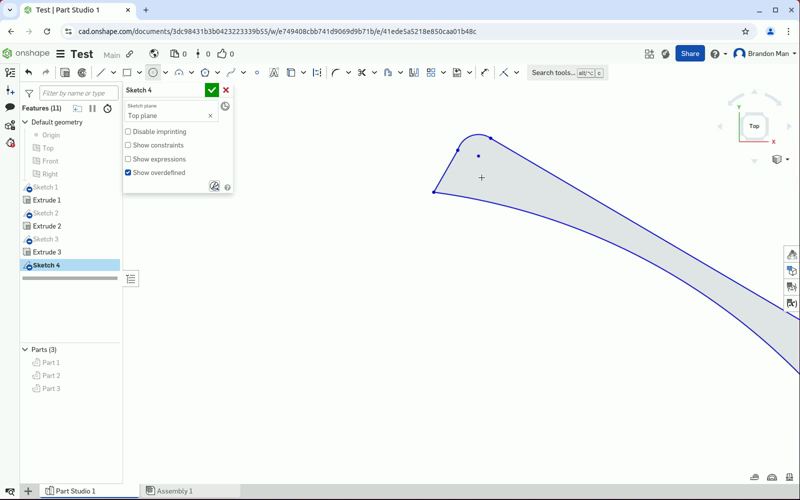
scroll(6)
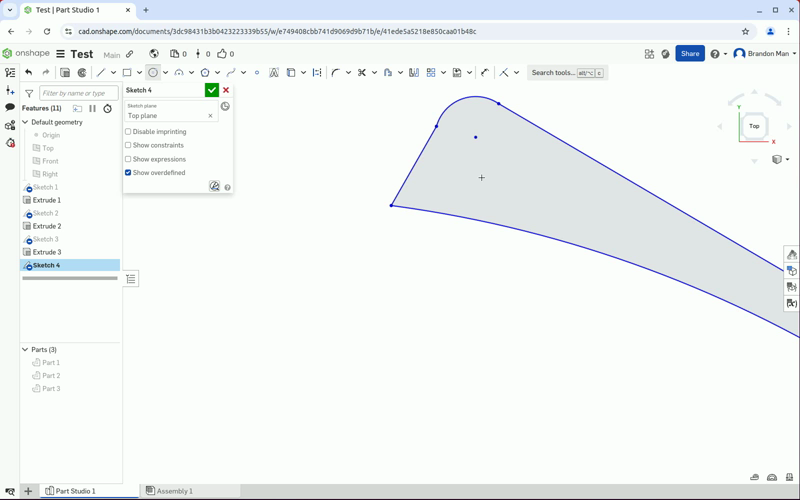
click(481, 177)
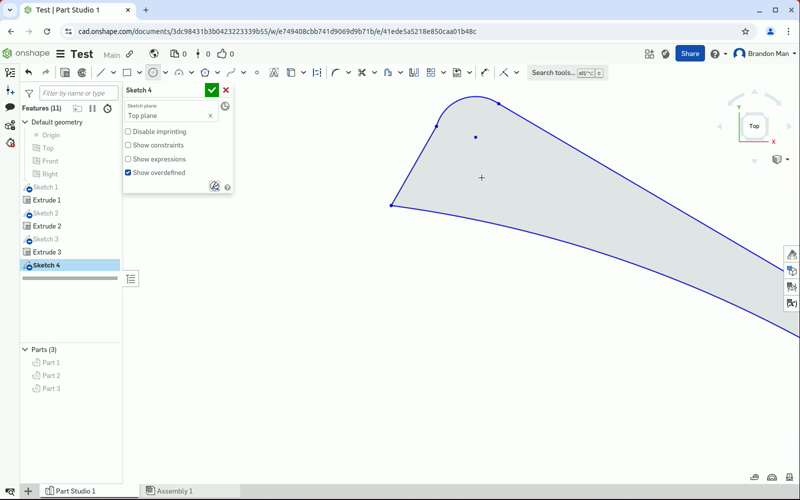
scroll(-6)
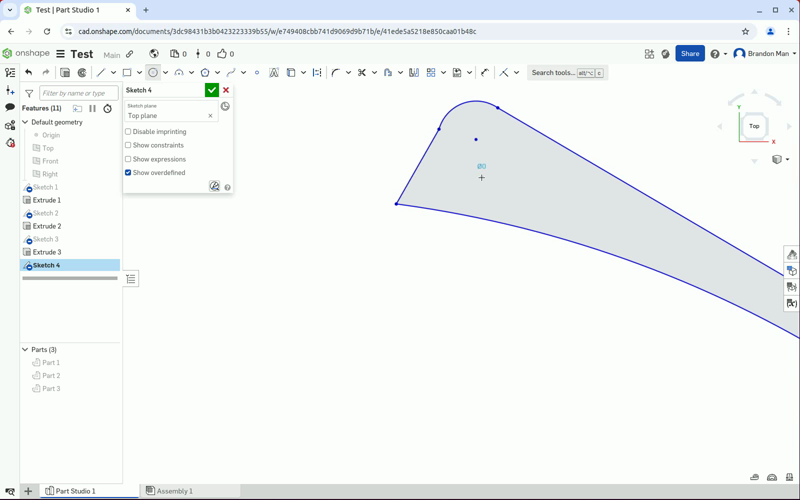
scroll(-6)
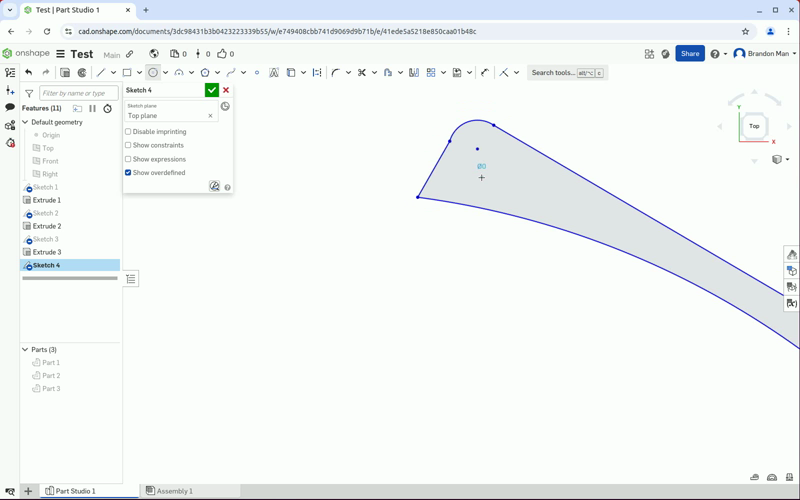
scroll(-6)
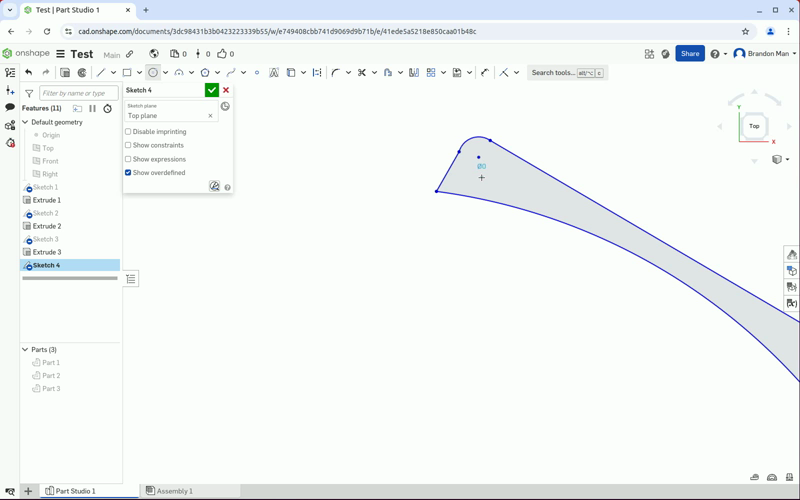
scroll(-6)
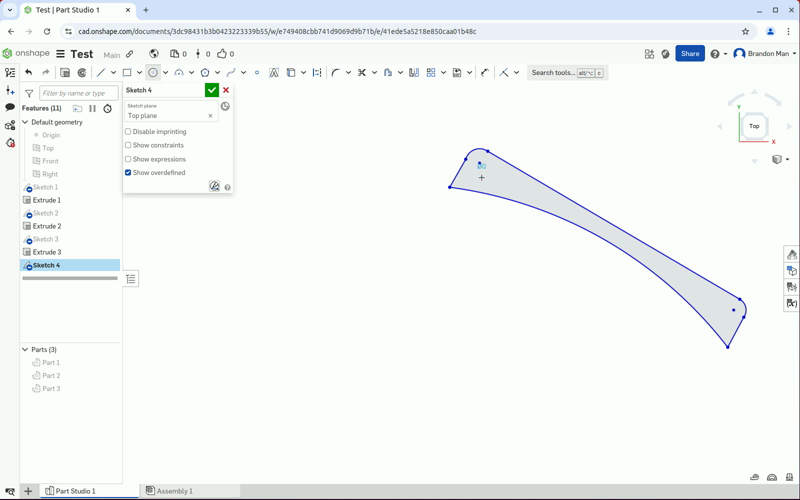
scroll(-6)
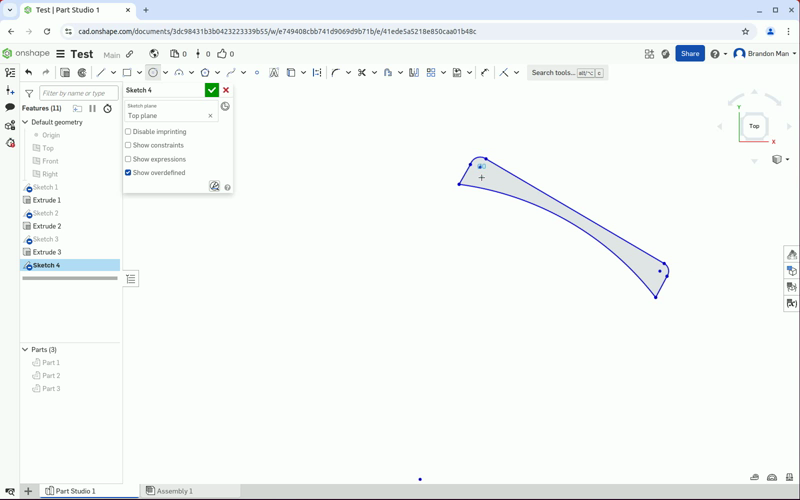
scroll(-6)
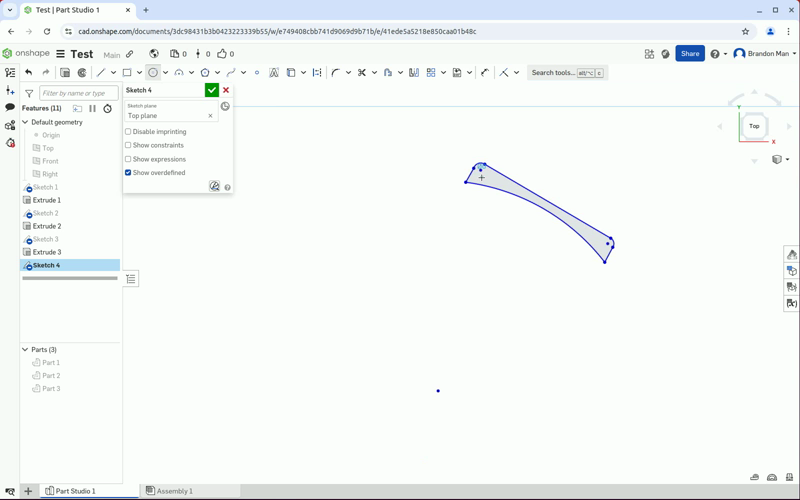
scroll(-6)
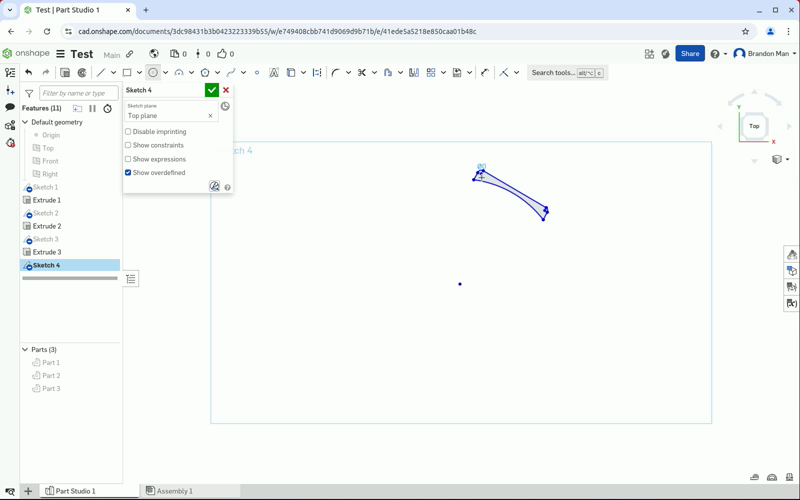
key_up(shift)
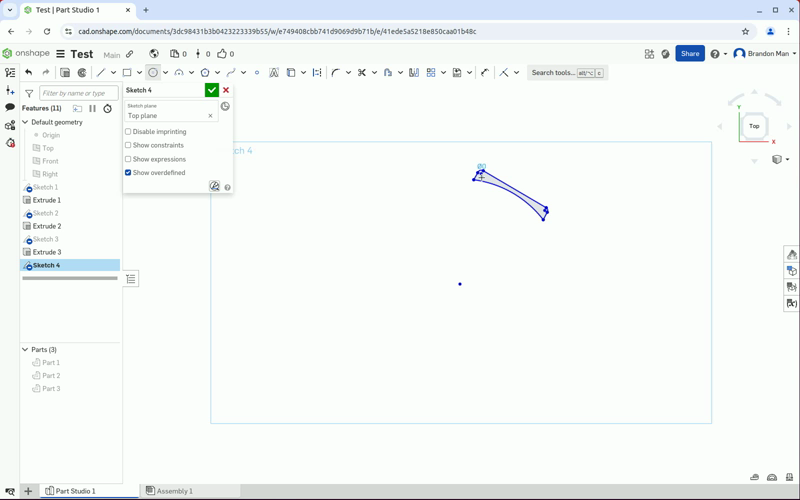
mouse_move(483, 177)
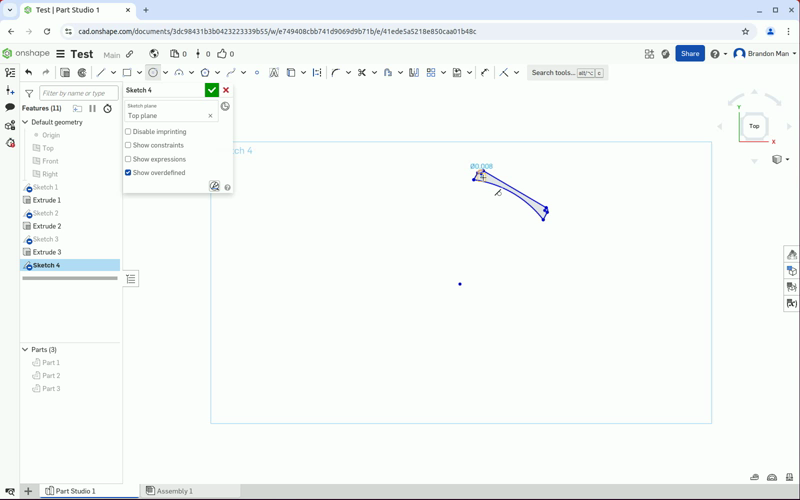
scroll(6)
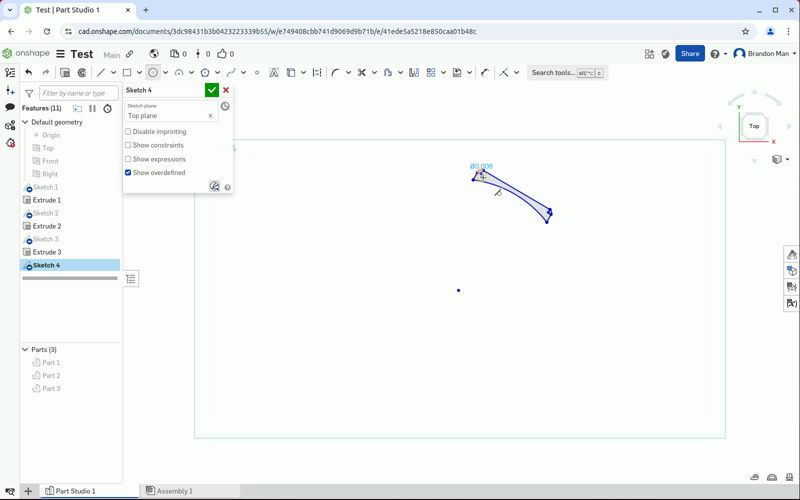
scroll(6)
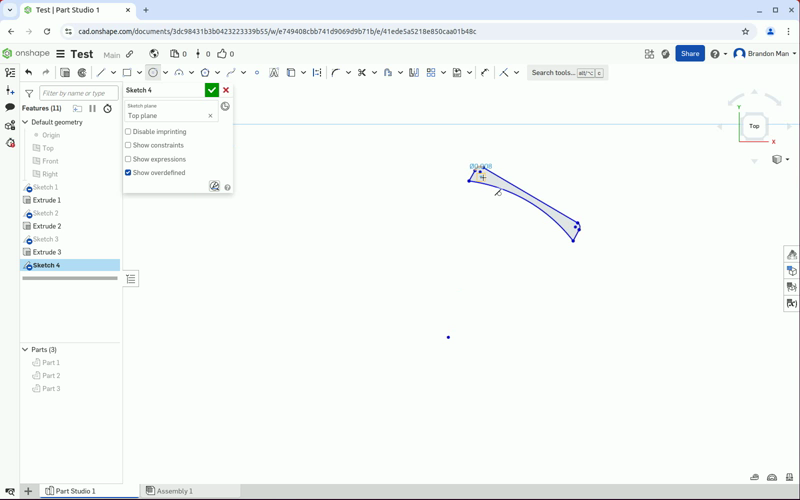
scroll(6)
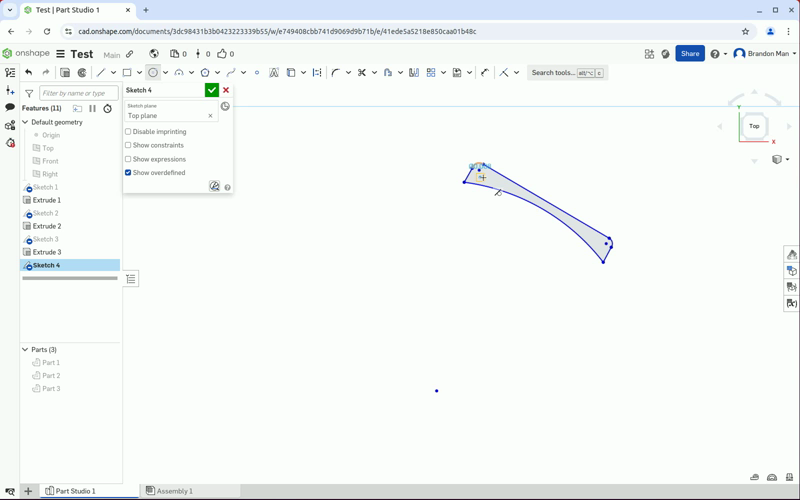
scroll(6)
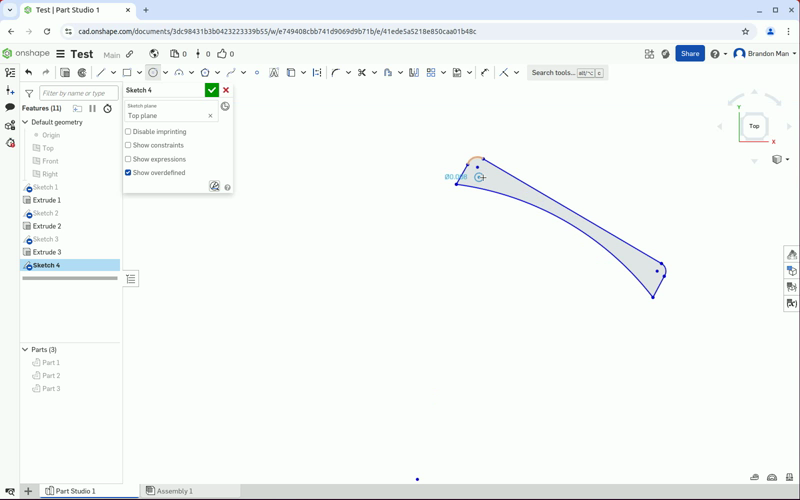
scroll(6)
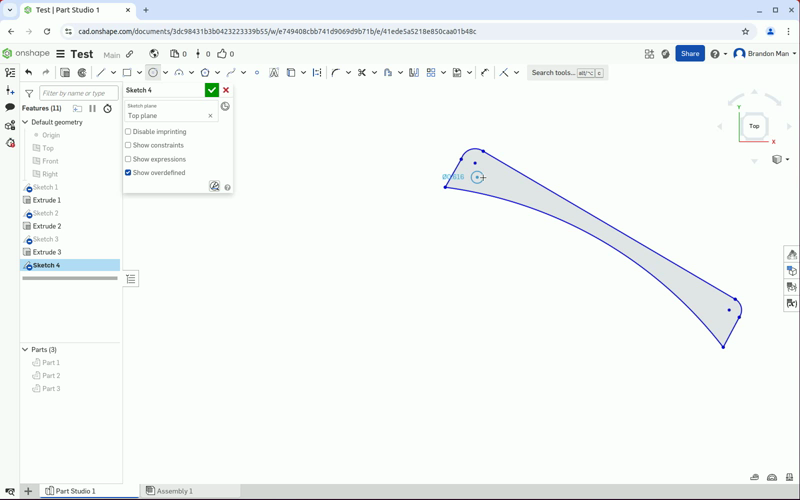
scroll(6)
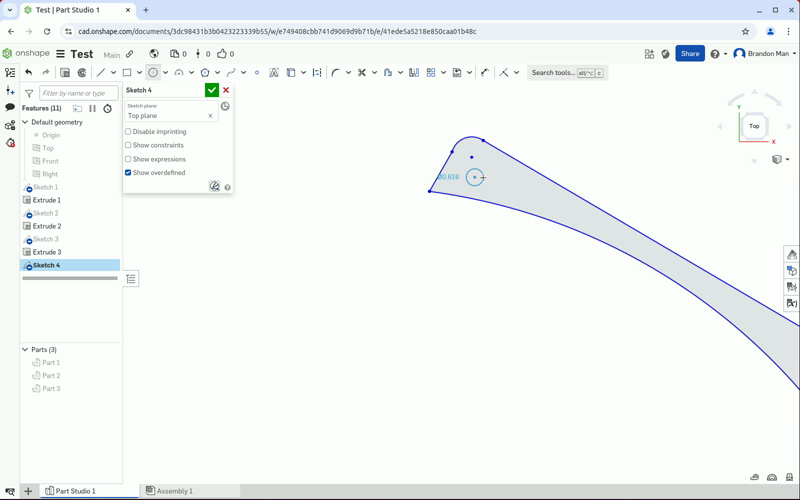
scroll(6)
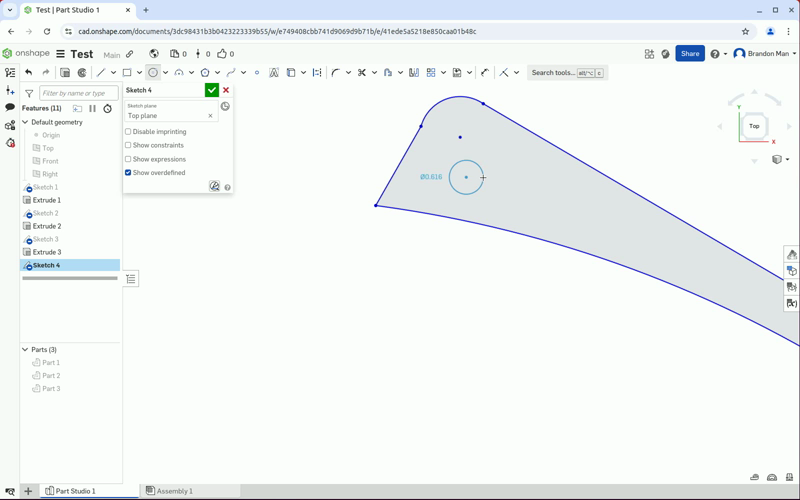
click(483, 177)
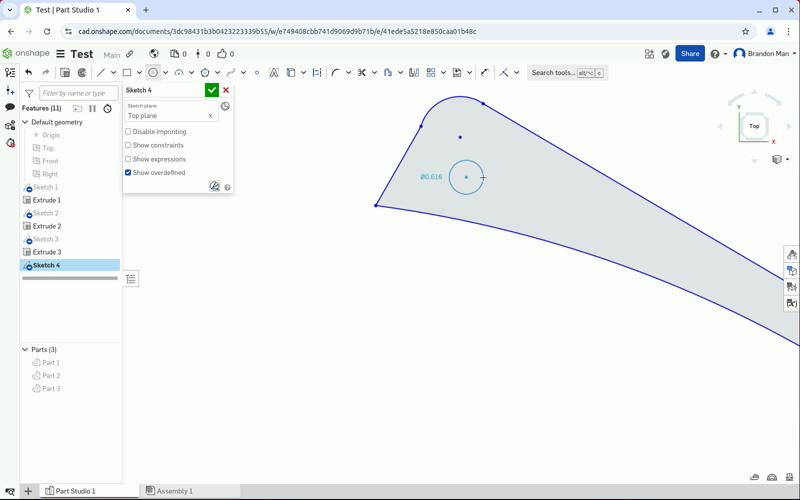
scroll(-6)
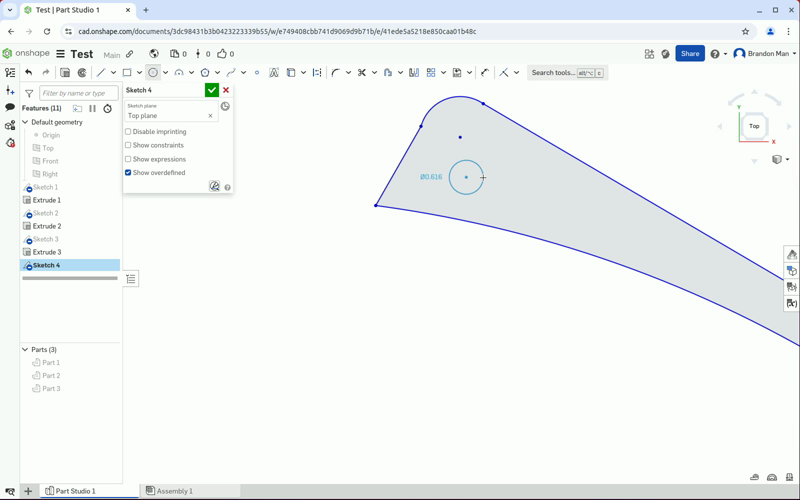
scroll(-6)
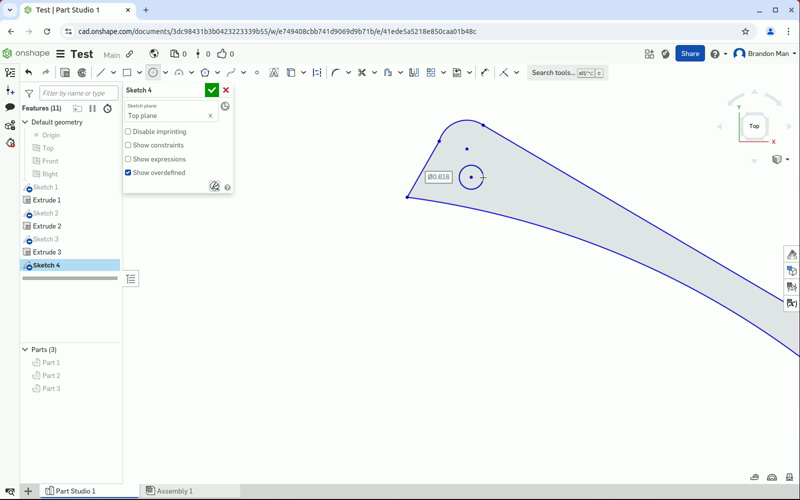
scroll(-6)
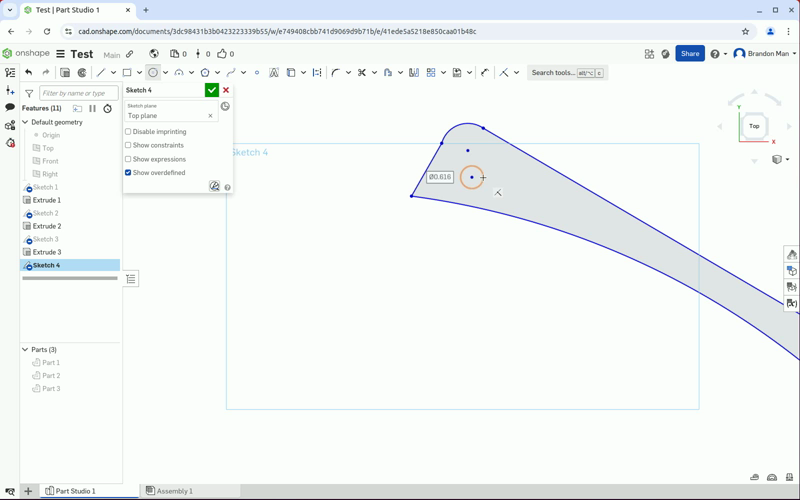
scroll(-6)
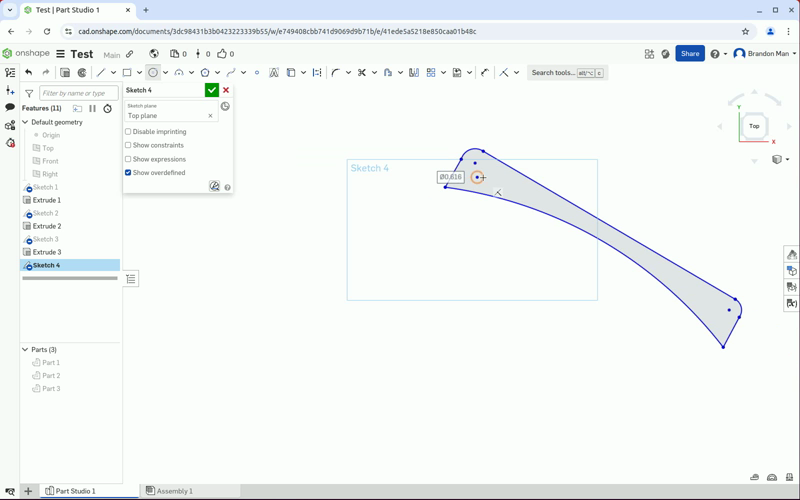
scroll(-6)
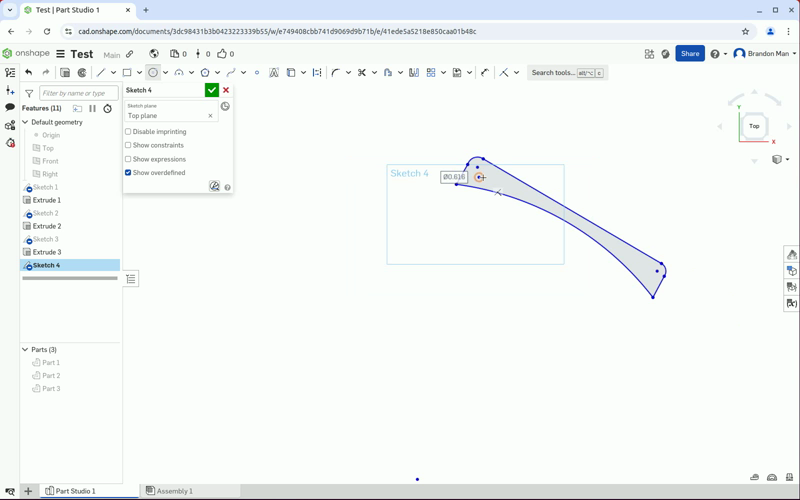
scroll(-6)
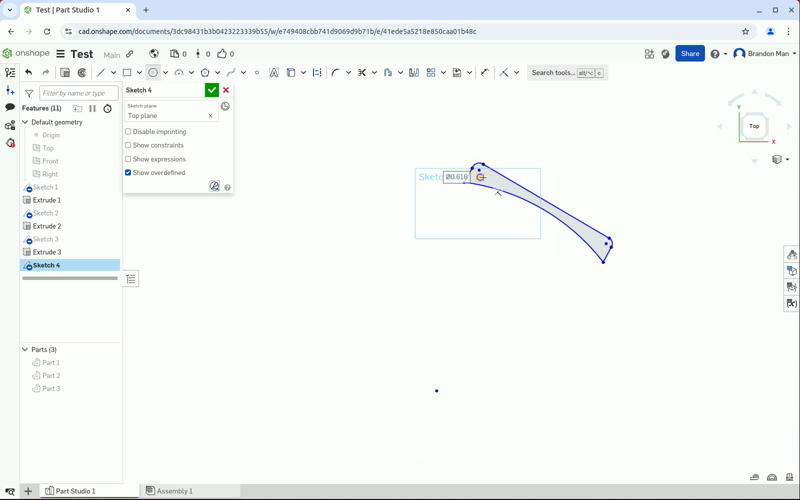
scroll(-6)
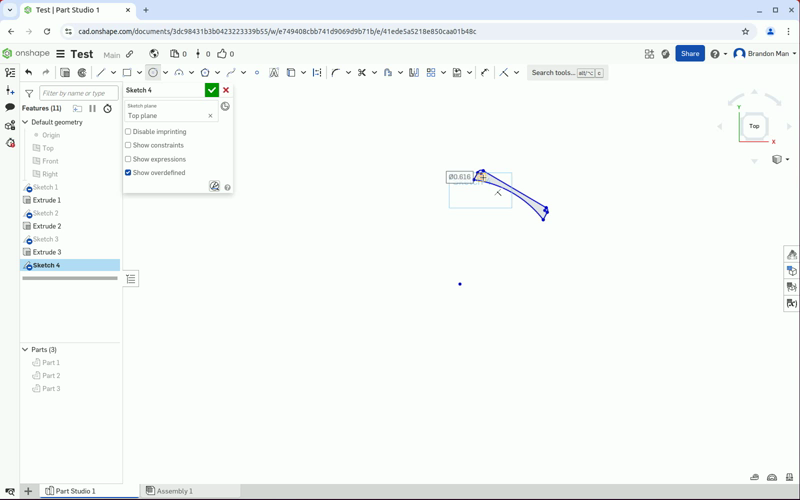
key(esc)
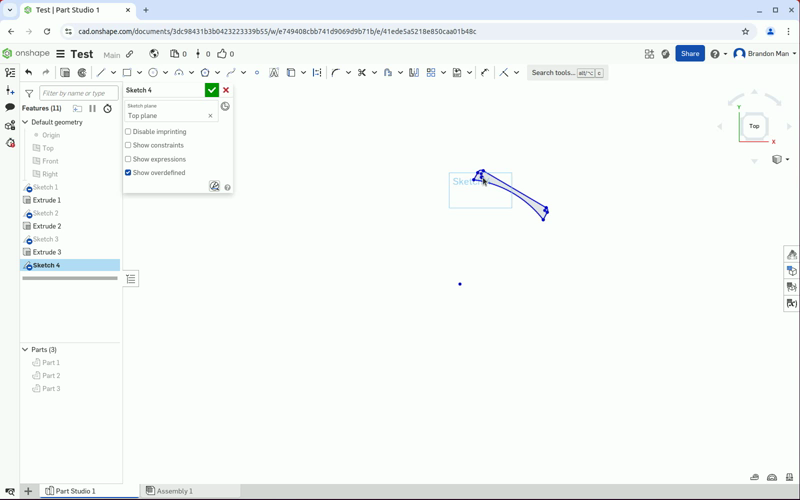
key(c)
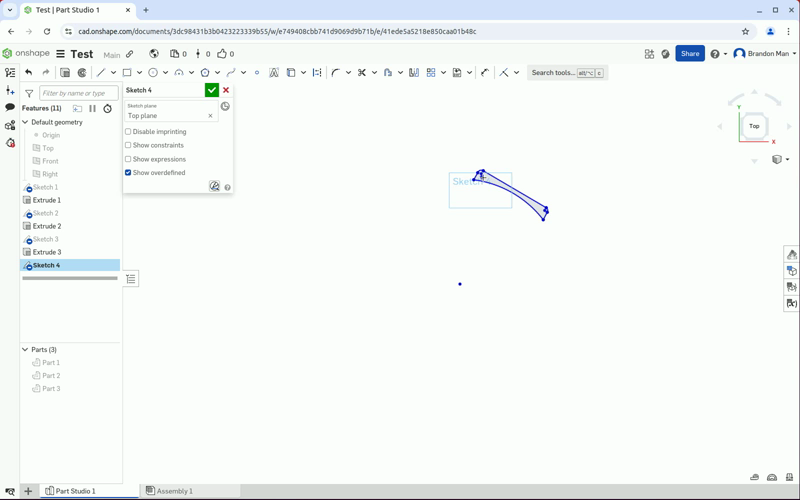
key_down(shift)
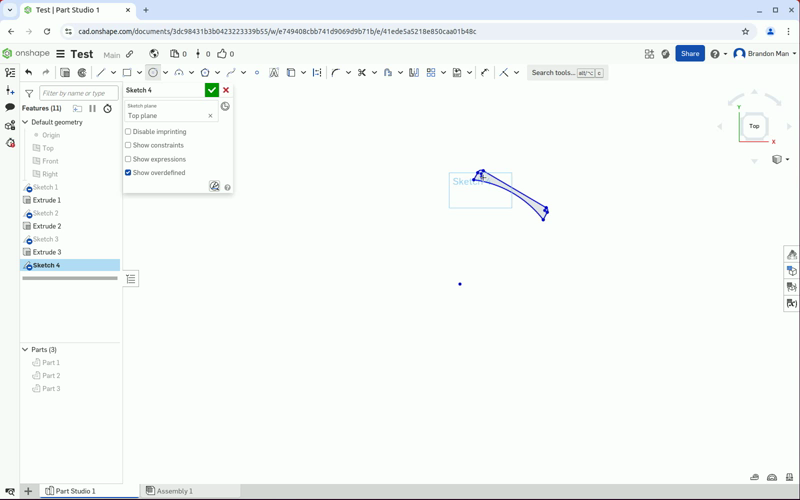
mouse_move(540, 212)
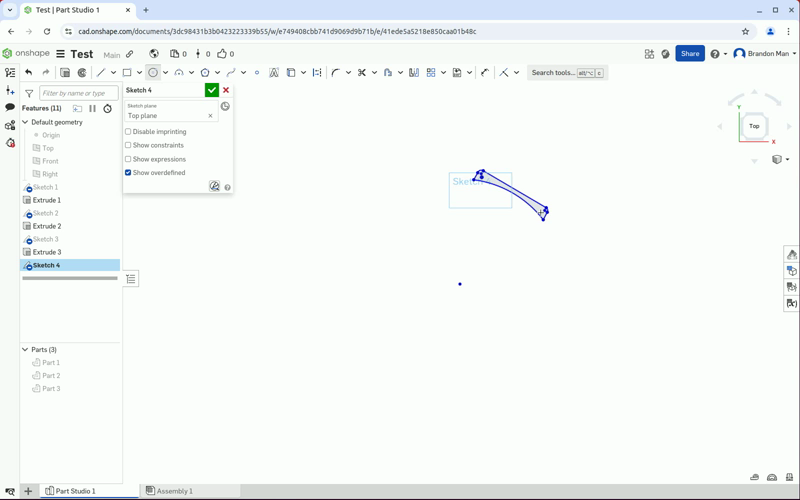
scroll(6)
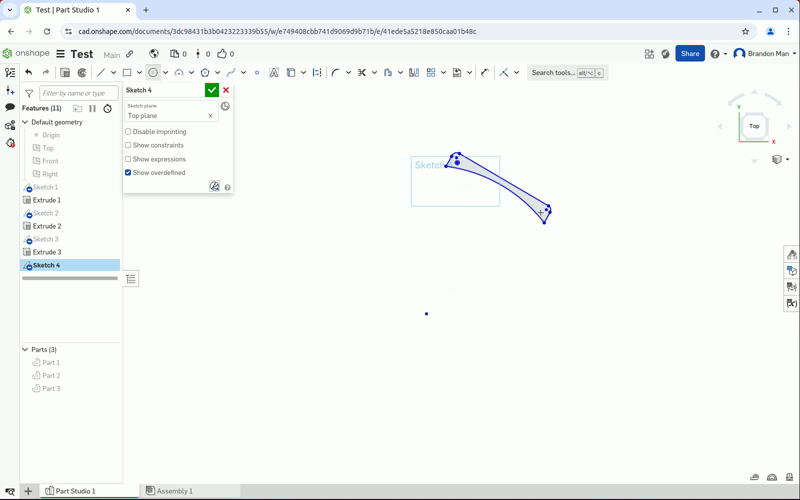
scroll(6)
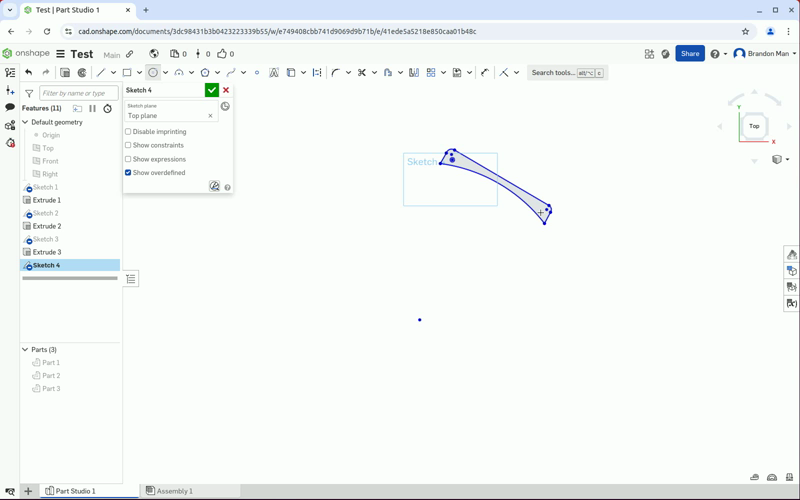
scroll(6)
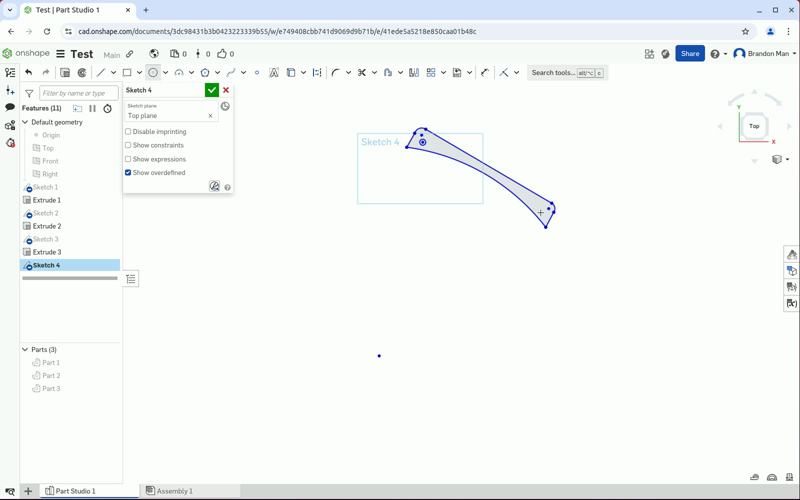
scroll(6)
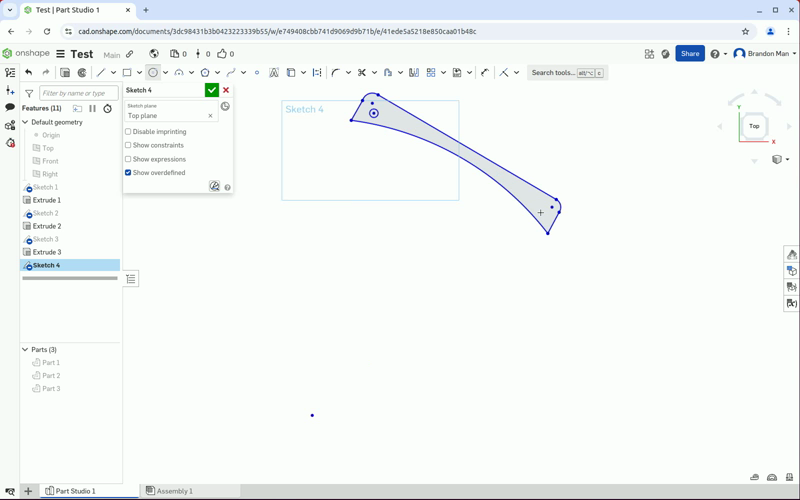
scroll(6)
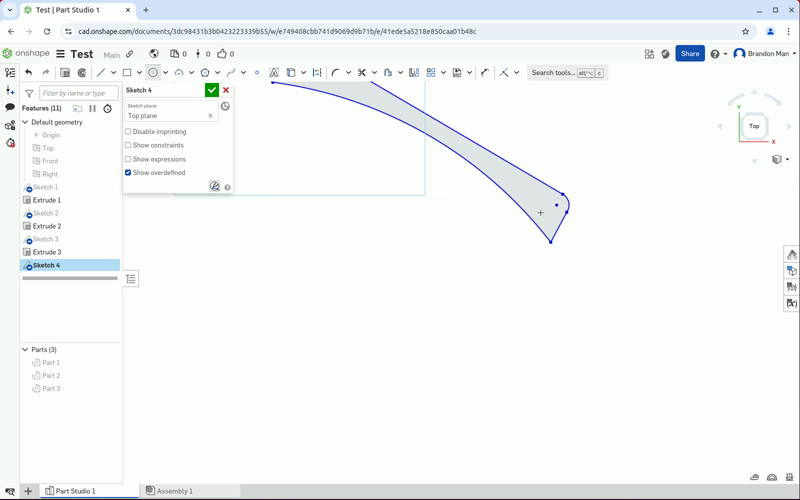
scroll(6)
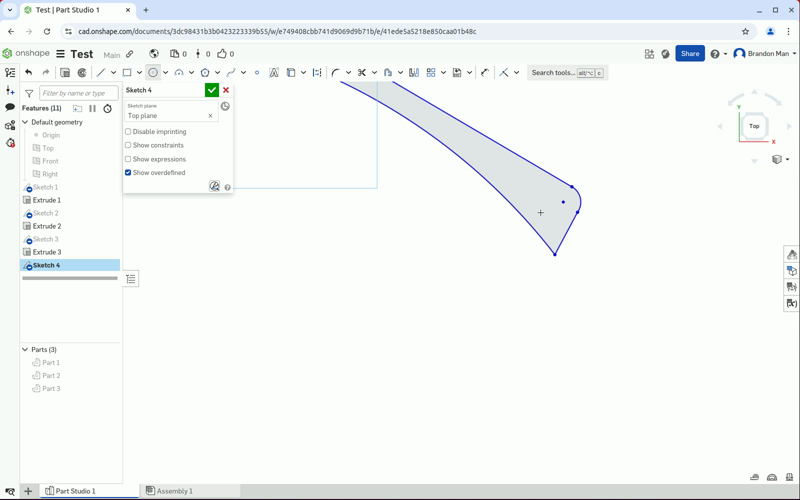
scroll(6)
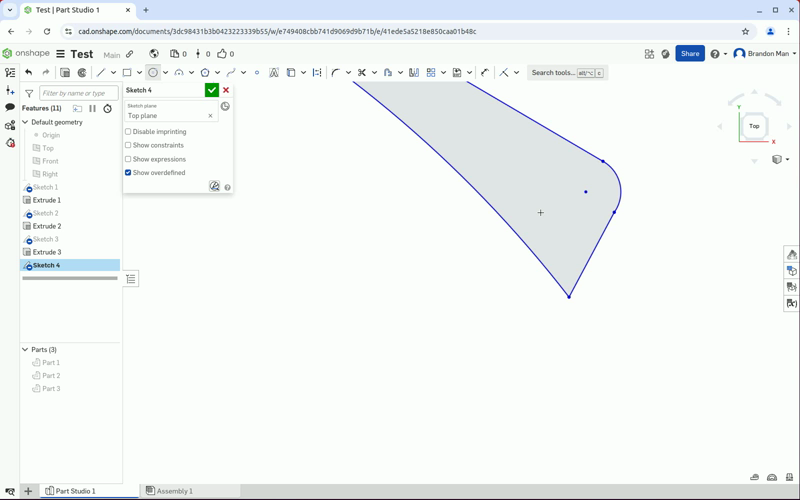
click(540, 212)
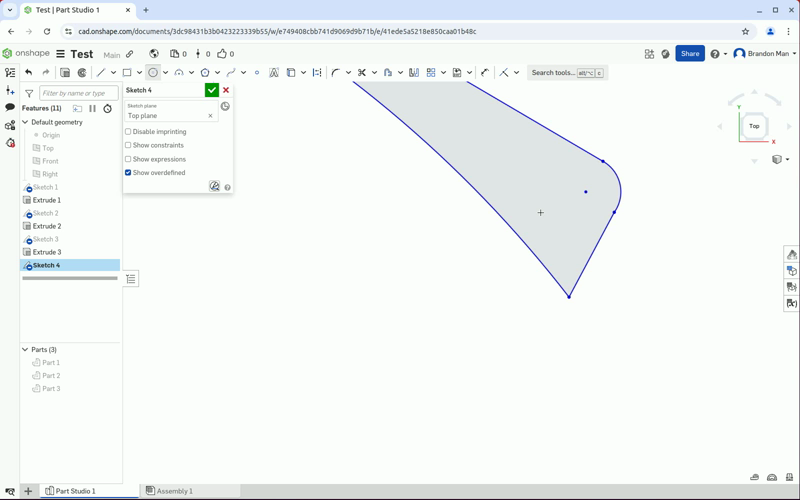
scroll(-6)
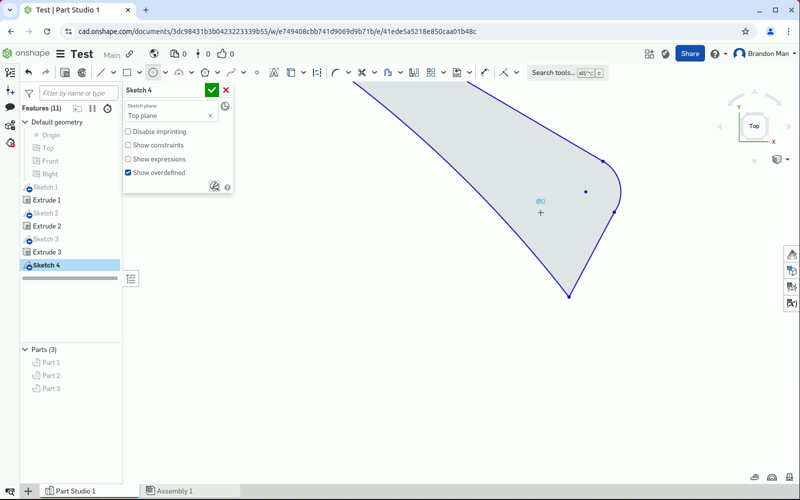
scroll(-6)
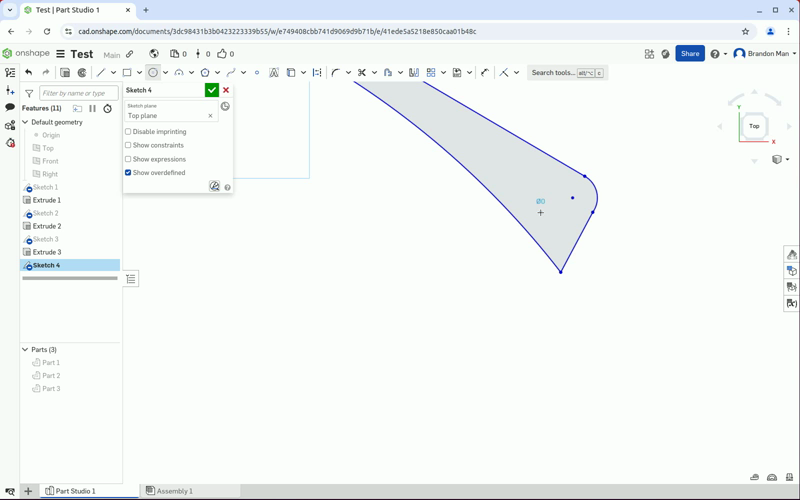
scroll(-6)
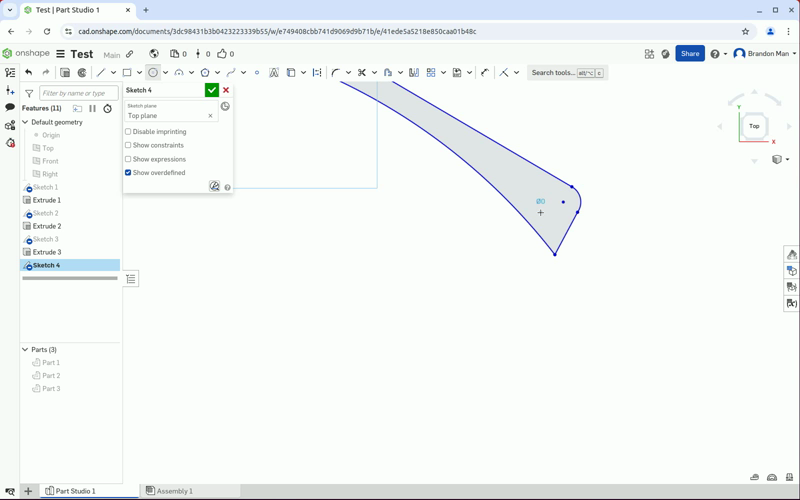
scroll(-6)
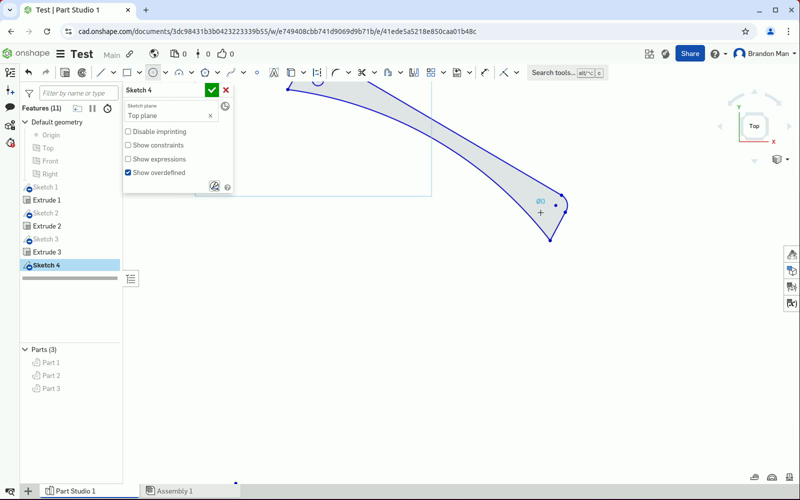
scroll(-6)
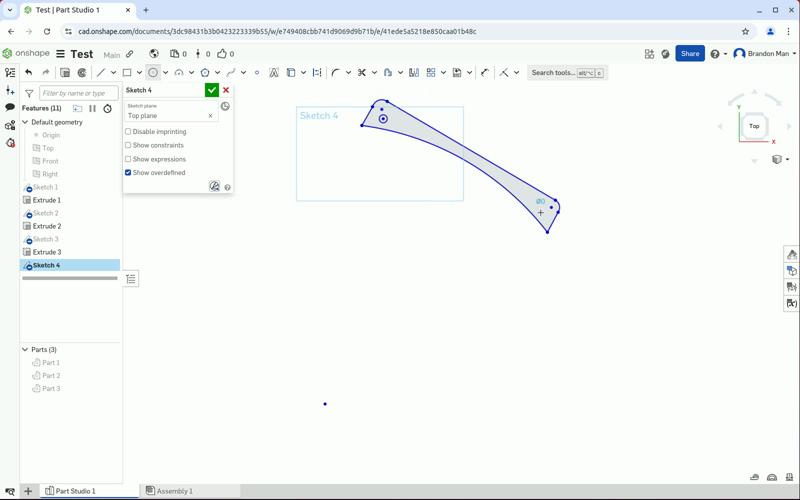
scroll(-6)
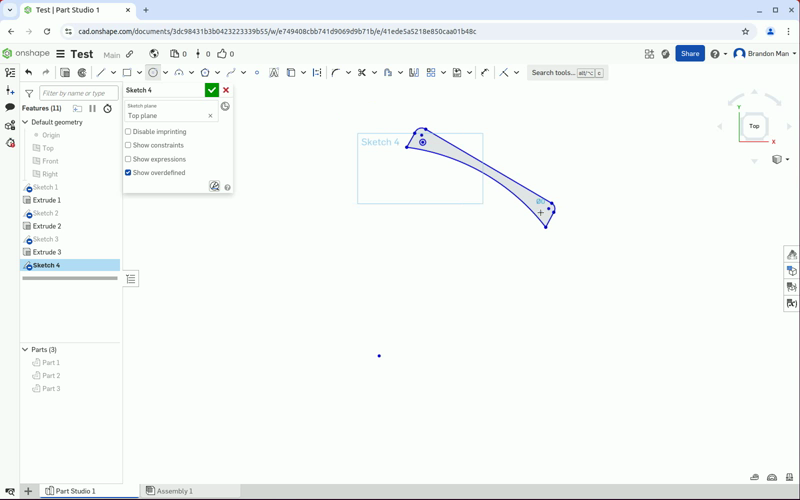
scroll(-6)
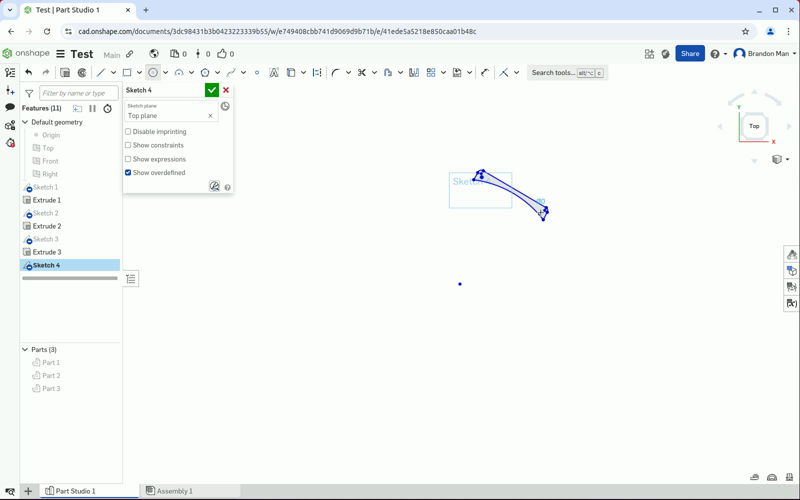
key_up(shift)
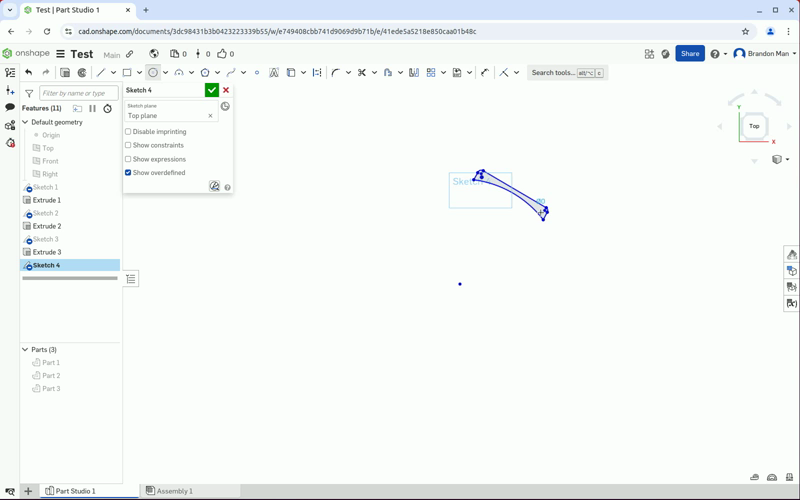
mouse_move(542, 212)
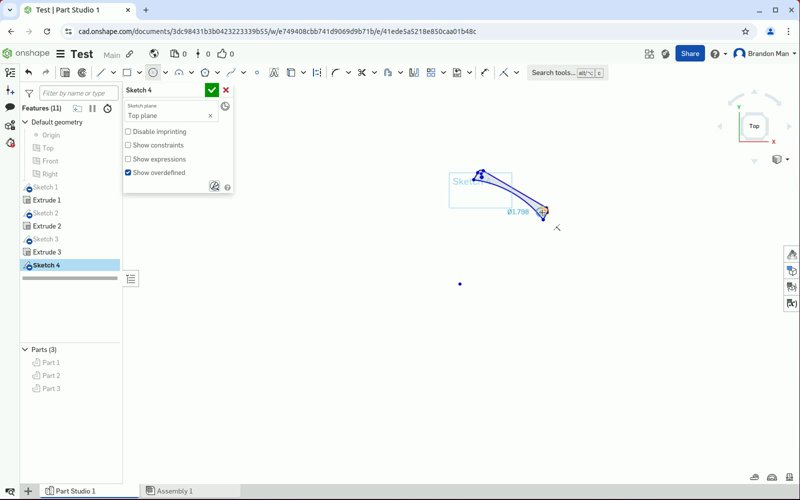
scroll(6)
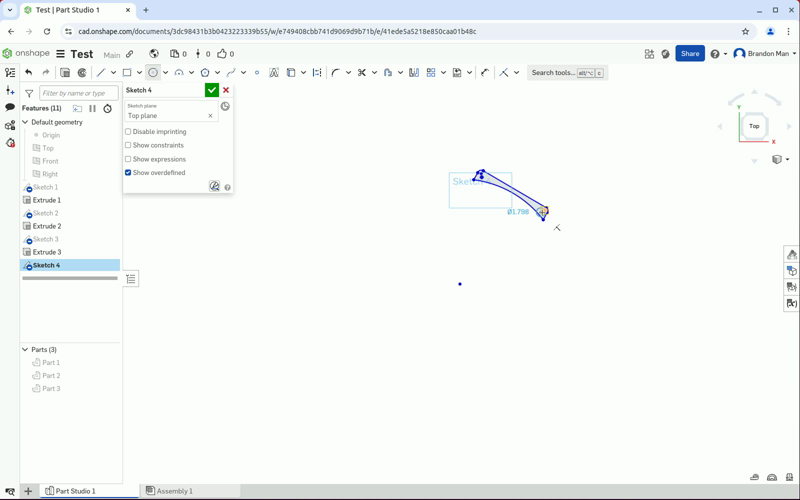
scroll(6)
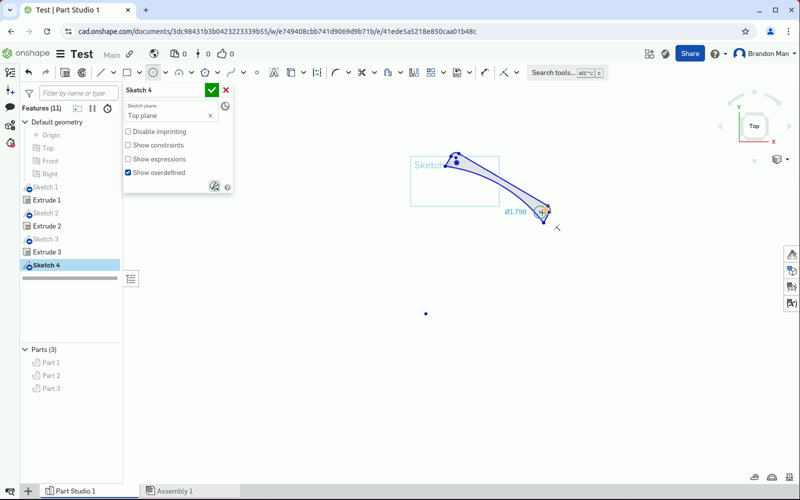
scroll(6)
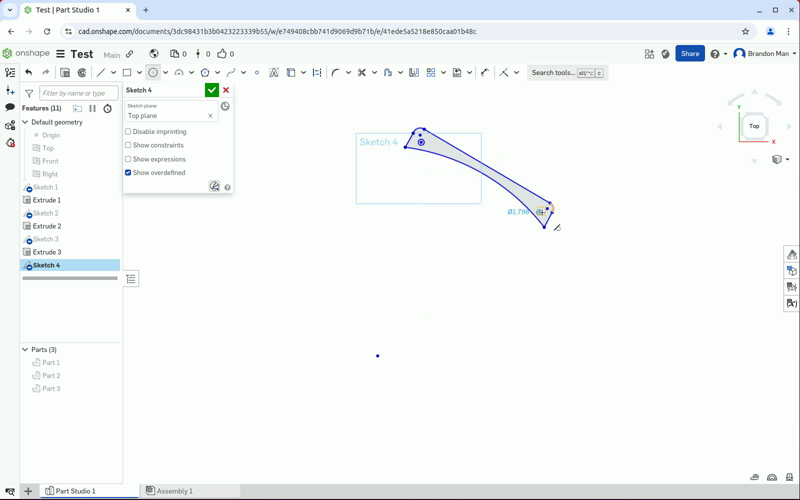
scroll(6)
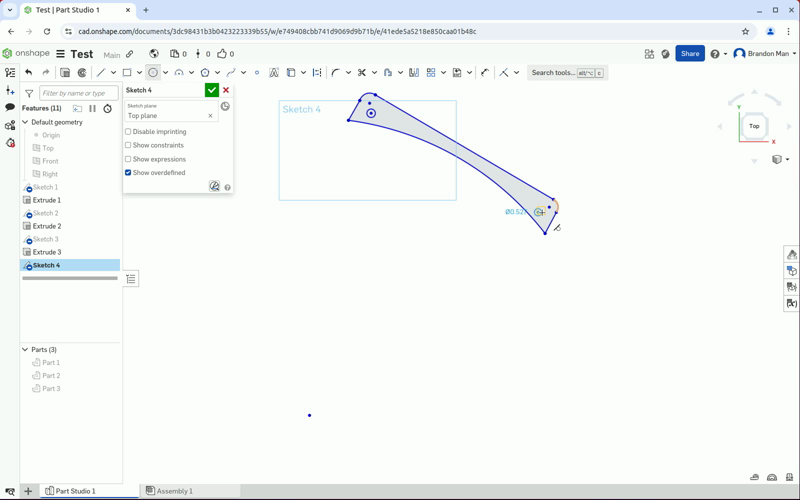
scroll(6)
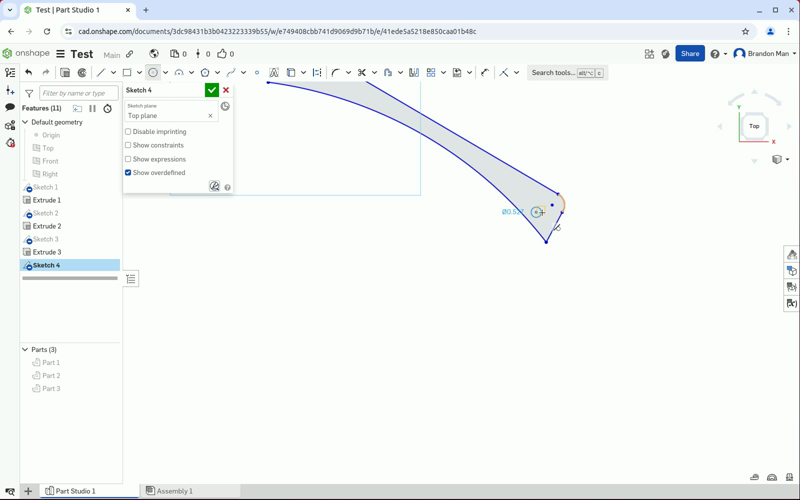
scroll(6)
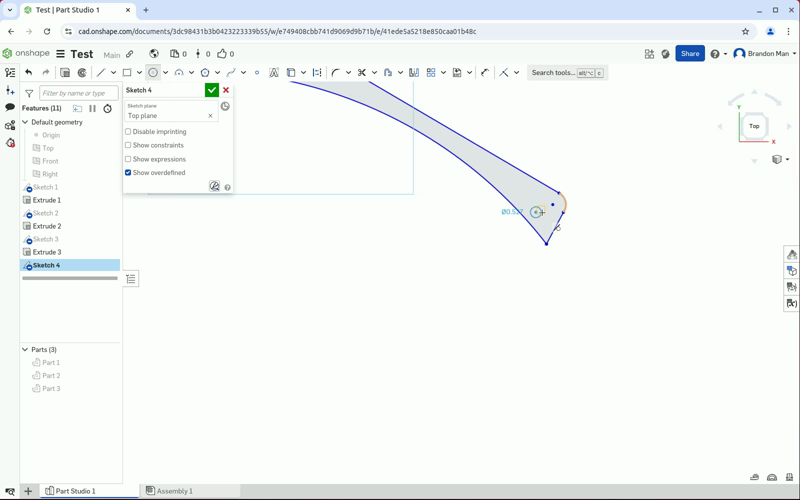
scroll(6)
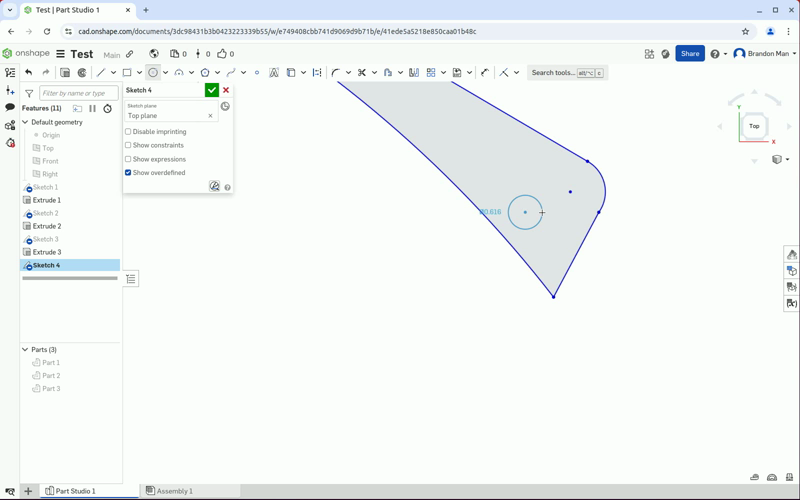
click(542, 212)
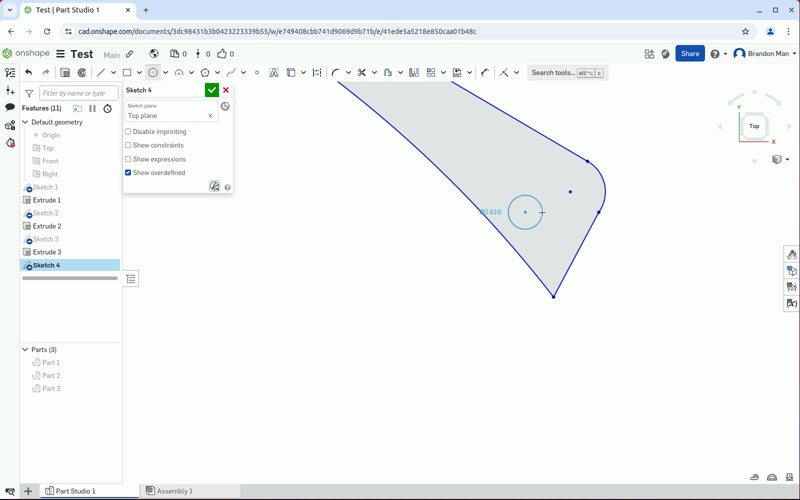
scroll(-6)
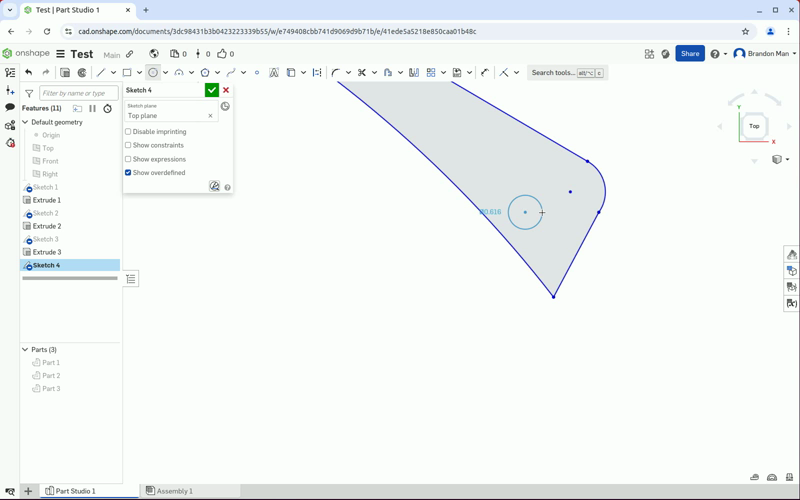
scroll(-6)
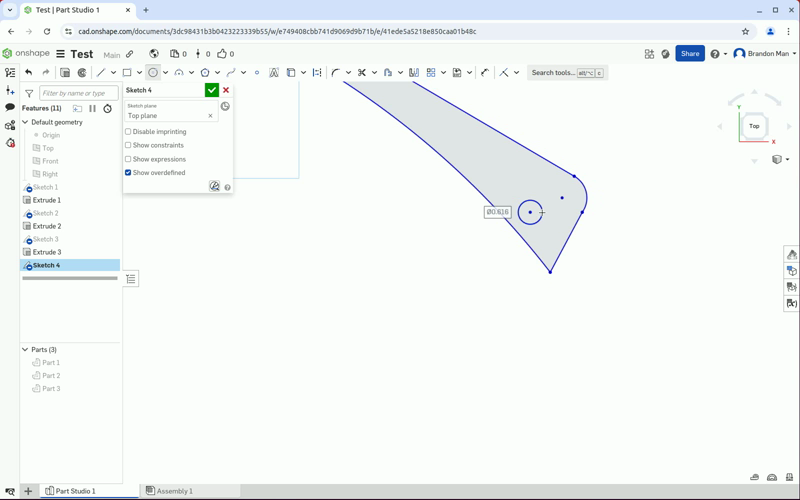
scroll(-6)
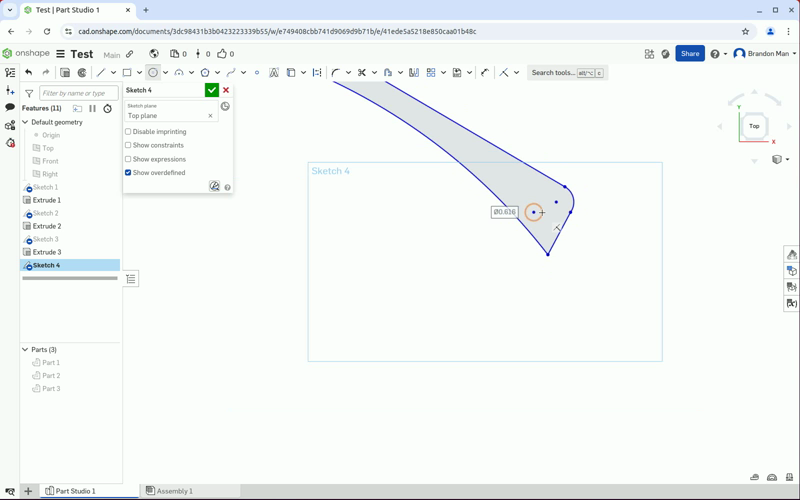
scroll(-6)
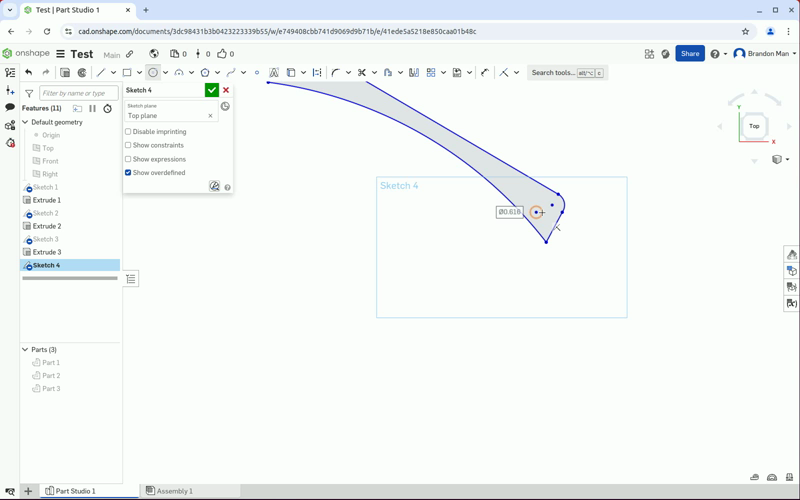
scroll(-6)
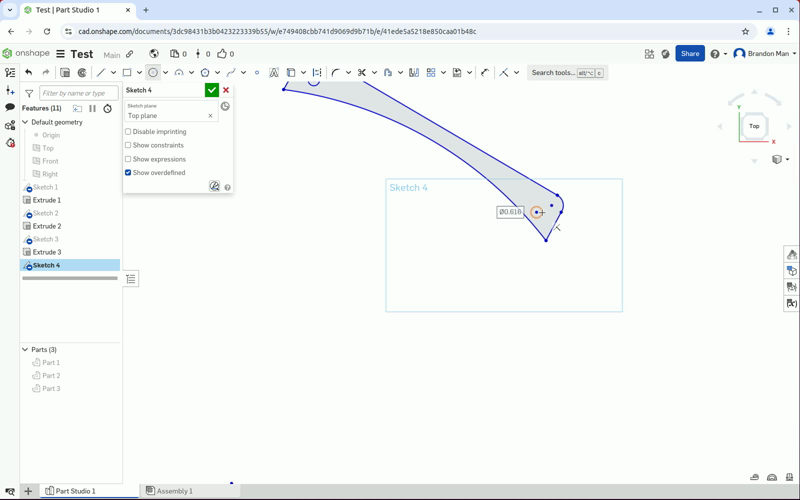
scroll(-6)
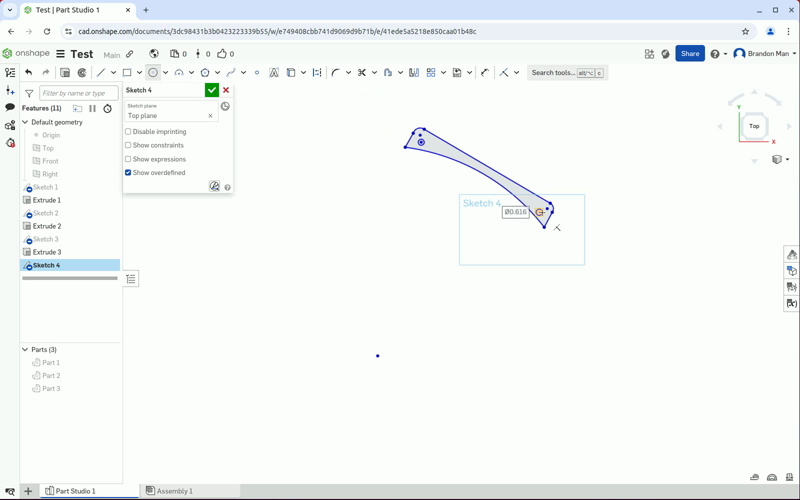
scroll(-6)
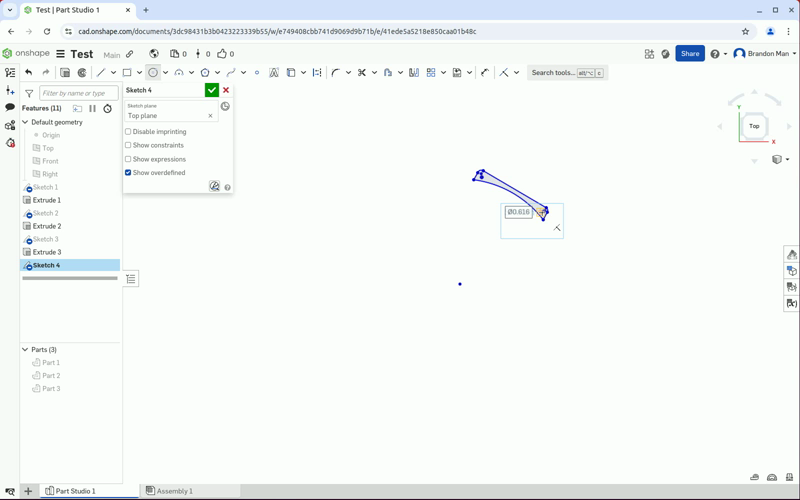
key(esc)
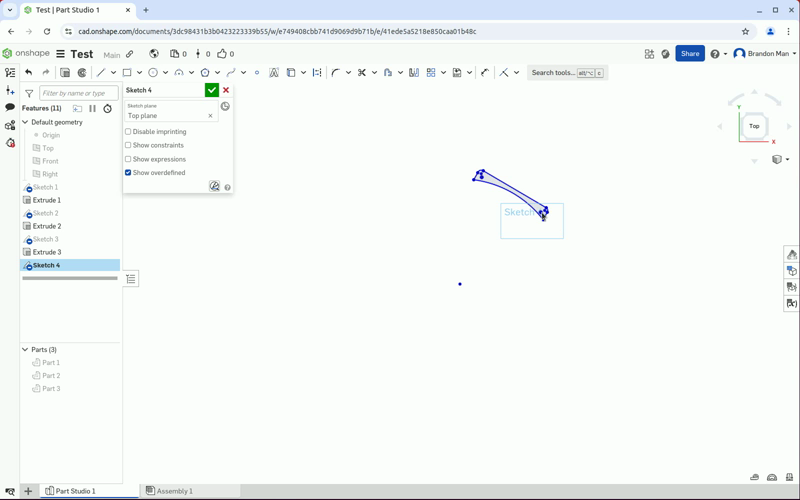
mouse_move(545, 207)
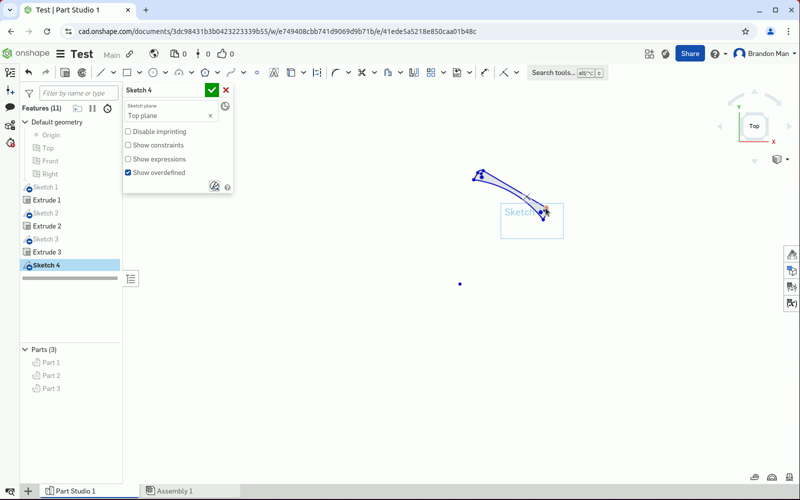
scroll(6)
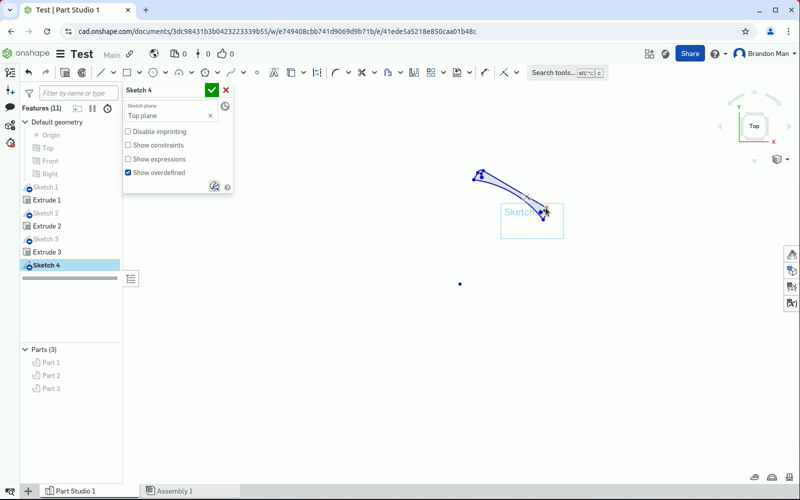
scroll(6)
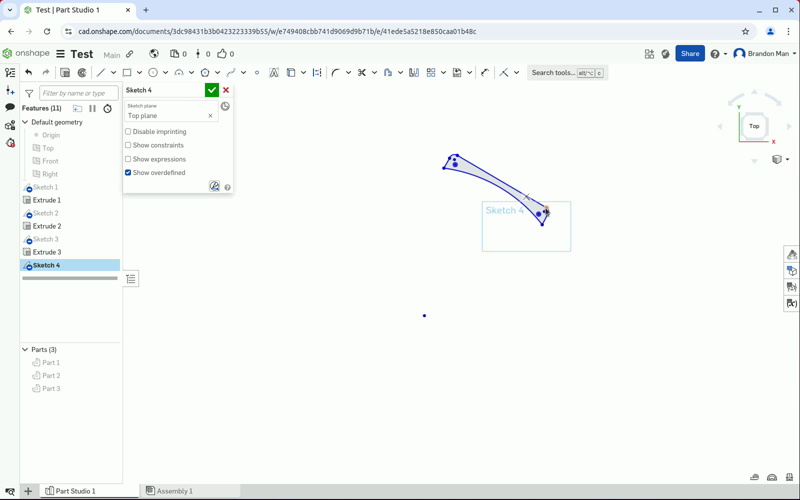
scroll(6)
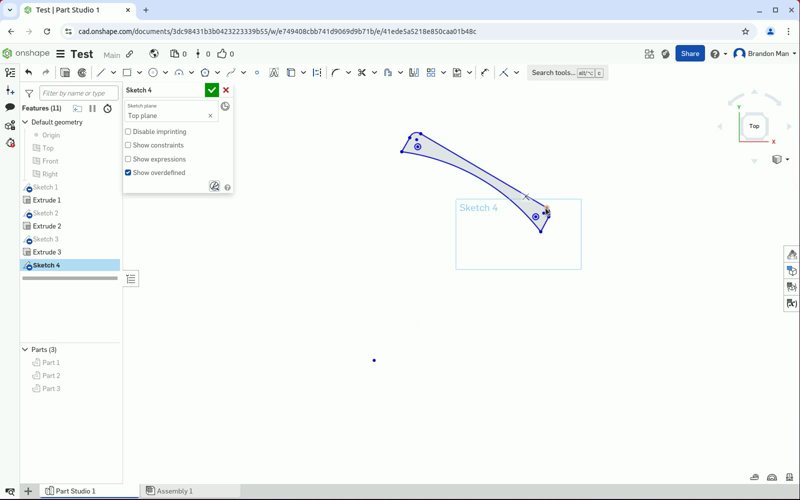
scroll(6)
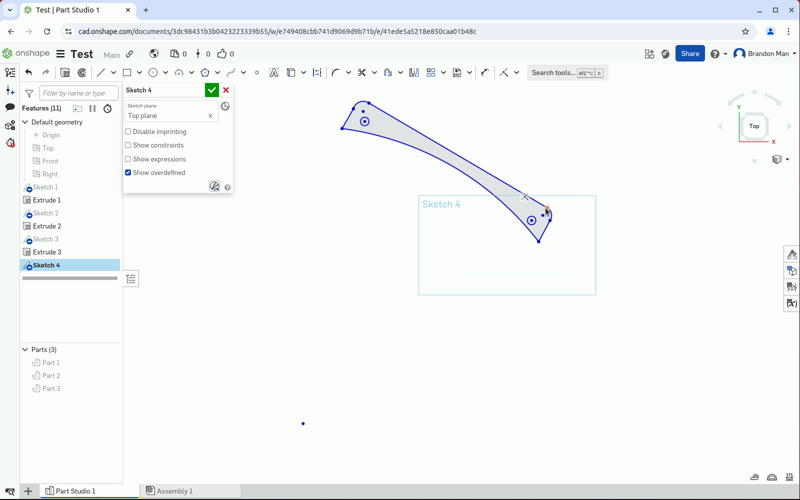
scroll(6)
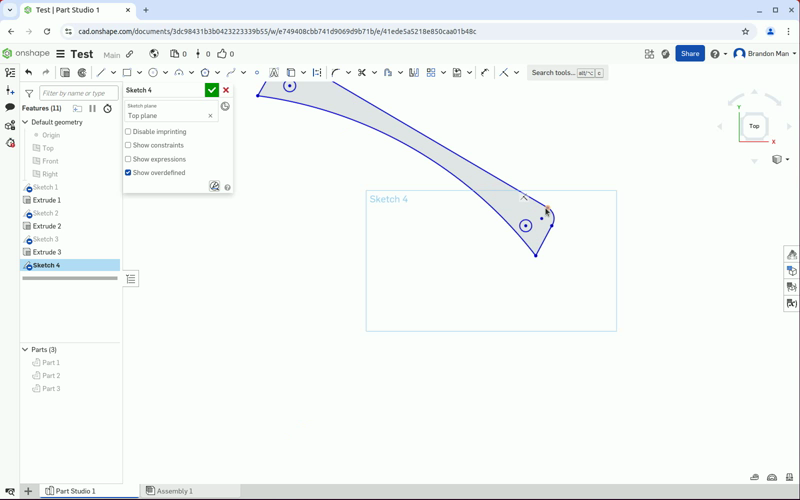
scroll(6)
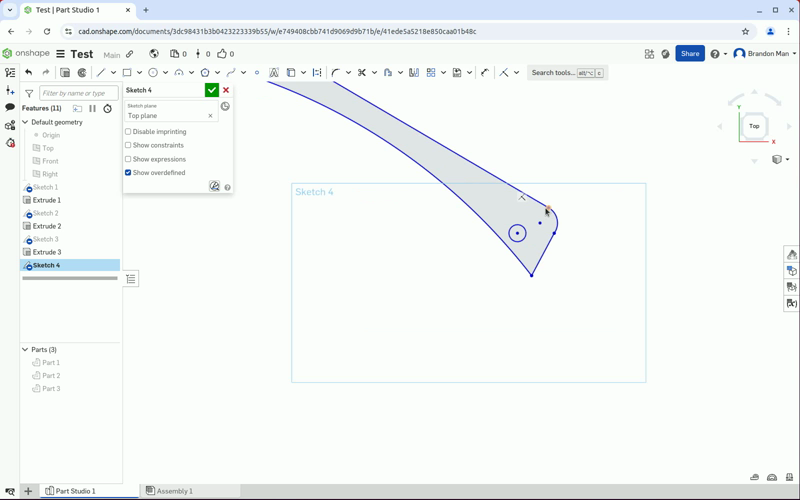
scroll(6)
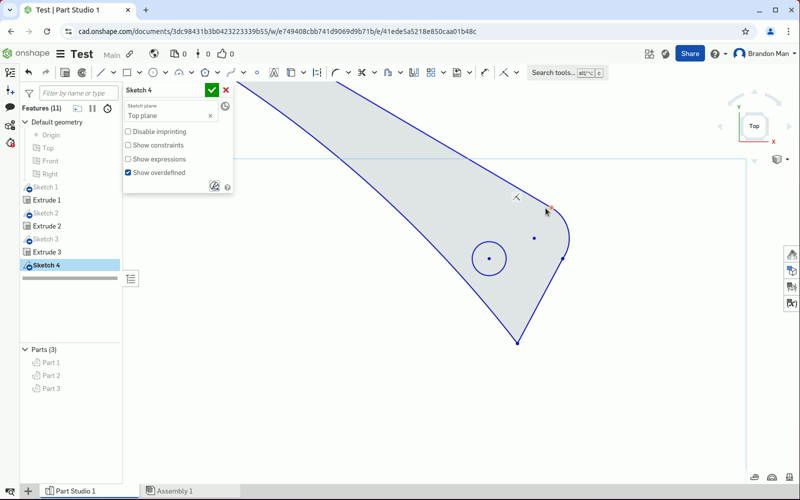
click(545, 207)
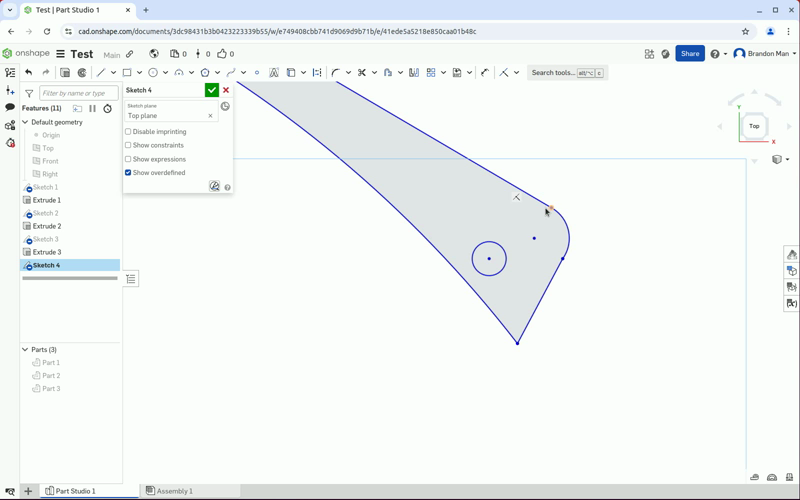
scroll(-6)
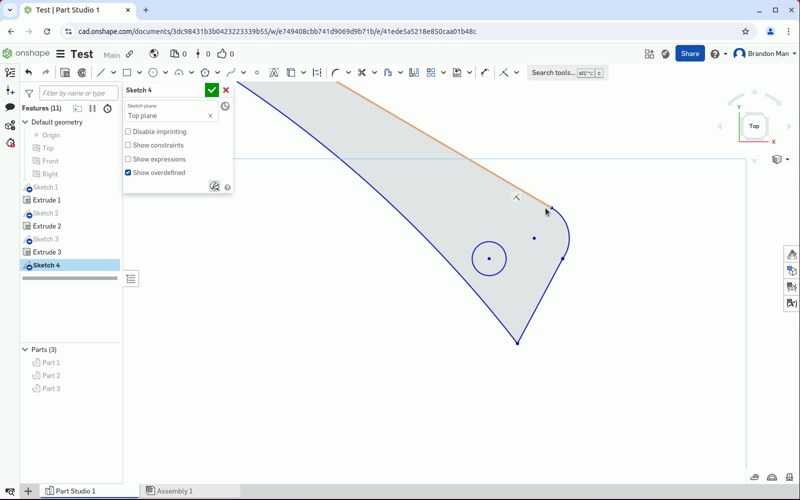
scroll(-6)
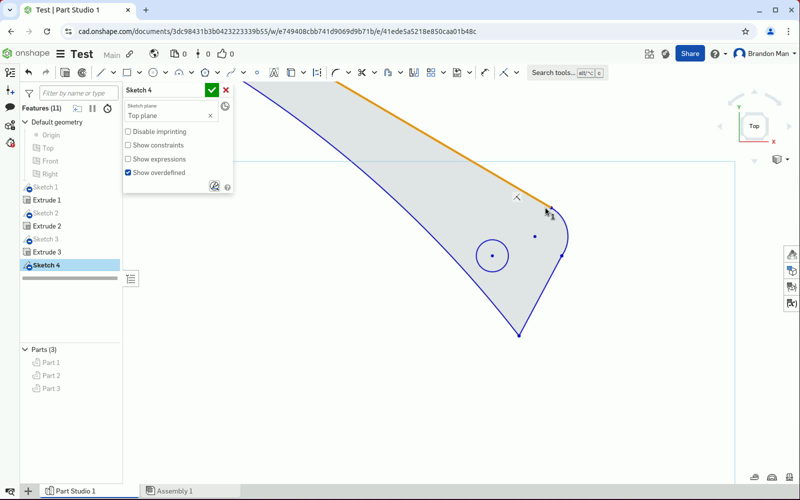
scroll(-6)
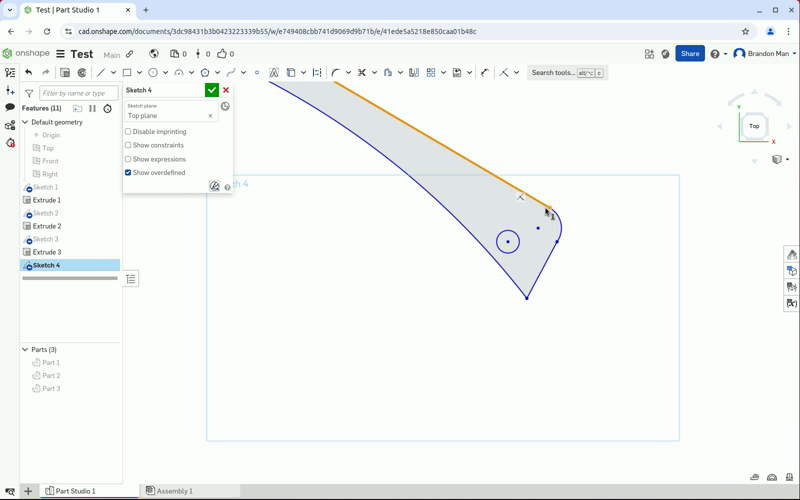
scroll(-6)
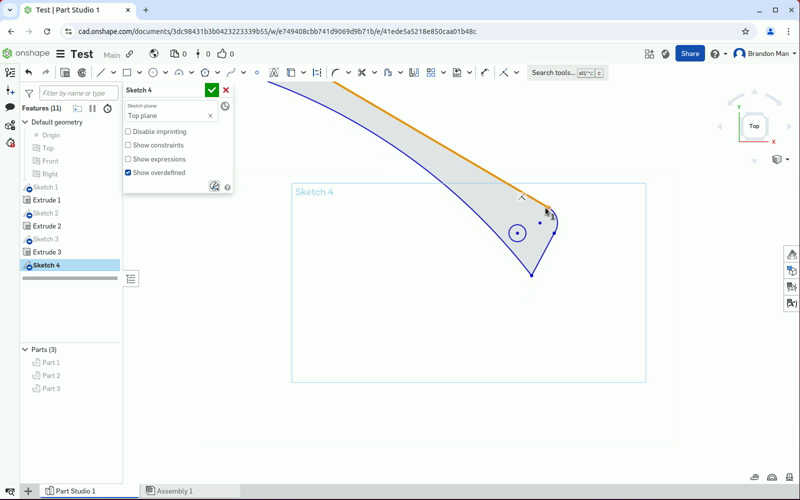
scroll(-6)
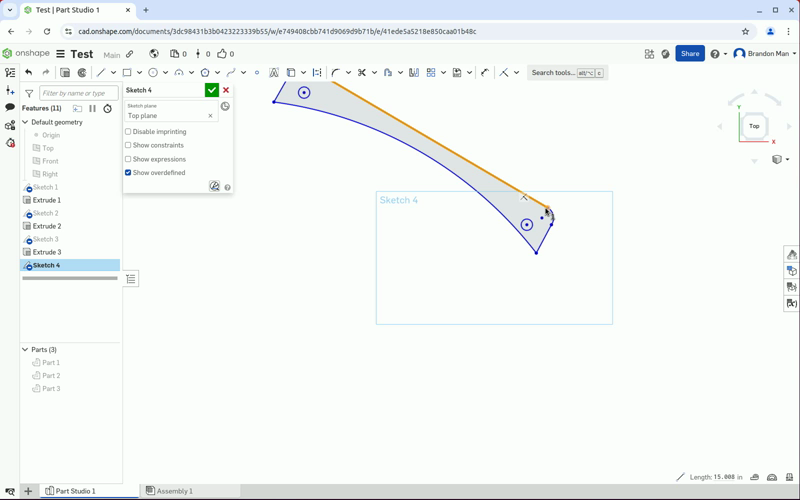
scroll(-6)
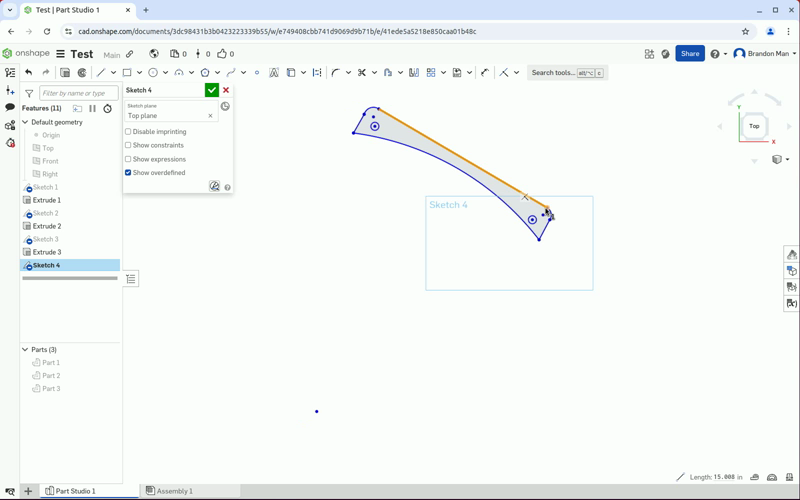
scroll(-6)
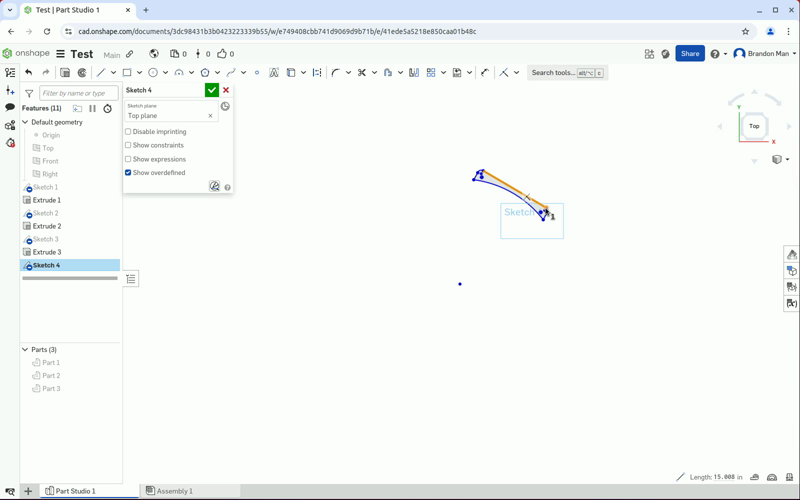
mouse_move(73, 352)
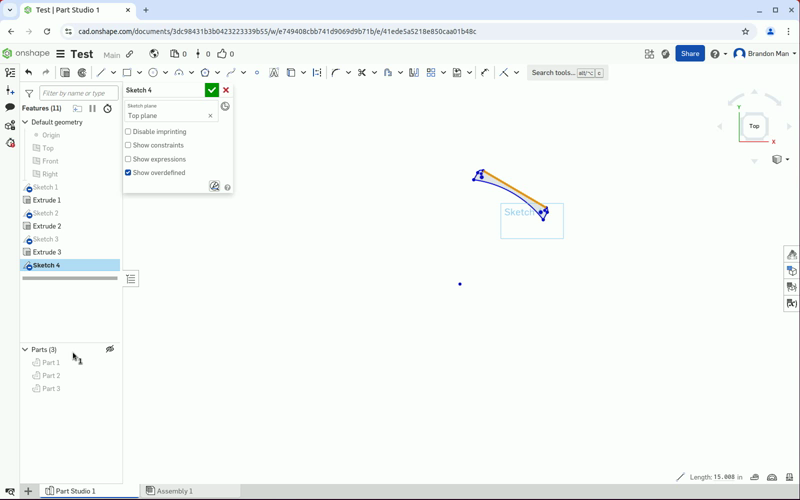
key(shift+y)
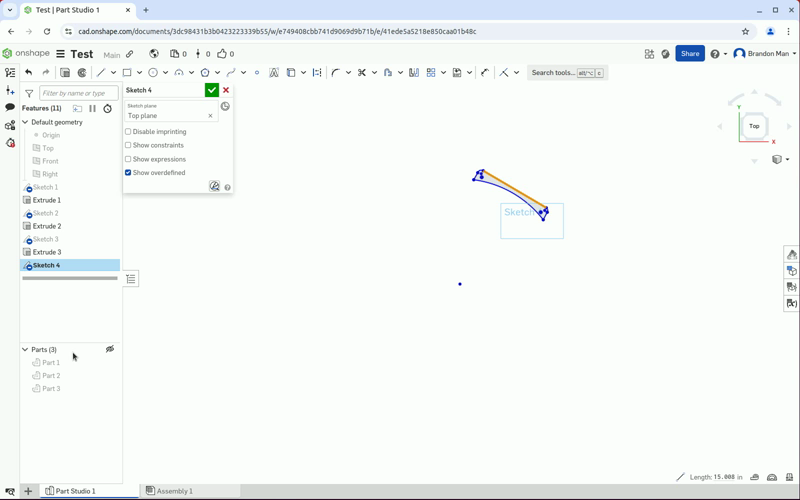
key(shift+e)
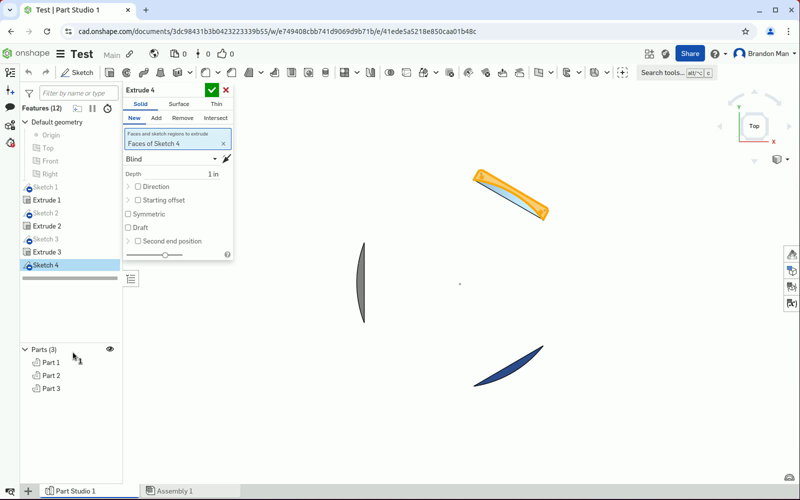
mouse_move(143, 106)
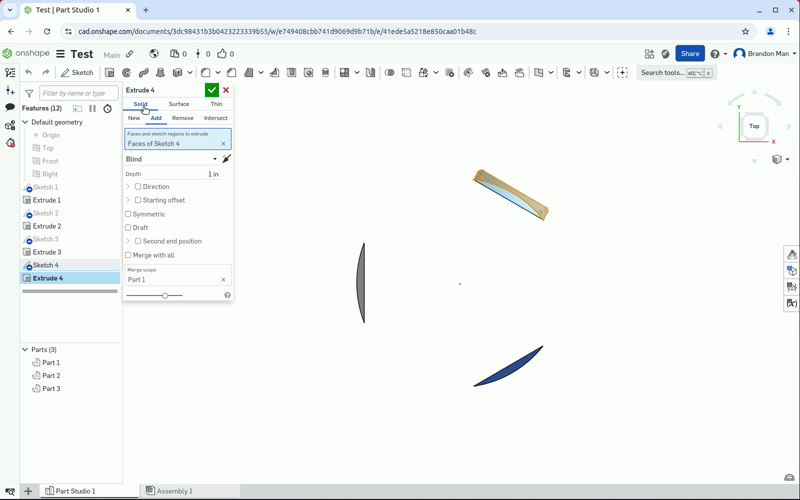
click(143, 106)
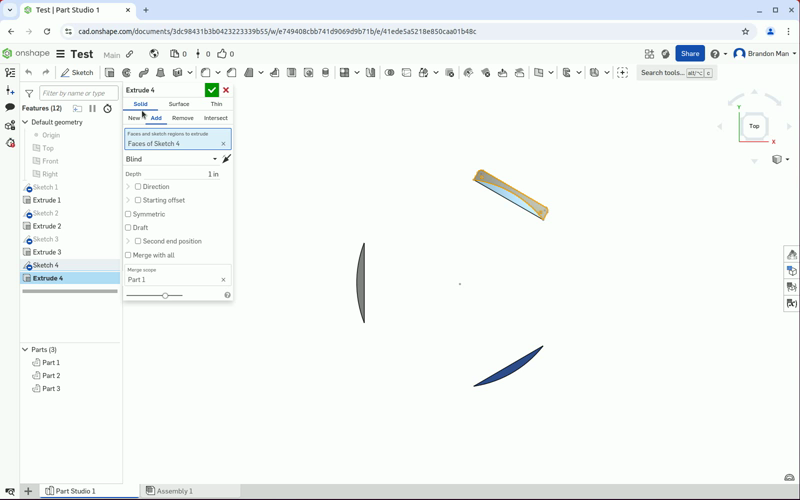
mouse_move(137, 120)
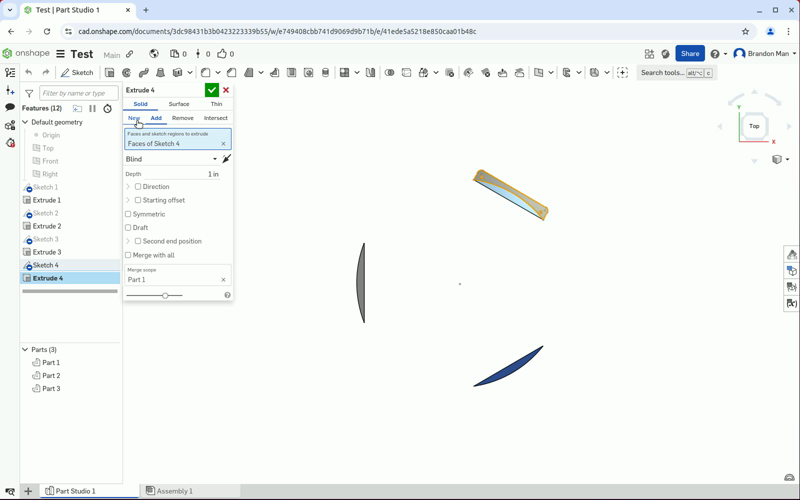
click(137, 120)
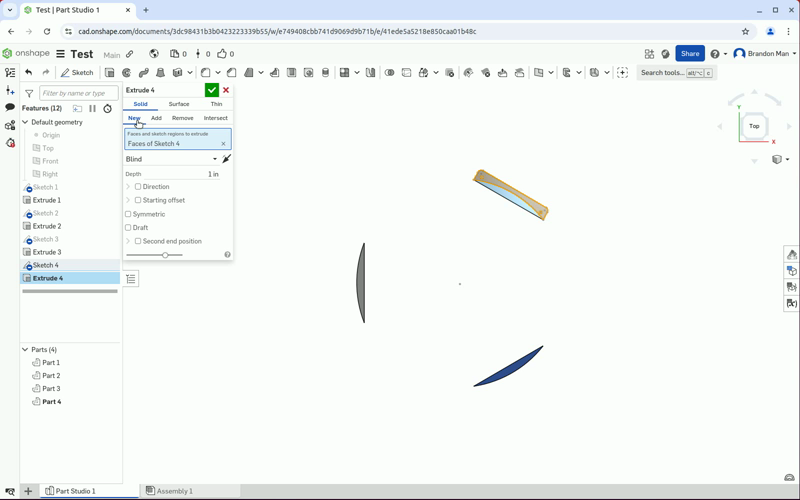
key(tab, 4)
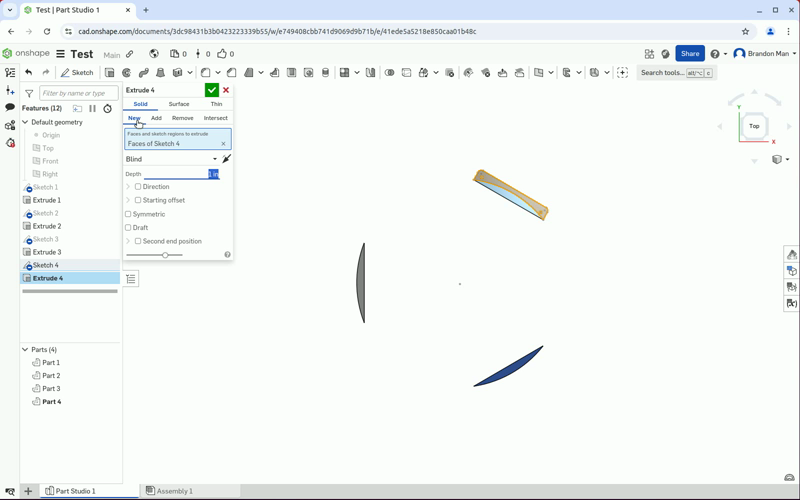
text(0.481)
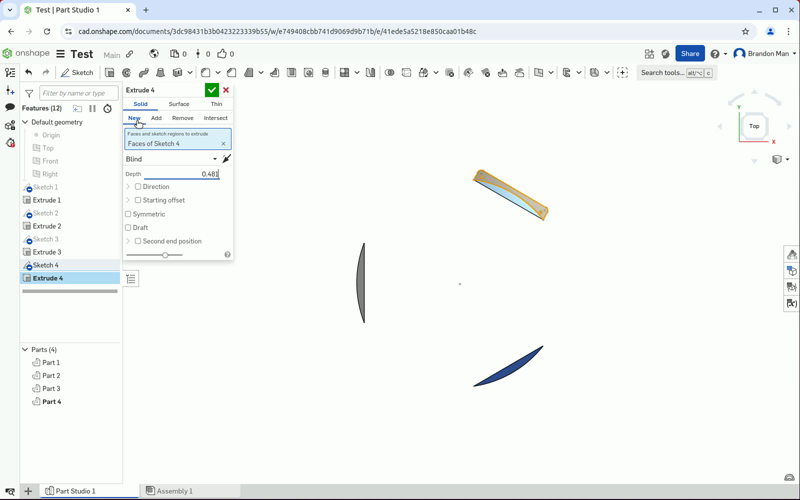
key(enter)
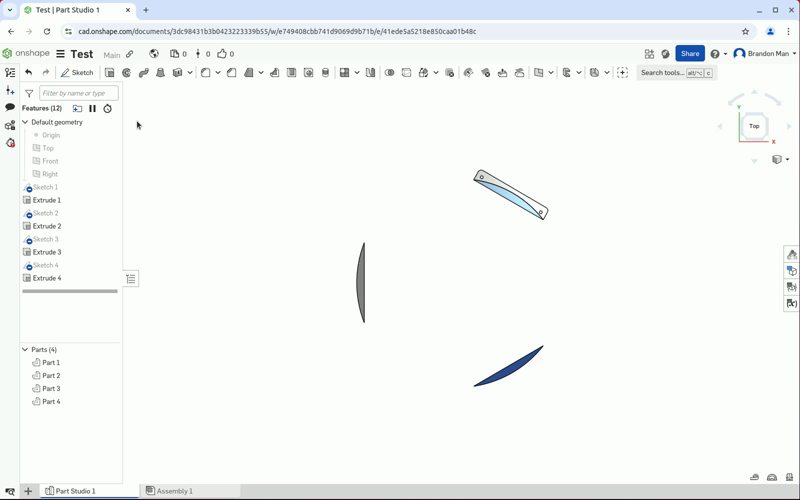
key(shift+h)
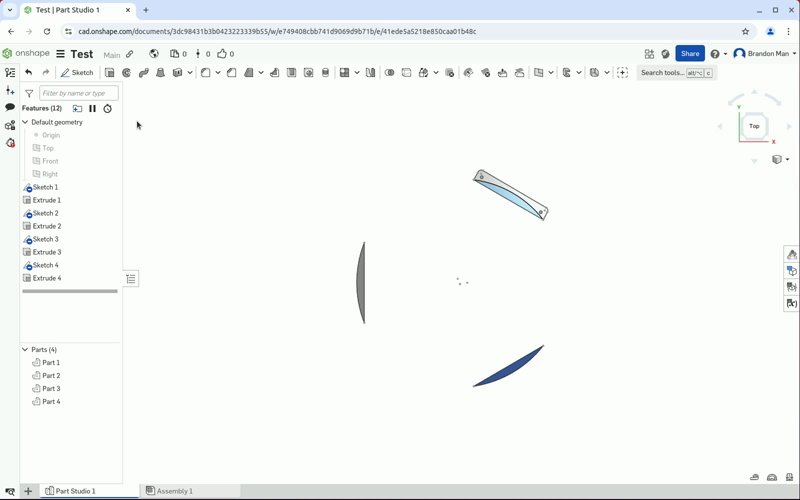
key(shift+h)
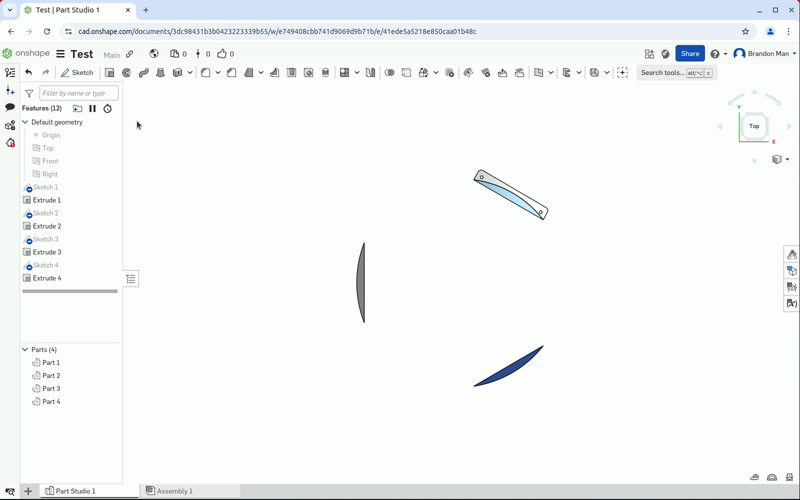
mouse_move(73, 189)
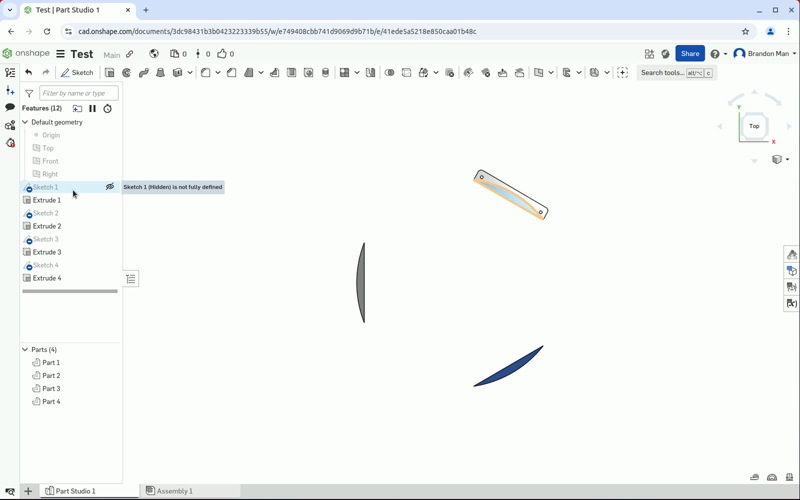
click(73, 189)
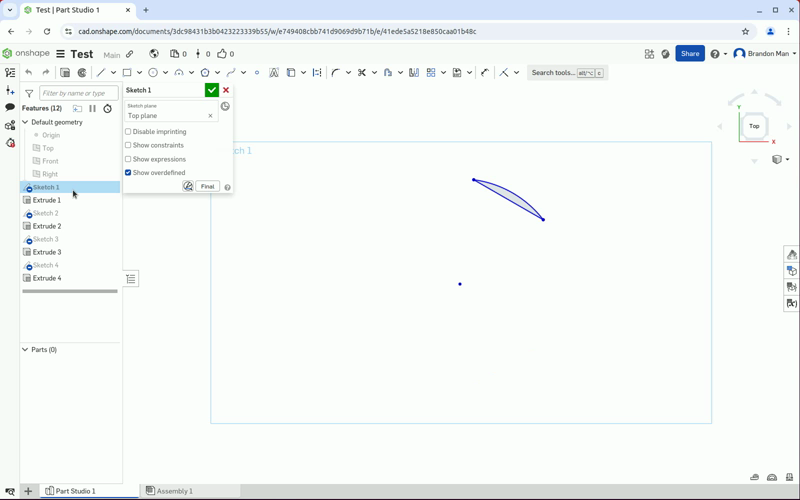
mouse_move(229, 92)
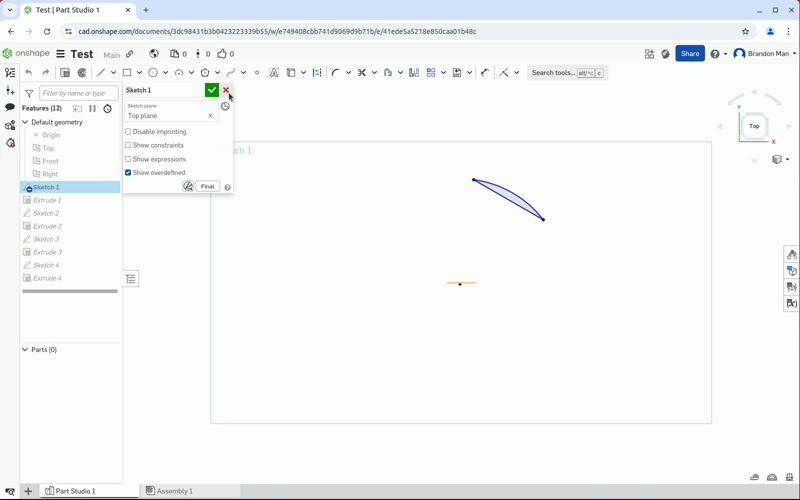
click(229, 92)
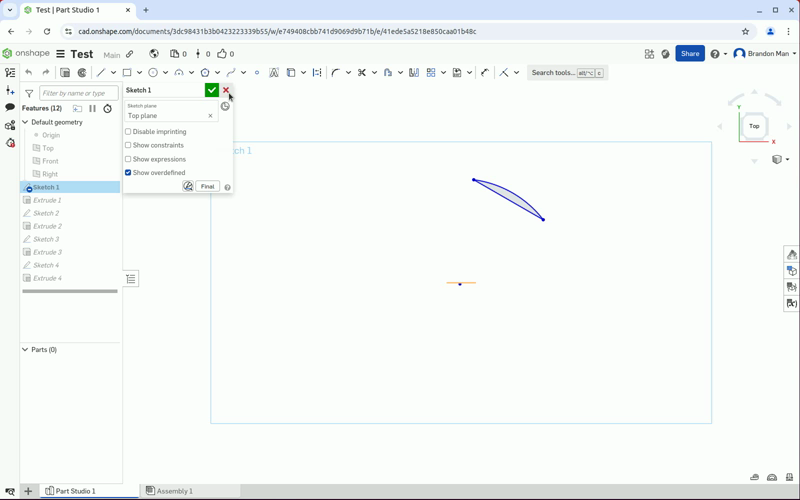
key(shift+s)
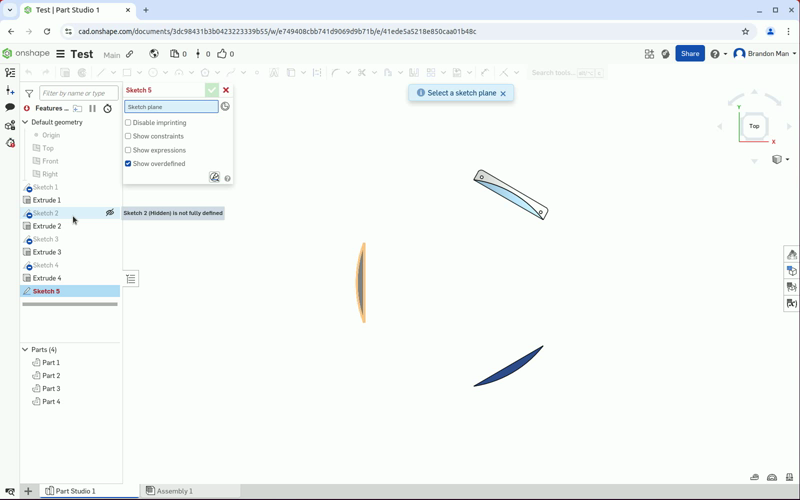
scroll(3)
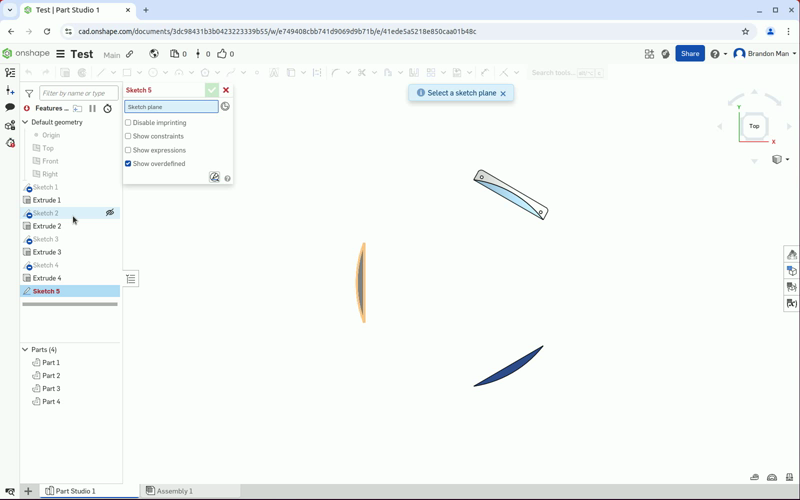
mouse_move(73, 150)
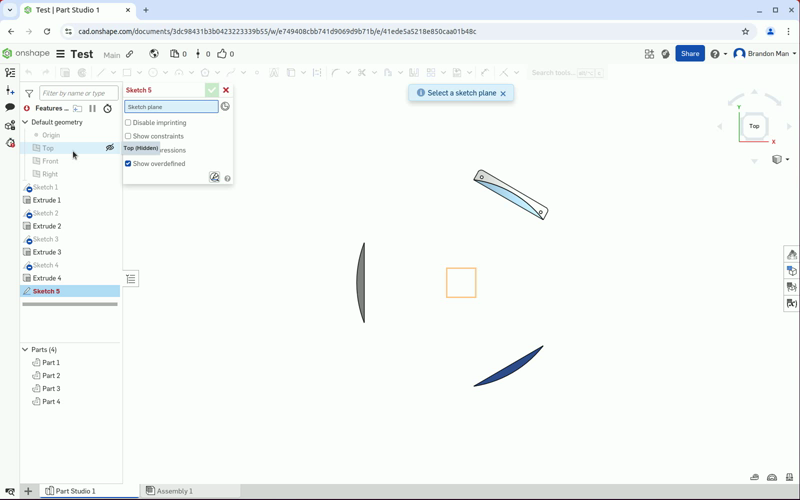
click(73, 150)
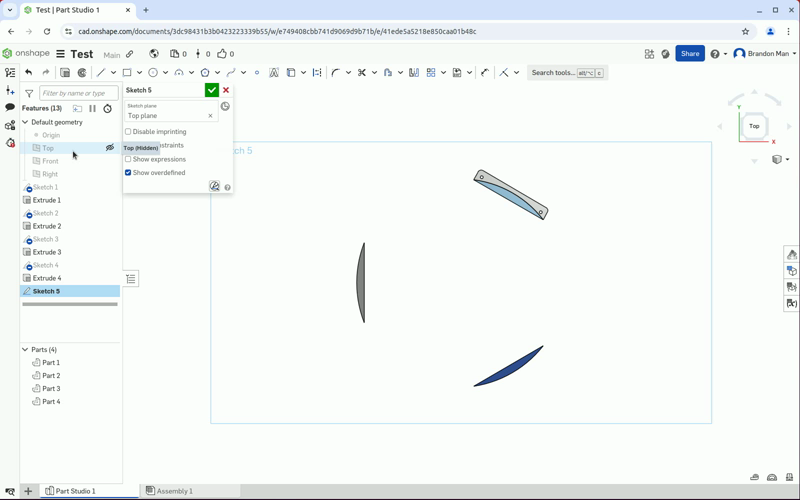
mouse_move(73, 352)
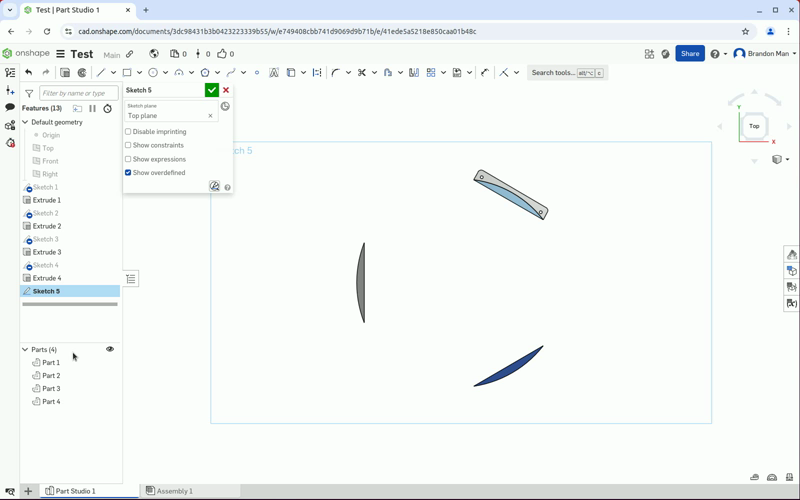
key(y)
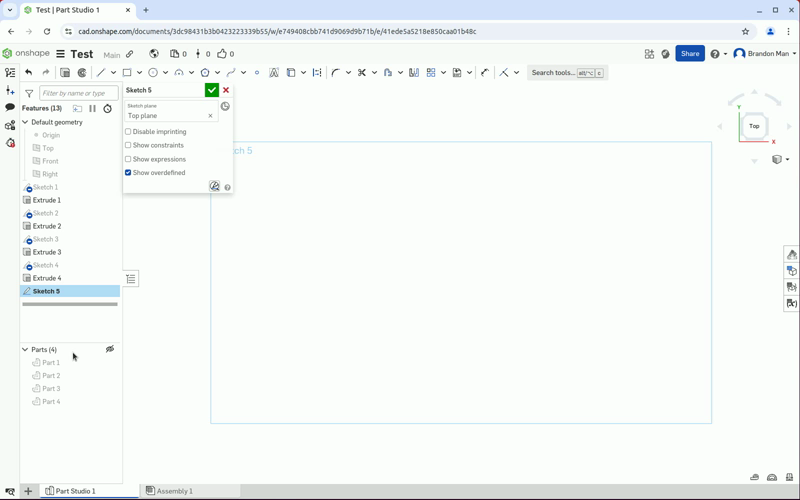
key(a)
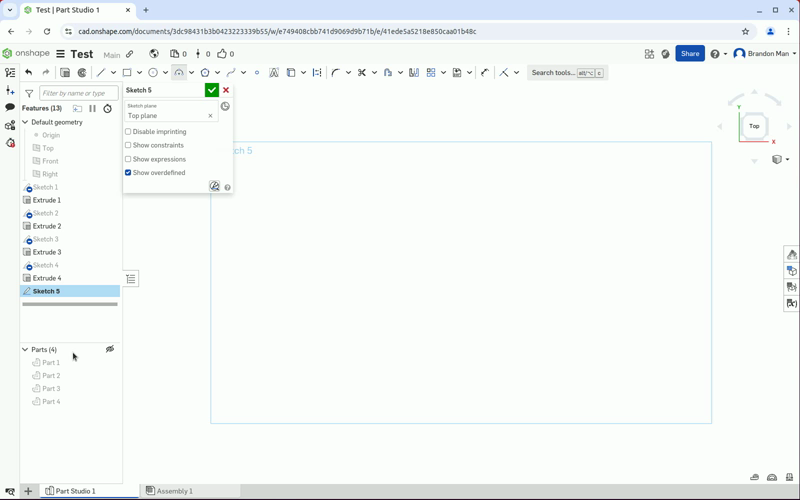
key_down(shift)
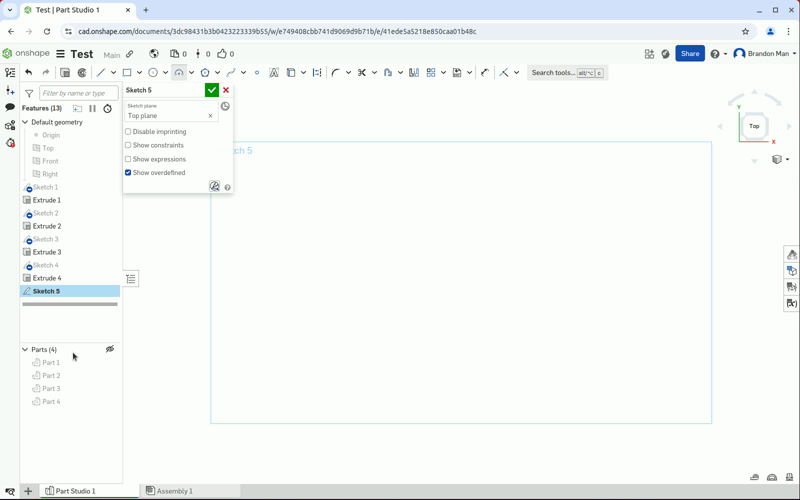
mouse_move(364, 322)
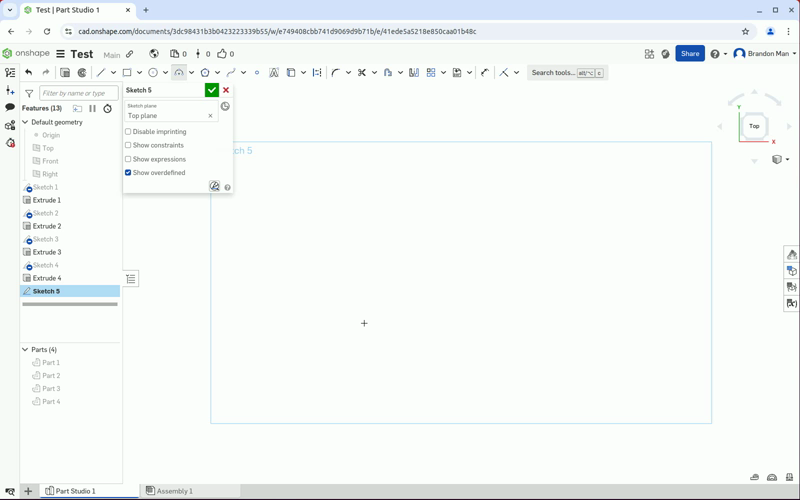
click(364, 322)
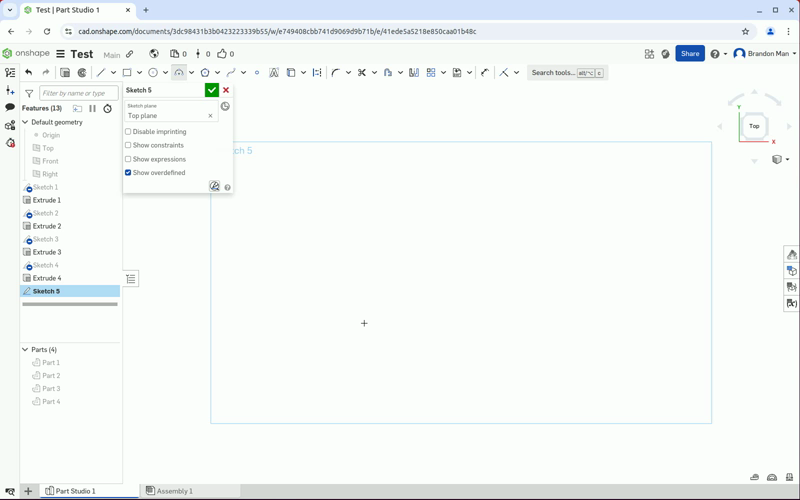
key_up(shift)
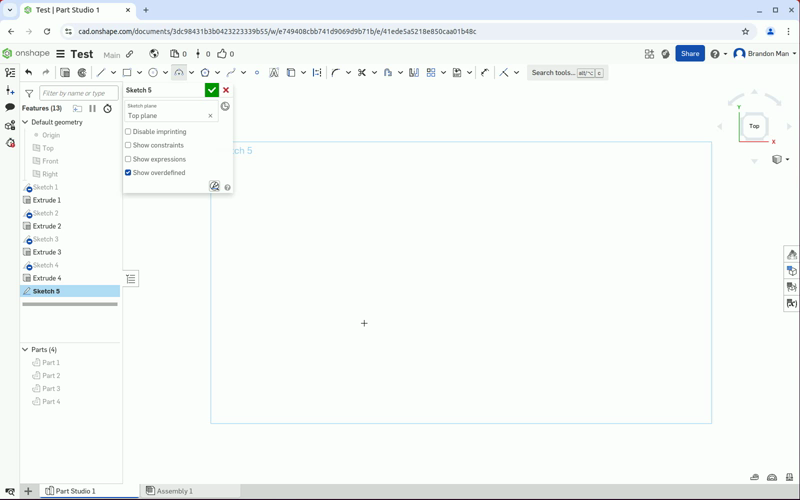
key_down(shift)
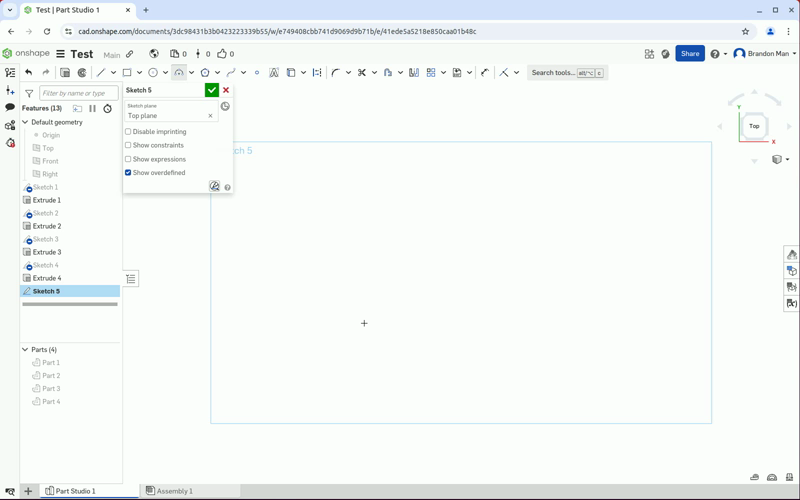
mouse_move(473, 385)
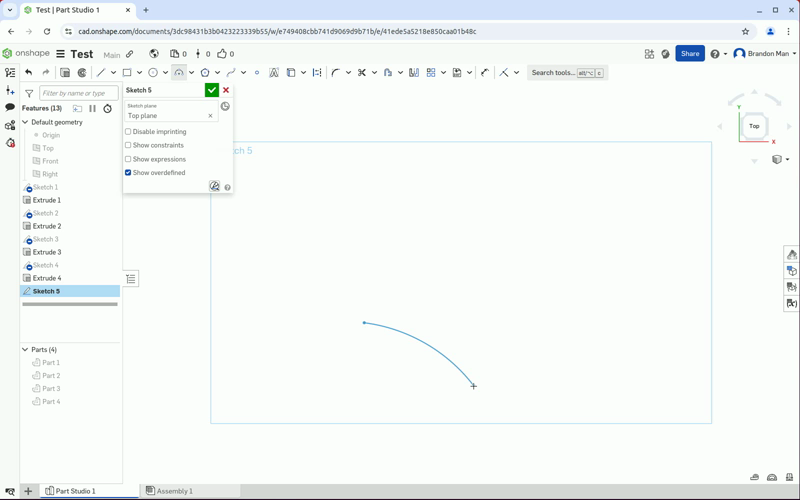
click(473, 385)
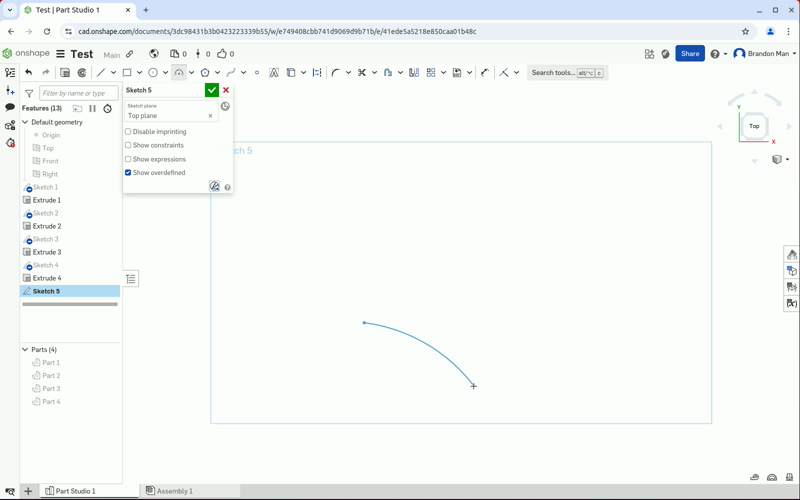
mouse_move(408, 372)
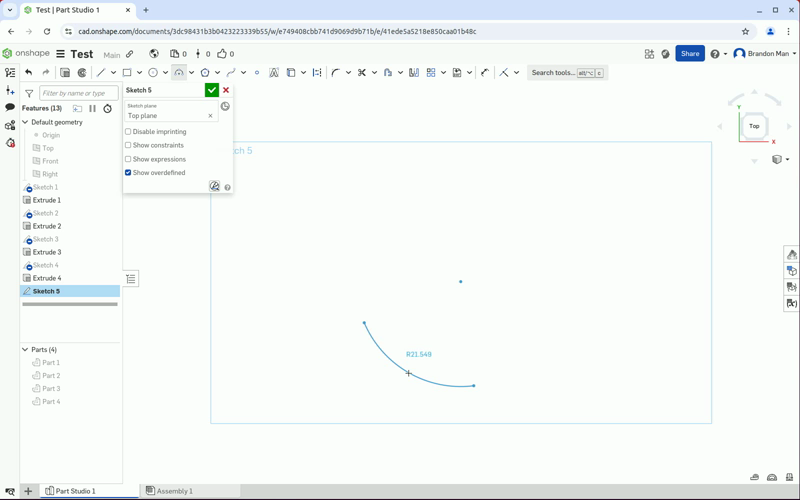
click(408, 372)
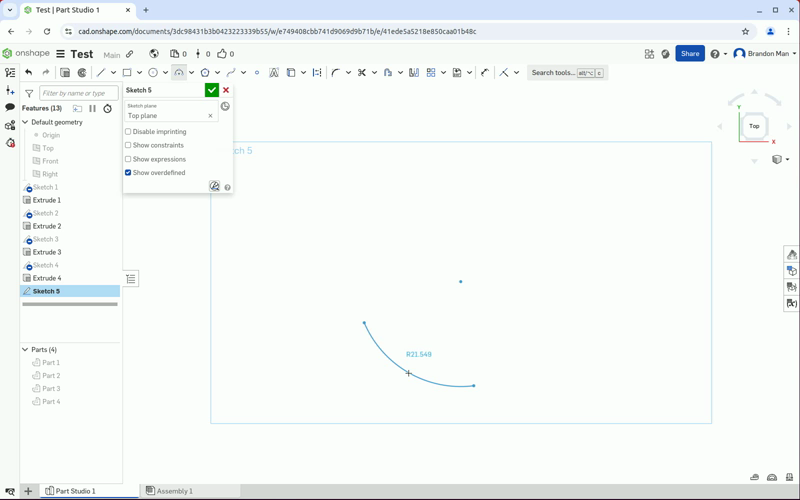
key_up(shift)
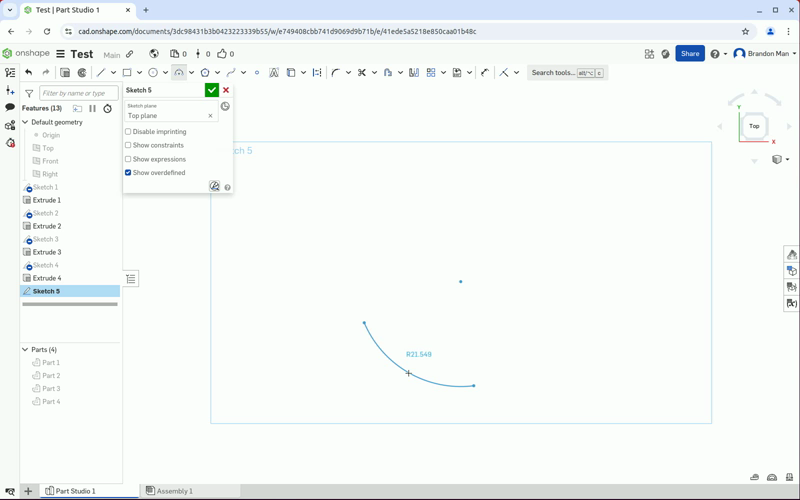
key(esc)
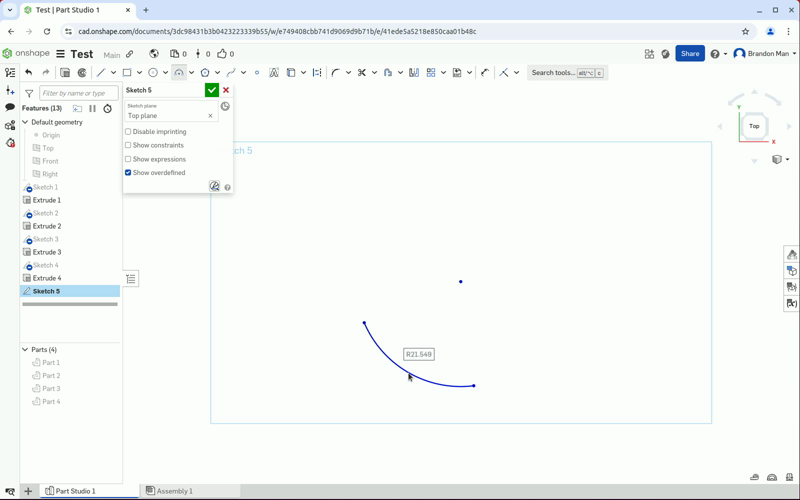
key(l)
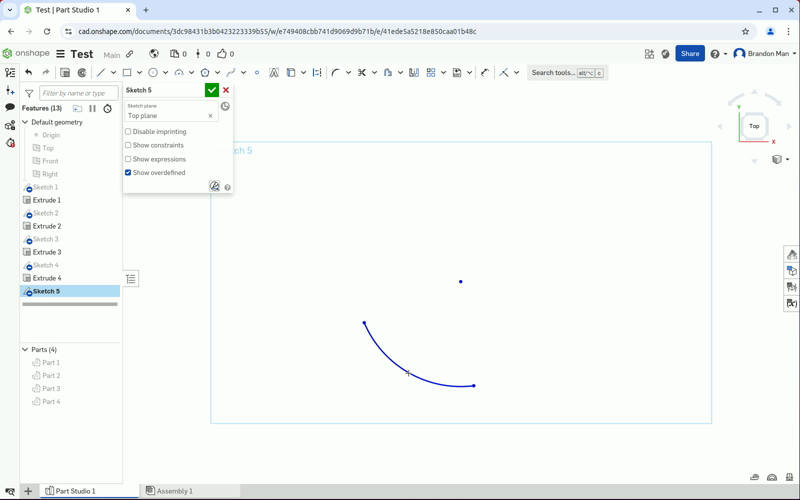
mouse_move(473, 385)
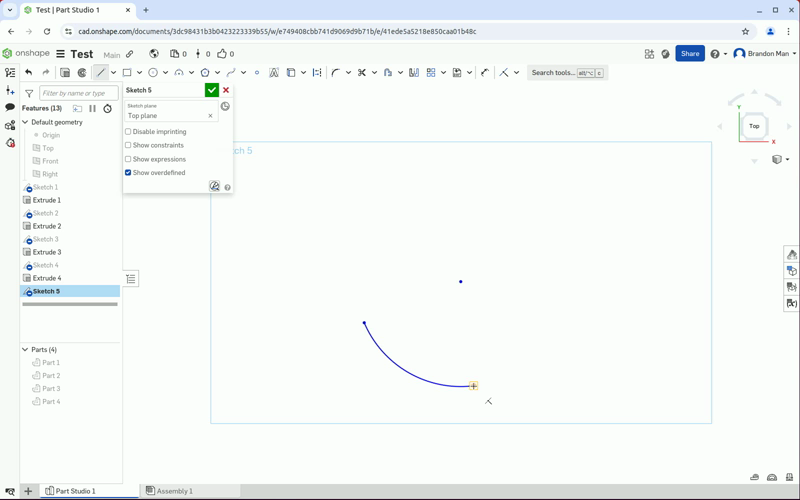
click(473, 385)
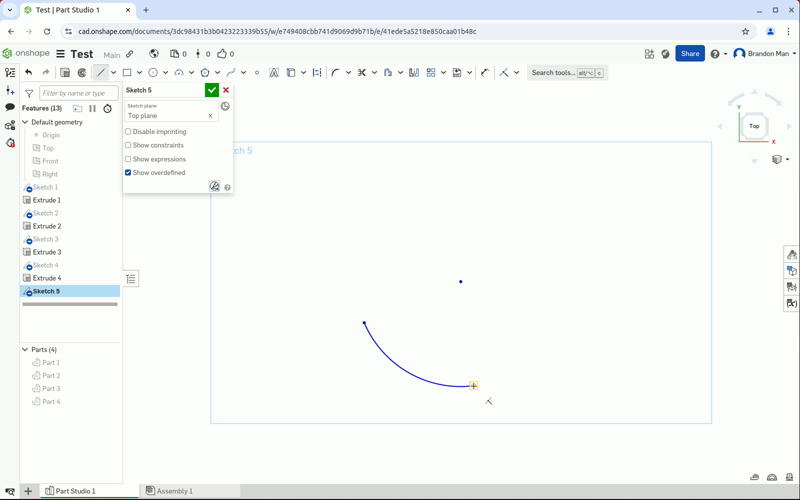
key_down(shift)
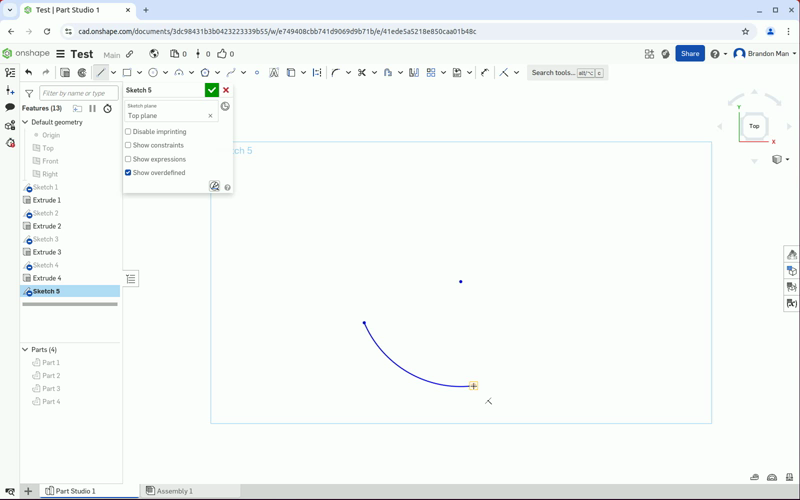
mouse_move(543, 345)
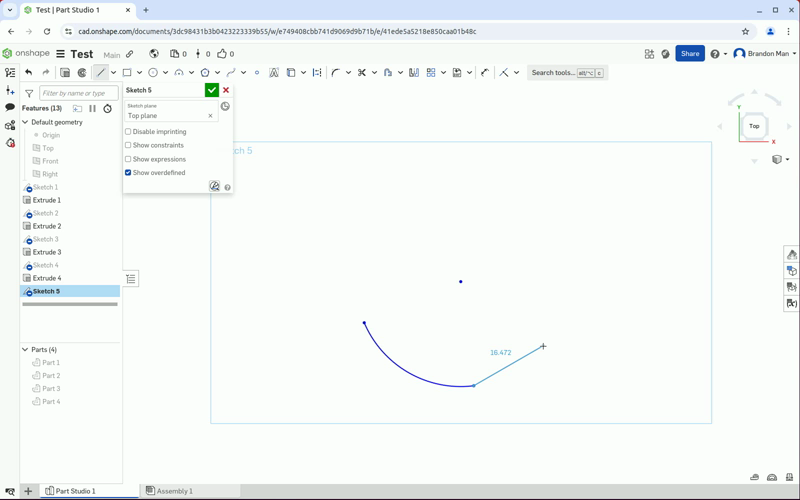
click(543, 345)
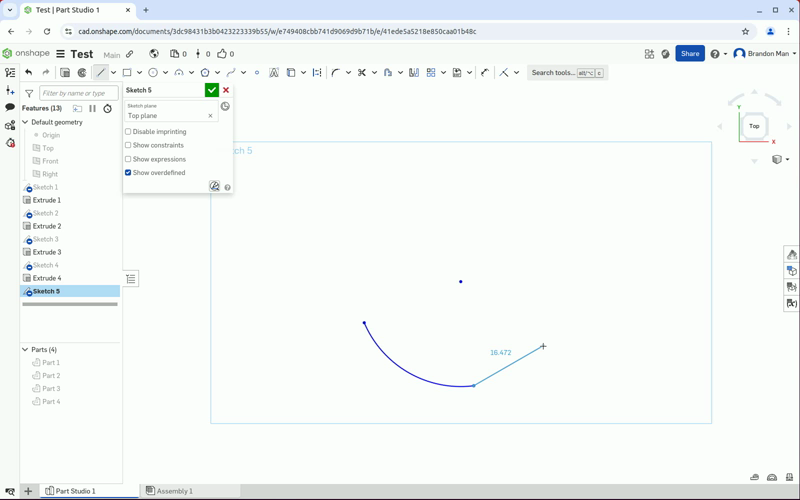
key_up(shift)
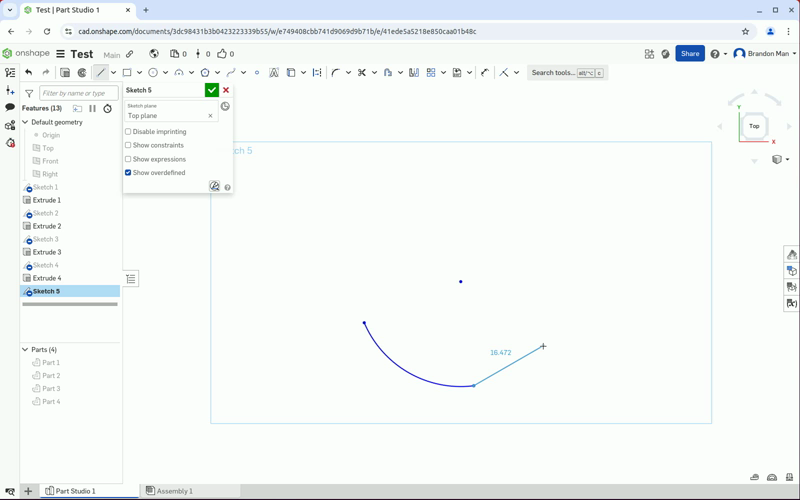
key(esc)
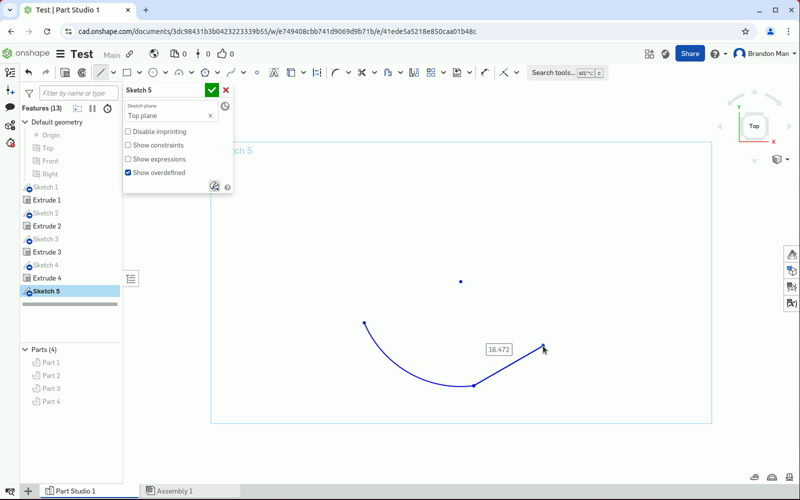
key(a)
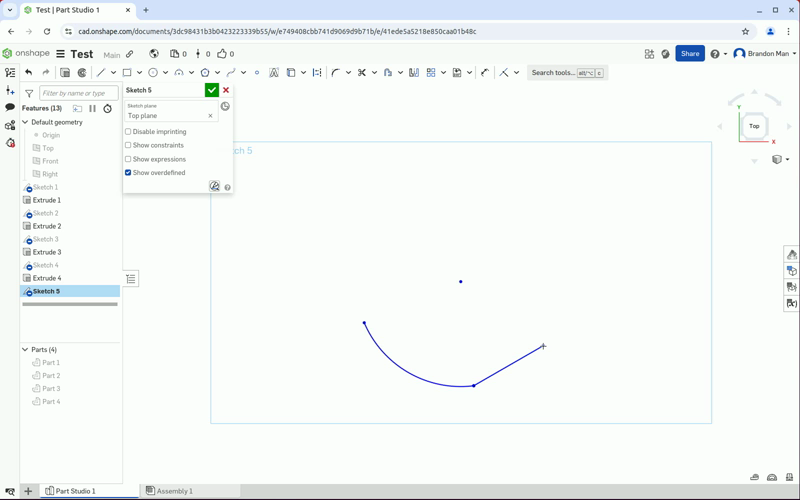
mouse_move(543, 345)
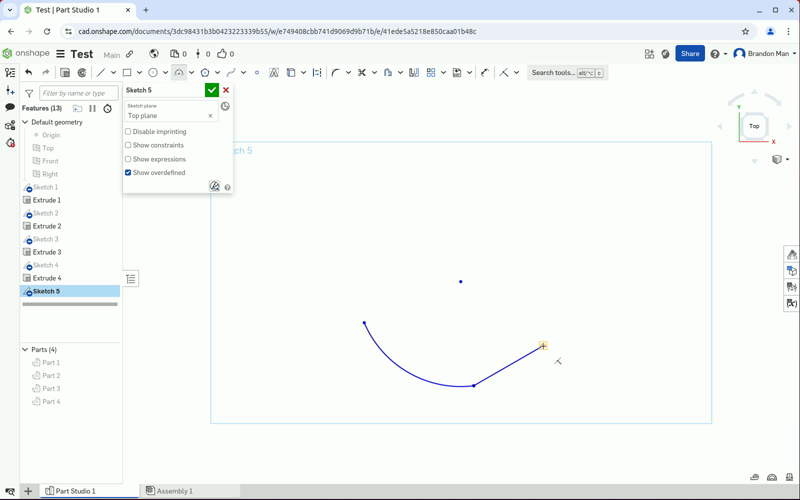
click(543, 345)
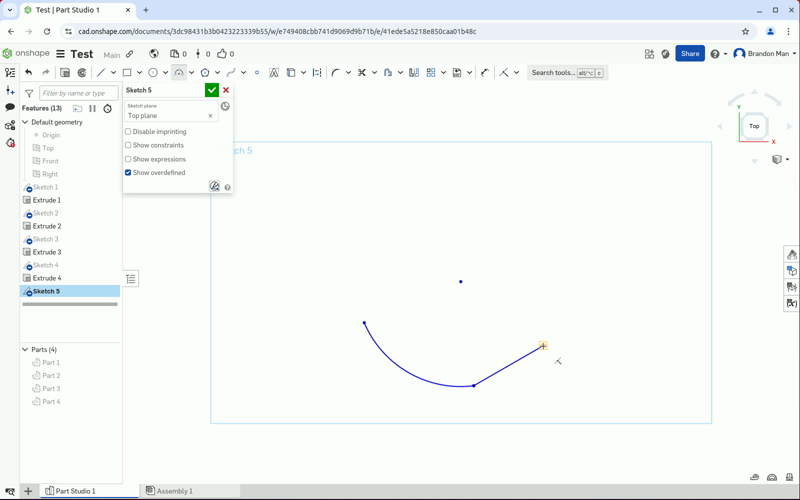
key_down(shift)
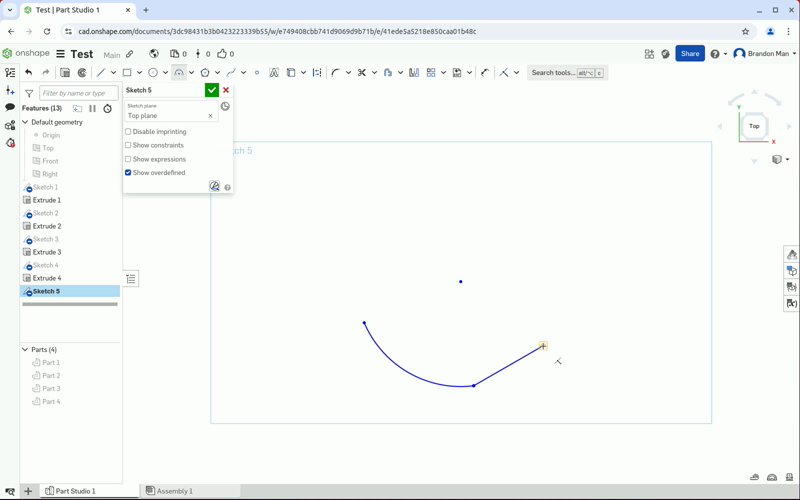
mouse_move(543, 219)
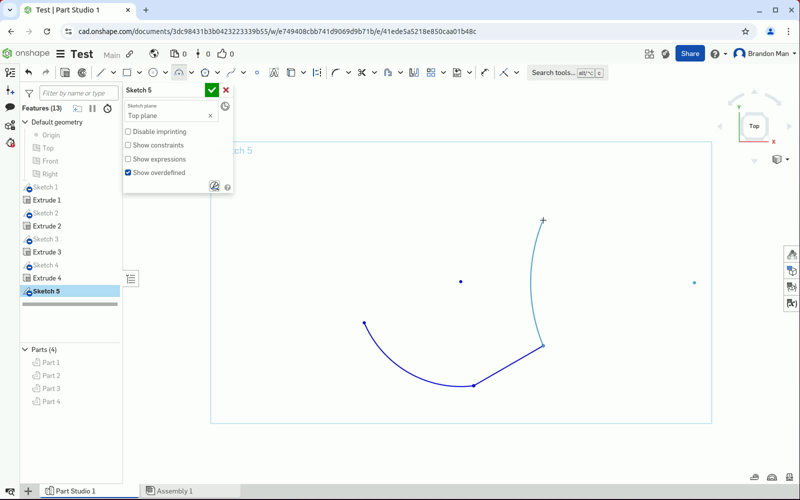
click(543, 219)
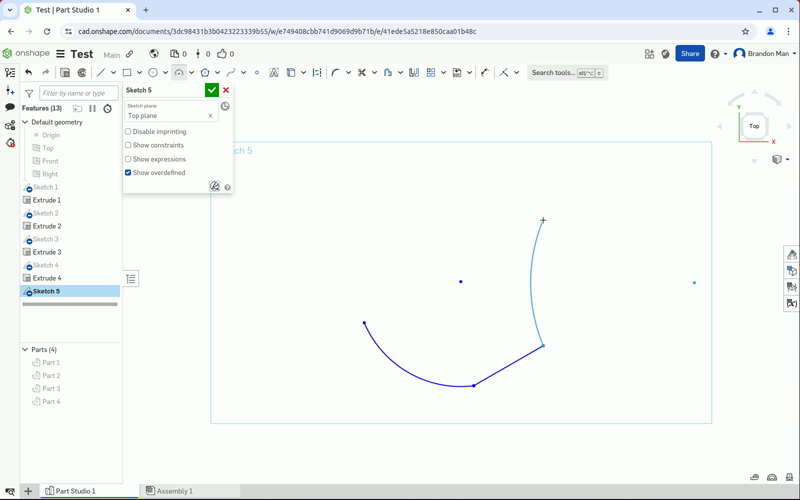
mouse_move(564, 282)
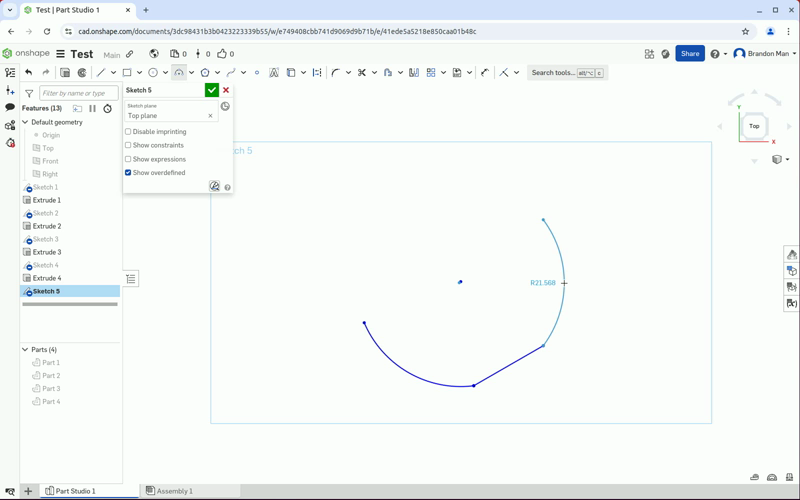
click(564, 282)
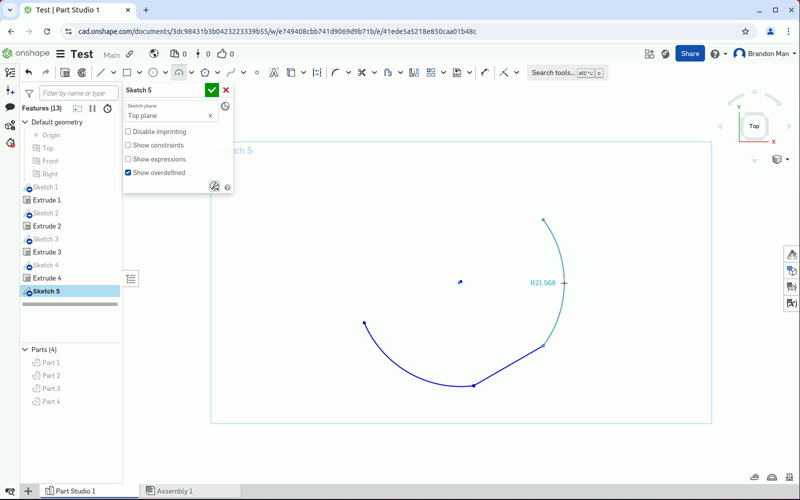
key_up(shift)
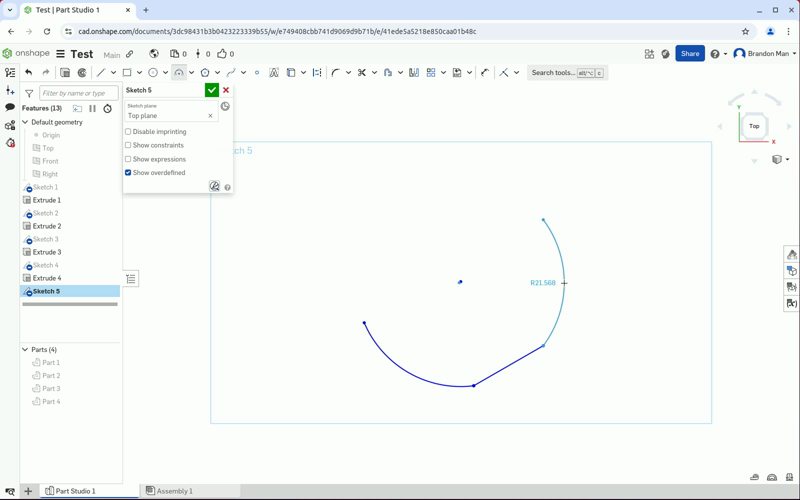
key(esc)
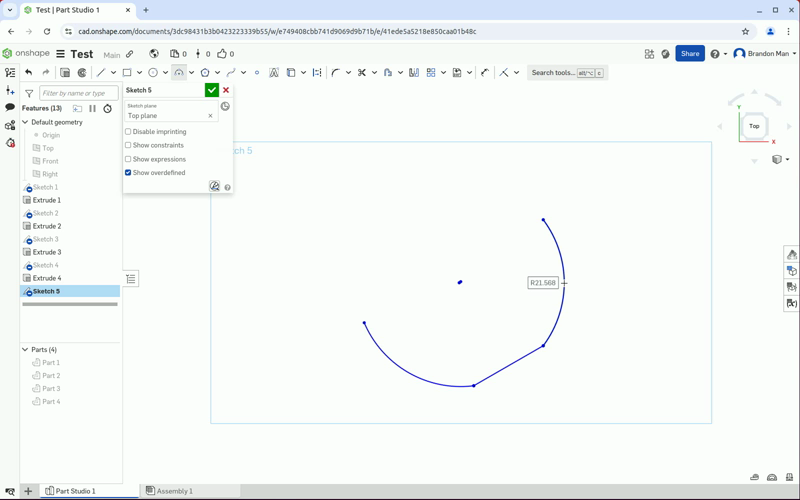
key(l)
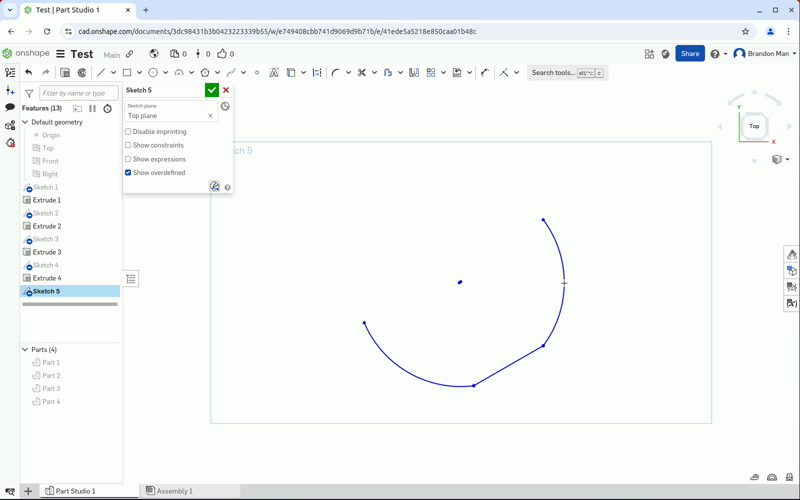
mouse_move(543, 219)
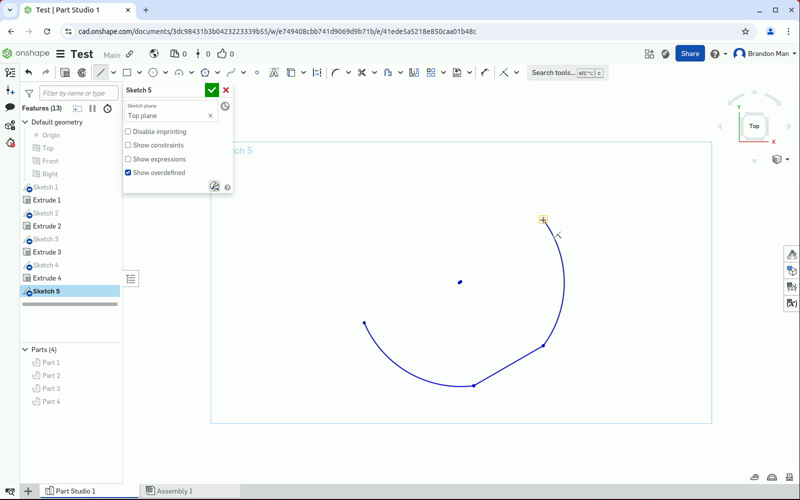
click(543, 219)
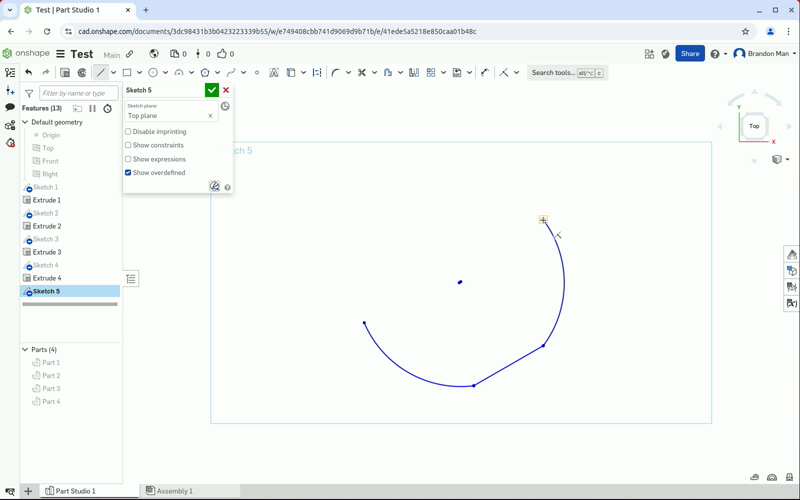
key_down(shift)
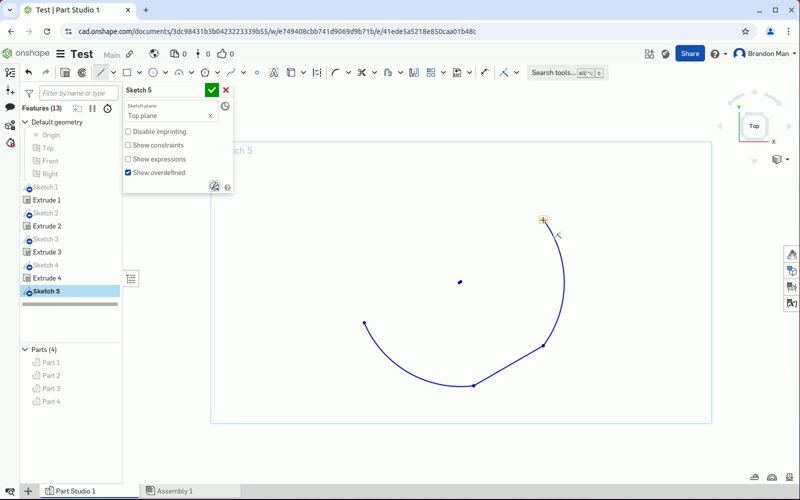
mouse_move(473, 180)
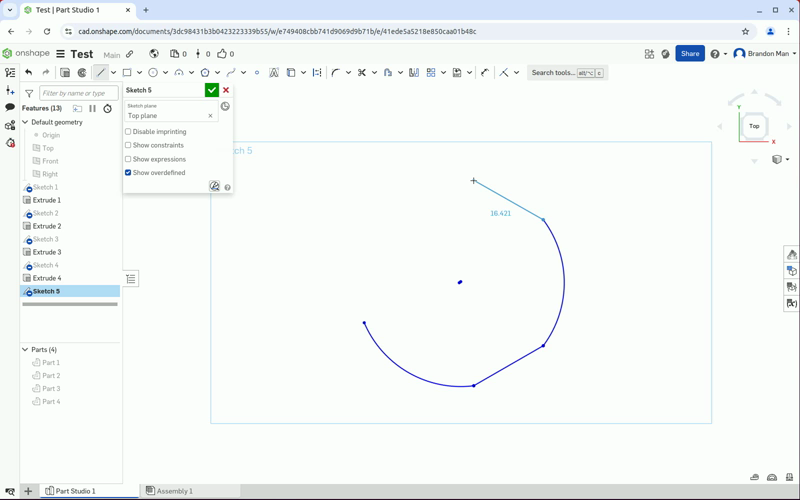
click(473, 180)
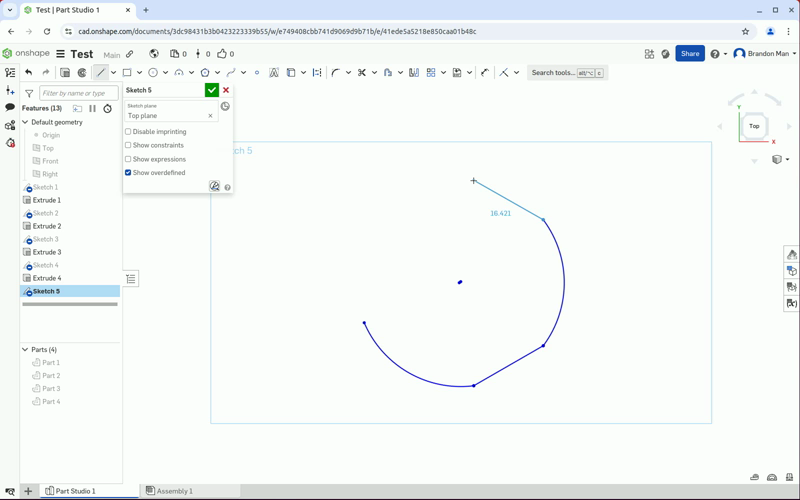
key_up(shift)
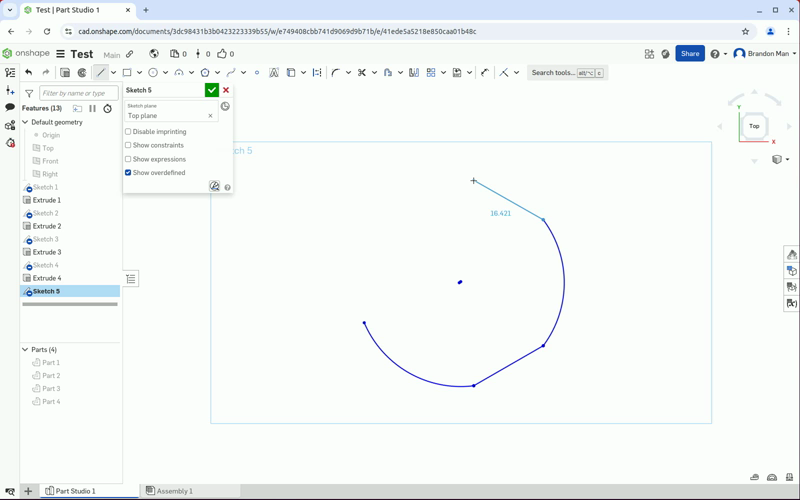
key(esc)
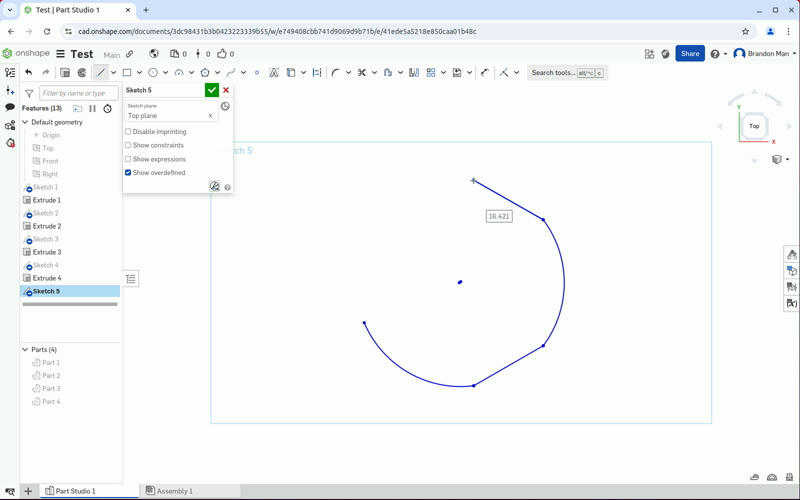
key(a)
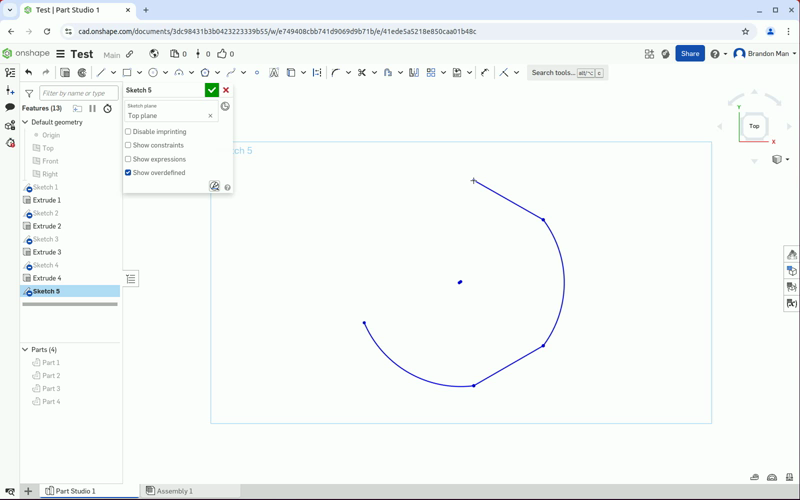
mouse_move(473, 180)
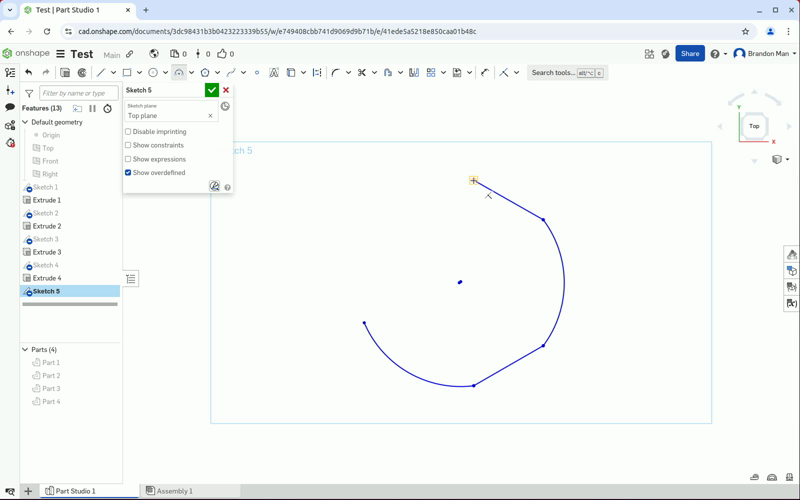
click(473, 180)
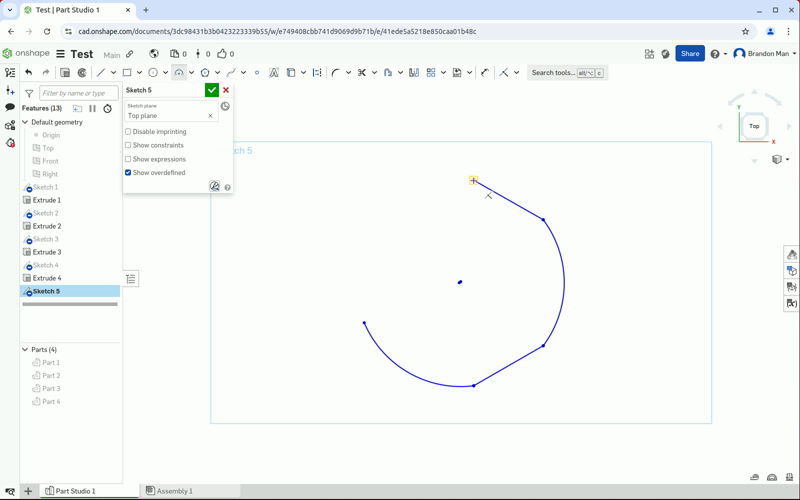
key_down(shift)
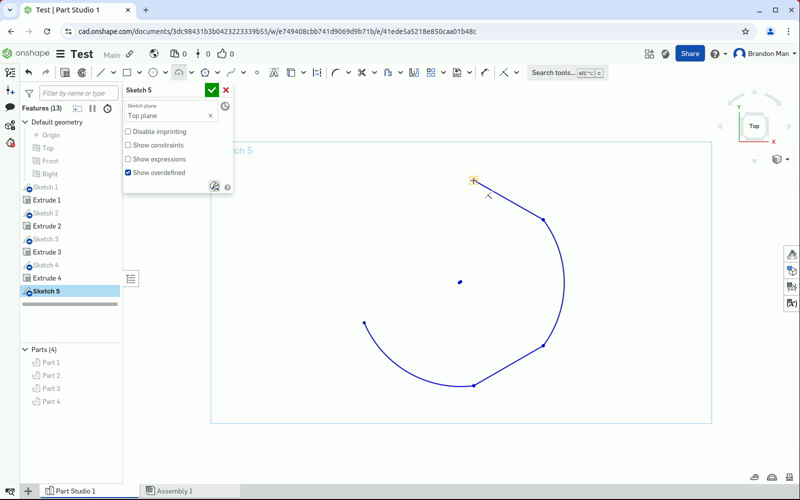
mouse_move(364, 243)
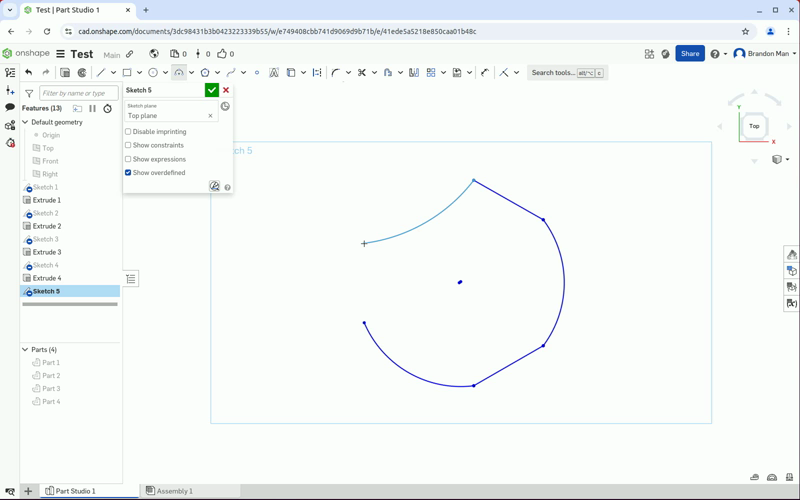
click(364, 243)
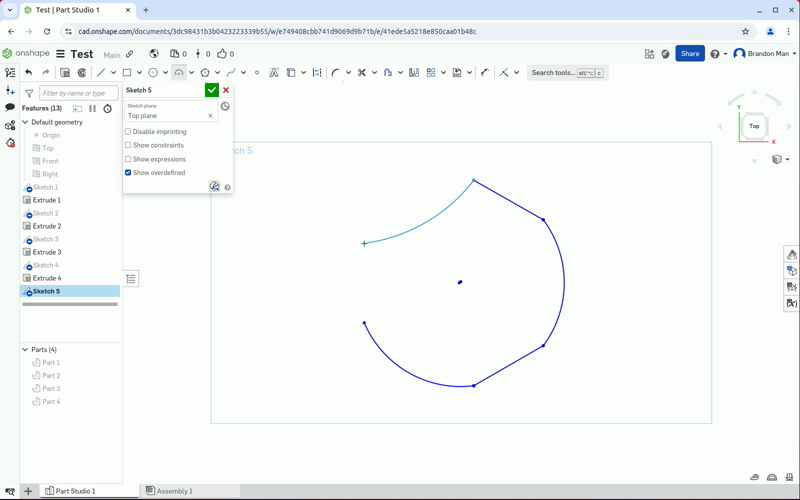
mouse_move(408, 193)
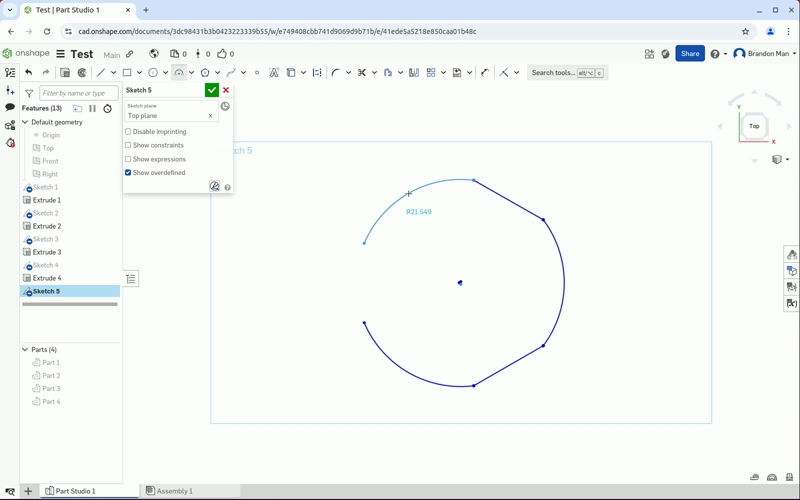
click(408, 193)
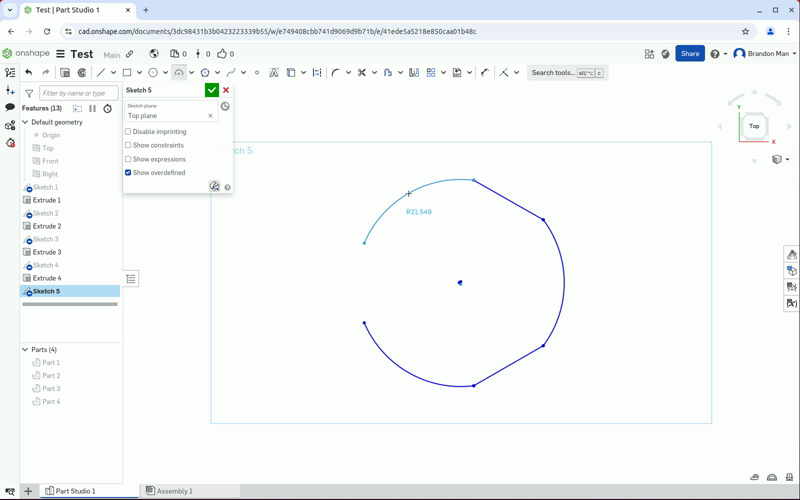
key_up(shift)
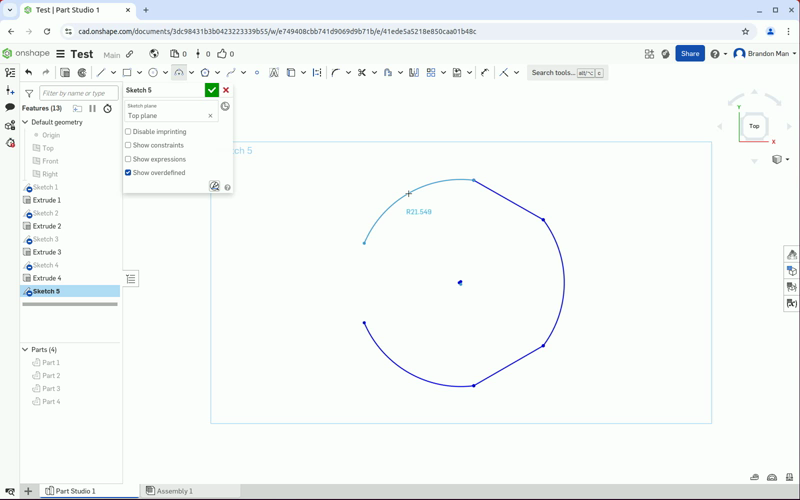
key(esc)
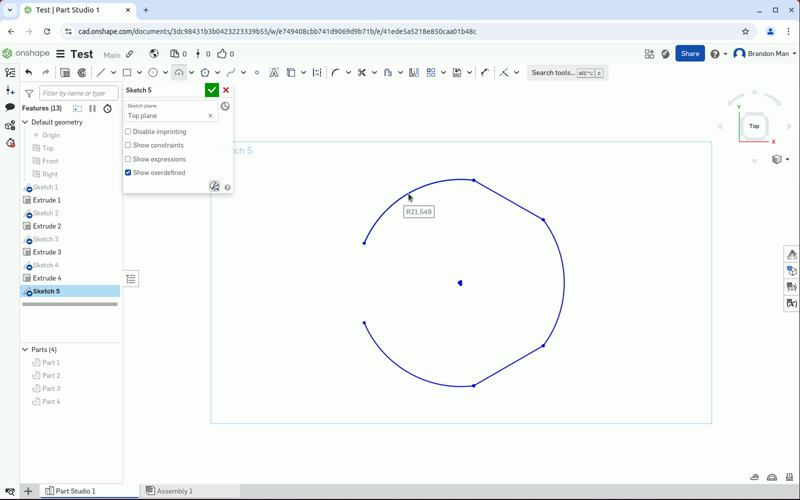
key(l)
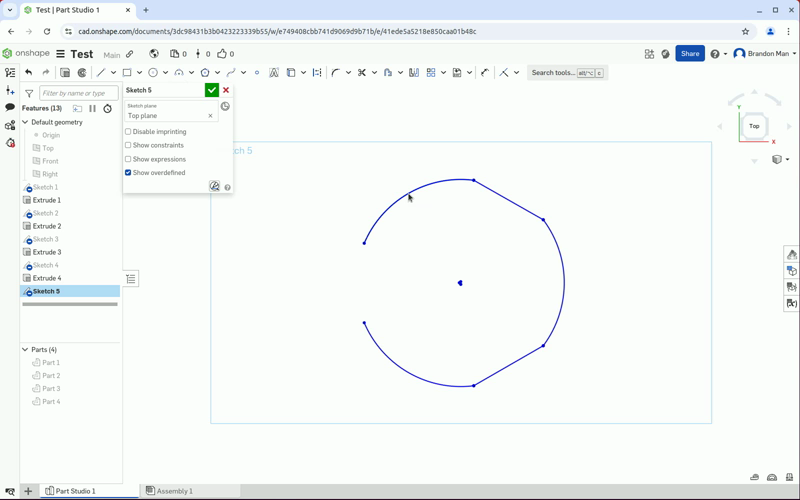
mouse_move(364, 243)
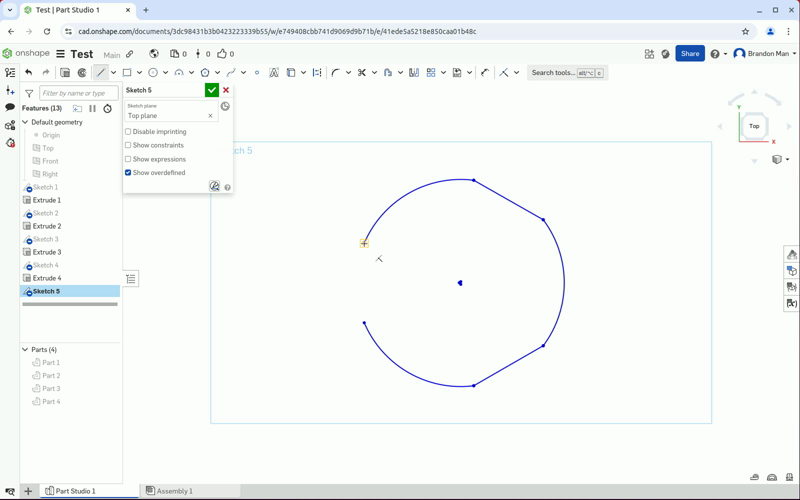
click(364, 243)
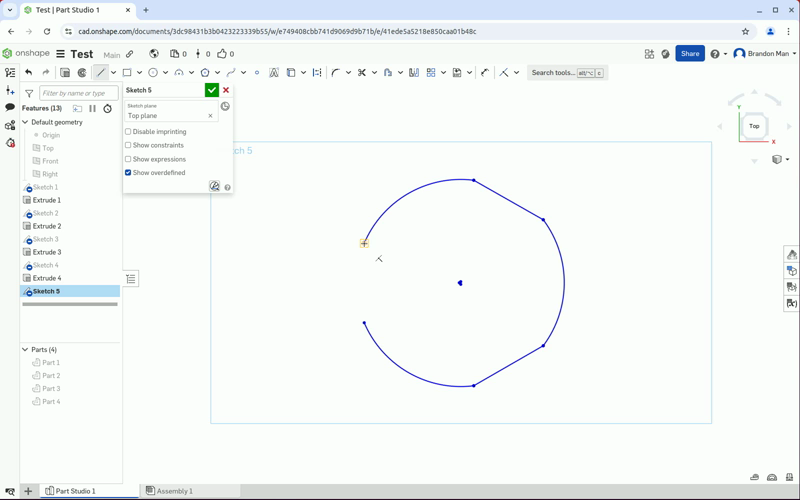
key_down(shift)
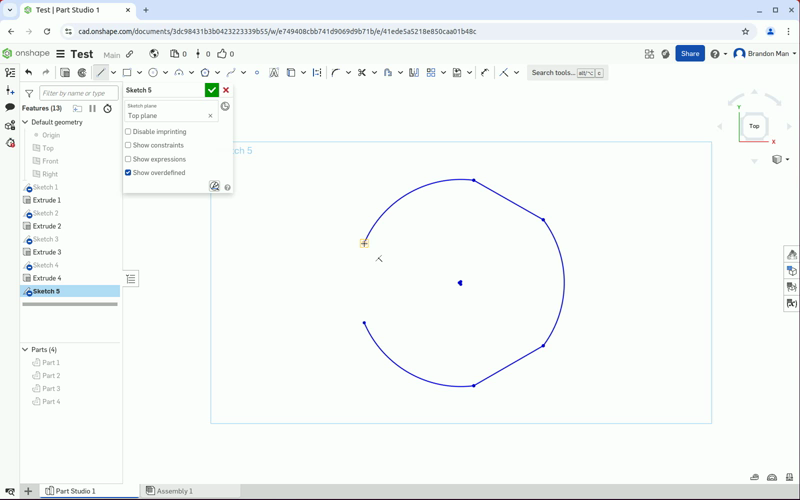
mouse_move(364, 322)
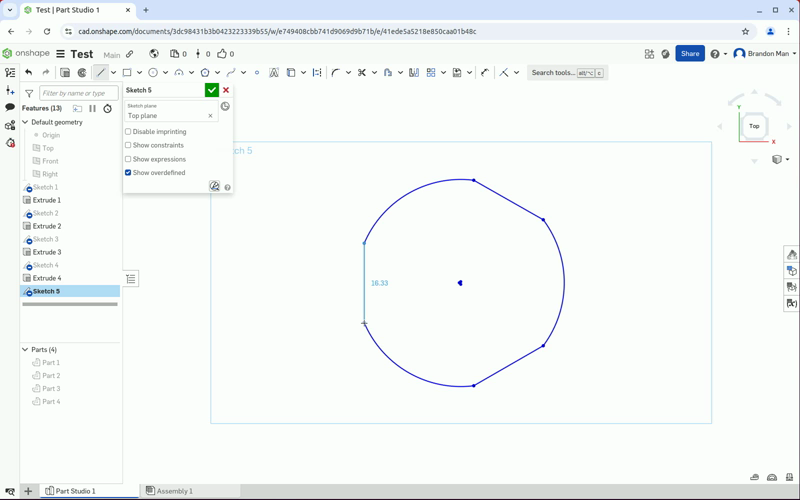
key_up(shift)
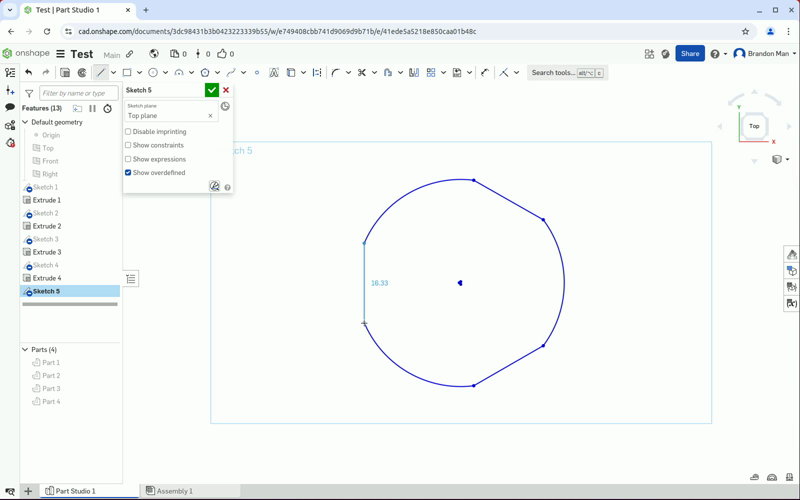
click(364, 322)
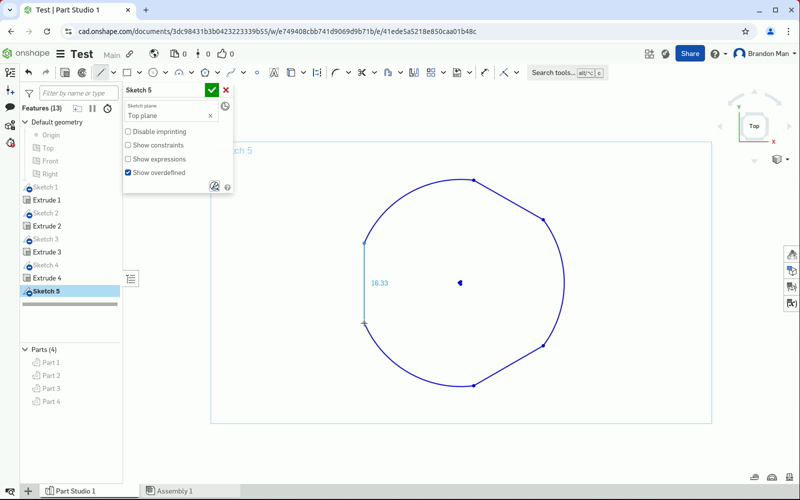
key(esc)
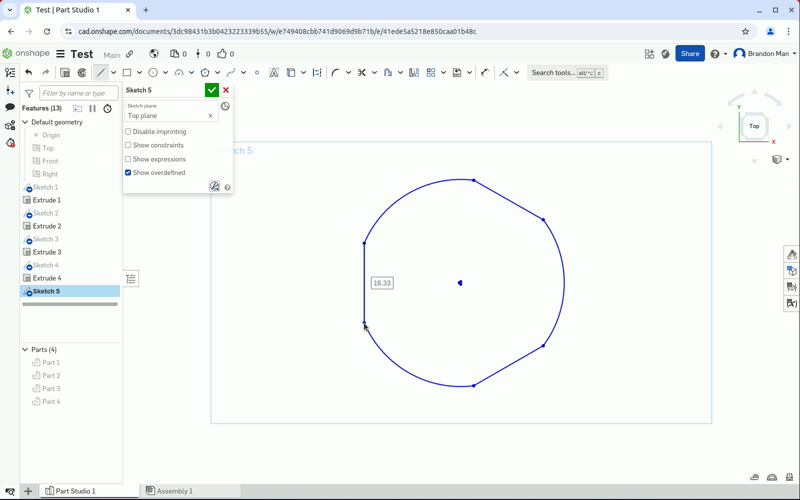
mouse_move(476, 314)
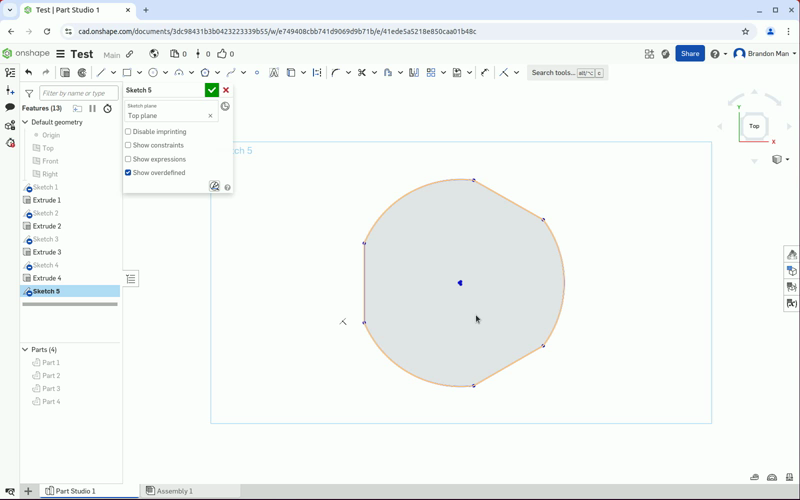
click(476, 314)
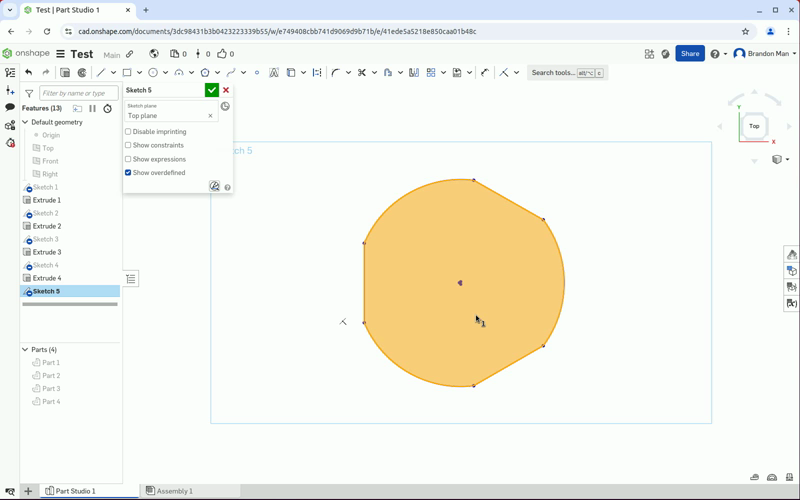
mouse_move(73, 352)
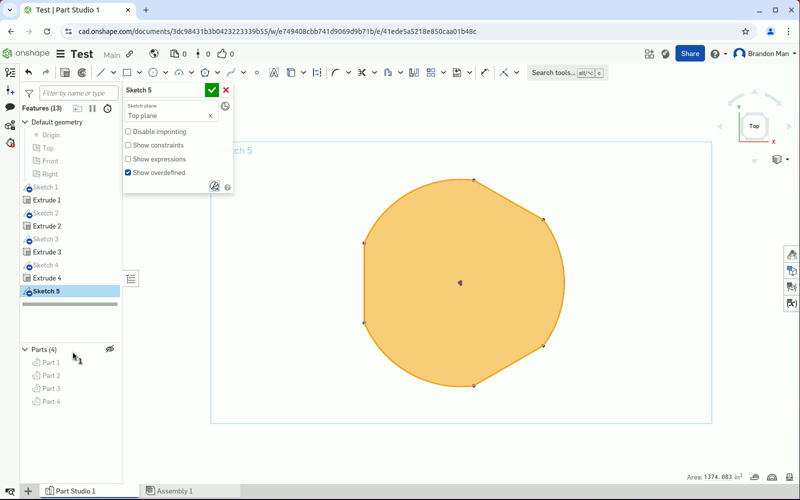
key(shift+y)
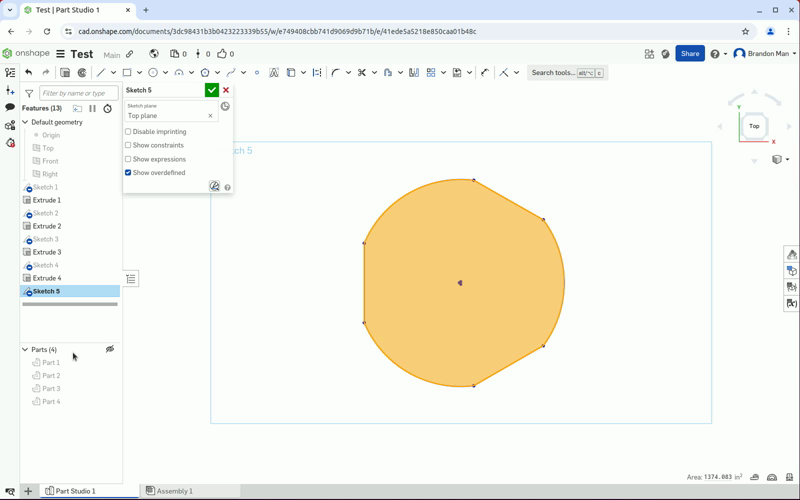
key(shift+e)
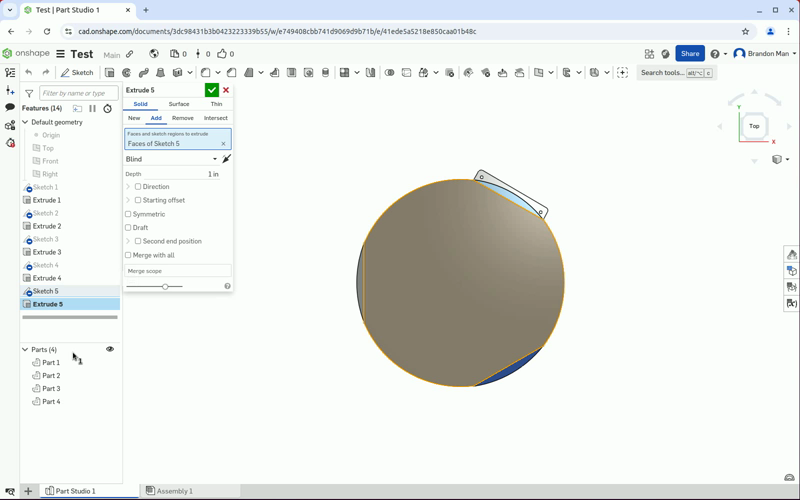
mouse_move(143, 106)
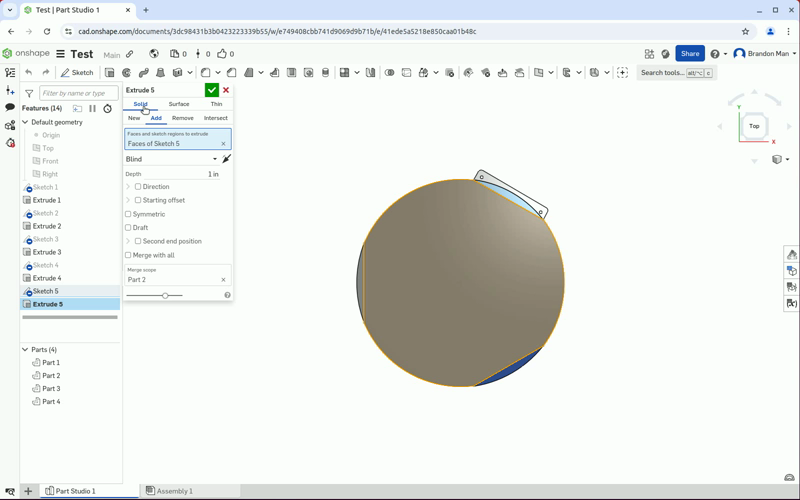
click(143, 106)
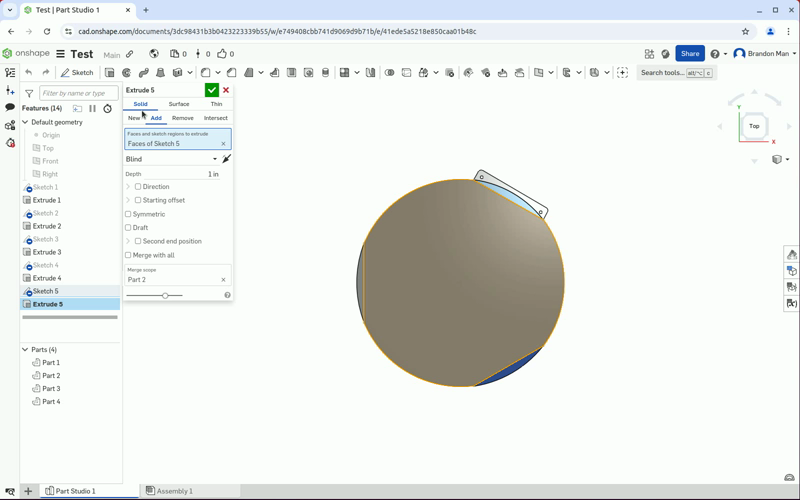
mouse_move(137, 120)
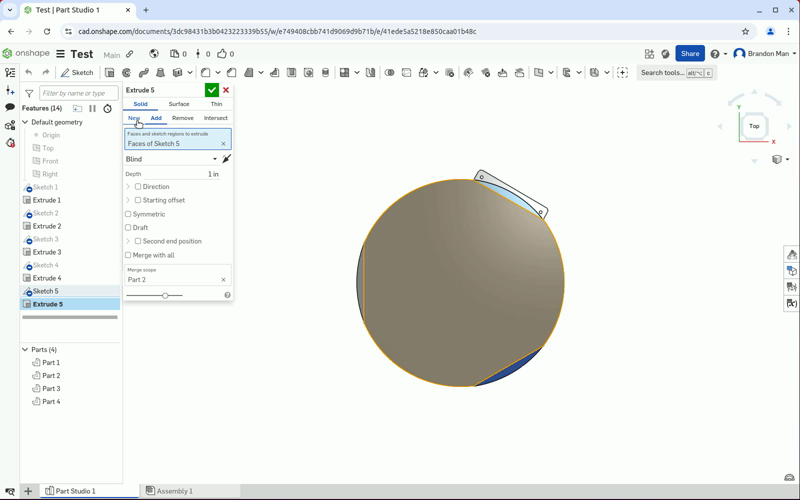
click(137, 120)
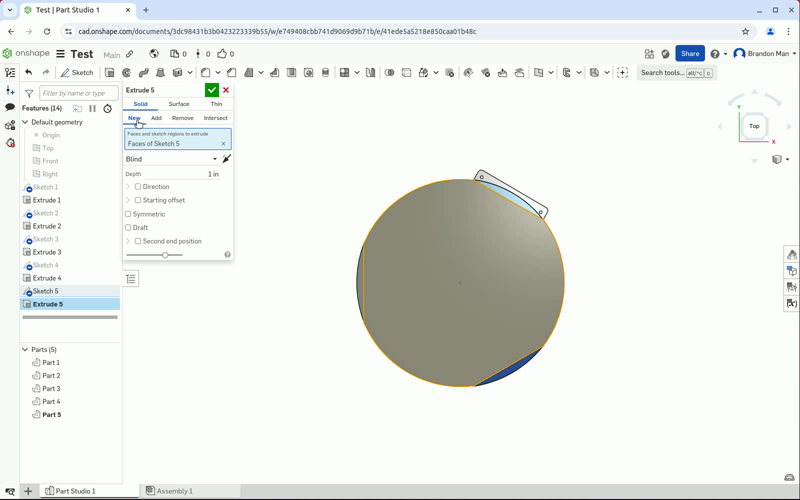
key(tab, 4)
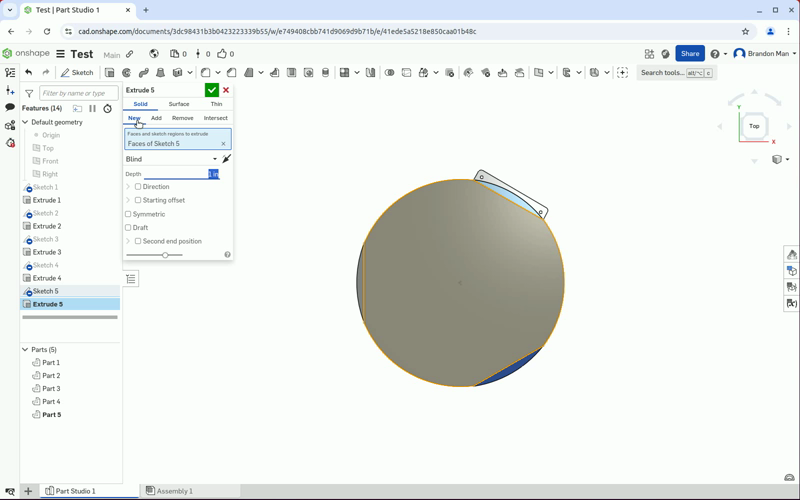
text(0.481)
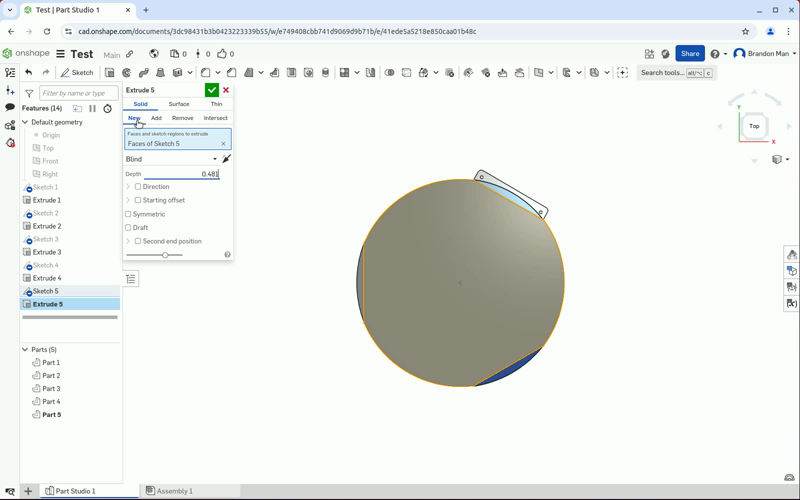
key(enter)
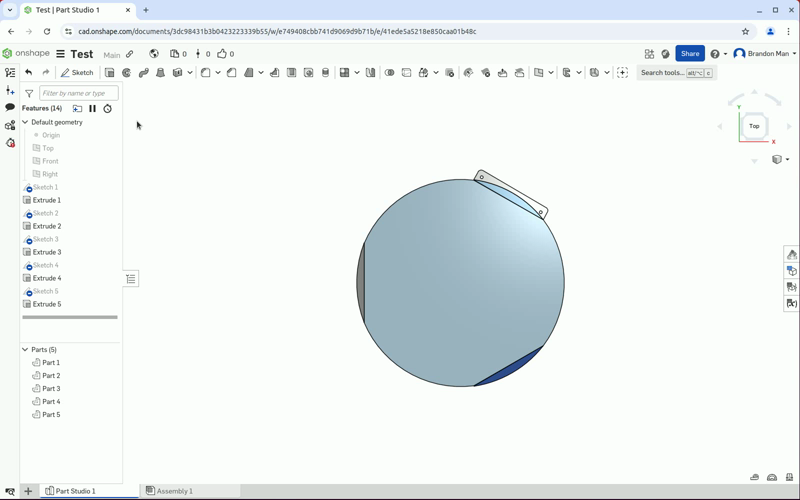
key(shift+h)
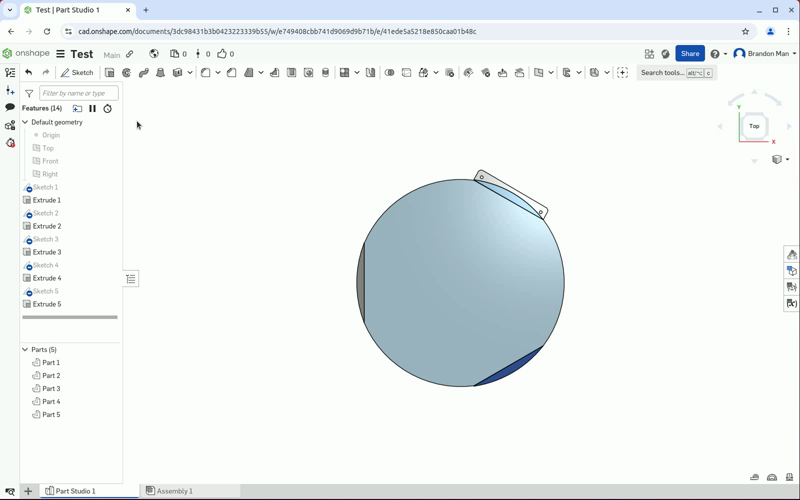
key(shift+h)
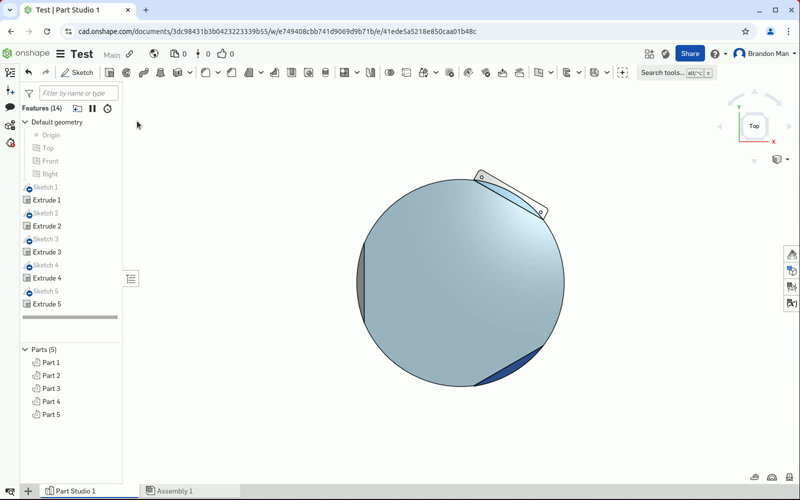
mouse_move(73, 189)
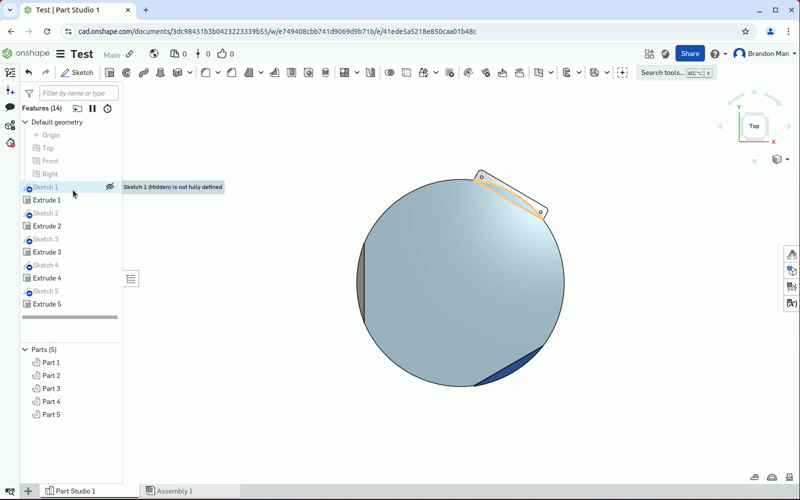
click(73, 189)
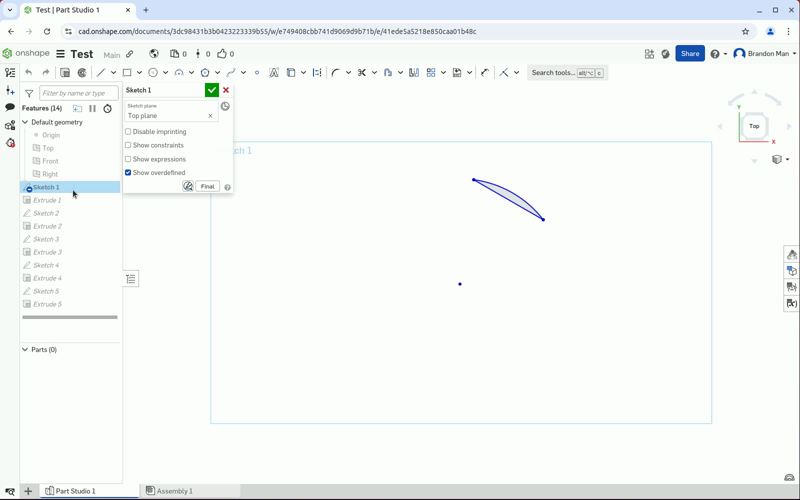
mouse_move(229, 92)
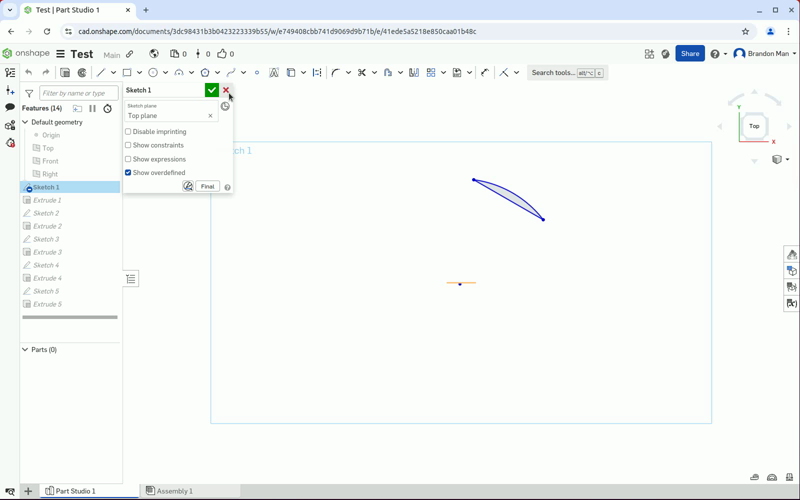
click(229, 92)
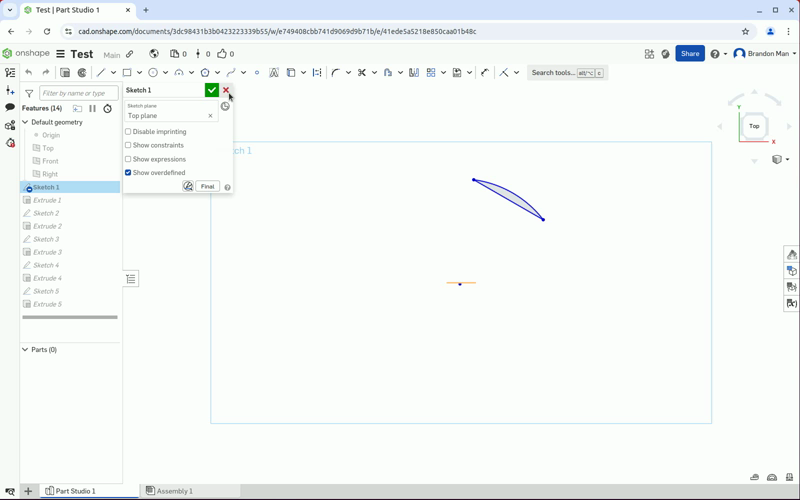
key(shift+s)
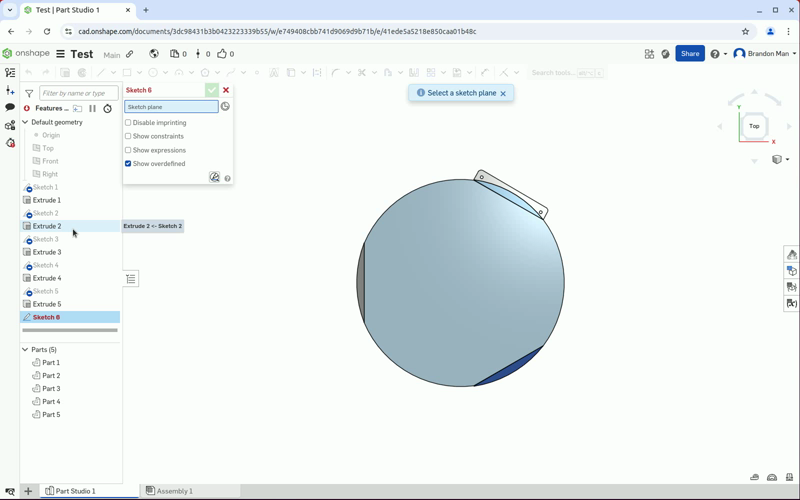
scroll(3)
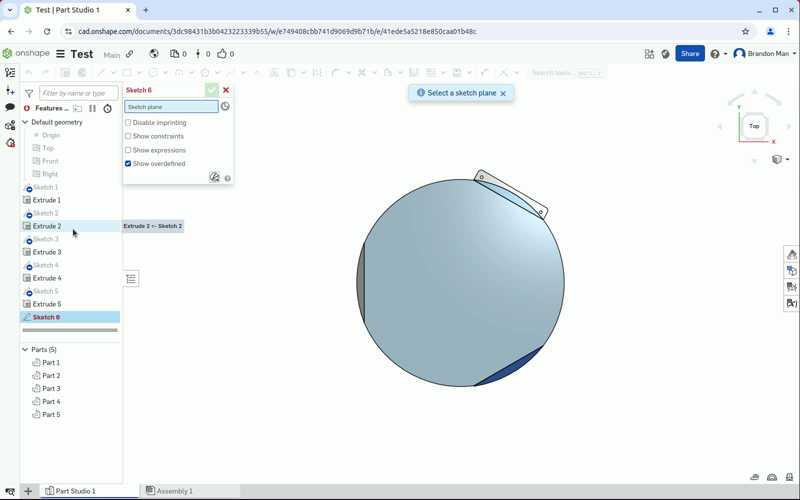
mouse_move(73, 150)
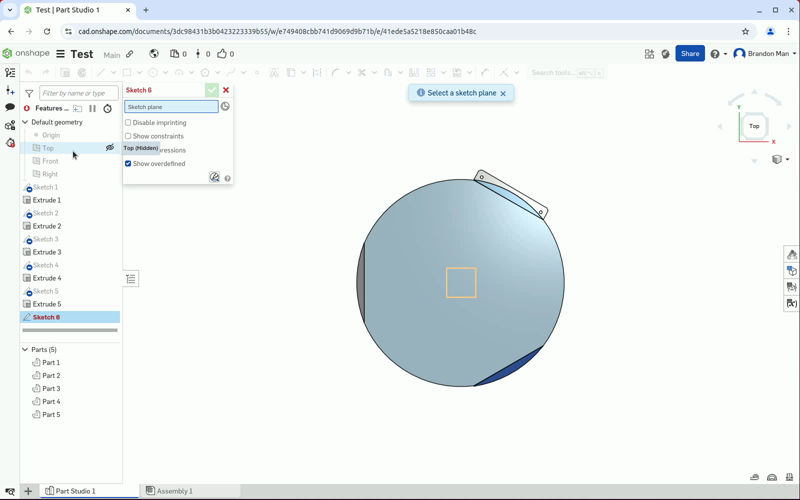
click(73, 150)
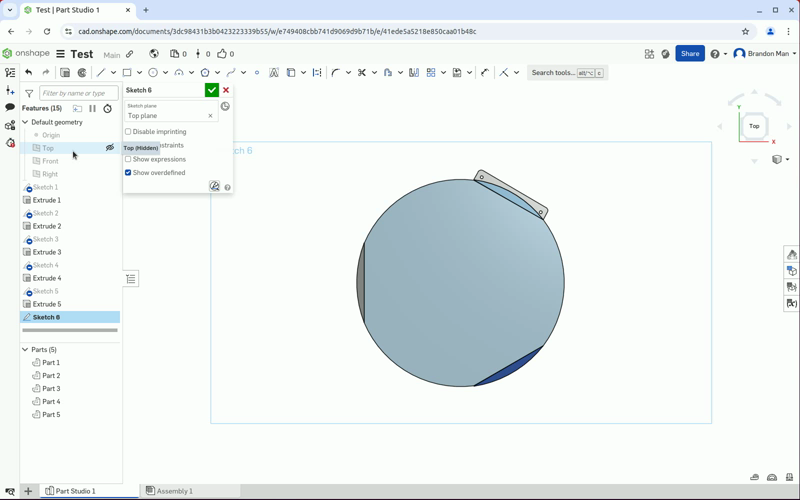
mouse_move(73, 352)
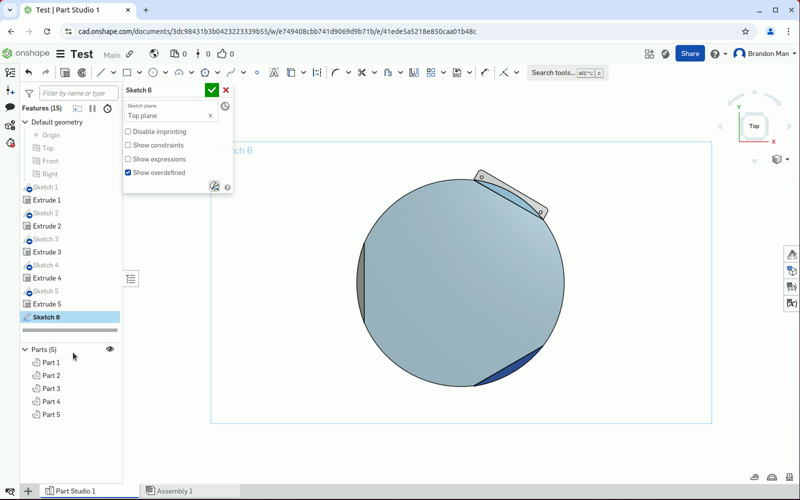
key(y)
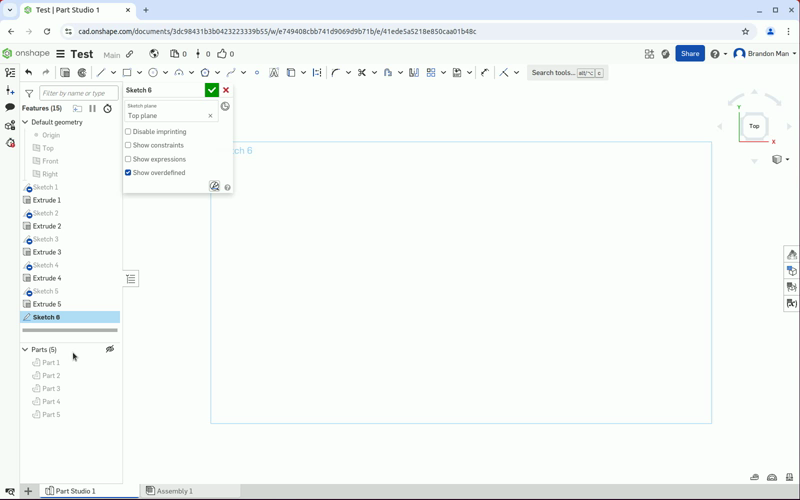
key(a)
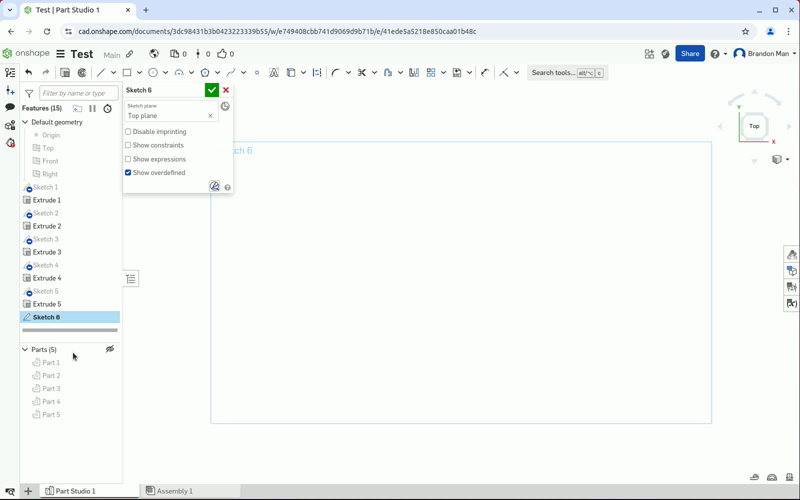
key_down(shift)
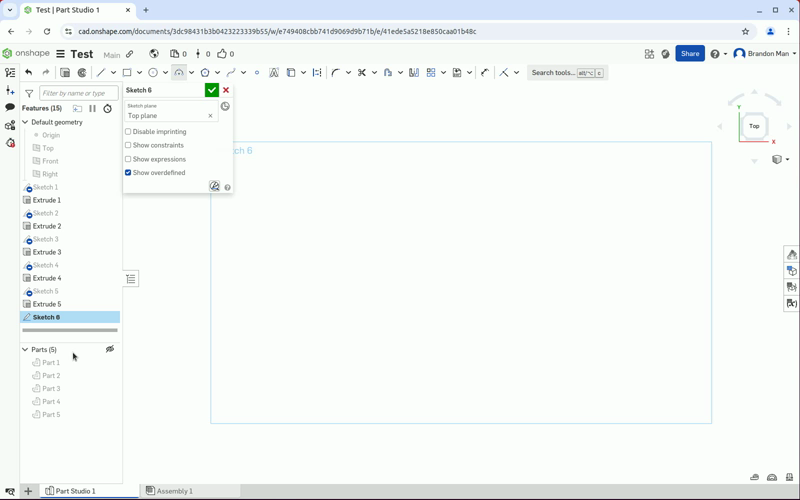
mouse_move(352, 319)
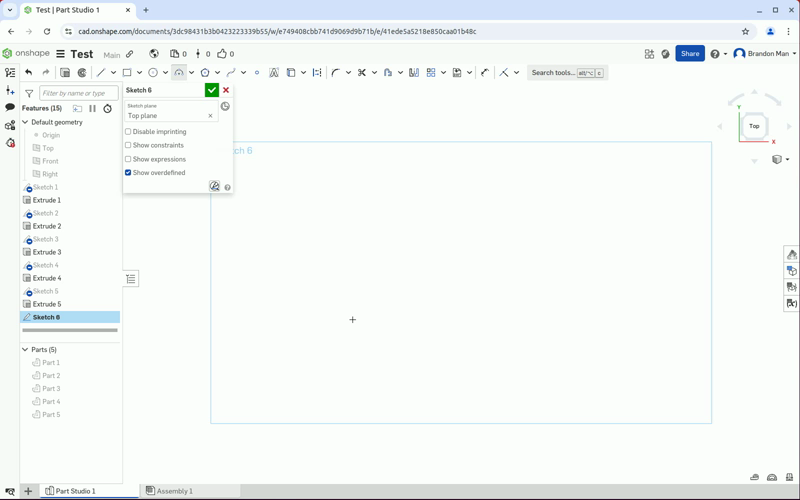
click(352, 319)
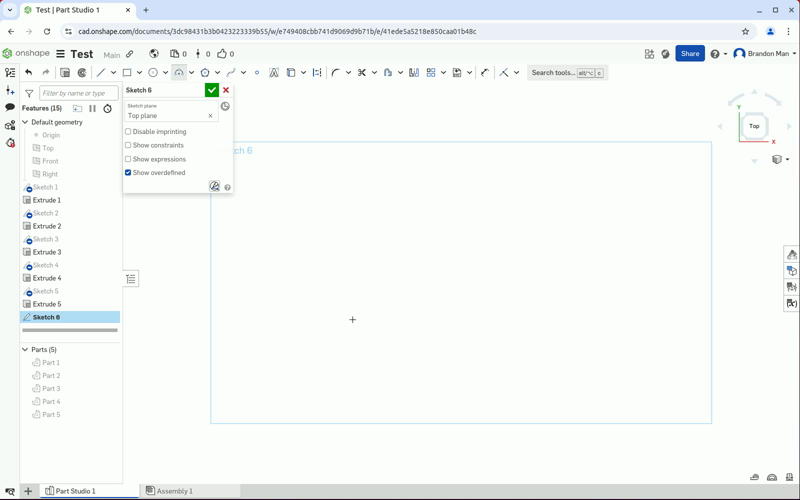
key_up(shift)
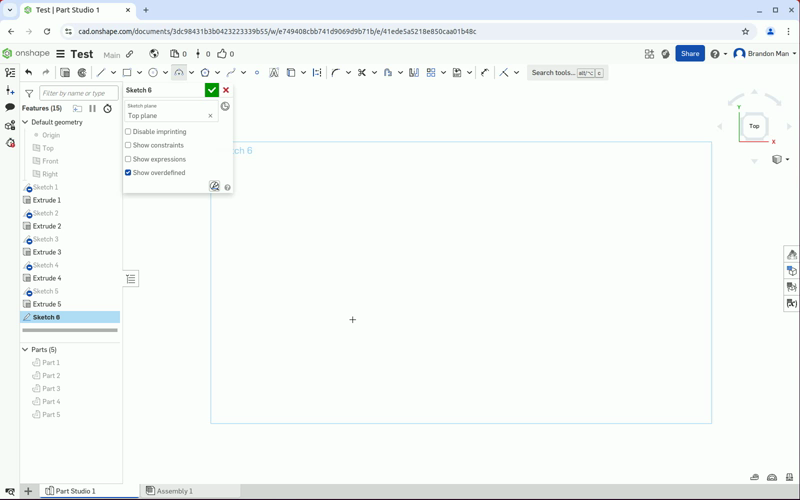
key_down(shift)
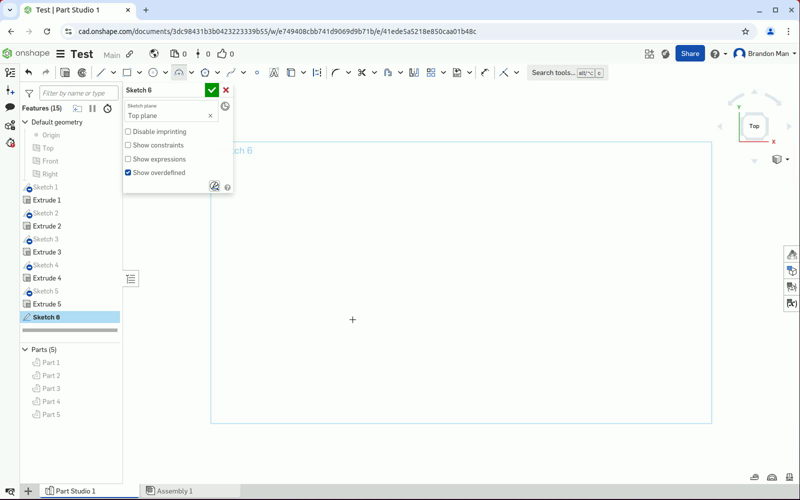
mouse_move(356, 322)
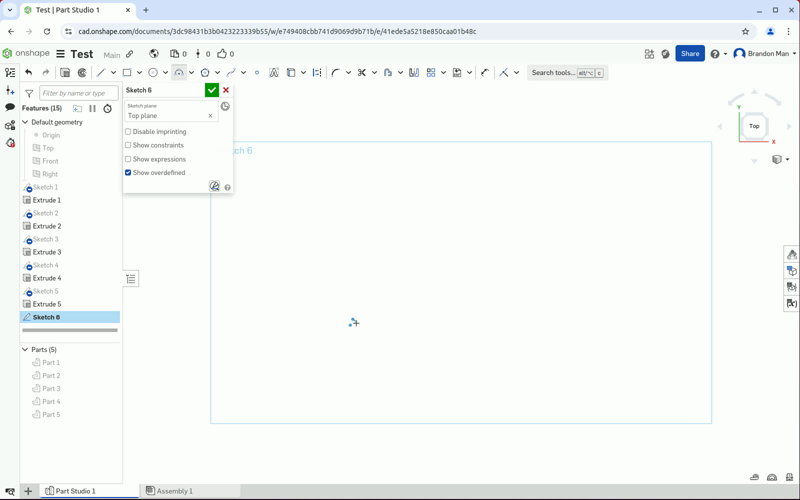
scroll(6)
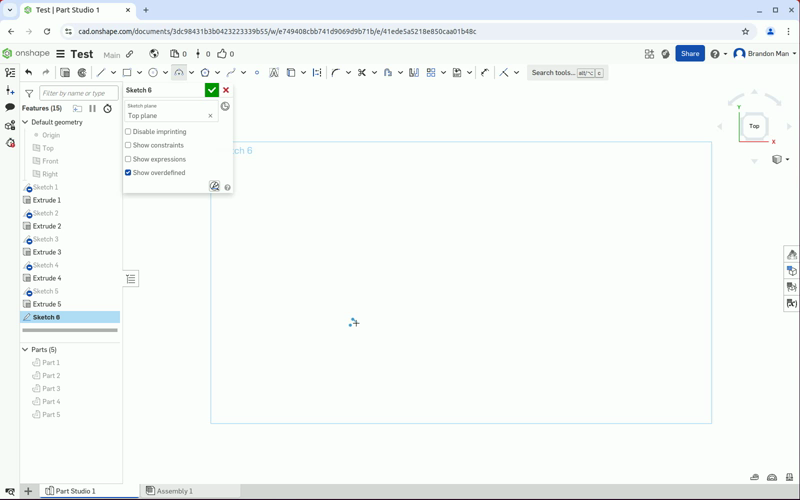
scroll(6)
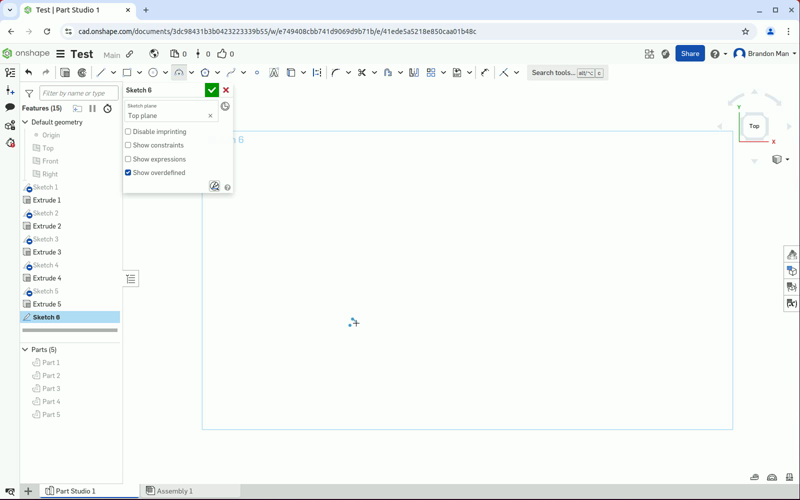
scroll(6)
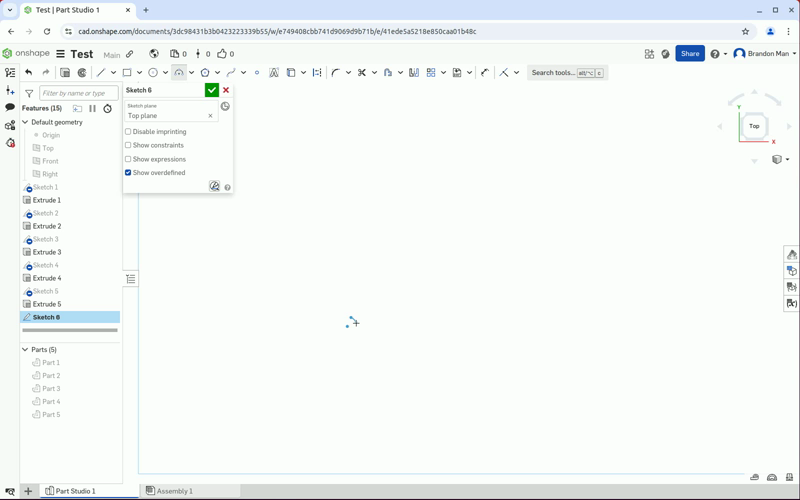
scroll(6)
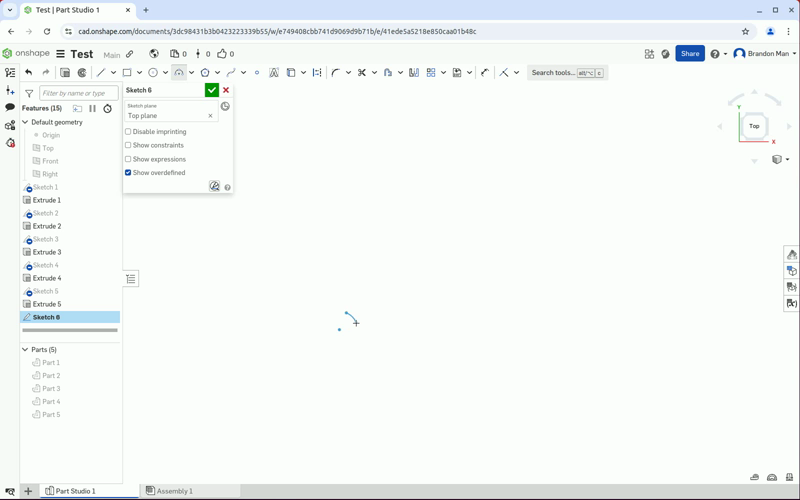
scroll(6)
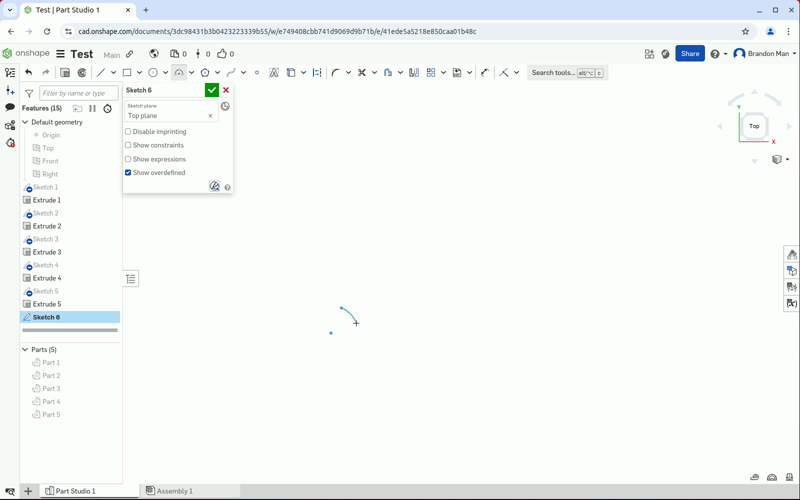
scroll(6)
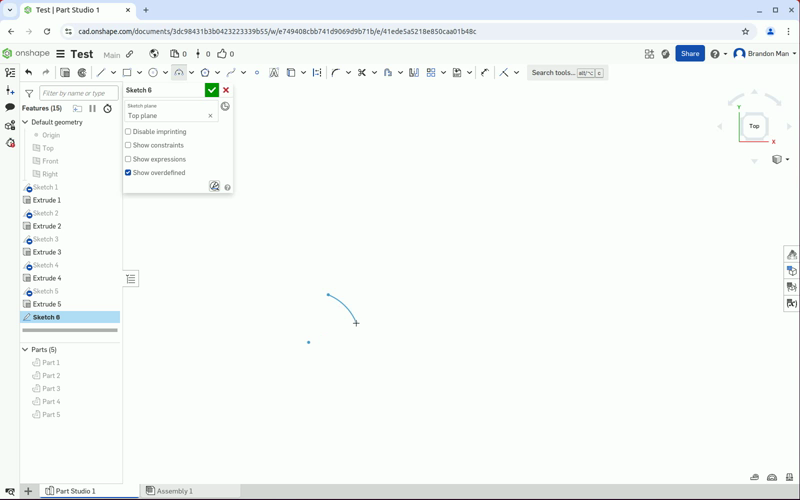
scroll(6)
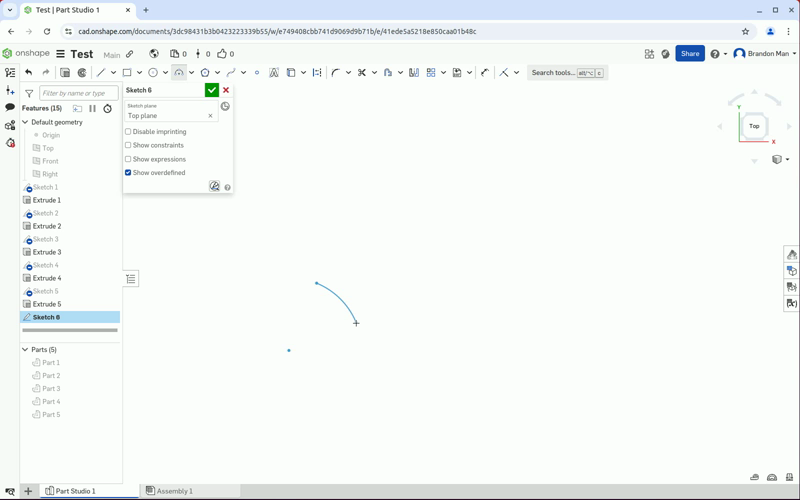
click(356, 322)
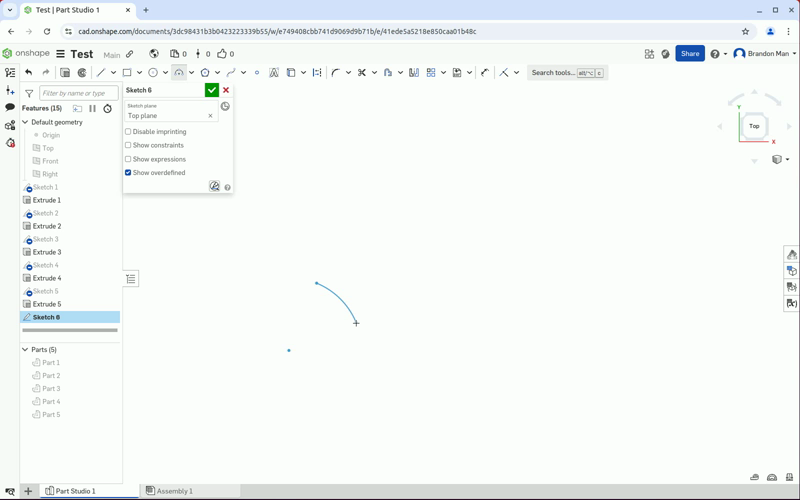
scroll(-6)
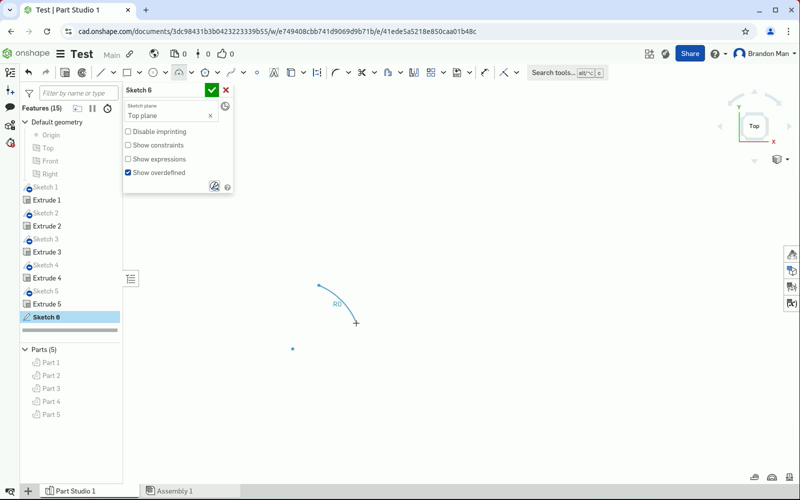
scroll(-6)
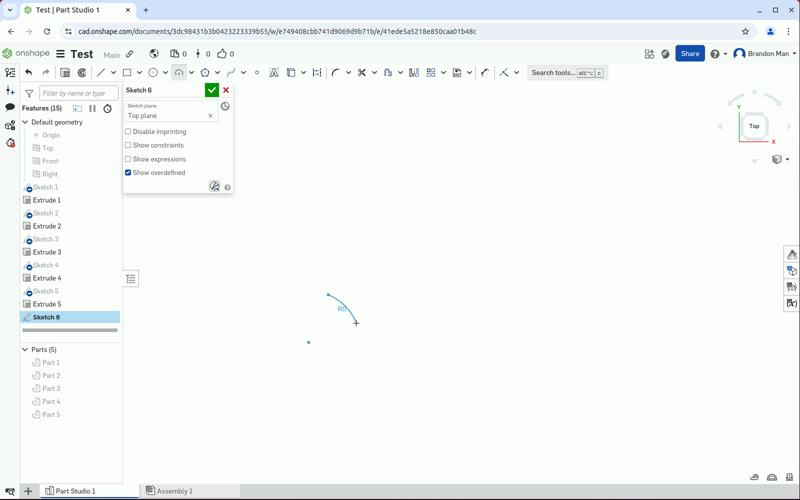
scroll(-6)
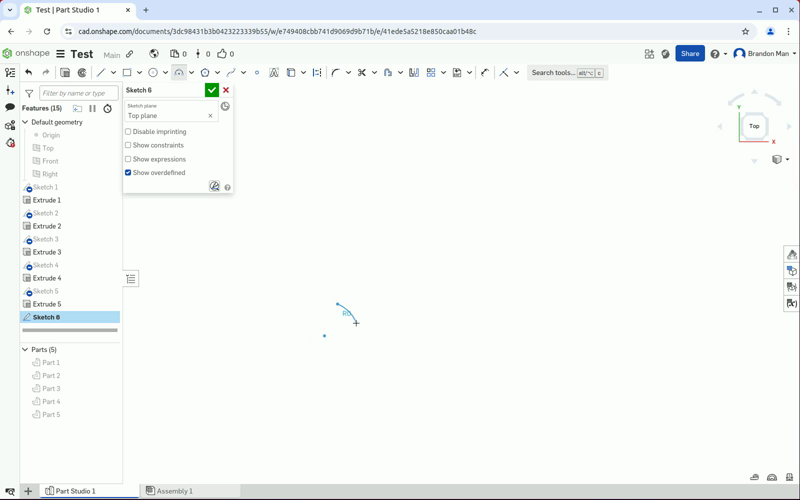
scroll(-6)
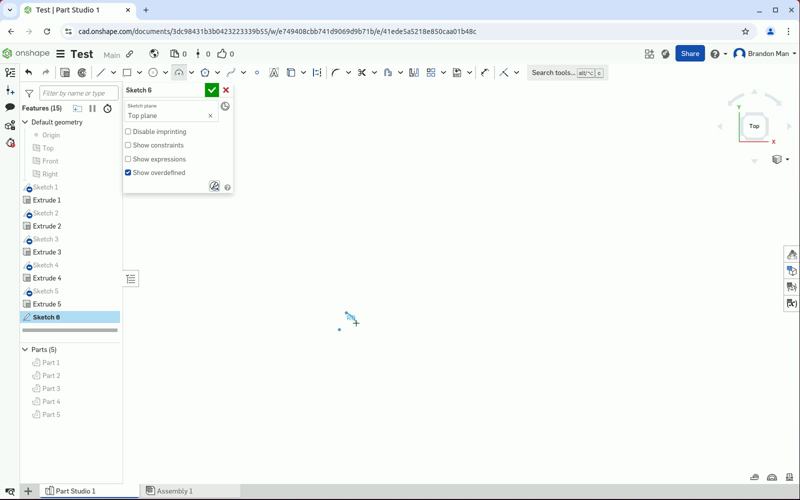
scroll(-6)
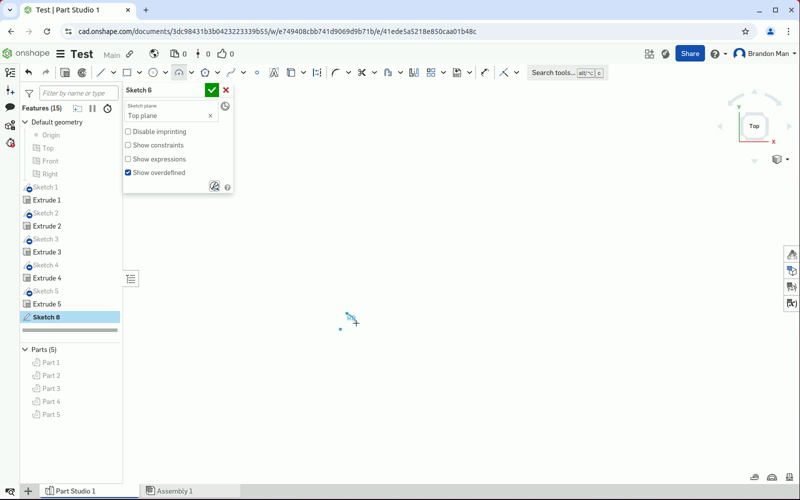
scroll(-6)
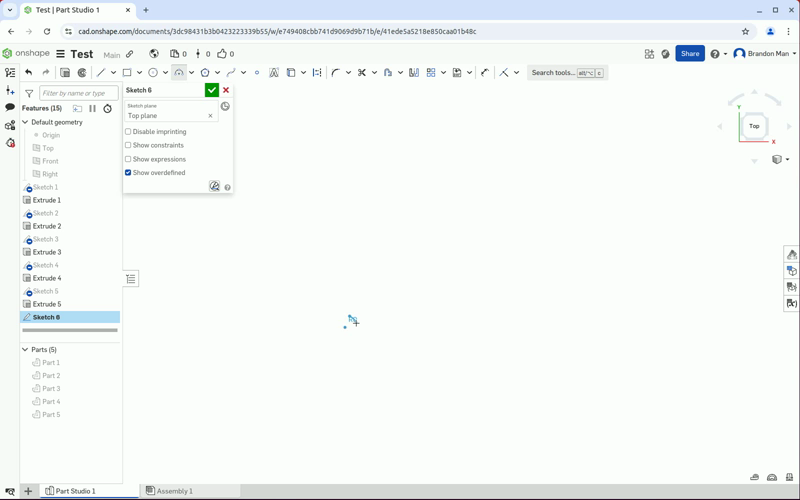
scroll(-6)
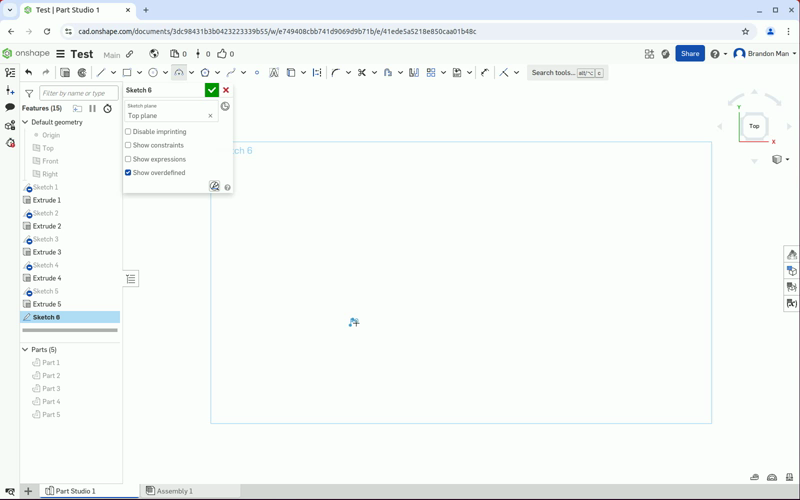
mouse_move(353, 321)
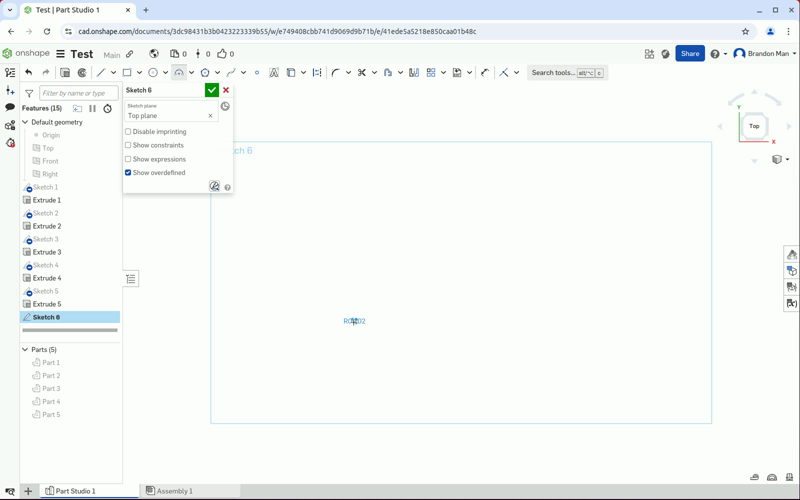
scroll(6)
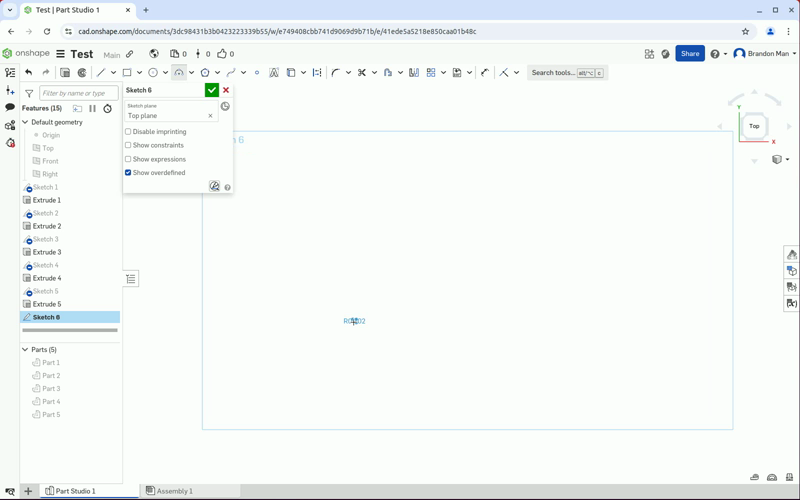
scroll(6)
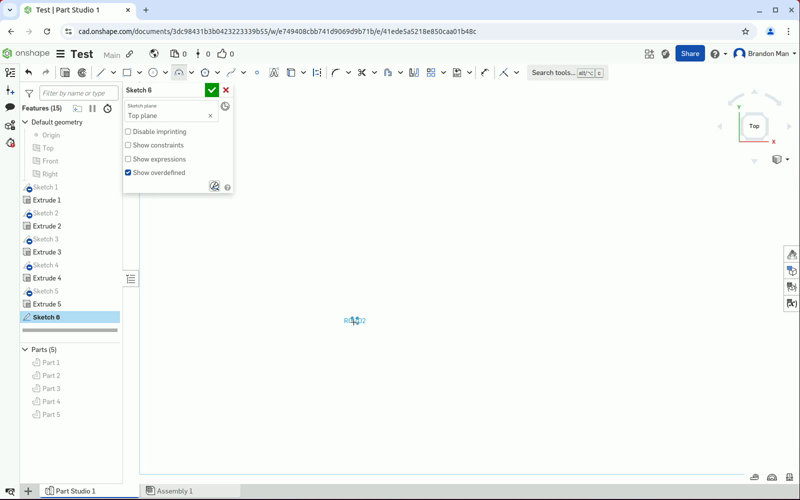
scroll(6)
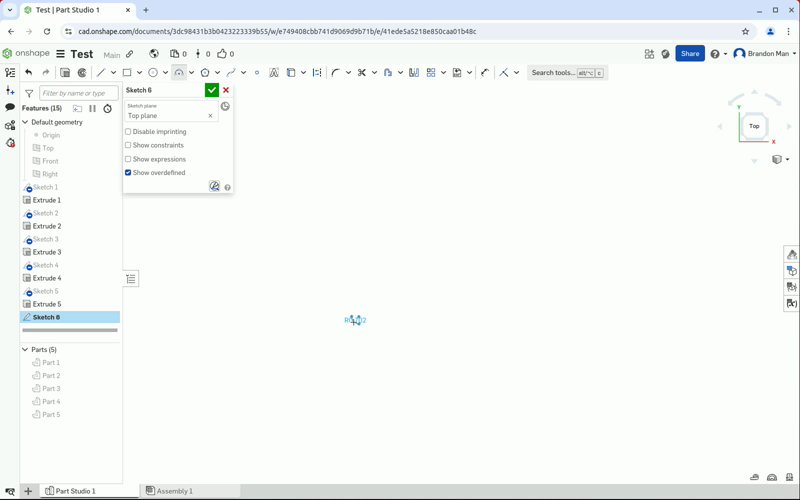
scroll(6)
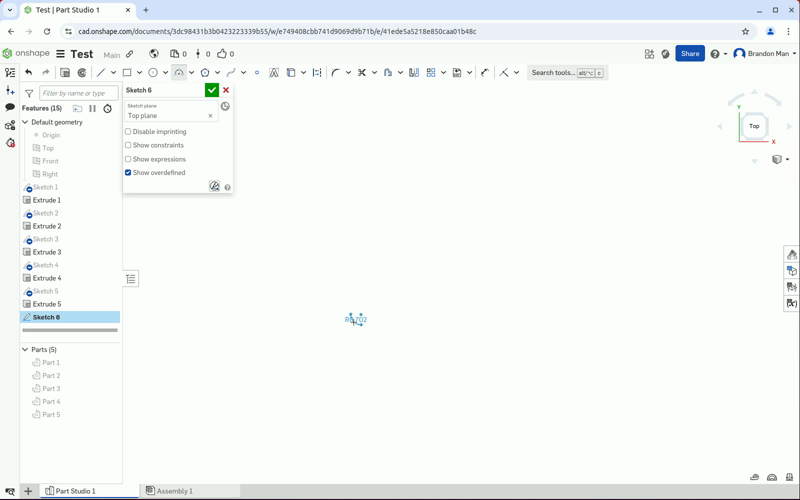
scroll(6)
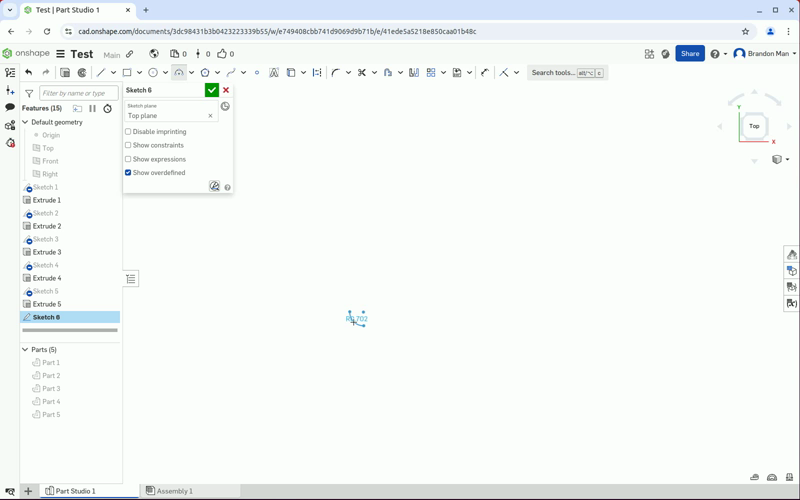
scroll(6)
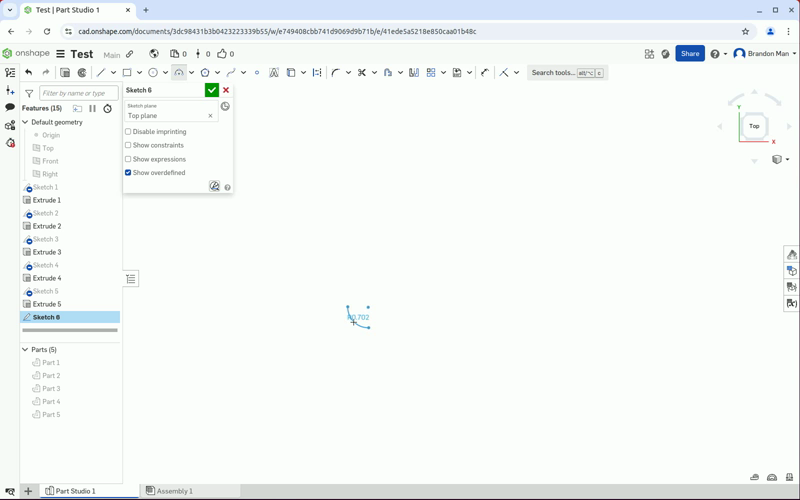
scroll(6)
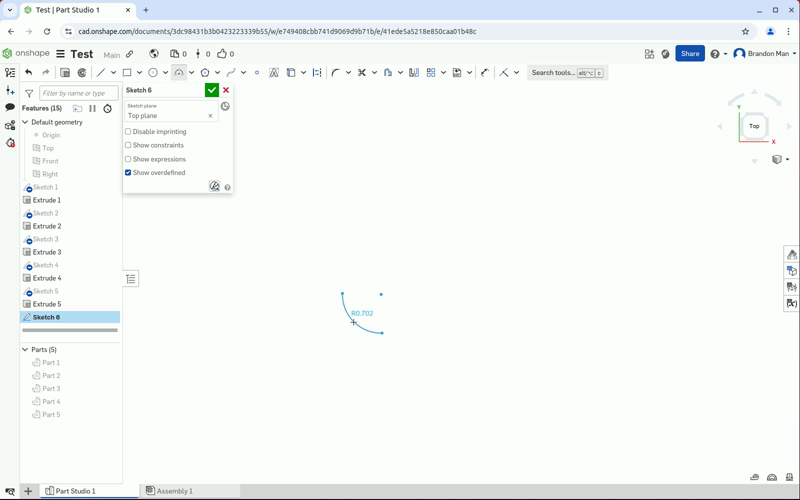
click(353, 321)
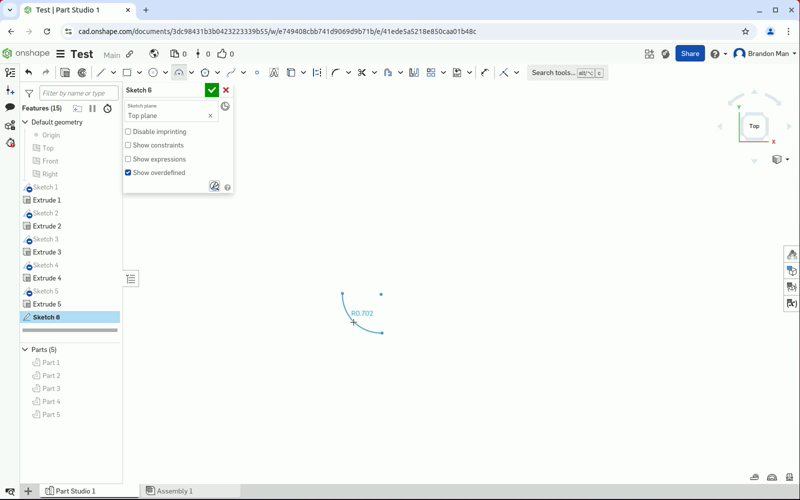
scroll(-6)
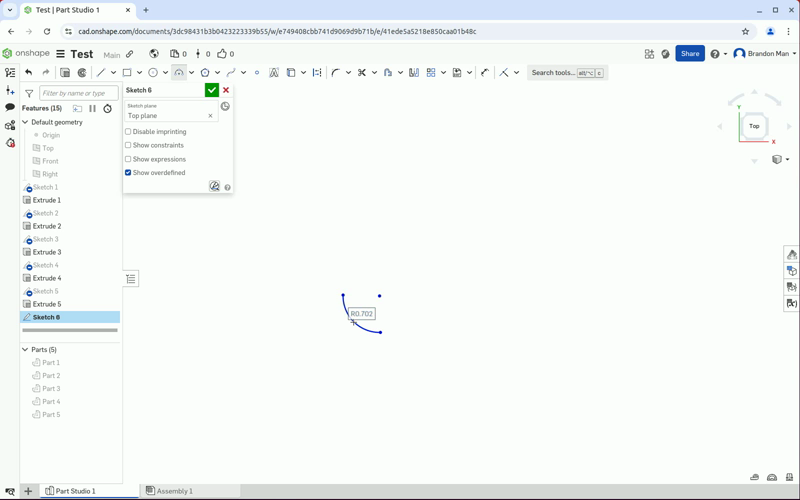
scroll(-6)
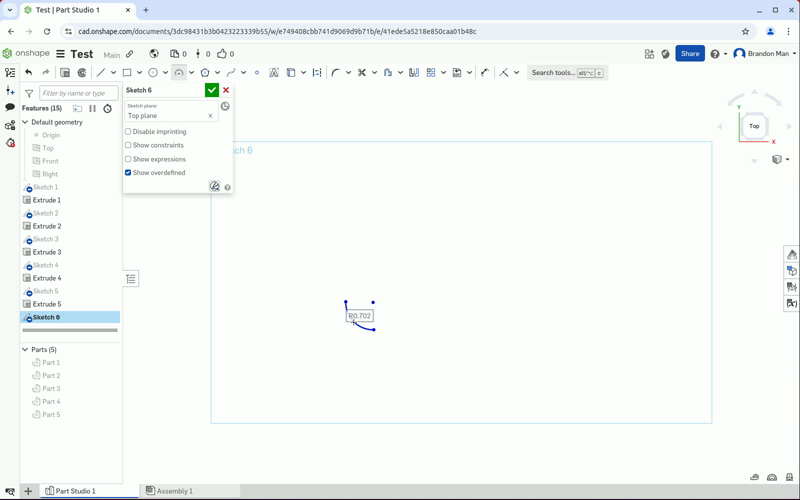
scroll(-6)
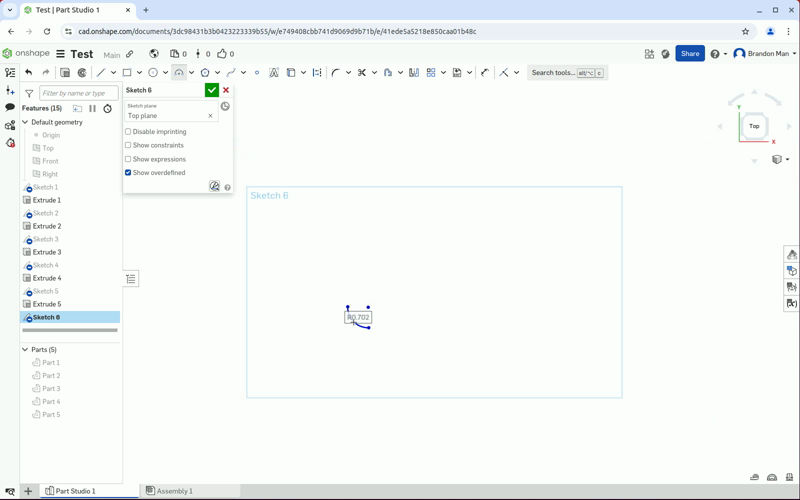
scroll(-6)
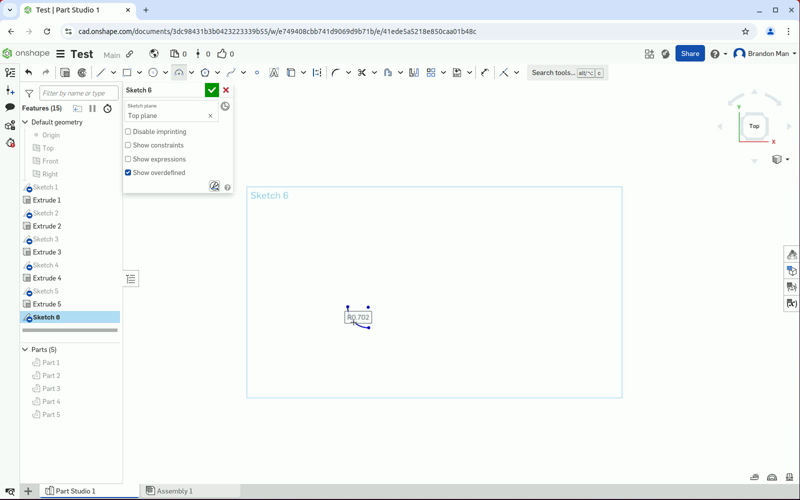
scroll(-6)
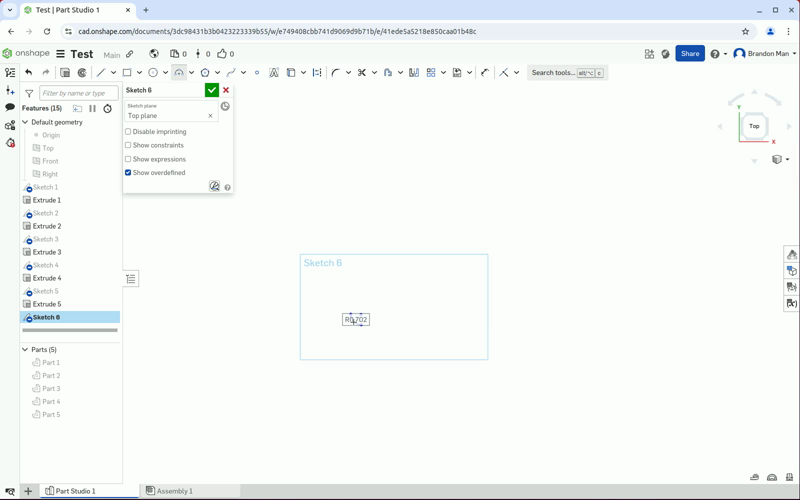
scroll(-6)
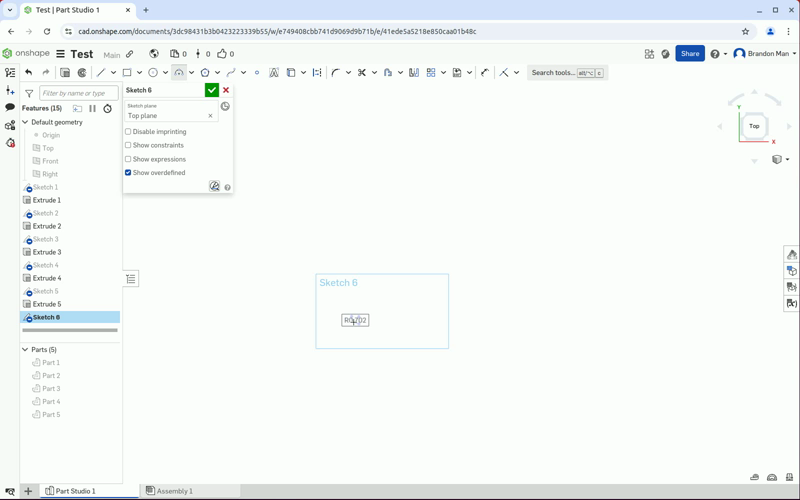
scroll(-6)
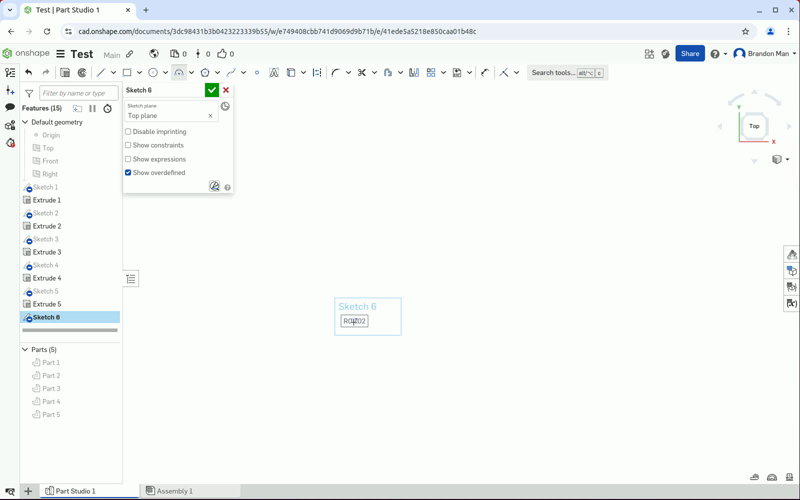
key_up(shift)
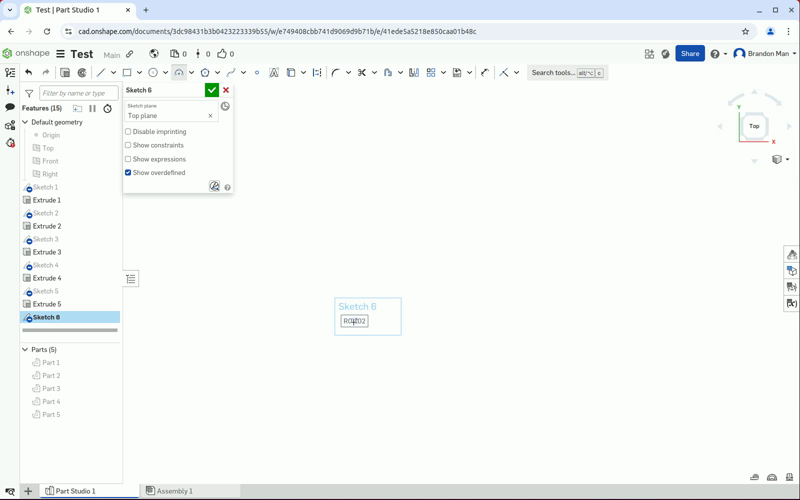
key(esc)
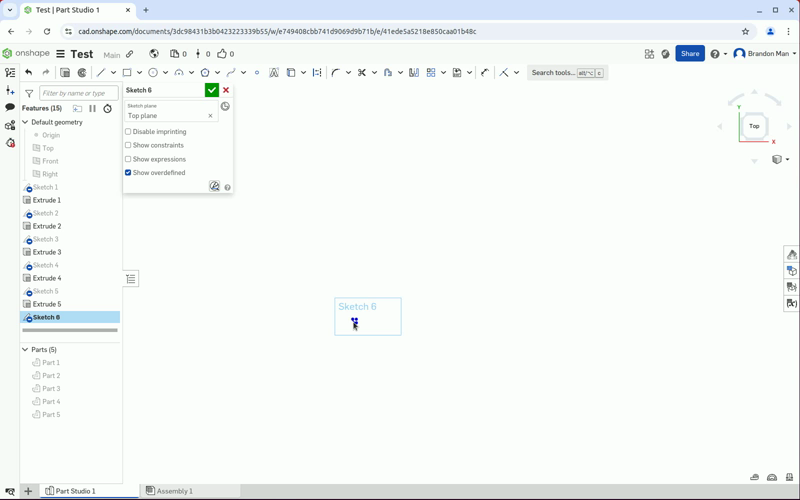
key(l)
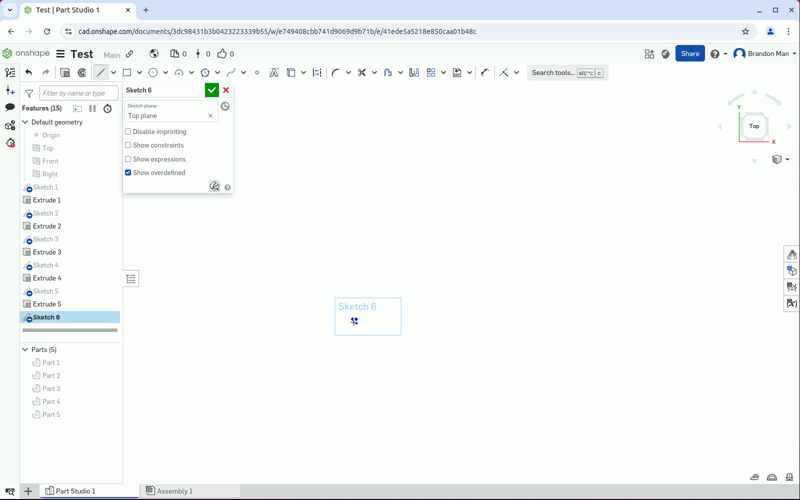
mouse_move(356, 322)
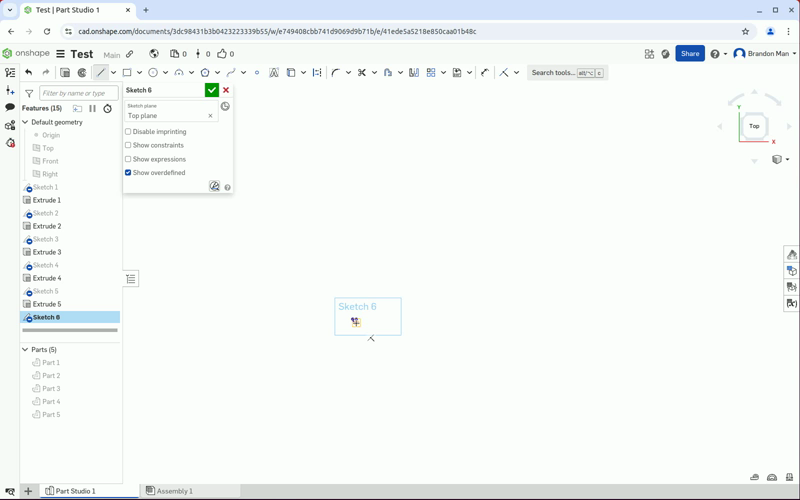
scroll(6)
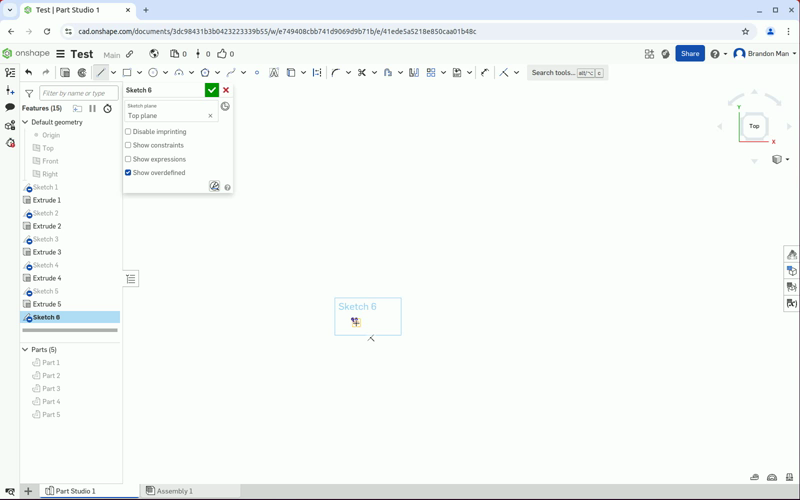
scroll(6)
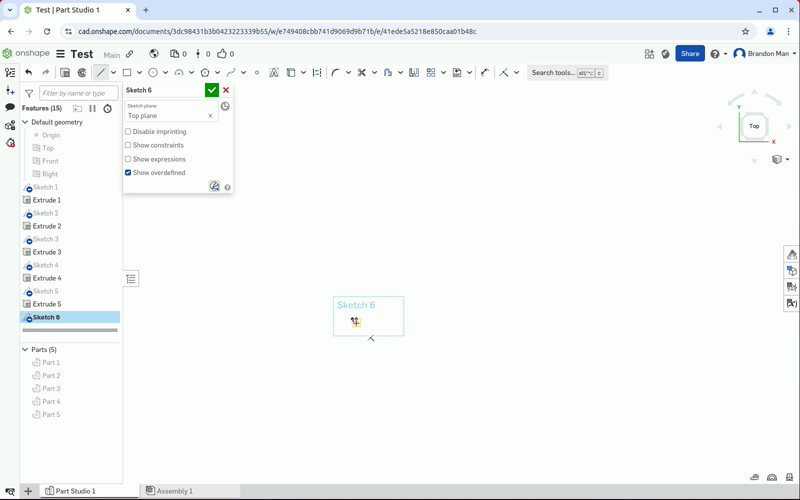
scroll(6)
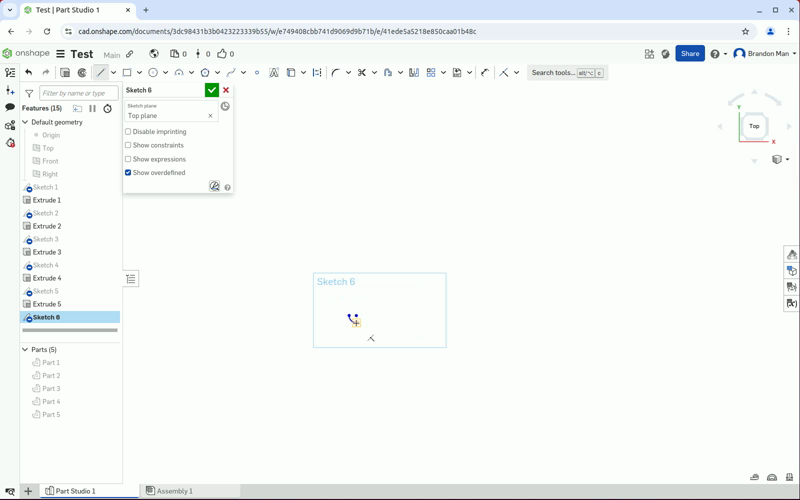
scroll(6)
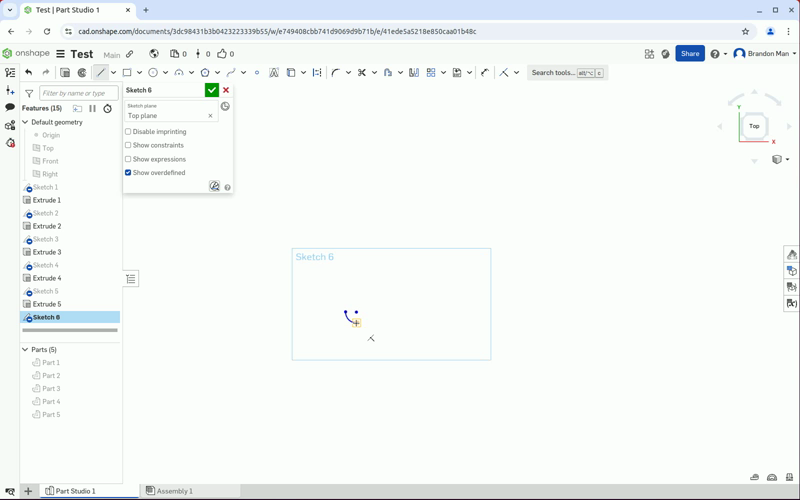
scroll(6)
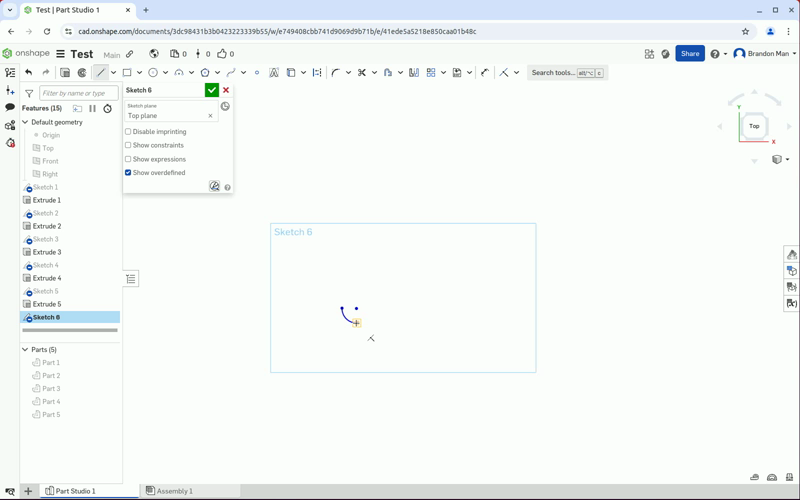
scroll(6)
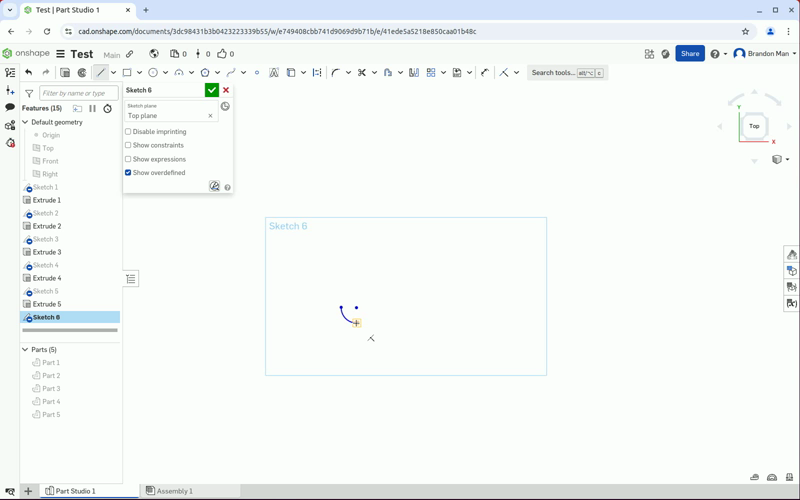
scroll(6)
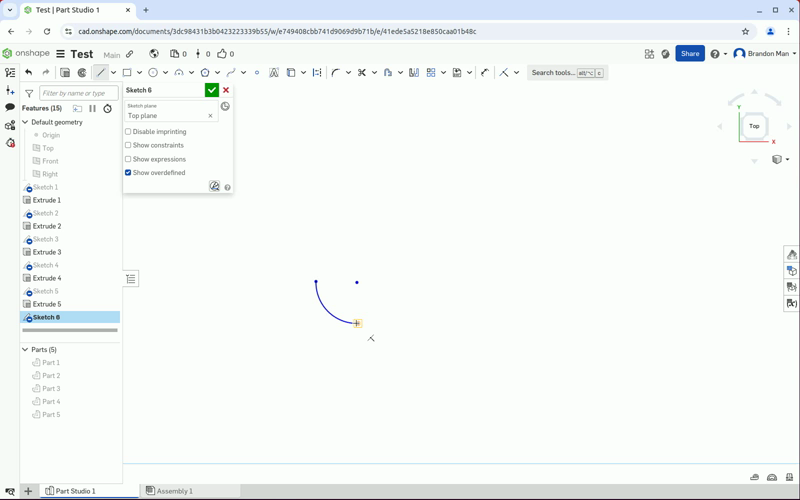
click(356, 322)
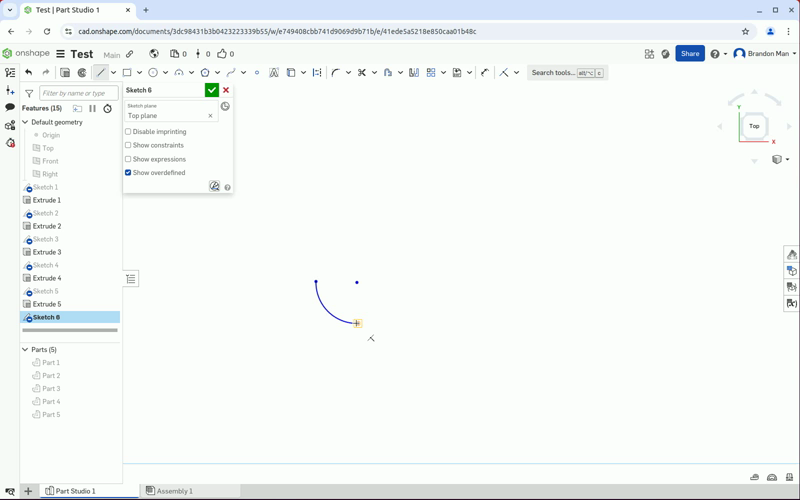
scroll(-6)
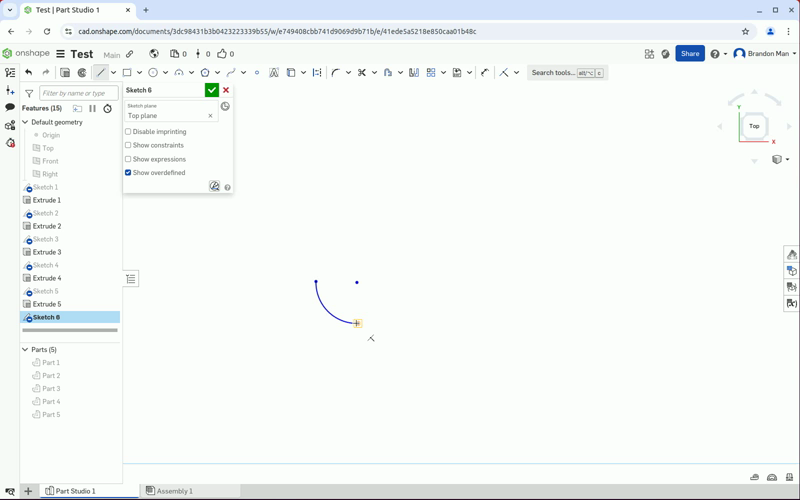
scroll(-6)
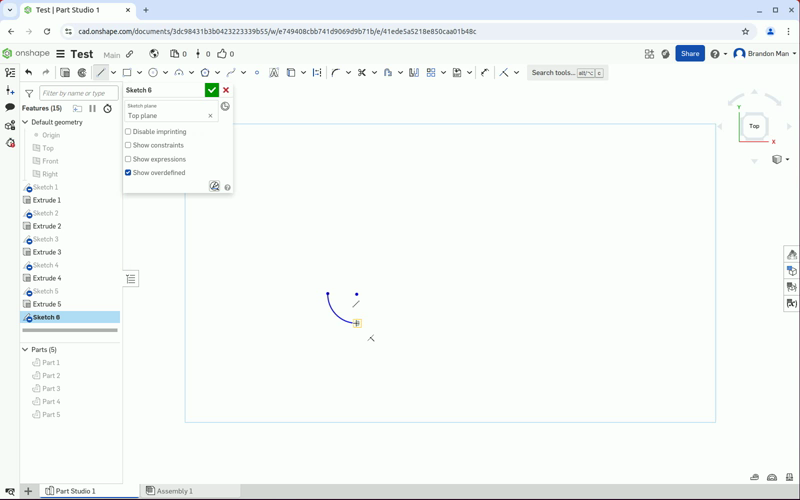
scroll(-6)
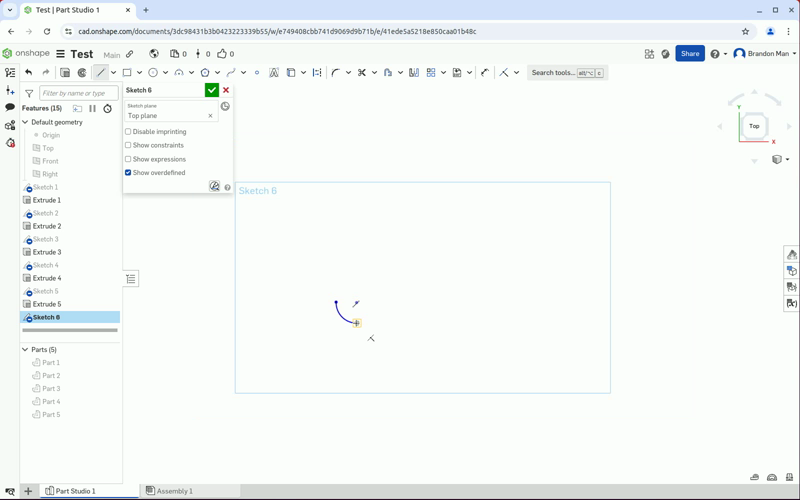
scroll(-6)
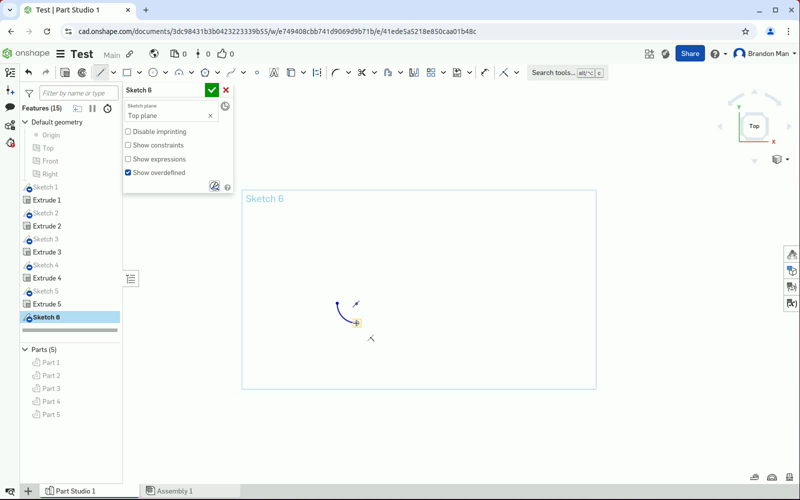
scroll(-6)
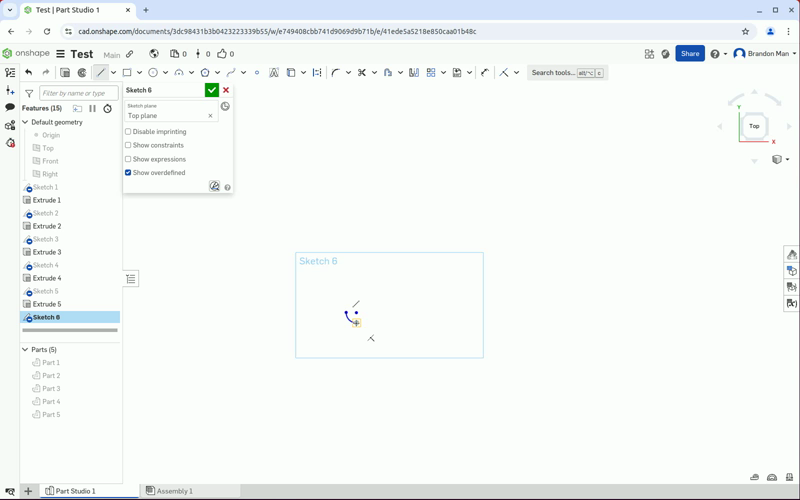
scroll(-6)
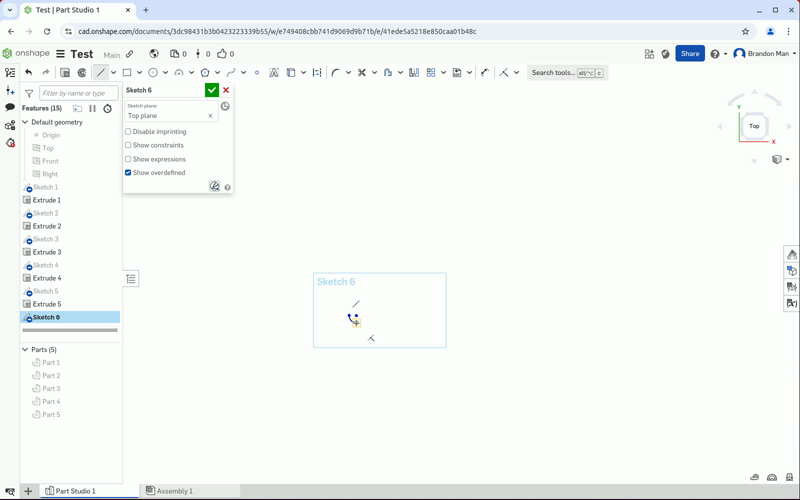
scroll(-6)
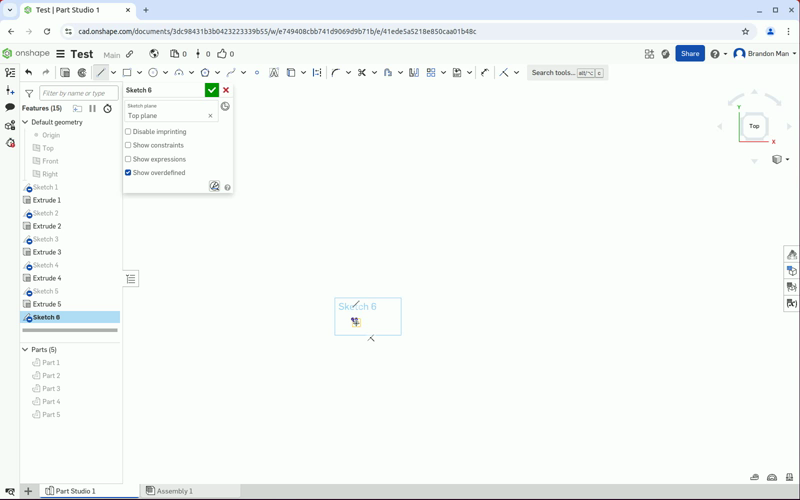
key_down(shift)
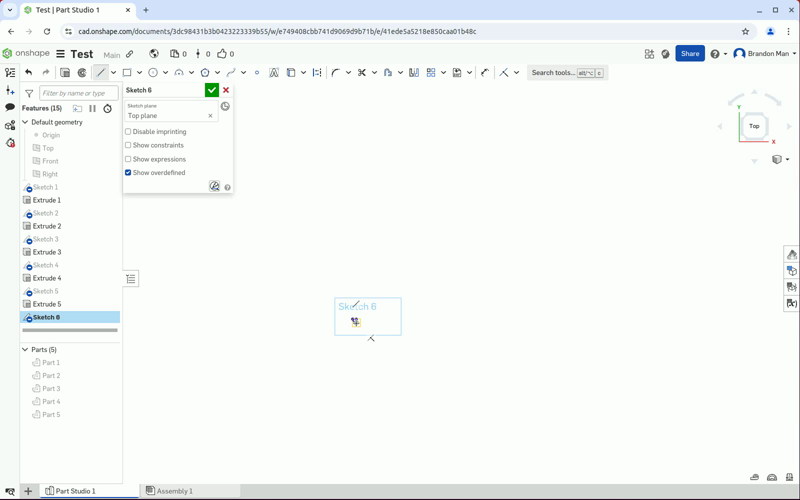
mouse_move(386, 322)
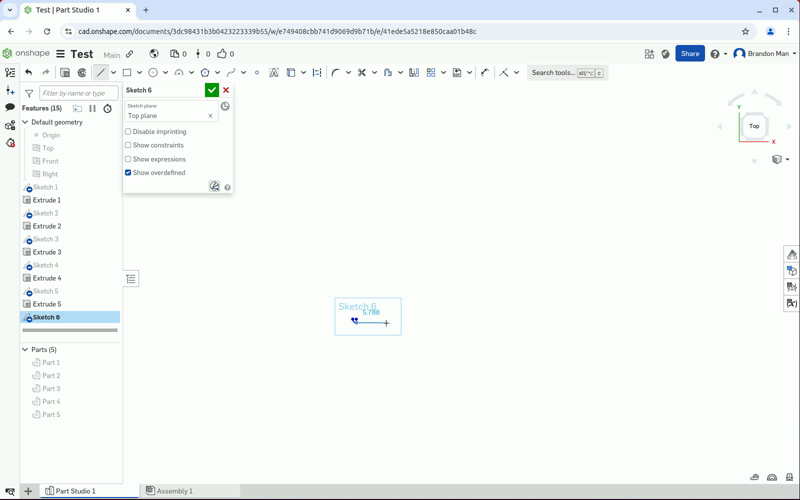
mouse_move(365, 322)
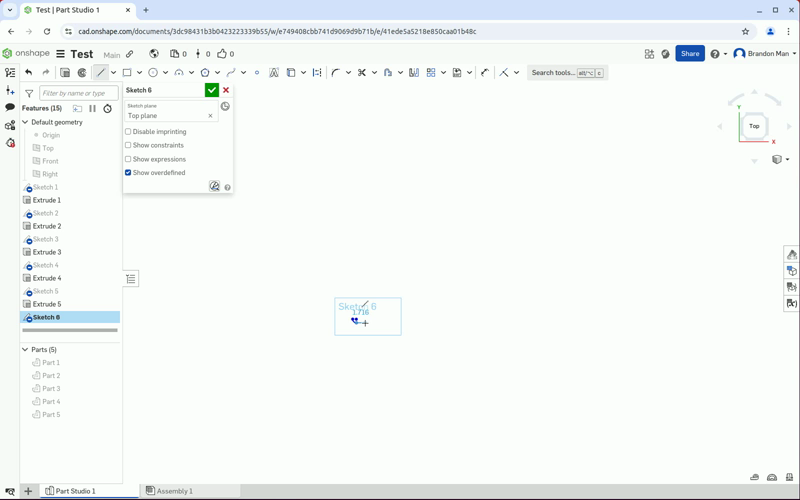
click(365, 322)
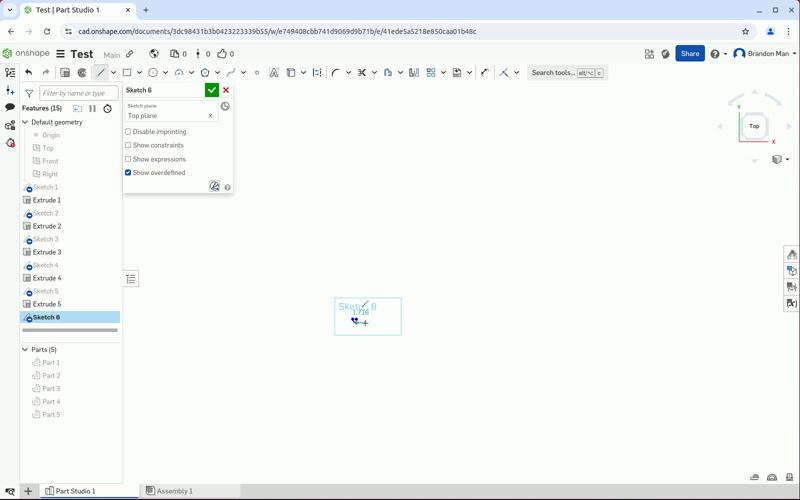
key_up(shift)
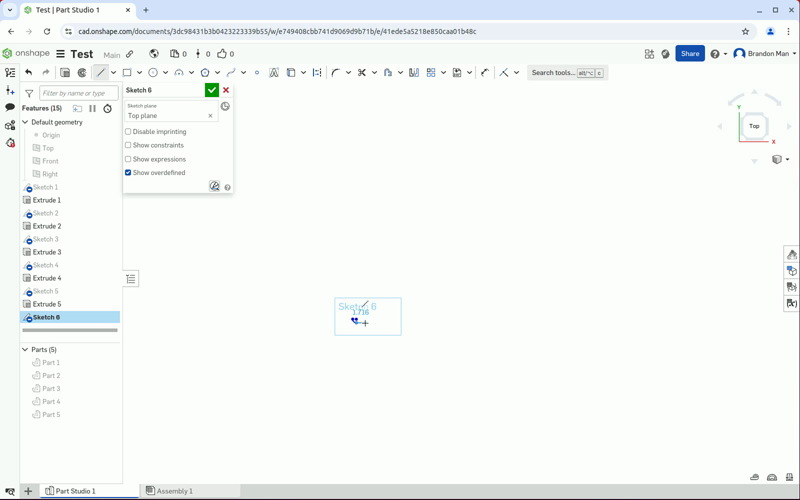
key(esc)
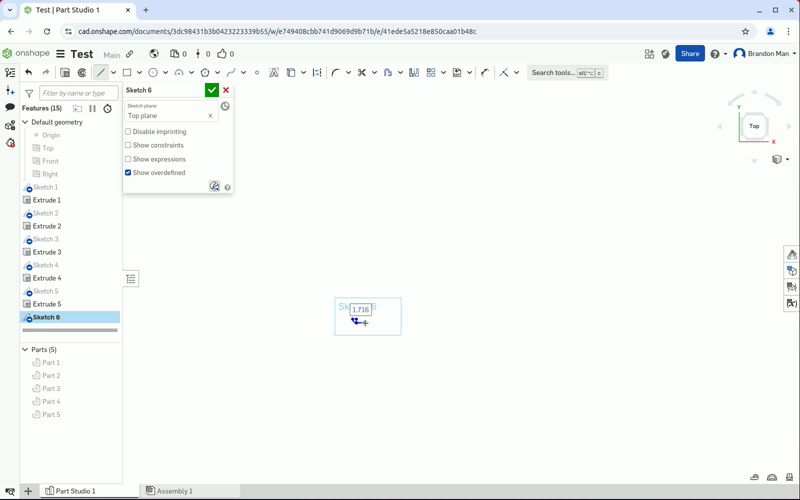
key(a)
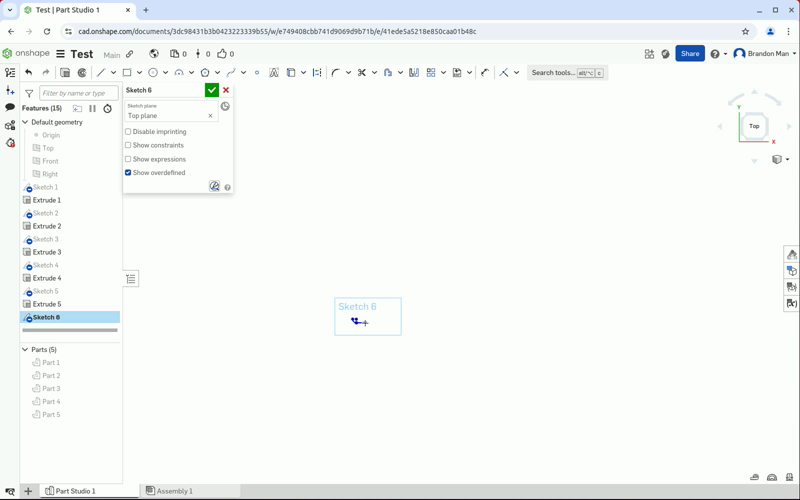
mouse_move(365, 322)
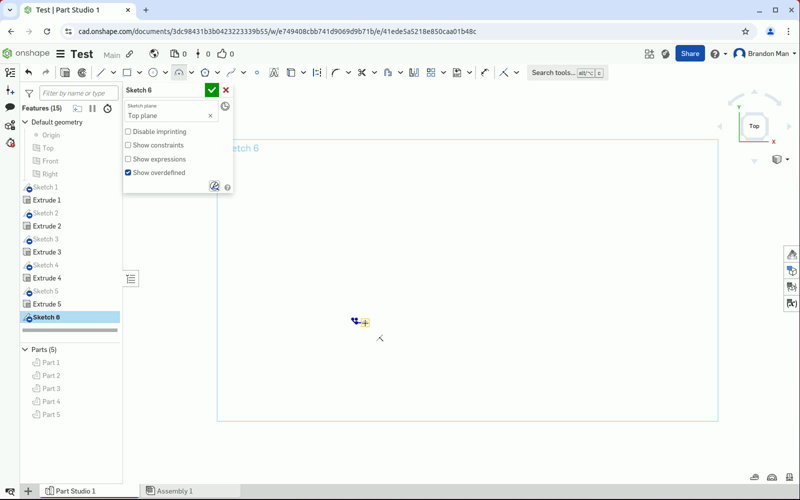
click(365, 322)
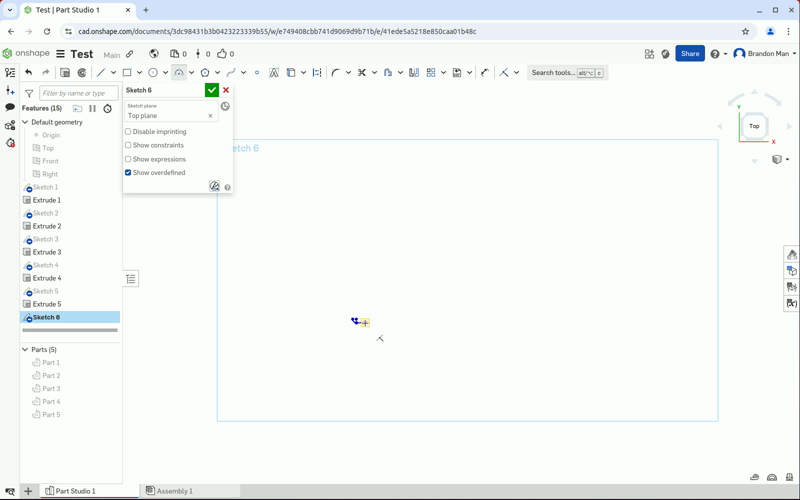
key_down(shift)
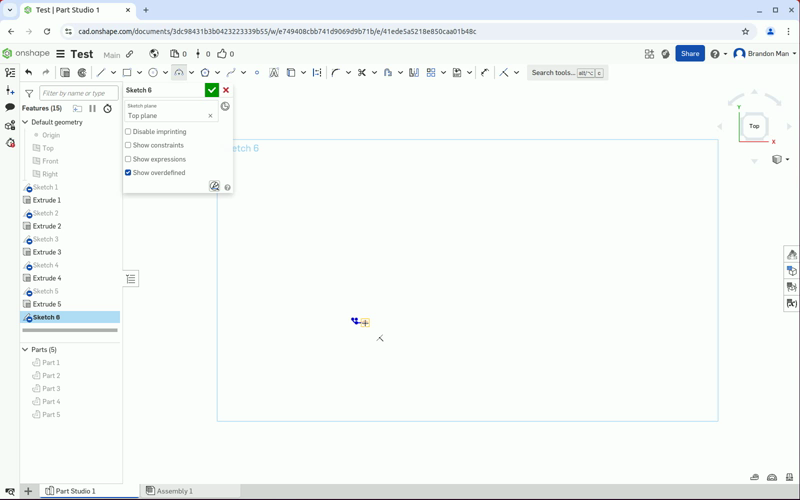
mouse_move(365, 242)
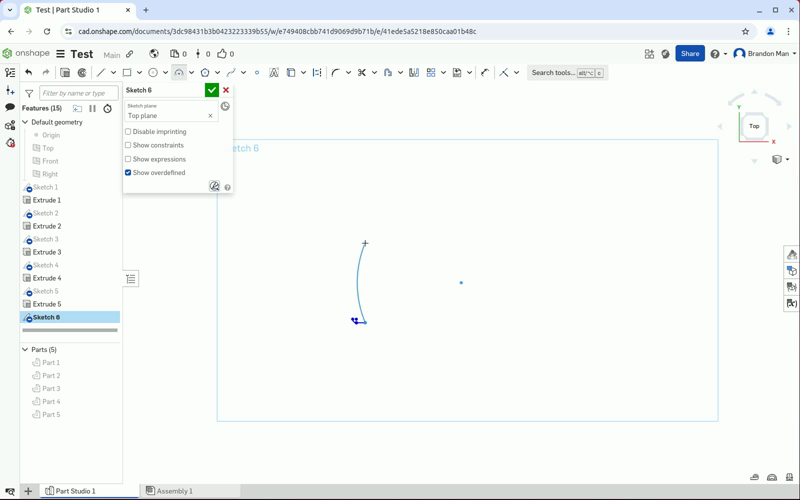
click(365, 242)
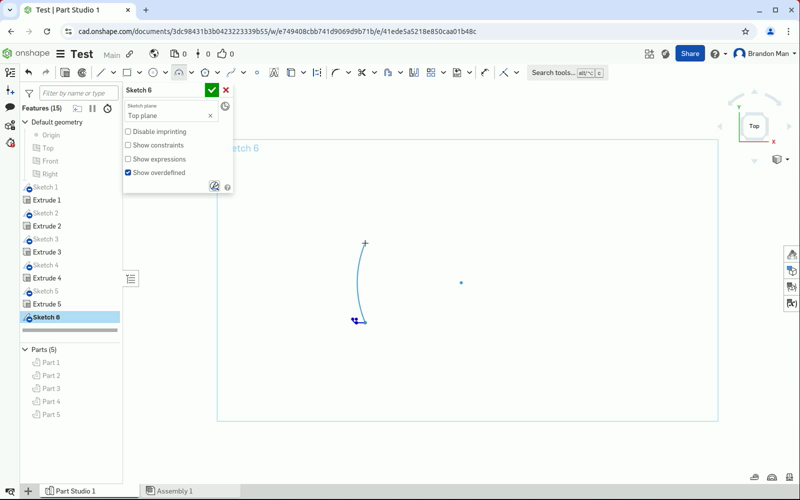
mouse_move(356, 282)
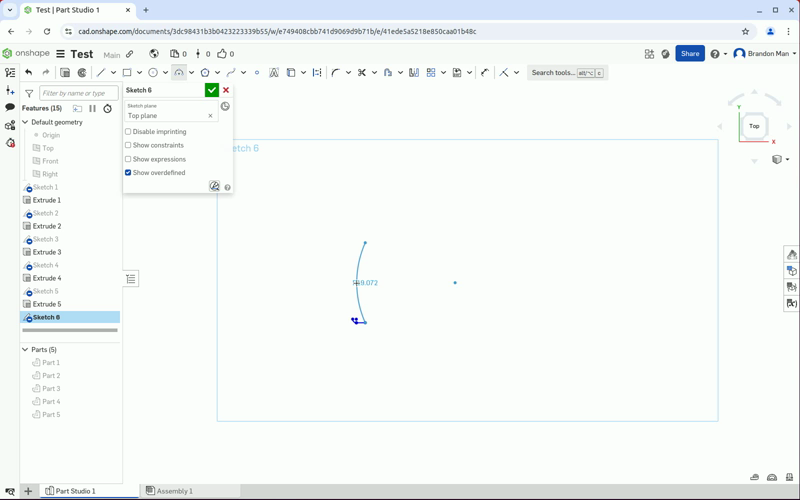
click(356, 282)
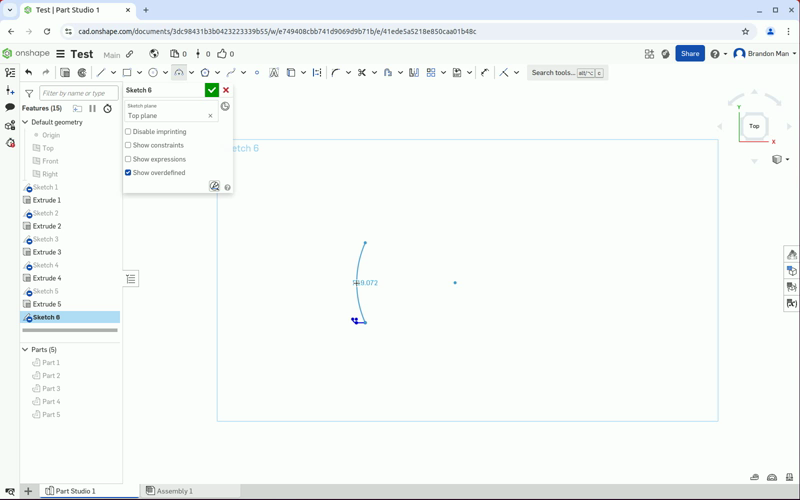
key_up(shift)
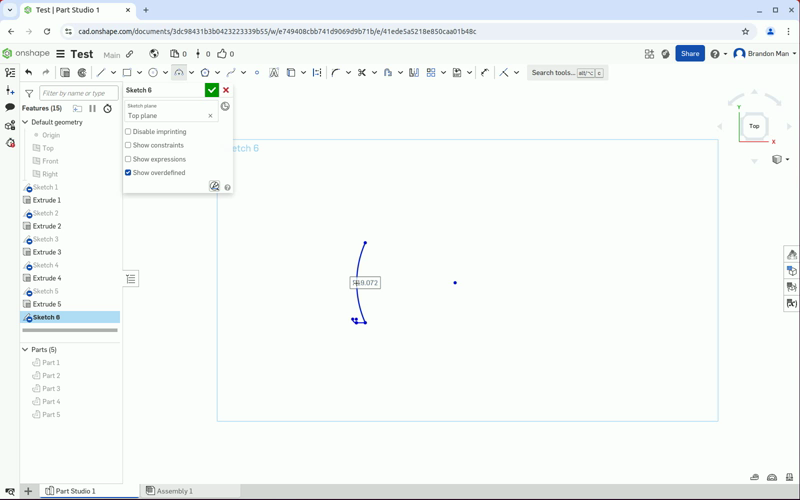
key(esc)
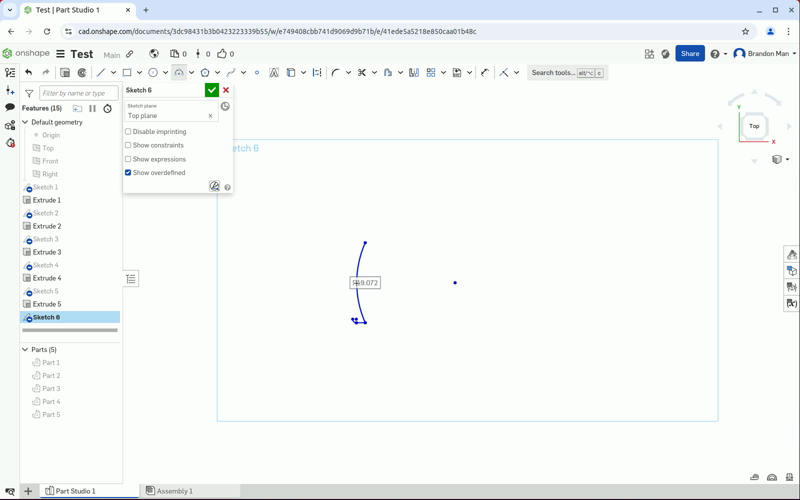
key(l)
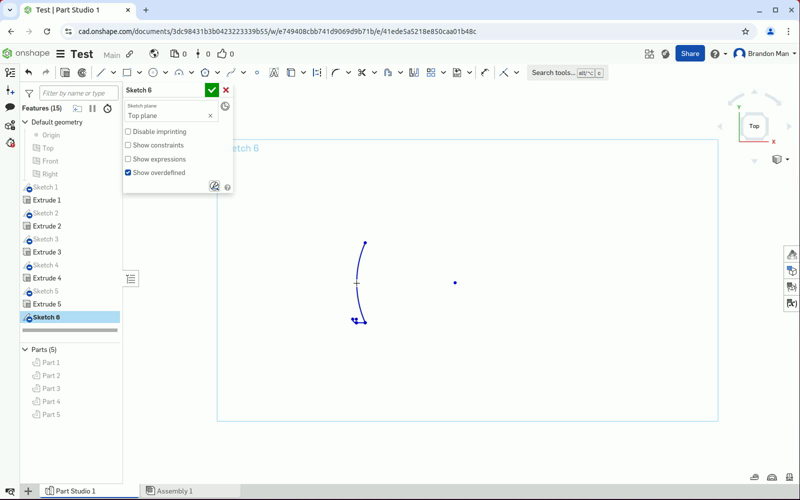
mouse_move(365, 242)
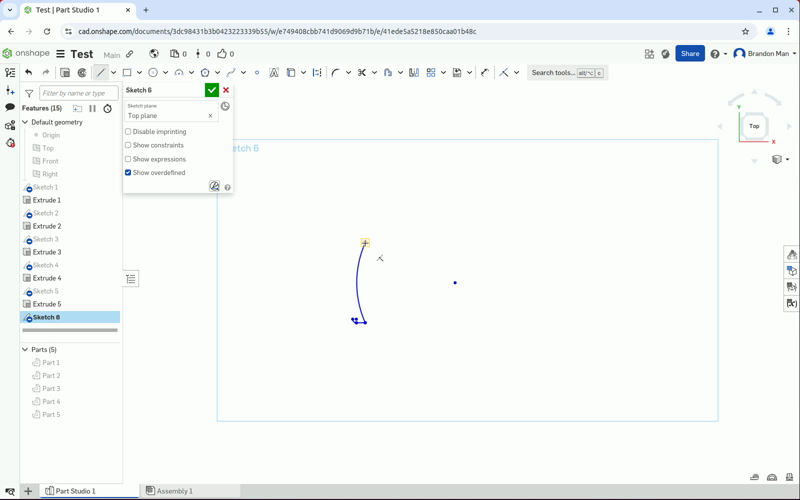
click(365, 242)
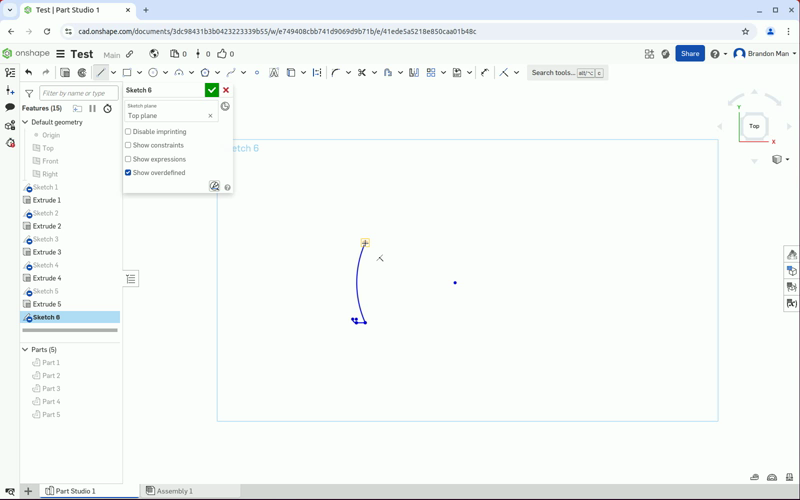
key_down(shift)
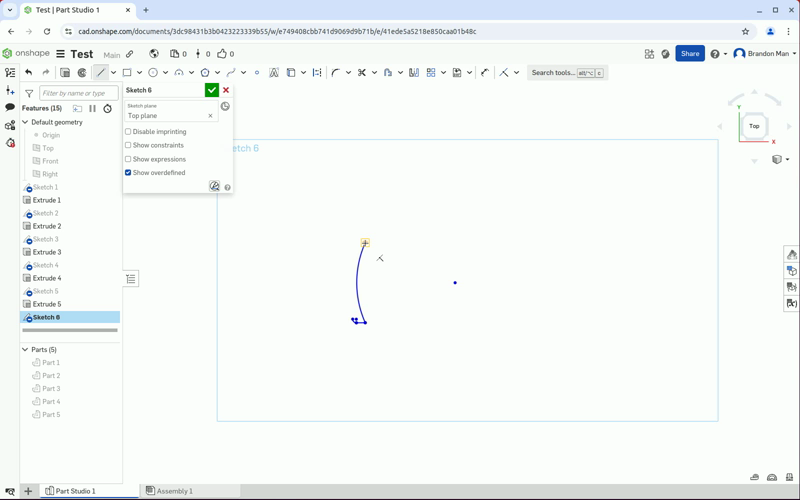
mouse_move(395, 242)
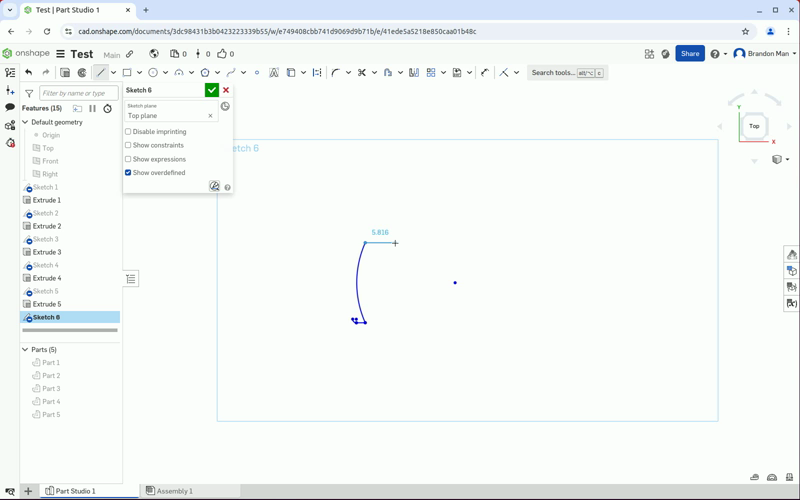
mouse_move(356, 242)
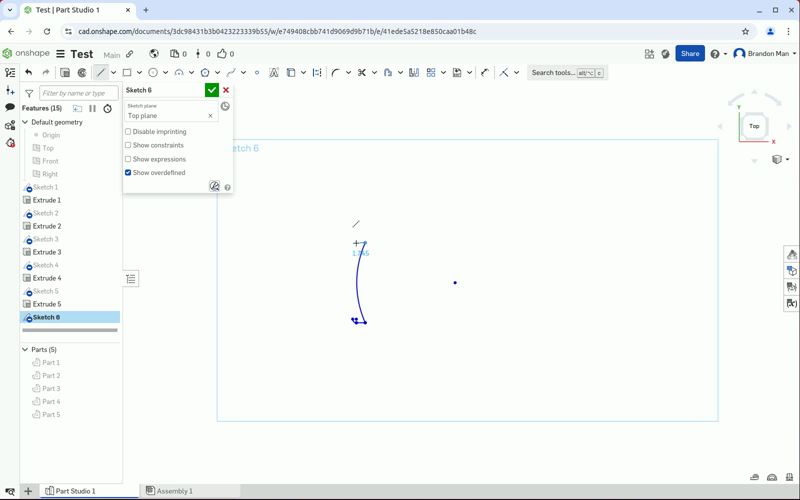
click(356, 242)
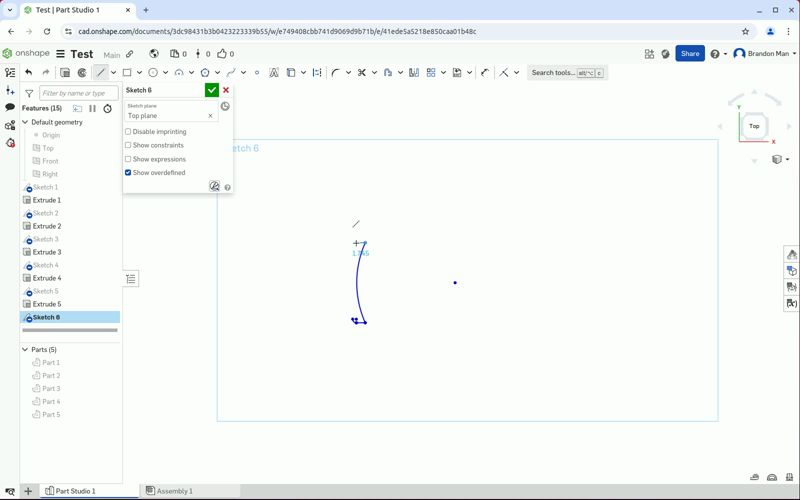
key_up(shift)
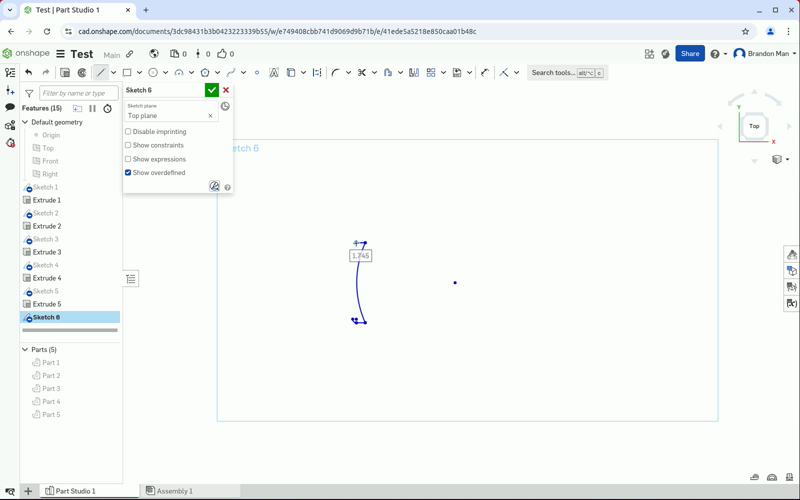
key(esc)
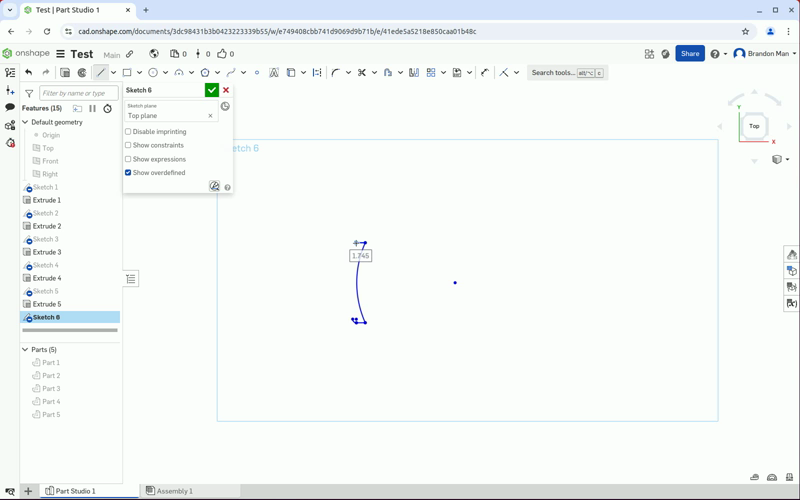
key(a)
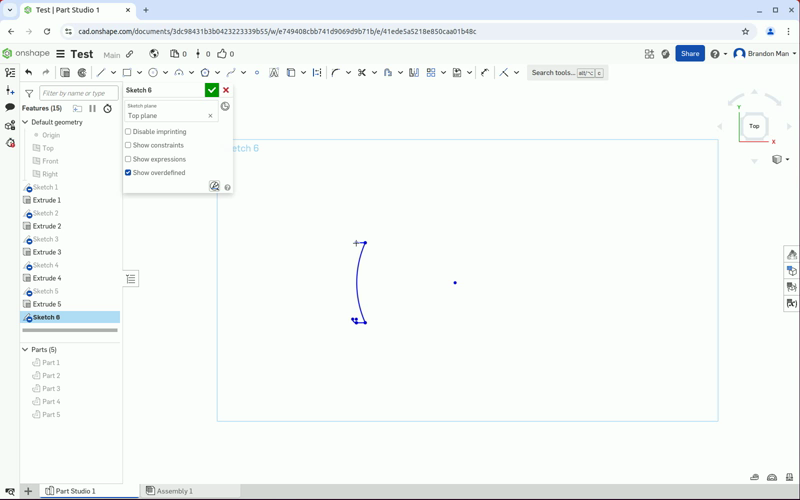
mouse_move(356, 242)
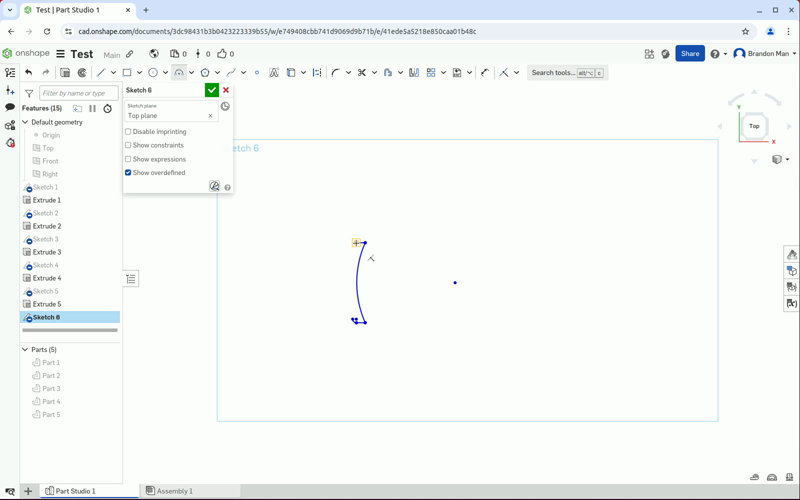
click(356, 242)
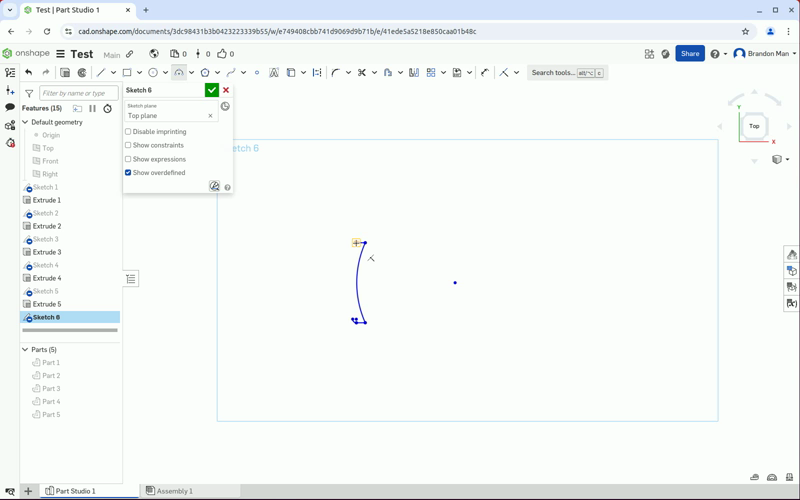
key_down(shift)
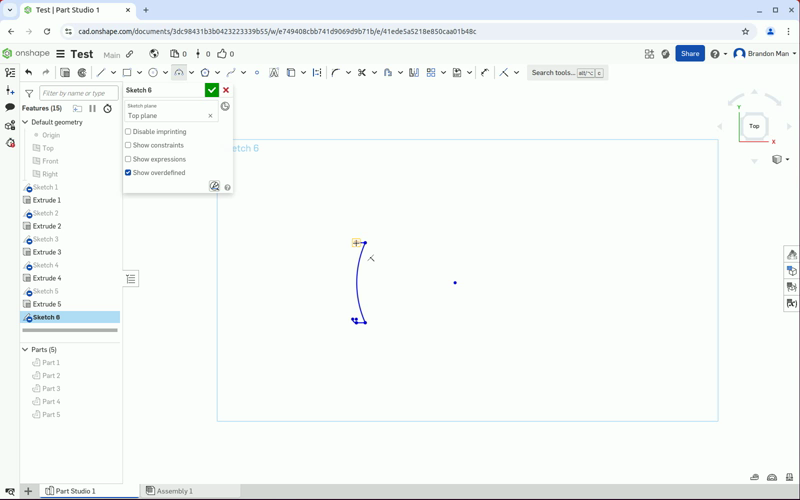
mouse_move(352, 246)
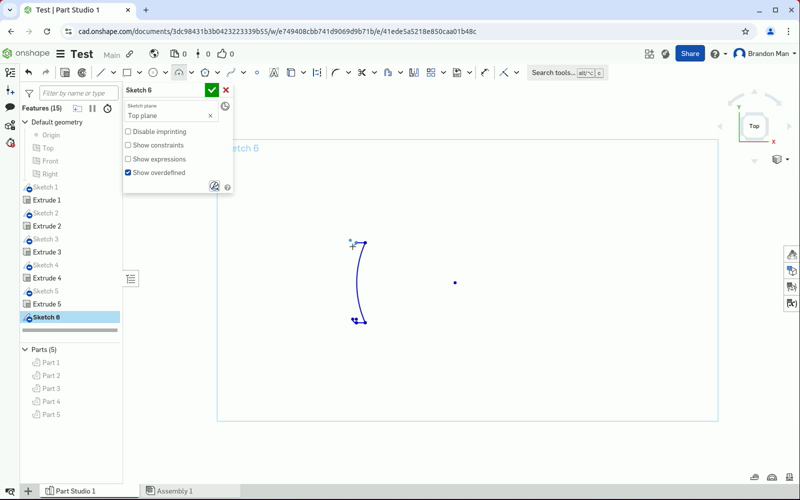
scroll(6)
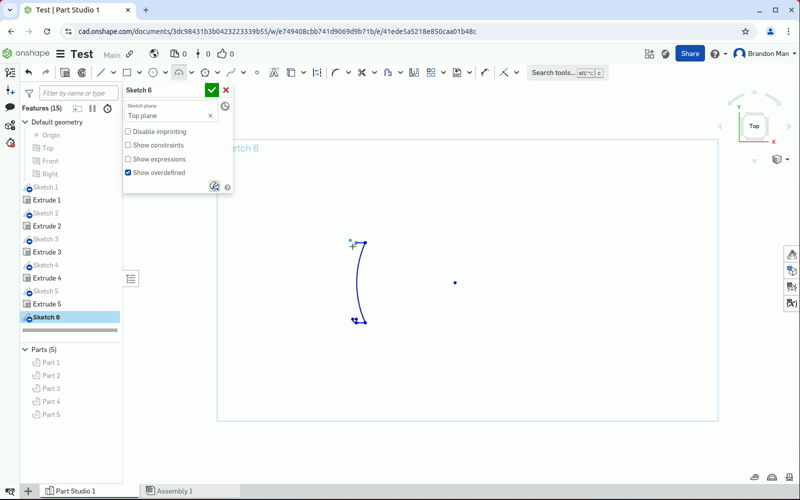
scroll(6)
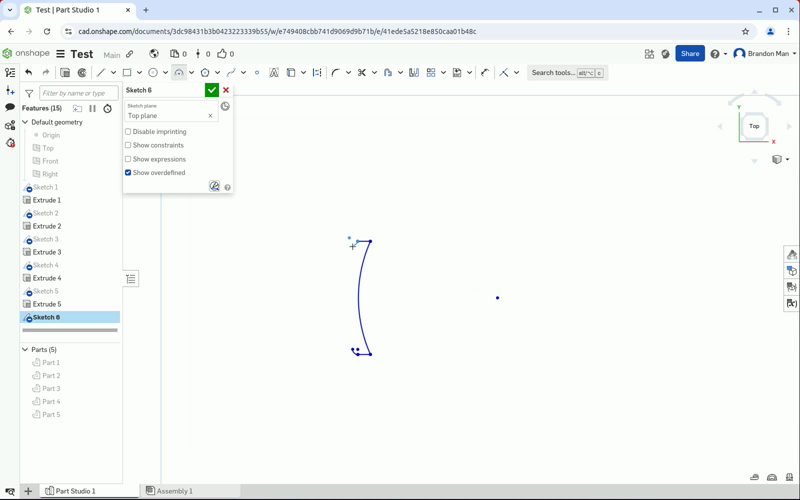
scroll(6)
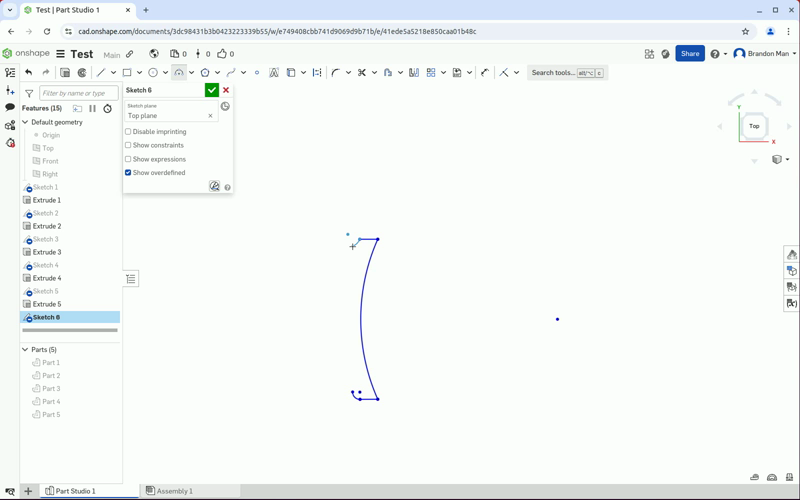
scroll(6)
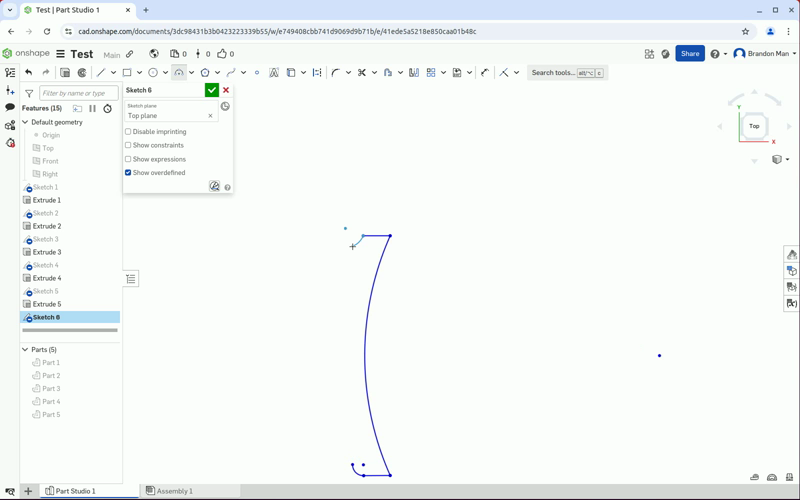
scroll(6)
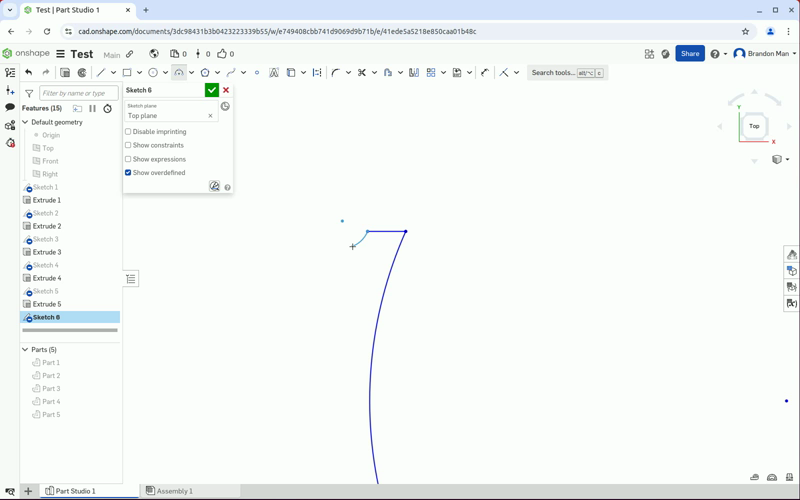
scroll(6)
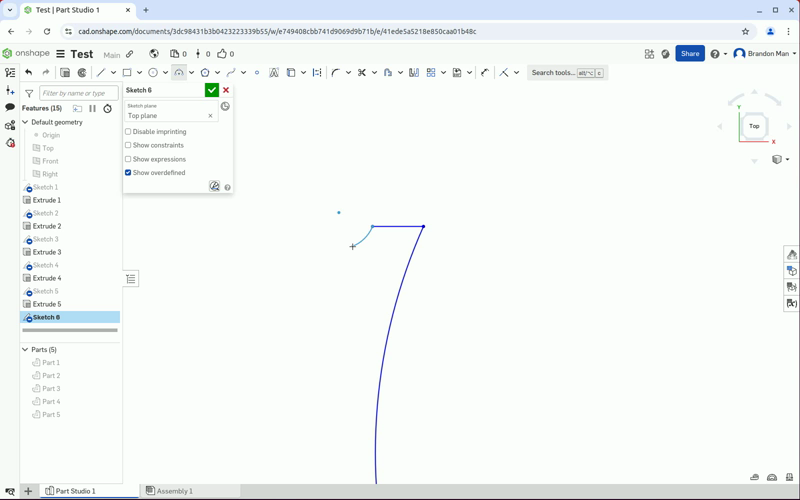
scroll(6)
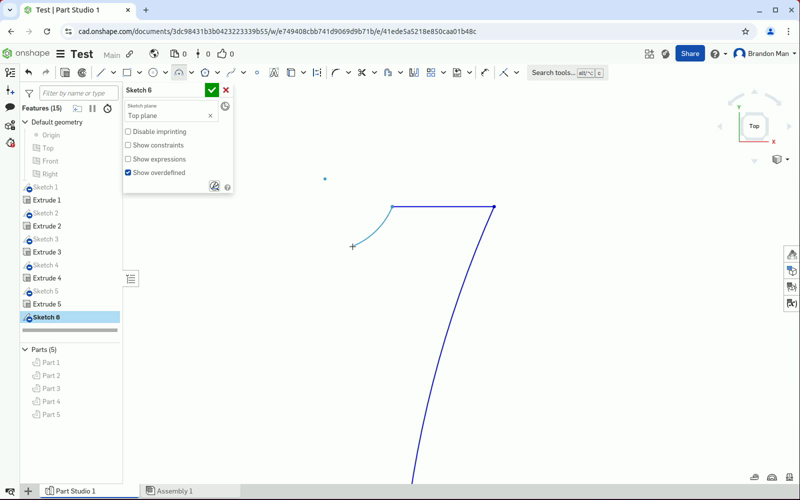
click(352, 246)
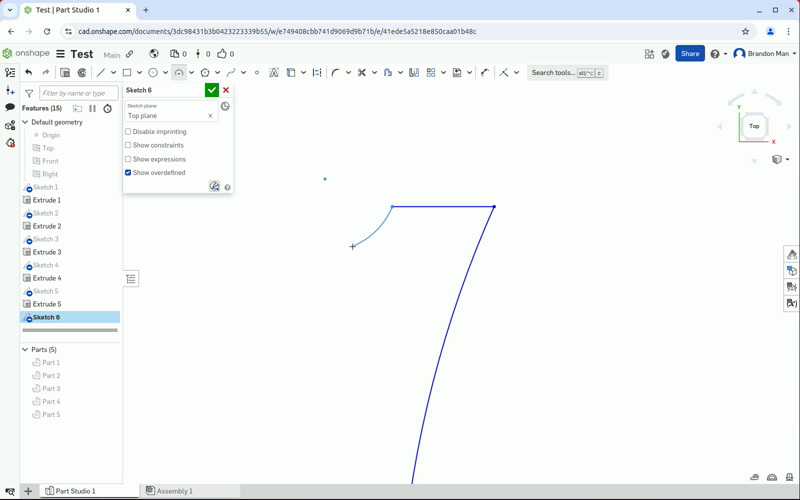
scroll(-6)
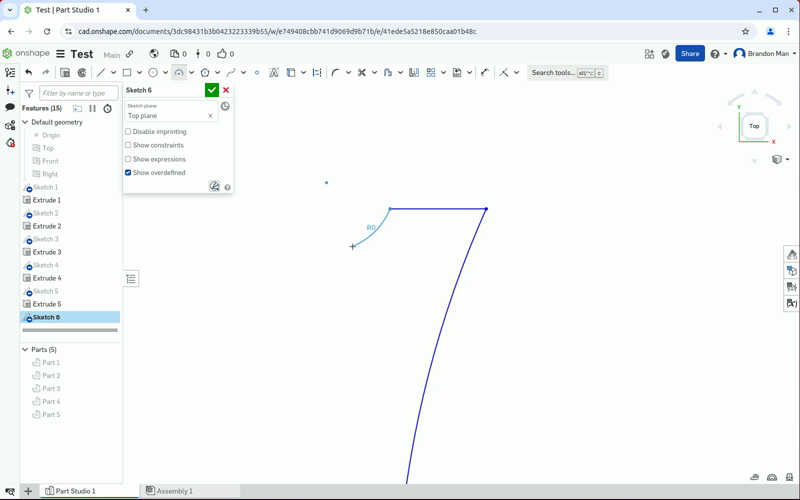
scroll(-6)
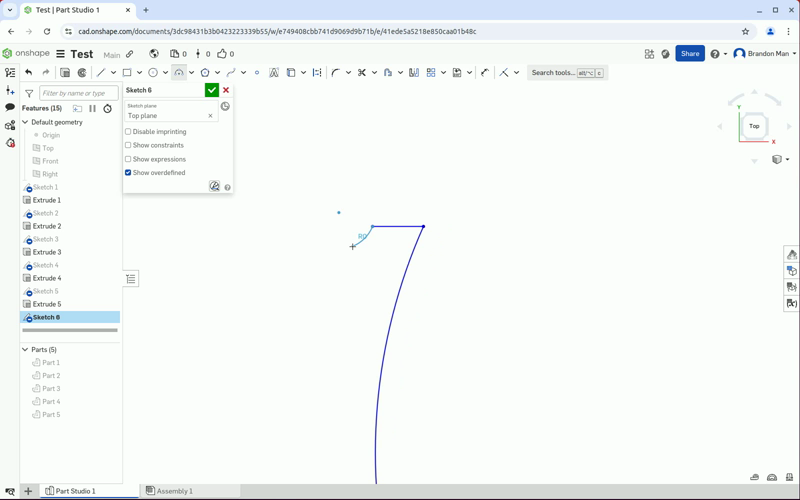
scroll(-6)
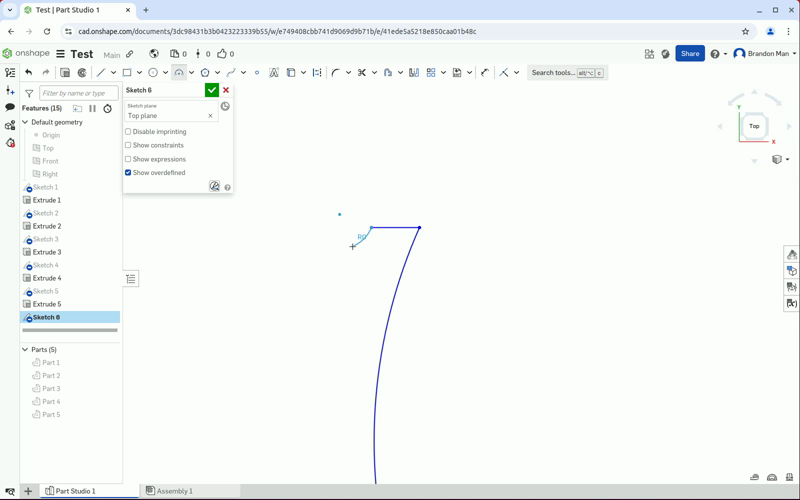
scroll(-6)
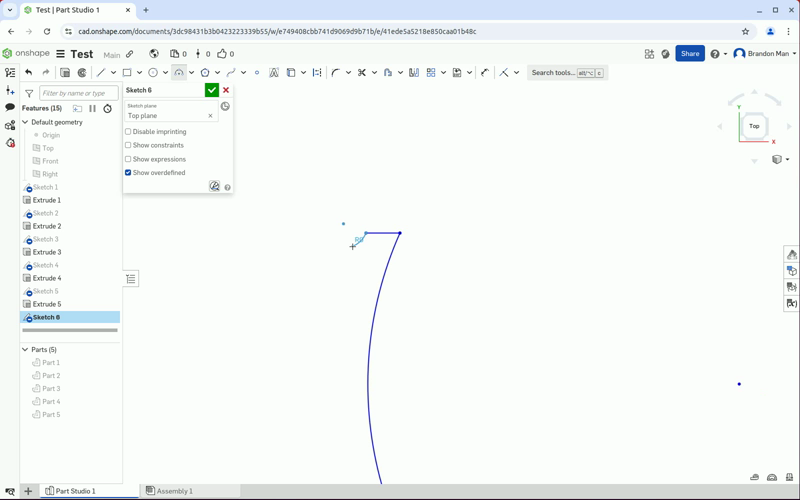
scroll(-6)
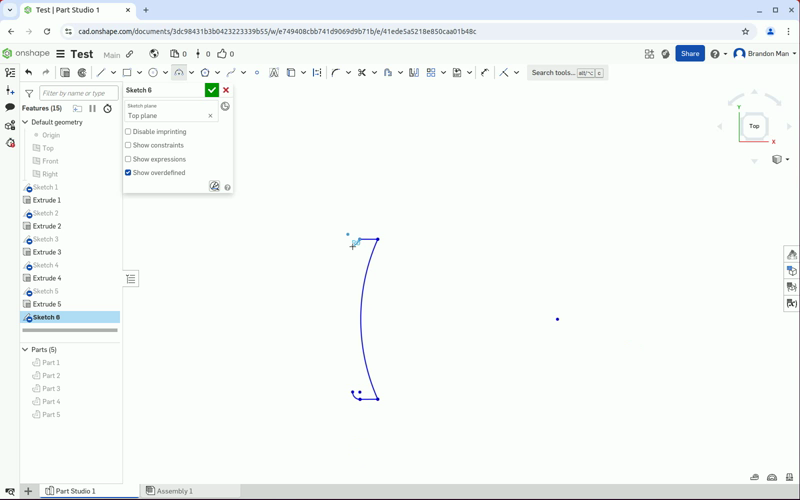
scroll(-6)
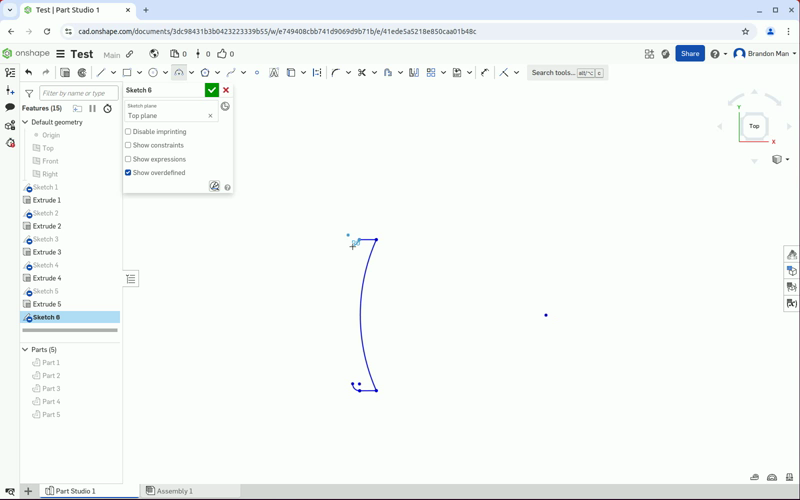
scroll(-6)
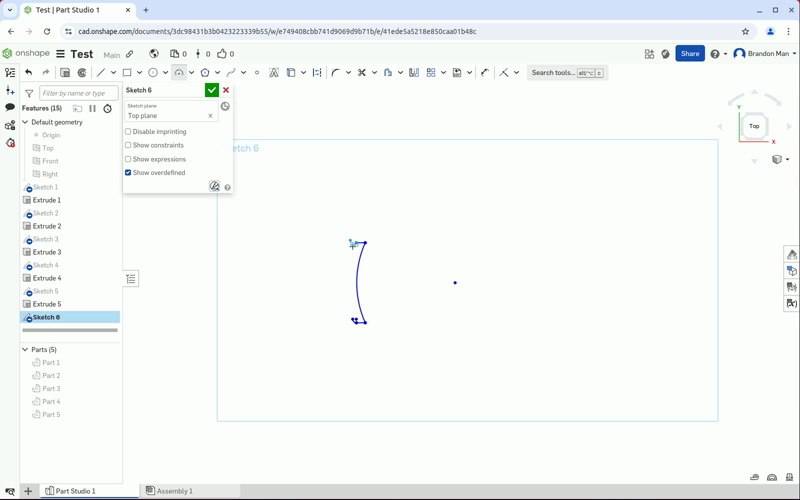
mouse_move(353, 243)
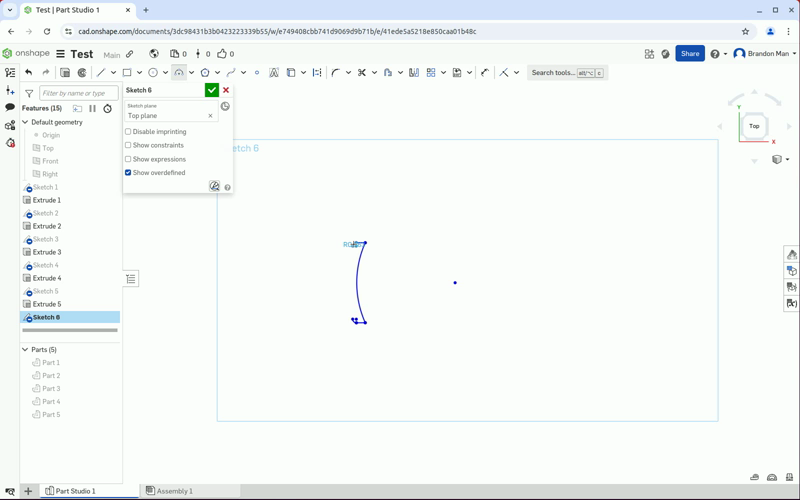
scroll(6)
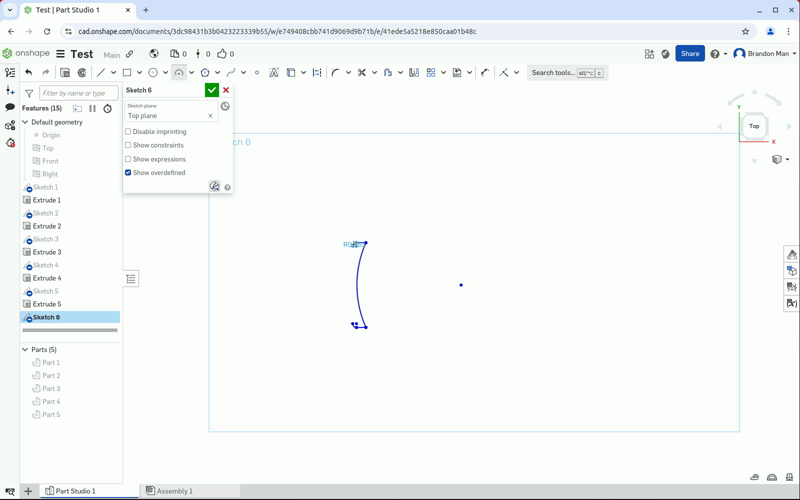
scroll(6)
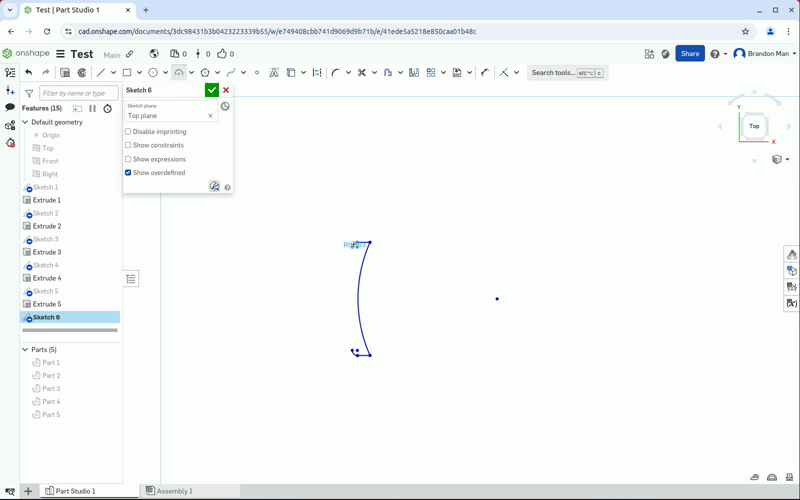
scroll(6)
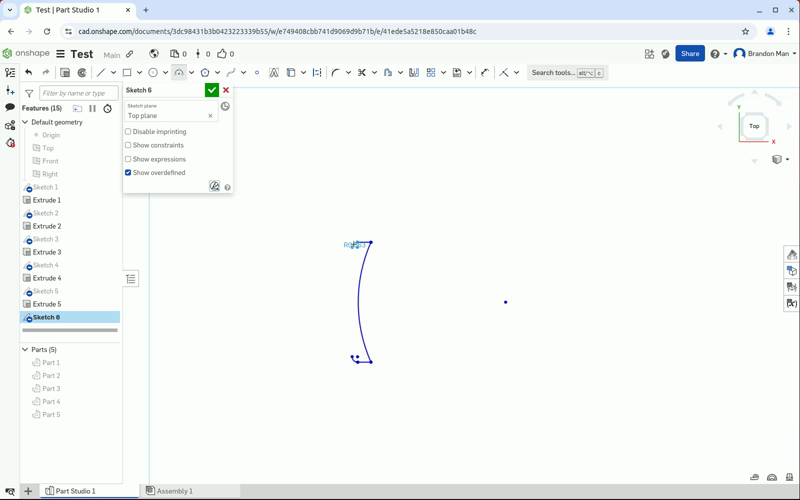
scroll(6)
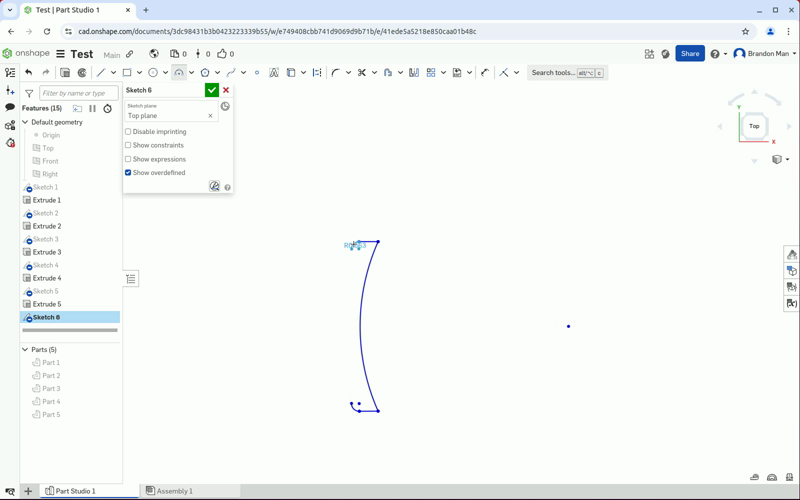
scroll(6)
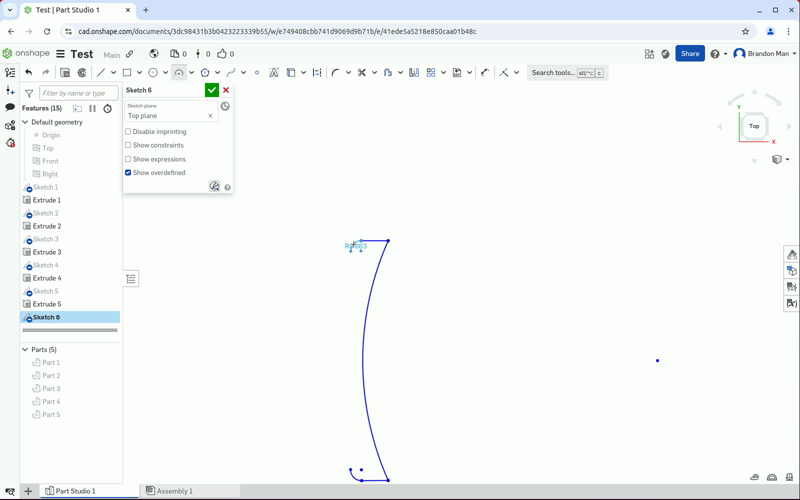
scroll(6)
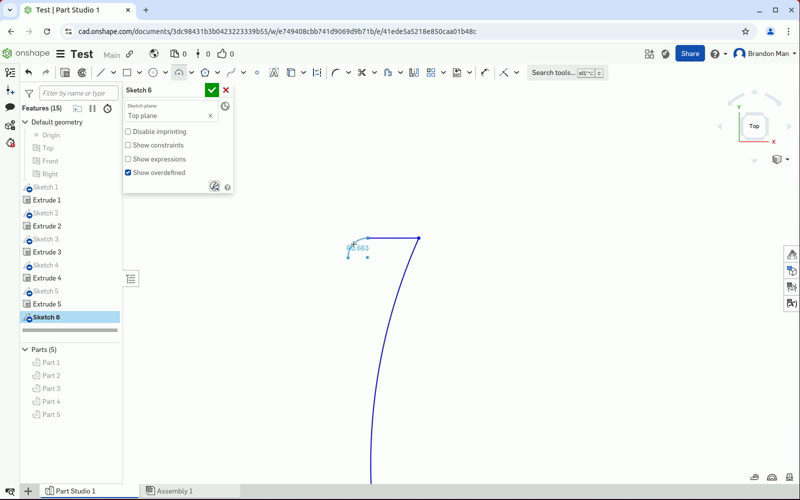
scroll(6)
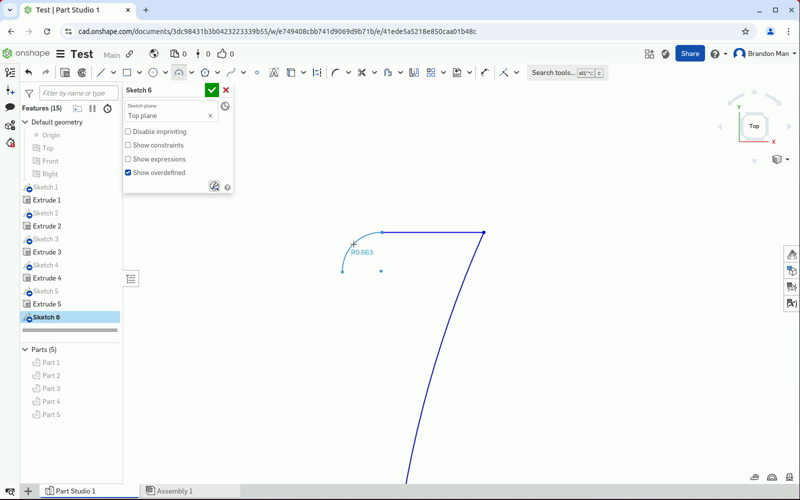
click(353, 243)
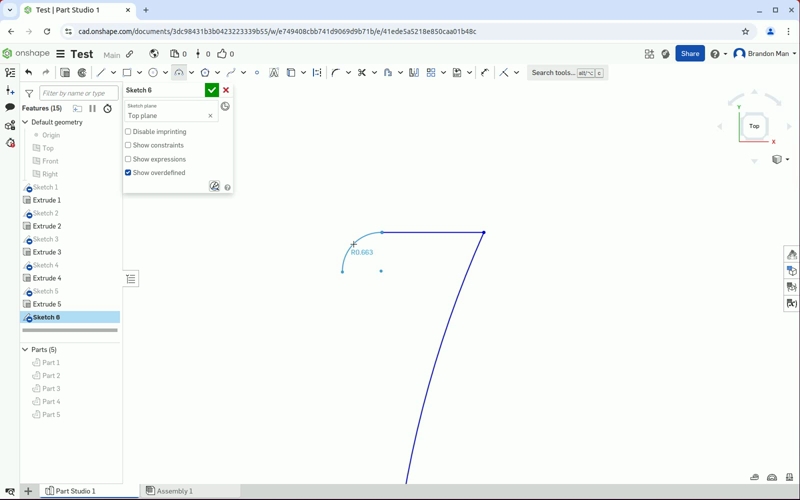
scroll(-6)
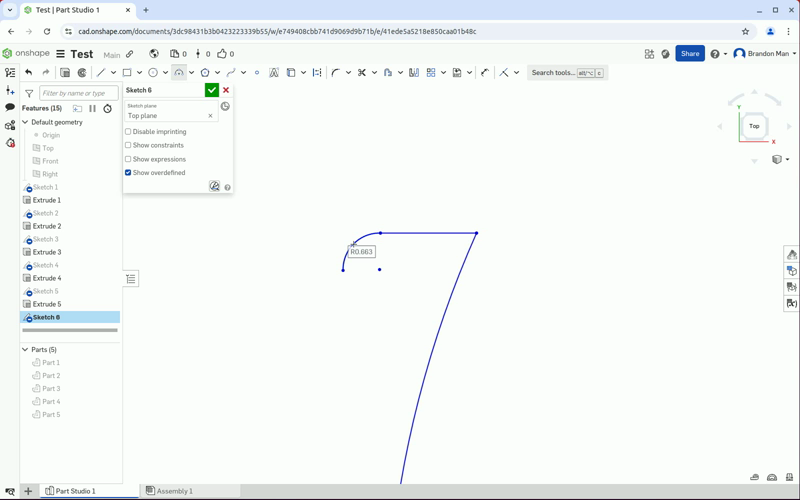
scroll(-6)
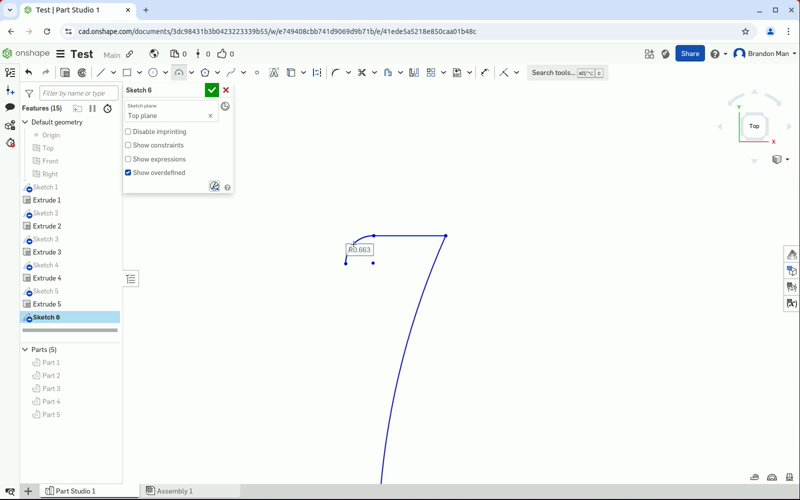
scroll(-6)
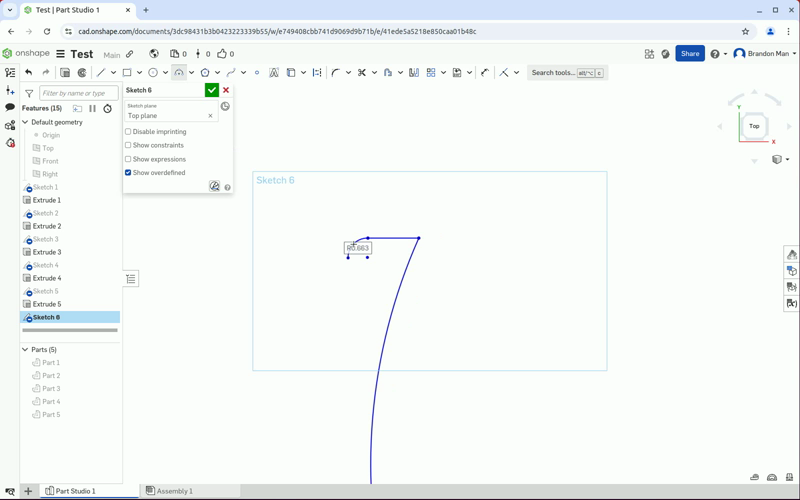
scroll(-6)
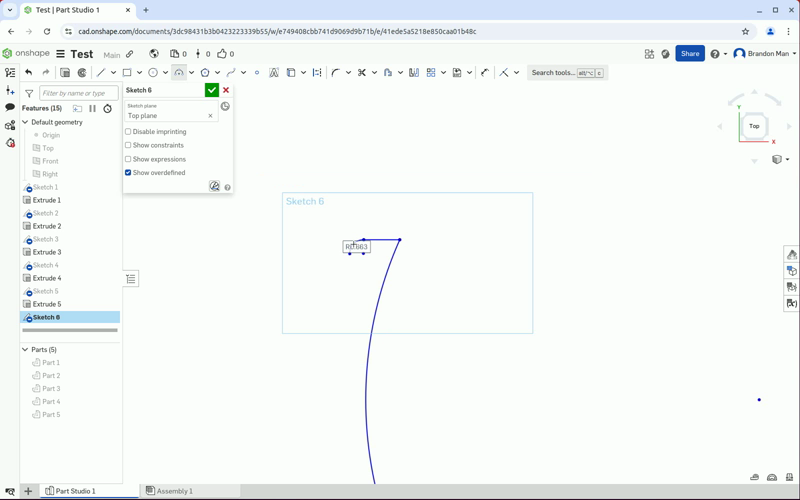
scroll(-6)
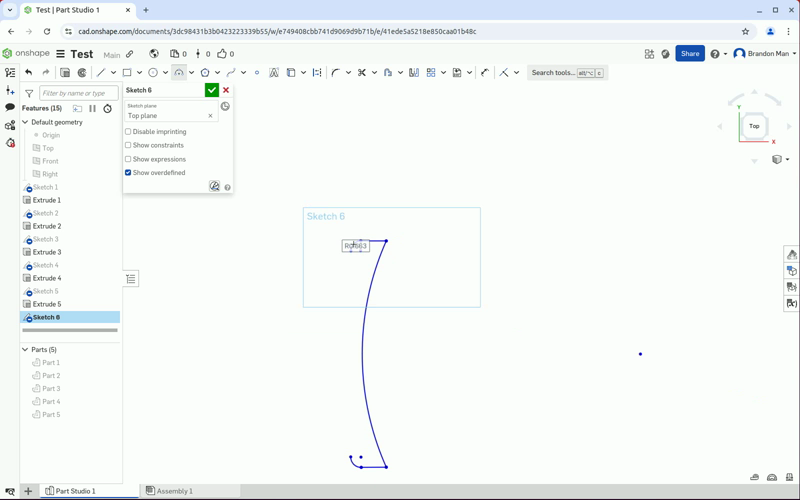
scroll(-6)
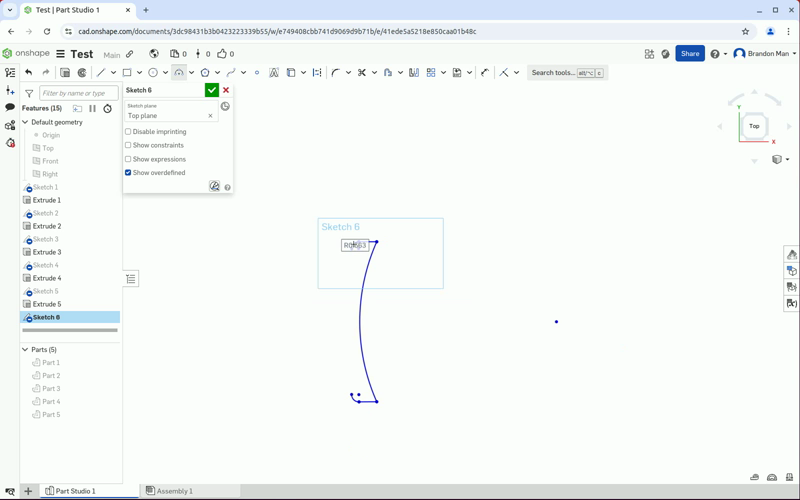
scroll(-6)
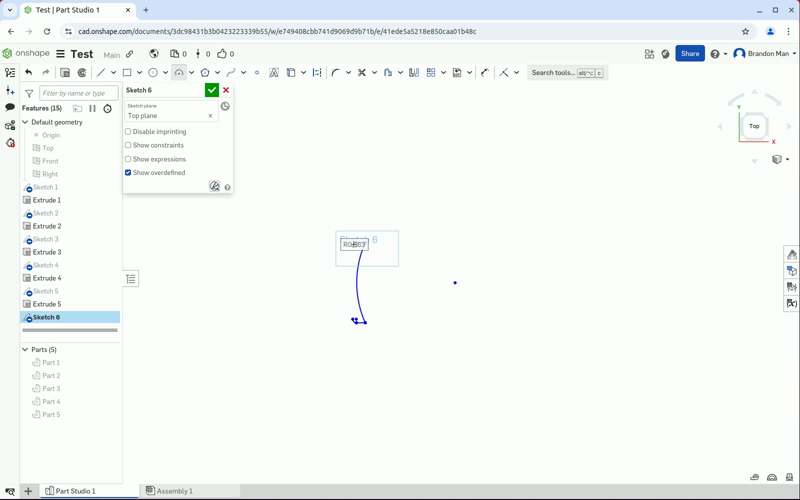
key_up(shift)
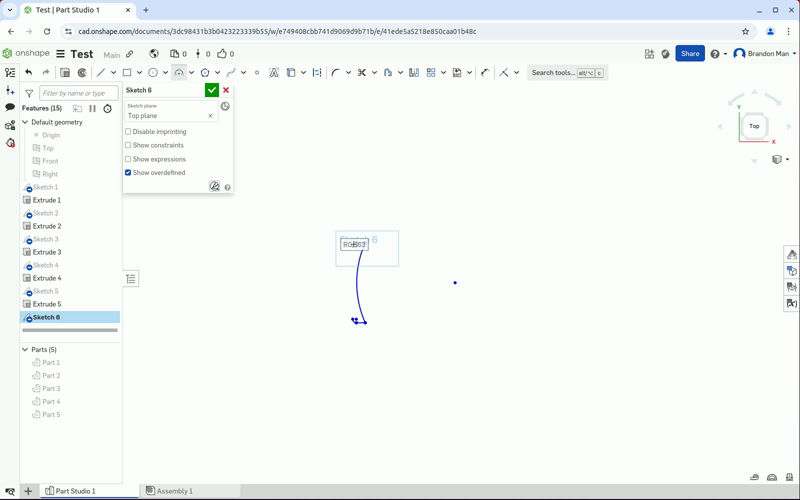
key(esc)
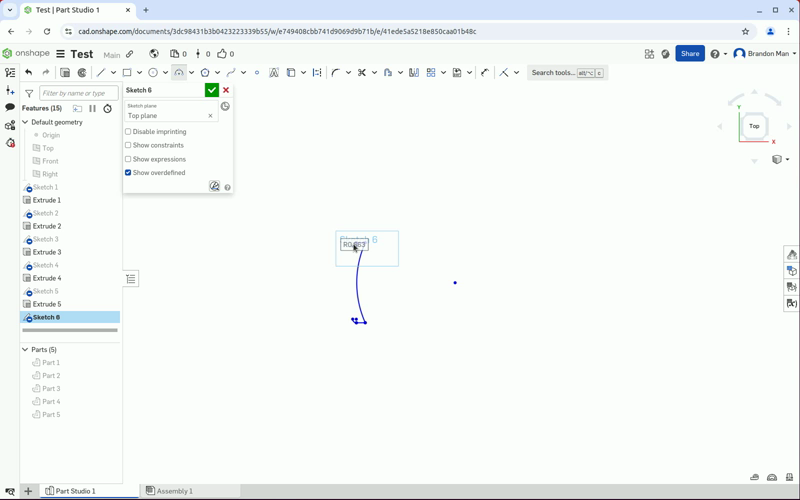
key(l)
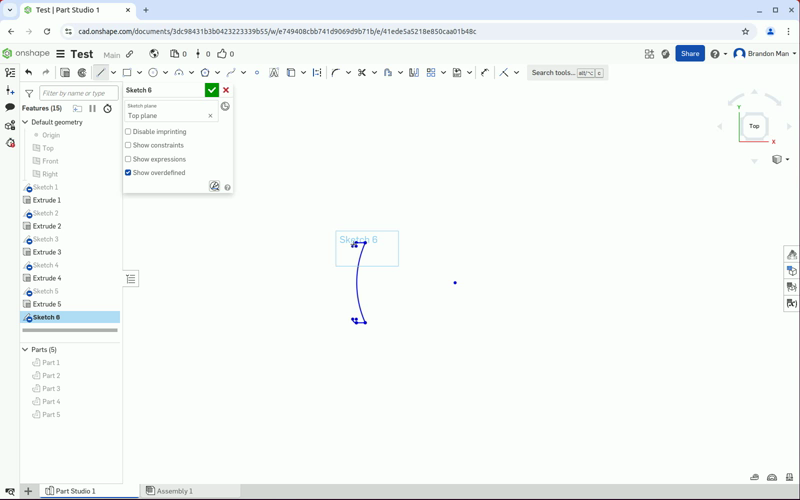
mouse_move(352, 246)
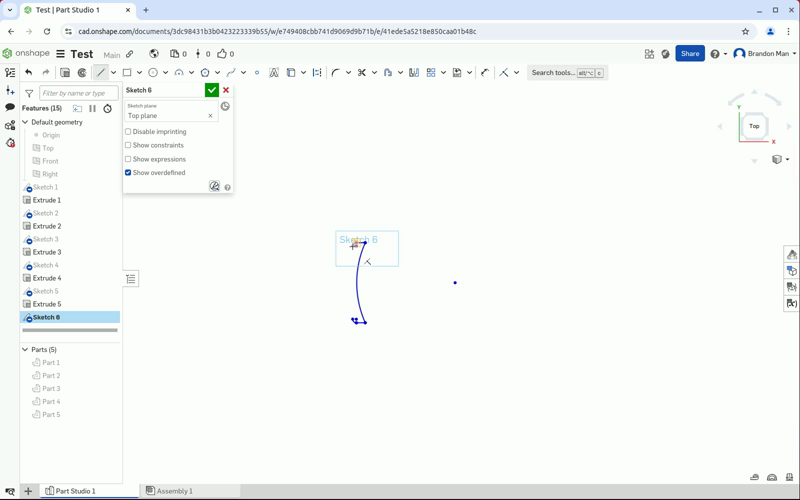
scroll(6)
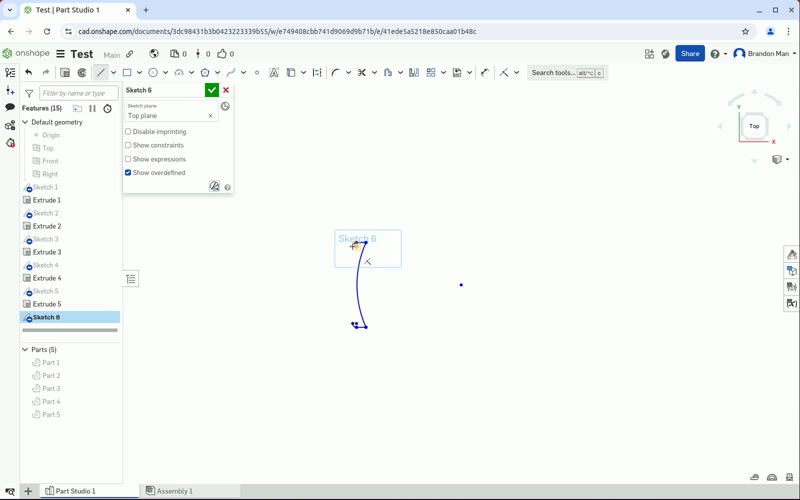
scroll(6)
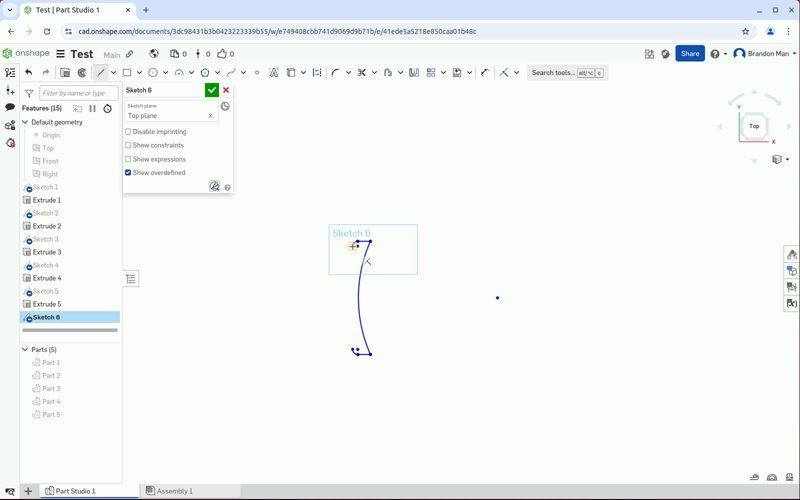
scroll(6)
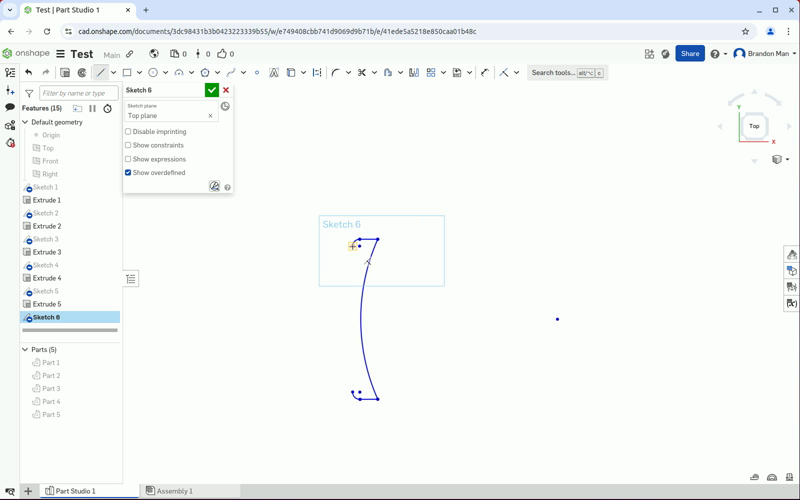
scroll(6)
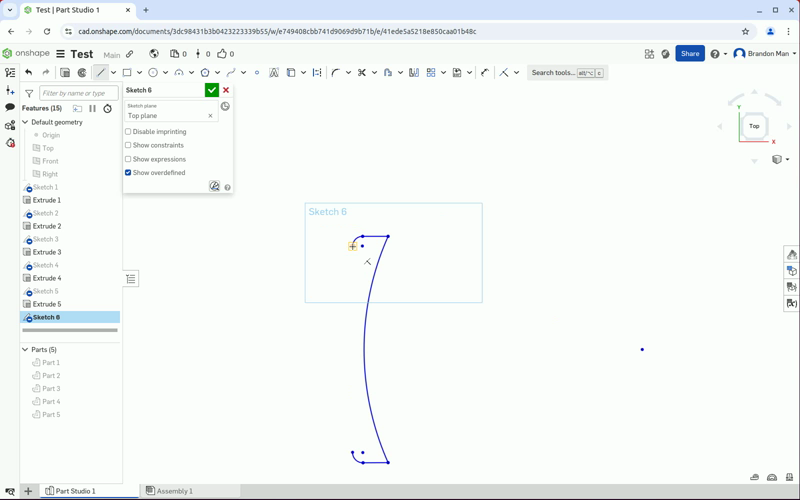
scroll(6)
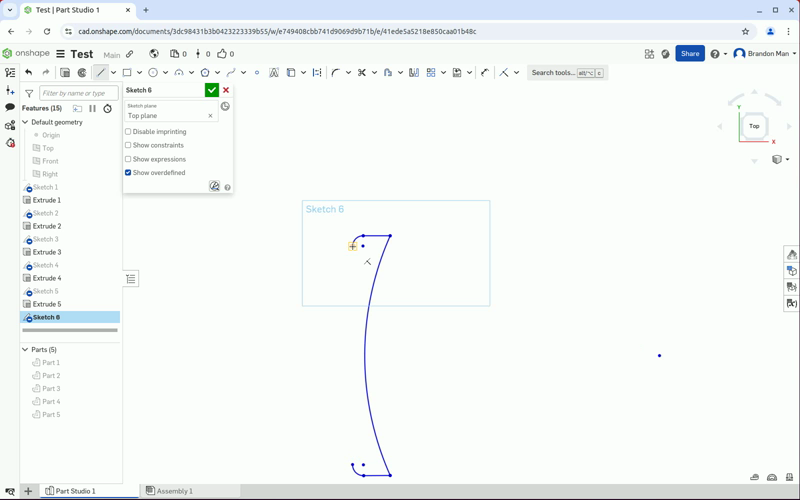
scroll(6)
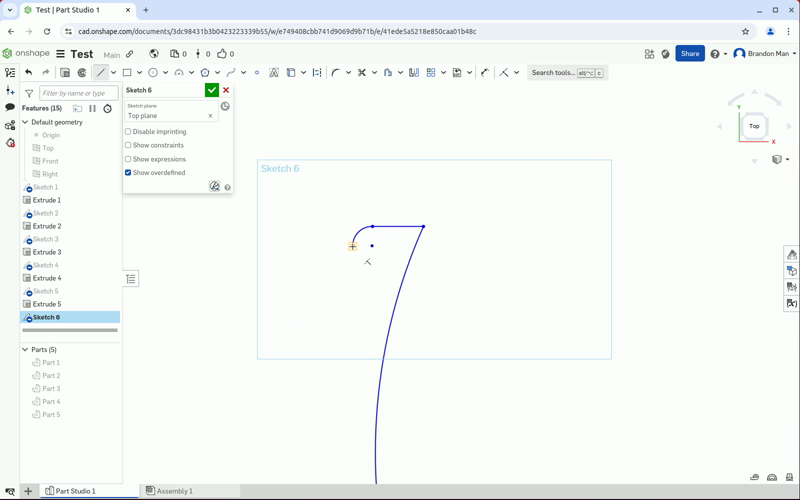
scroll(6)
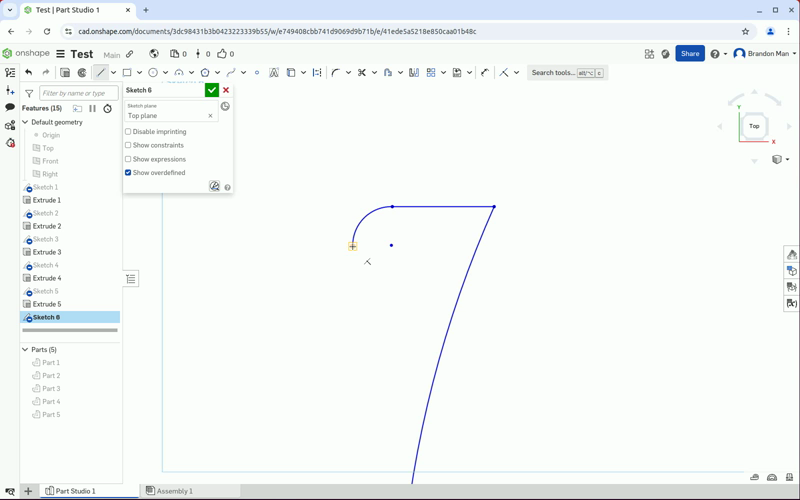
click(352, 246)
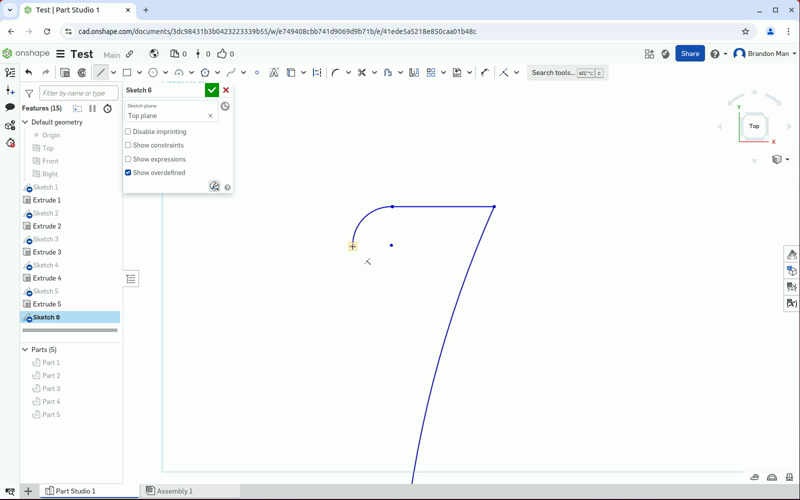
scroll(-6)
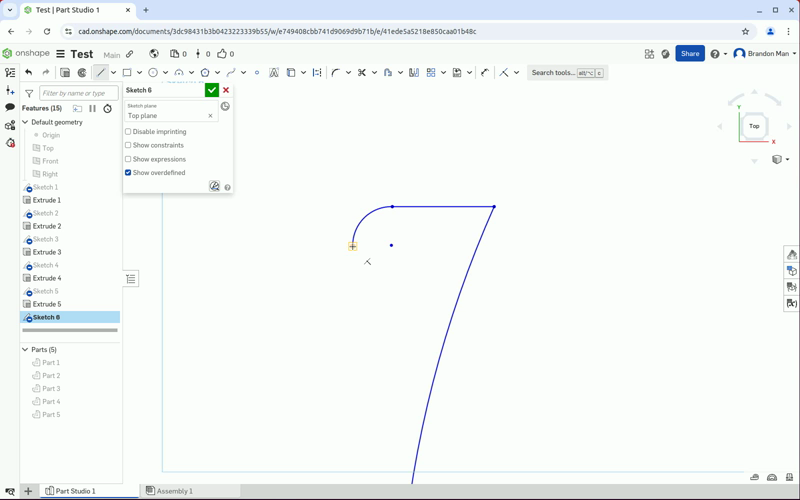
scroll(-6)
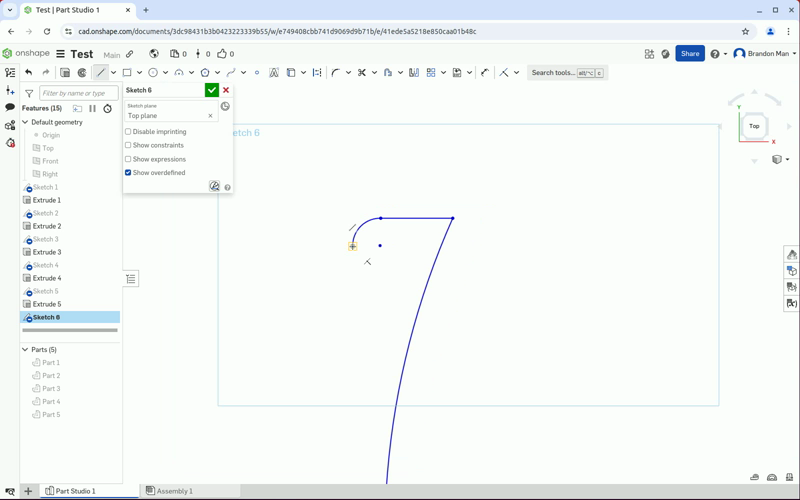
scroll(-6)
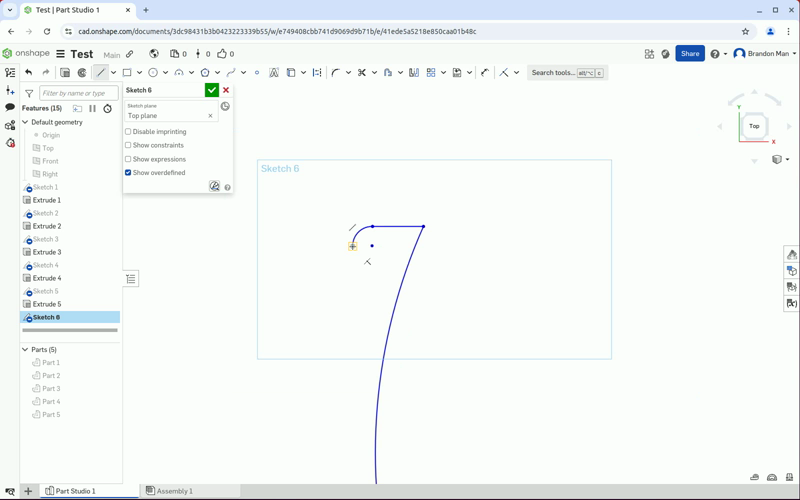
scroll(-6)
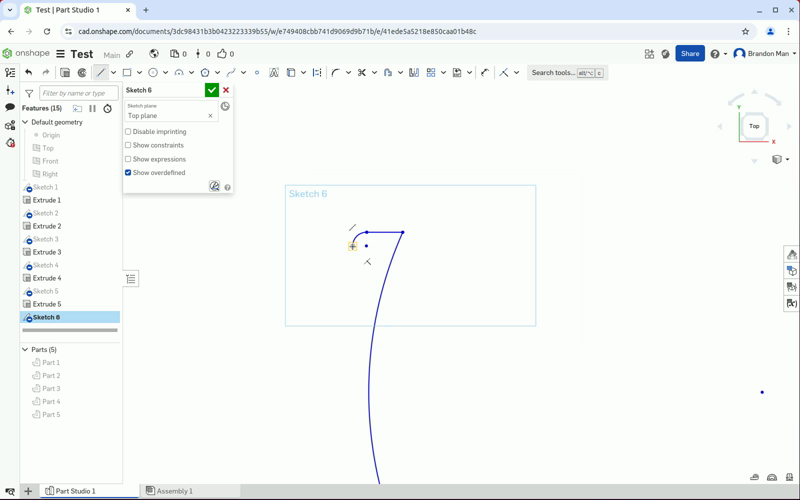
scroll(-6)
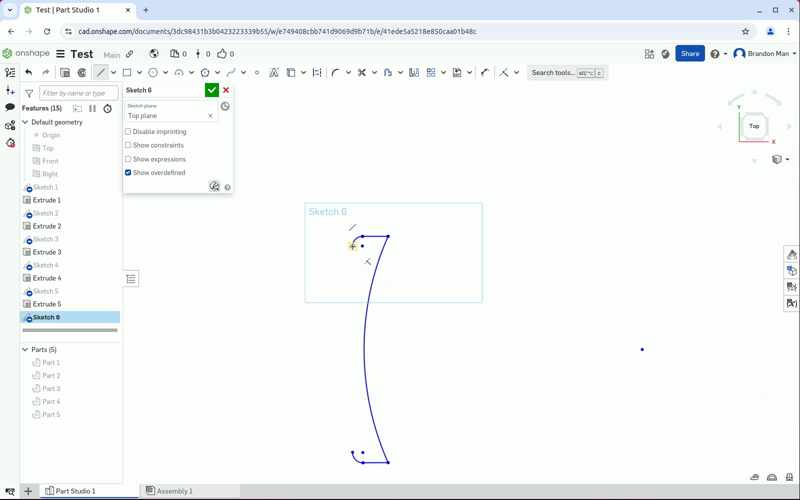
scroll(-6)
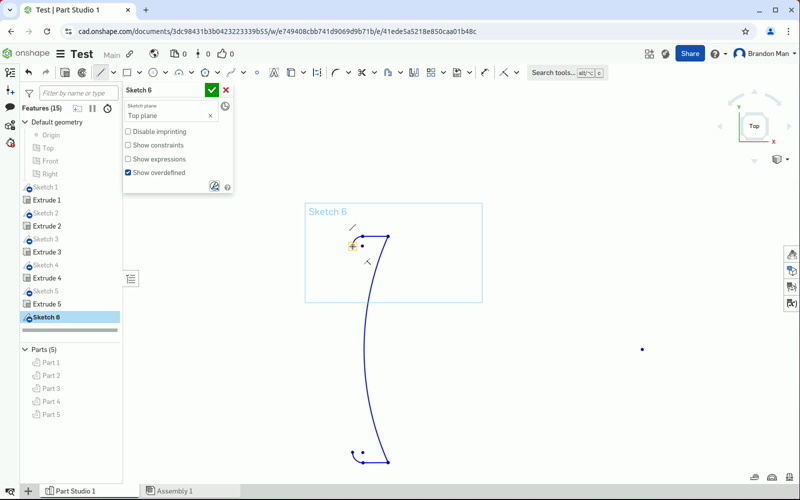
scroll(-6)
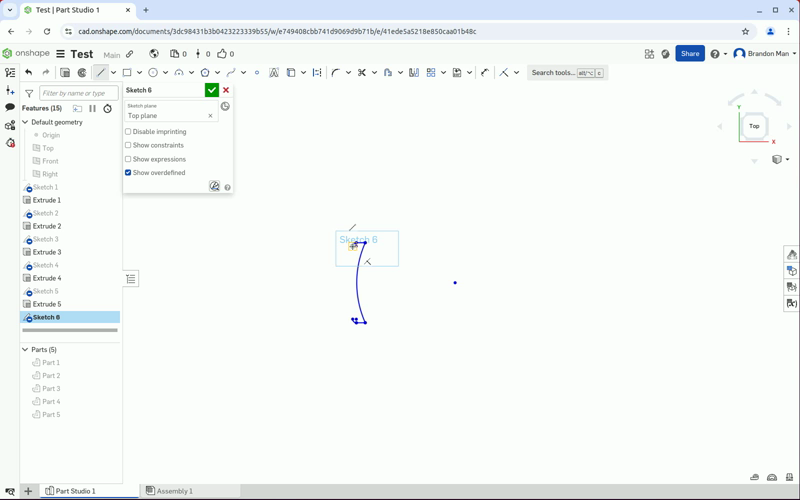
key_down(shift)
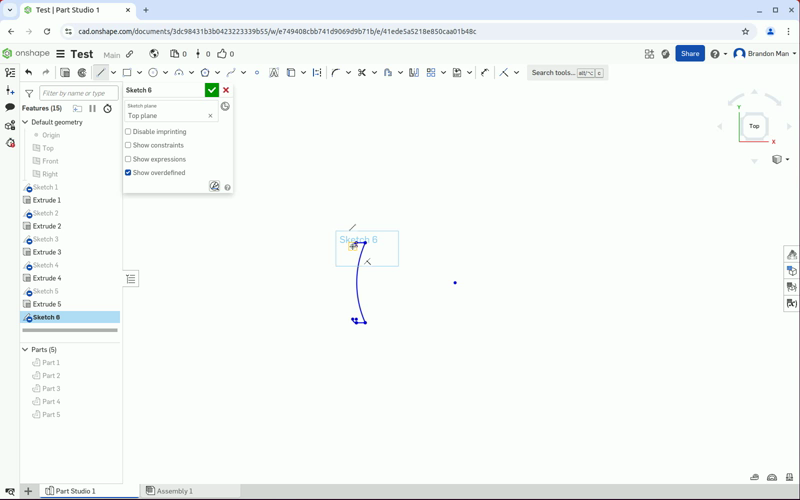
mouse_move(352, 319)
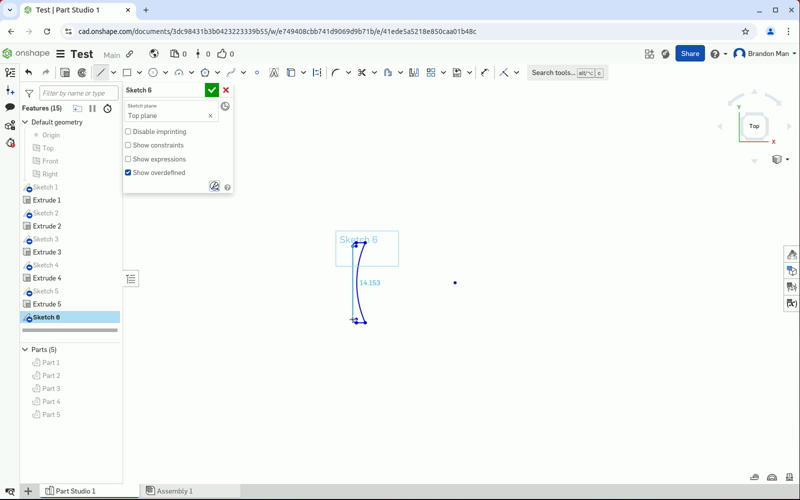
scroll(6)
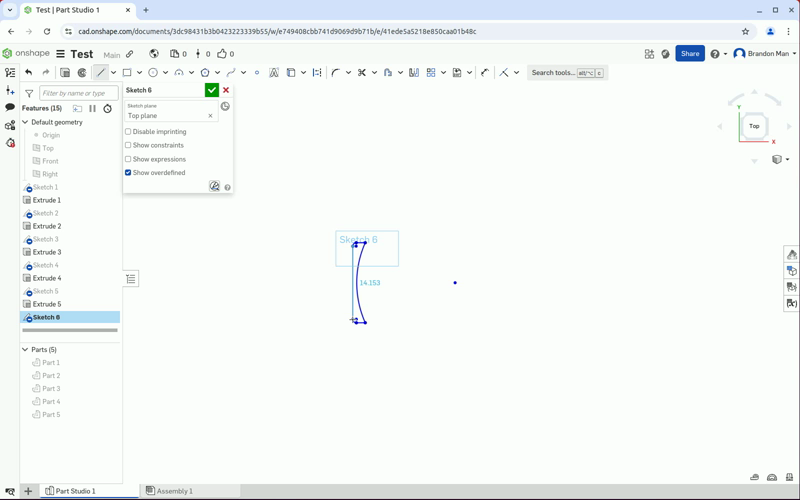
scroll(6)
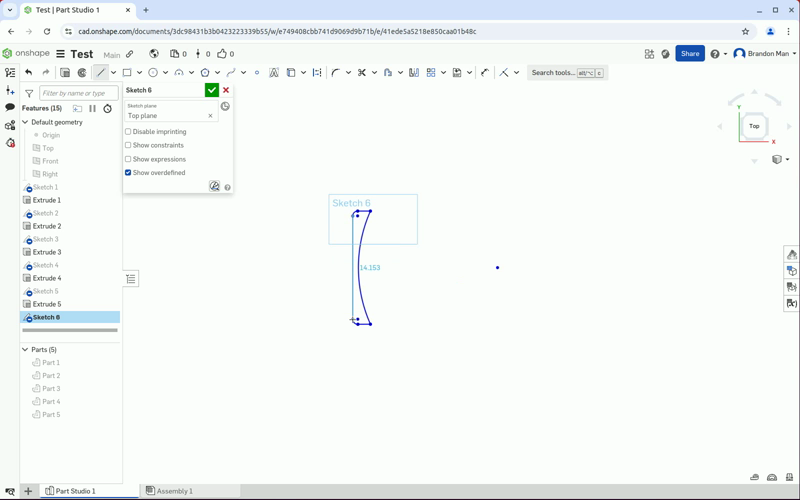
scroll(6)
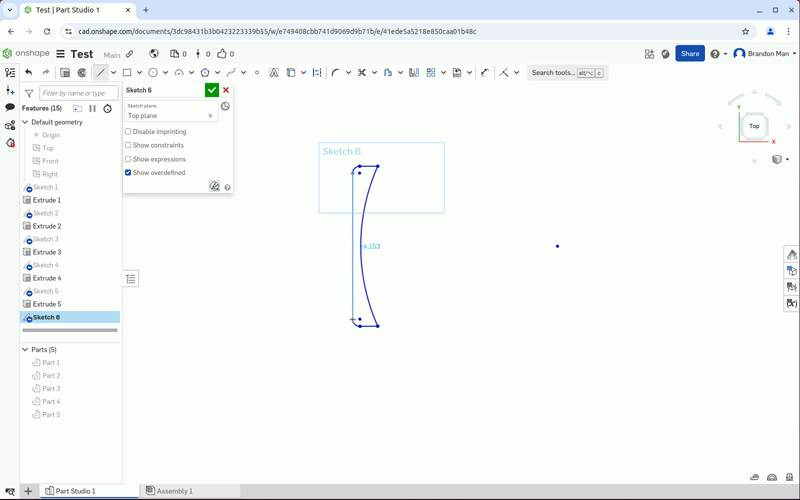
scroll(6)
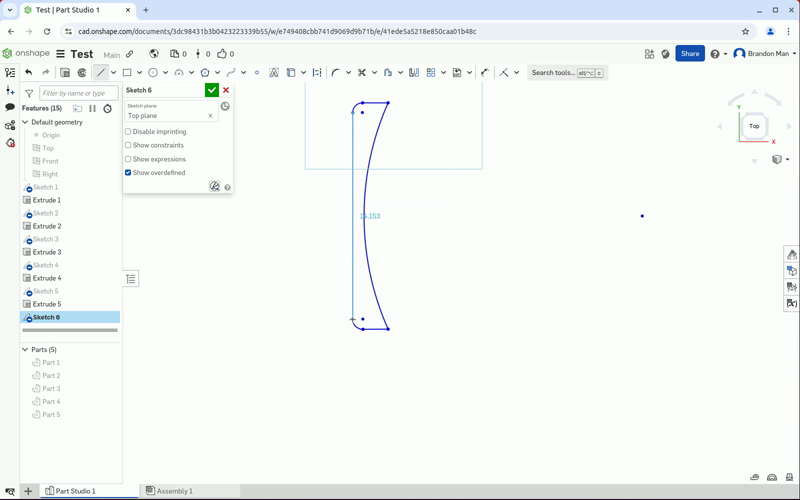
scroll(6)
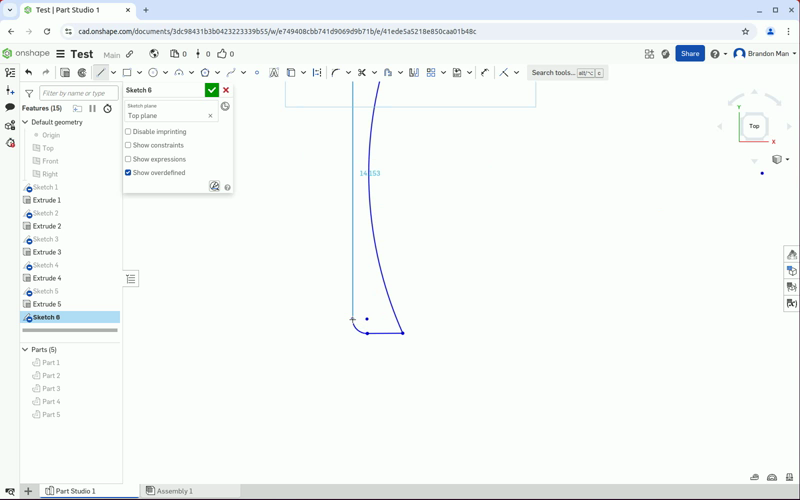
scroll(6)
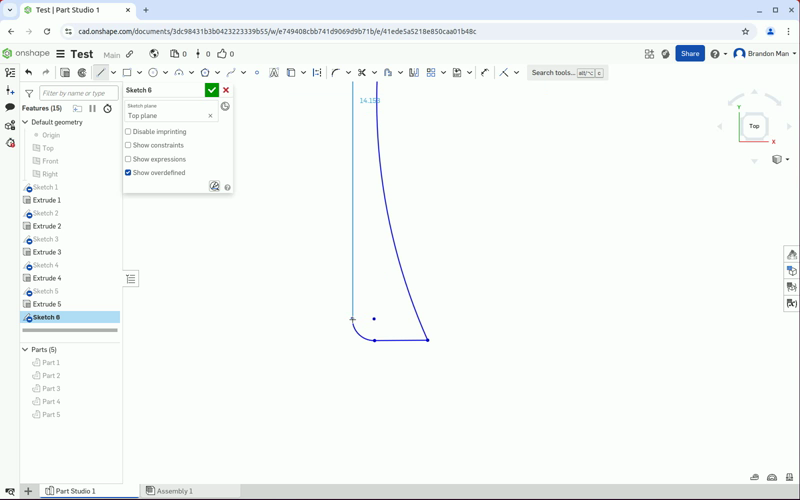
scroll(6)
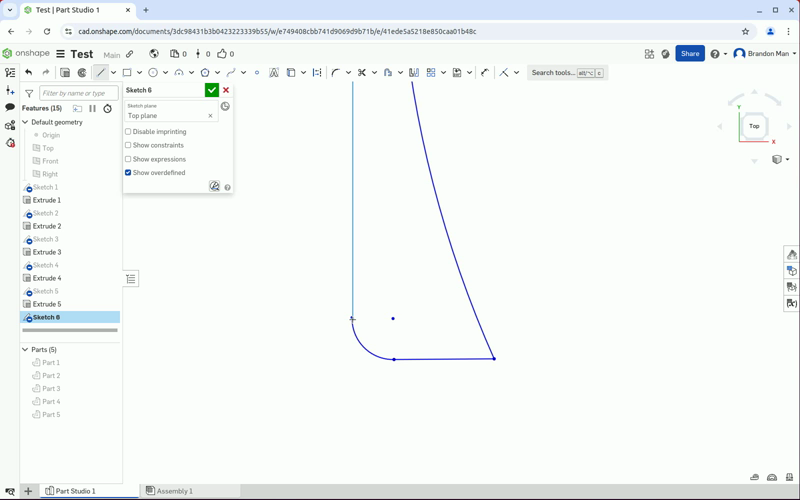
key_up(shift)
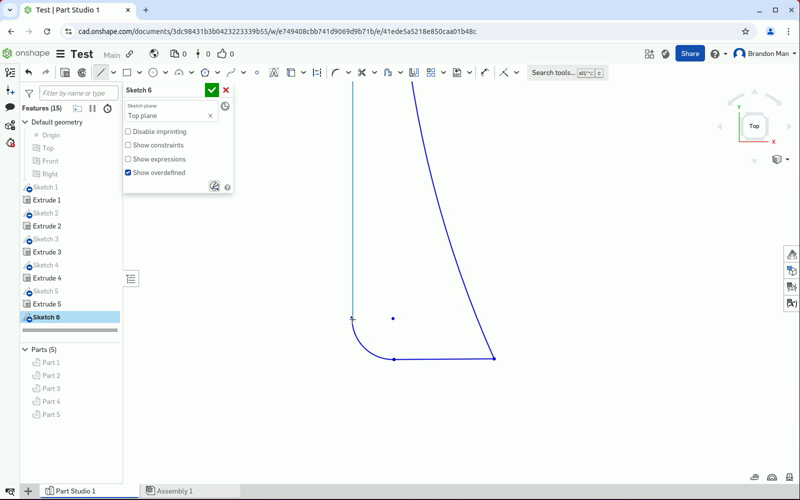
click(352, 319)
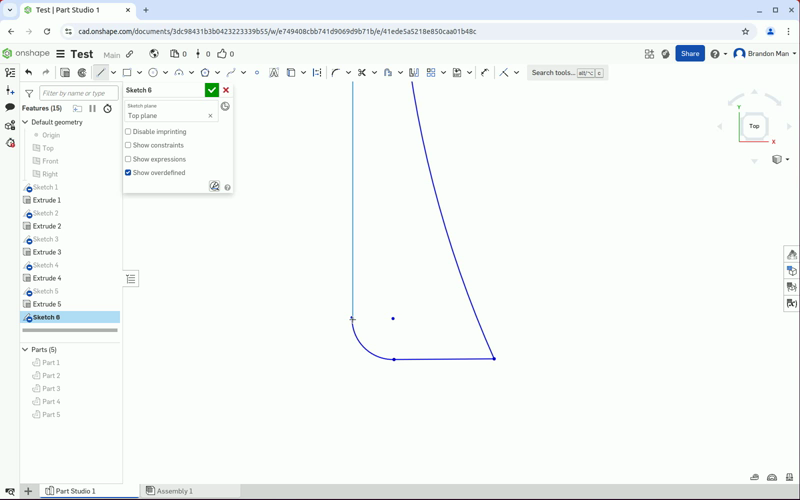
scroll(-6)
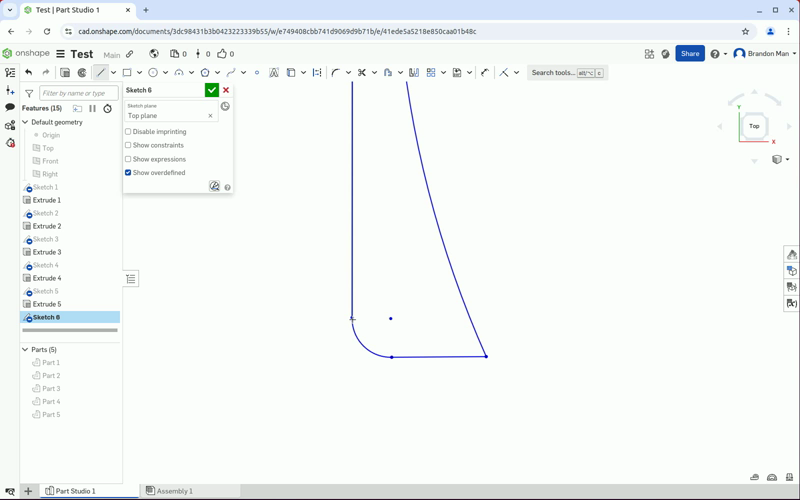
scroll(-6)
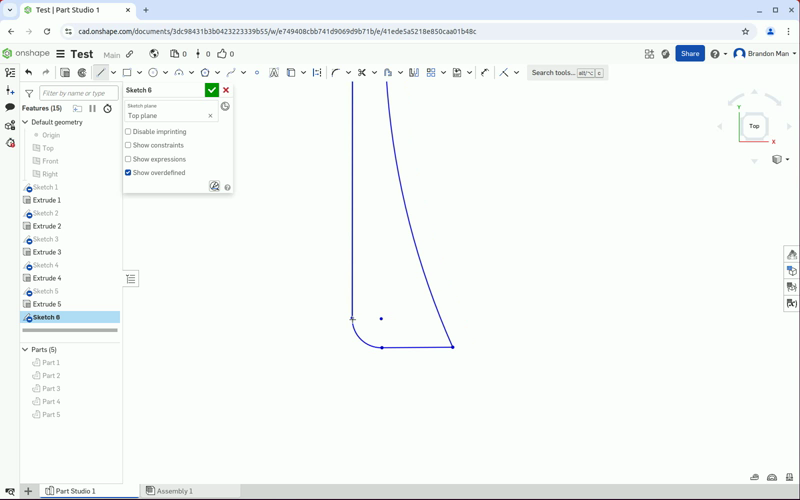
scroll(-6)
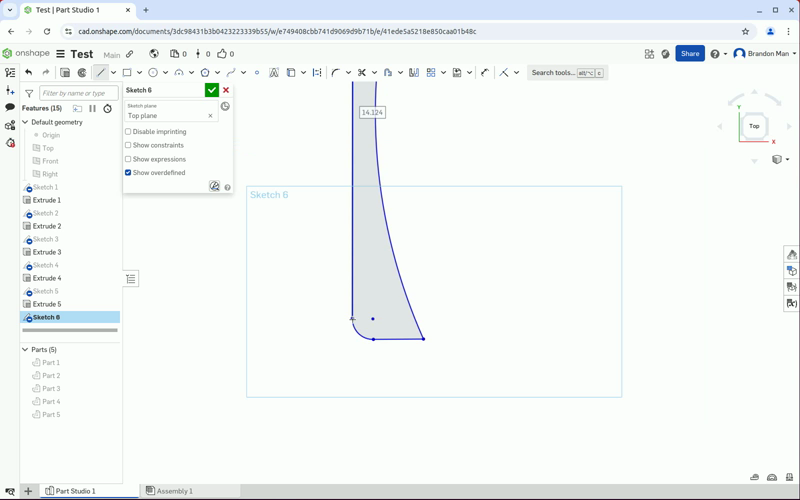
scroll(-6)
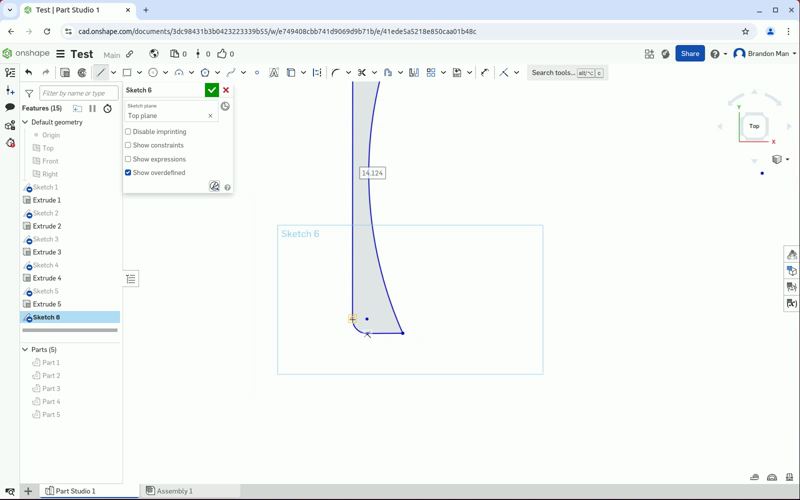
scroll(-6)
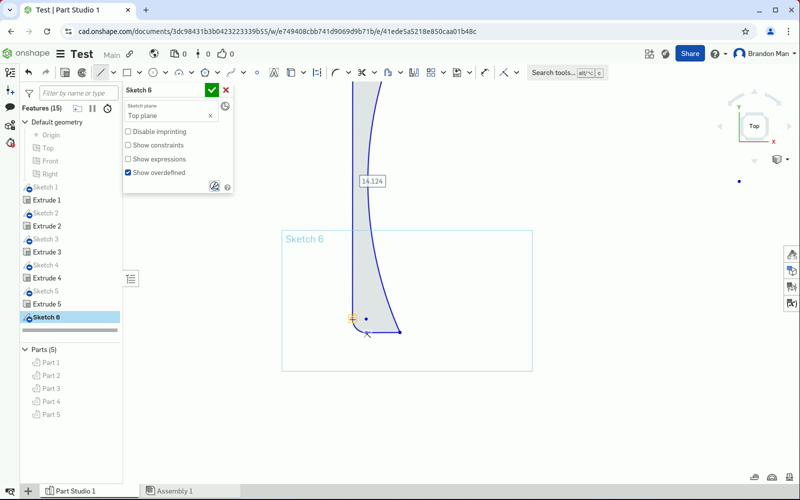
scroll(-6)
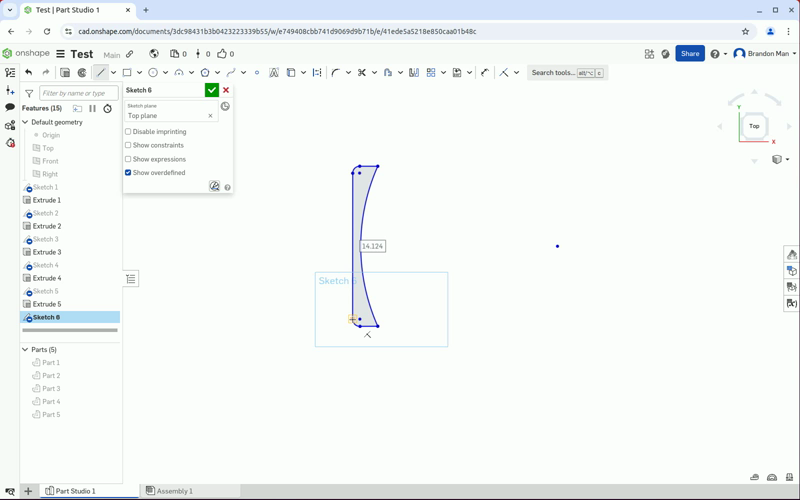
scroll(-6)
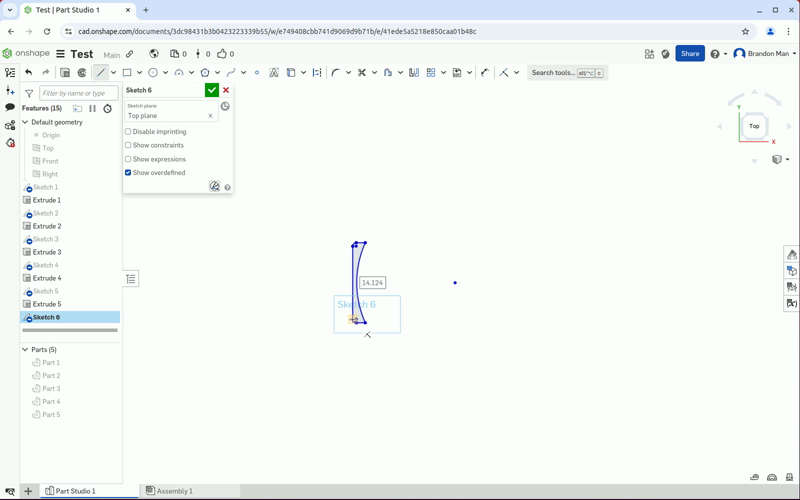
key(esc)
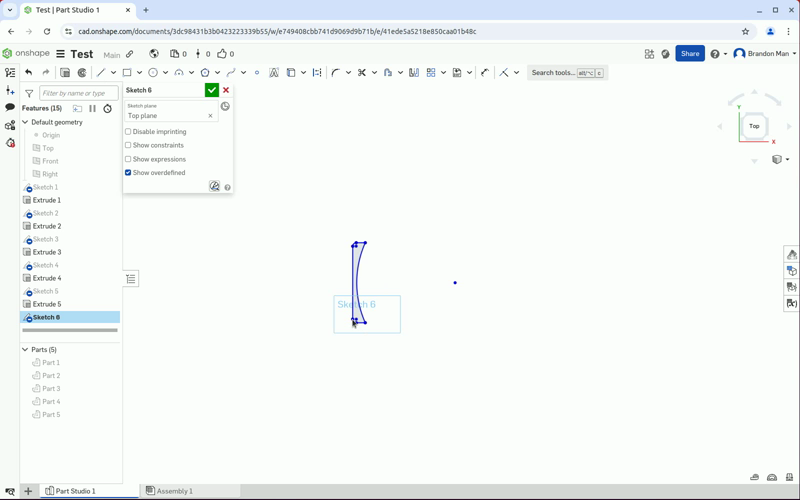
key(c)
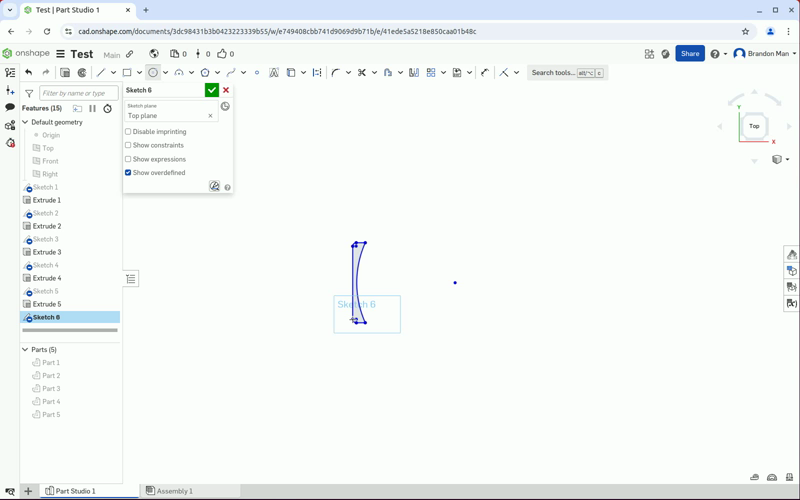
key_down(shift)
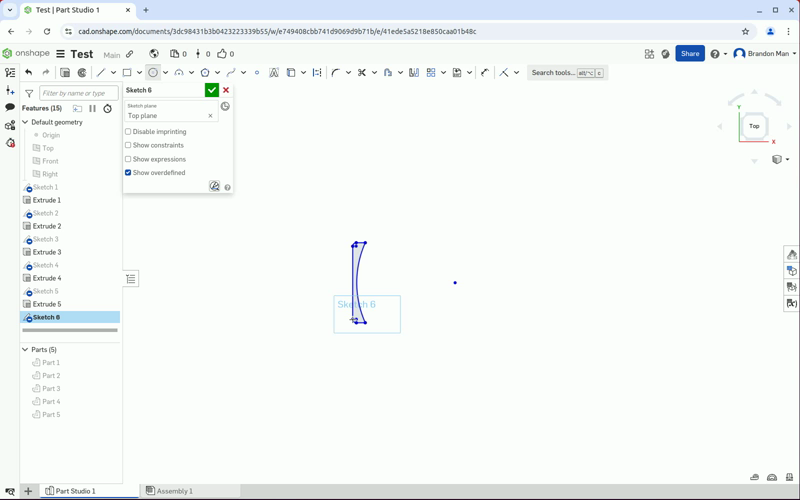
mouse_move(359, 317)
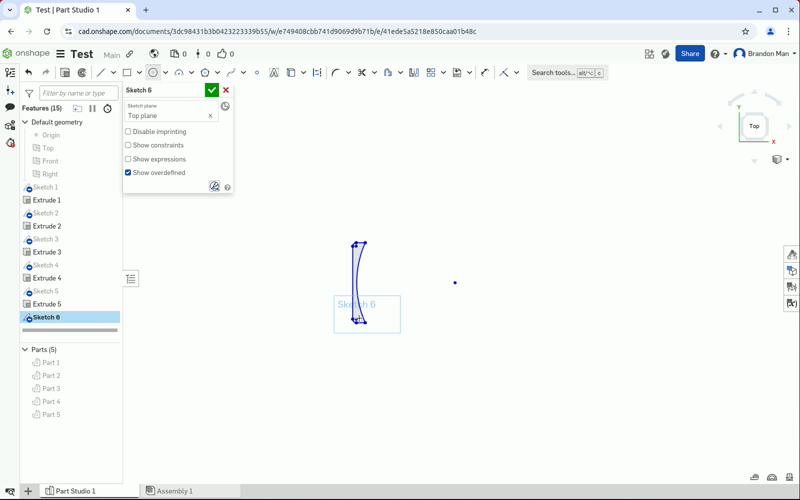
scroll(6)
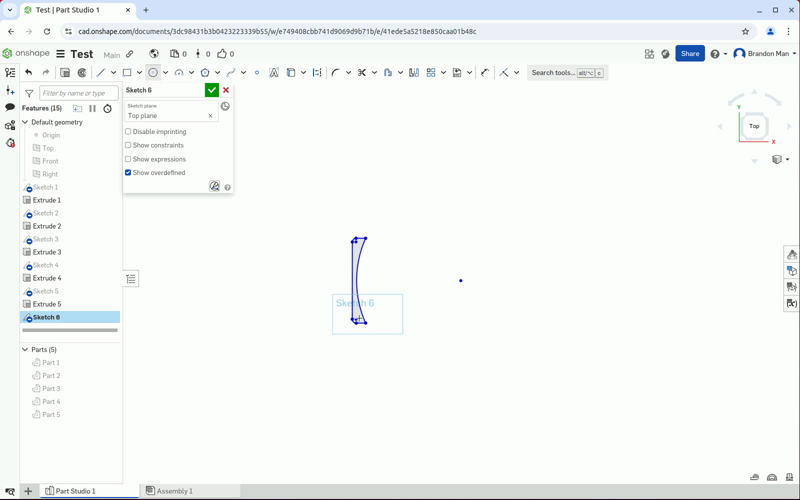
scroll(6)
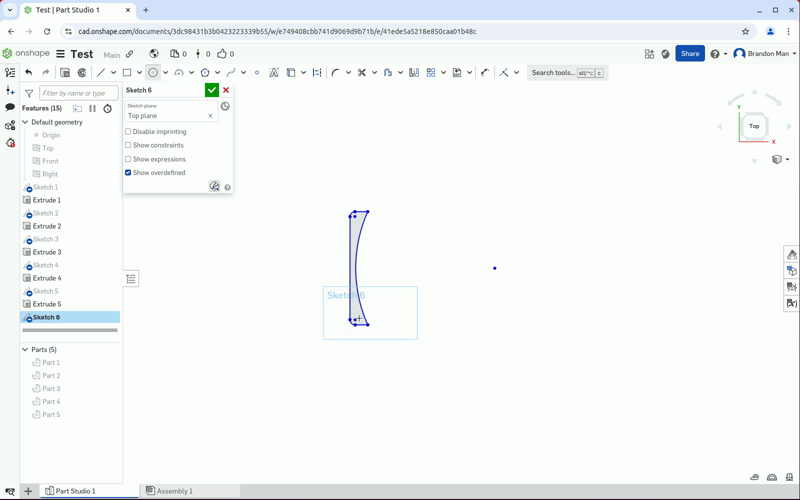
scroll(6)
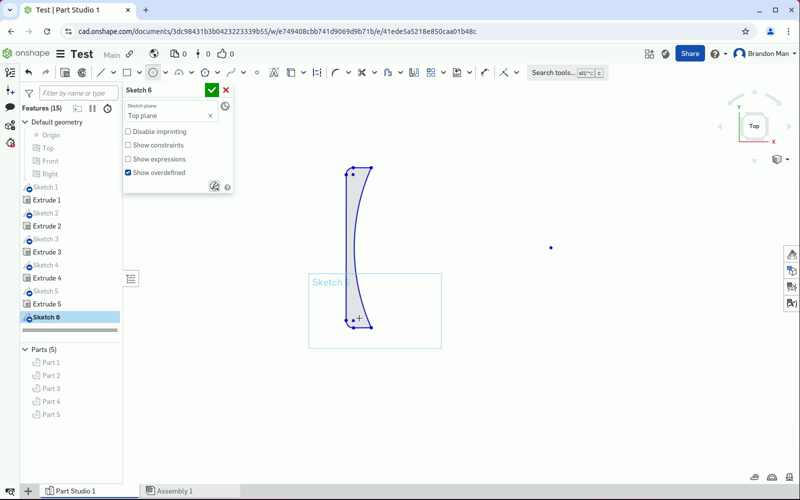
scroll(6)
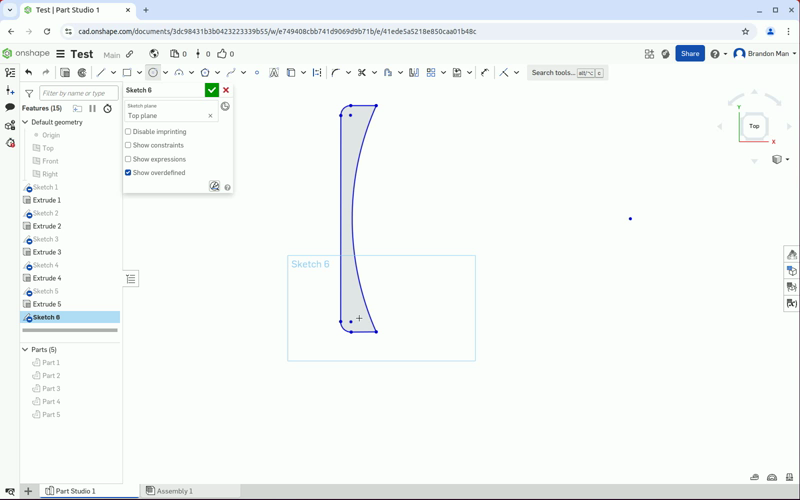
scroll(6)
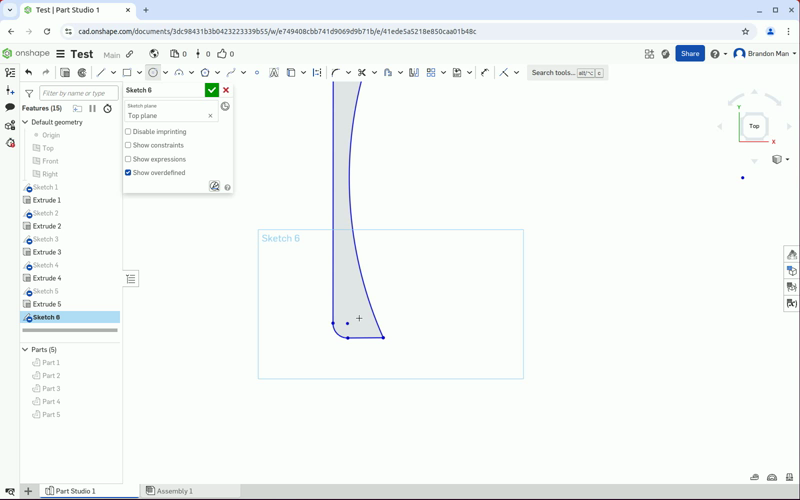
scroll(6)
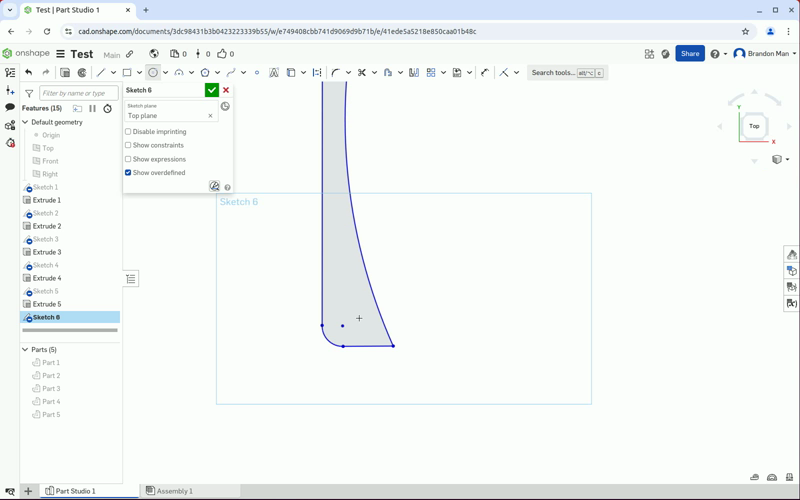
scroll(6)
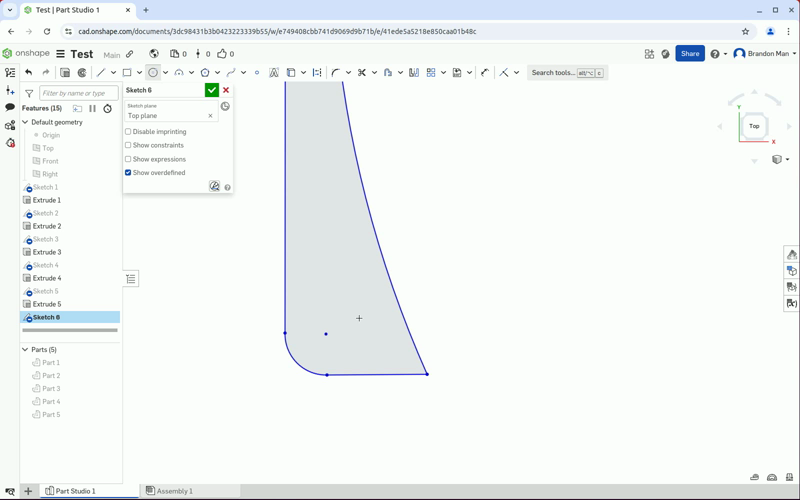
click(359, 317)
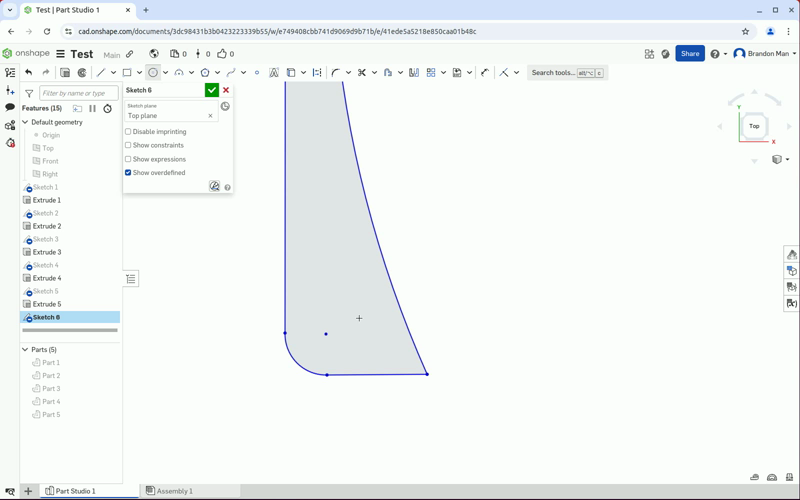
scroll(-6)
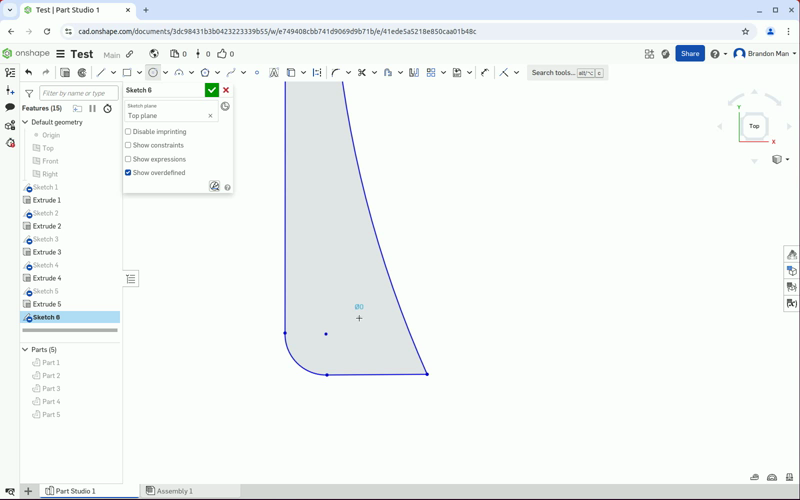
scroll(-6)
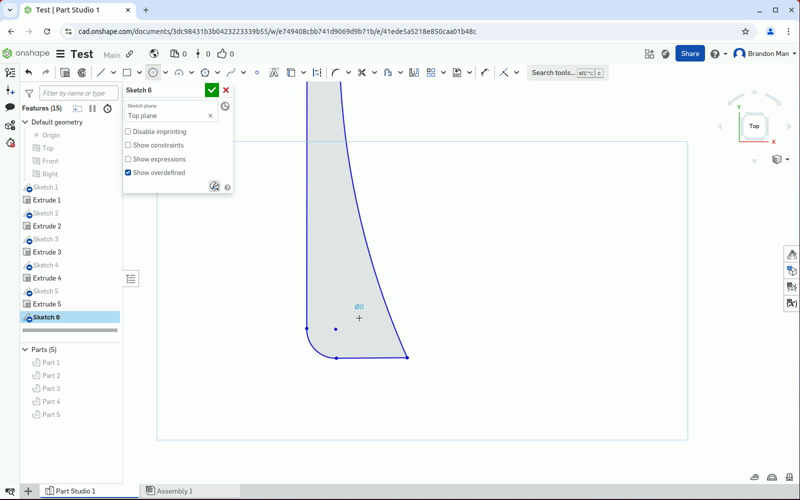
scroll(-6)
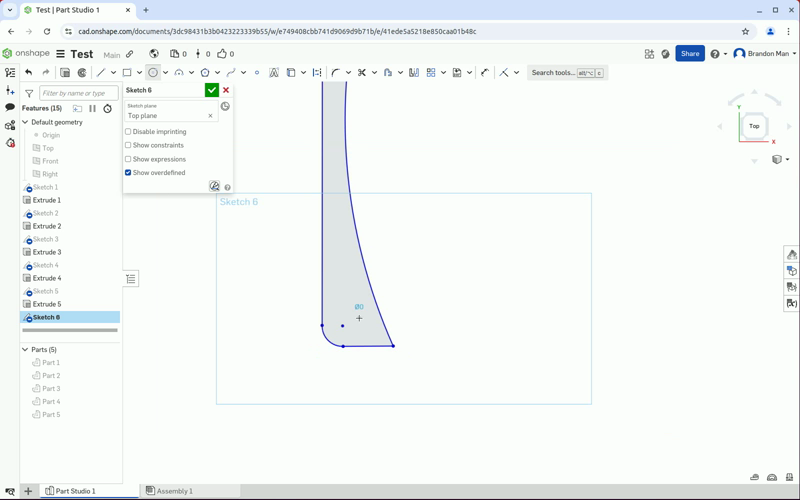
scroll(-6)
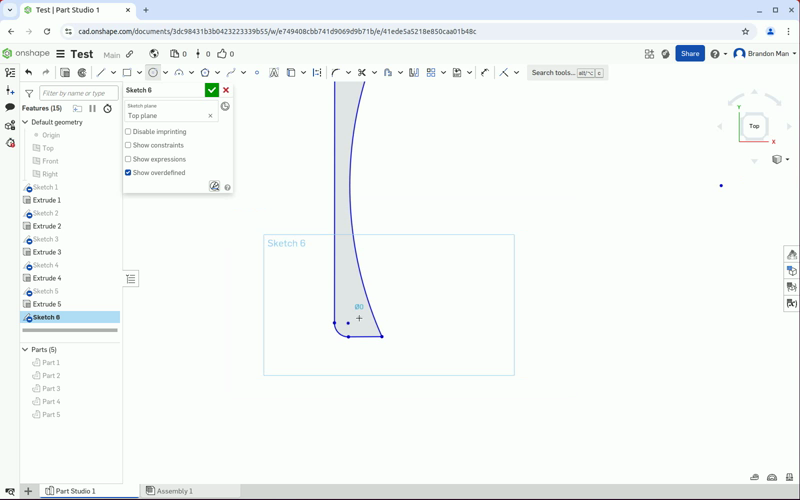
scroll(-6)
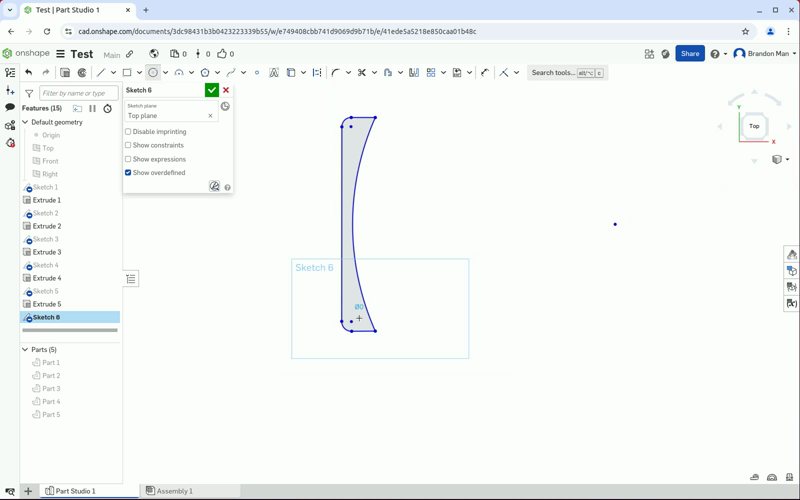
scroll(-6)
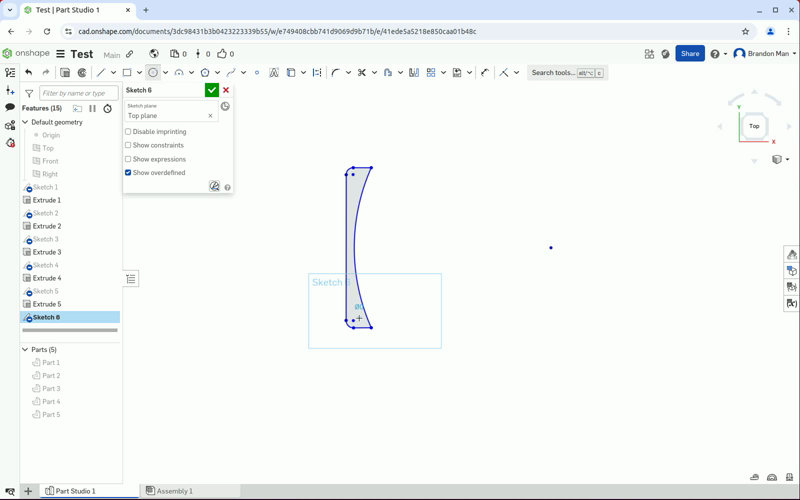
scroll(-6)
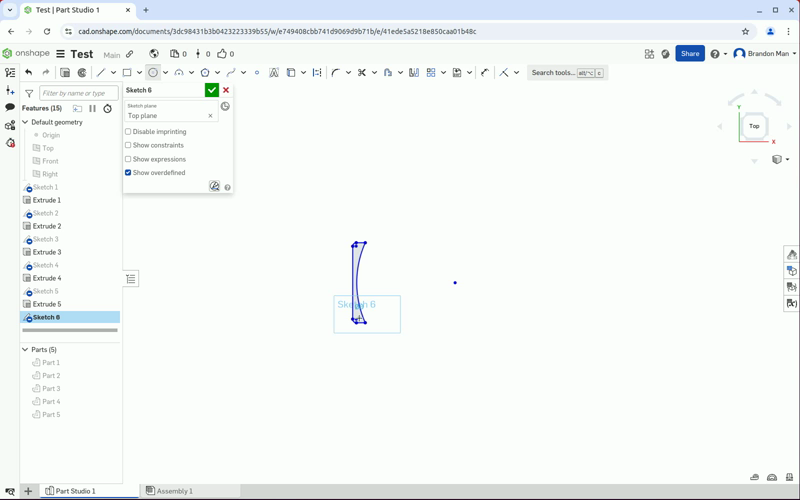
key_up(shift)
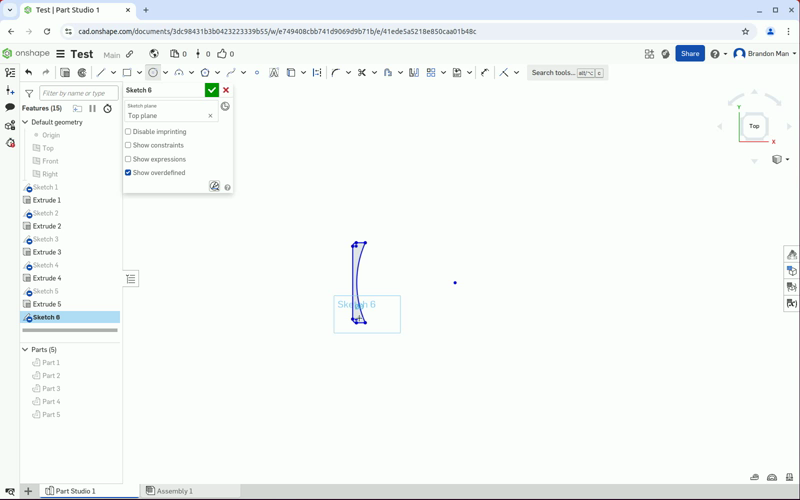
mouse_move(360, 317)
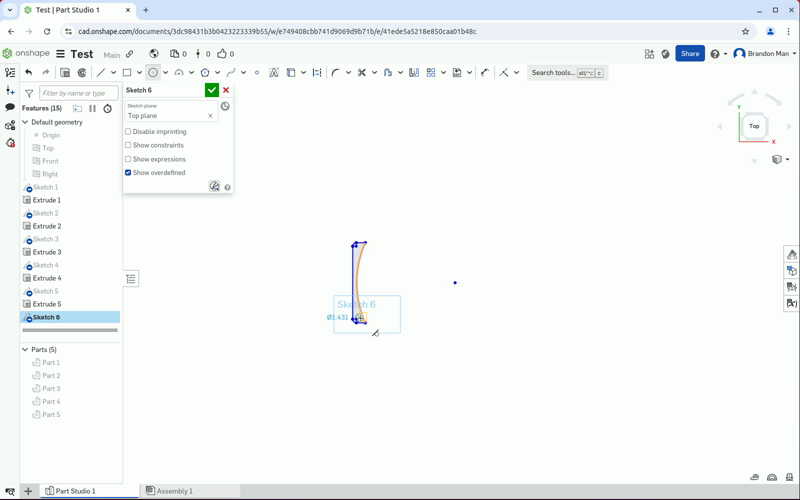
scroll(6)
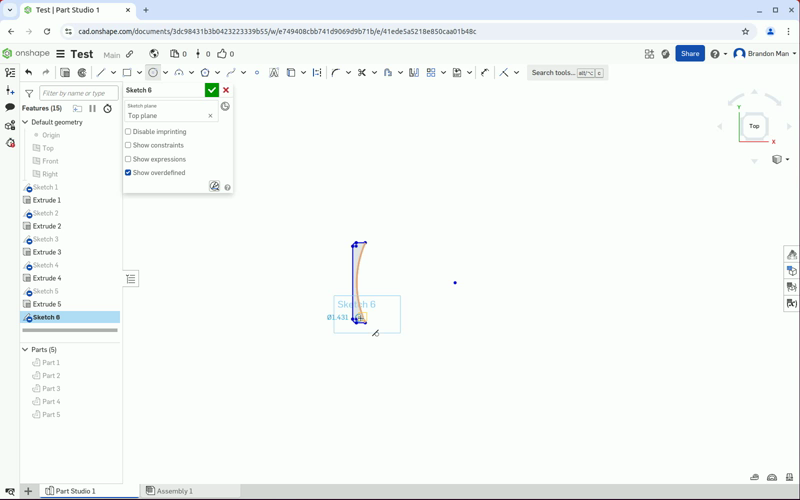
scroll(6)
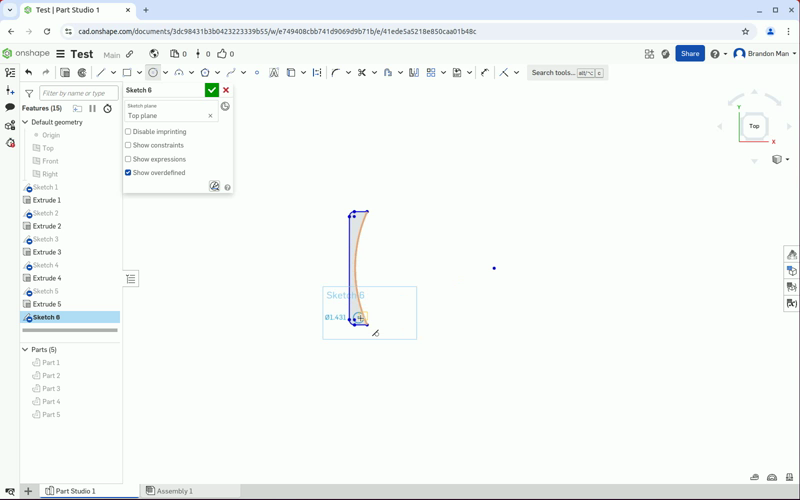
scroll(6)
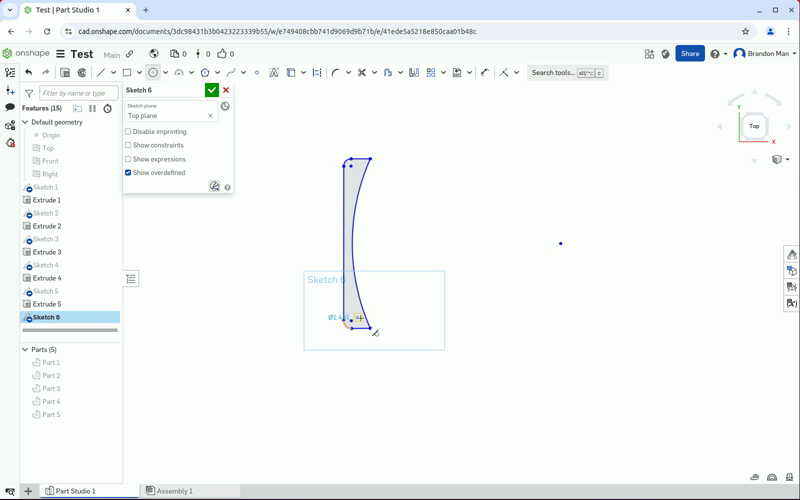
scroll(6)
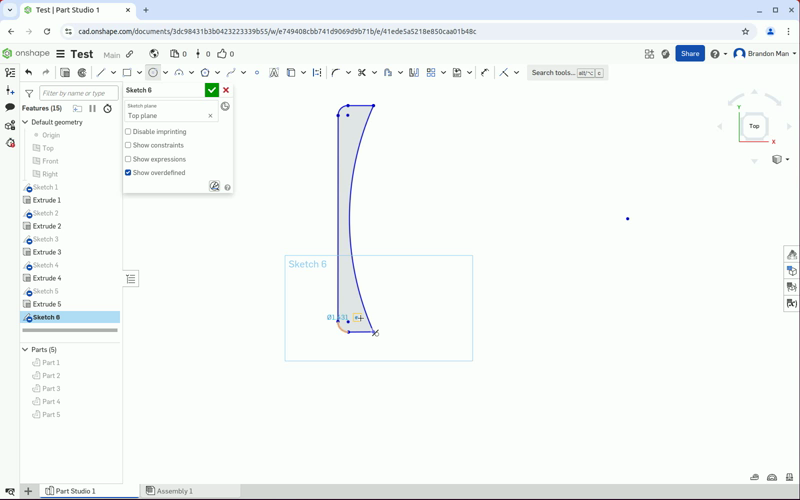
scroll(6)
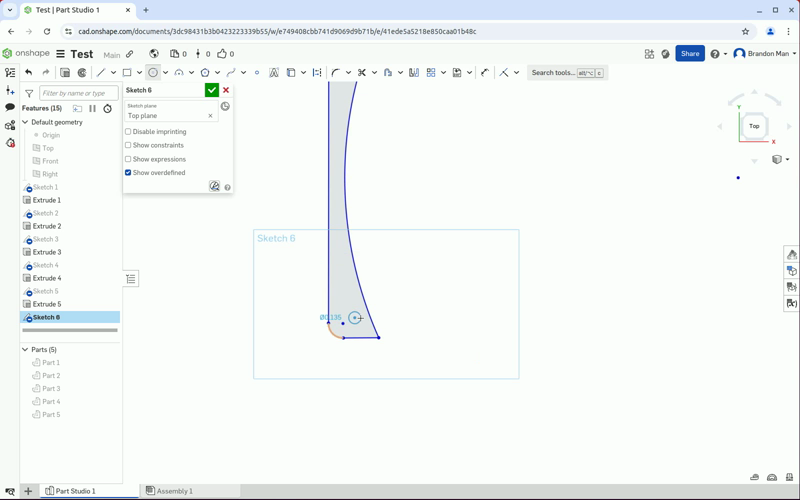
scroll(6)
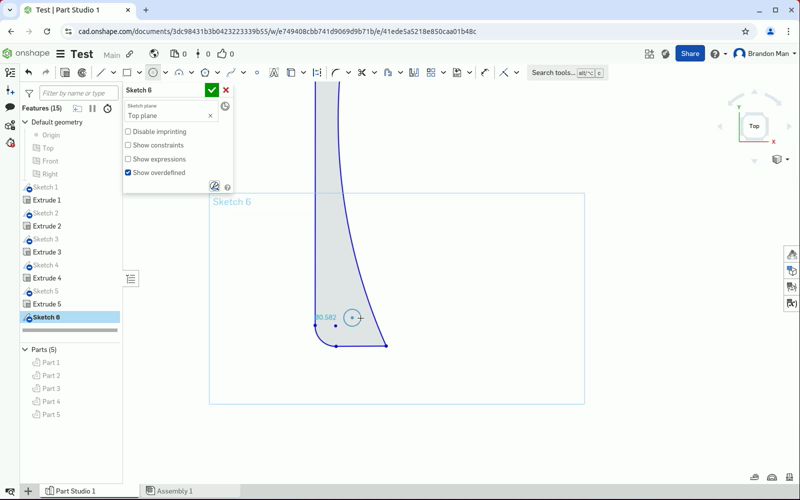
scroll(6)
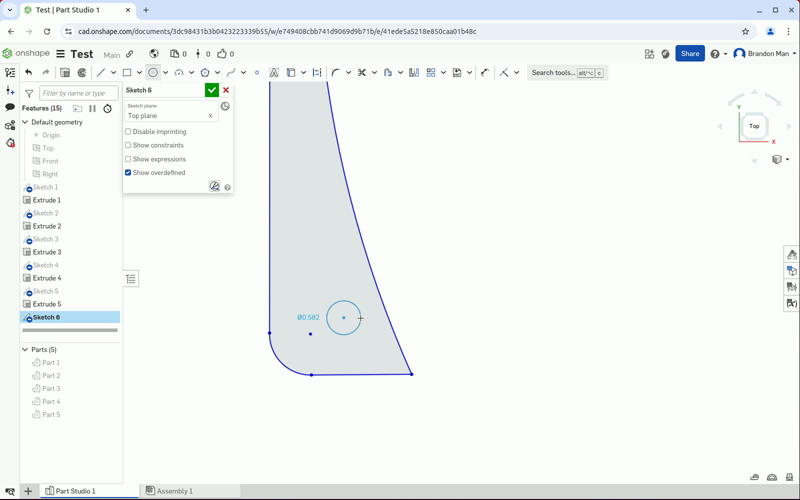
click(360, 317)
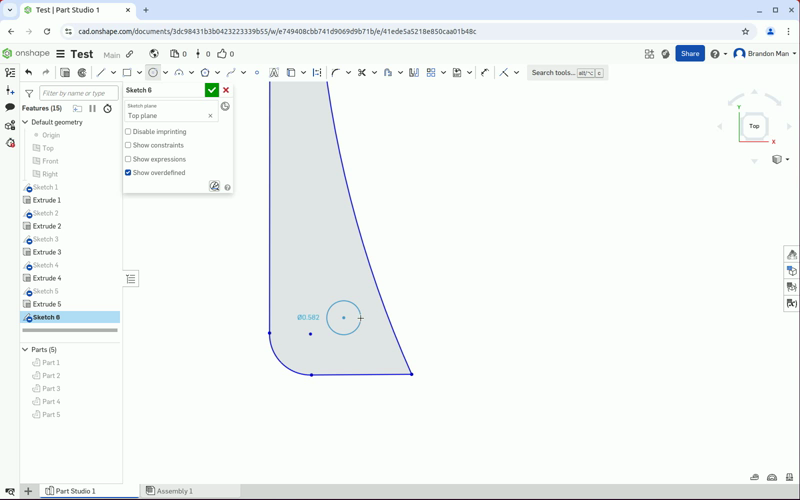
scroll(-6)
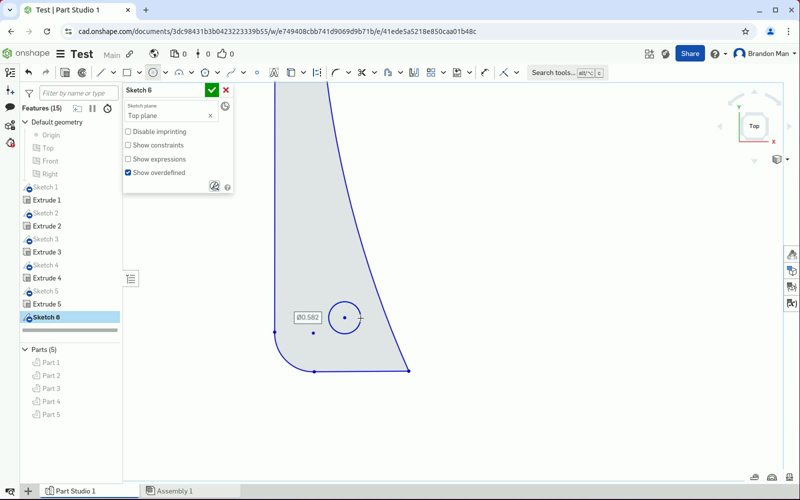
scroll(-6)
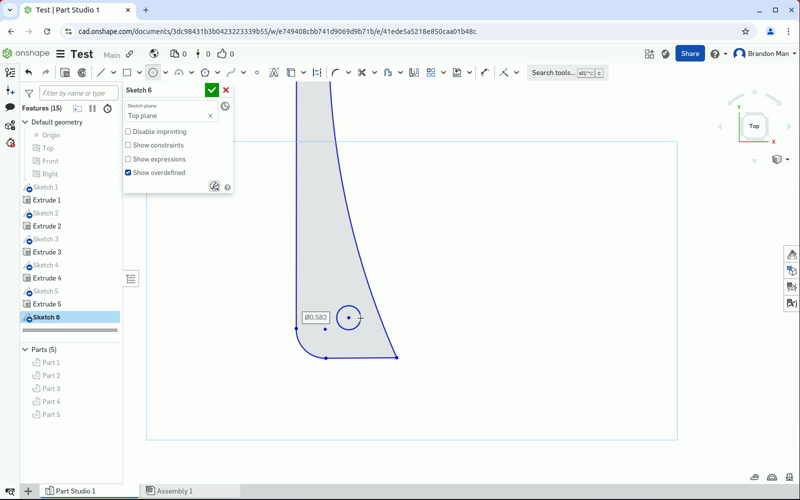
scroll(-6)
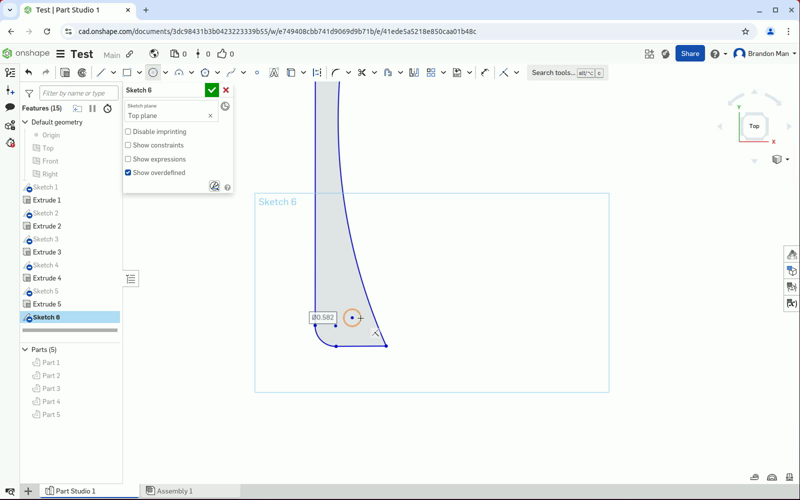
scroll(-6)
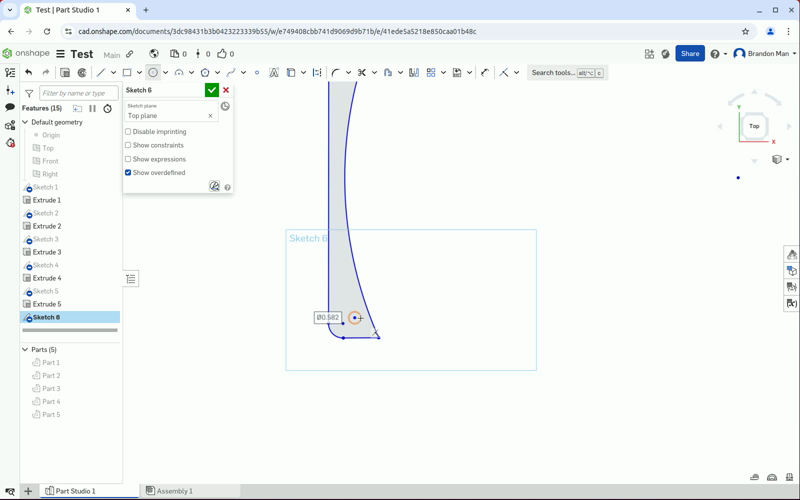
scroll(-6)
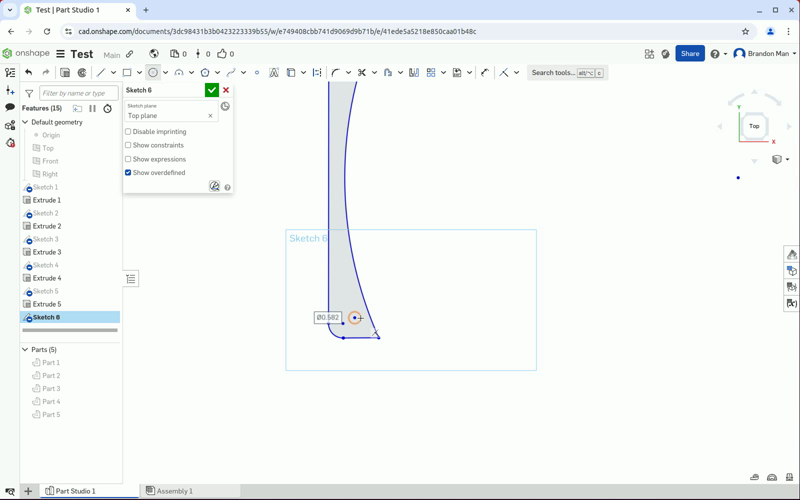
scroll(-6)
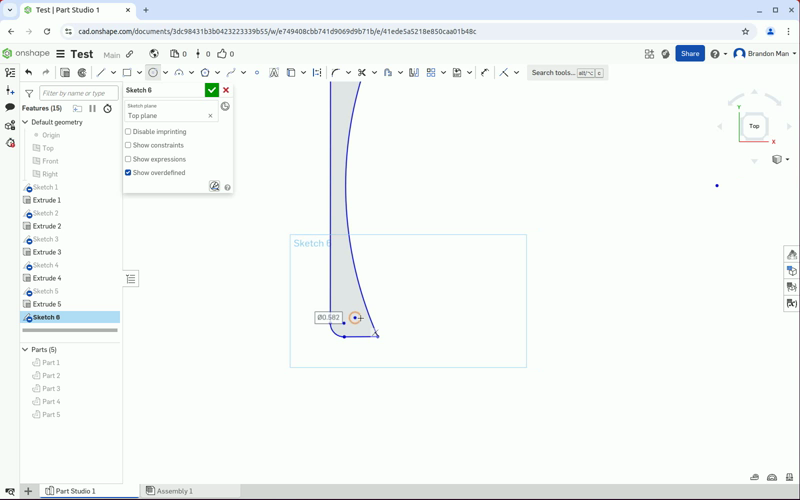
scroll(-6)
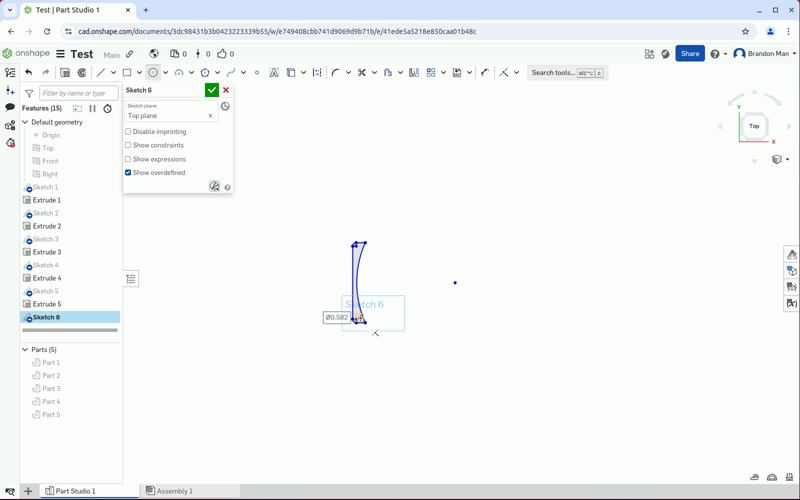
key(esc)
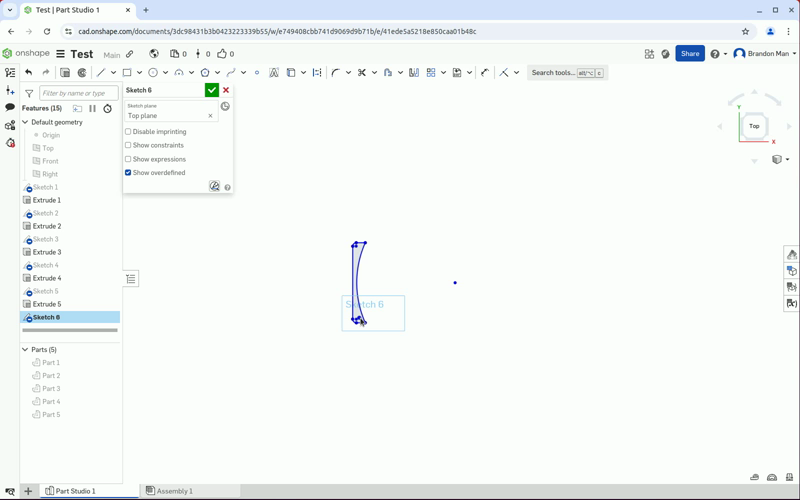
key(c)
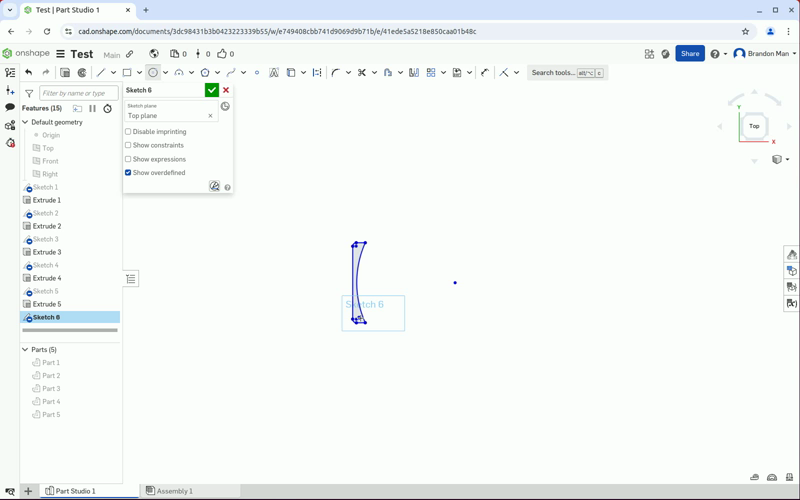
key_down(shift)
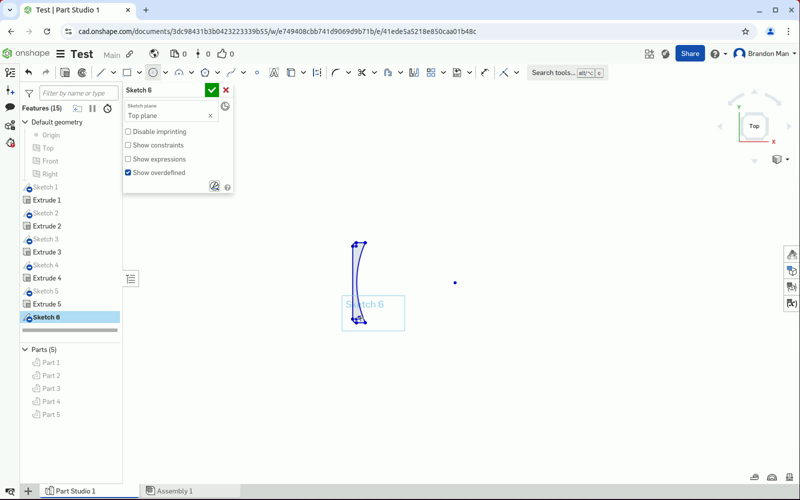
mouse_move(359, 248)
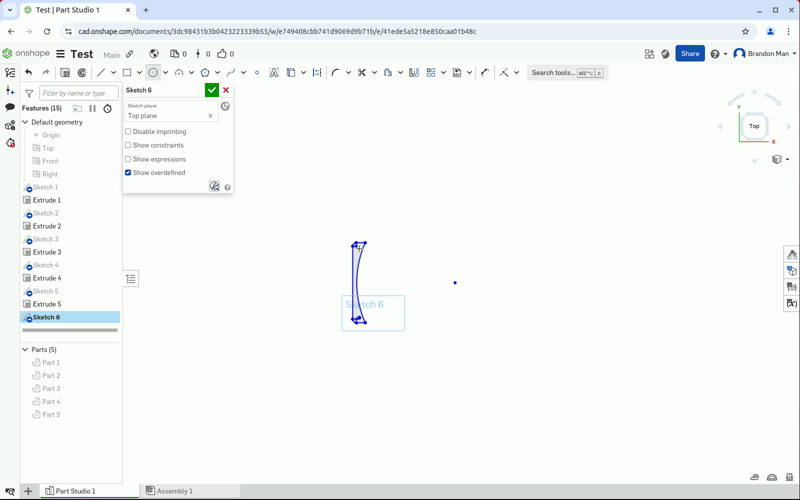
scroll(6)
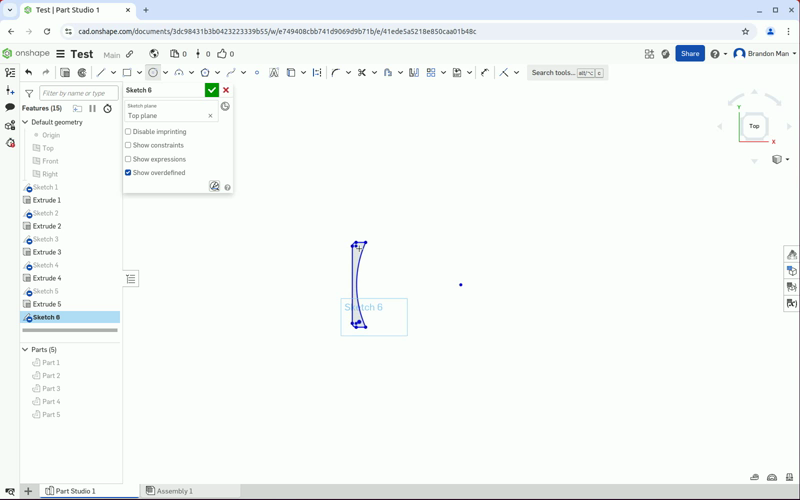
scroll(6)
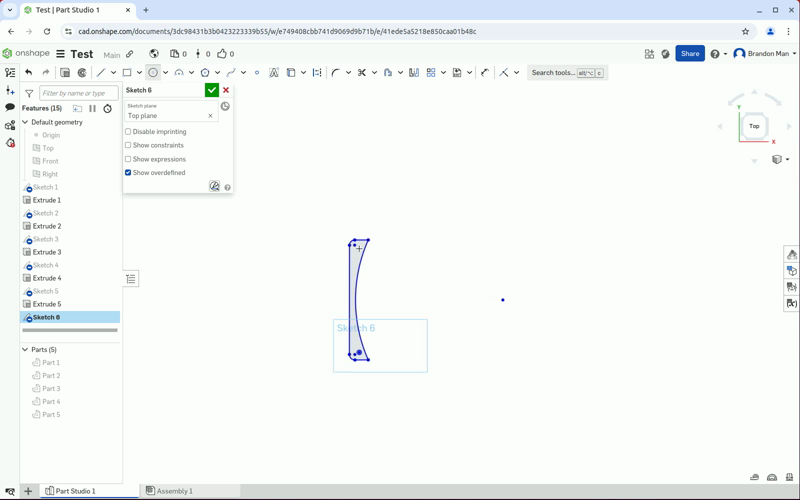
scroll(6)
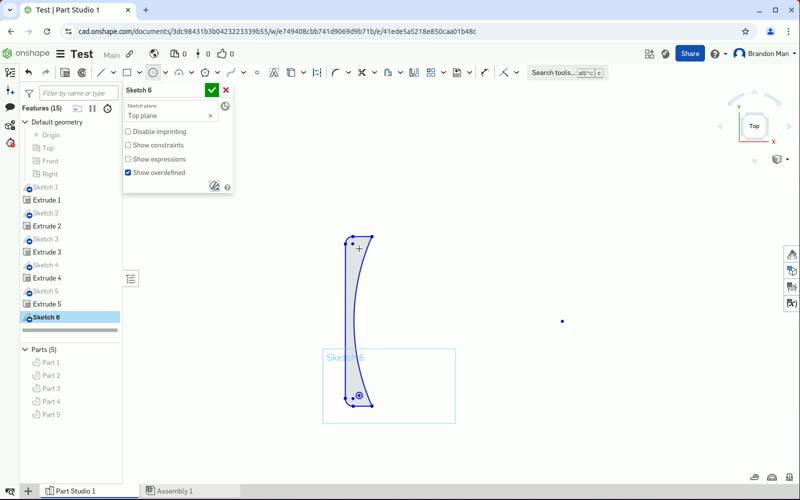
scroll(6)
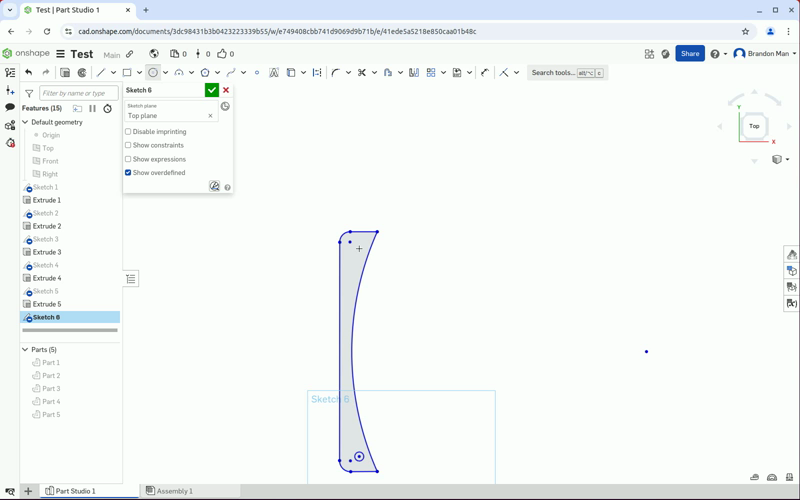
scroll(6)
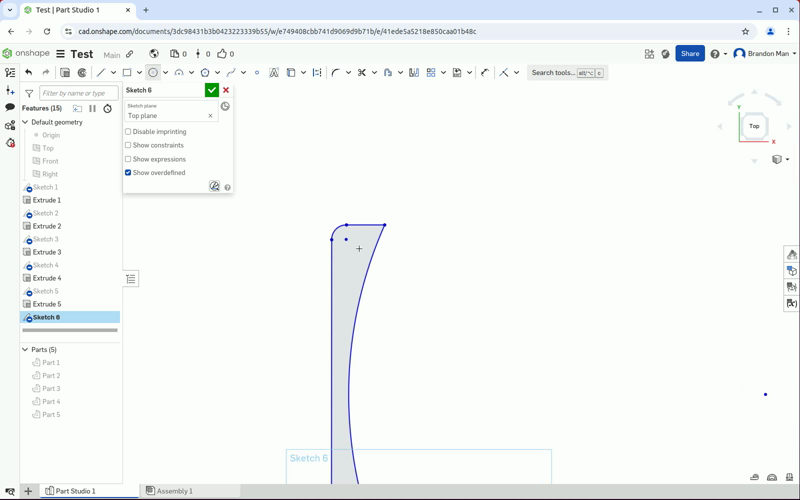
scroll(6)
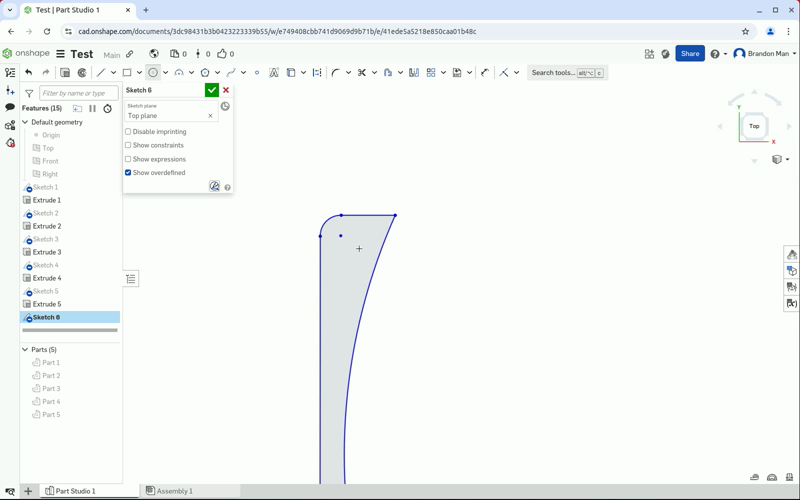
scroll(6)
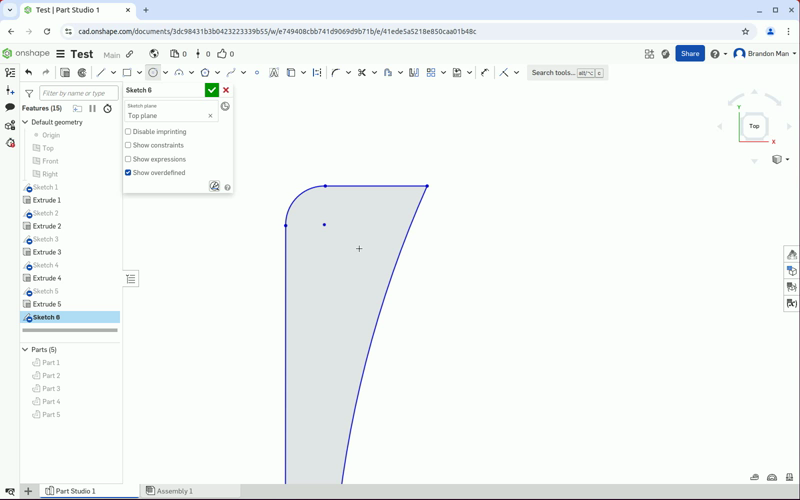
click(359, 248)
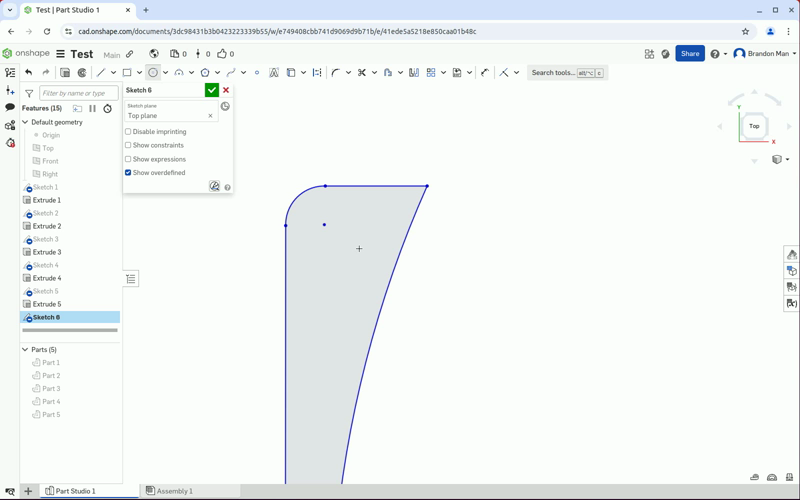
scroll(-6)
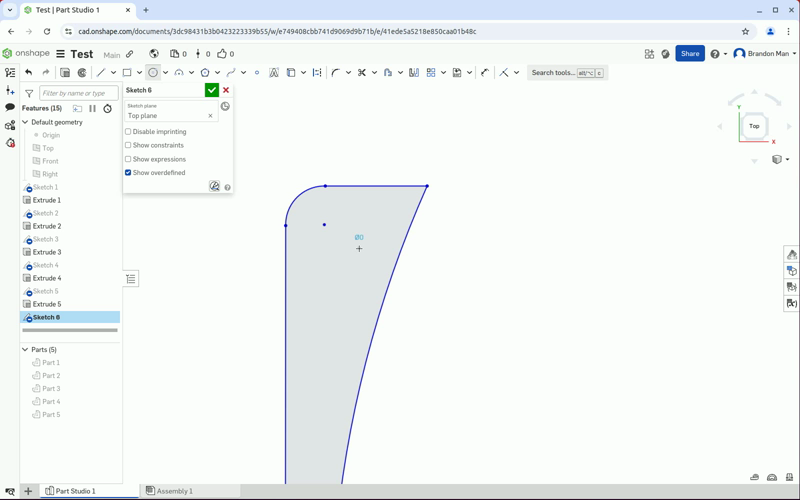
scroll(-6)
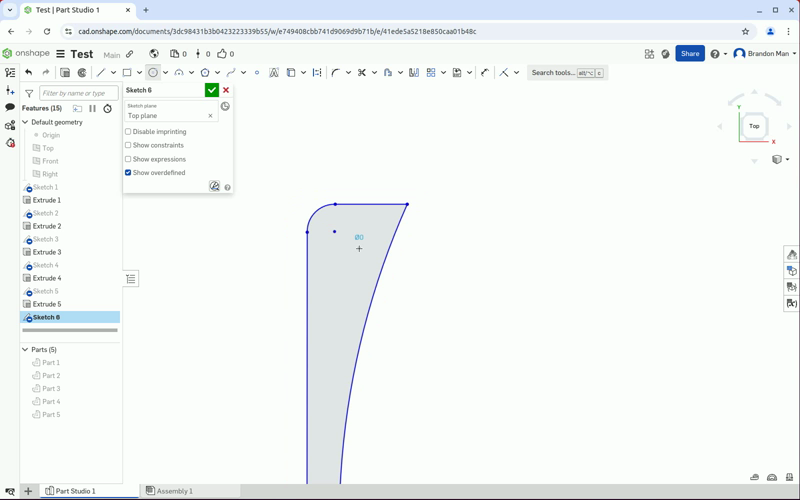
scroll(-6)
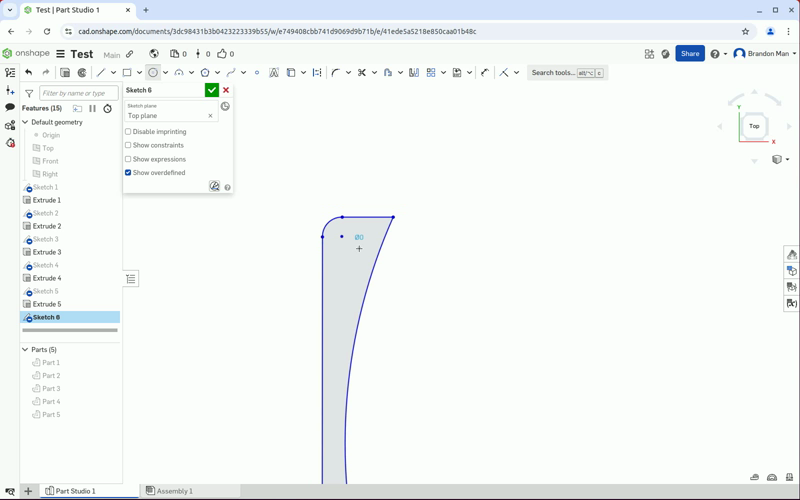
scroll(-6)
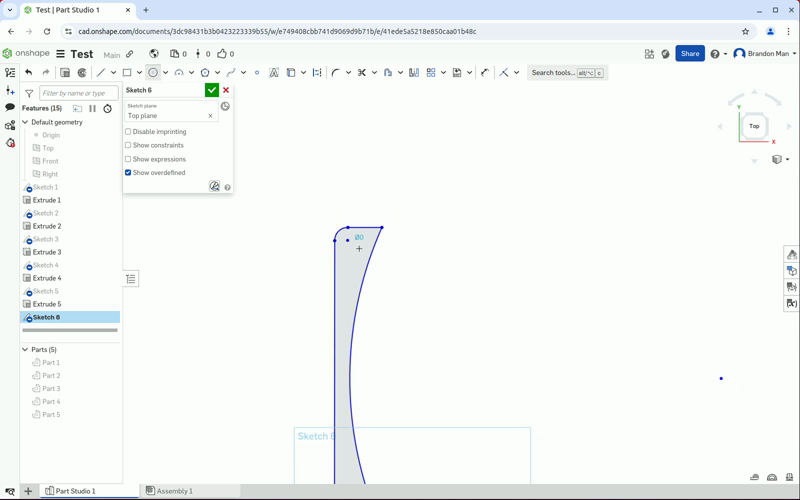
scroll(-6)
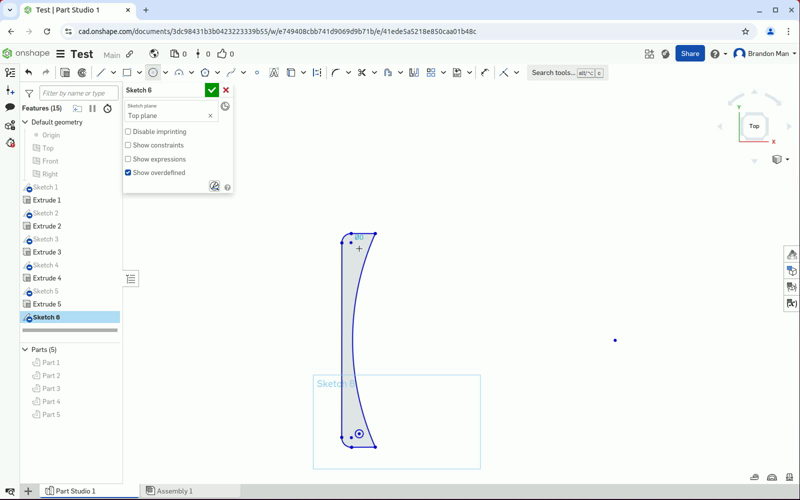
scroll(-6)
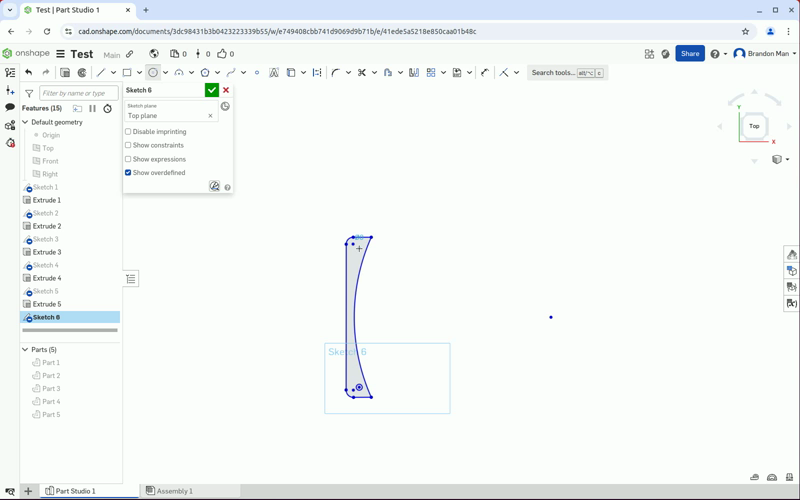
scroll(-6)
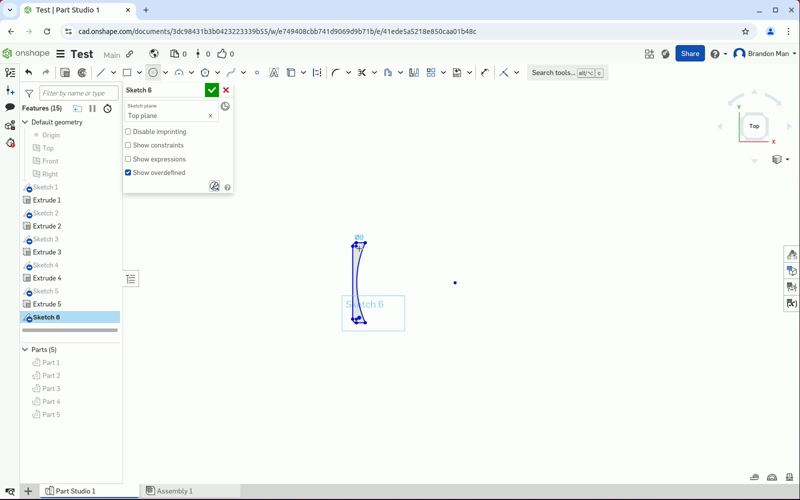
key_up(shift)
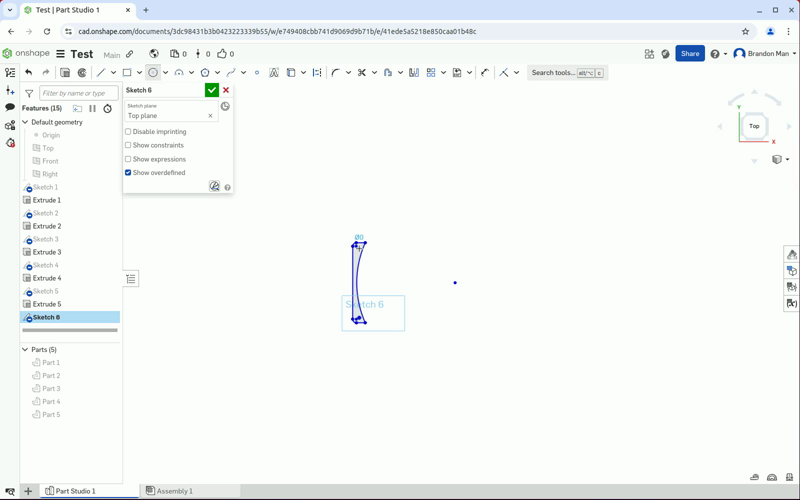
mouse_move(360, 248)
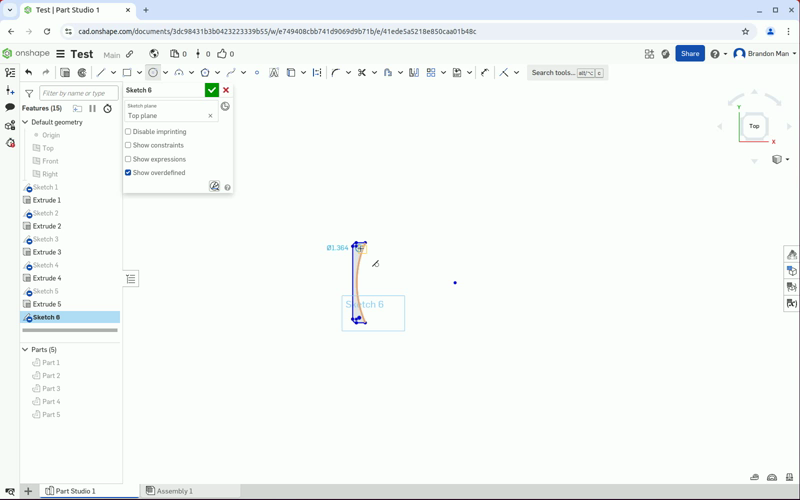
scroll(6)
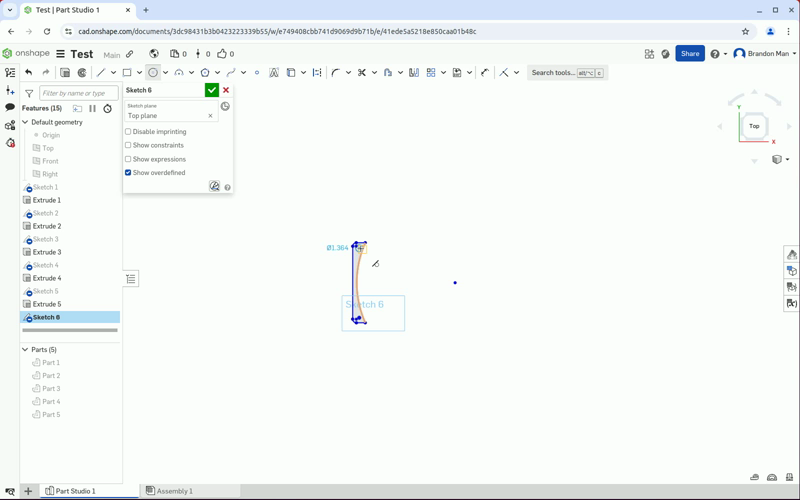
scroll(6)
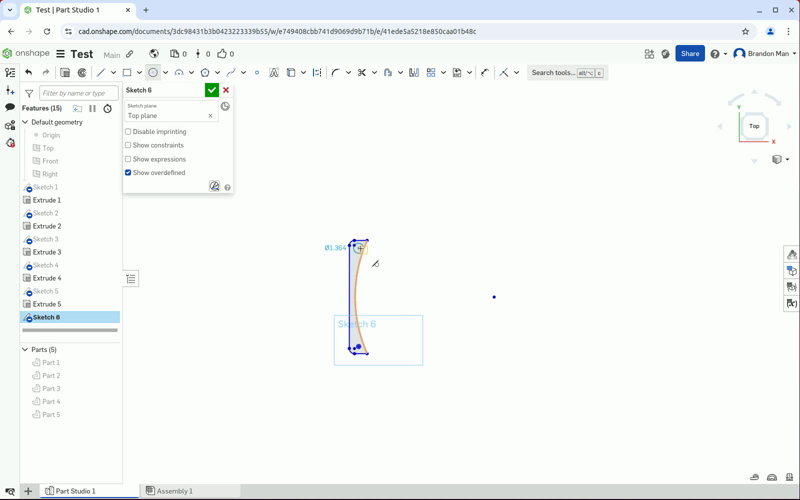
scroll(6)
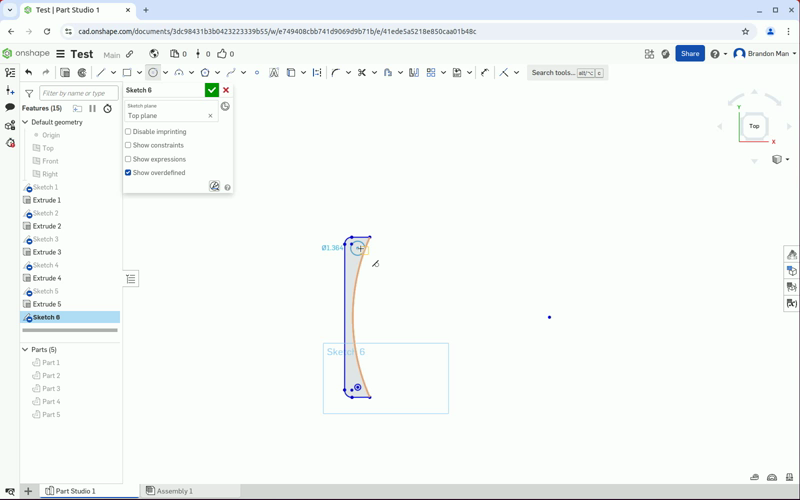
scroll(6)
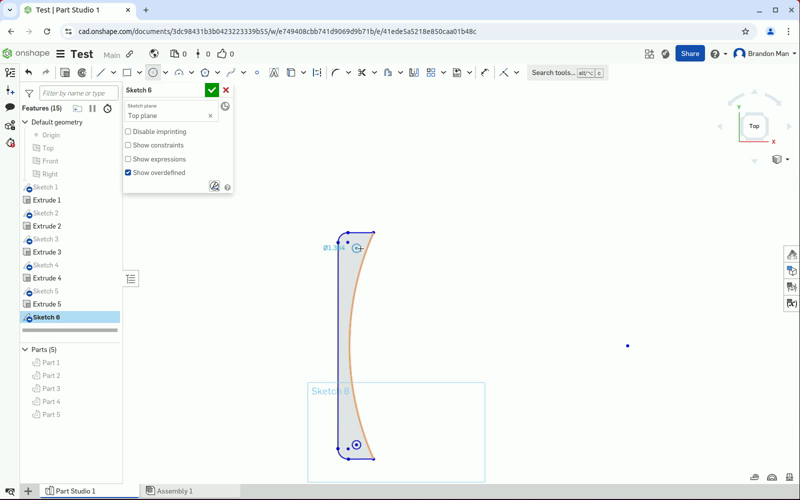
scroll(6)
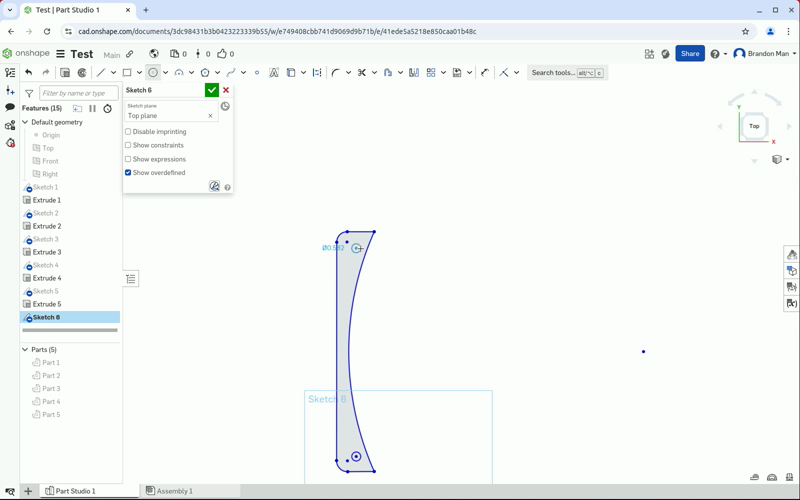
scroll(6)
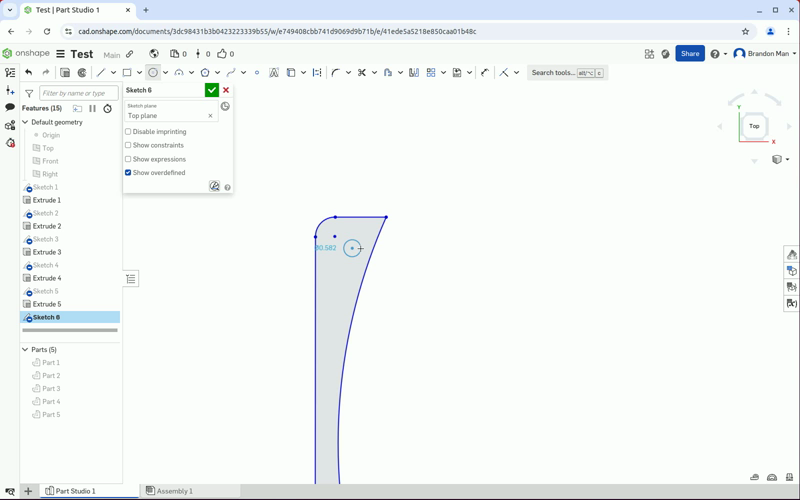
scroll(6)
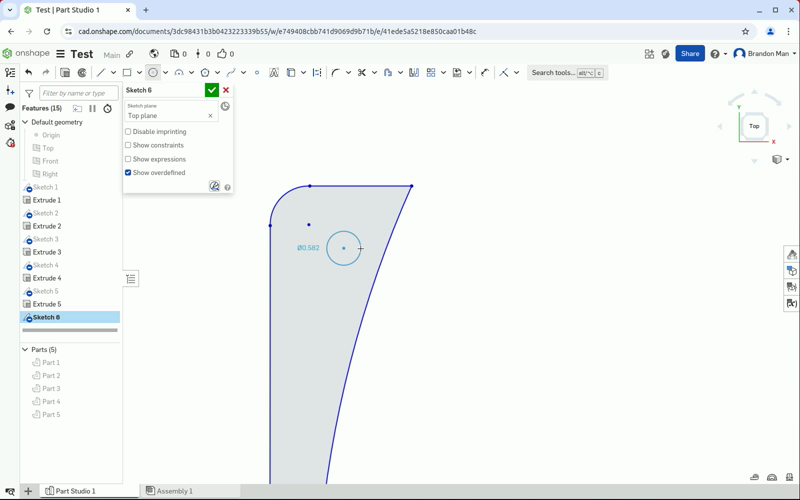
click(360, 248)
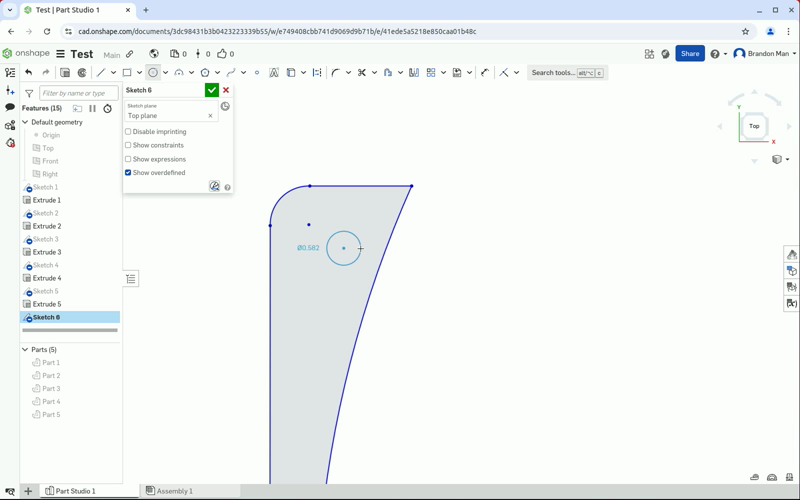
scroll(-6)
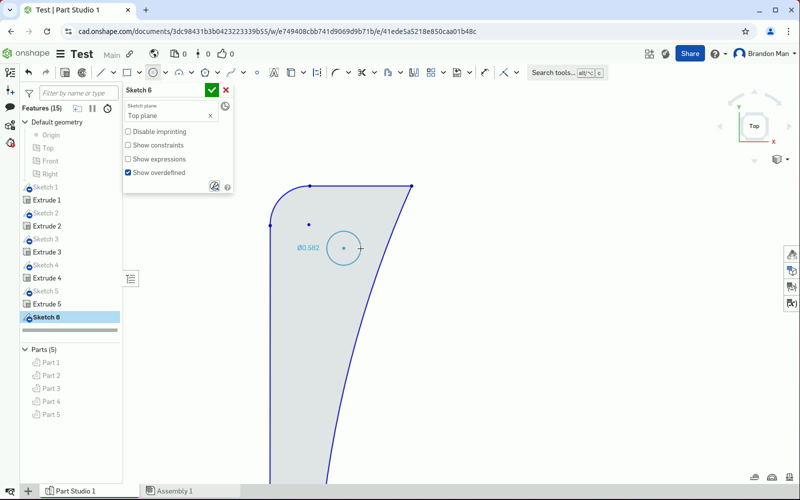
scroll(-6)
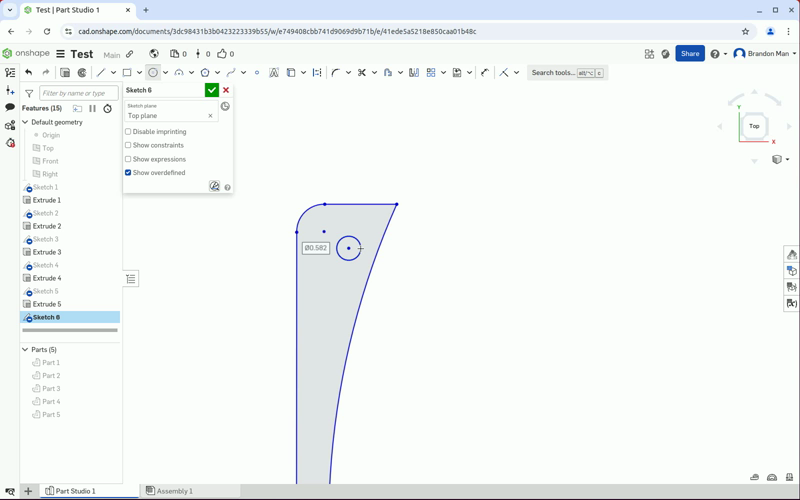
scroll(-6)
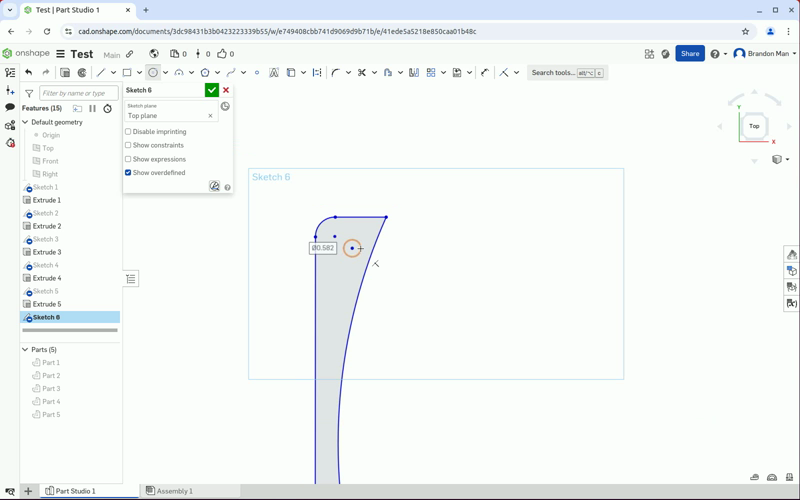
scroll(-6)
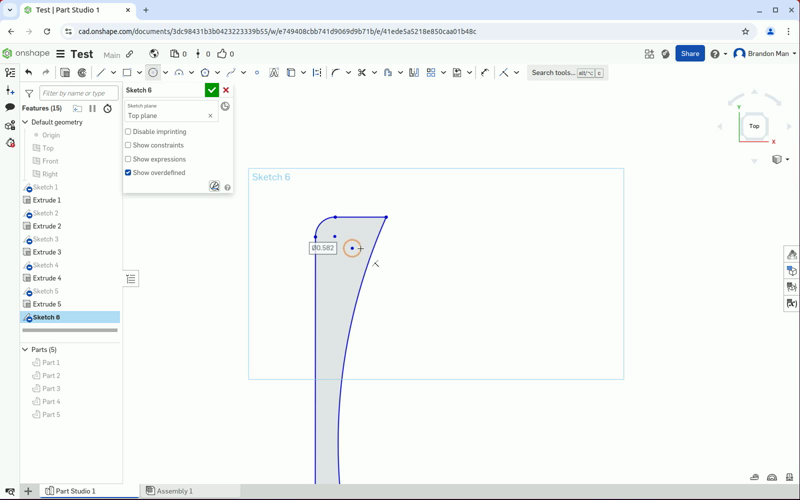
scroll(-6)
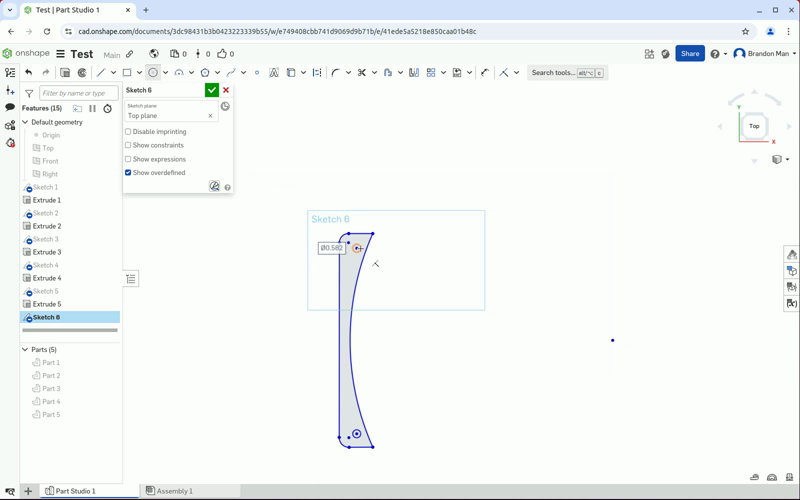
scroll(-6)
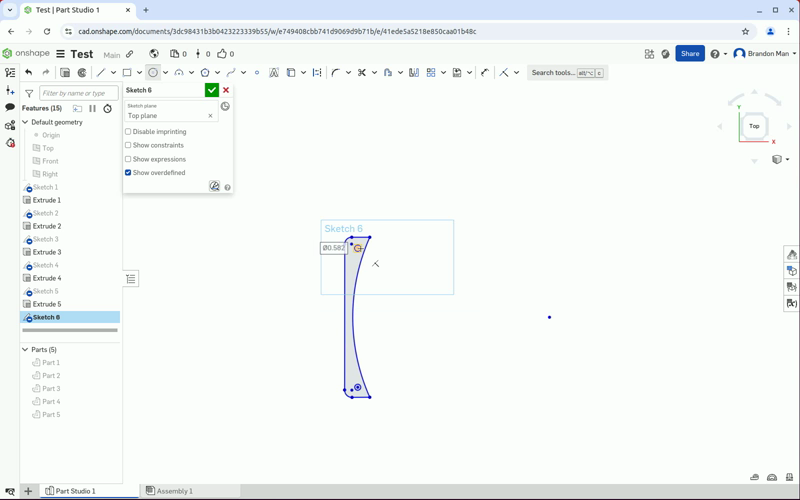
scroll(-6)
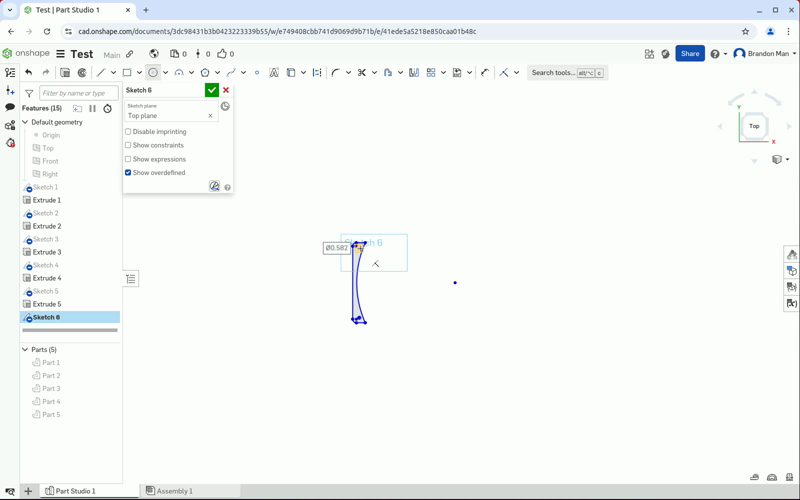
key(esc)
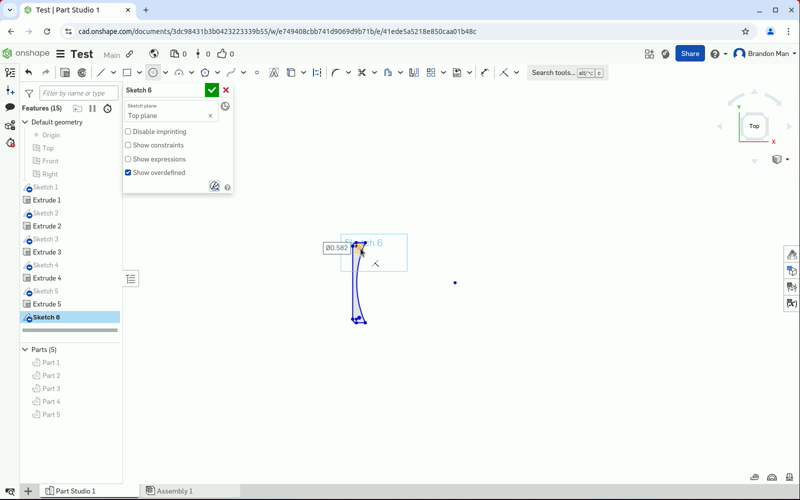
mouse_move(353, 256)
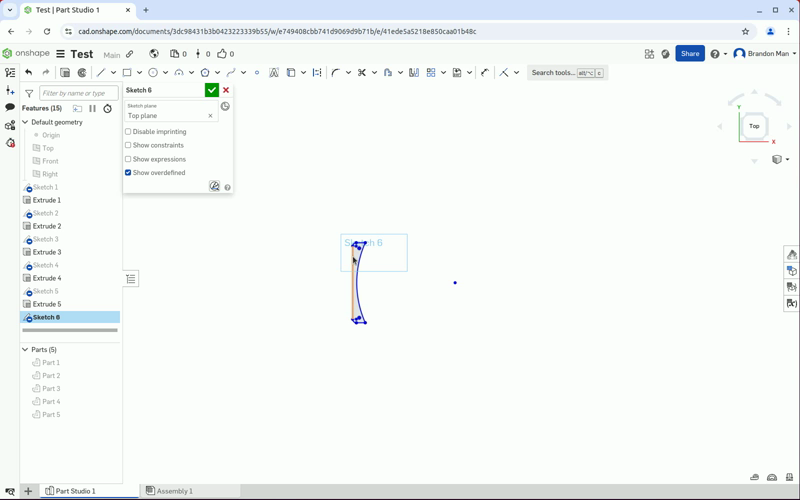
scroll(6)
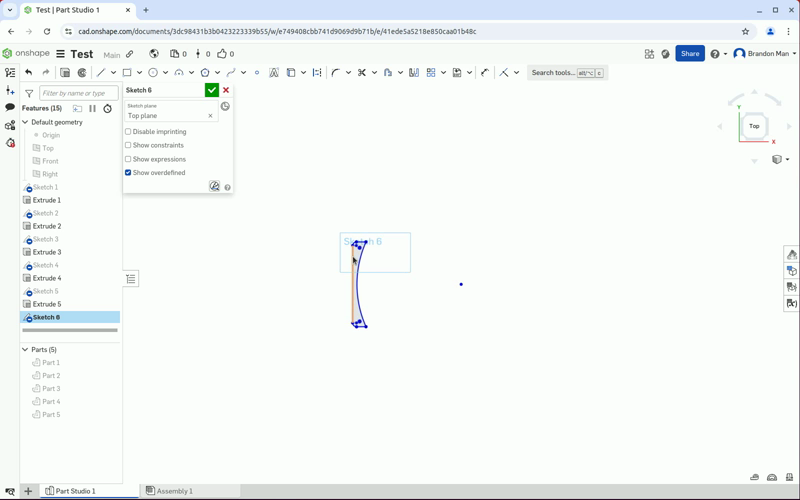
scroll(6)
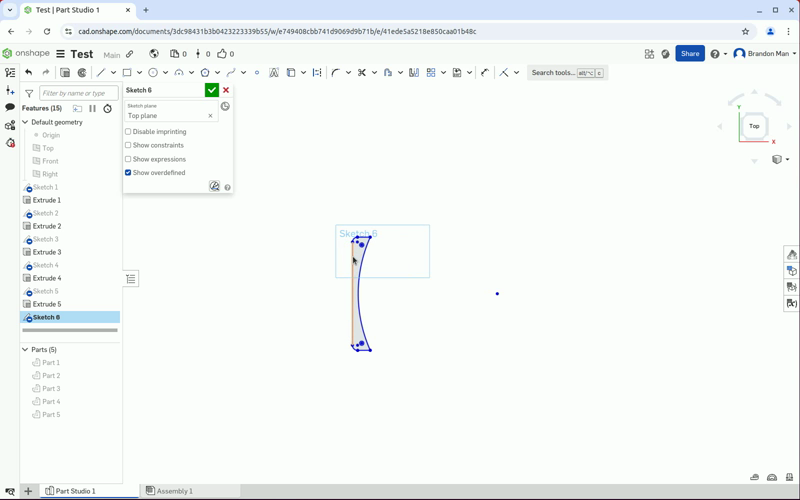
scroll(6)
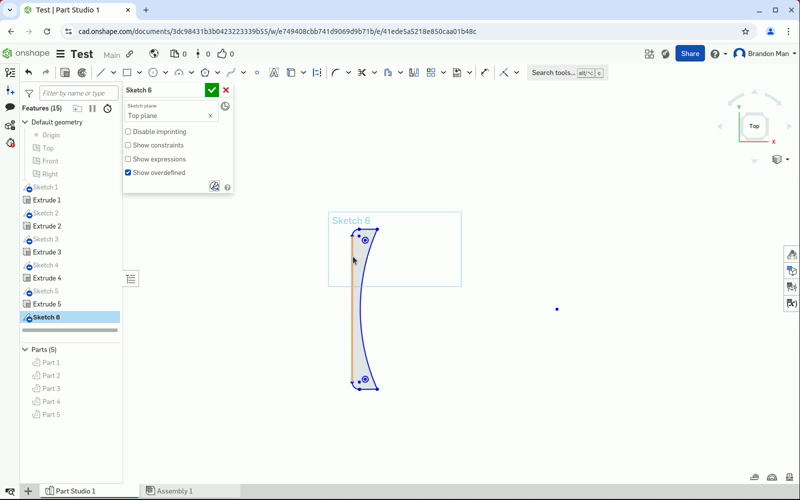
scroll(6)
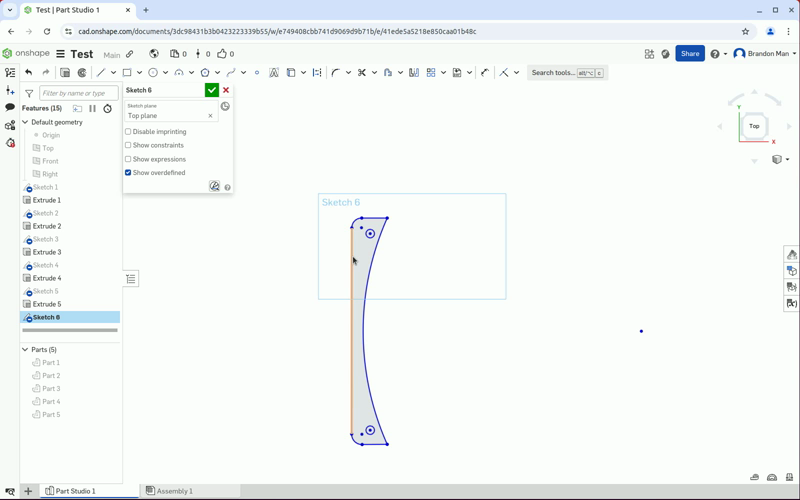
scroll(6)
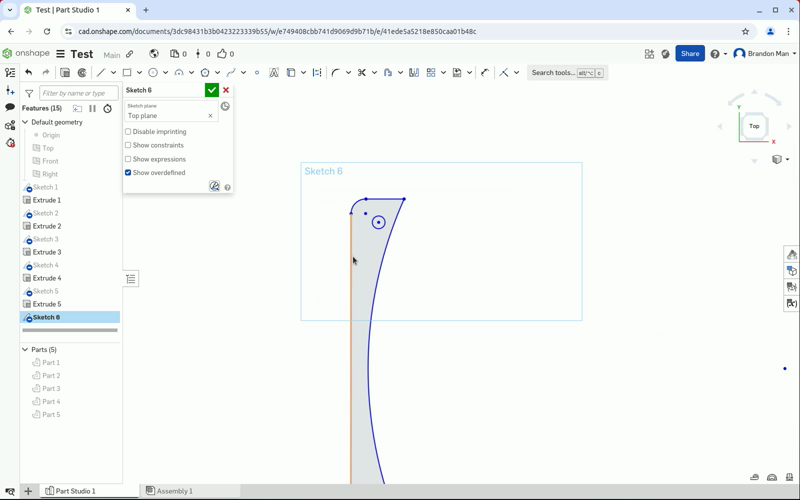
scroll(6)
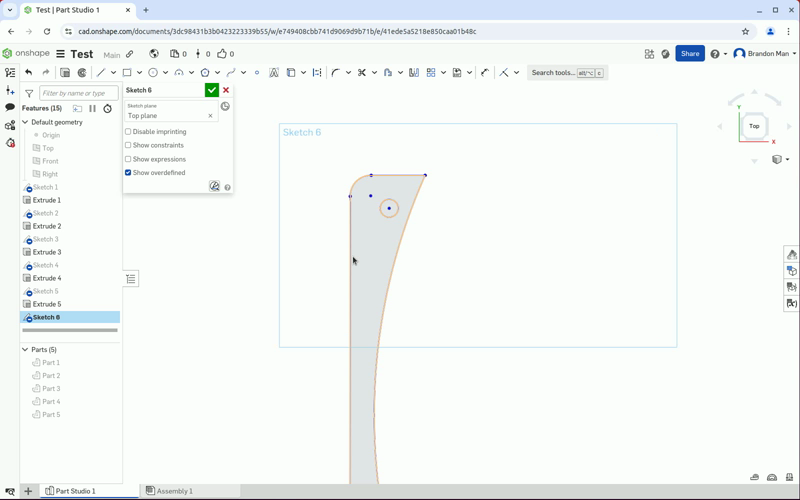
scroll(6)
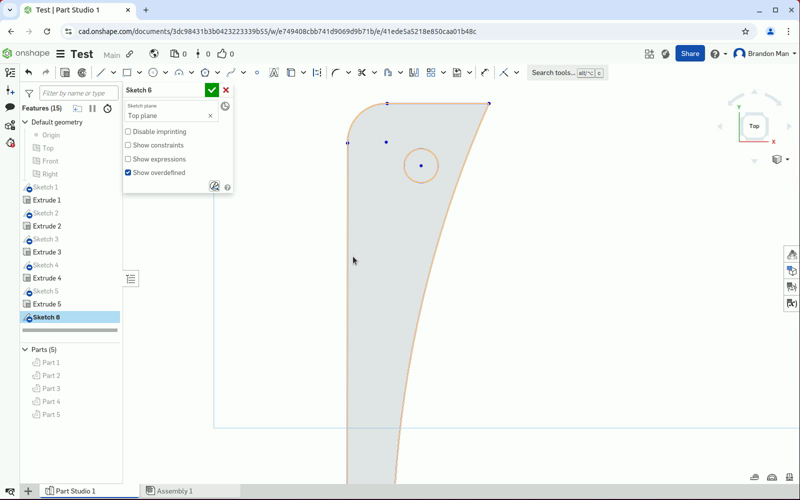
click(353, 256)
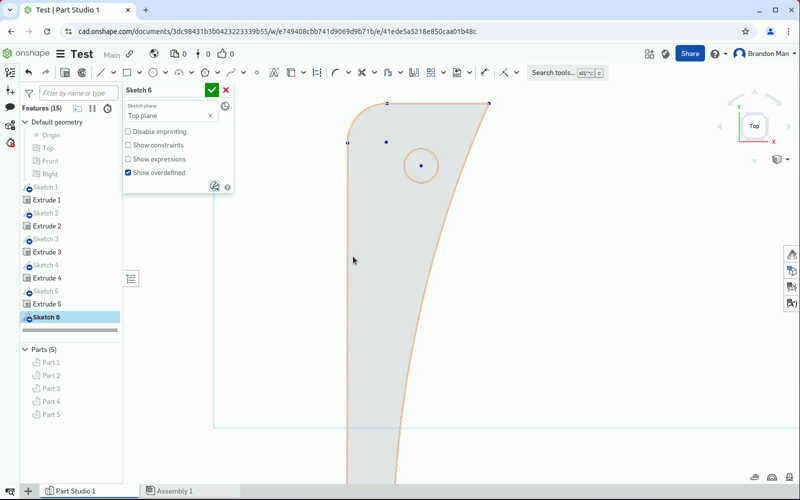
scroll(-6)
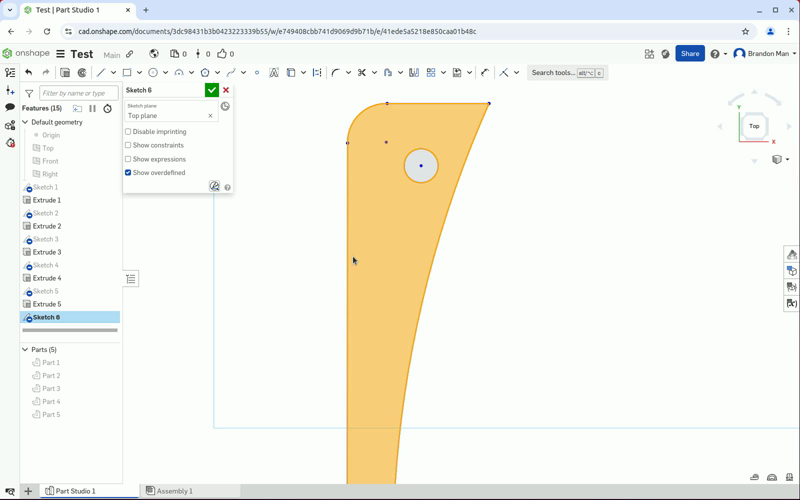
scroll(-6)
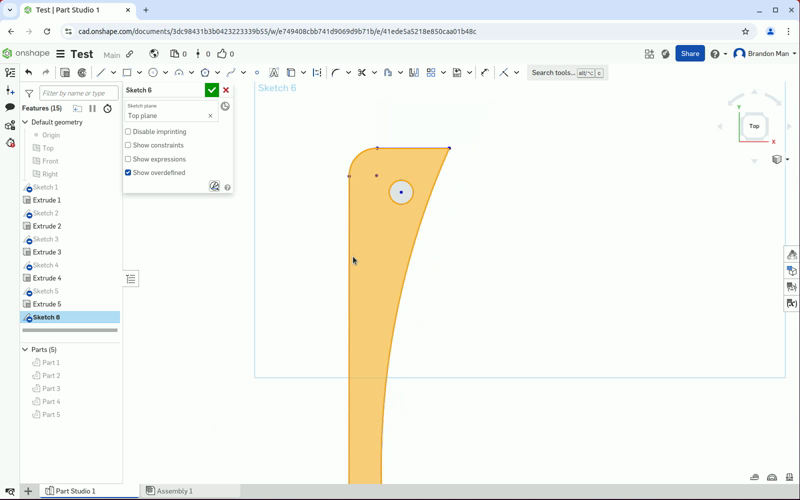
scroll(-6)
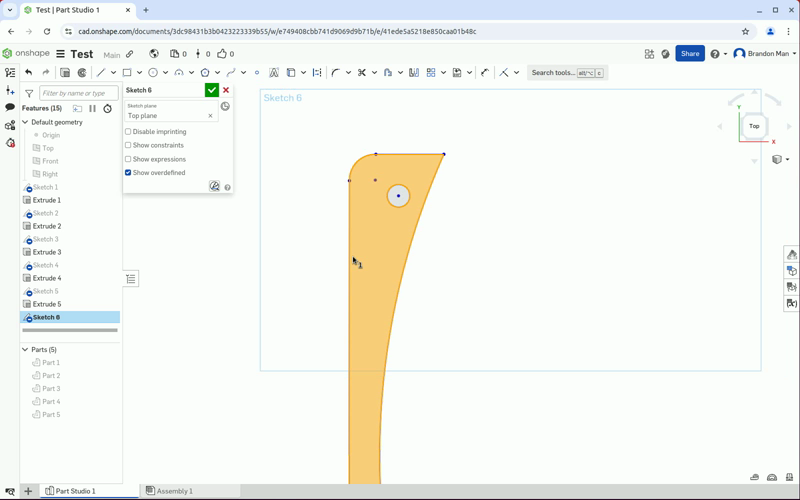
scroll(-6)
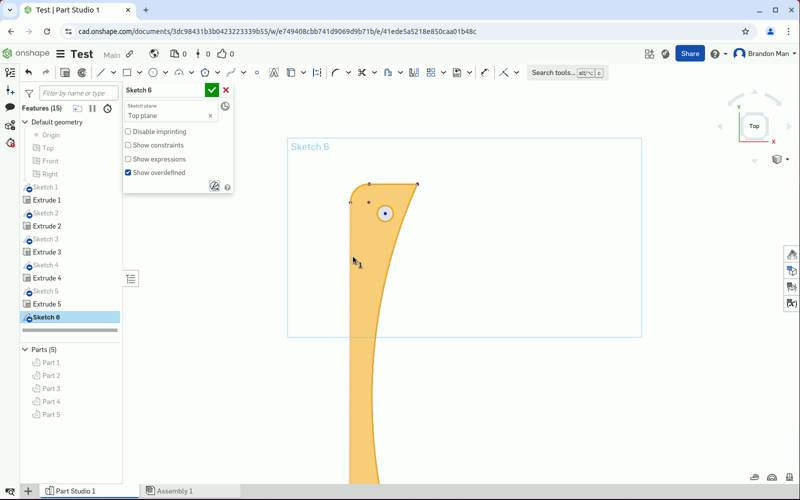
scroll(-6)
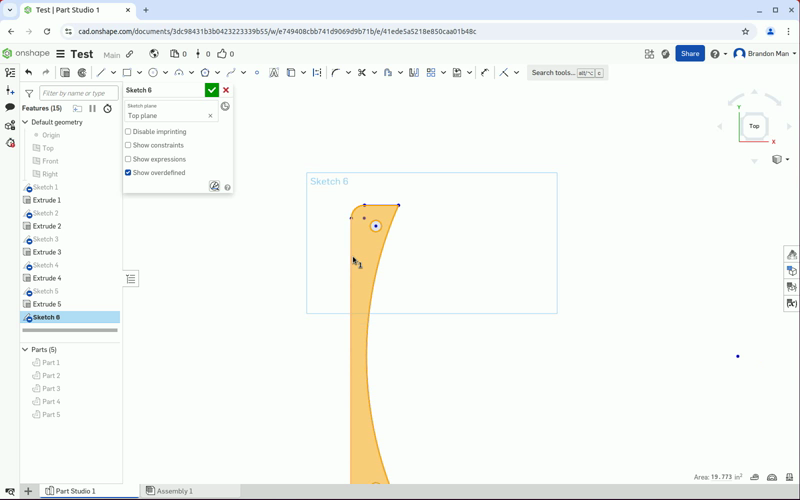
scroll(-6)
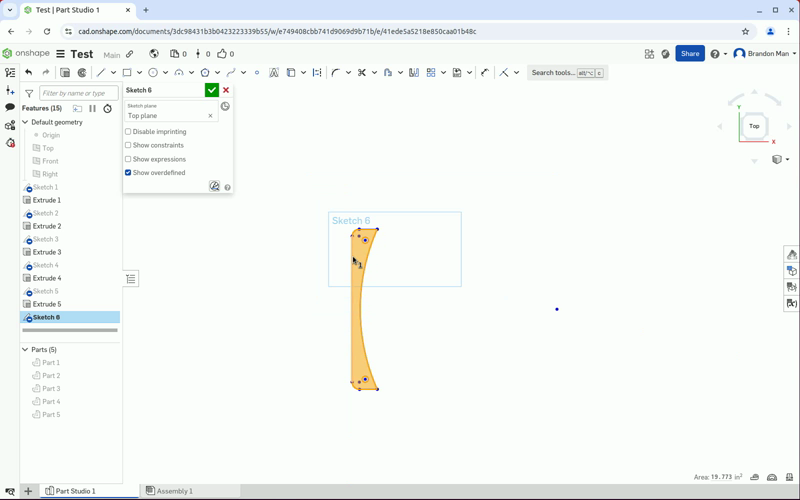
scroll(-6)
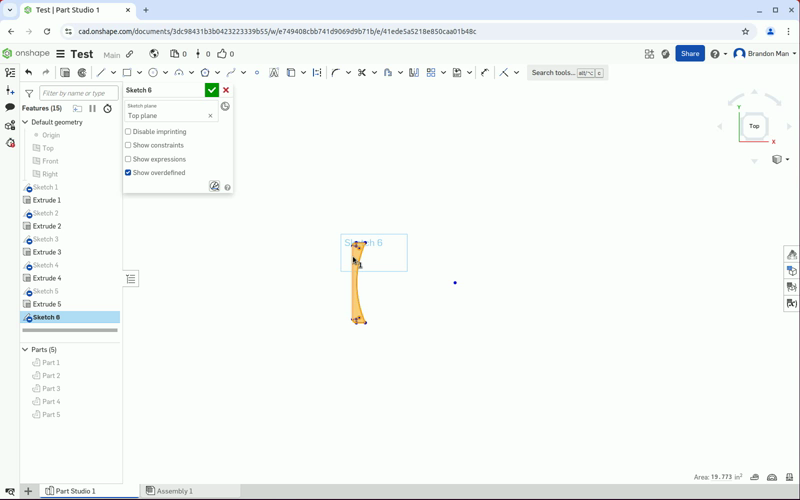
mouse_move(73, 352)
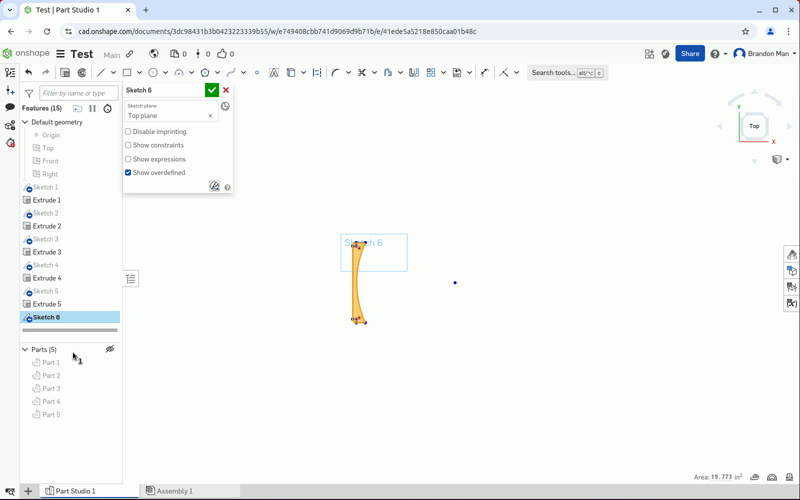
key(shift+y)
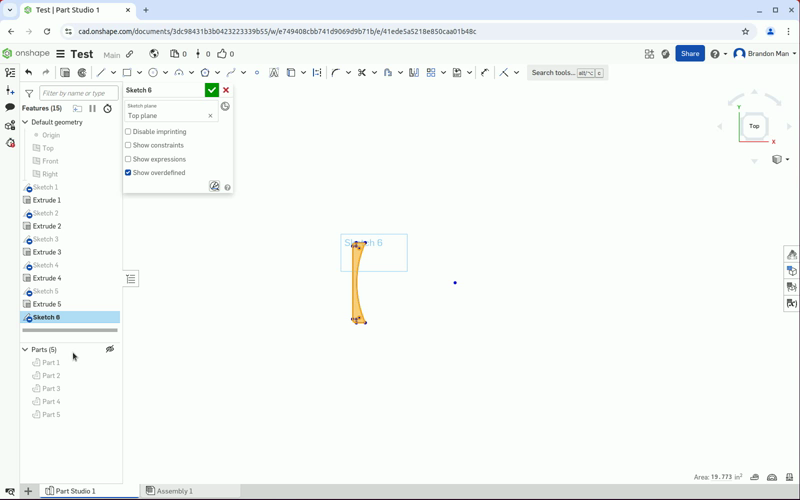
key(shift+e)
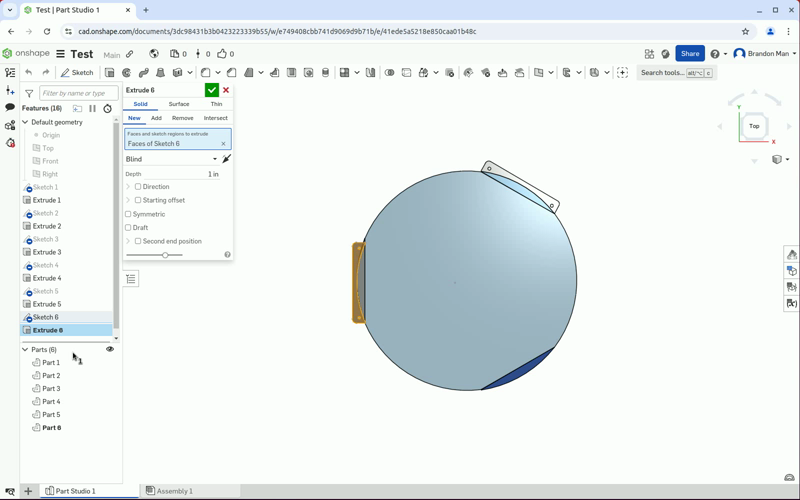
mouse_move(143, 106)
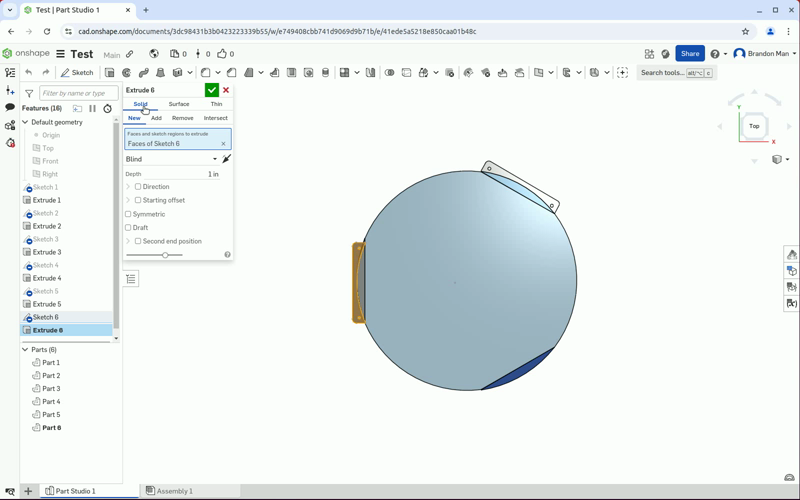
click(143, 106)
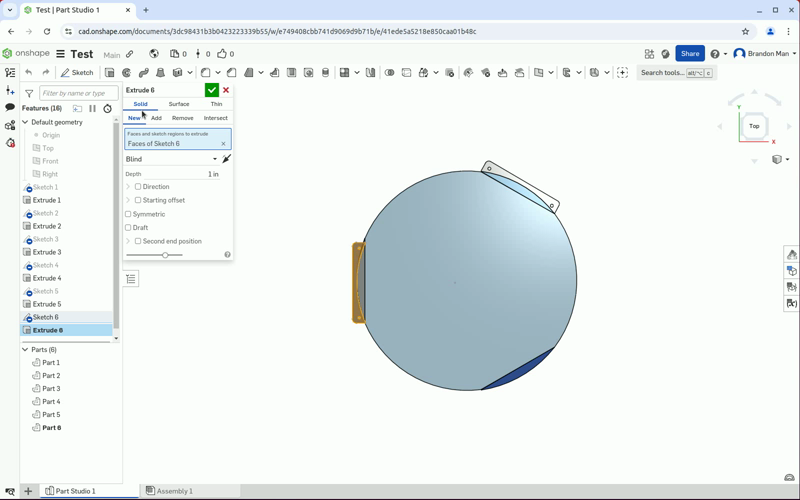
mouse_move(137, 120)
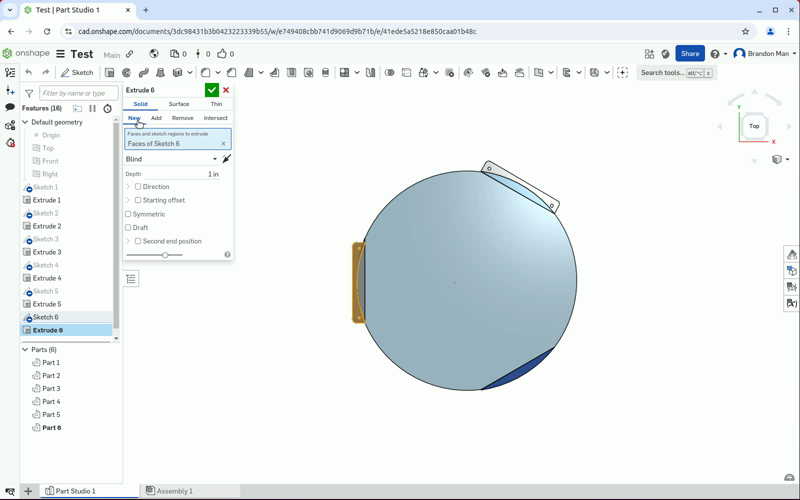
click(137, 120)
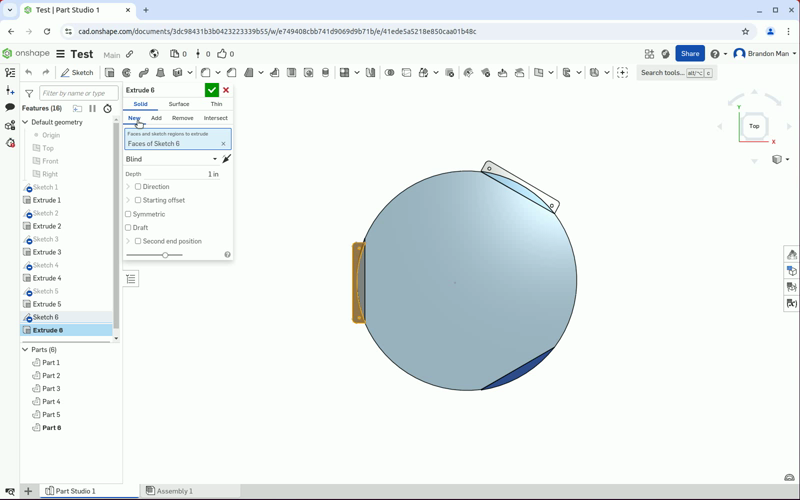
key(tab, 4)
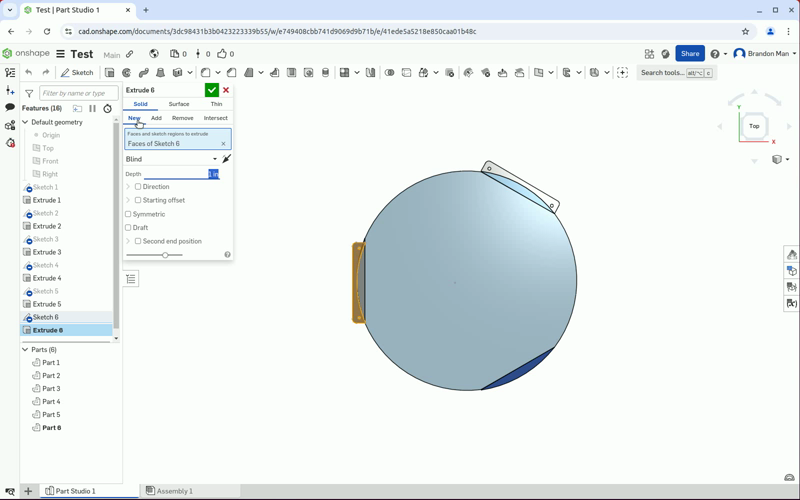
text(0.481)
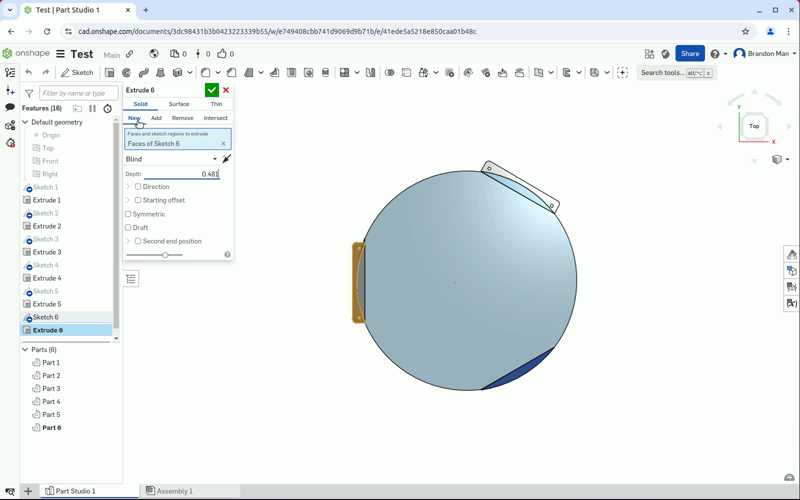
key(enter)
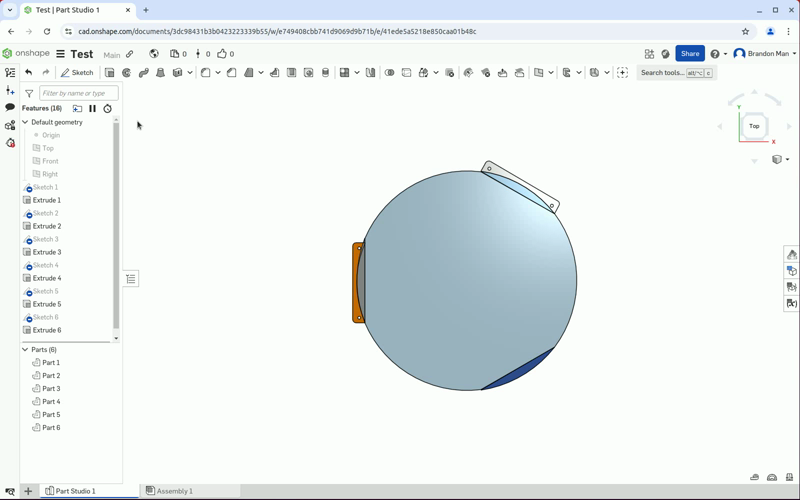
key(shift+h)
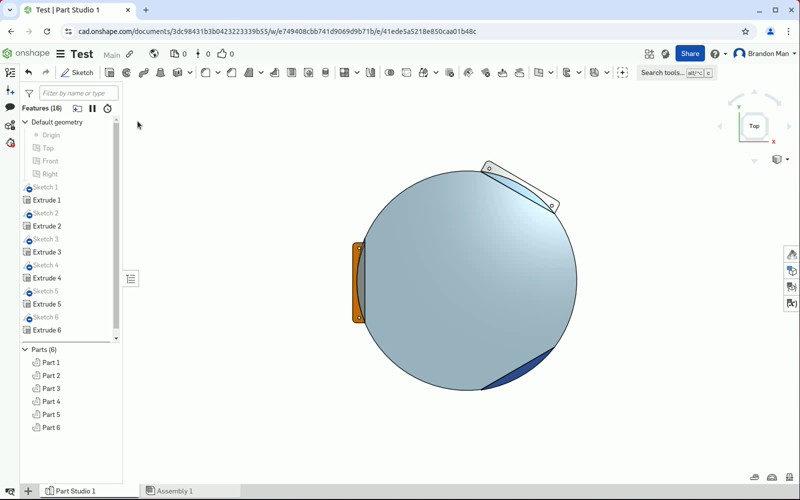
key(shift+h)
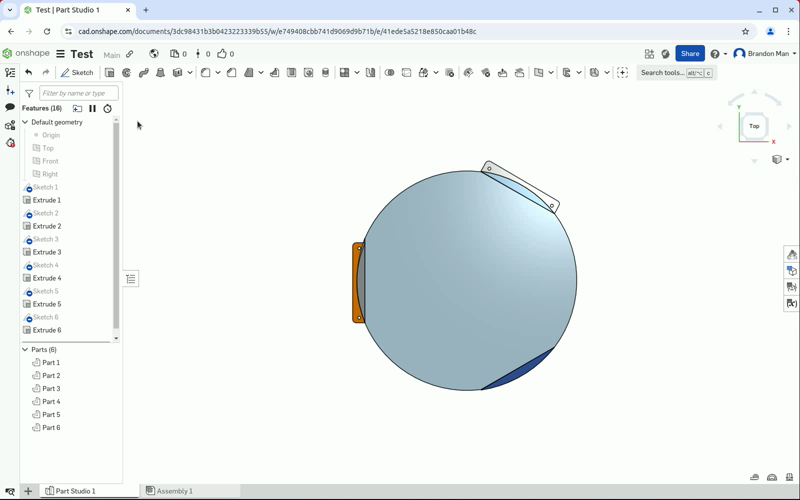
mouse_move(69, 189)
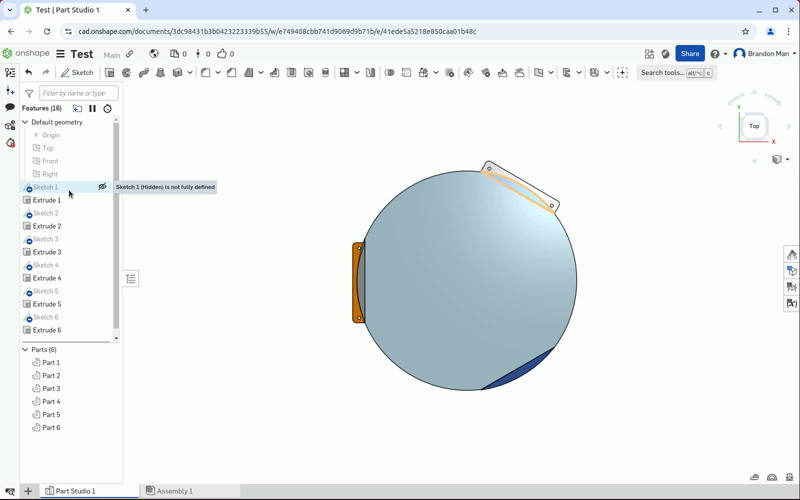
click(69, 189)
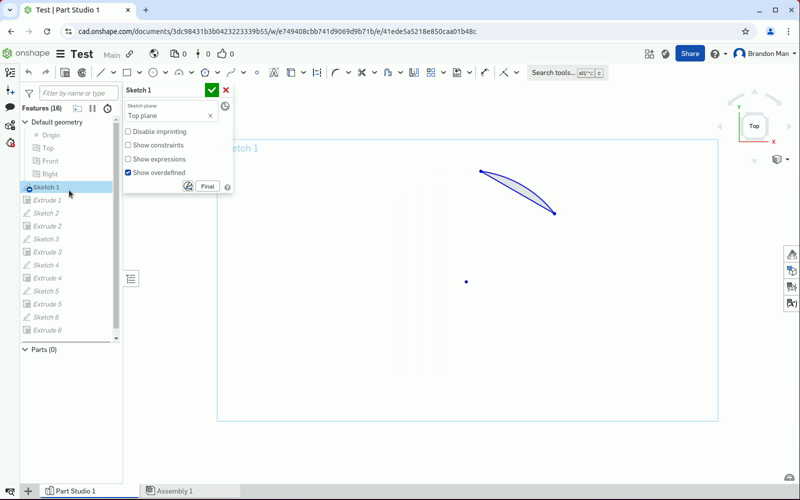
mouse_move(229, 92)
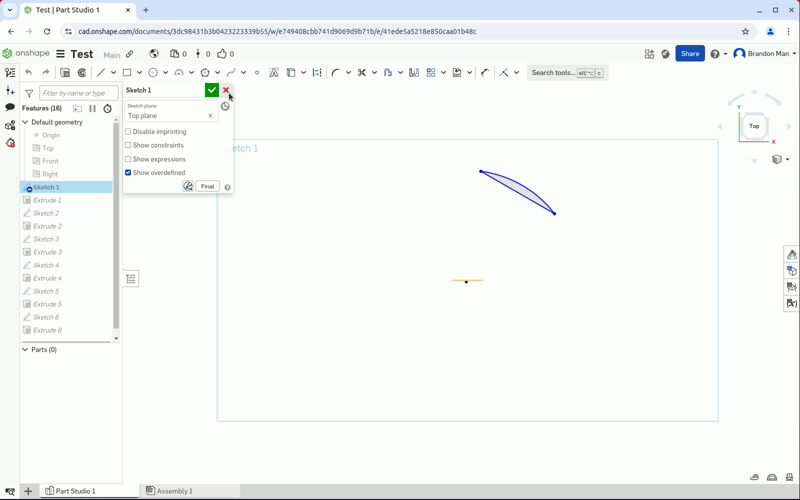
click(229, 92)
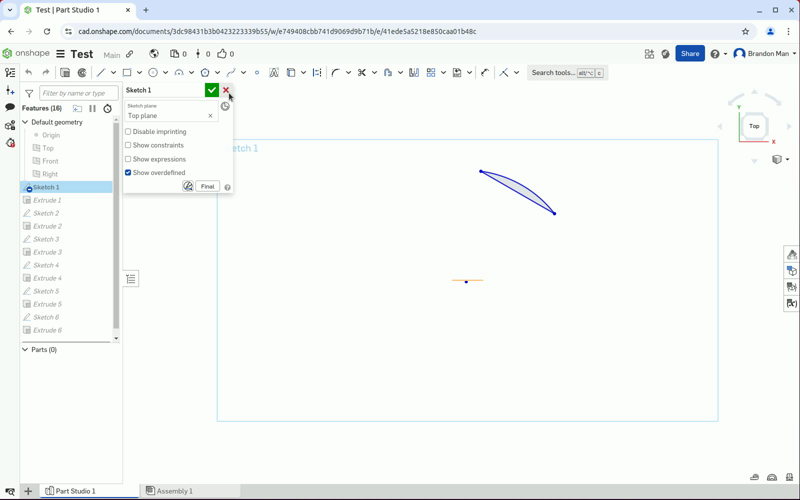
key(shift+s)
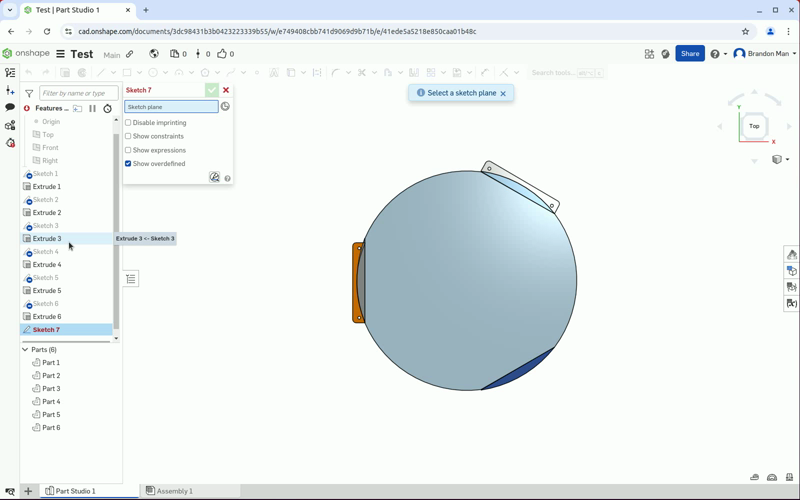
scroll(3)
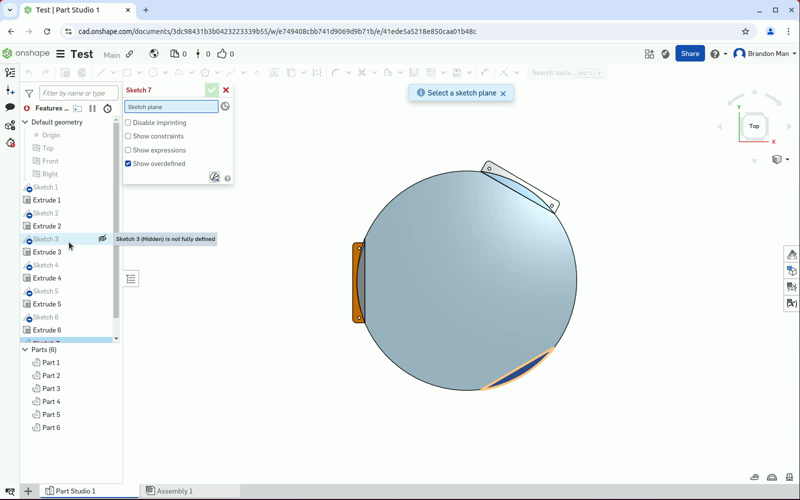
mouse_move(69, 150)
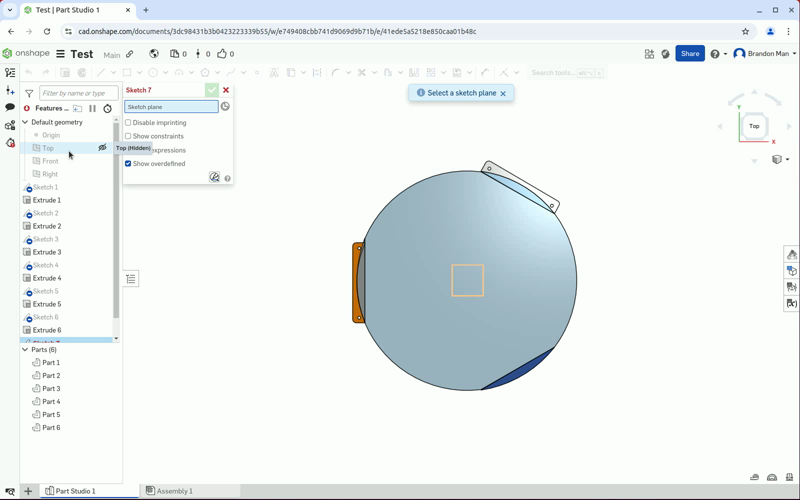
click(69, 150)
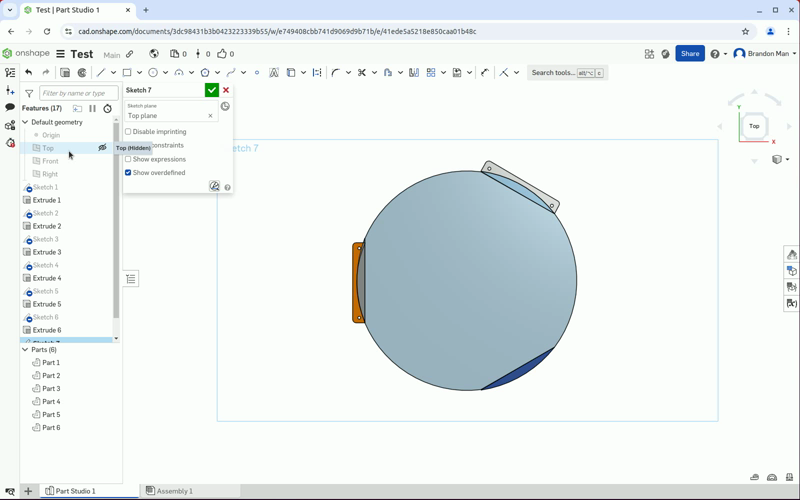
mouse_move(73, 352)
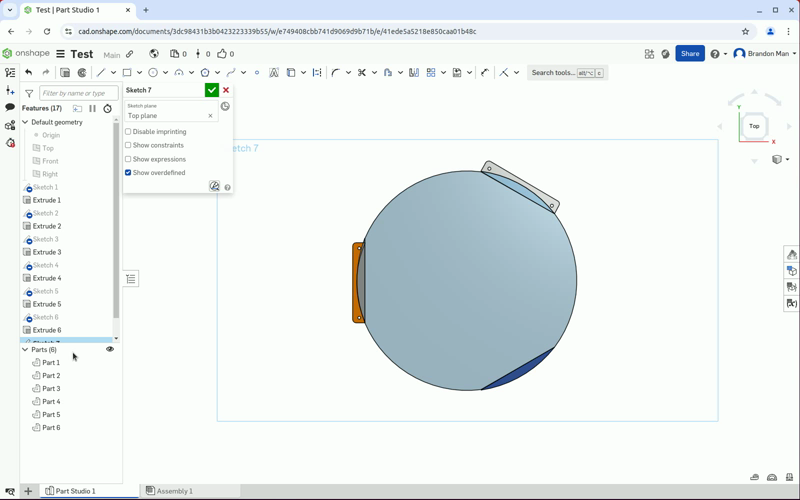
key(y)
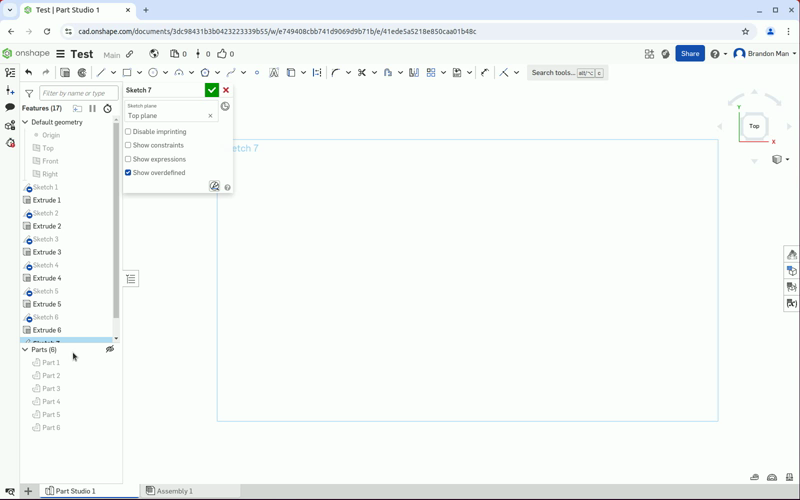
key(l)
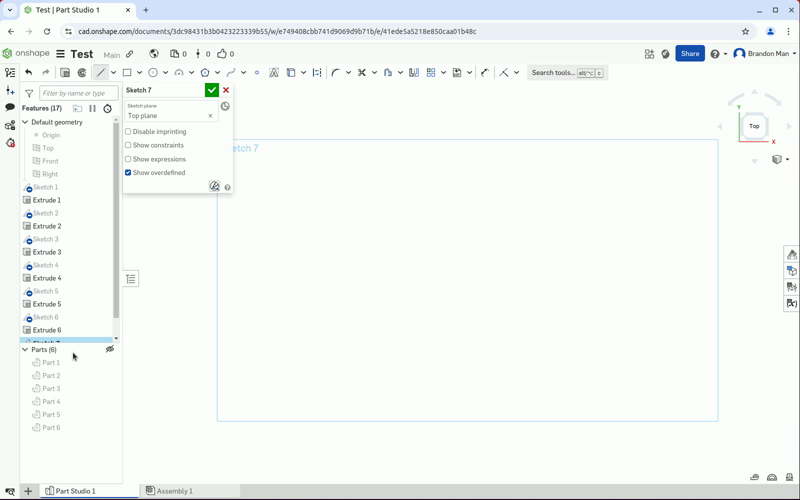
key_down(shift)
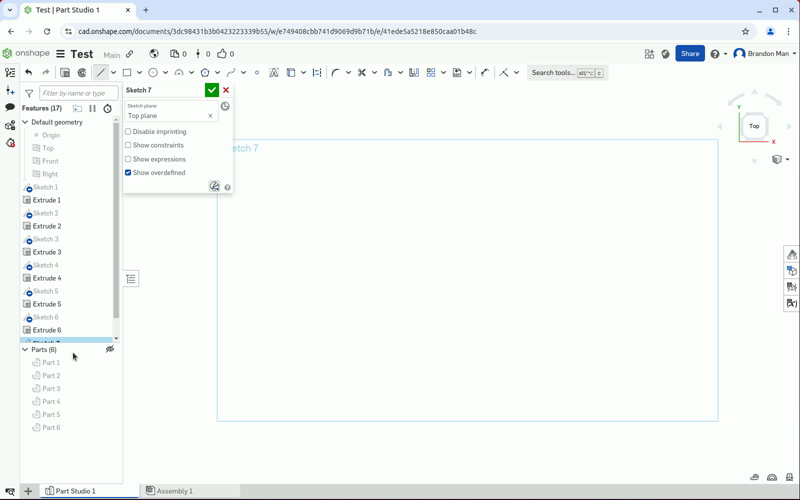
mouse_move(473, 386)
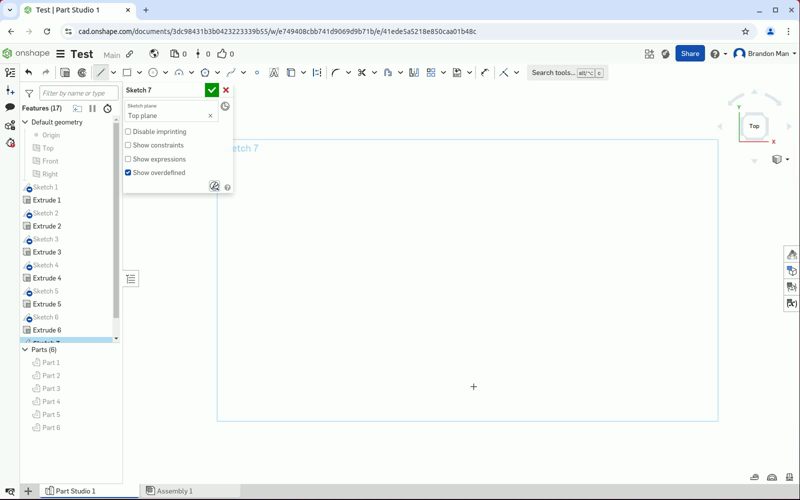
click(473, 386)
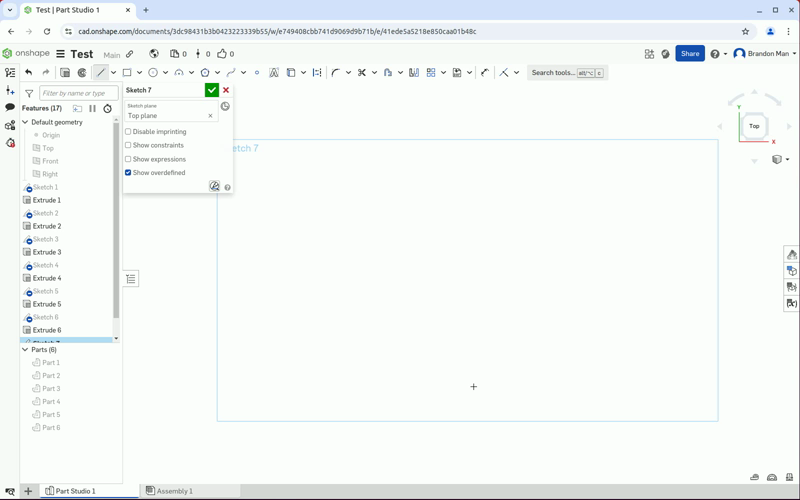
key_up(shift)
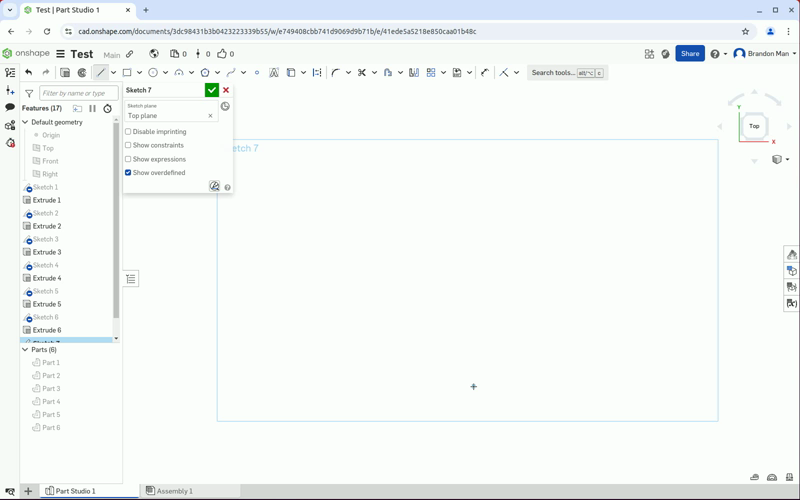
key_down(shift)
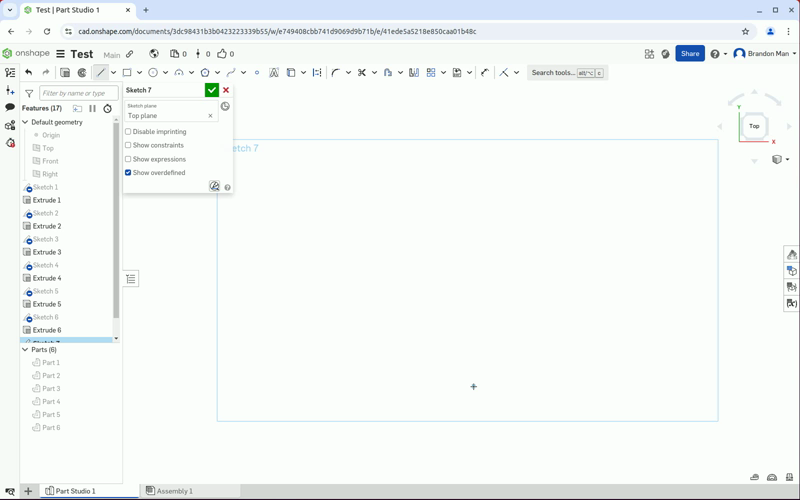
mouse_move(503, 386)
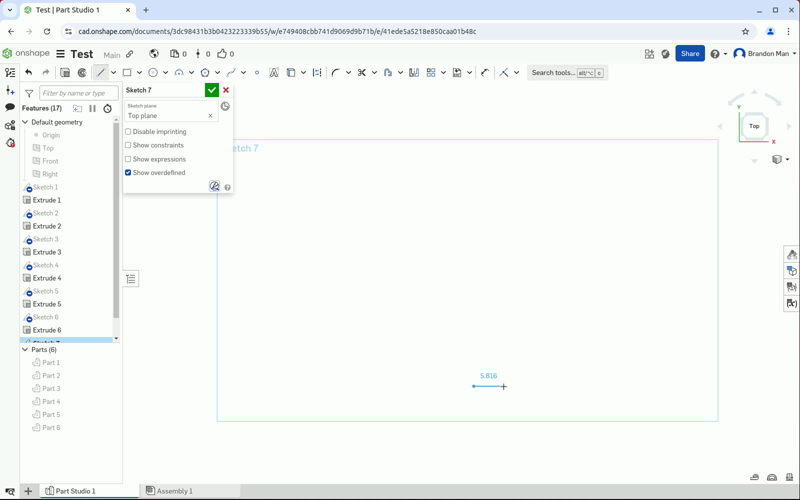
mouse_move(477, 393)
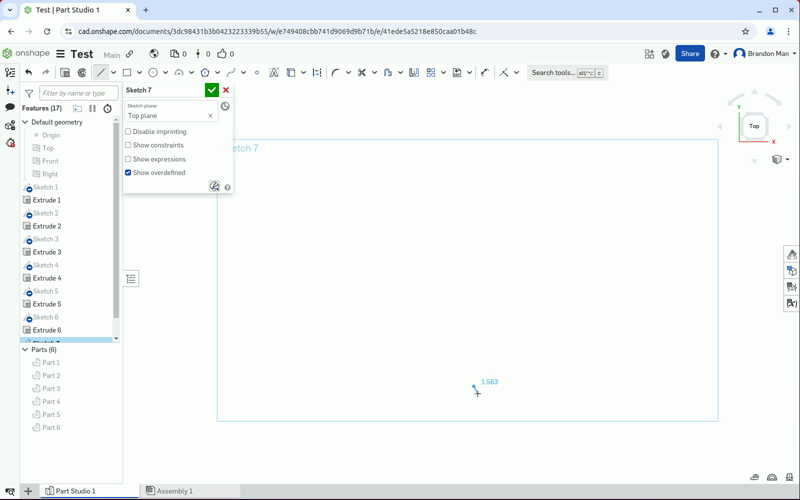
click(477, 393)
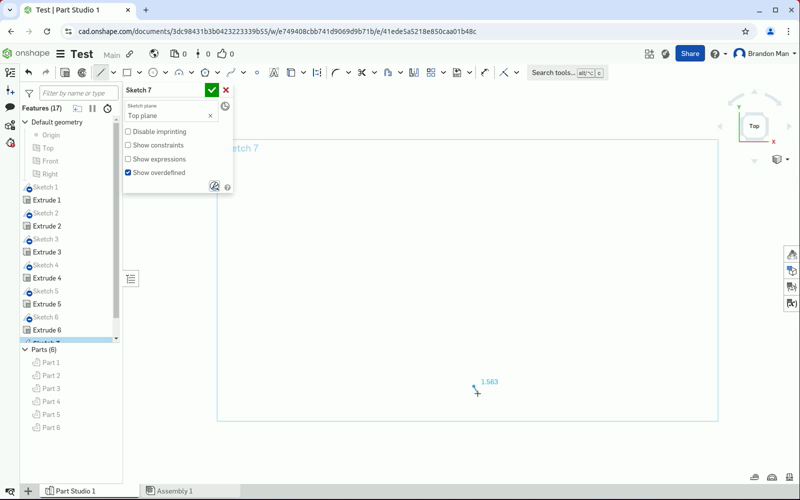
key_up(shift)
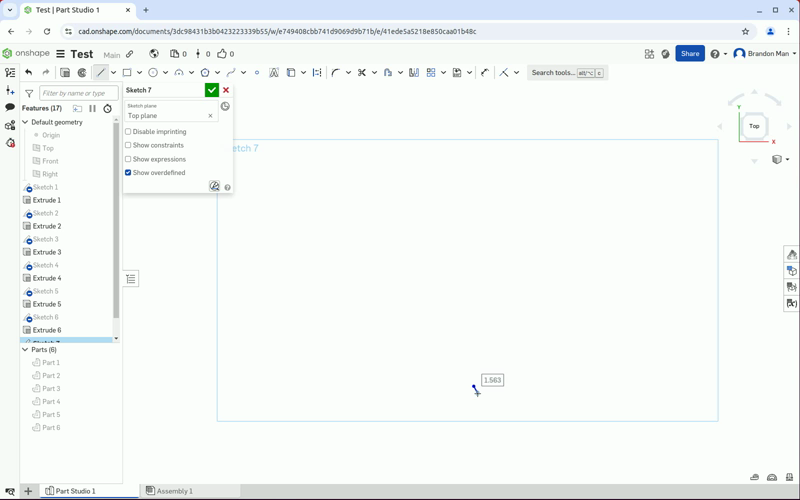
key(esc)
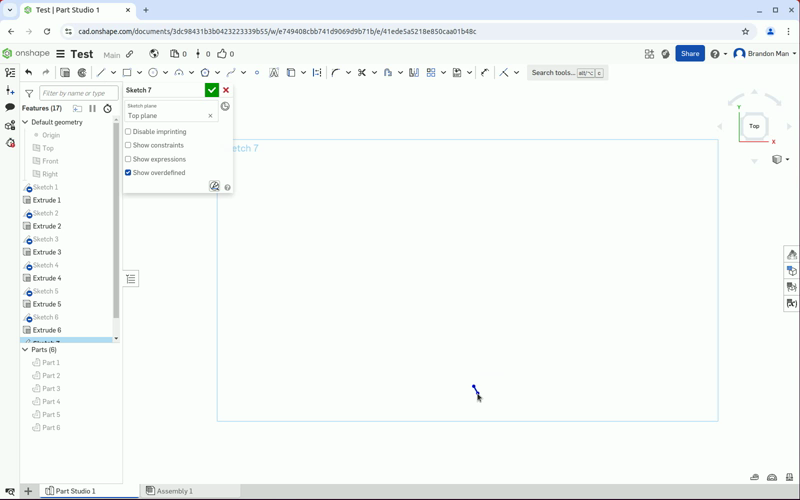
key(a)
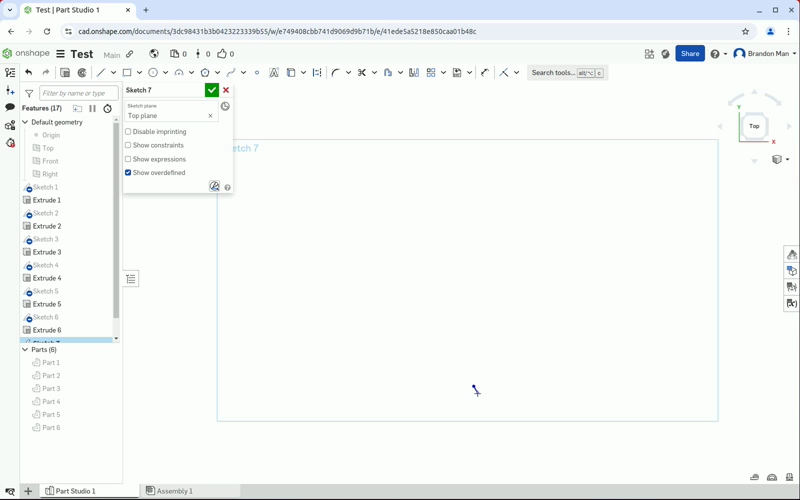
mouse_move(477, 393)
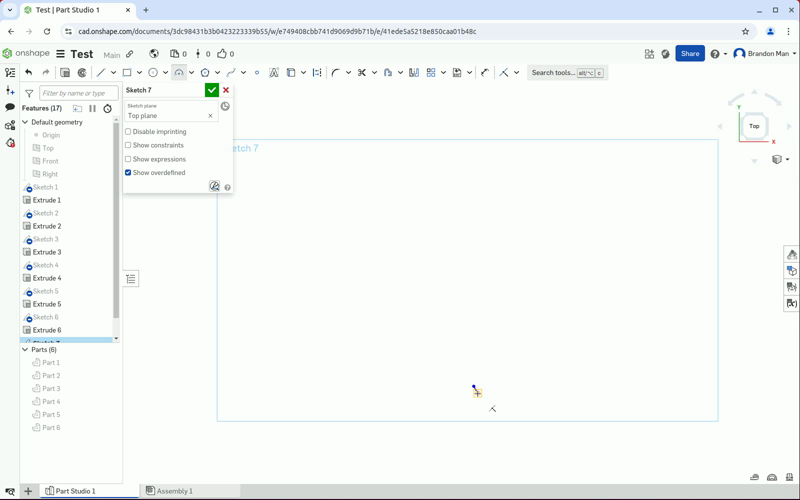
click(477, 393)
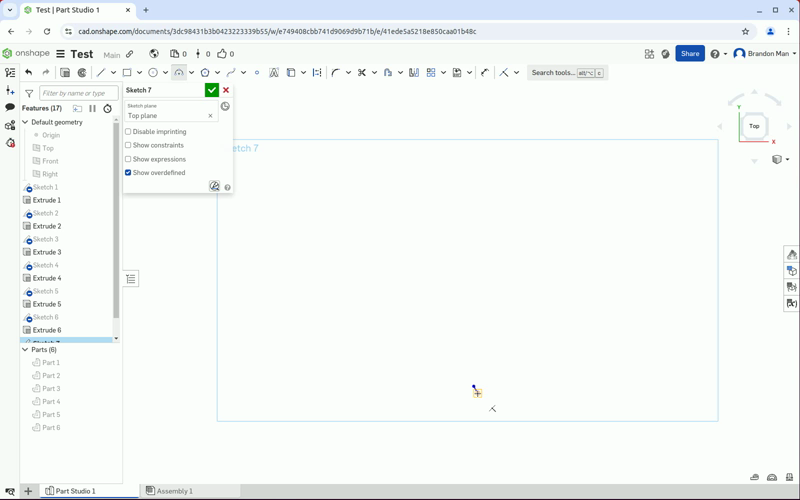
key_down(shift)
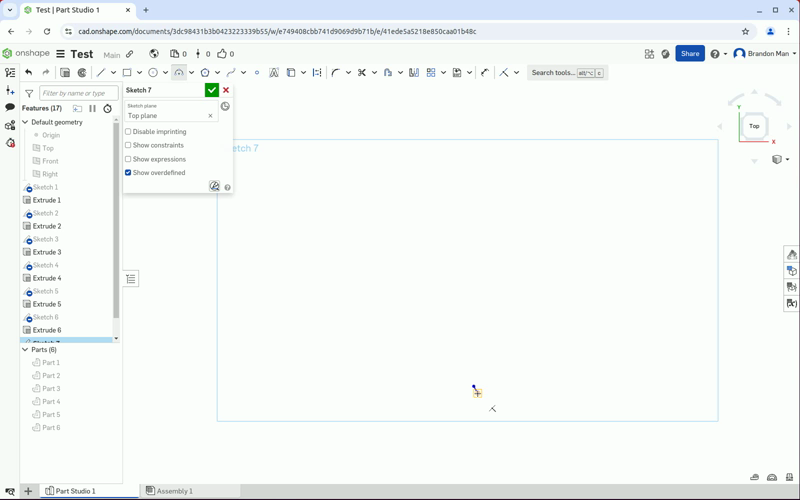
mouse_move(483, 394)
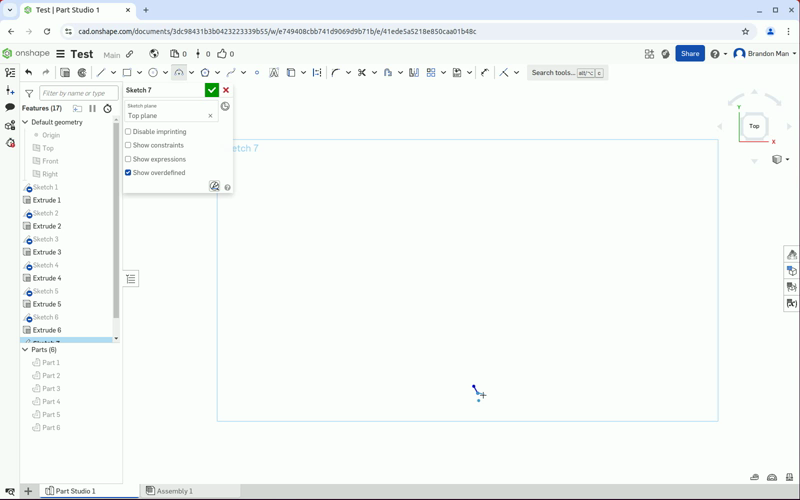
scroll(6)
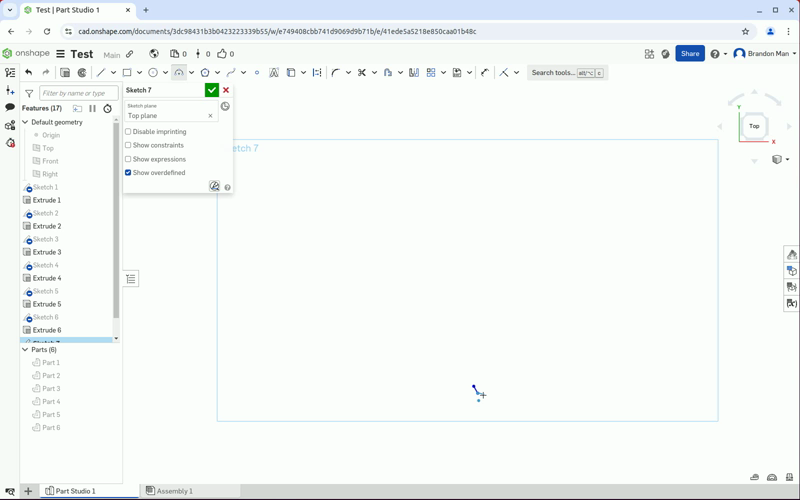
scroll(6)
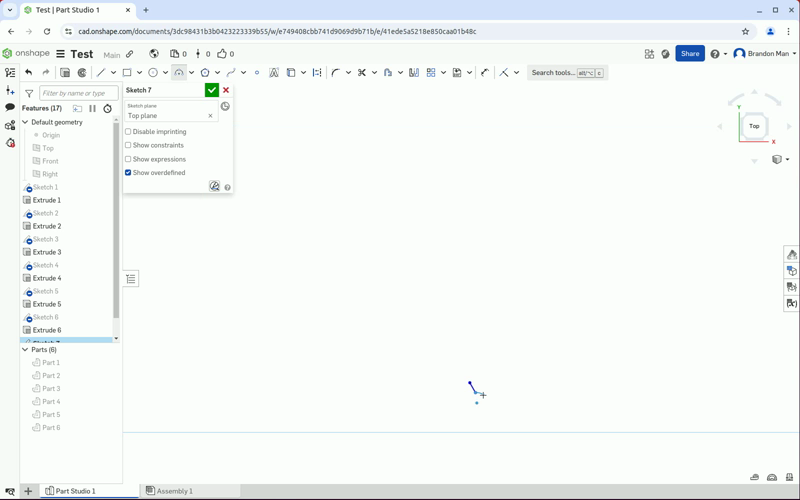
scroll(6)
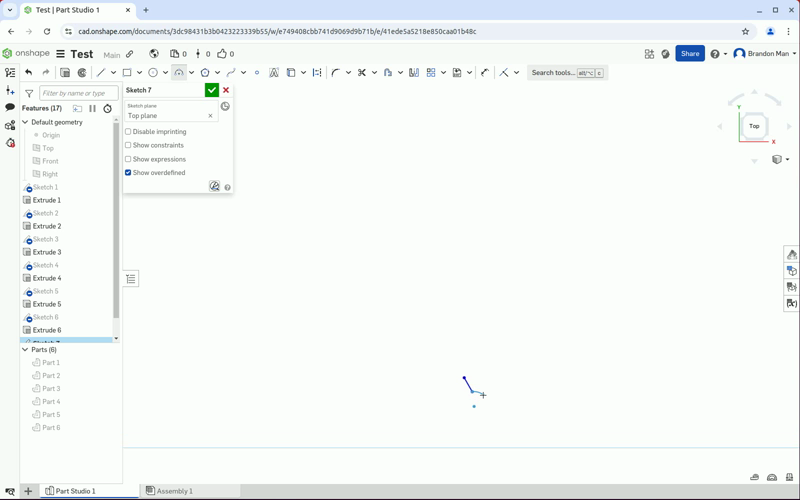
scroll(6)
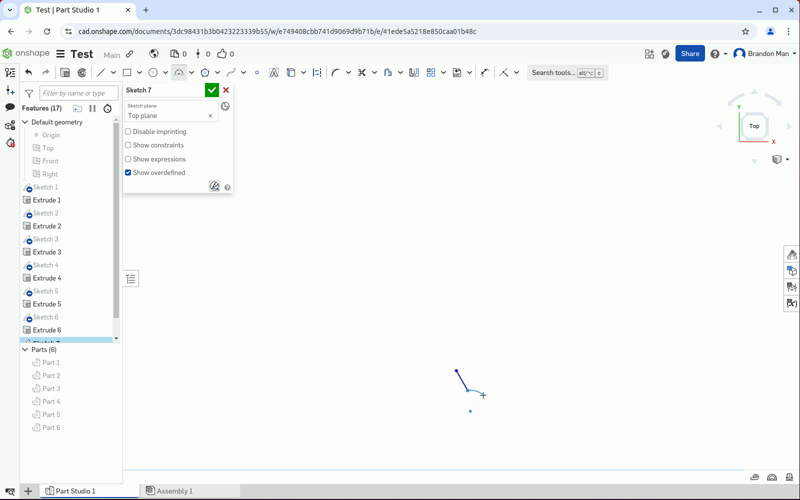
scroll(6)
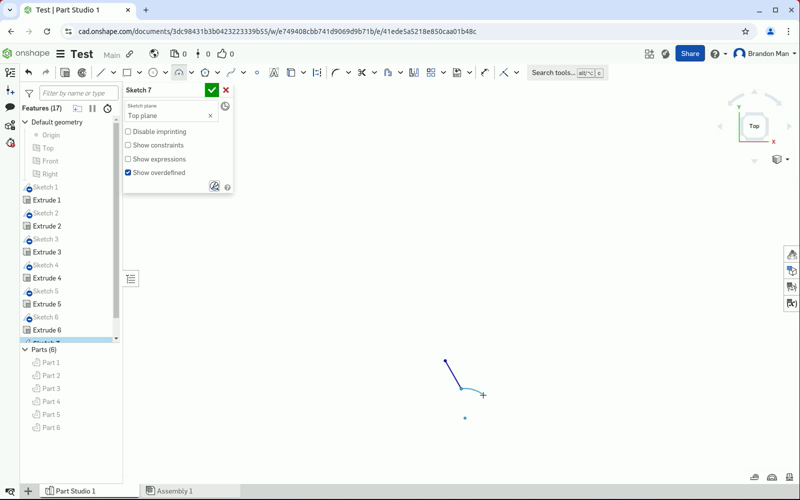
scroll(6)
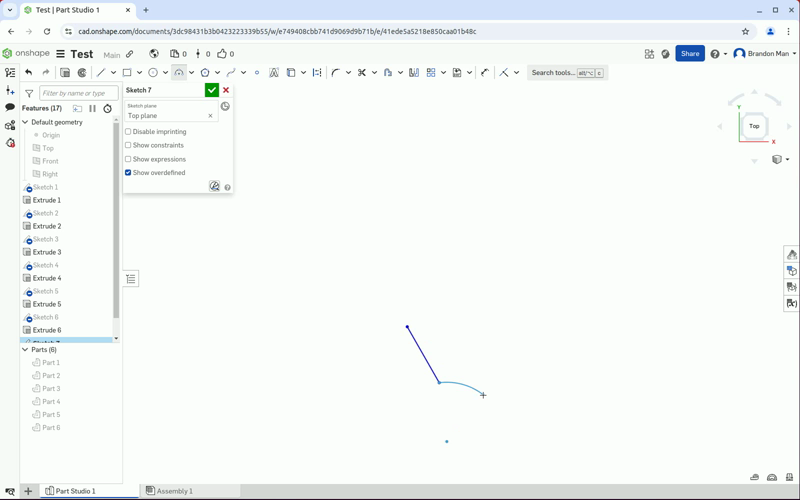
scroll(6)
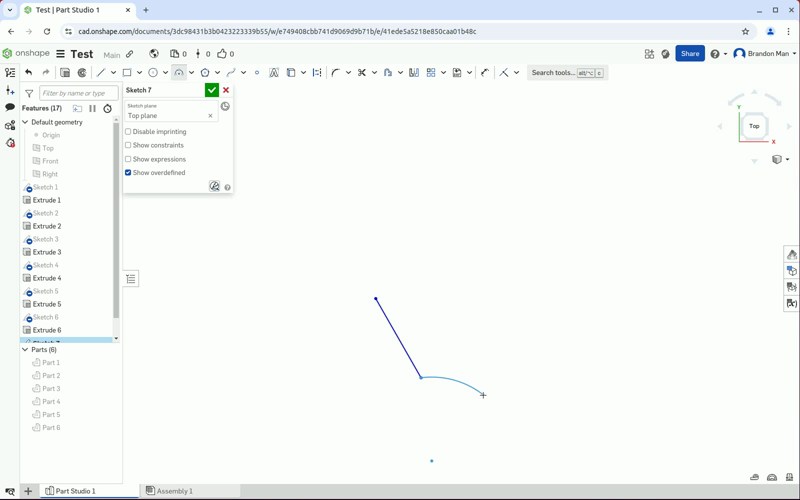
click(483, 394)
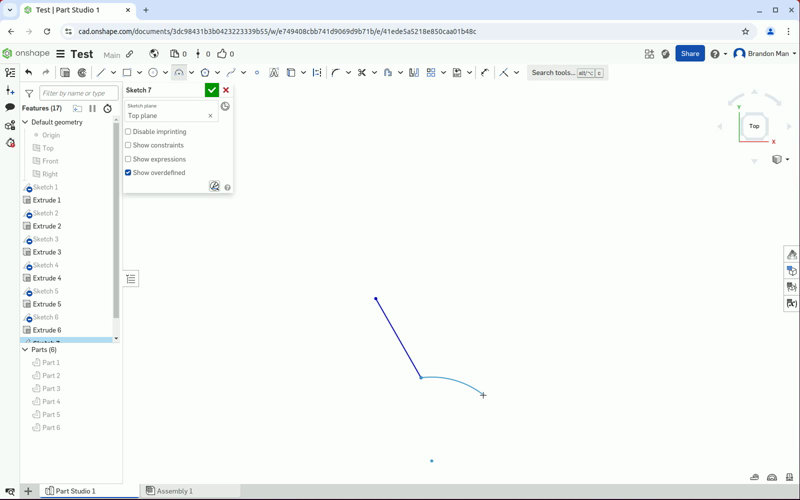
scroll(-6)
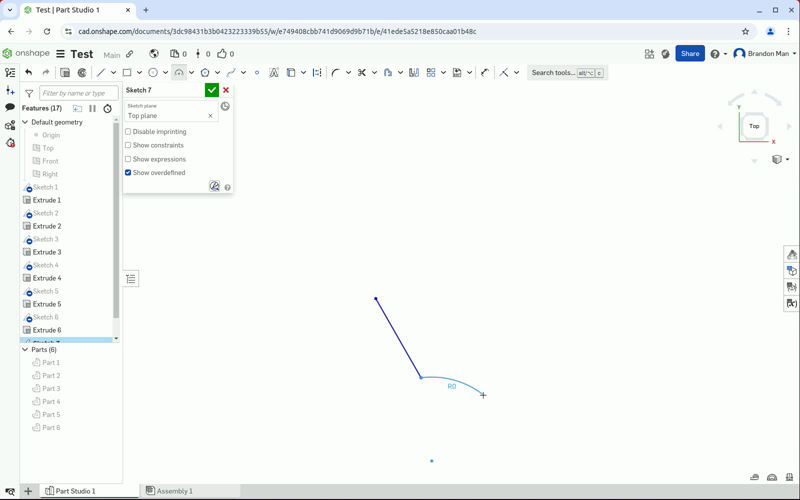
scroll(-6)
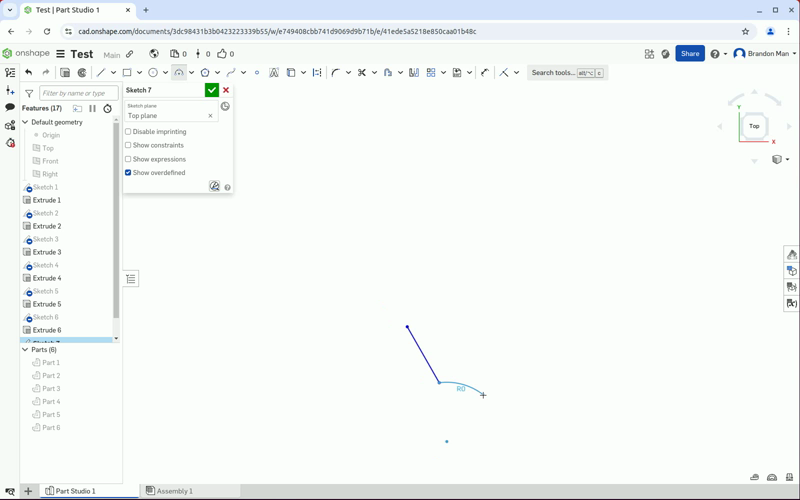
scroll(-6)
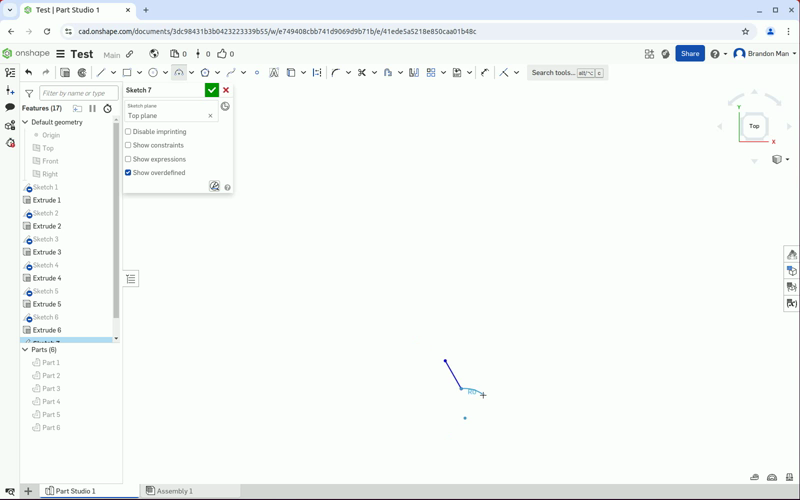
scroll(-6)
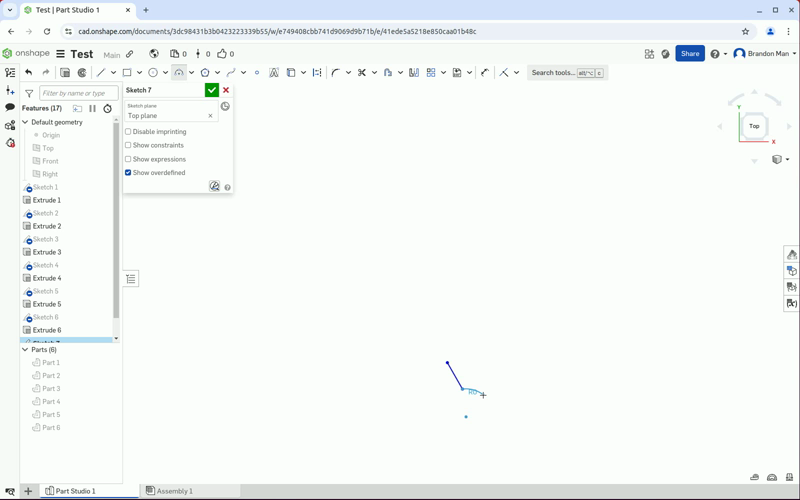
scroll(-6)
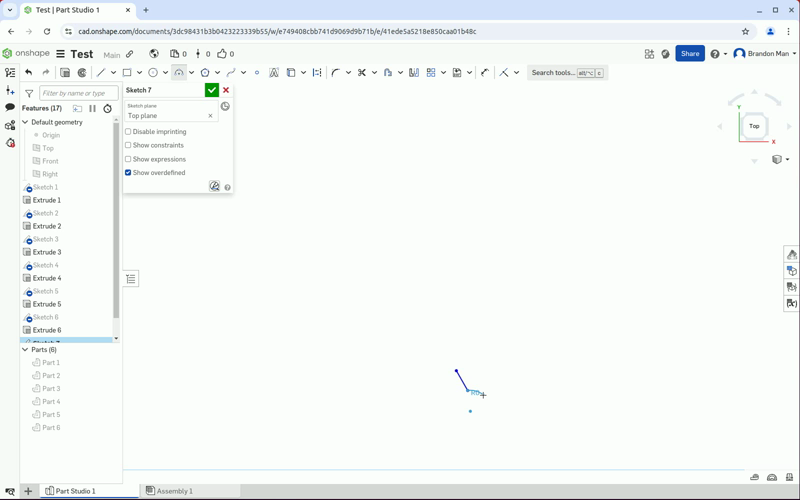
scroll(-6)
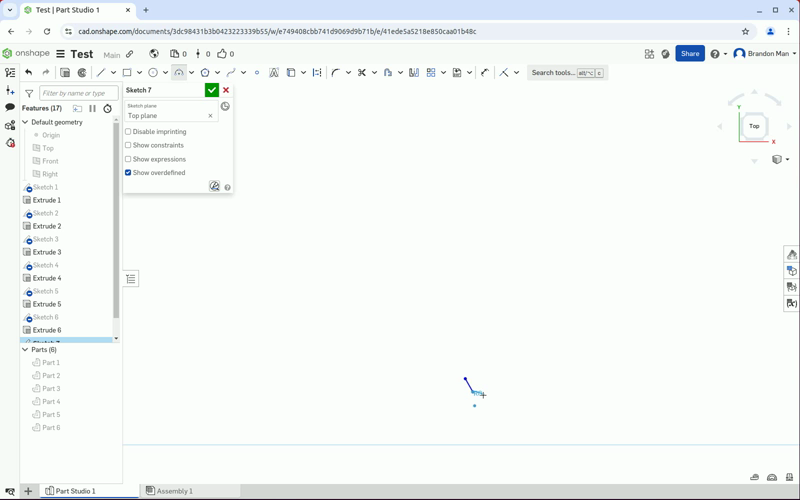
scroll(-6)
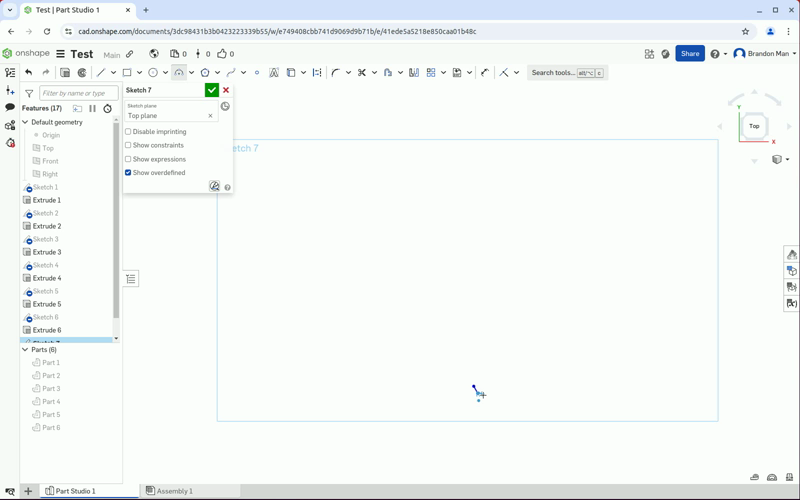
mouse_move(480, 395)
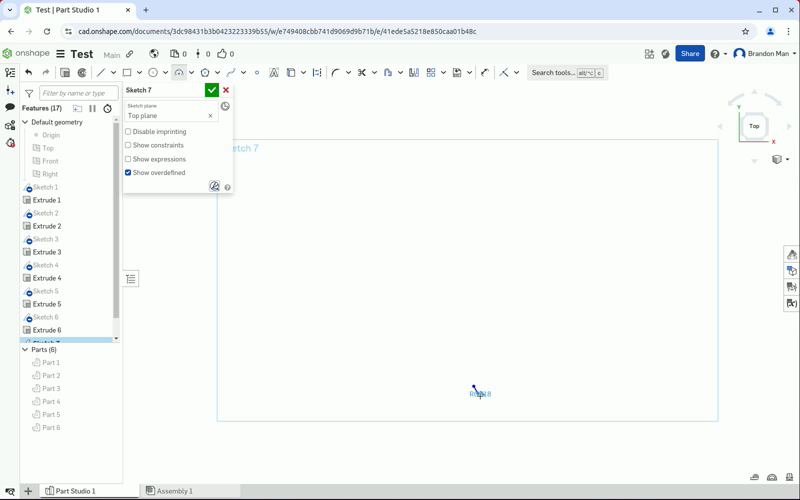
scroll(6)
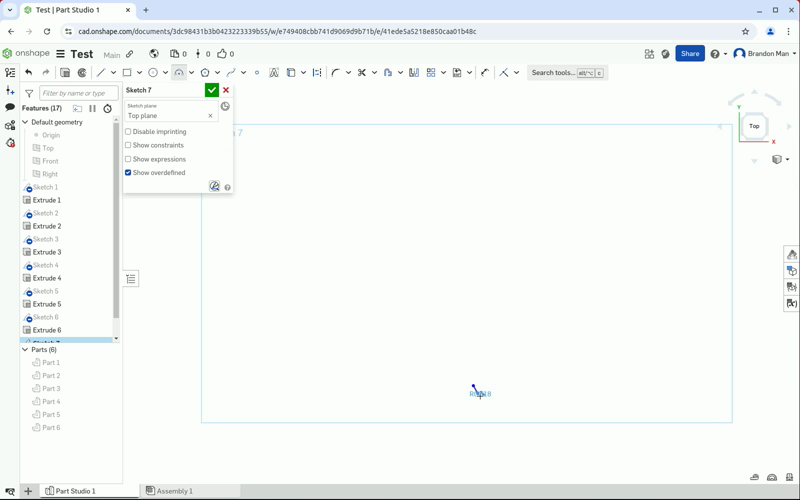
scroll(6)
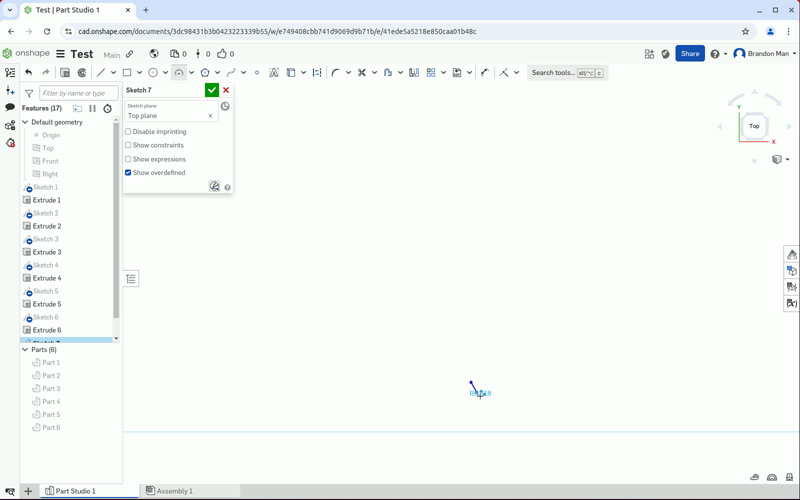
scroll(6)
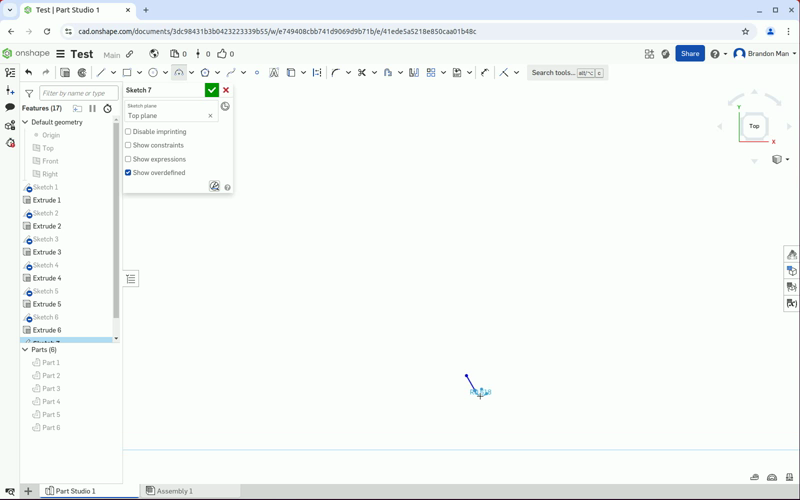
scroll(6)
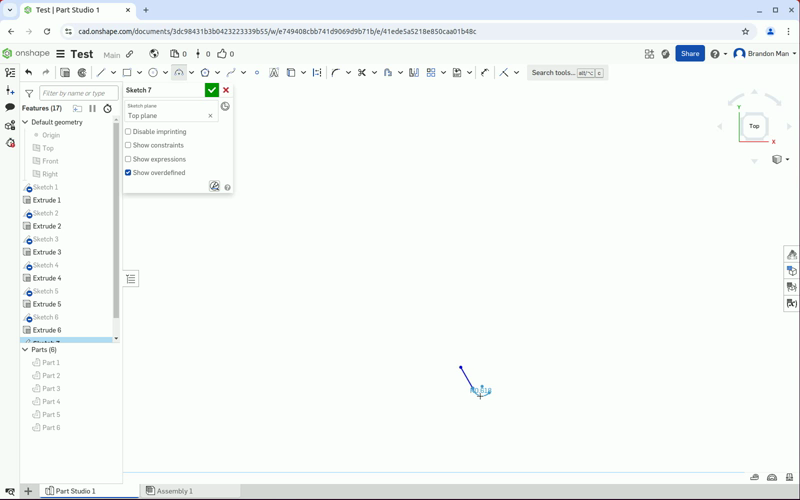
scroll(6)
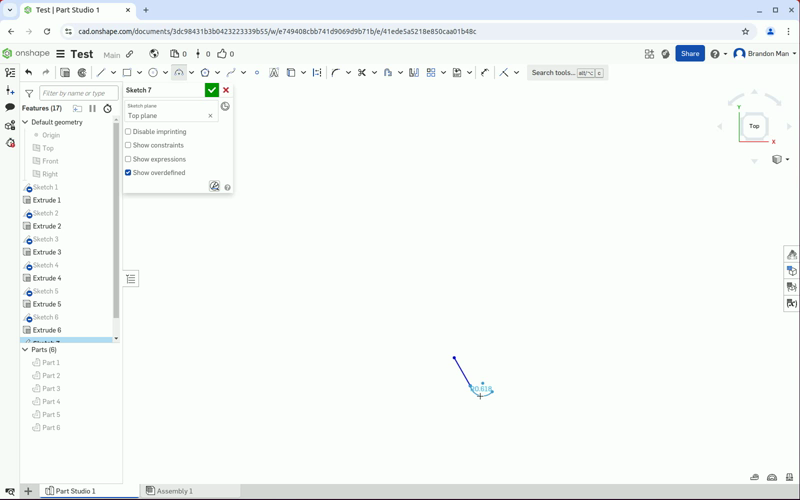
scroll(6)
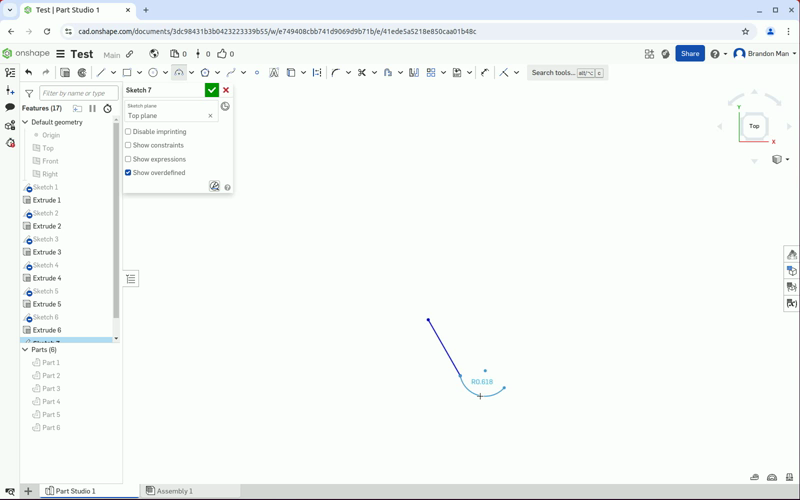
scroll(6)
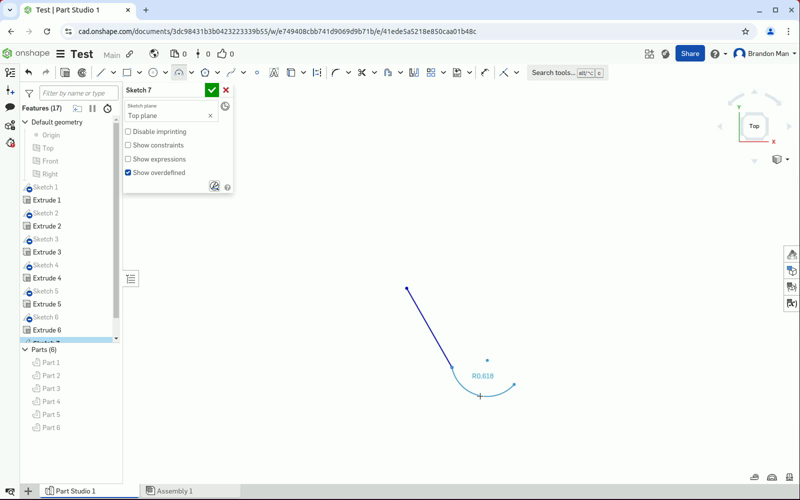
click(480, 395)
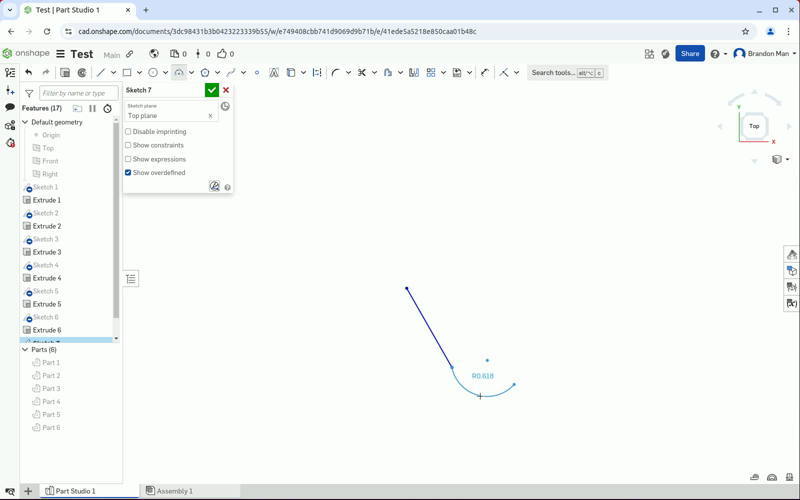
scroll(-6)
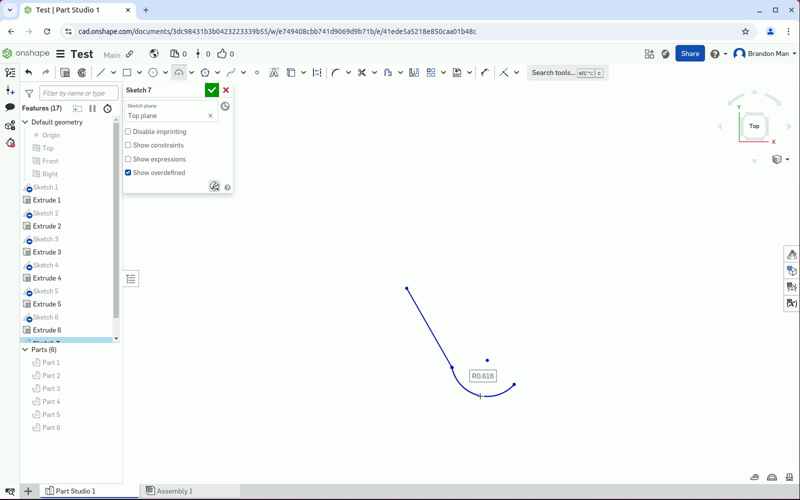
scroll(-6)
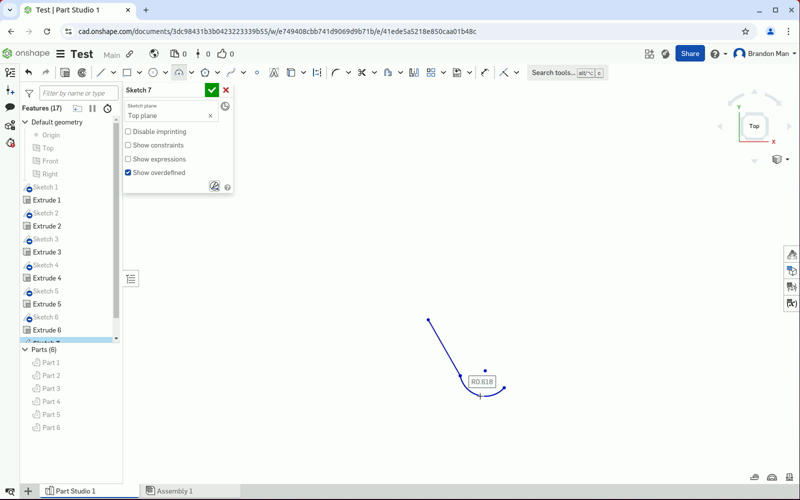
scroll(-6)
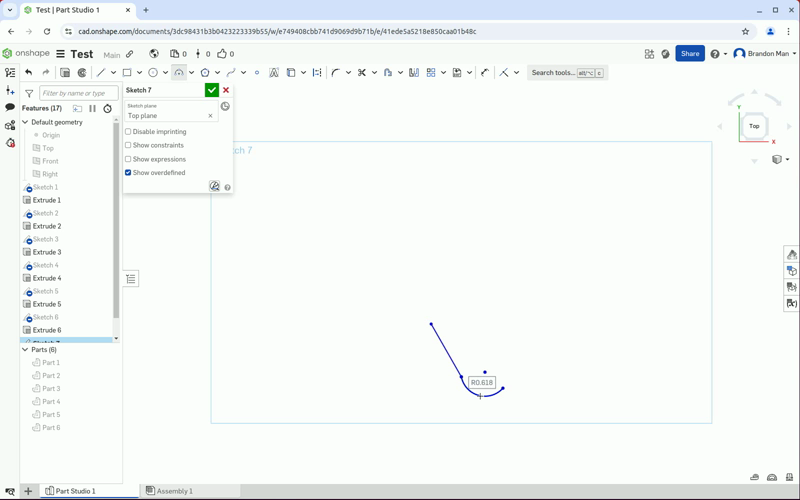
scroll(-6)
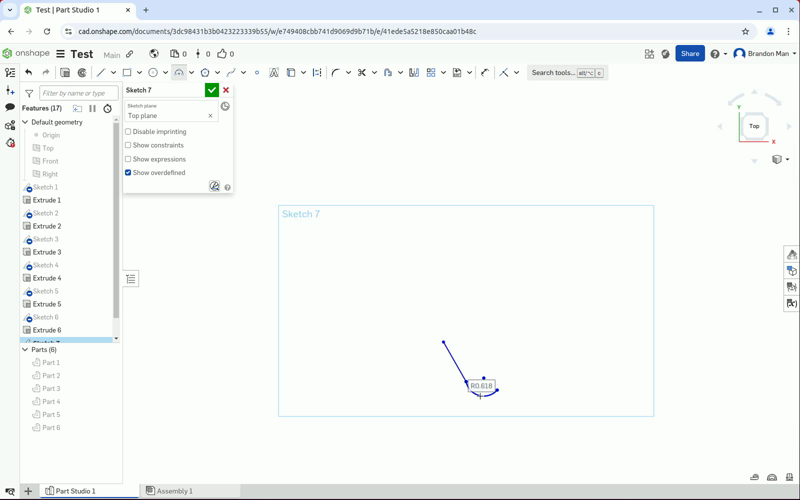
scroll(-6)
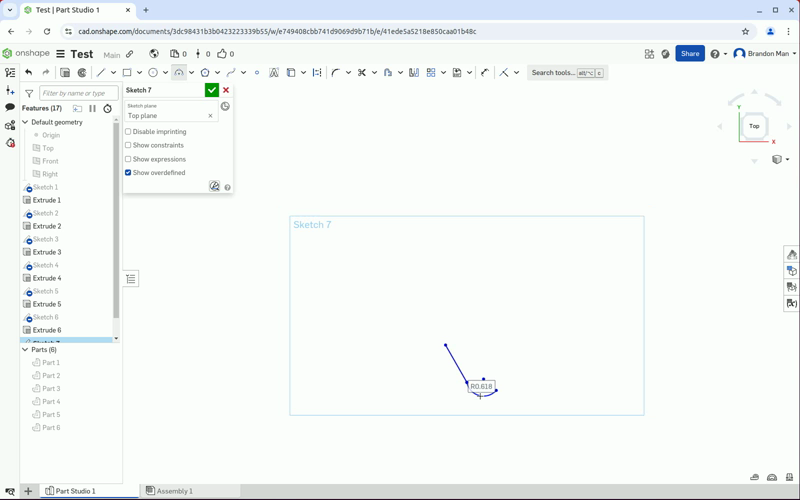
scroll(-6)
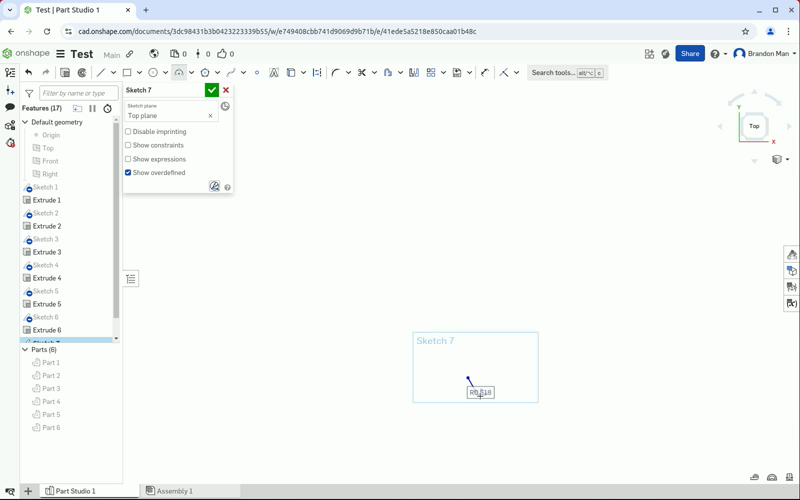
scroll(-6)
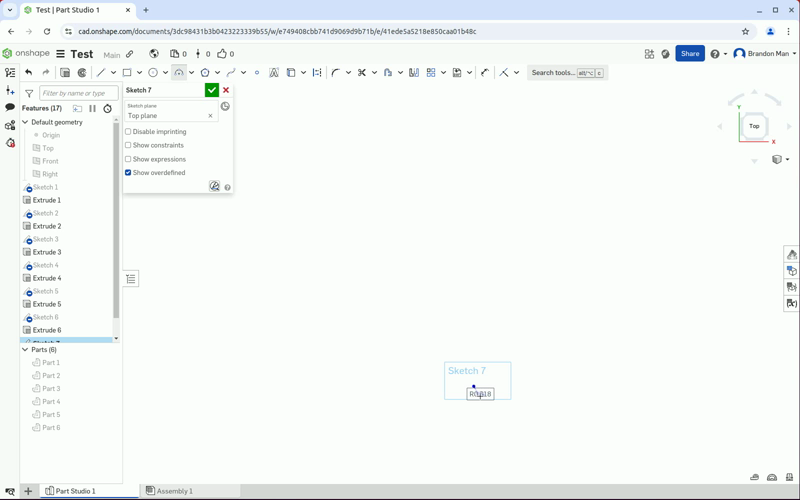
key_up(shift)
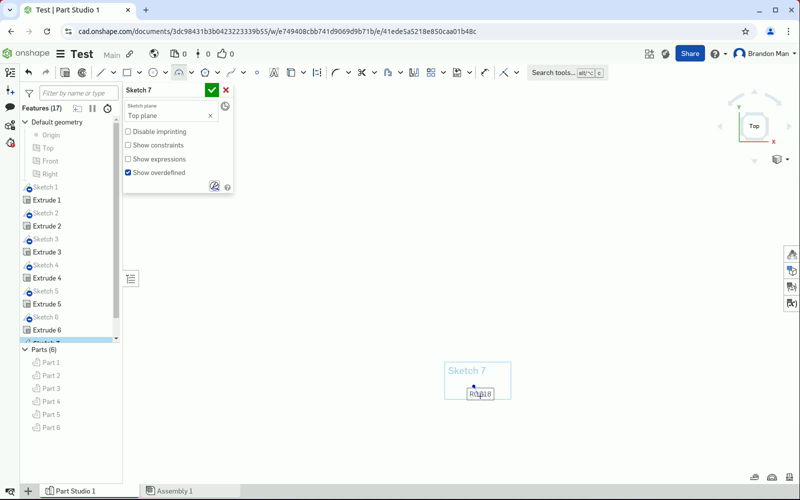
key(esc)
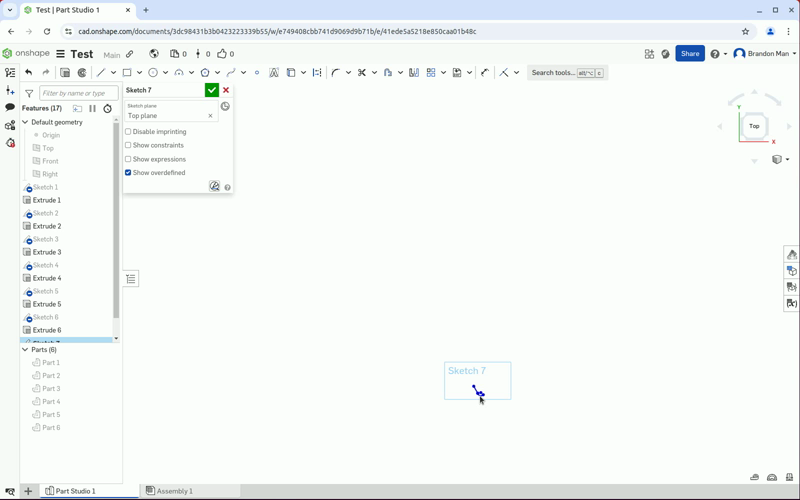
key(l)
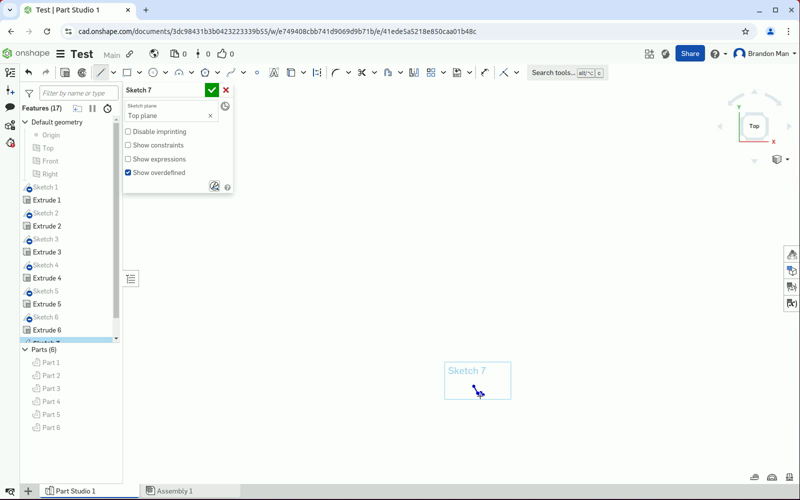
mouse_move(483, 394)
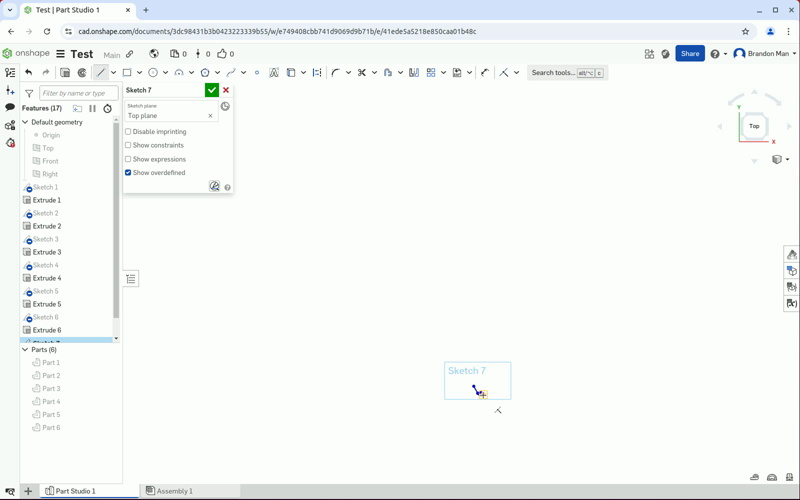
scroll(6)
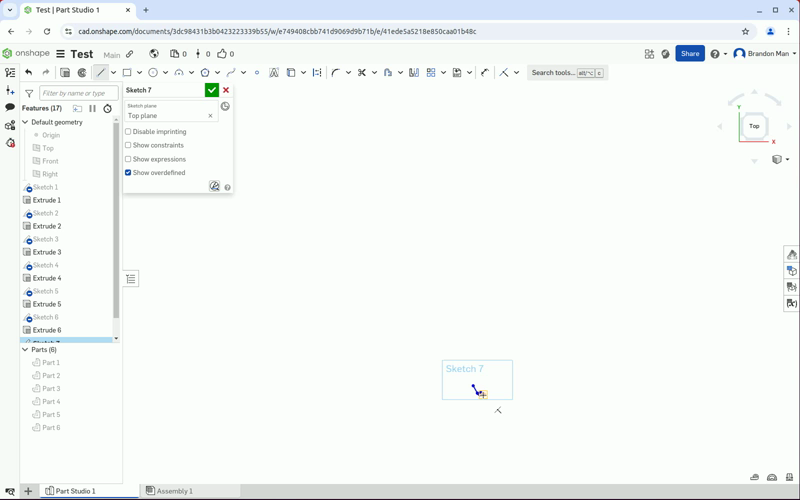
scroll(6)
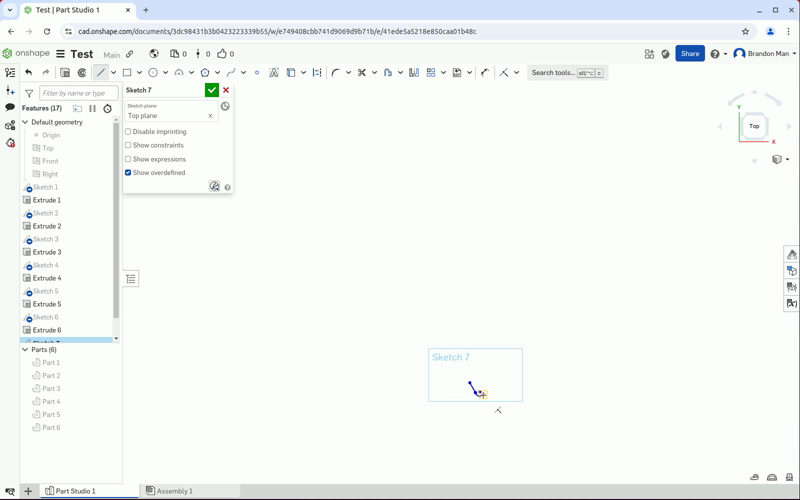
scroll(6)
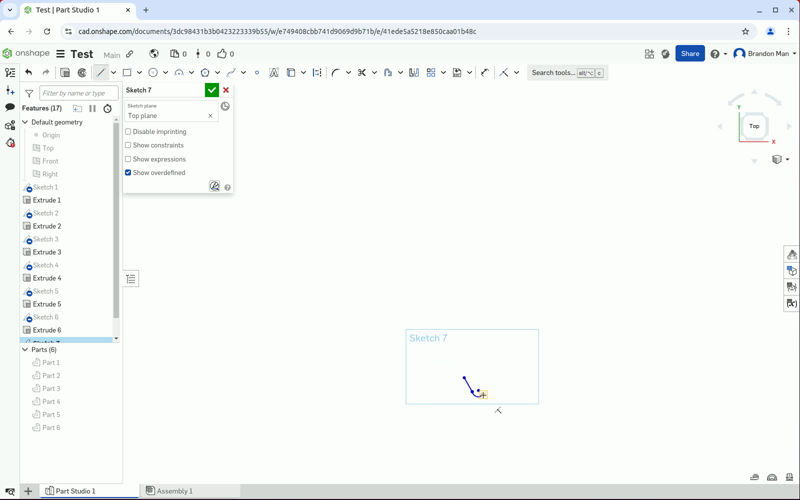
scroll(6)
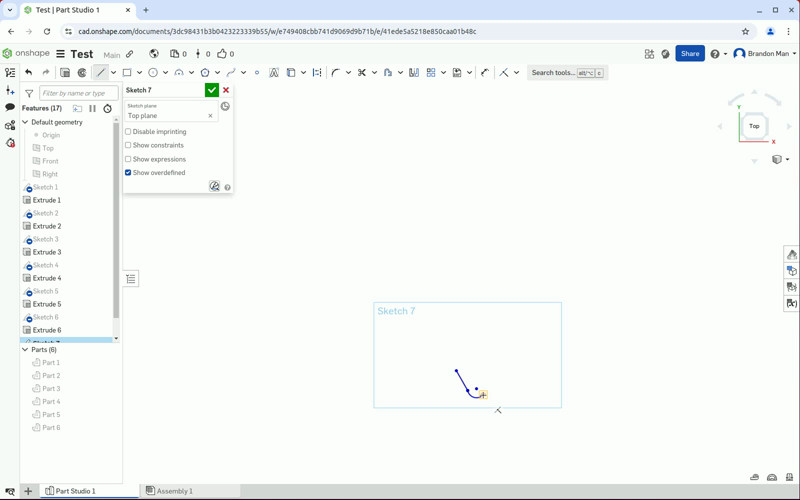
scroll(6)
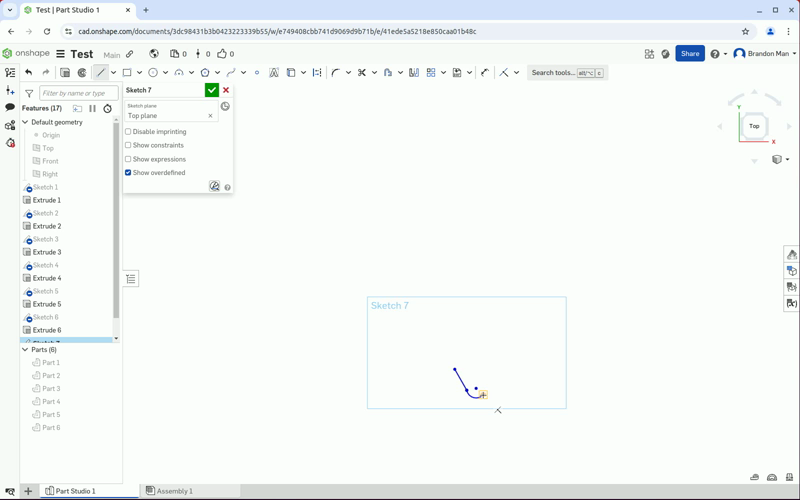
scroll(6)
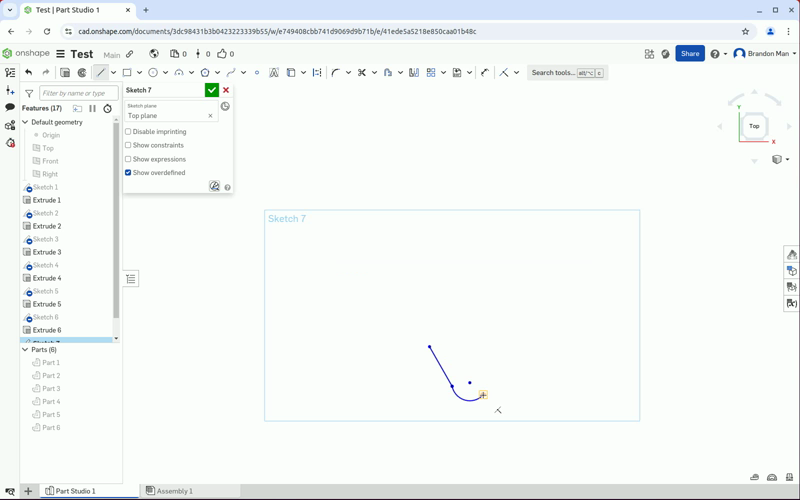
scroll(6)
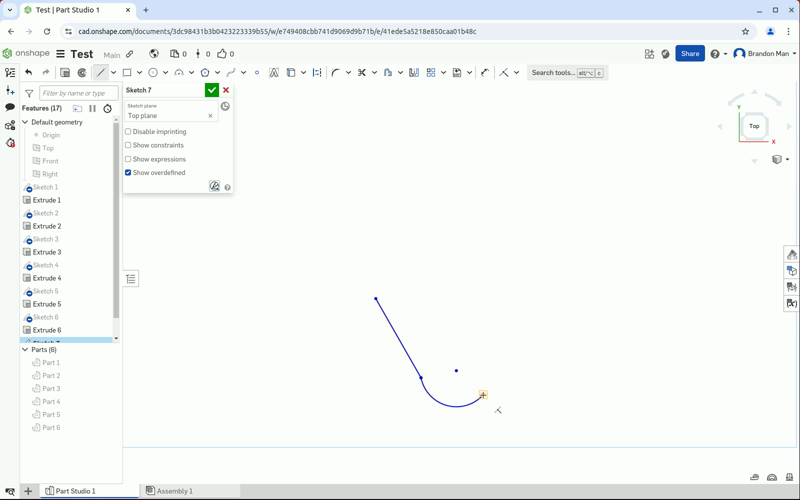
click(483, 394)
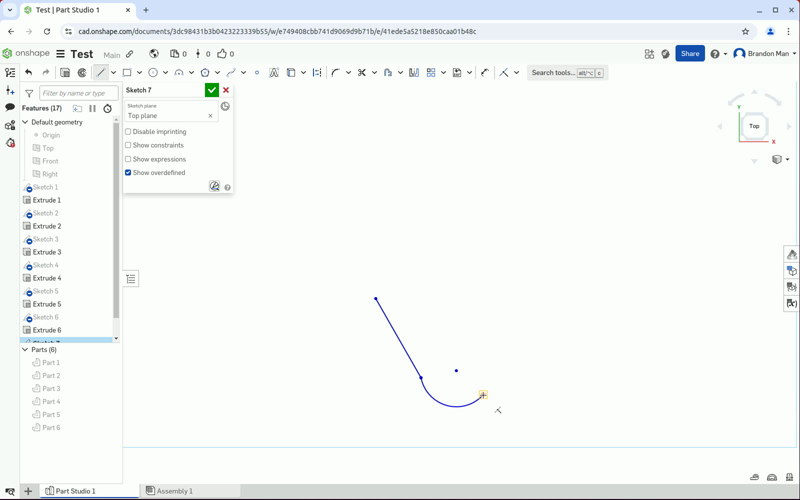
scroll(-6)
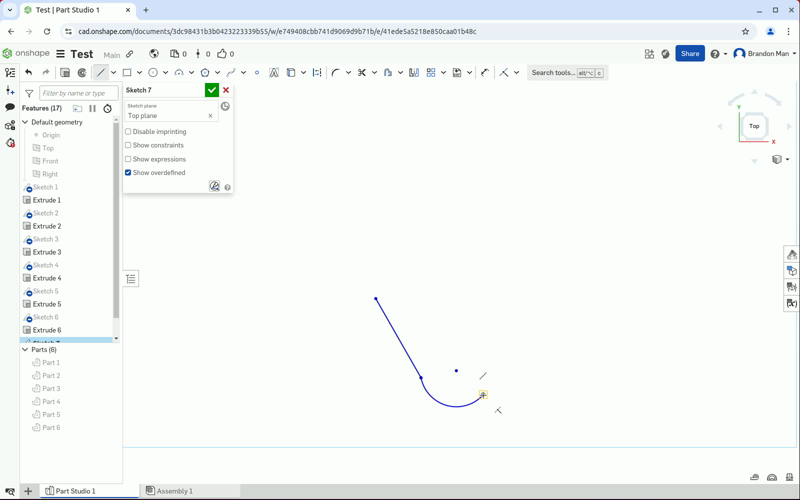
scroll(-6)
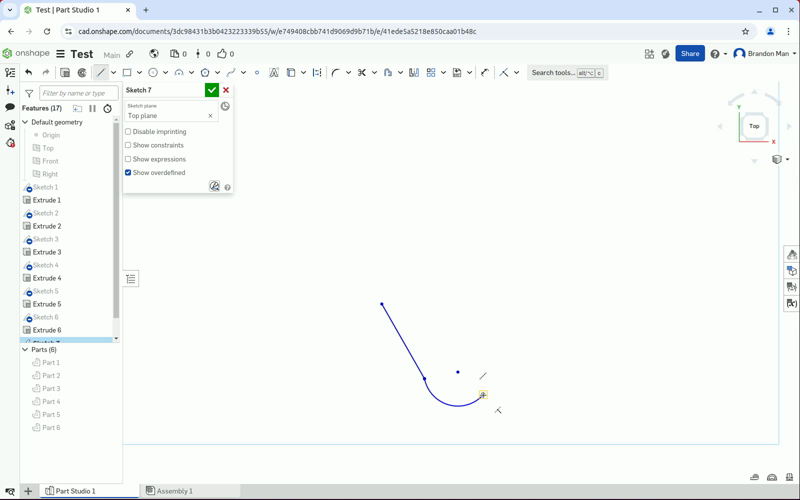
scroll(-6)
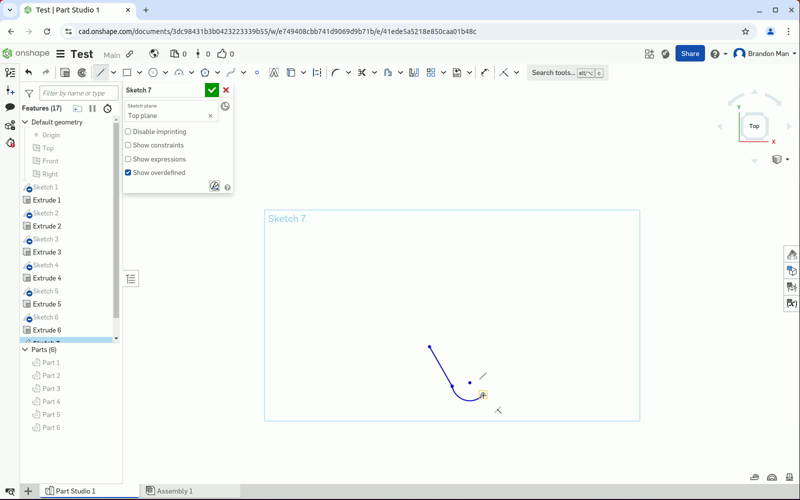
scroll(-6)
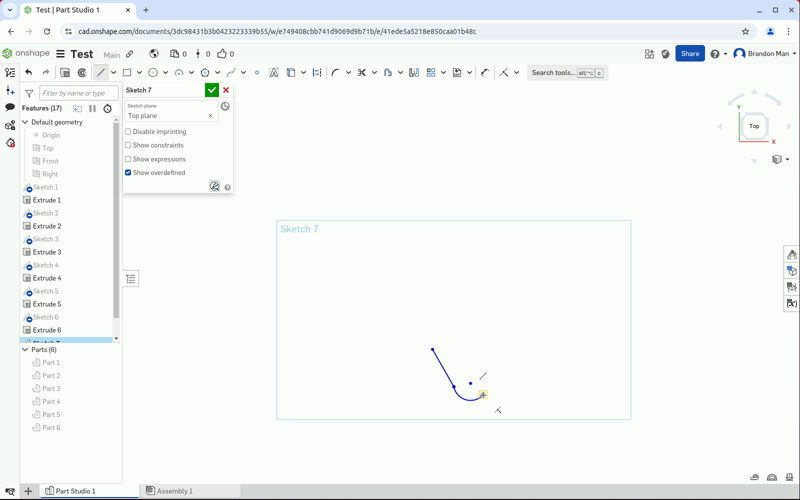
scroll(-6)
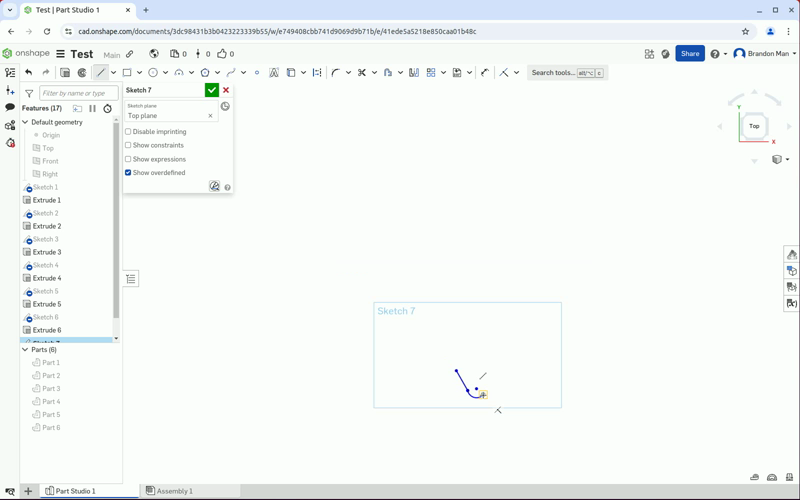
scroll(-6)
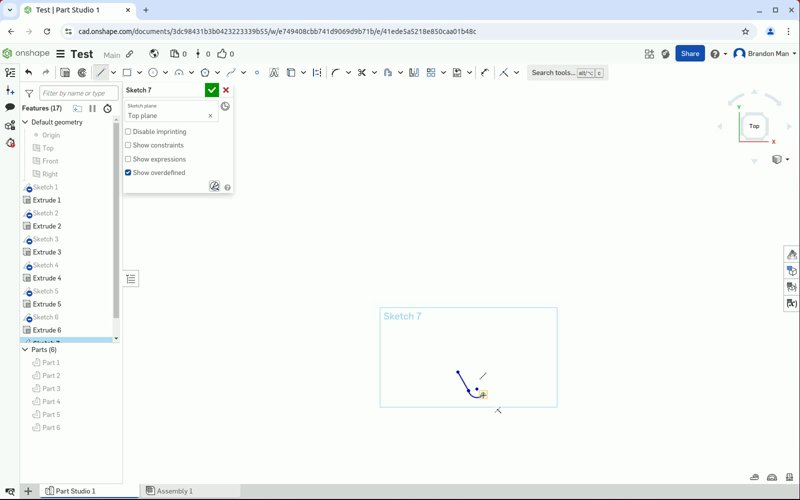
scroll(-6)
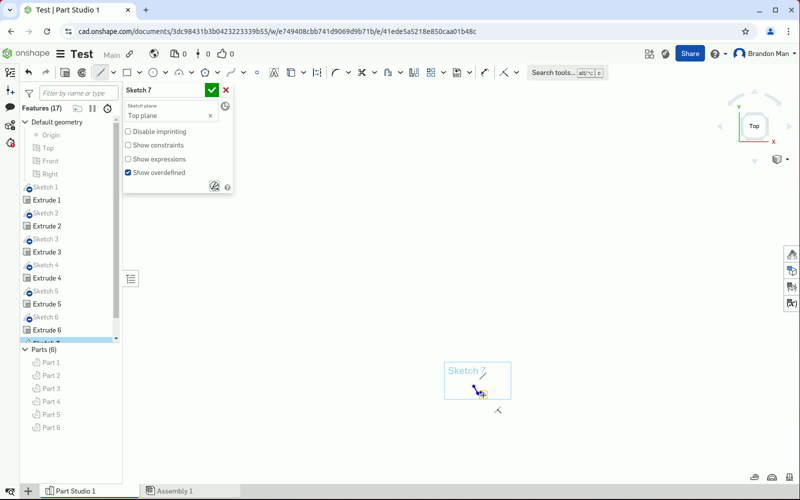
key_down(shift)
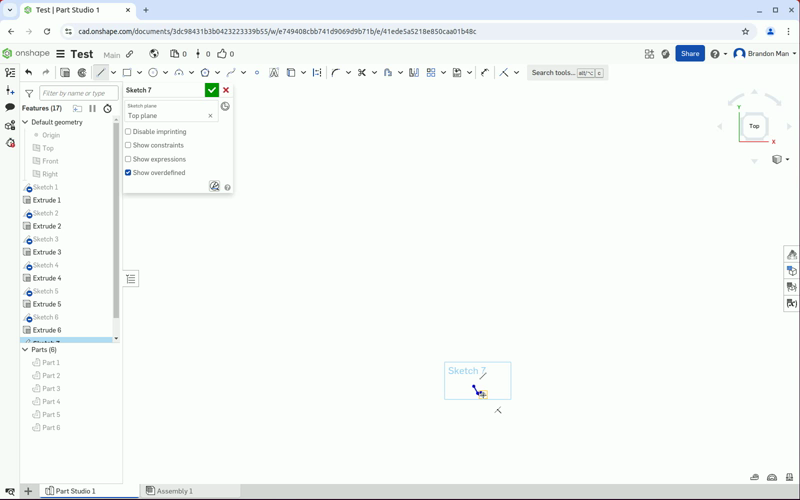
mouse_move(546, 357)
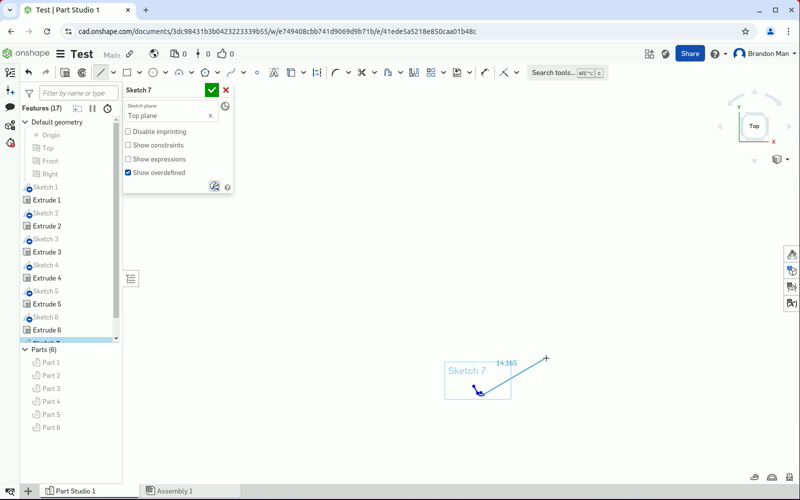
click(546, 357)
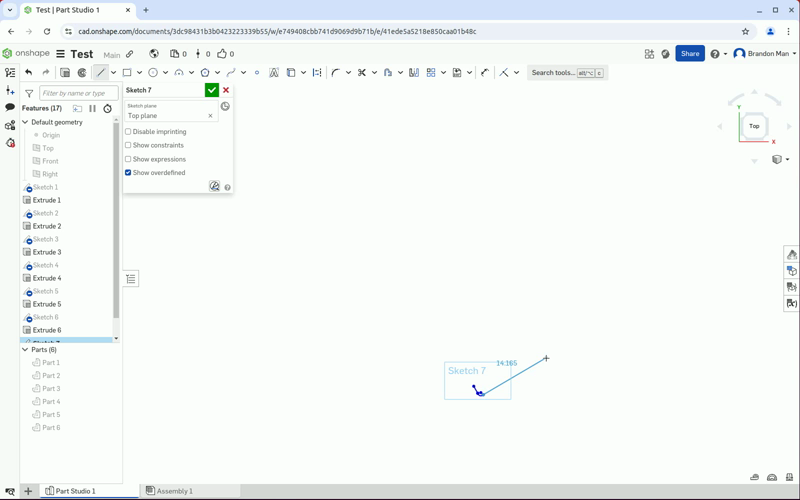
key_up(shift)
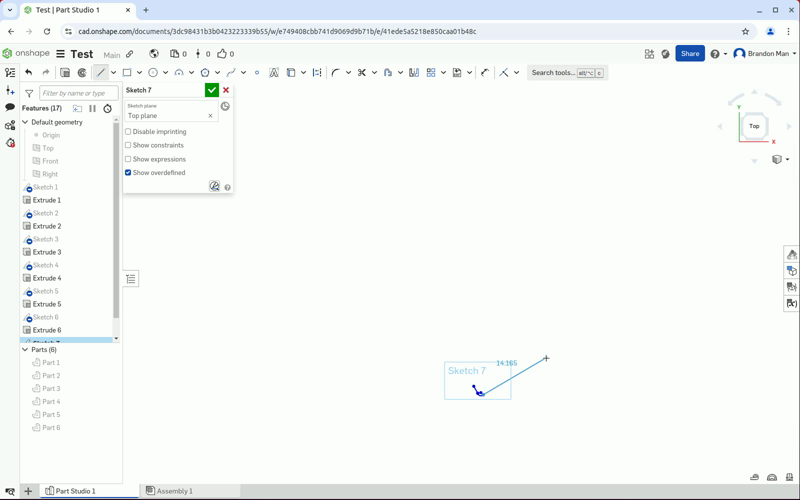
key(esc)
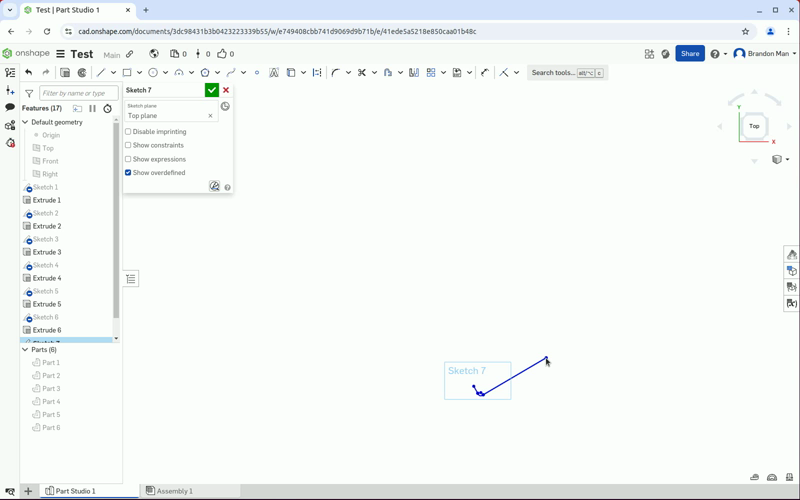
key(a)
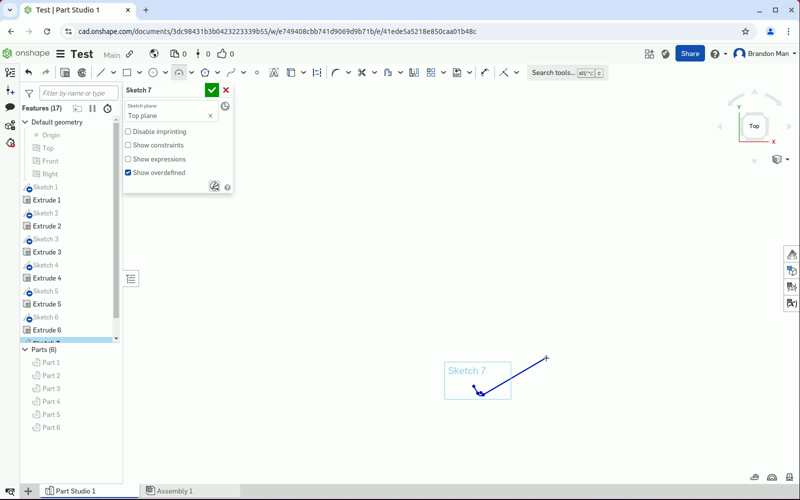
mouse_move(546, 357)
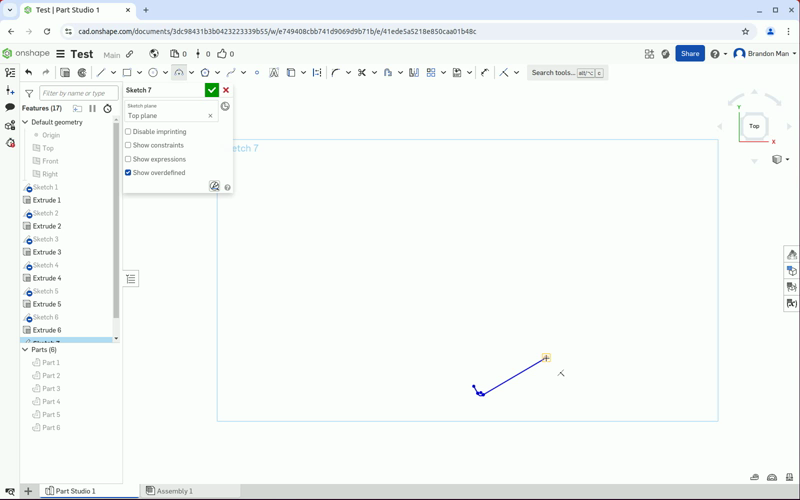
click(546, 357)
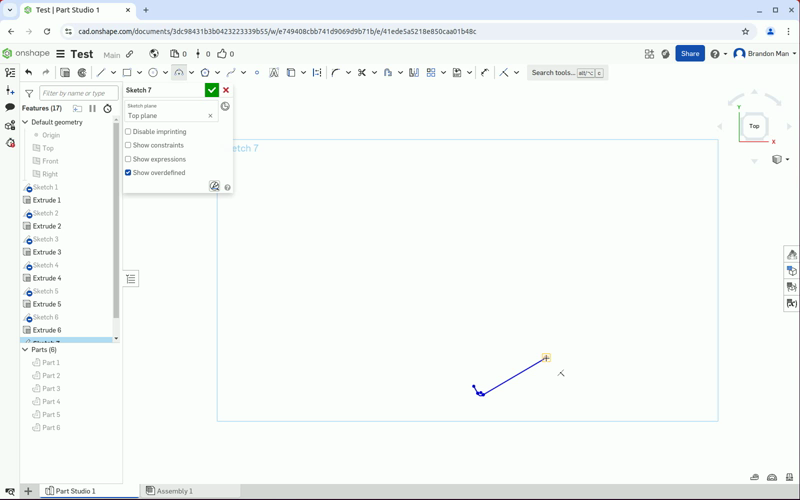
key_down(shift)
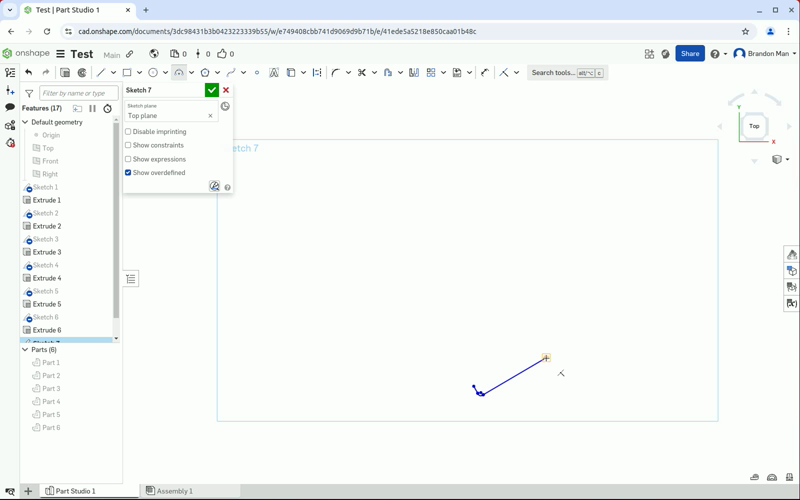
mouse_move(547, 353)
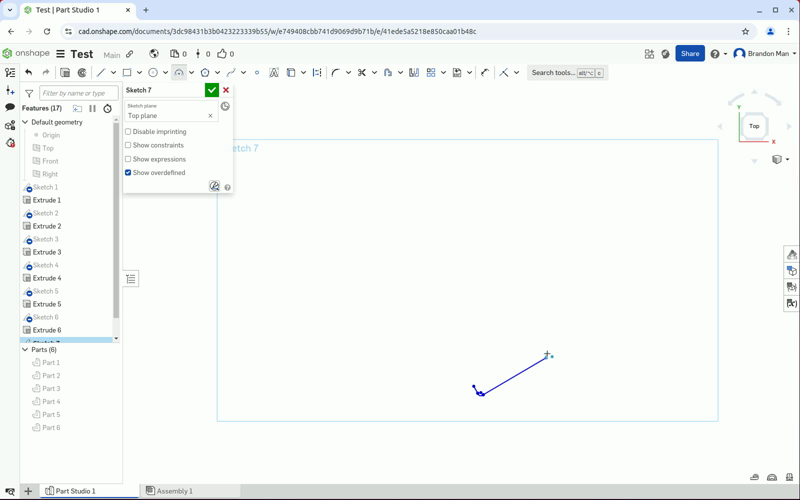
scroll(6)
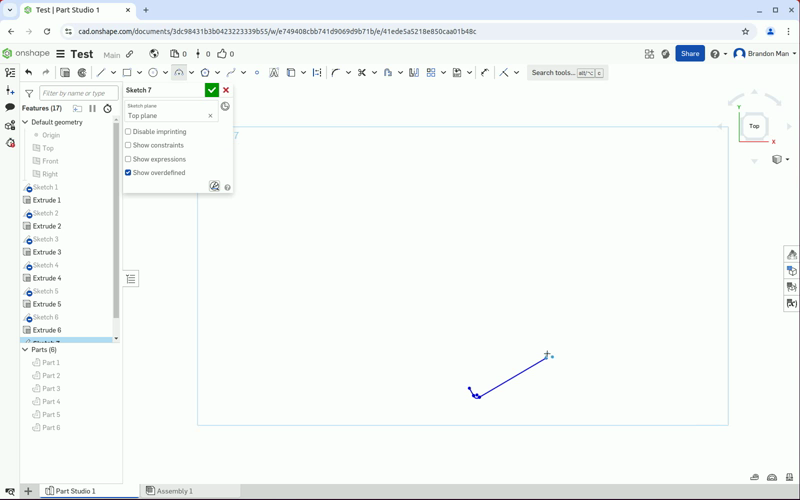
scroll(6)
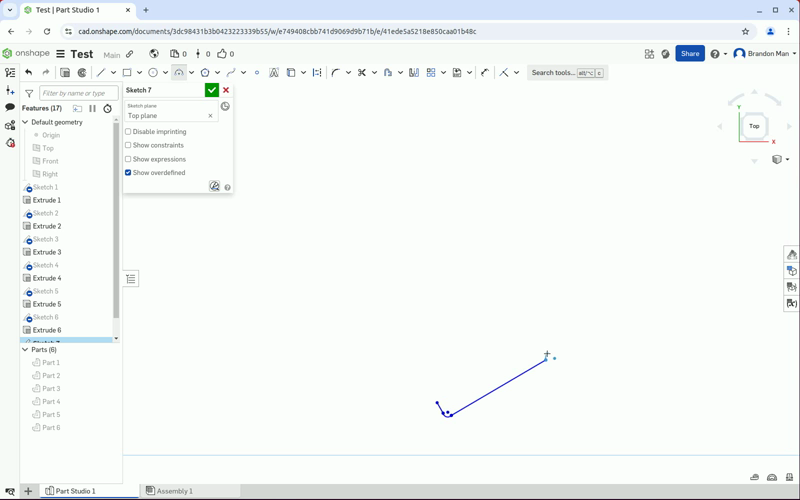
scroll(6)
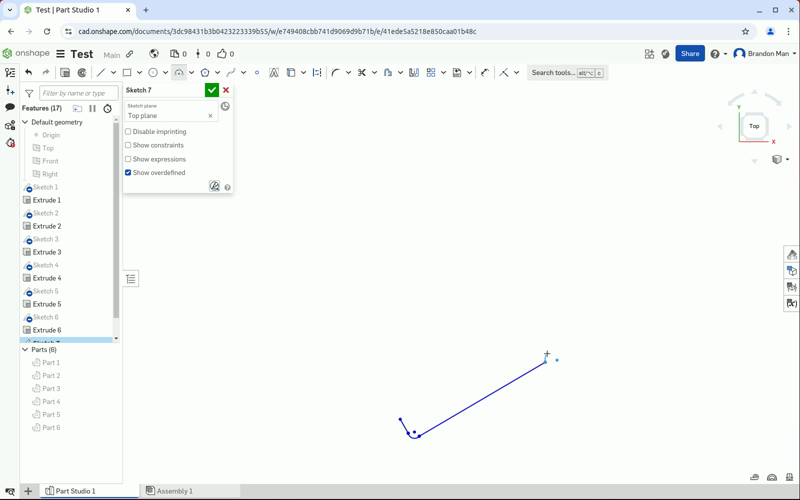
scroll(6)
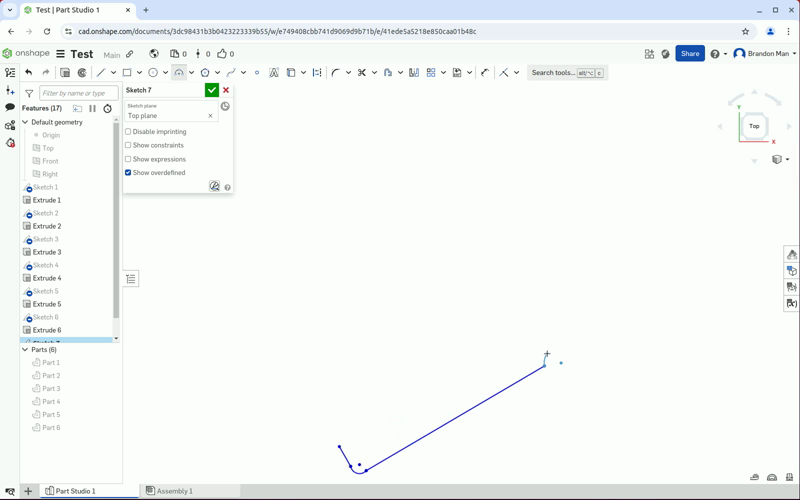
scroll(6)
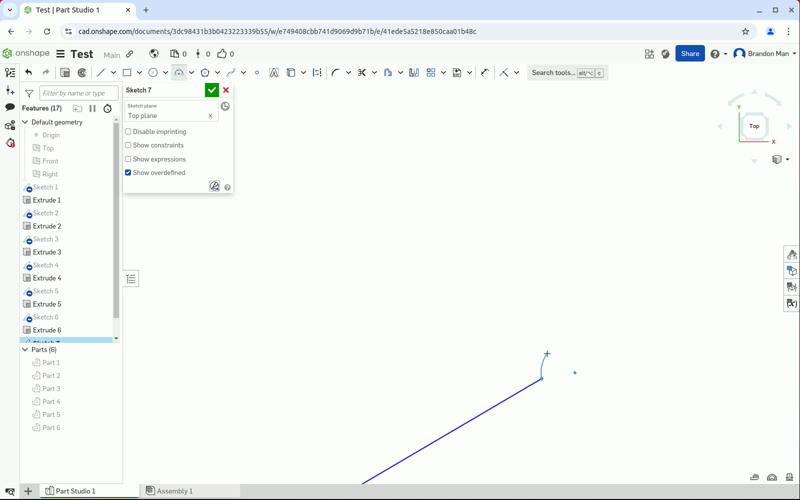
scroll(6)
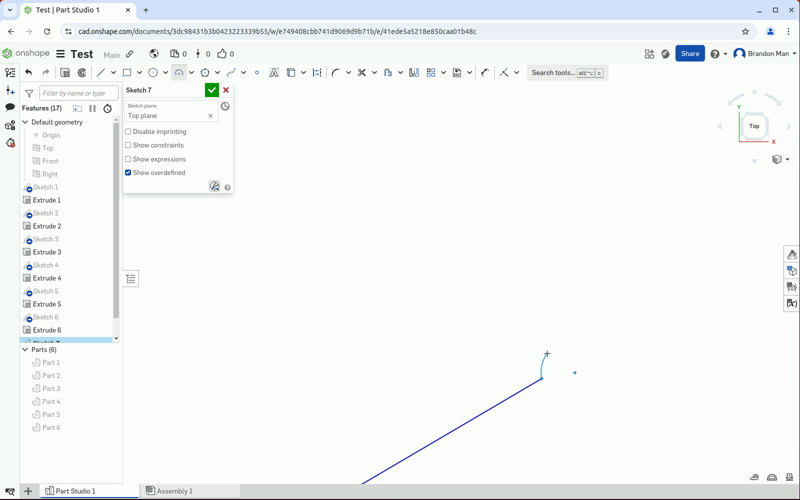
scroll(6)
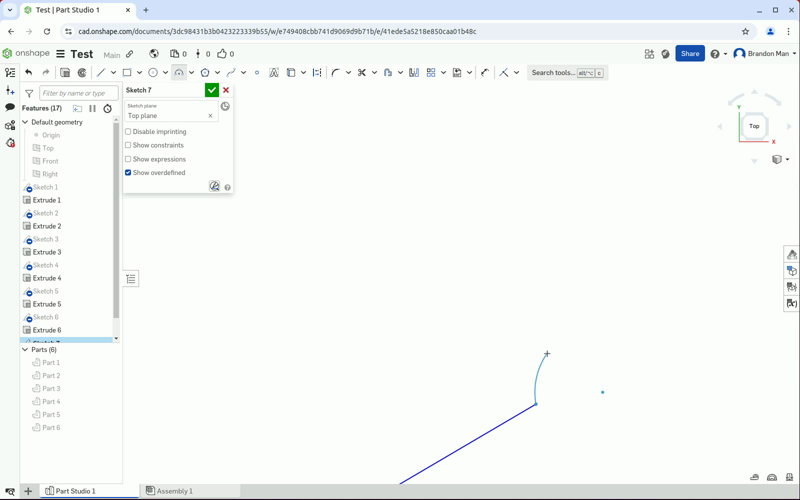
click(547, 353)
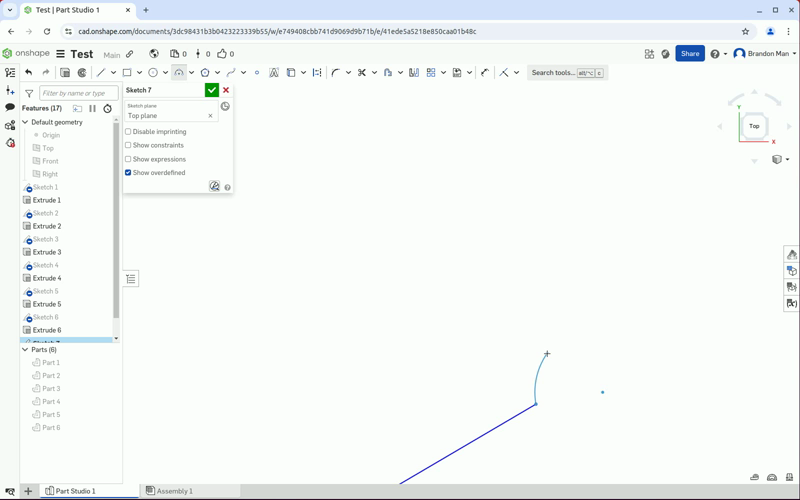
scroll(-6)
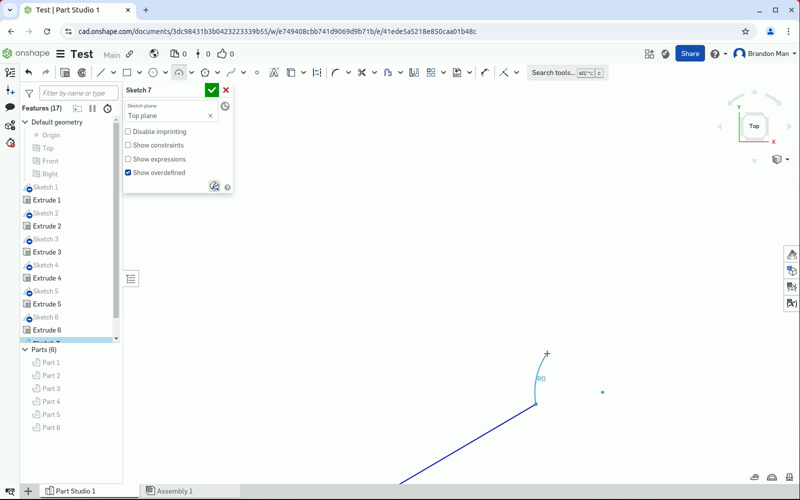
scroll(-6)
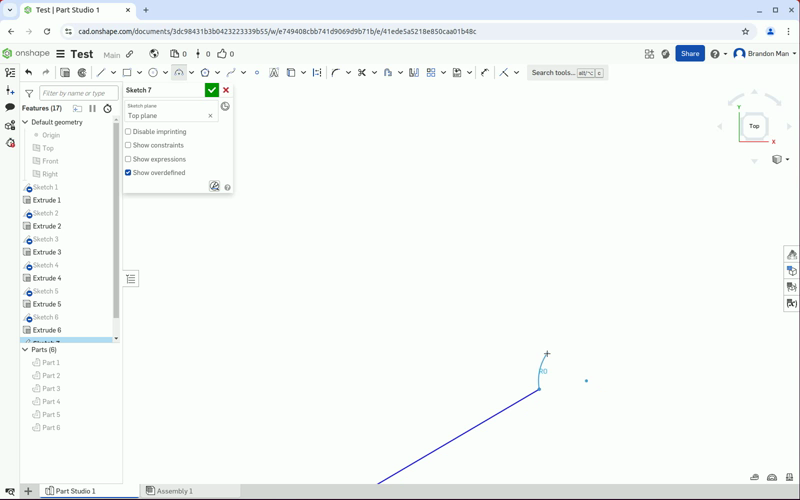
scroll(-6)
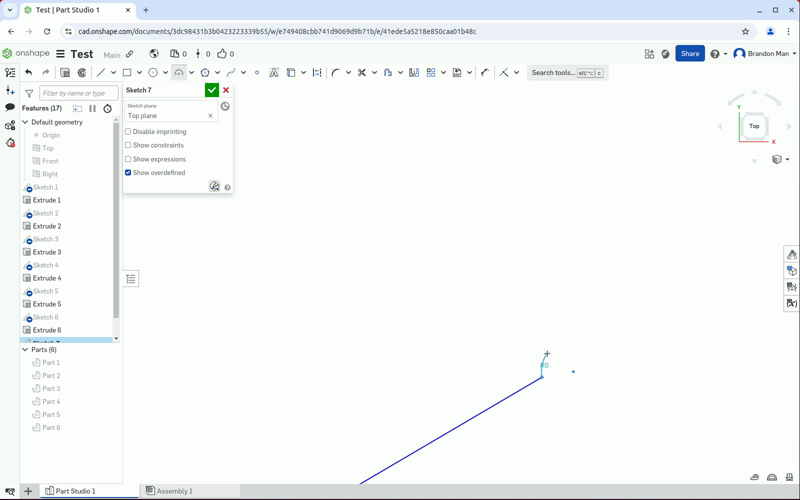
scroll(-6)
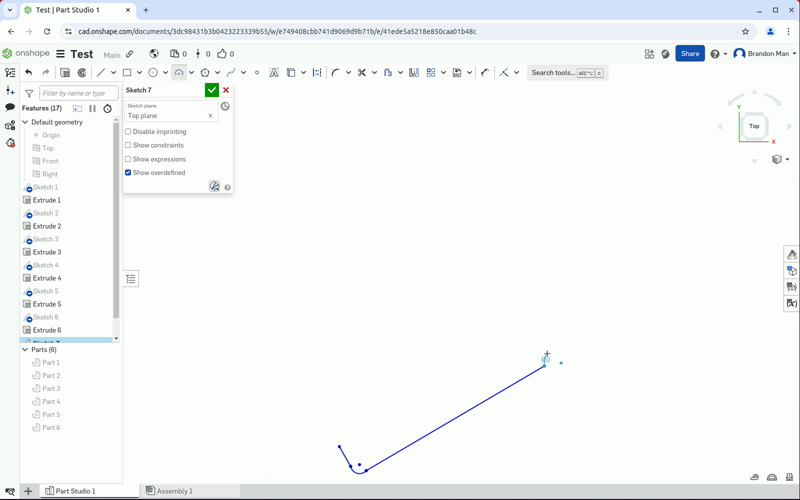
scroll(-6)
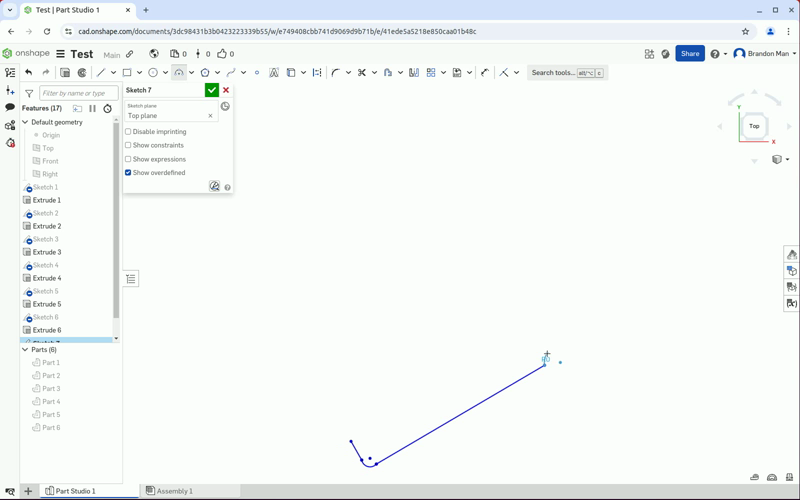
scroll(-6)
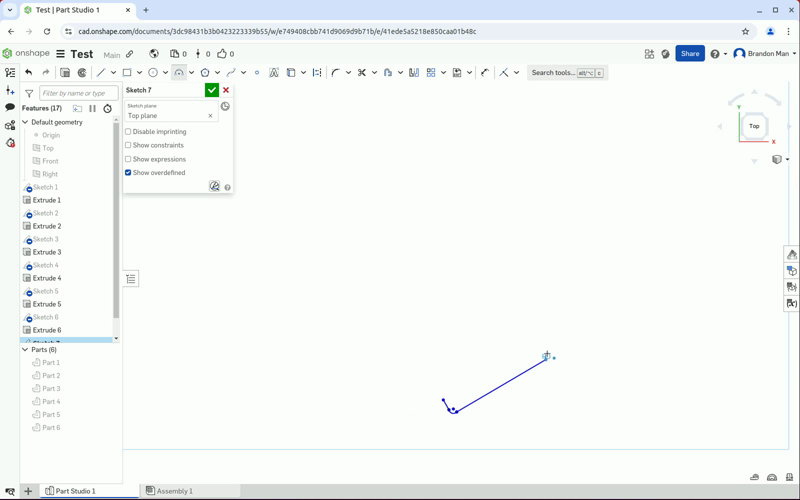
scroll(-6)
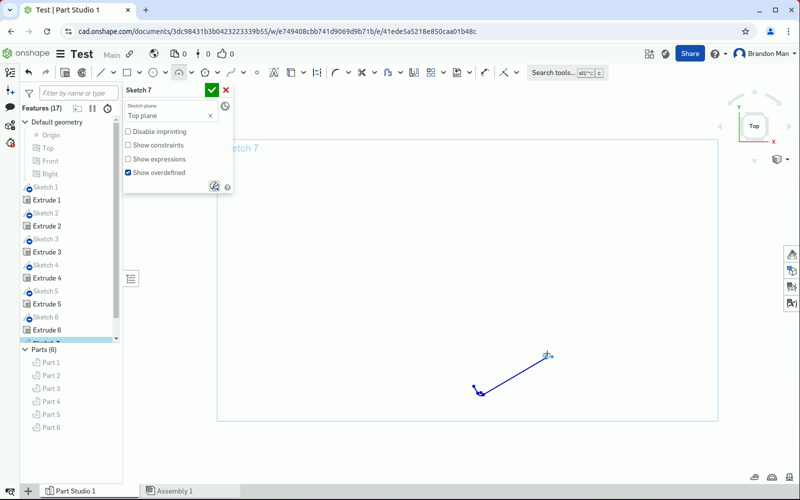
mouse_move(547, 355)
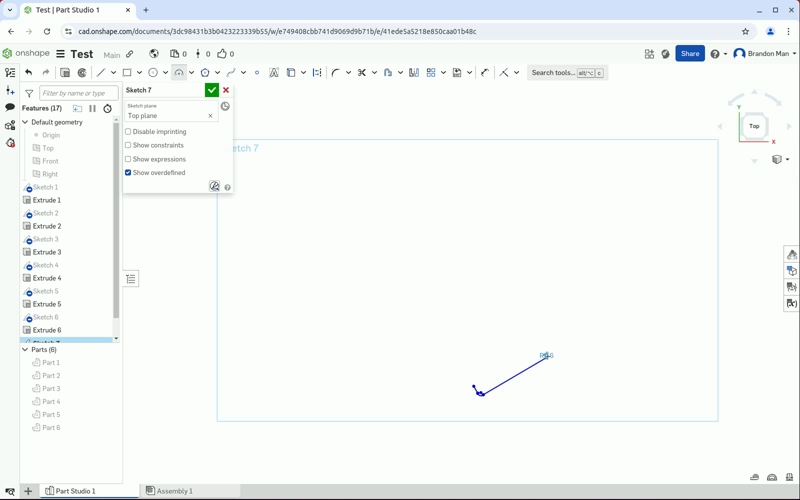
scroll(6)
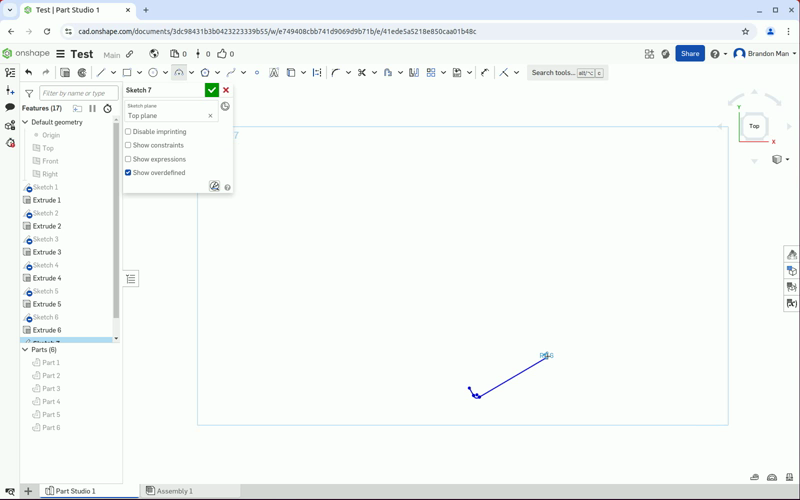
scroll(6)
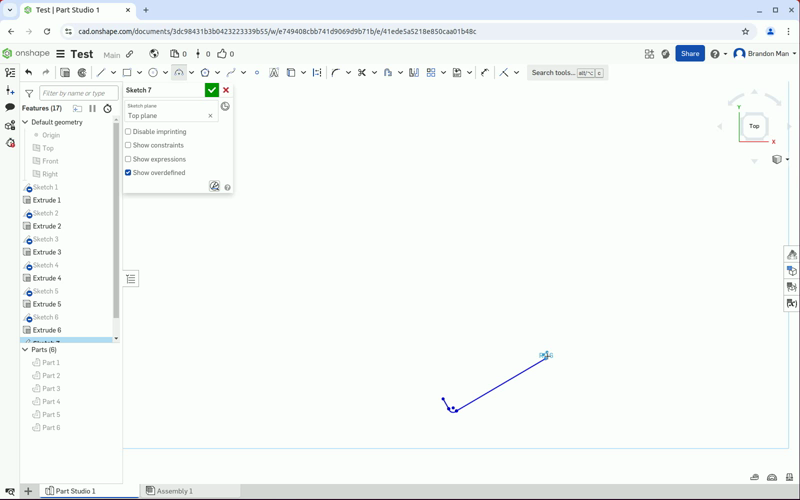
scroll(6)
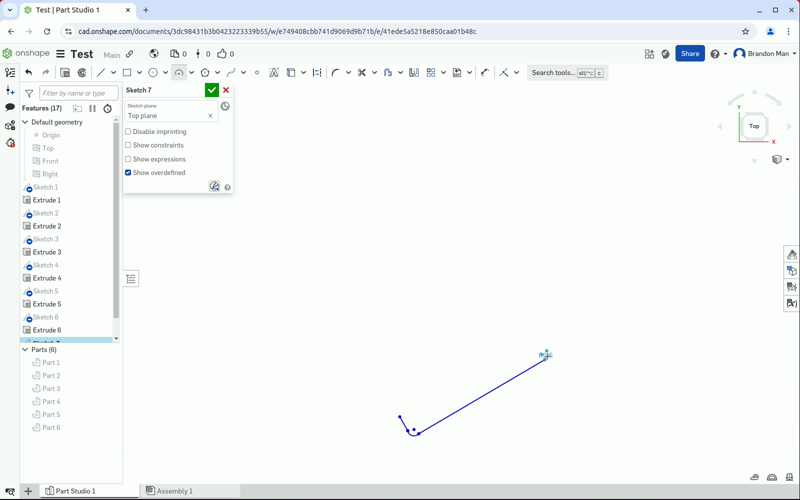
scroll(6)
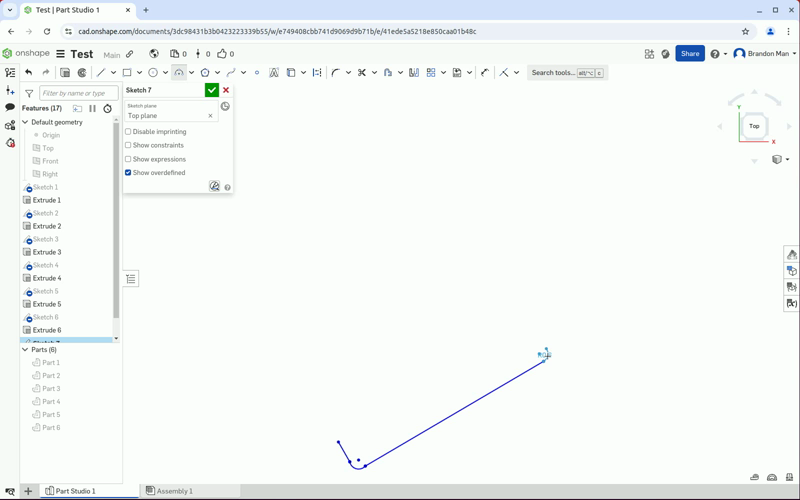
scroll(6)
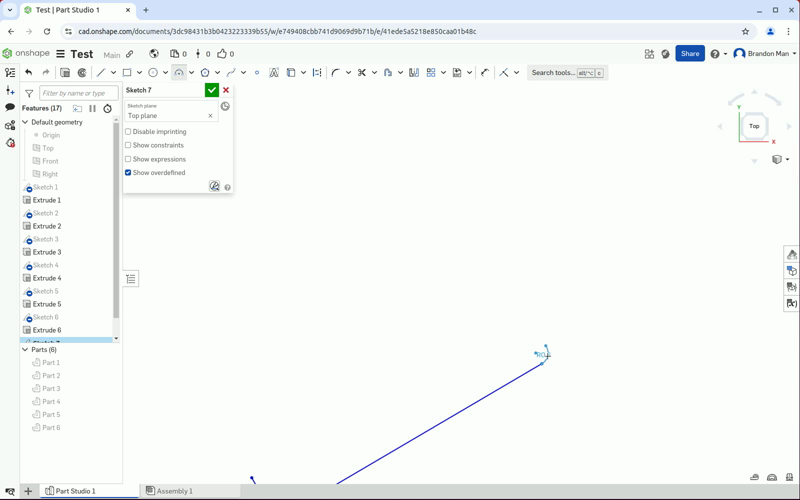
scroll(6)
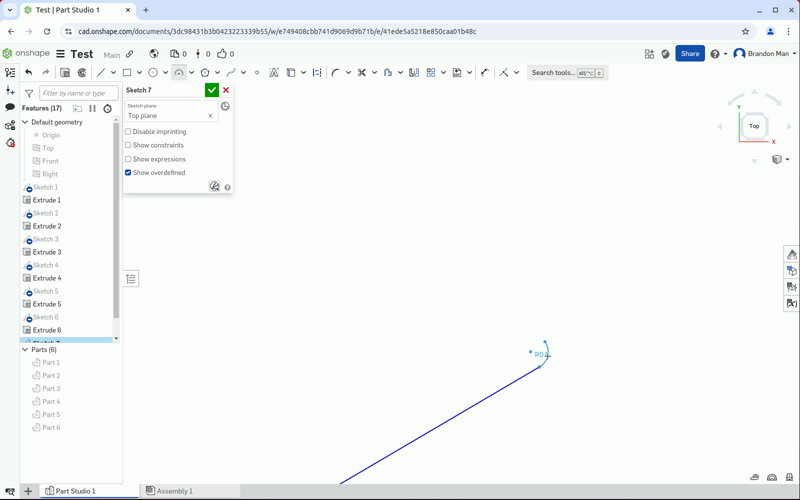
scroll(6)
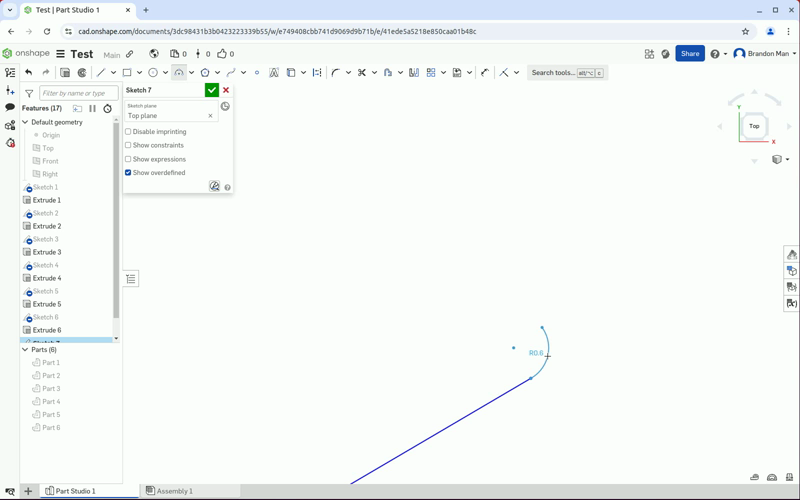
click(547, 355)
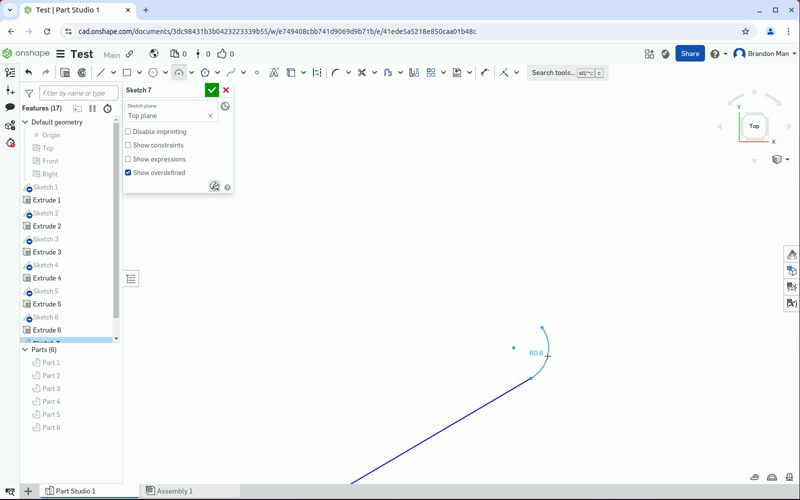
scroll(-6)
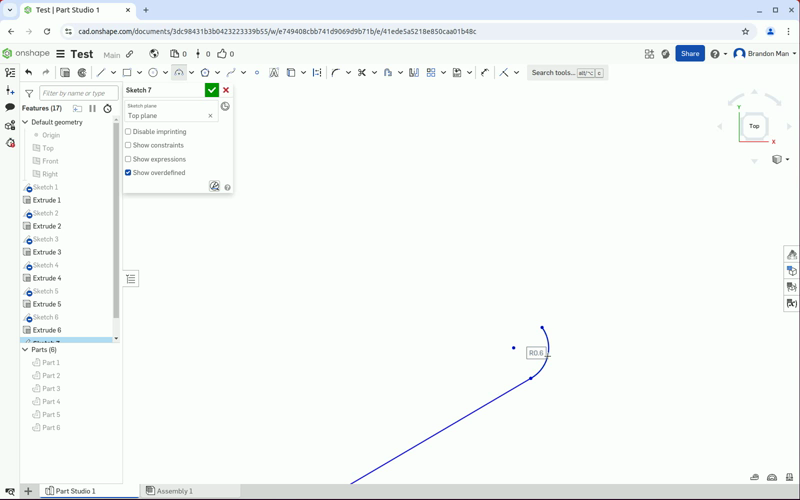
scroll(-6)
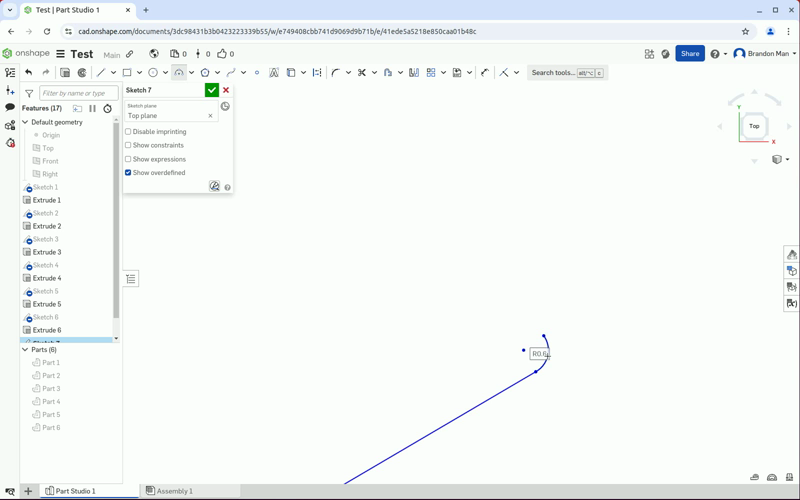
scroll(-6)
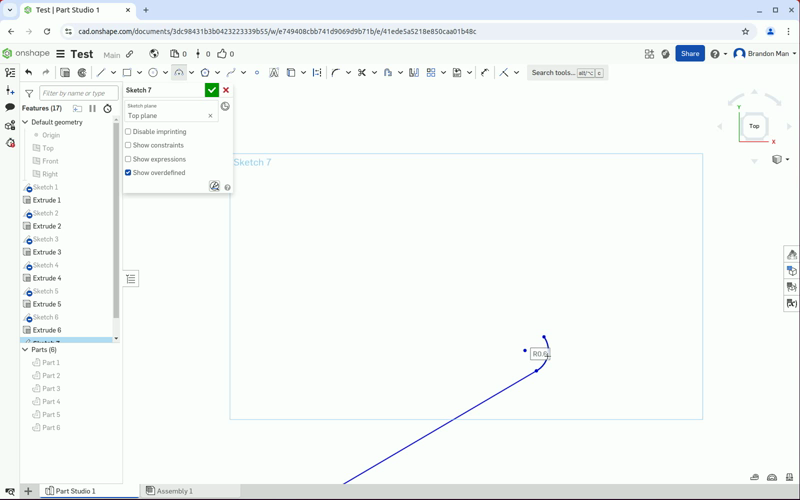
scroll(-6)
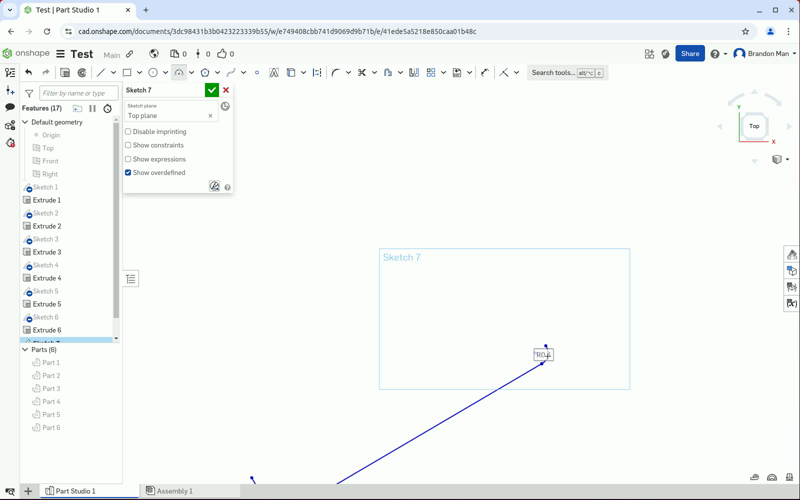
scroll(-6)
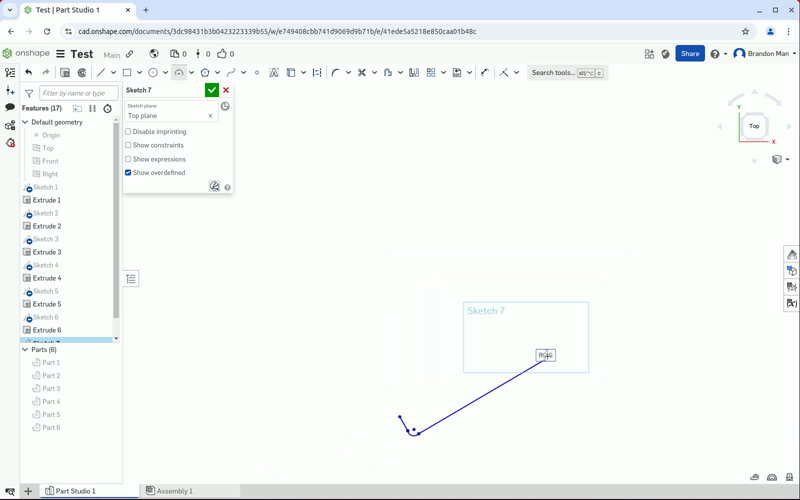
scroll(-6)
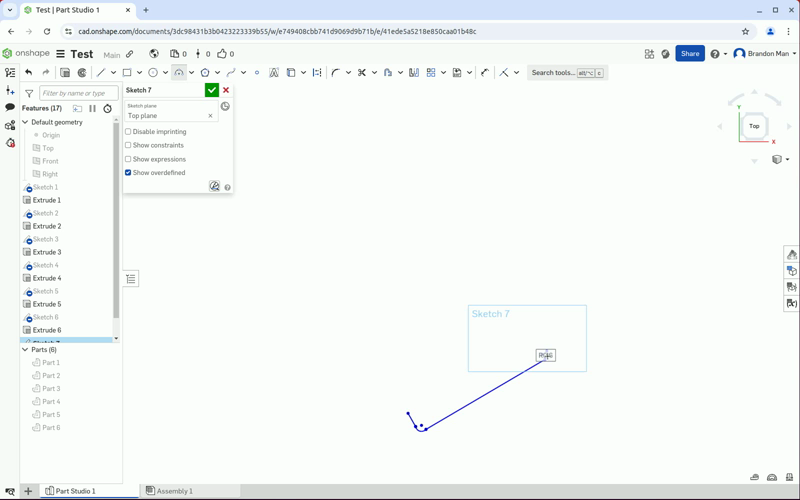
scroll(-6)
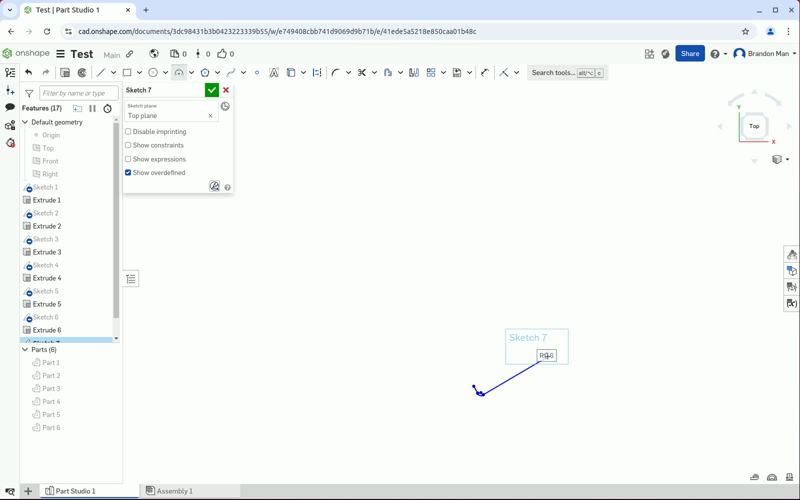
key_up(shift)
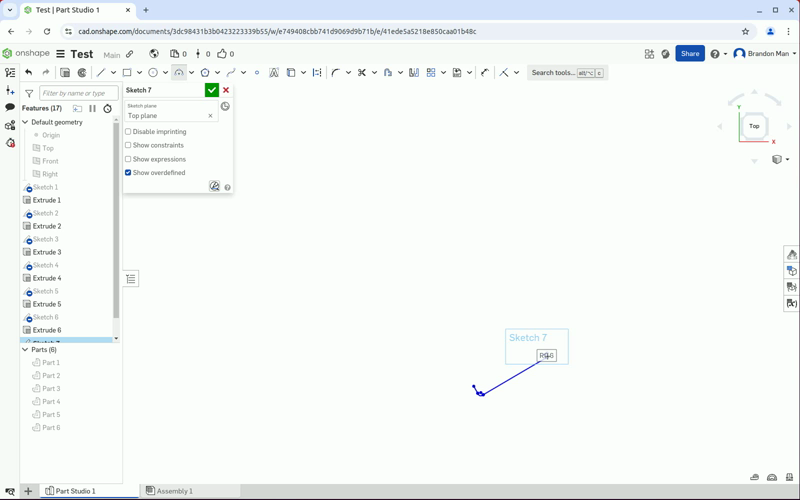
key(esc)
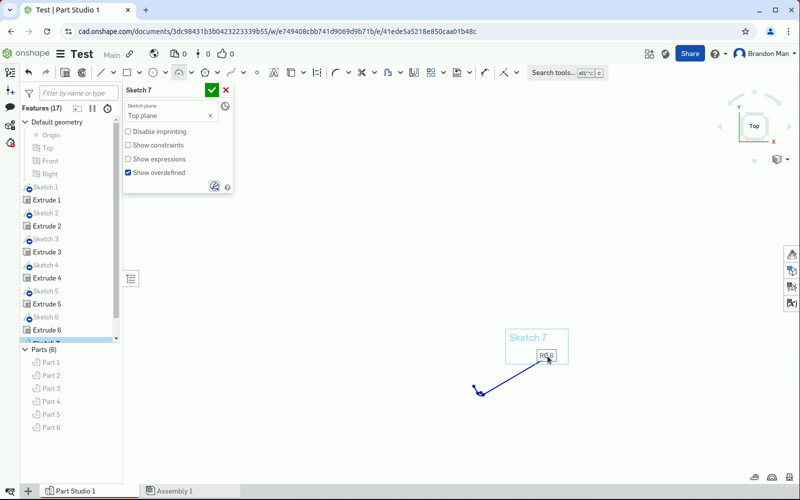
key(l)
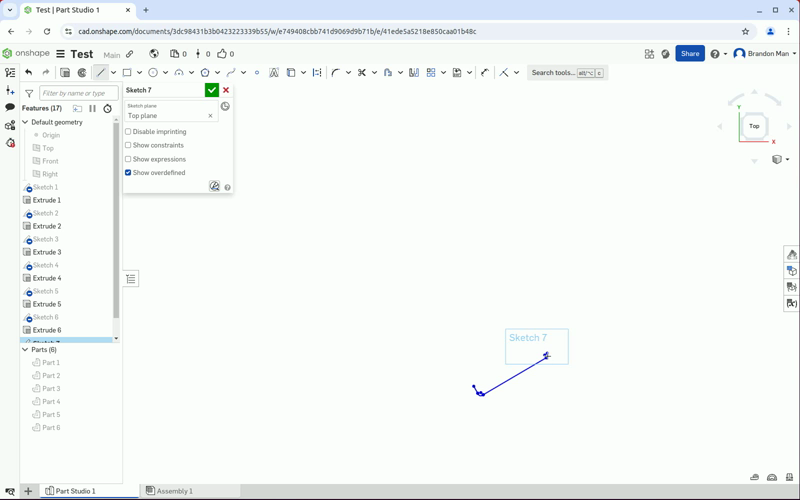
mouse_move(547, 353)
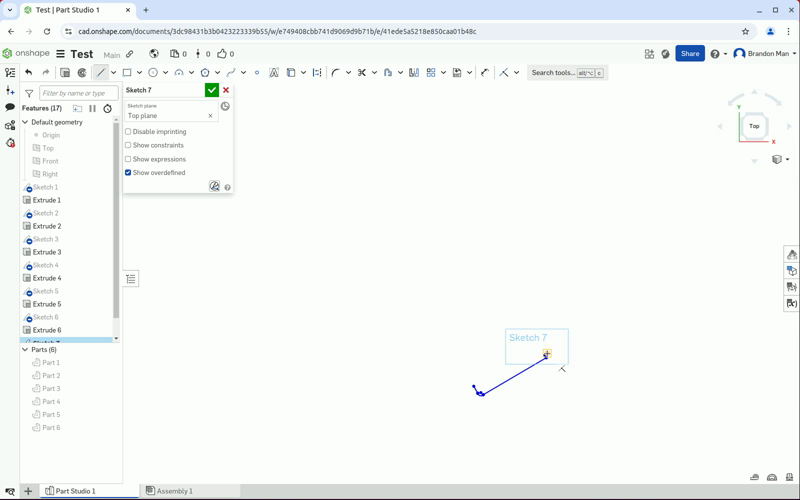
scroll(6)
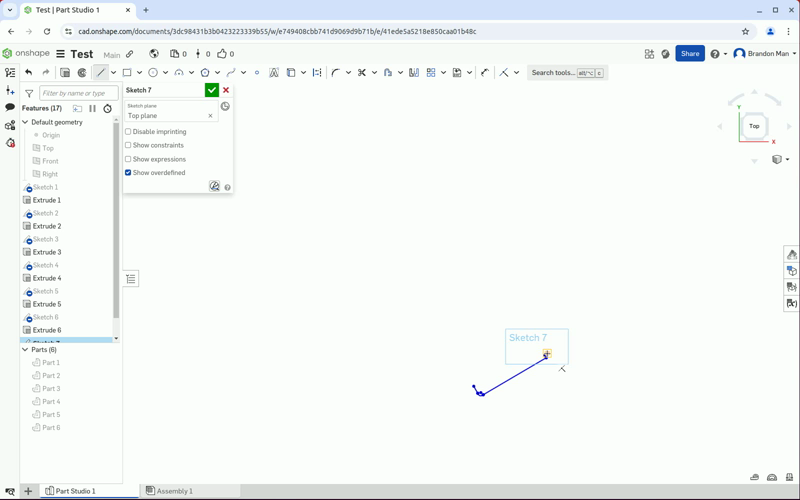
scroll(6)
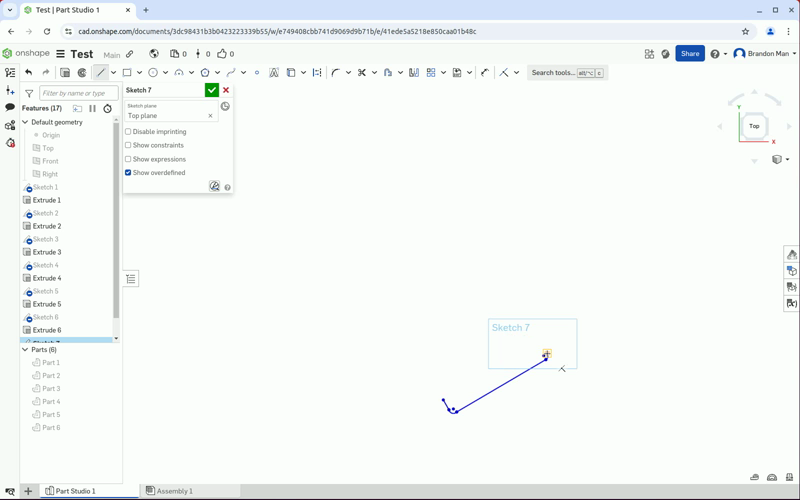
scroll(6)
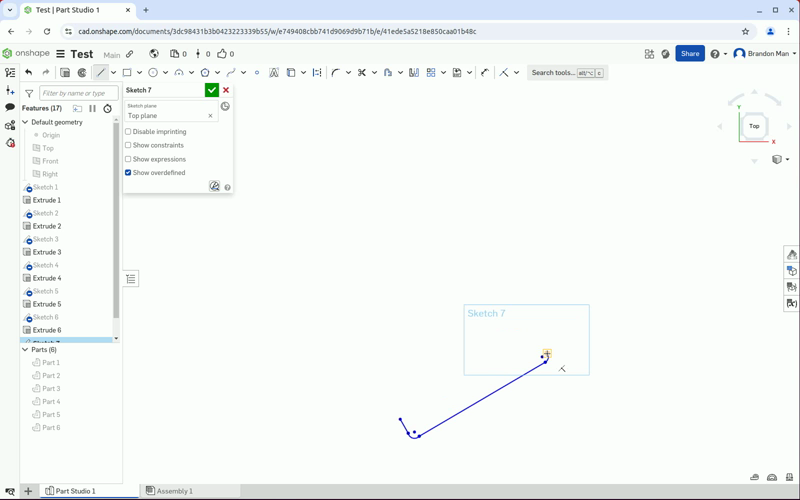
scroll(6)
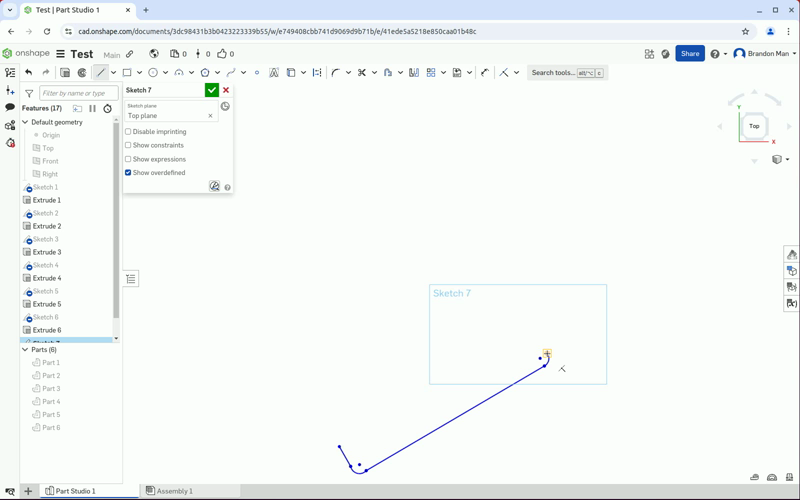
scroll(6)
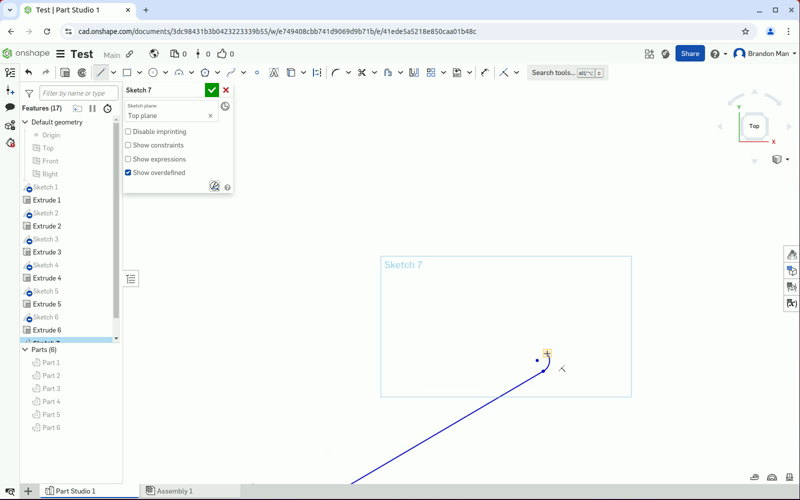
scroll(6)
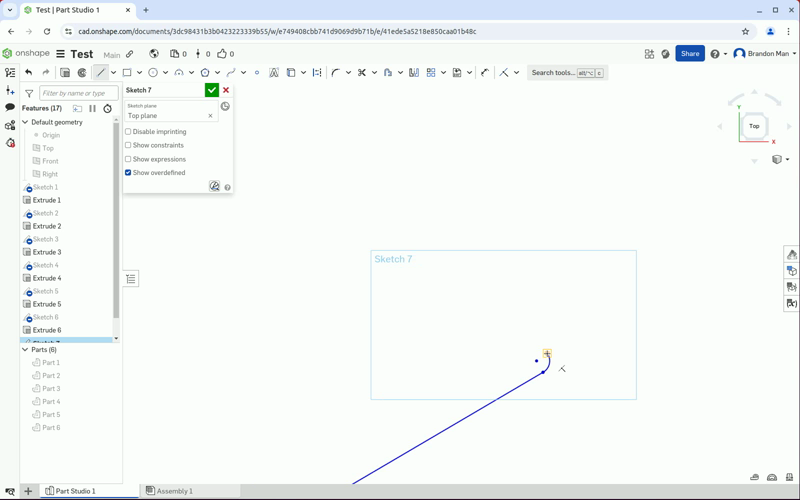
scroll(6)
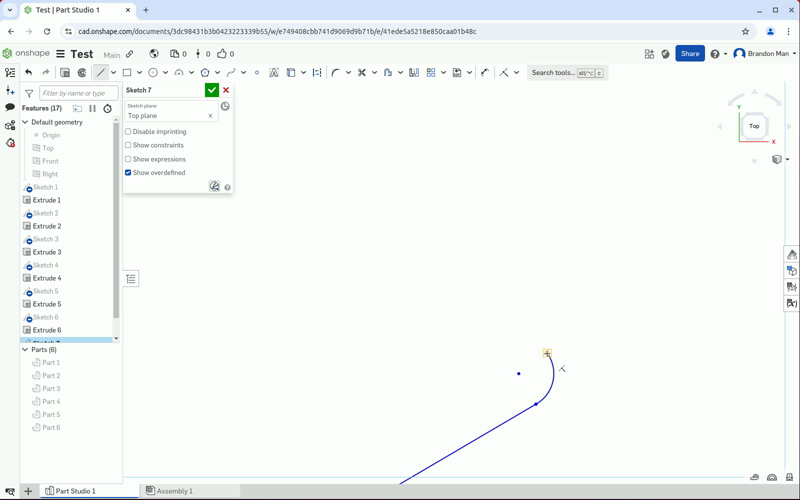
click(547, 353)
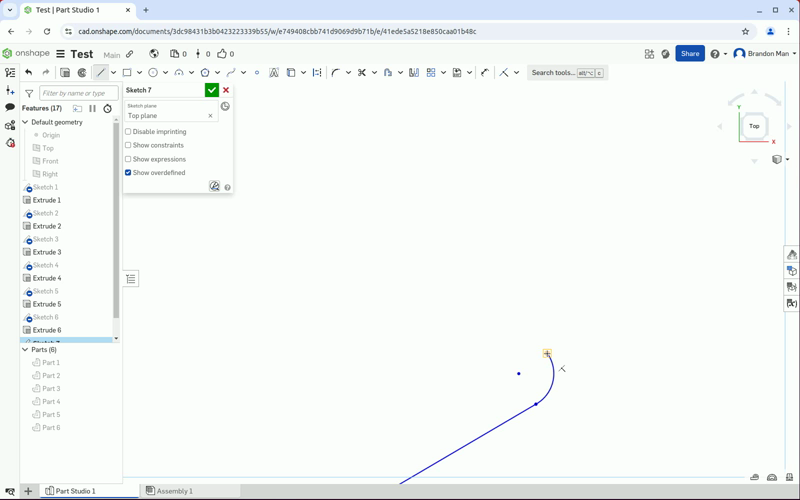
scroll(-6)
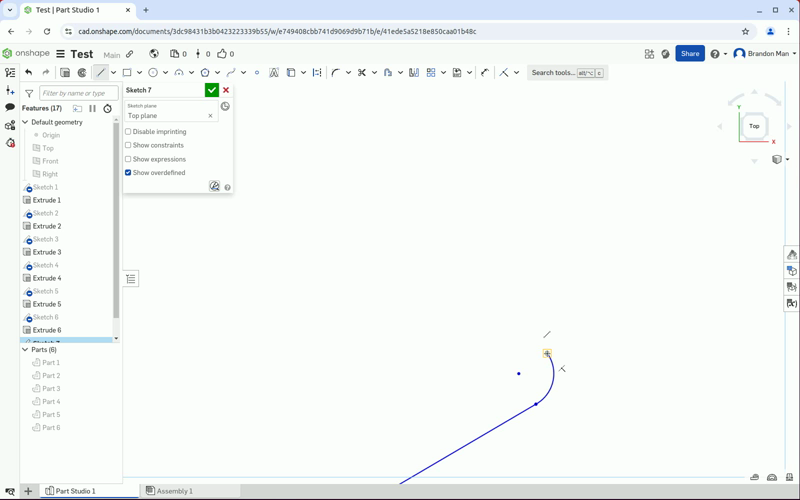
scroll(-6)
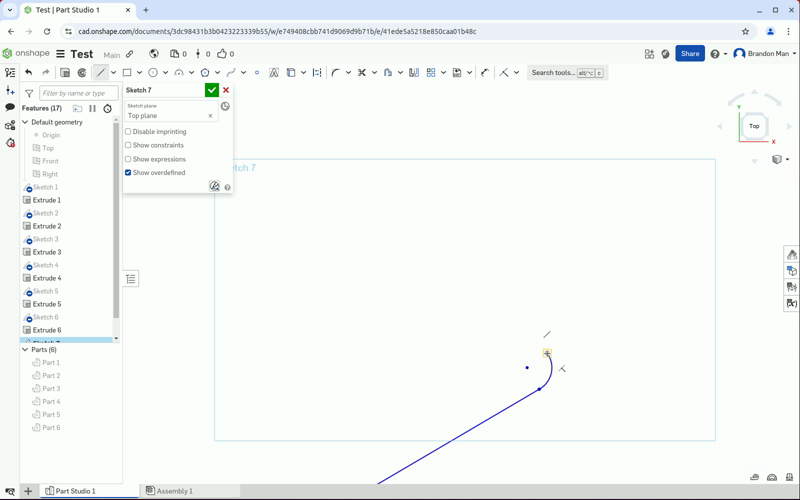
scroll(-6)
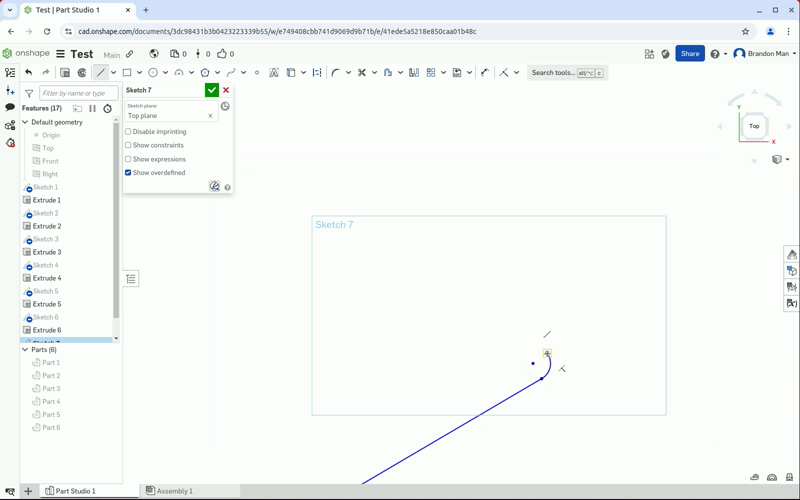
scroll(-6)
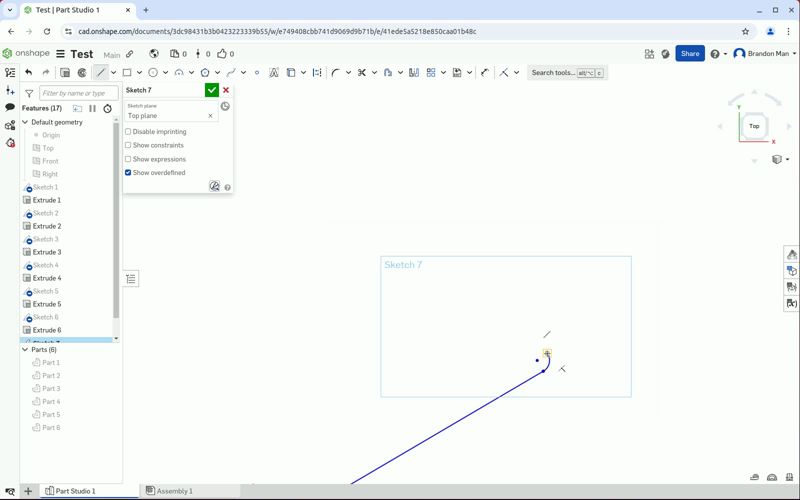
scroll(-6)
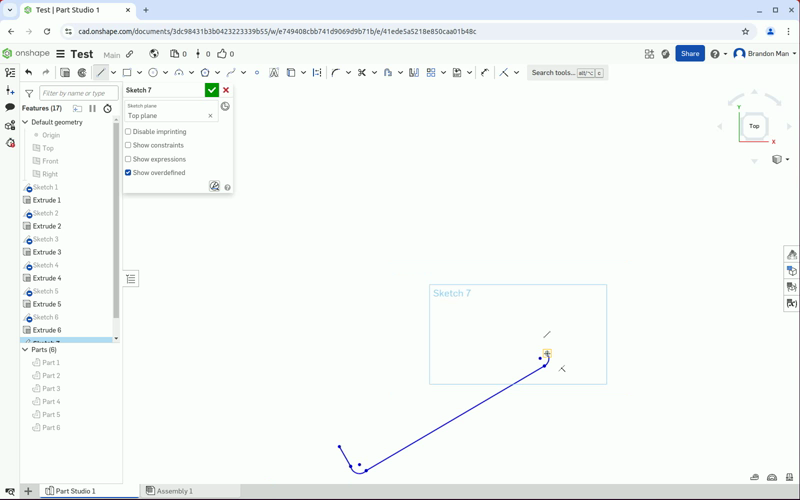
scroll(-6)
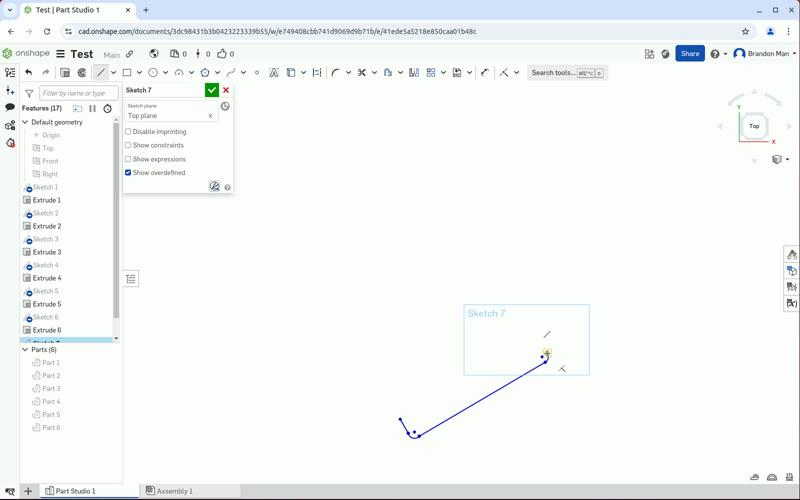
scroll(-6)
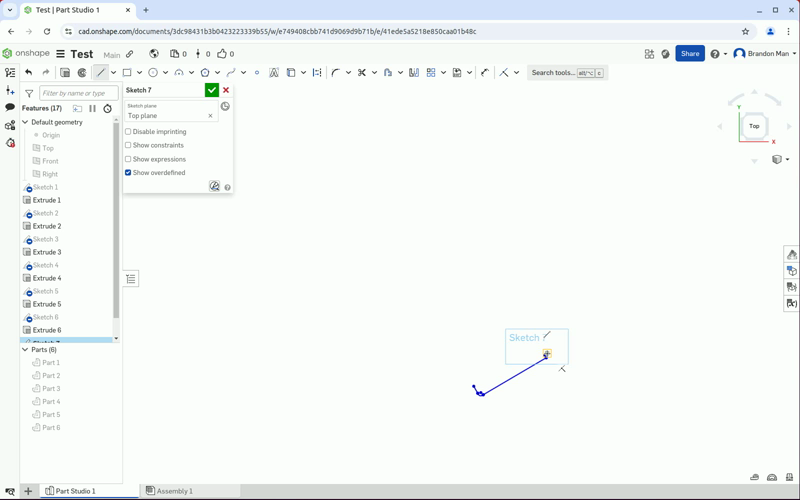
key_down(shift)
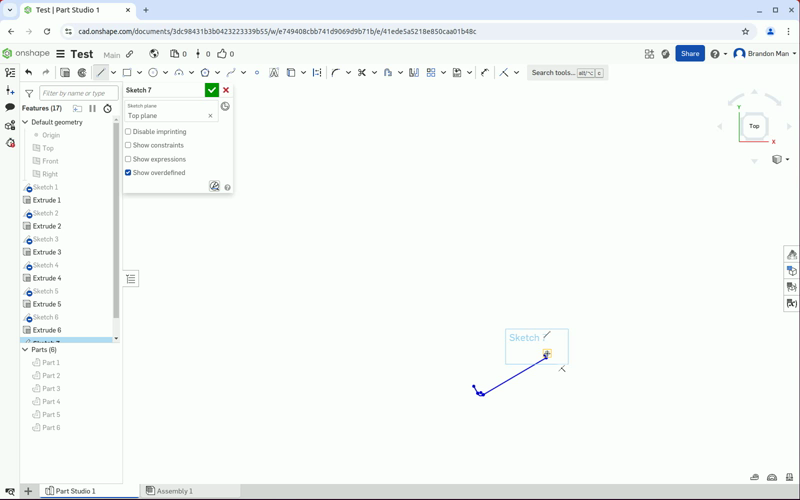
mouse_move(577, 353)
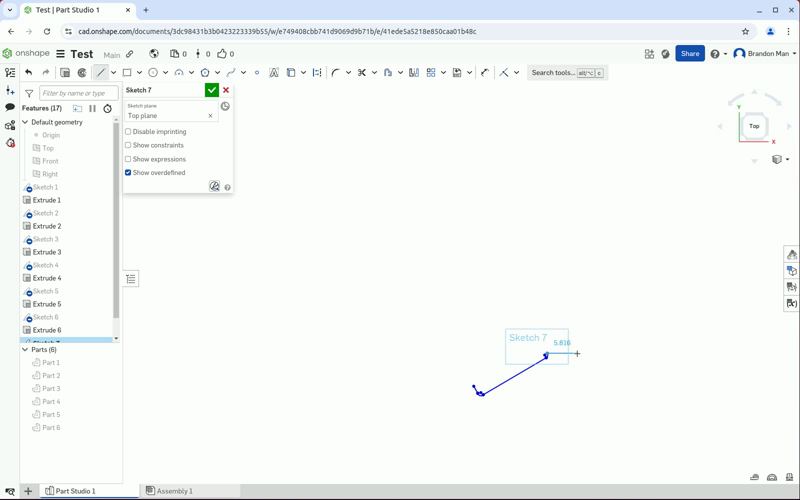
mouse_move(543, 346)
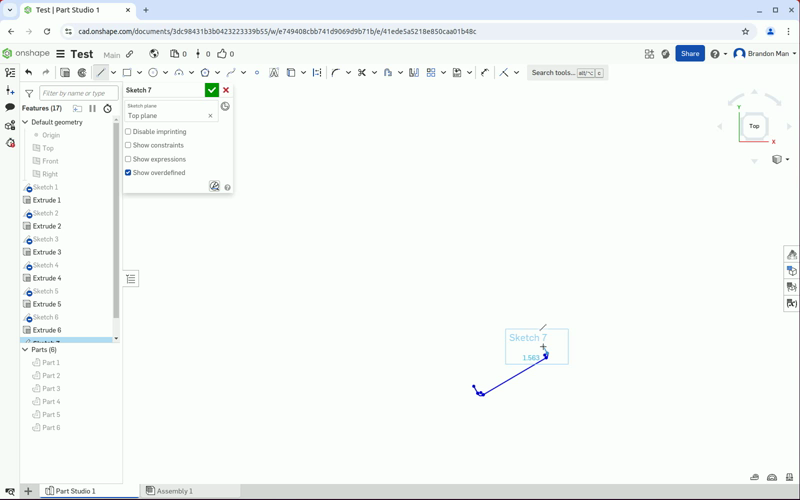
click(543, 346)
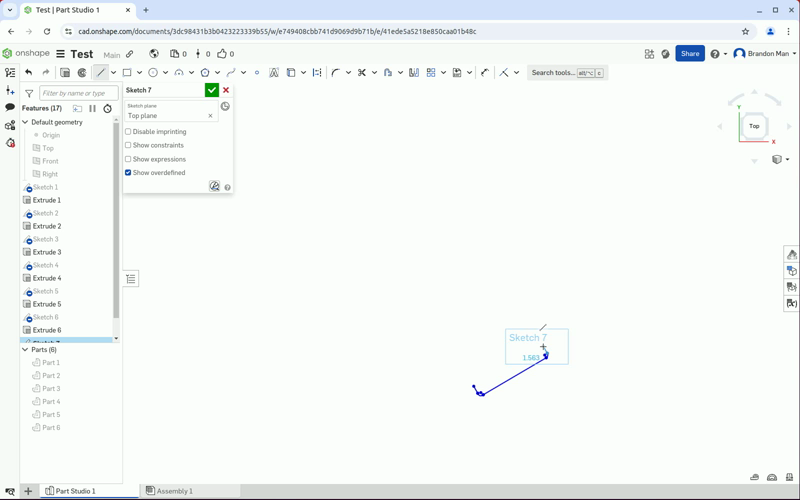
key_up(shift)
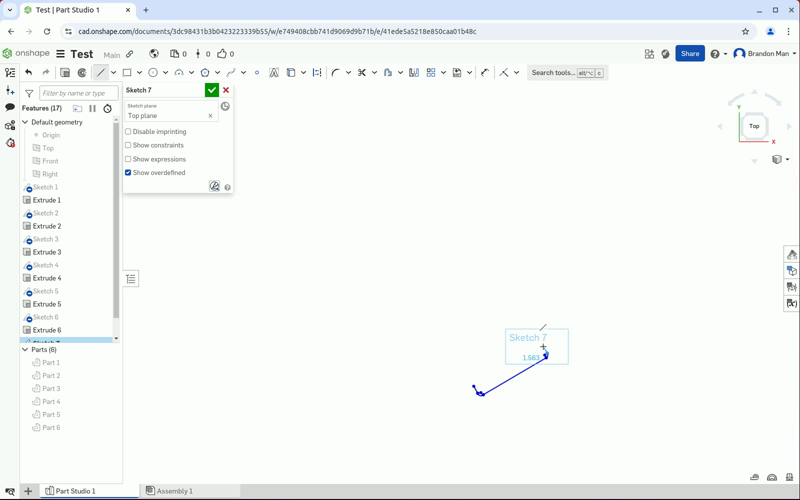
key(esc)
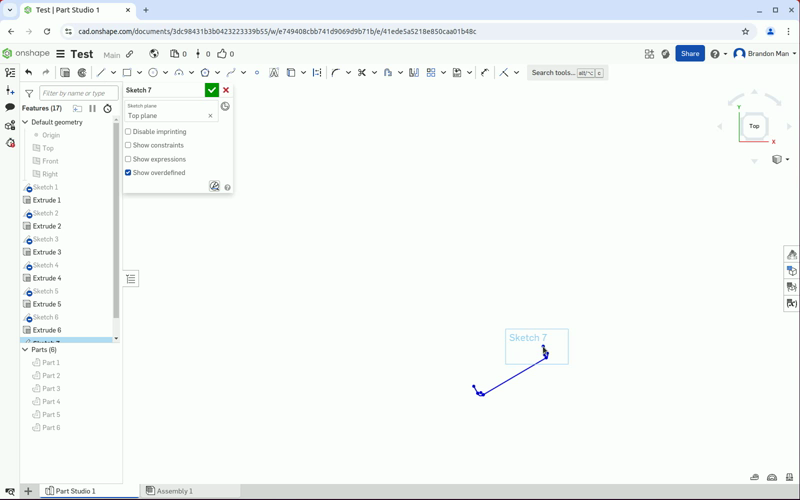
key(a)
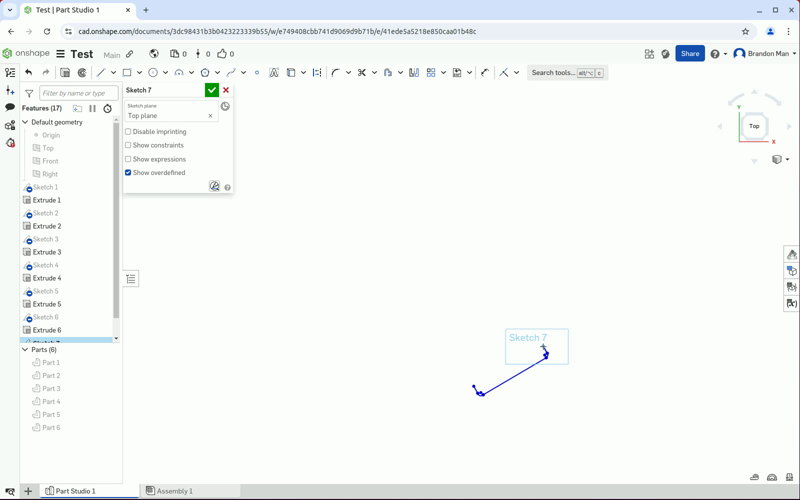
mouse_move(543, 346)
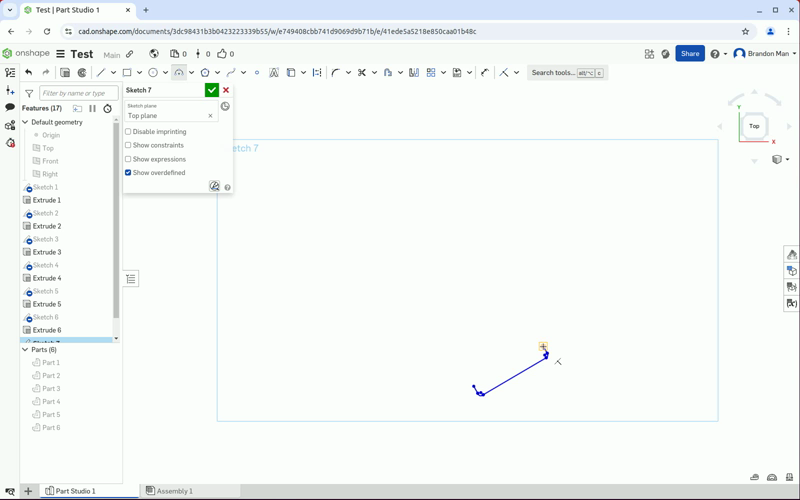
click(543, 346)
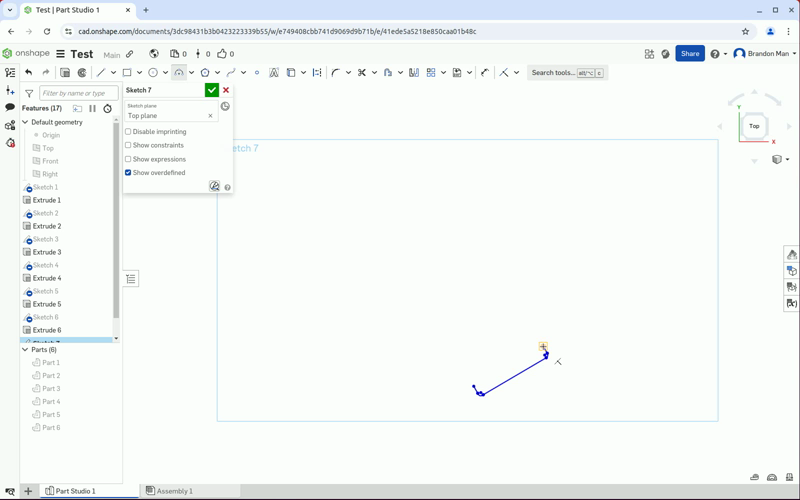
mouse_move(473, 386)
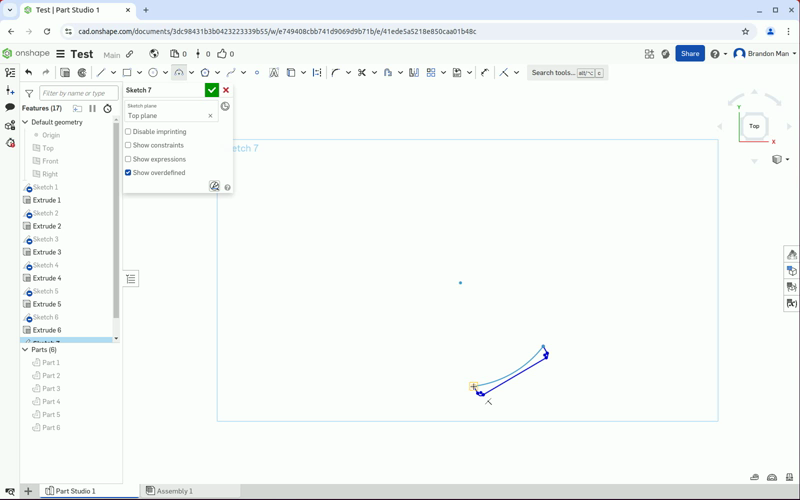
click(473, 386)
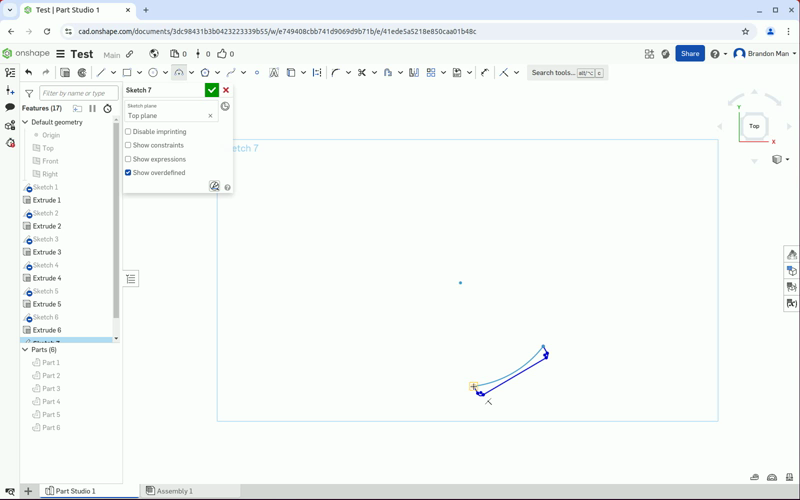
key_down(shift)
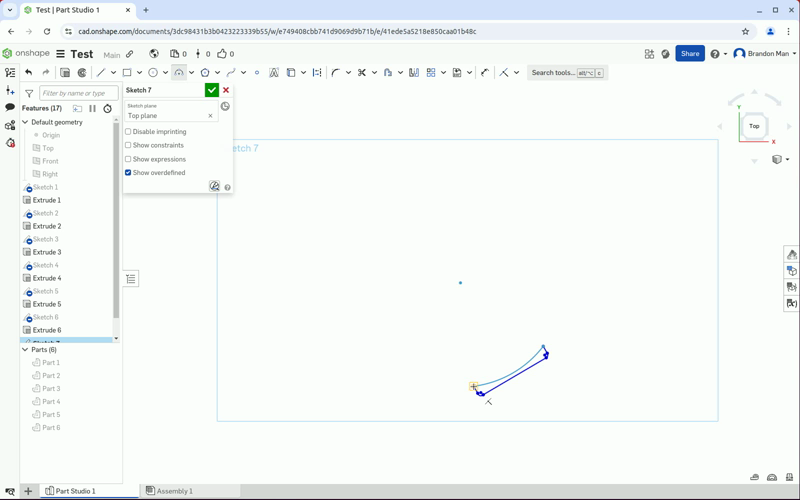
mouse_move(512, 373)
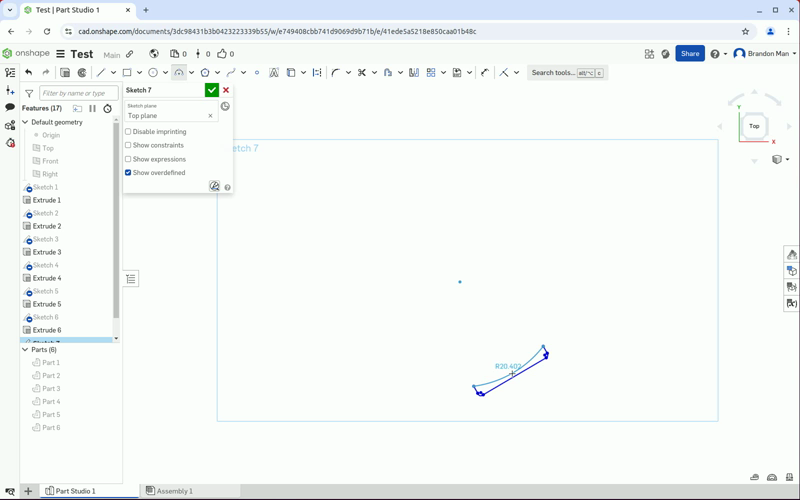
click(512, 373)
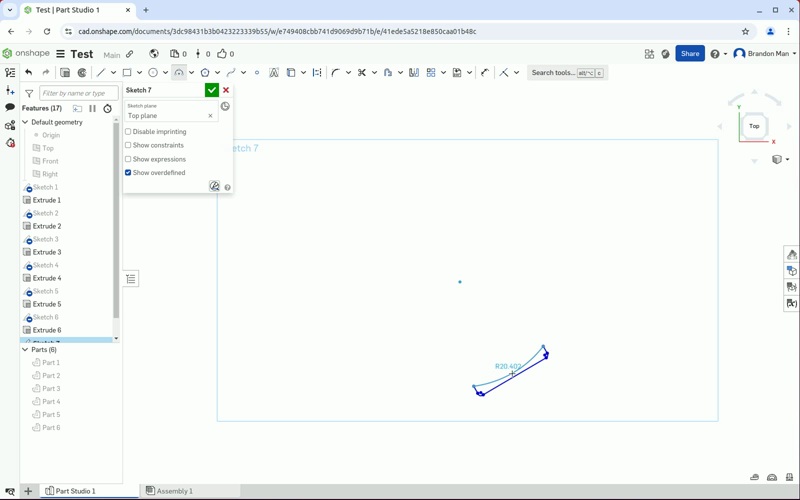
key_up(shift)
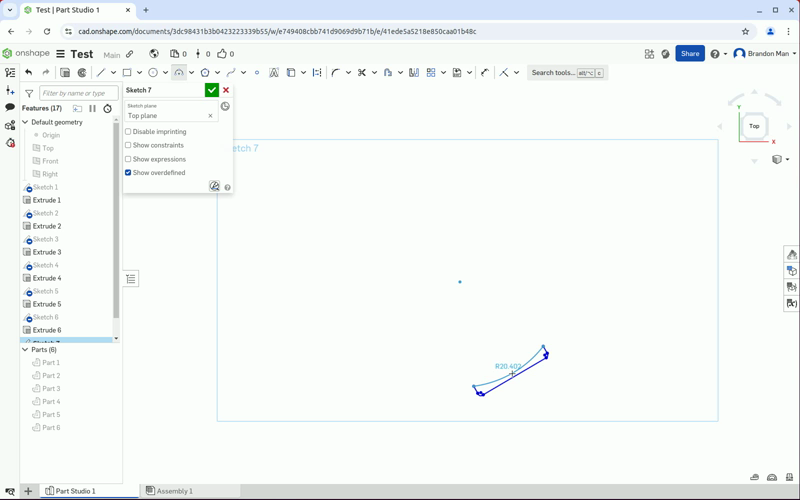
key(esc)
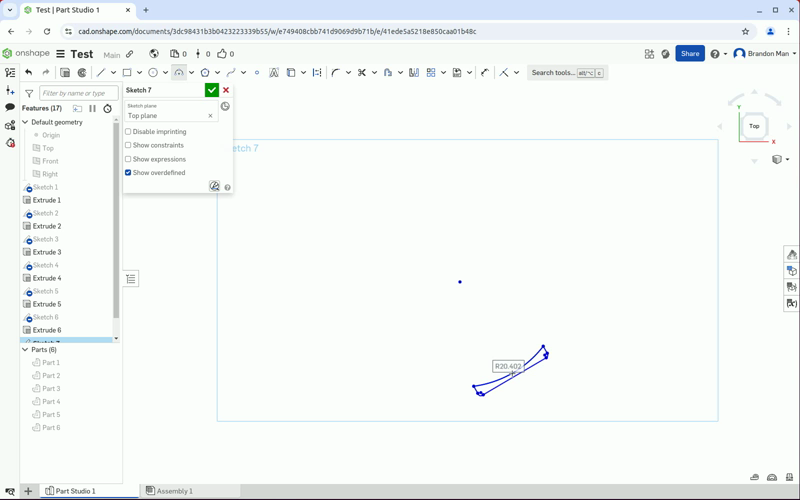
key(c)
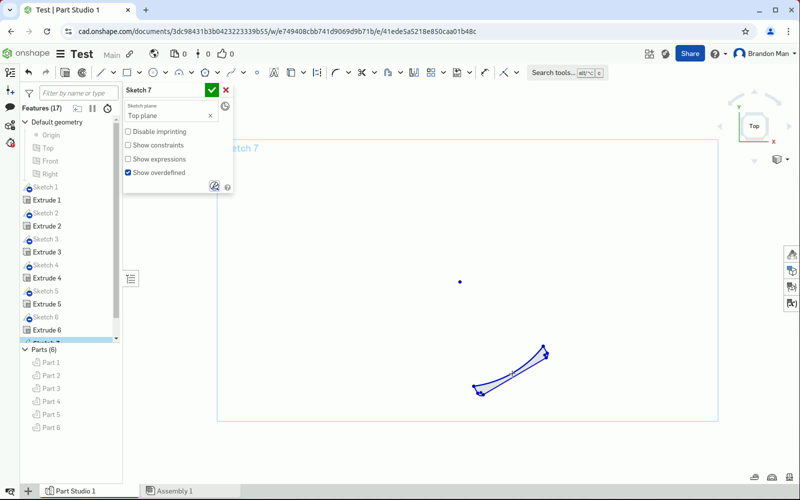
key_down(shift)
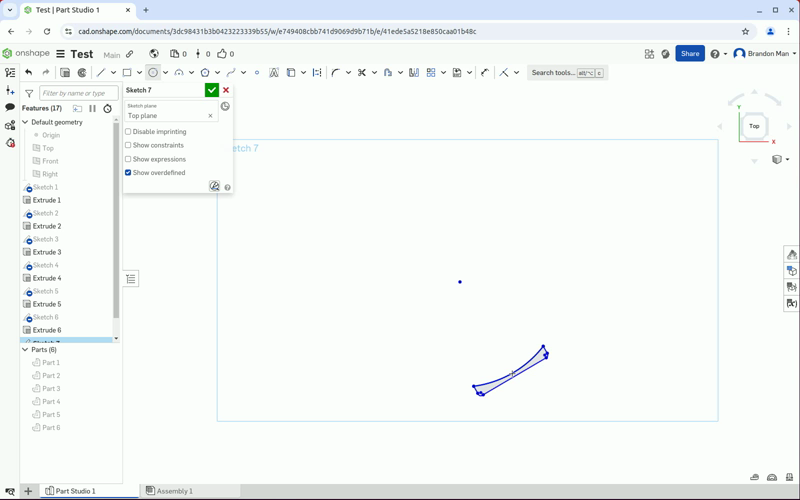
mouse_move(481, 388)
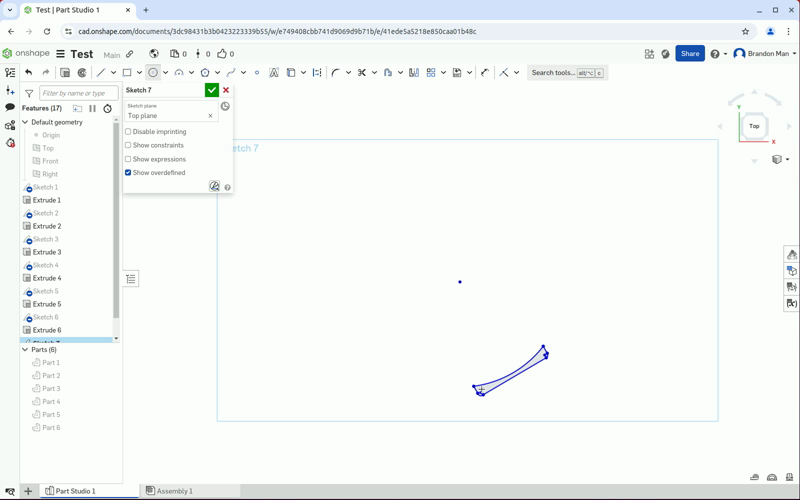
scroll(6)
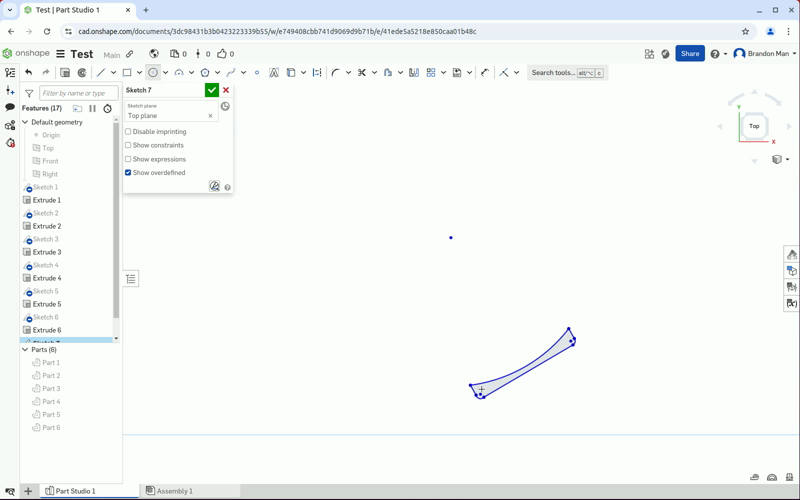
scroll(6)
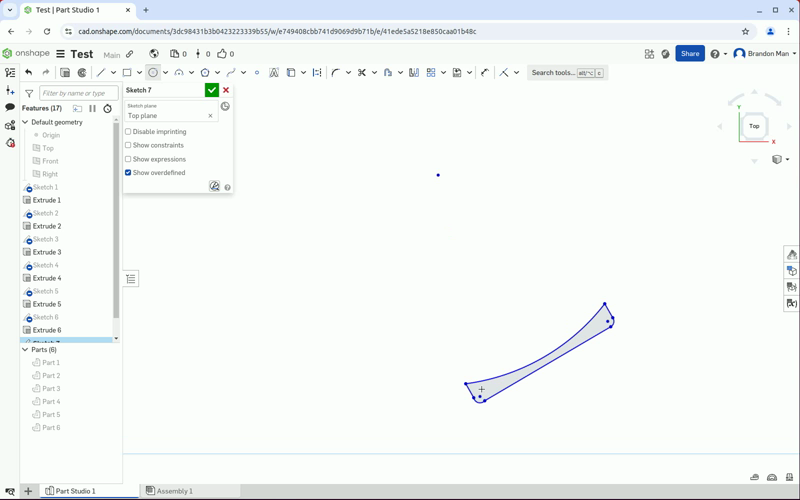
scroll(6)
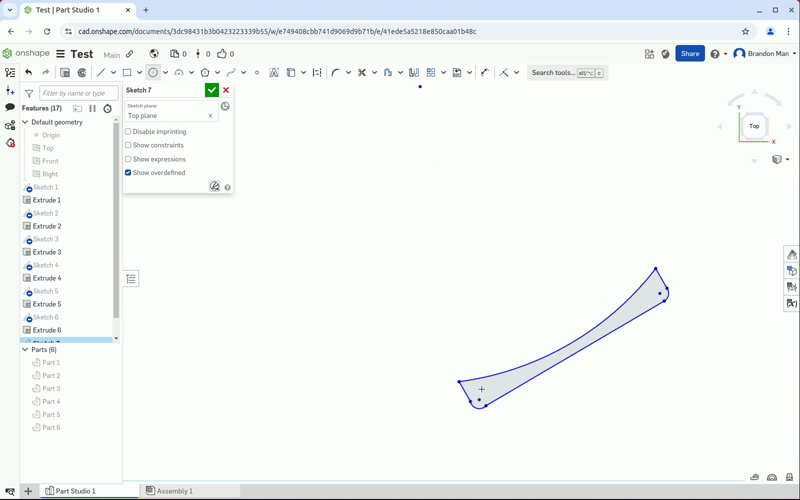
scroll(6)
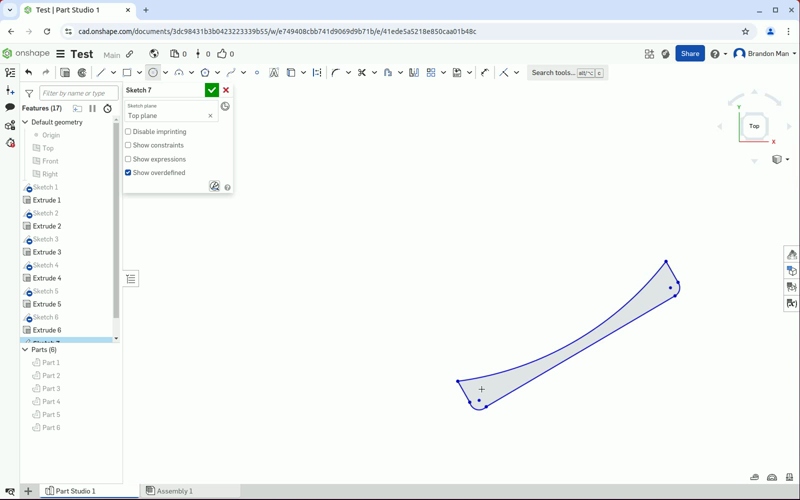
scroll(6)
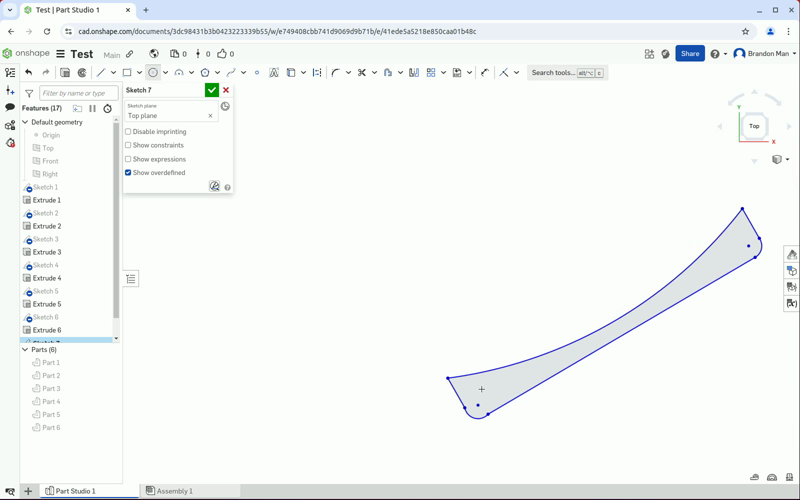
scroll(6)
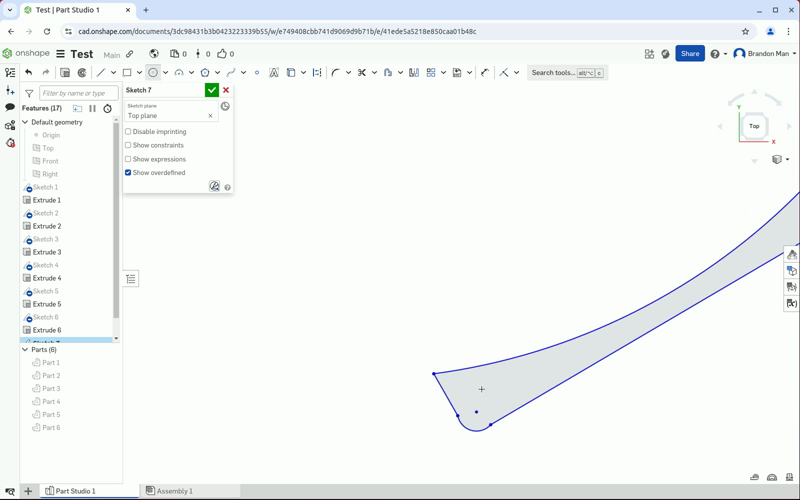
scroll(6)
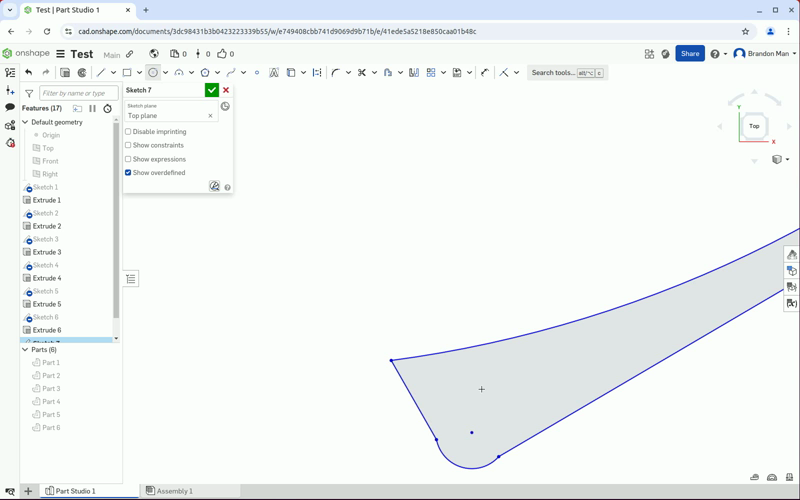
click(481, 388)
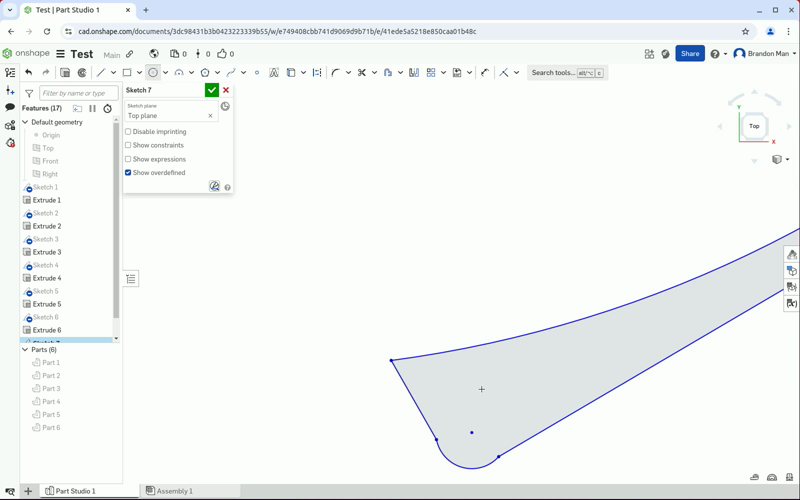
scroll(-6)
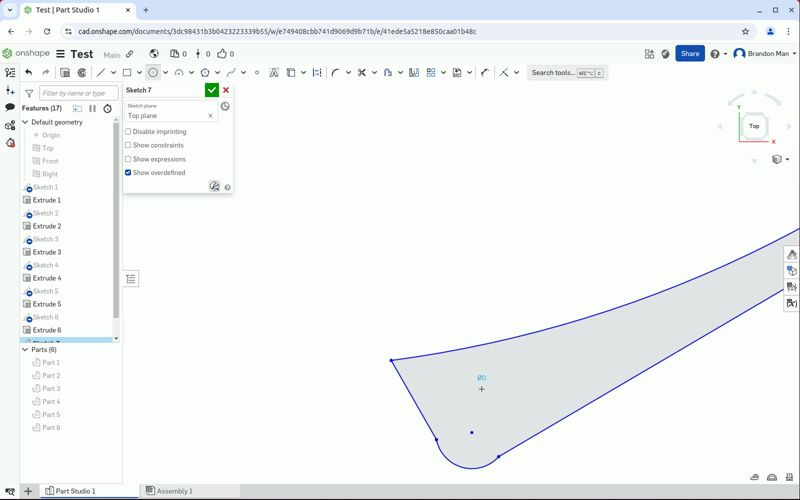
scroll(-6)
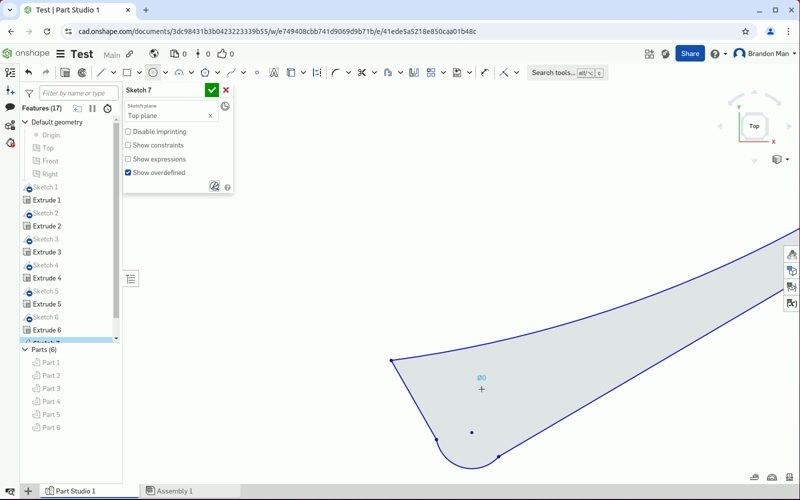
scroll(-6)
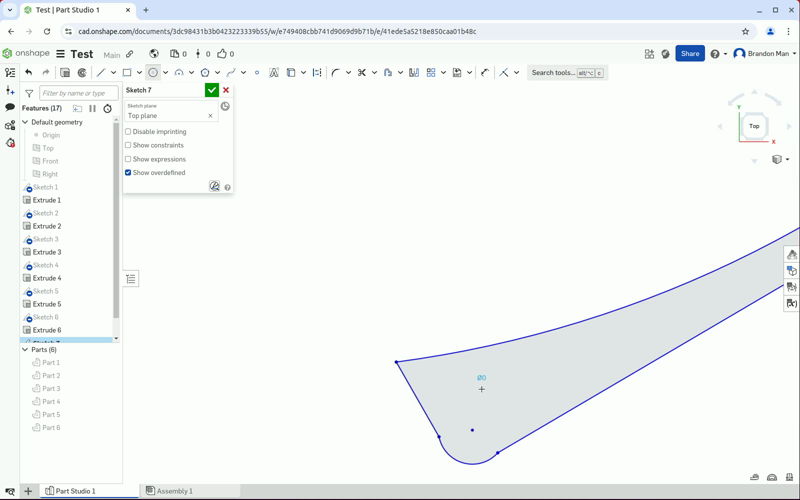
scroll(-6)
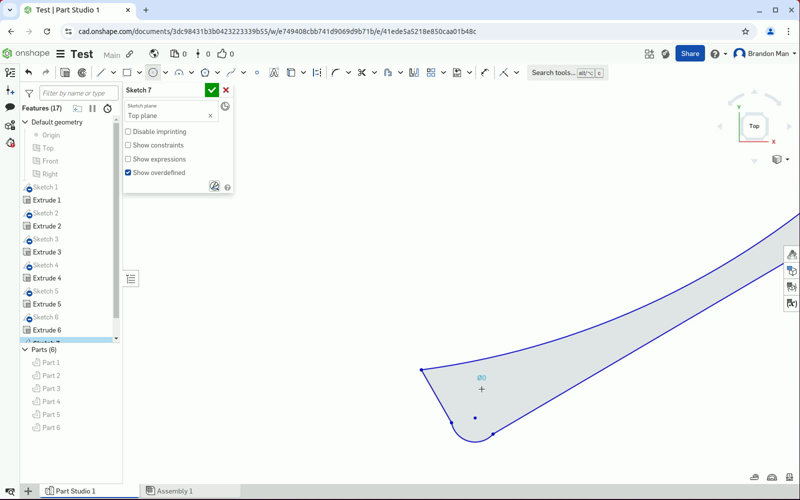
scroll(-6)
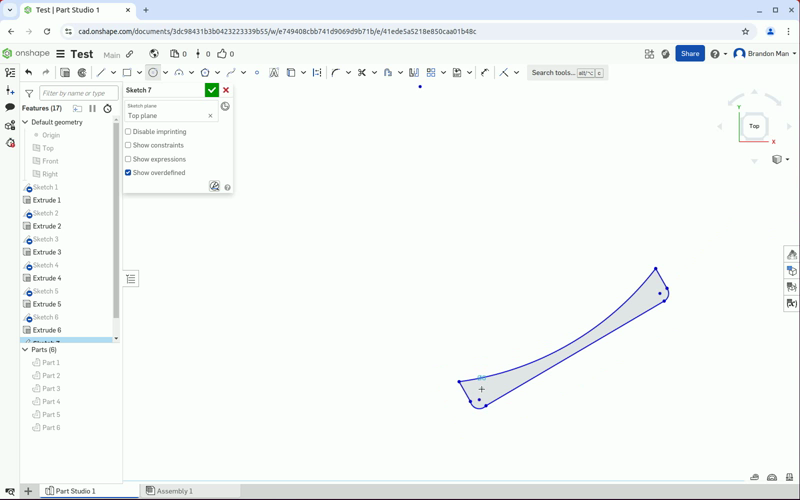
scroll(-6)
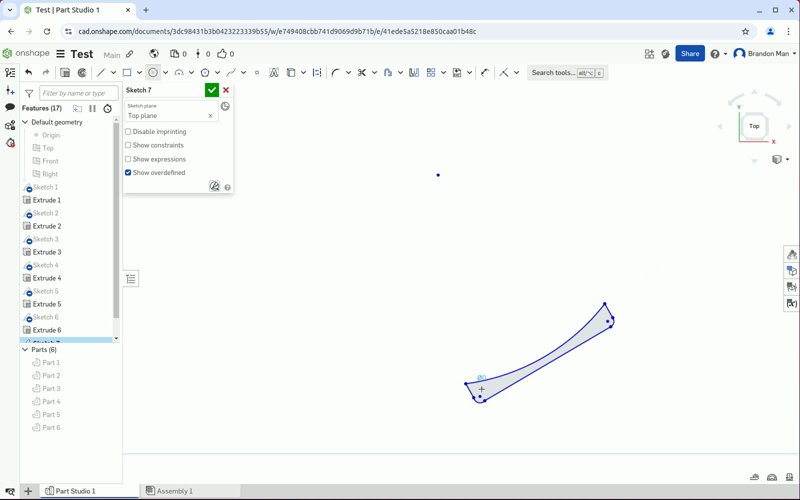
scroll(-6)
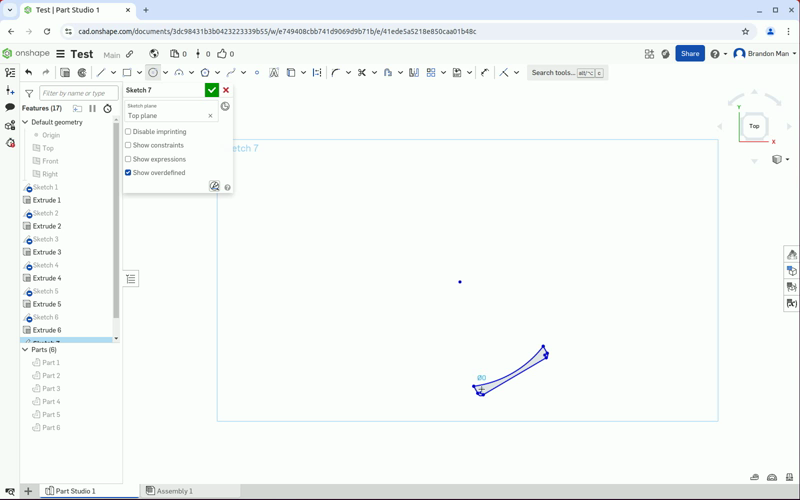
key_up(shift)
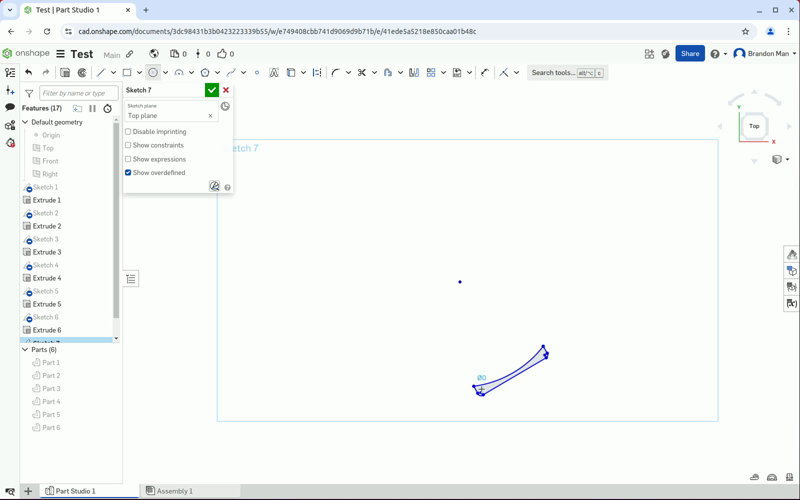
mouse_move(483, 388)
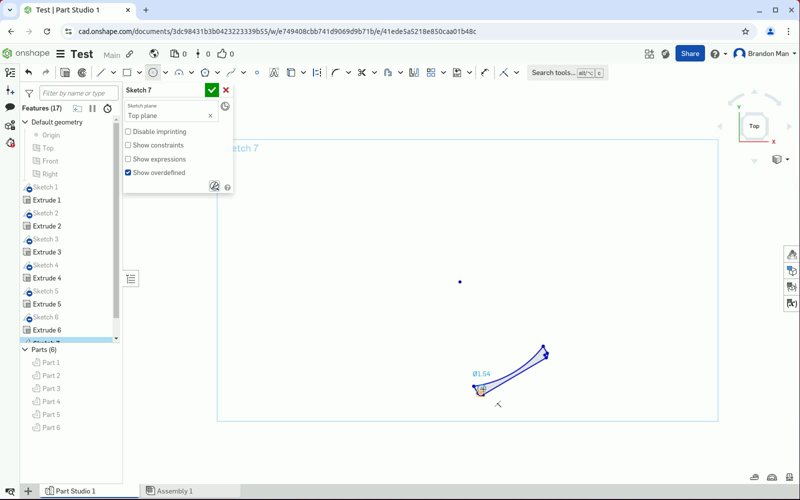
scroll(6)
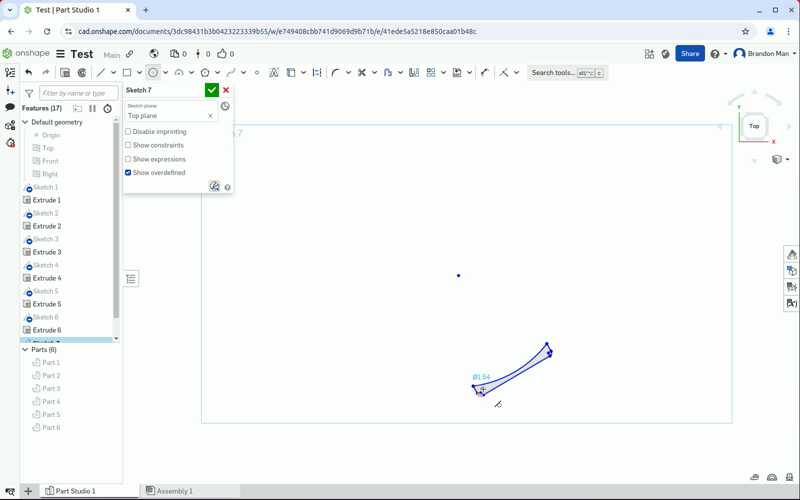
scroll(6)
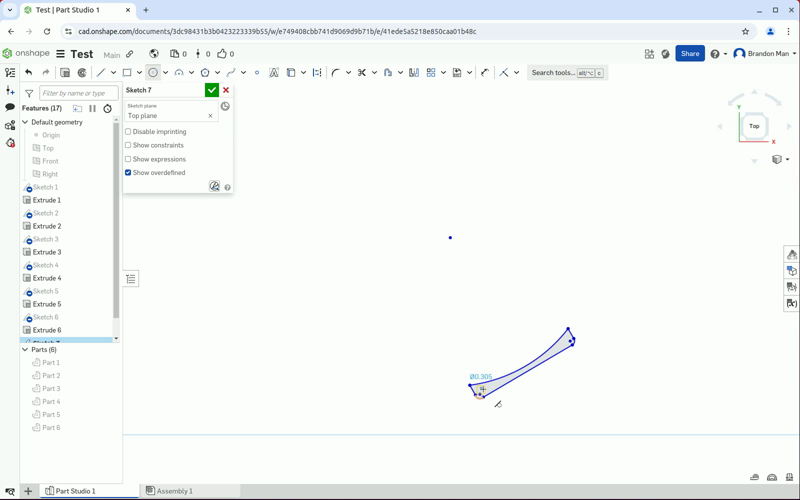
scroll(6)
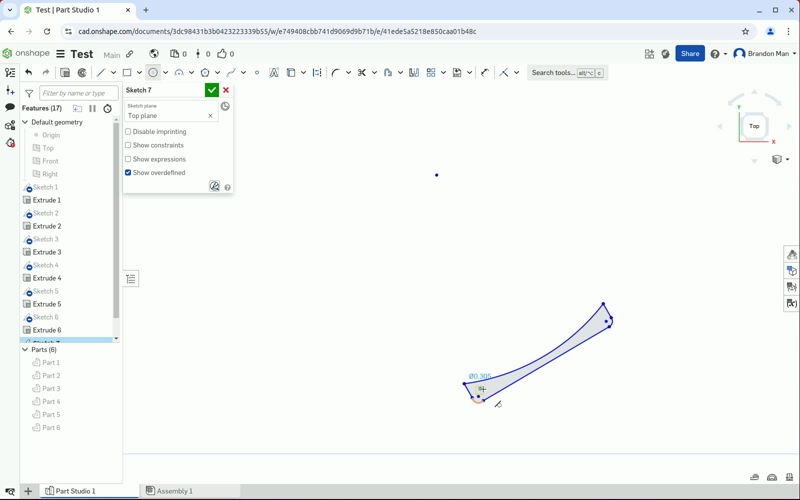
scroll(6)
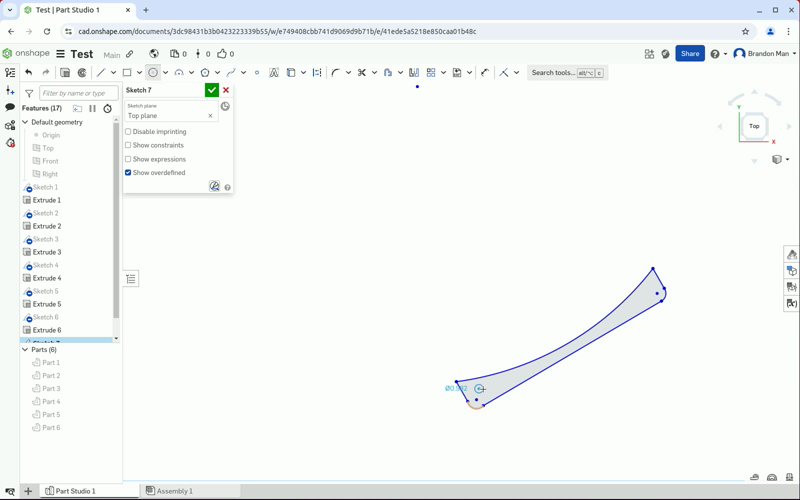
scroll(6)
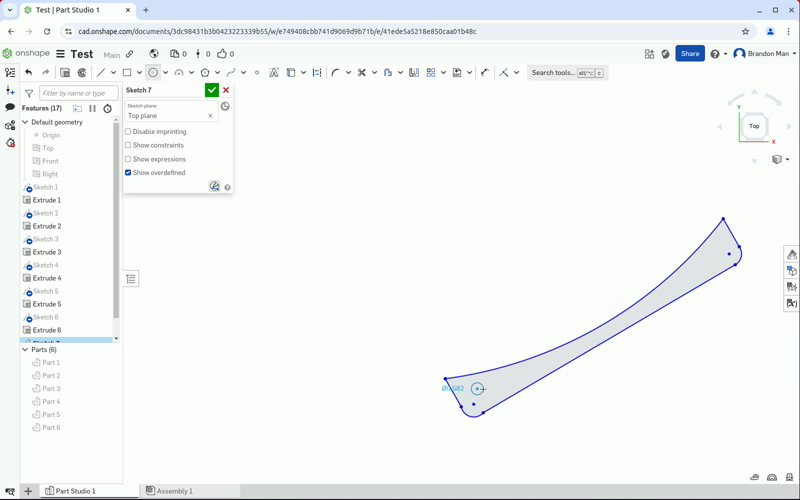
scroll(6)
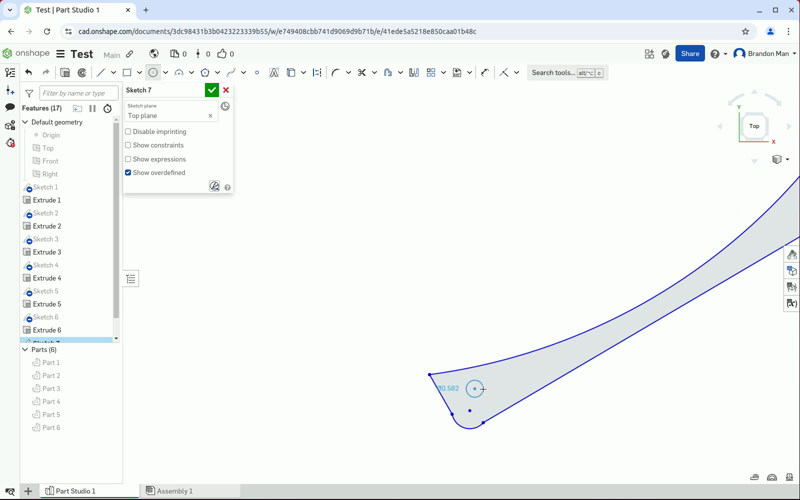
scroll(6)
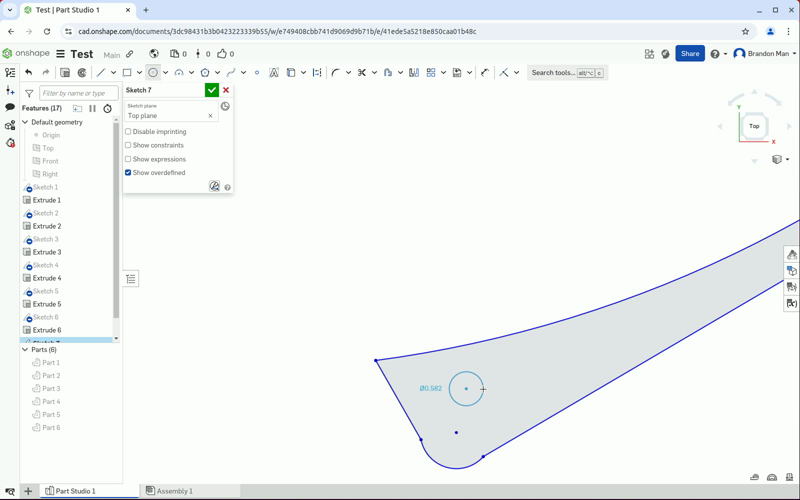
click(483, 388)
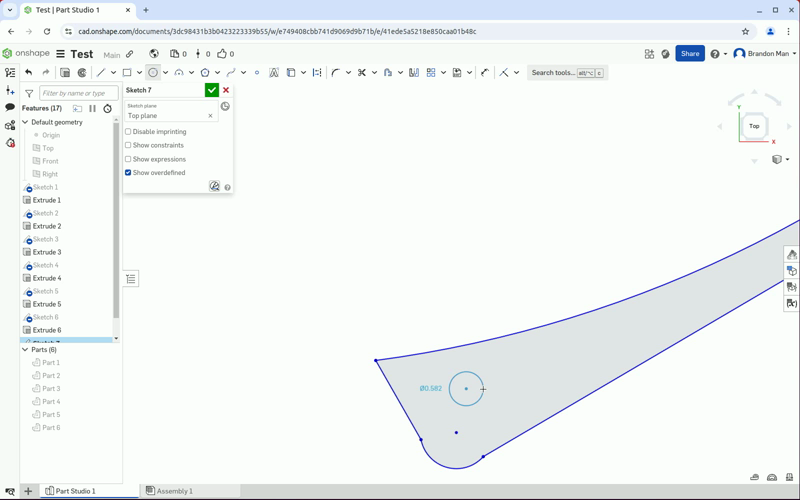
scroll(-6)
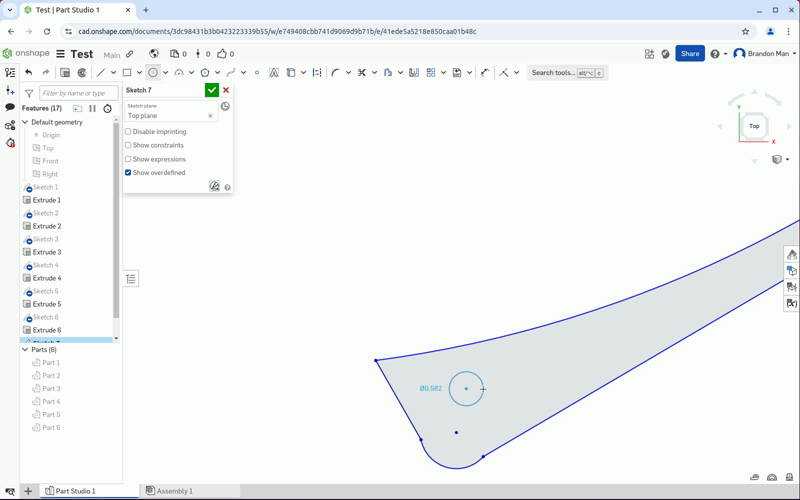
scroll(-6)
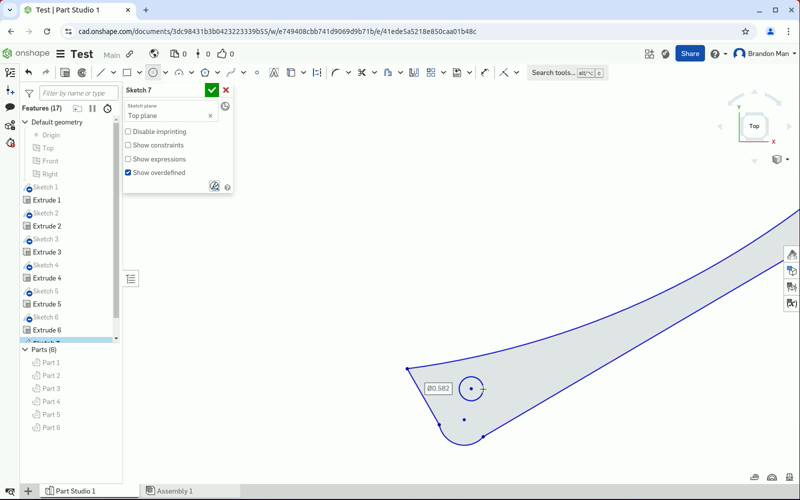
scroll(-6)
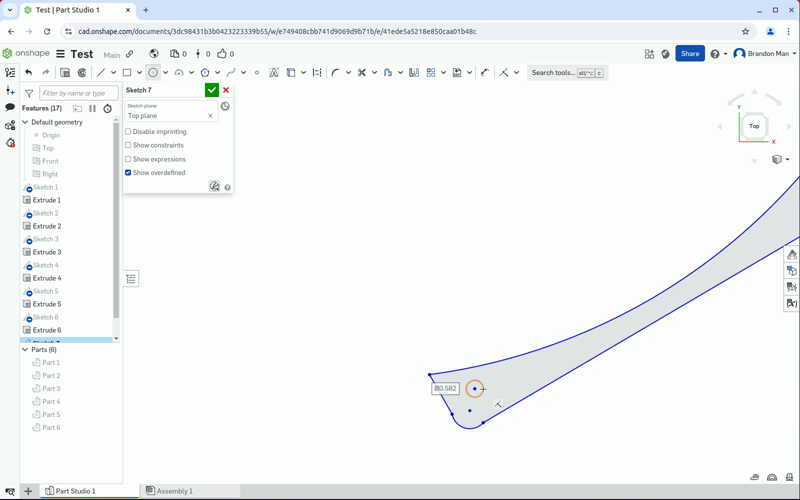
scroll(-6)
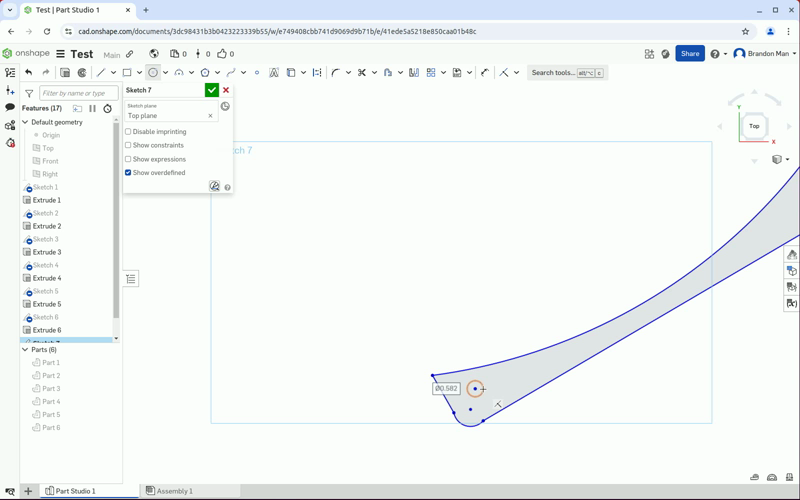
scroll(-6)
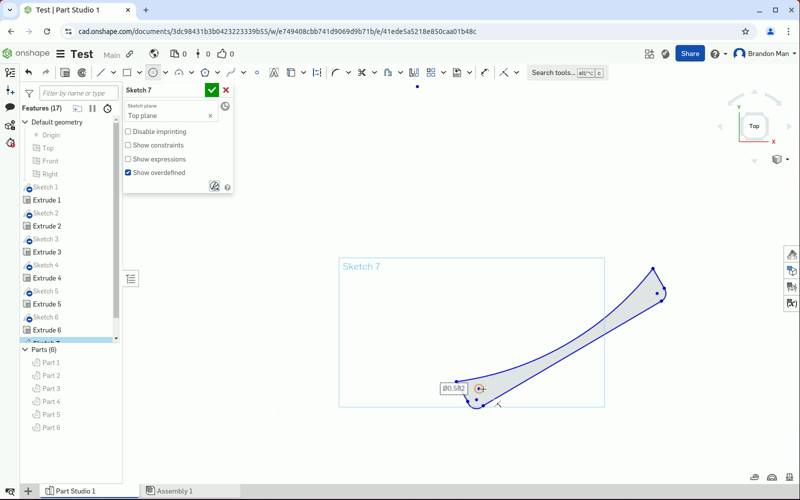
scroll(-6)
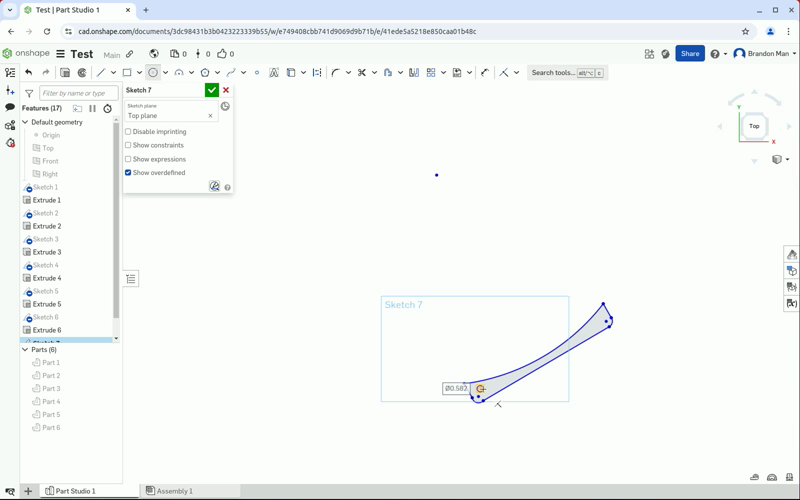
scroll(-6)
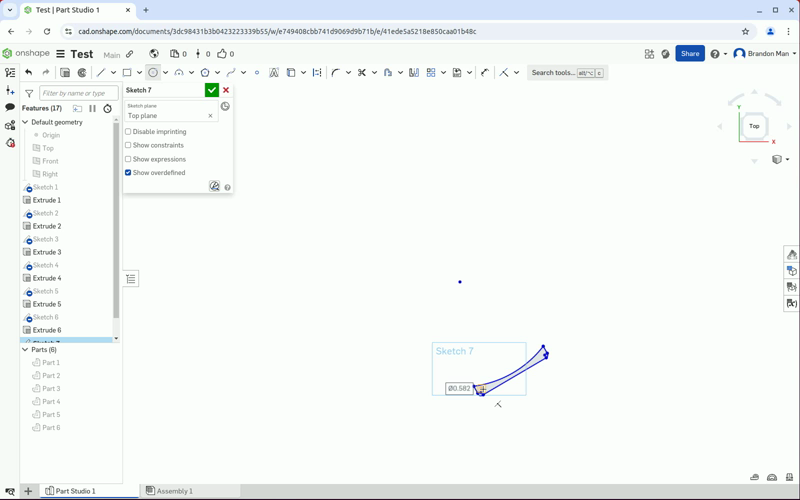
key(esc)
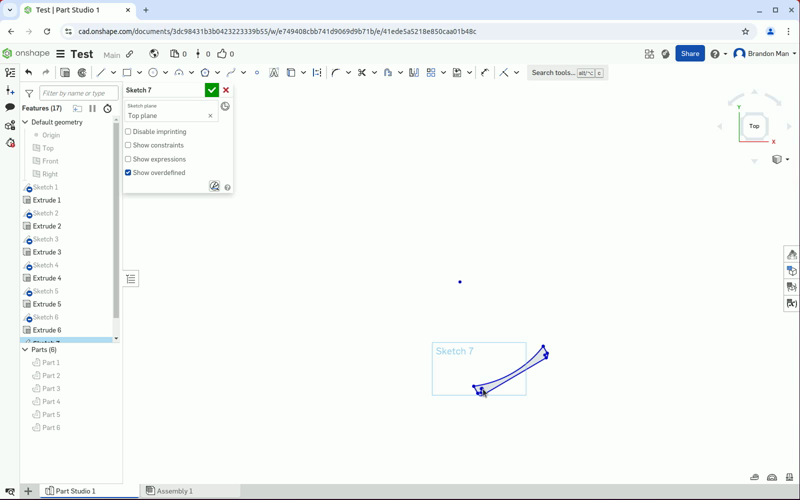
key(c)
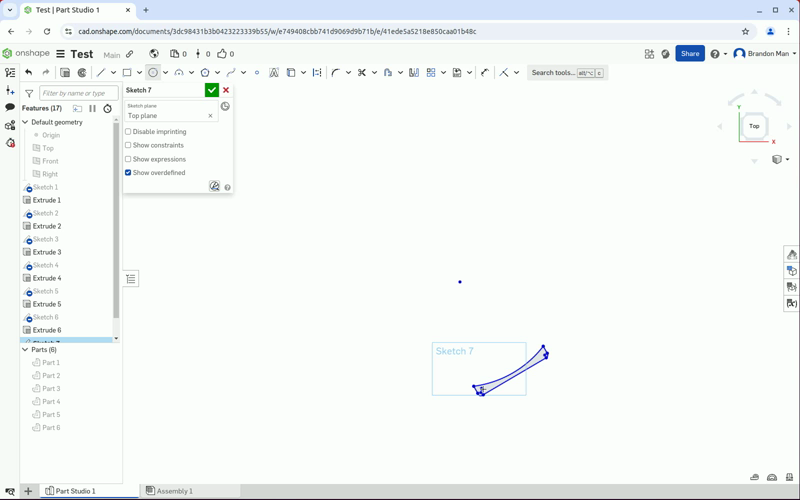
key_down(shift)
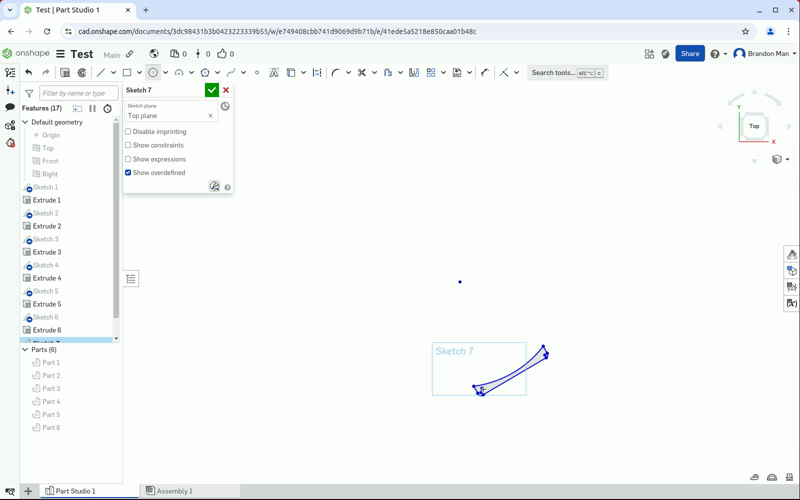
mouse_move(540, 353)
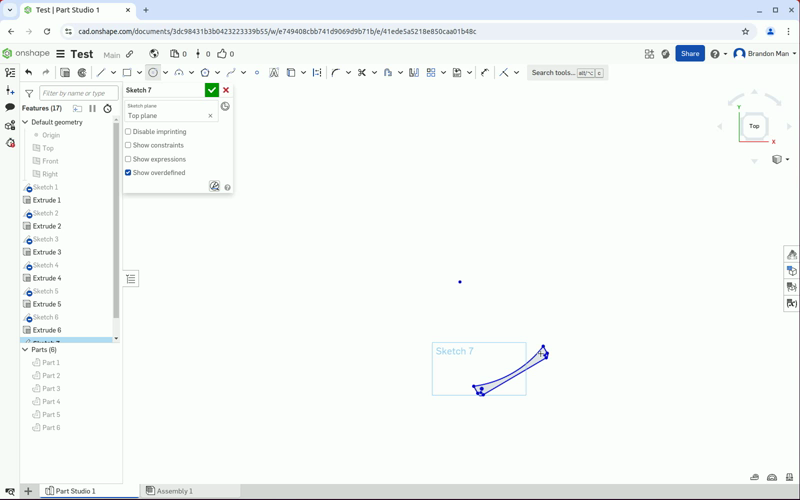
scroll(6)
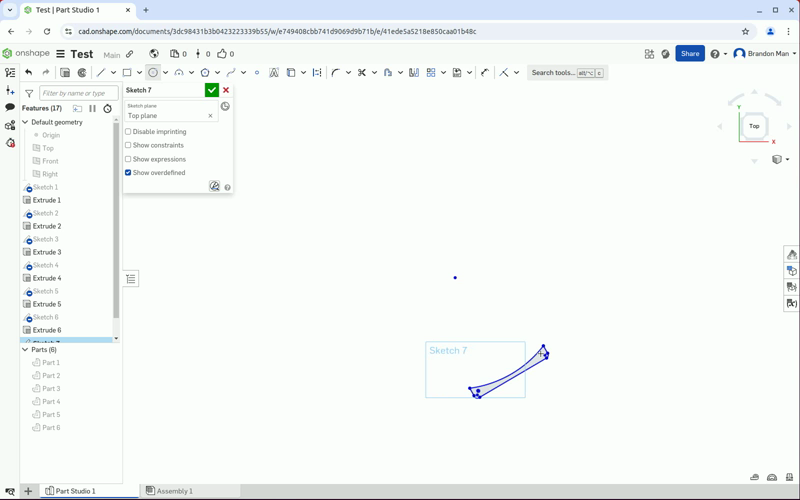
scroll(6)
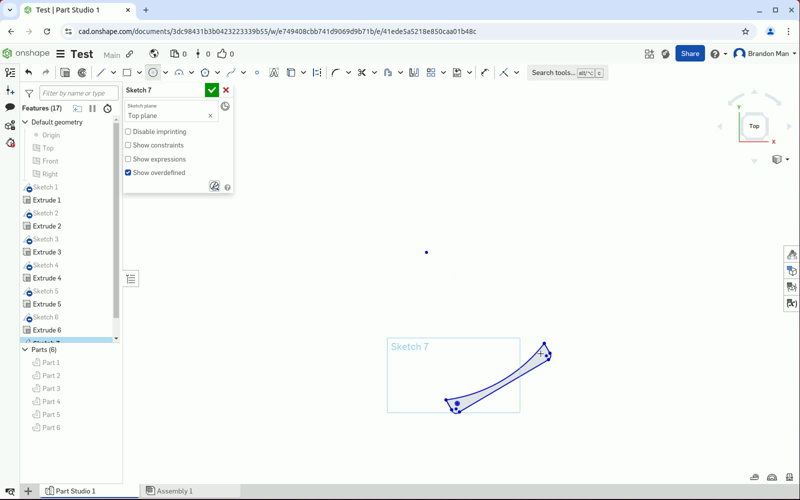
scroll(6)
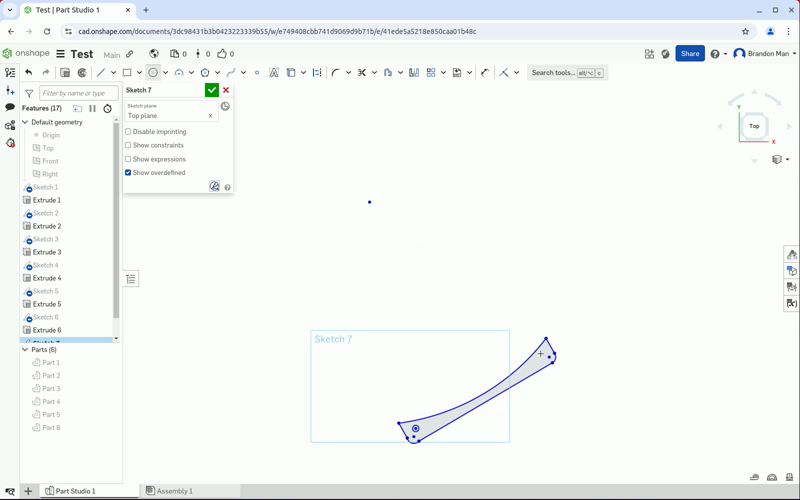
scroll(6)
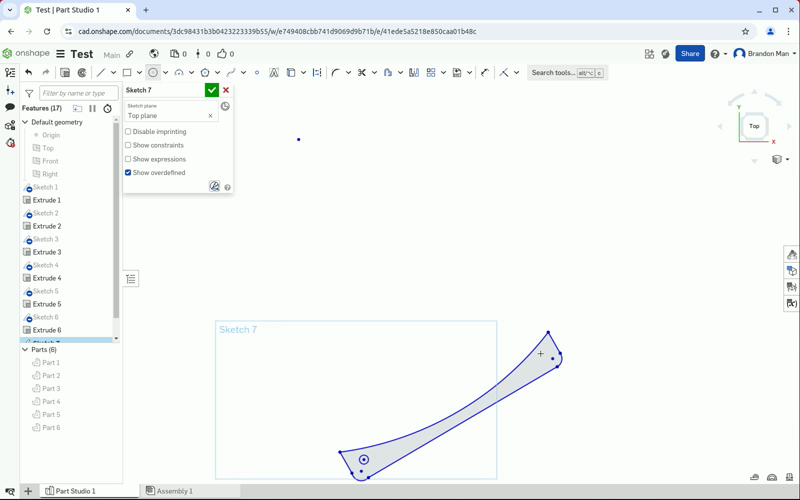
scroll(6)
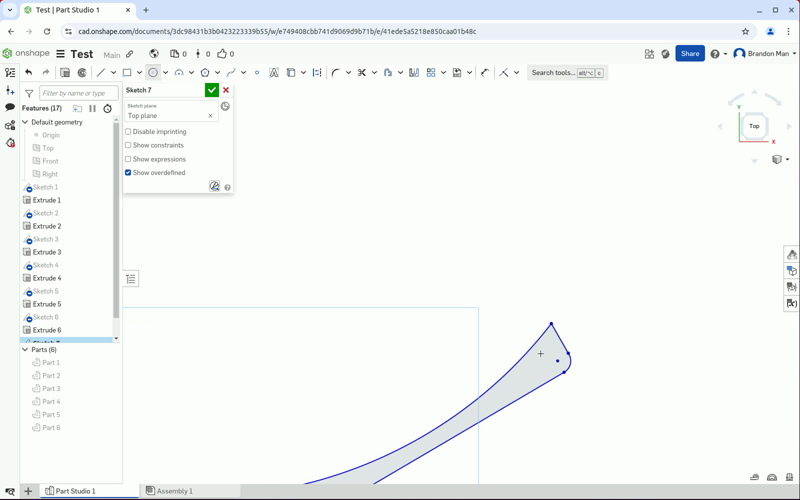
scroll(6)
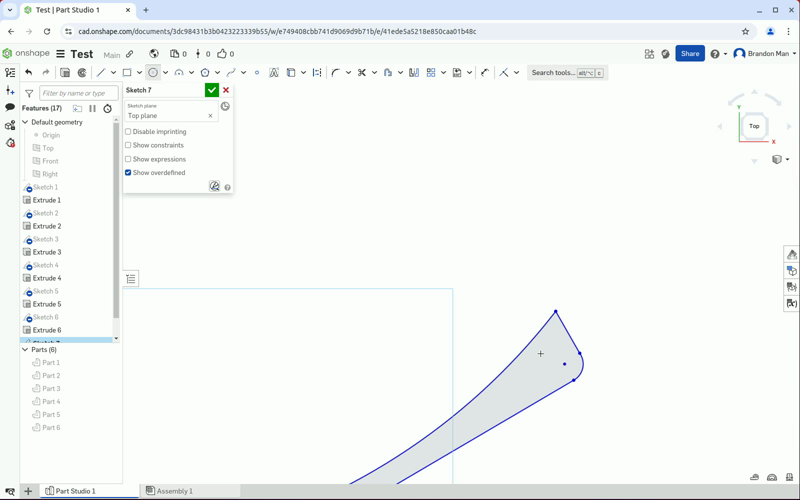
scroll(6)
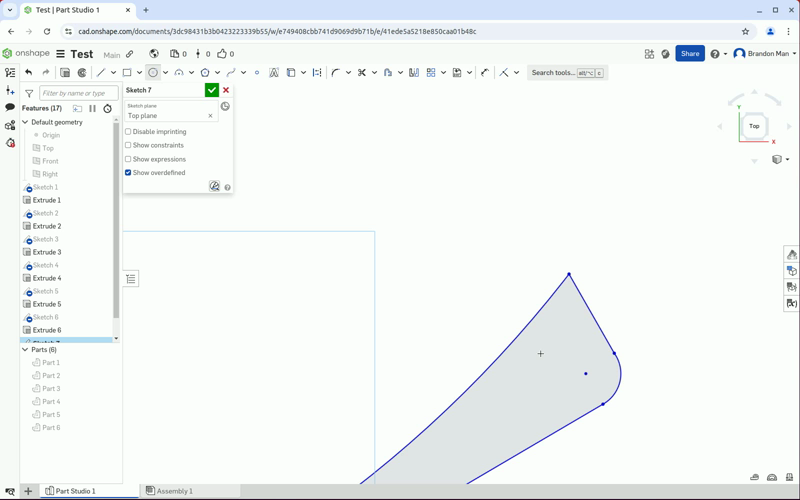
click(540, 353)
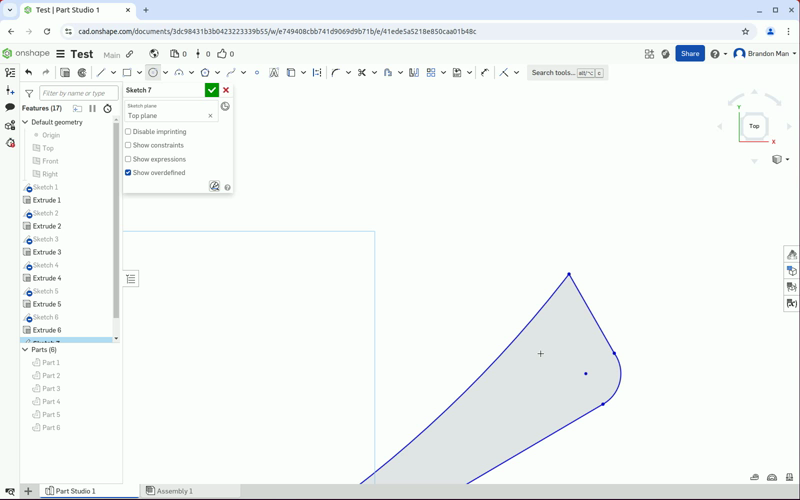
scroll(-6)
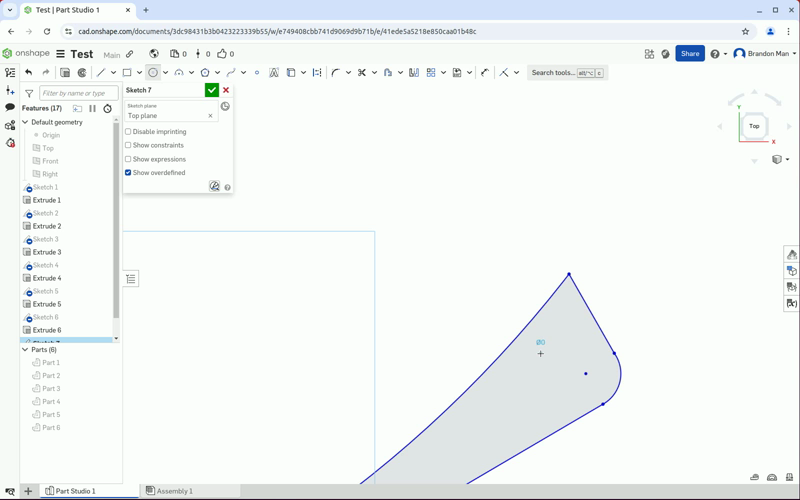
scroll(-6)
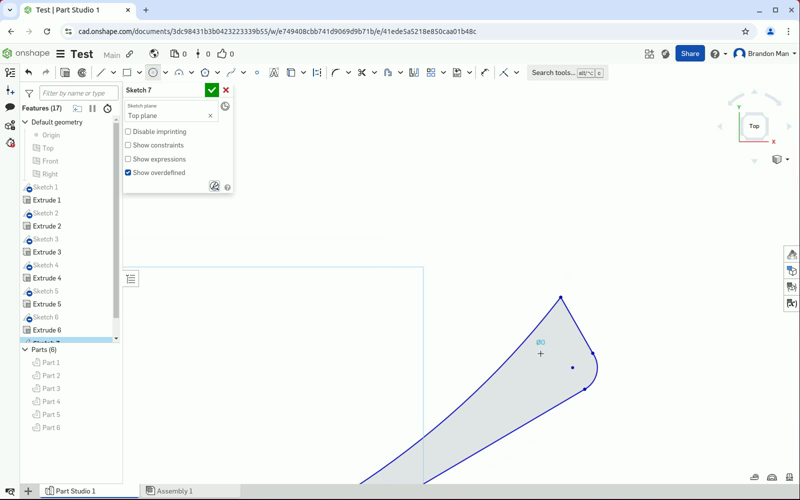
scroll(-6)
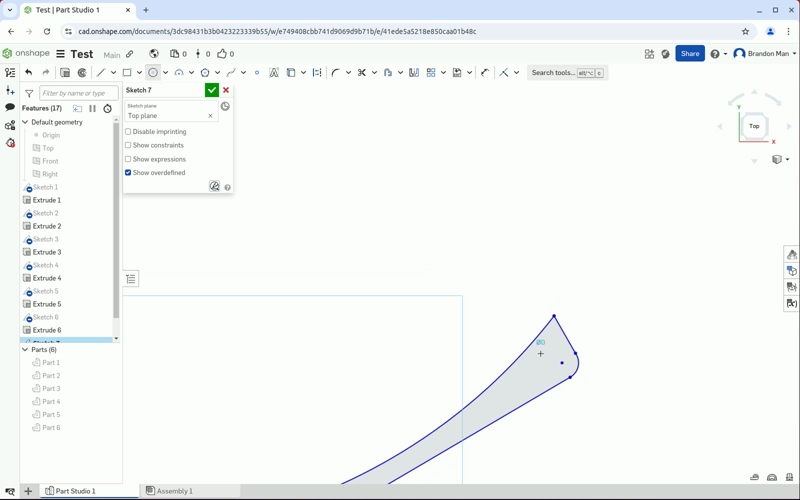
scroll(-6)
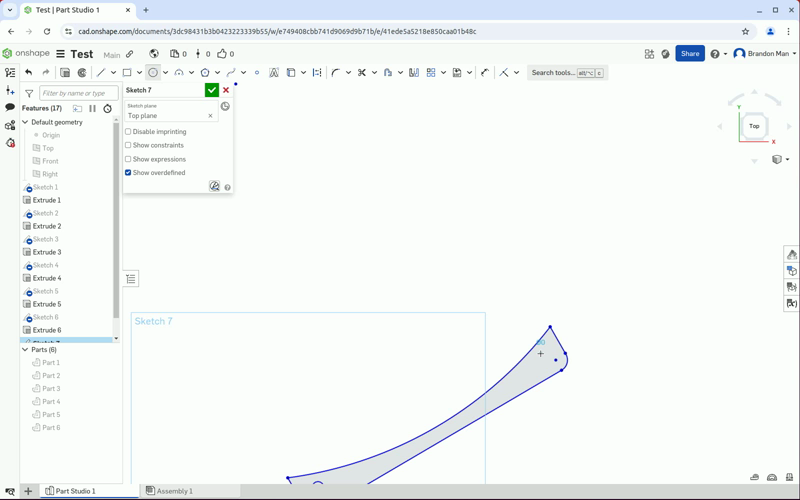
scroll(-6)
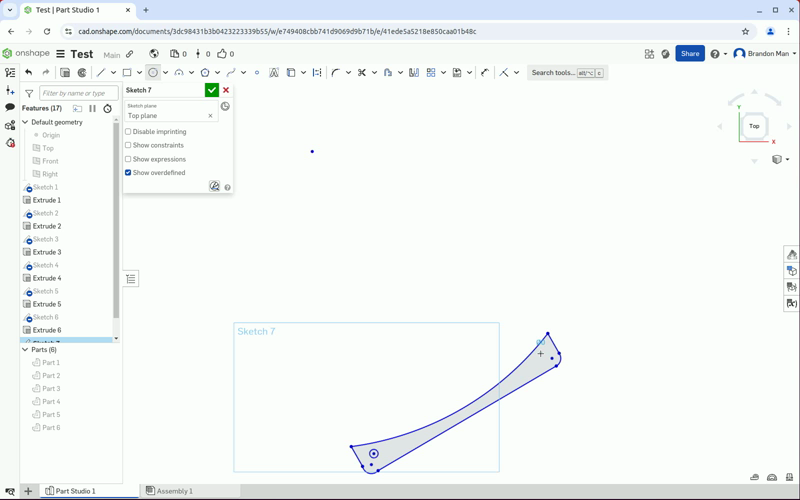
scroll(-6)
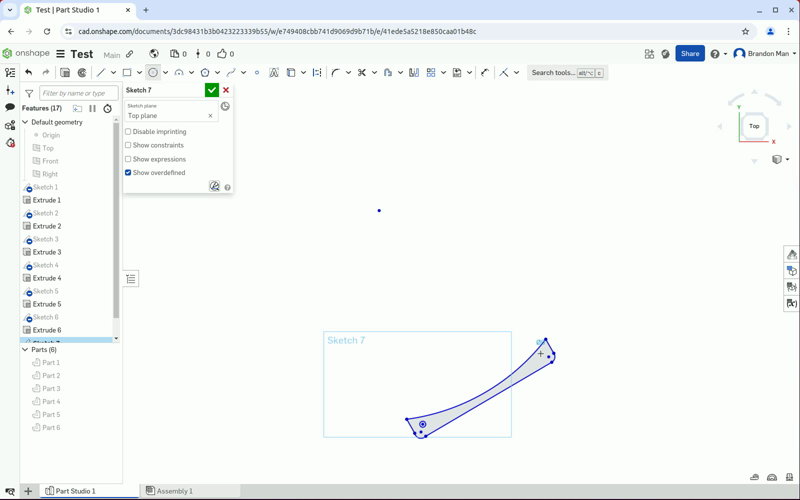
scroll(-6)
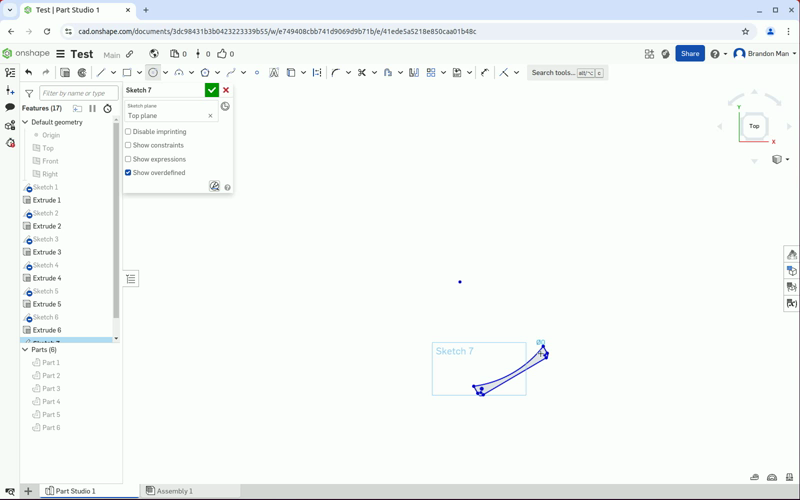
key_up(shift)
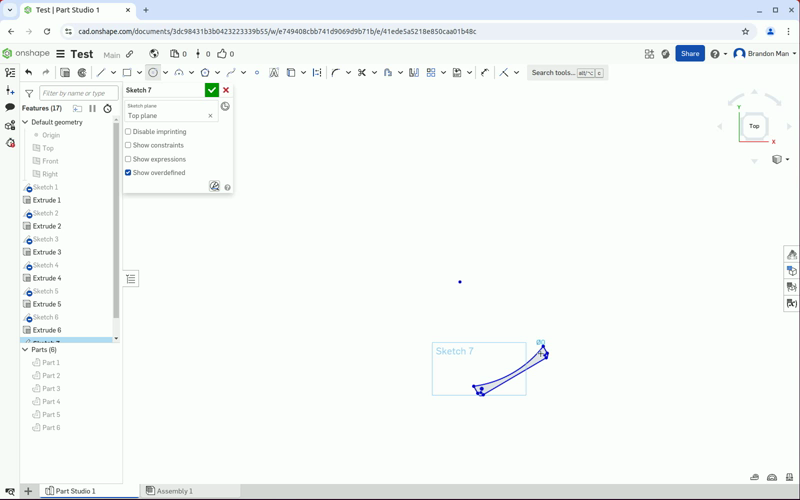
mouse_move(542, 353)
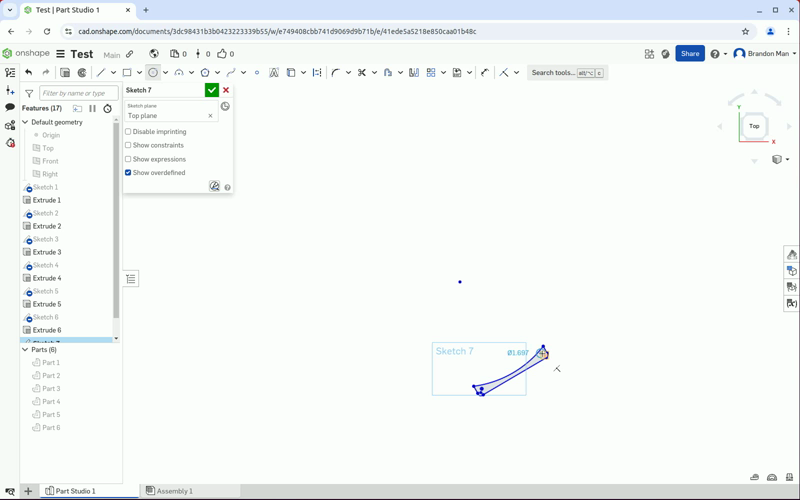
scroll(6)
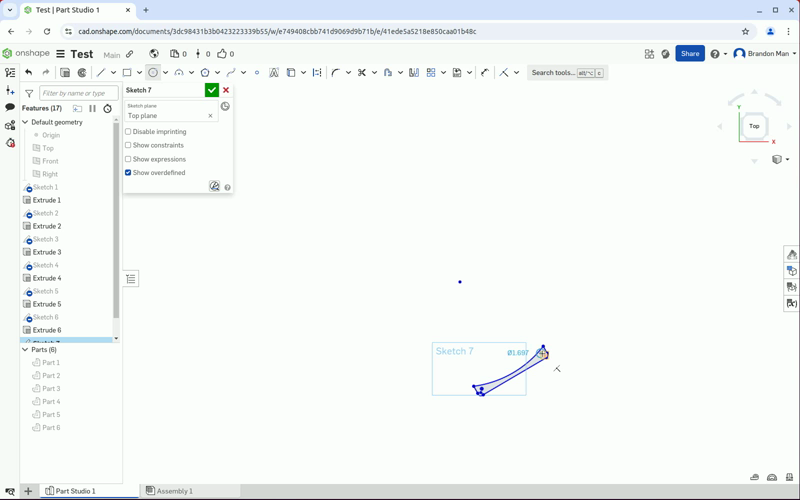
scroll(6)
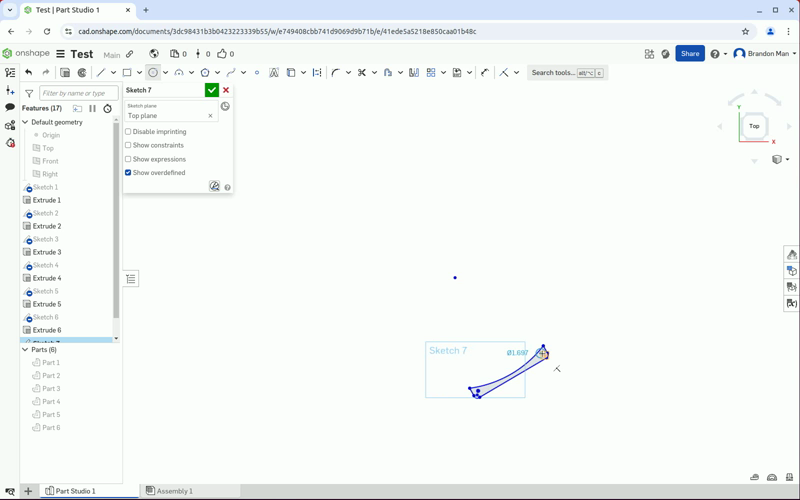
scroll(6)
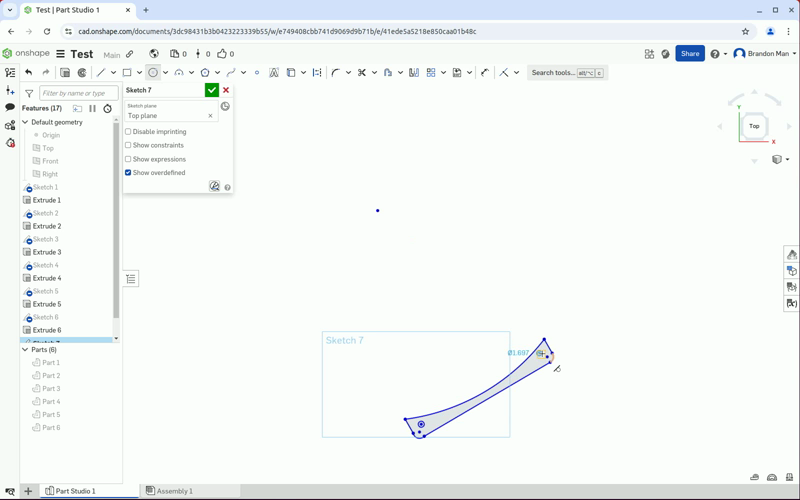
scroll(6)
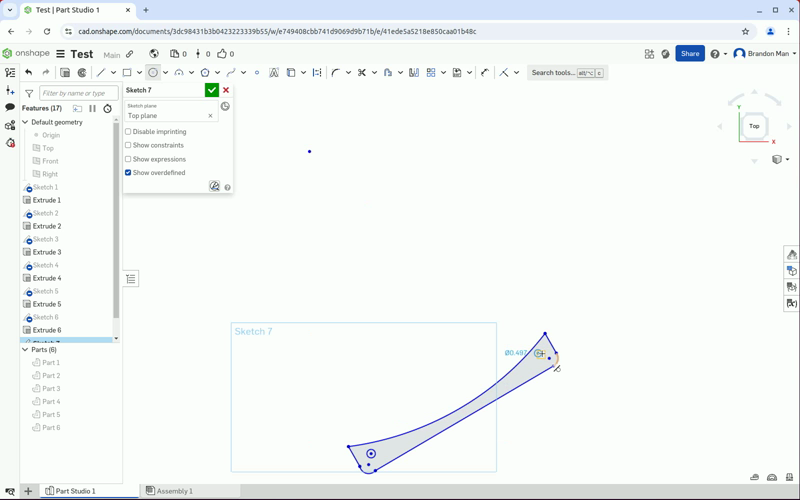
scroll(6)
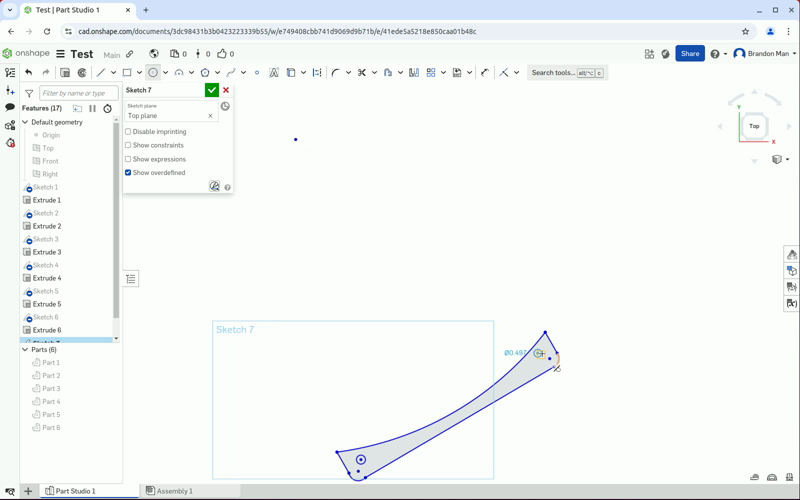
scroll(6)
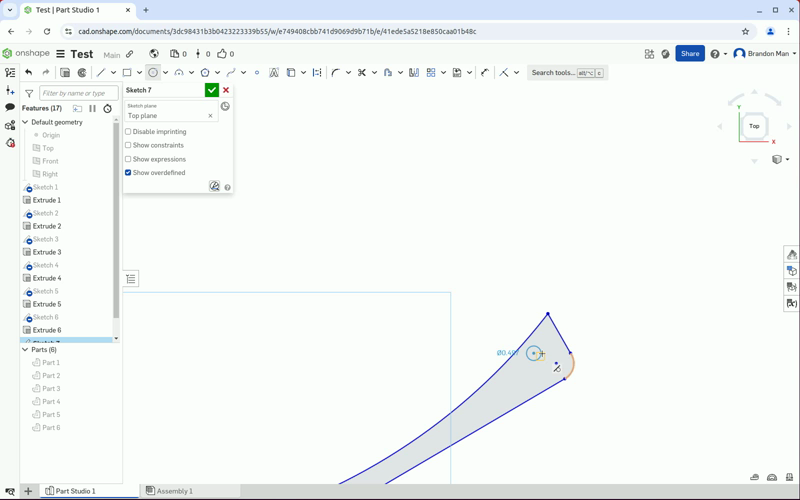
scroll(6)
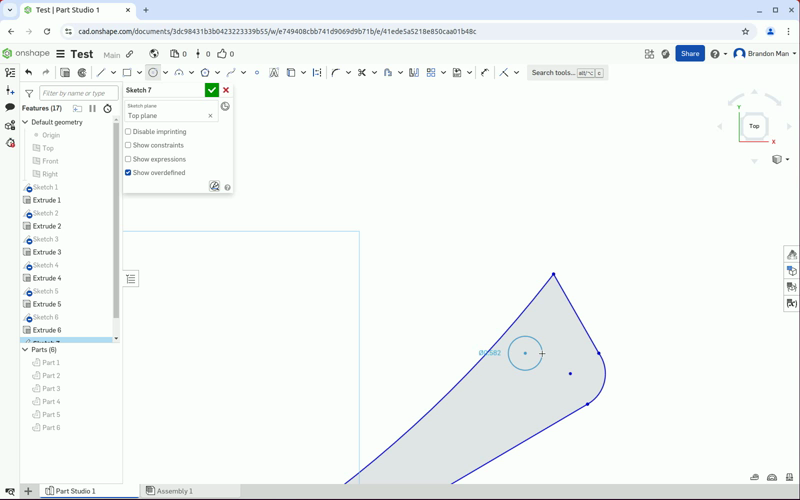
click(542, 353)
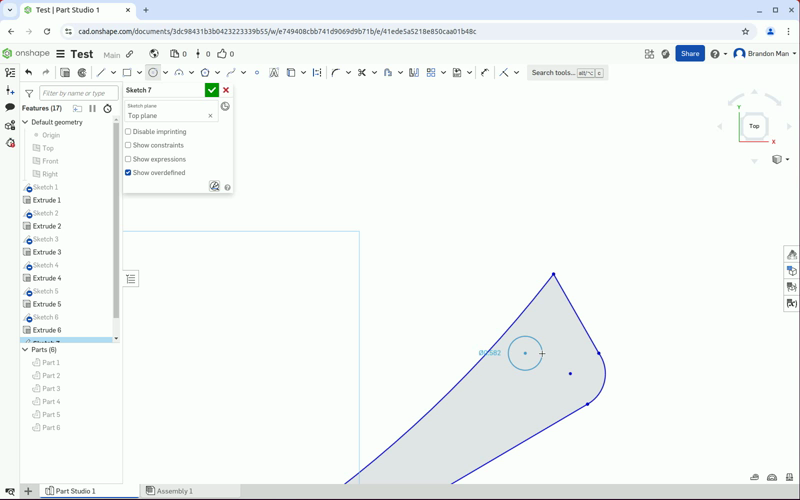
scroll(-6)
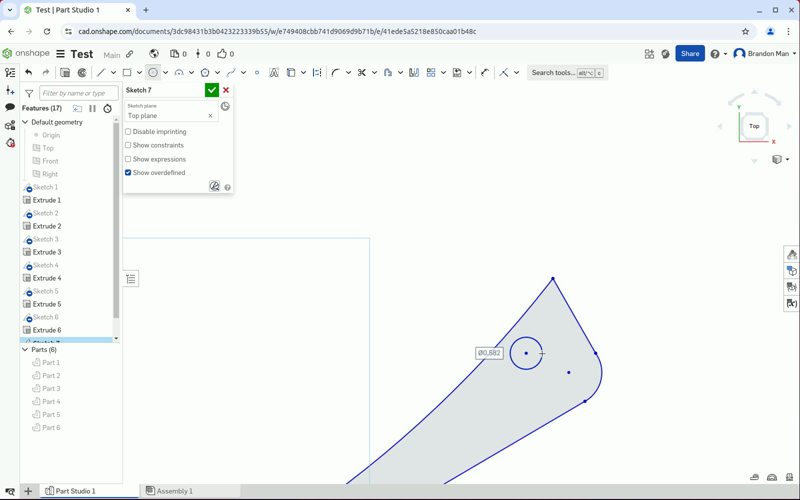
scroll(-6)
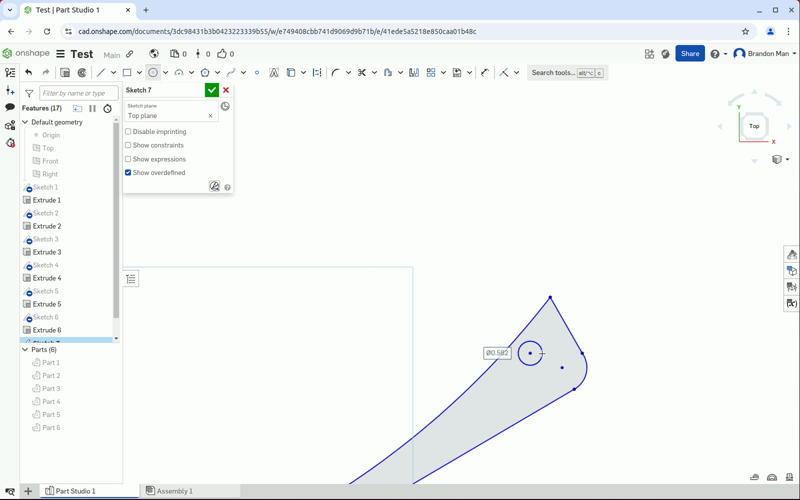
scroll(-6)
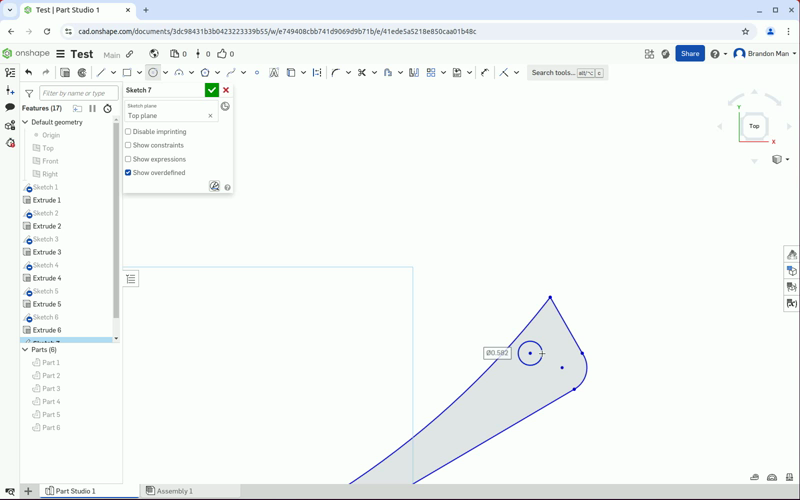
scroll(-6)
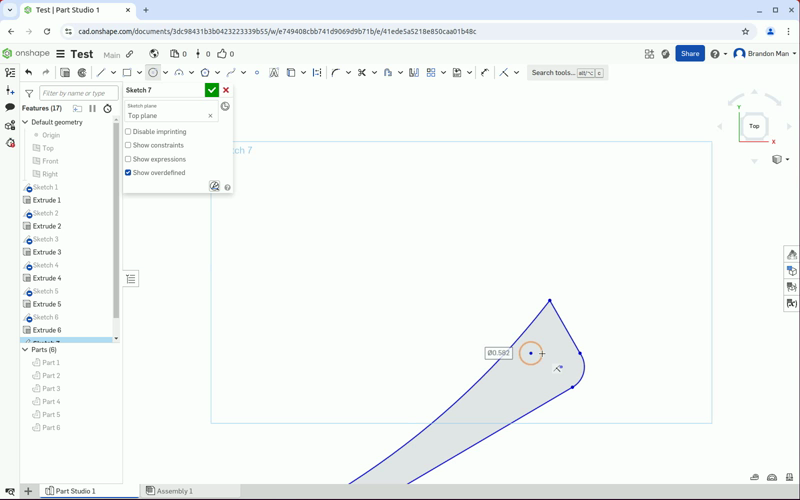
scroll(-6)
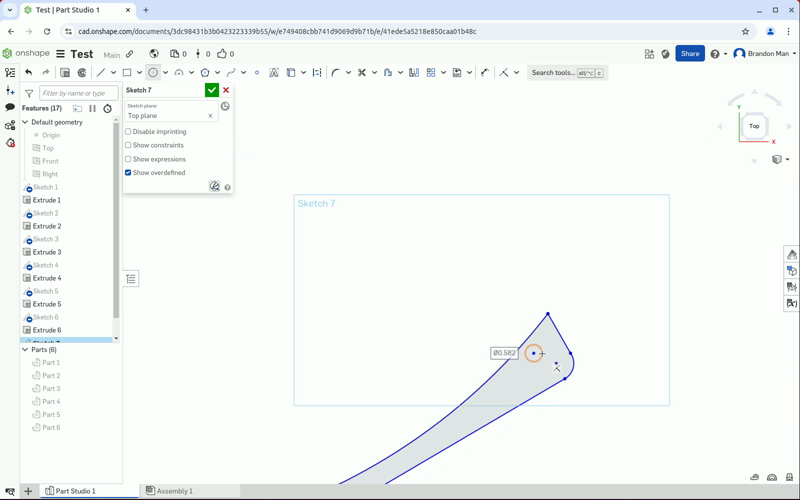
scroll(-6)
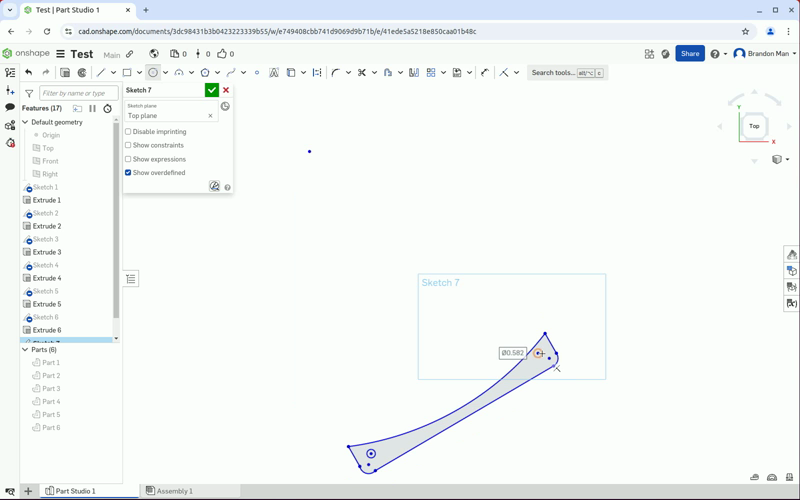
scroll(-6)
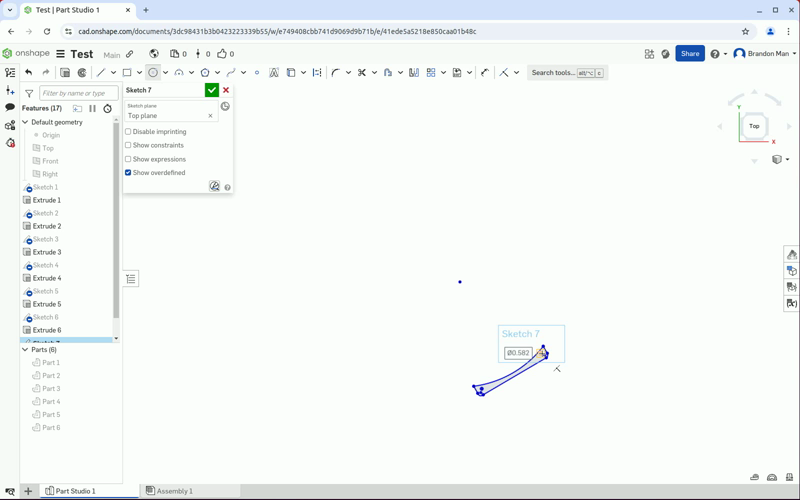
key(esc)
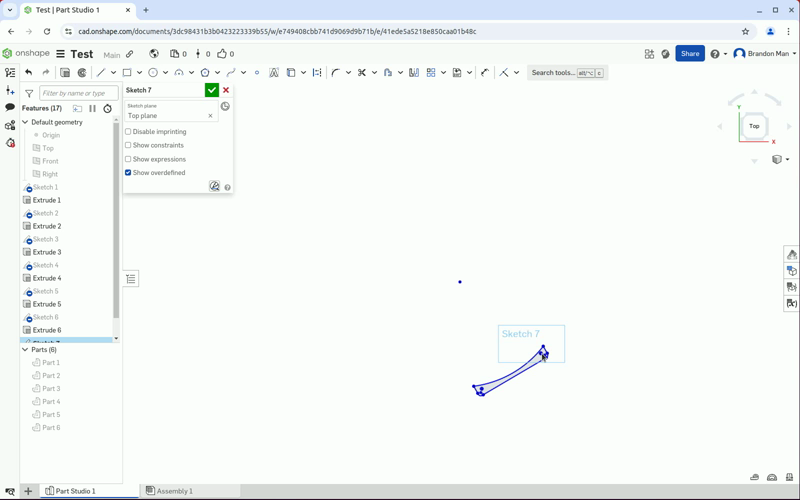
mouse_move(544, 351)
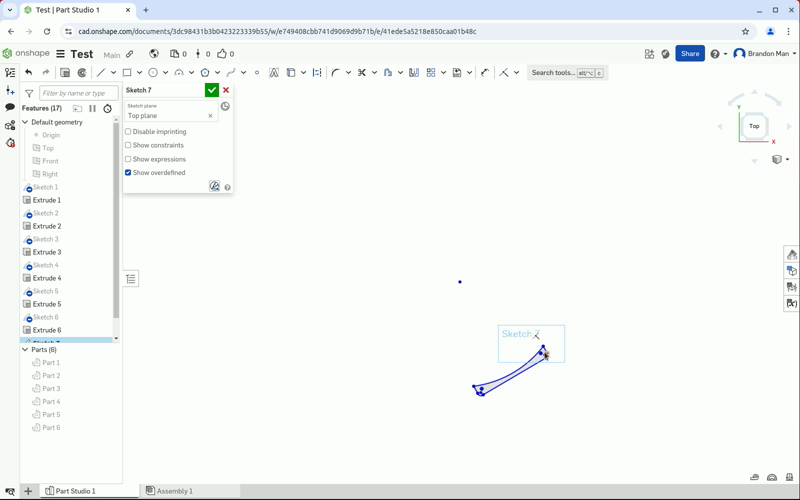
scroll(6)
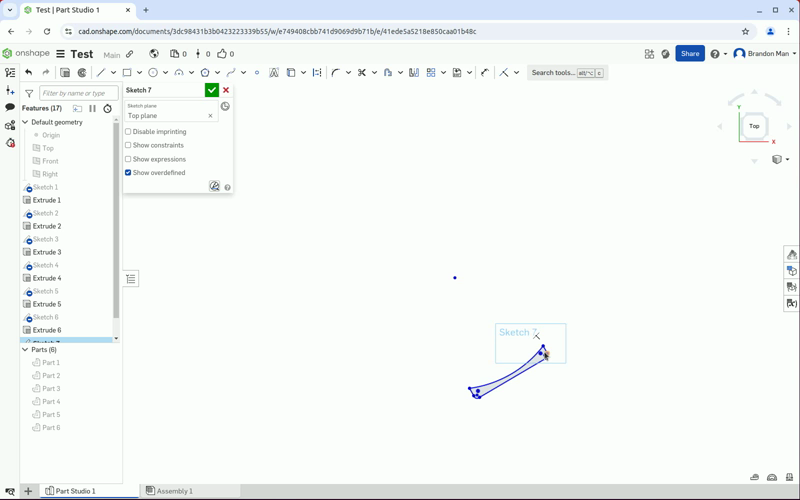
scroll(6)
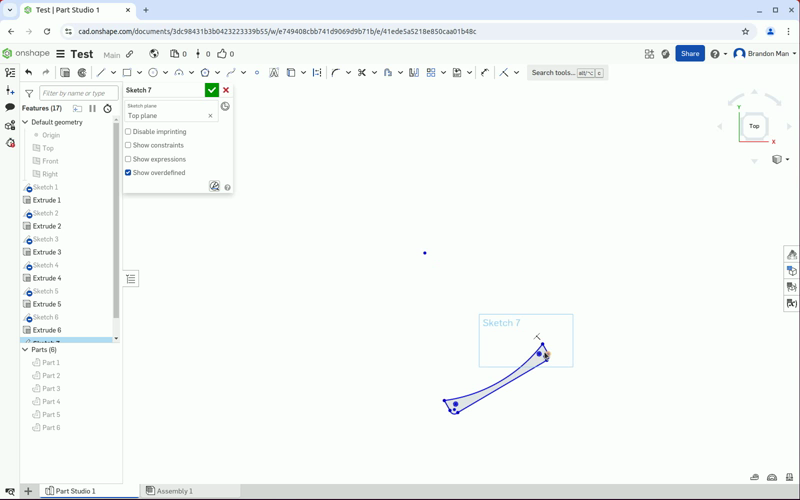
scroll(6)
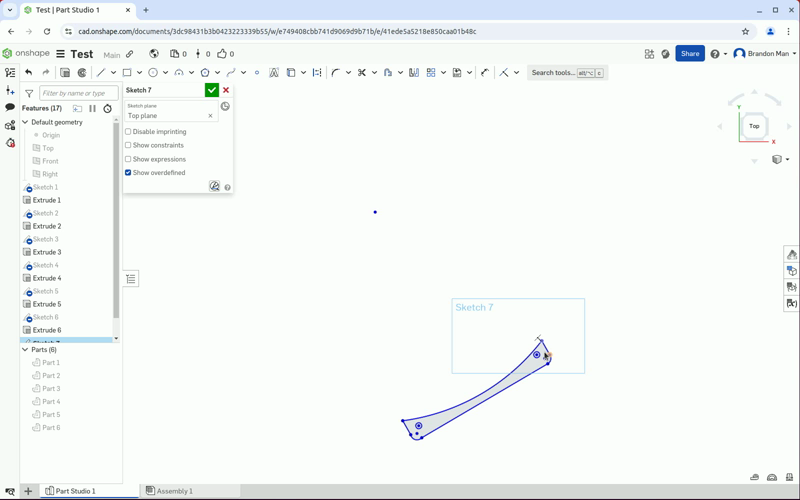
scroll(6)
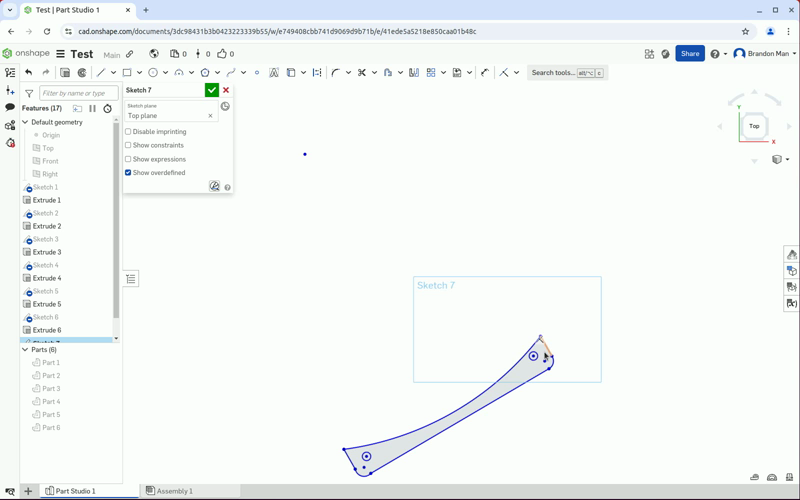
scroll(6)
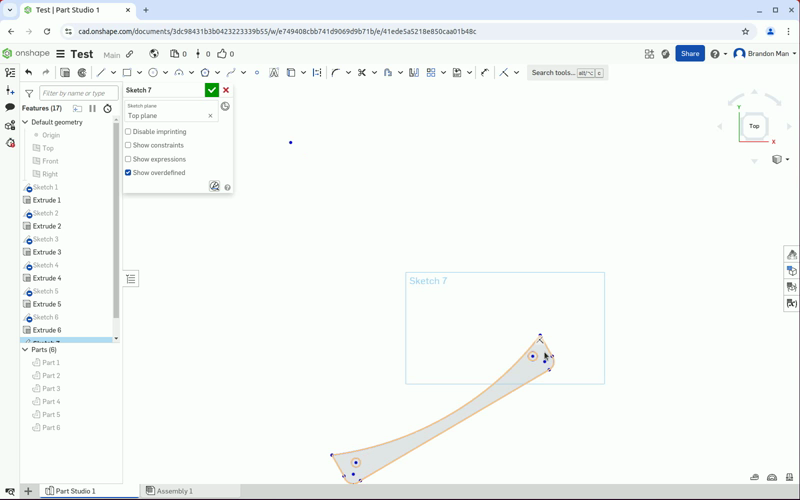
scroll(6)
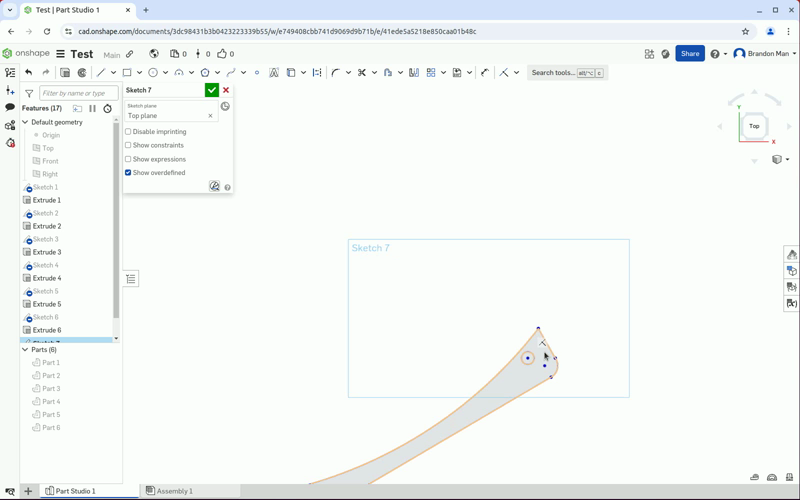
scroll(6)
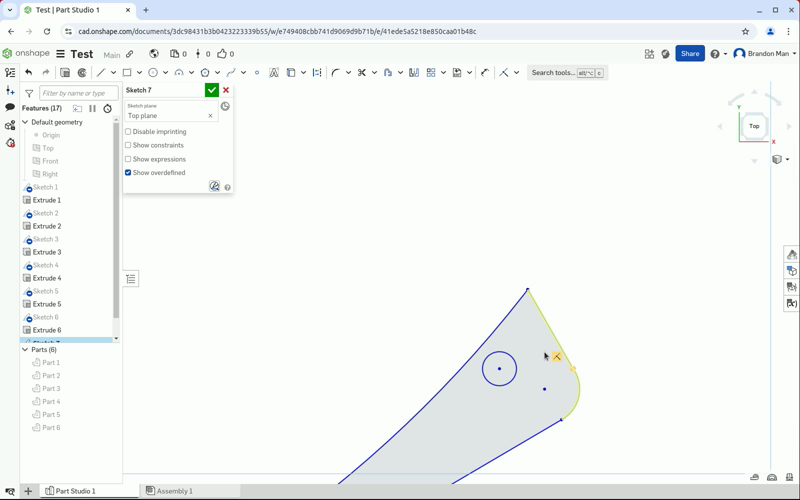
click(544, 351)
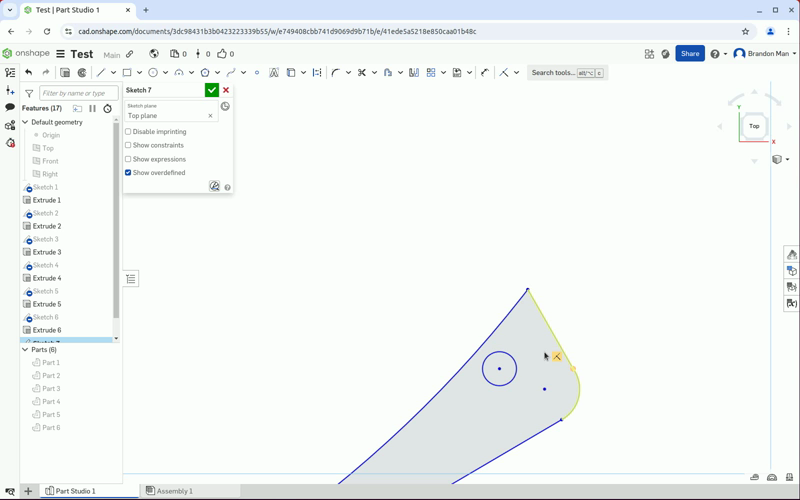
scroll(-6)
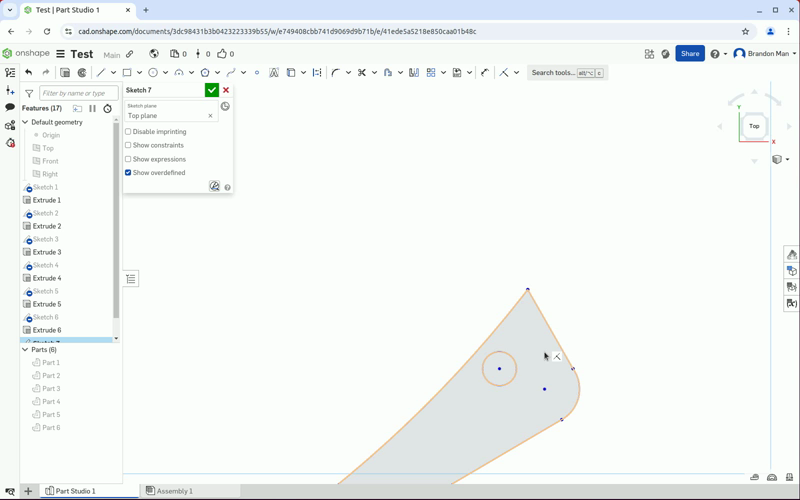
scroll(-6)
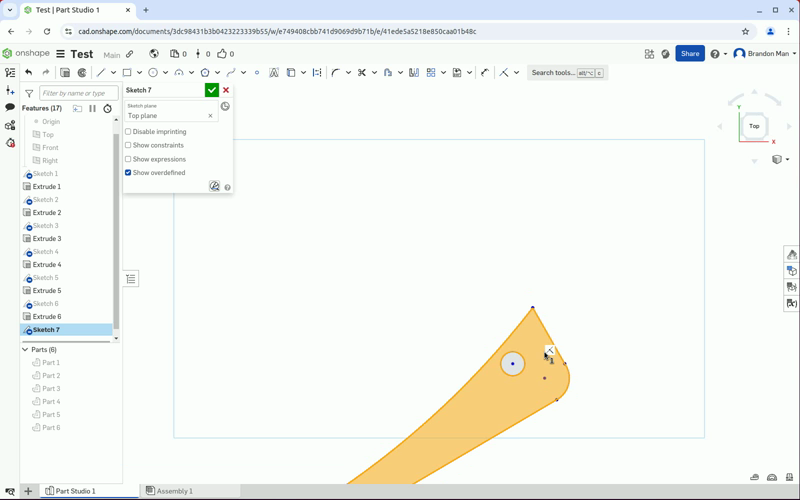
scroll(-6)
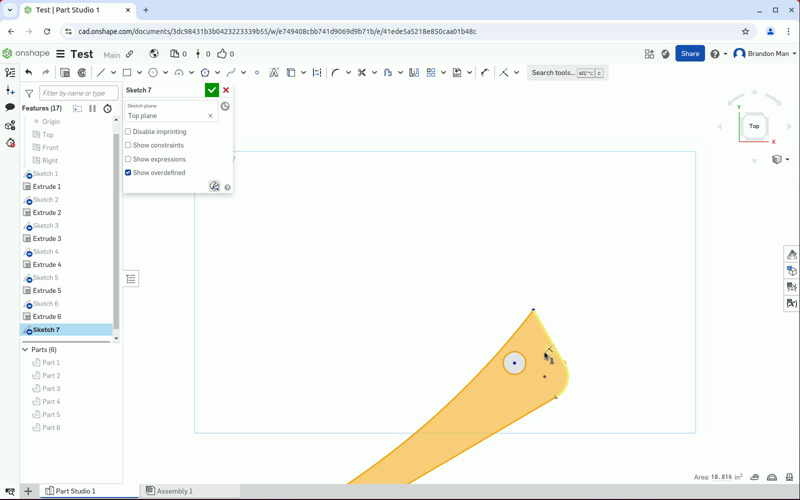
scroll(-6)
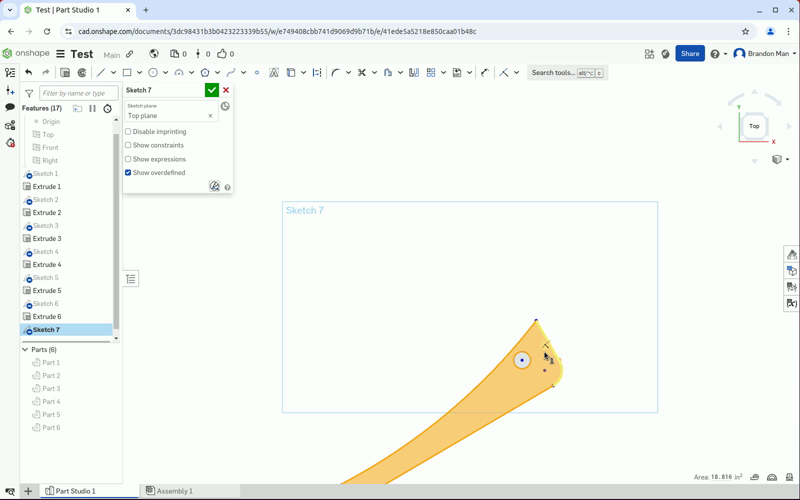
scroll(-6)
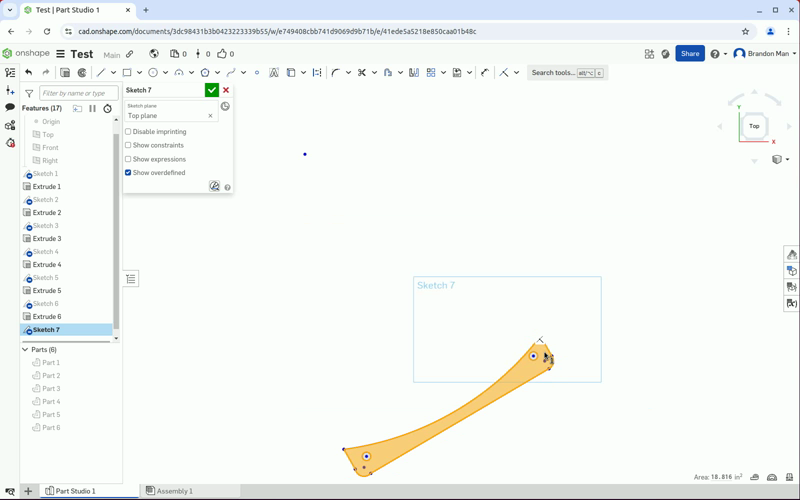
scroll(-6)
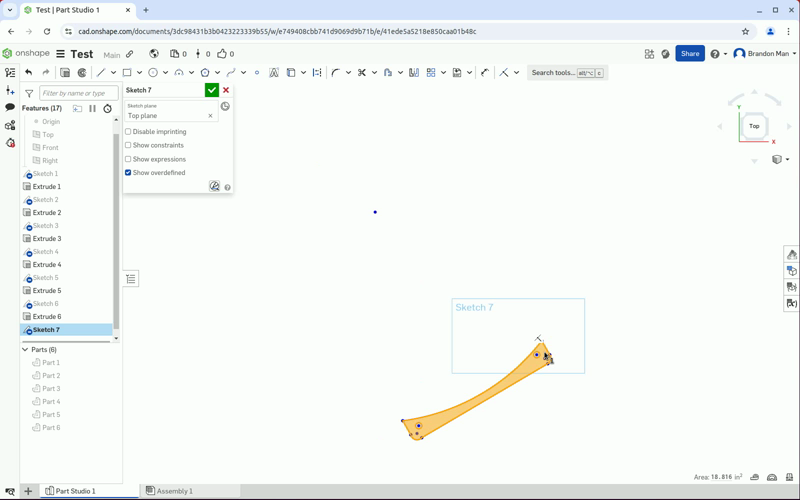
scroll(-6)
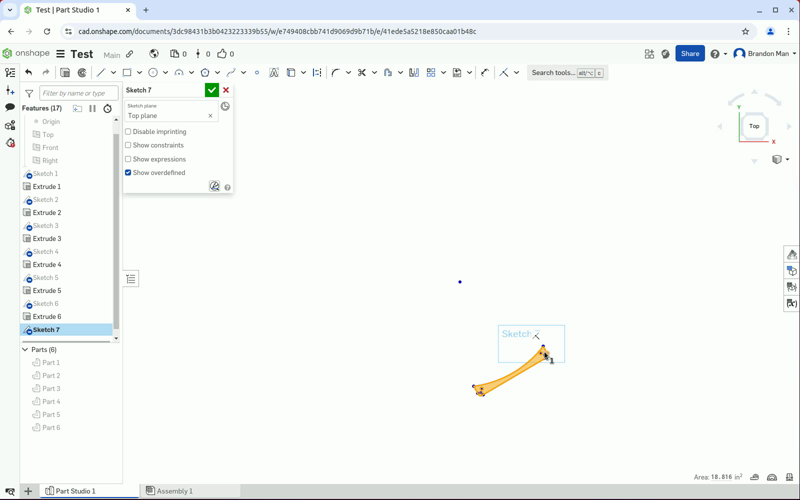
mouse_move(73, 352)
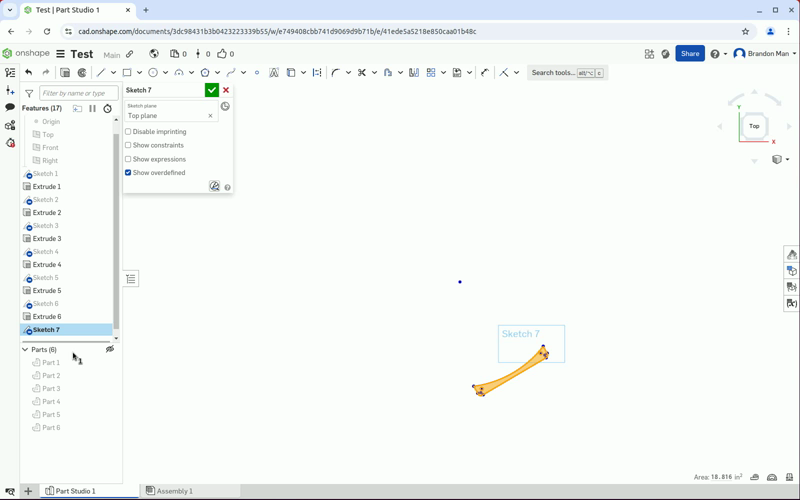
key(shift+y)
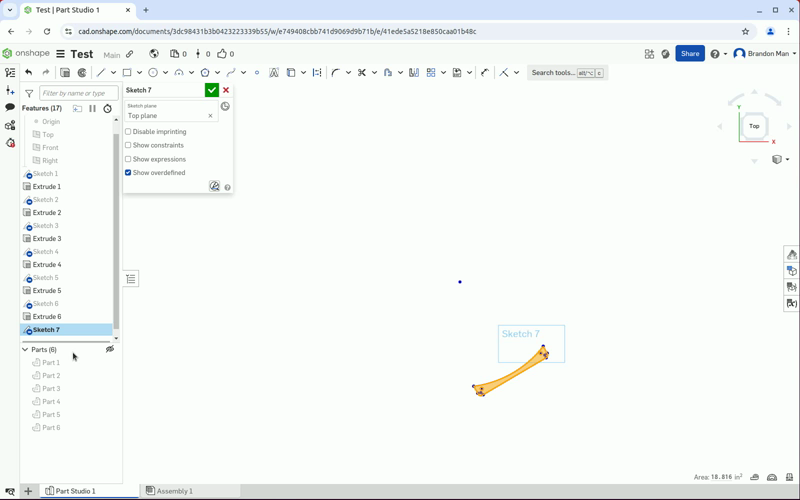
key(shift+e)
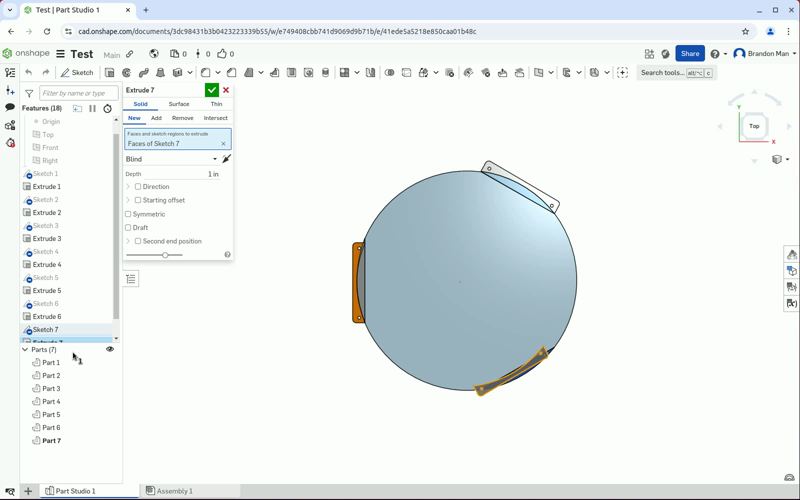
mouse_move(143, 106)
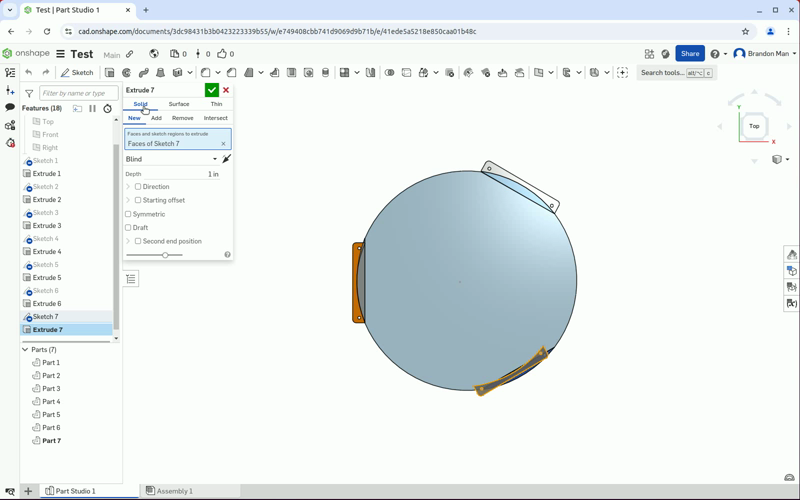
click(143, 106)
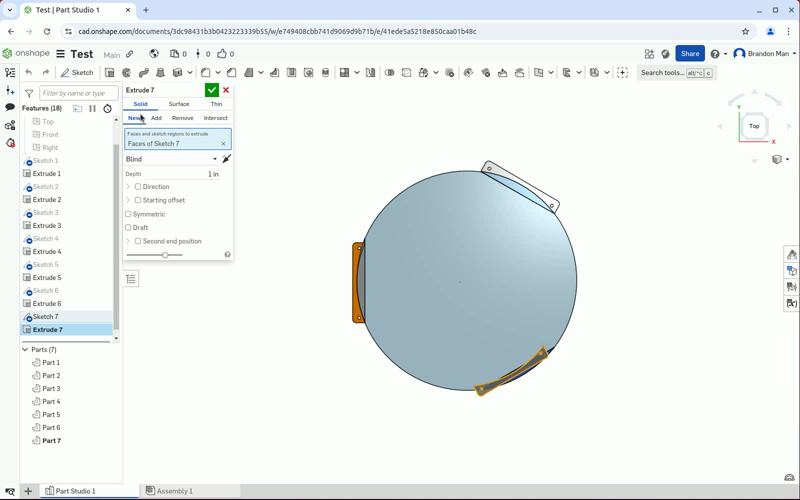
mouse_move(137, 120)
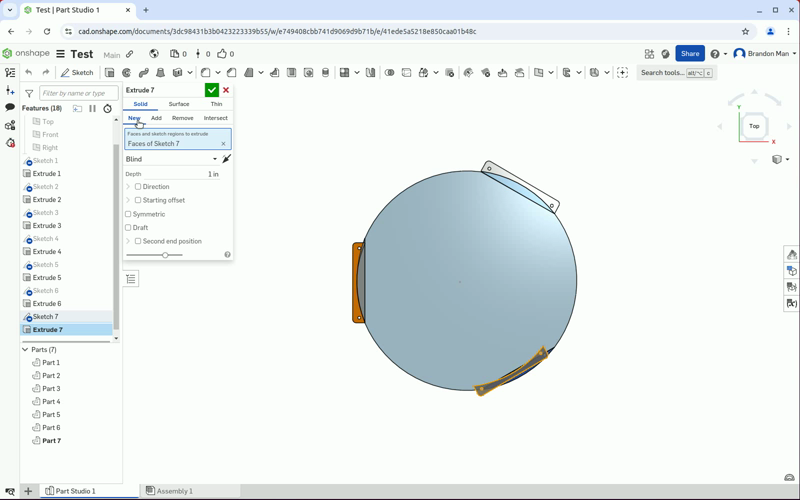
click(137, 120)
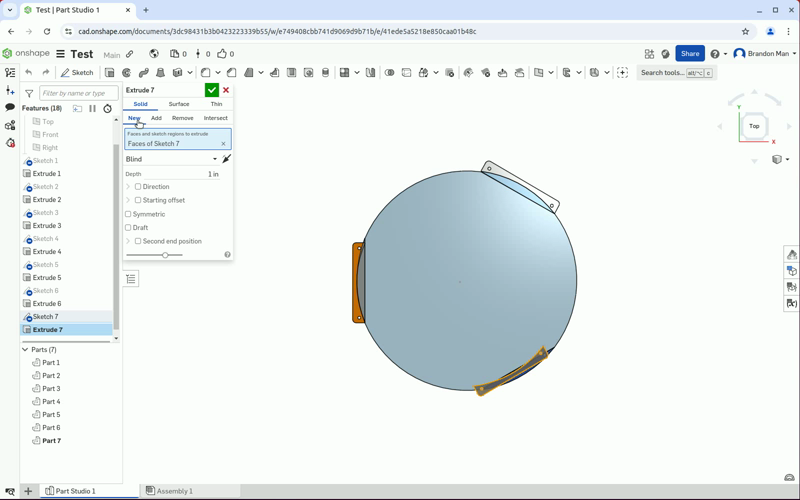
key(tab, 4)
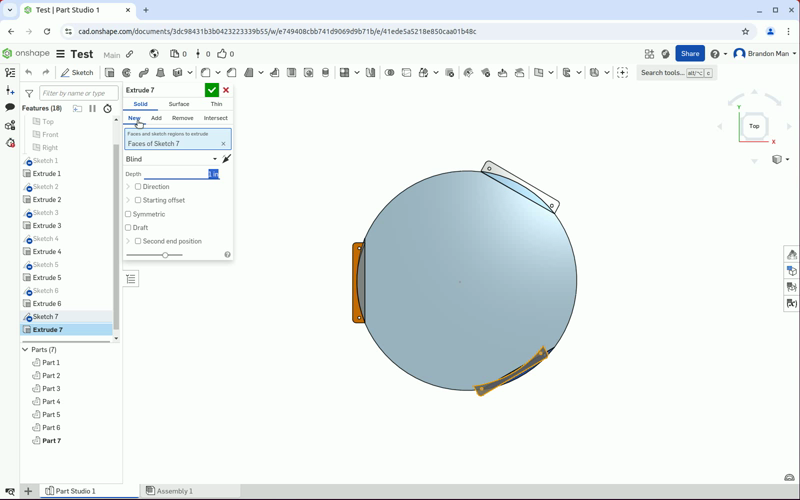
text(0.481)
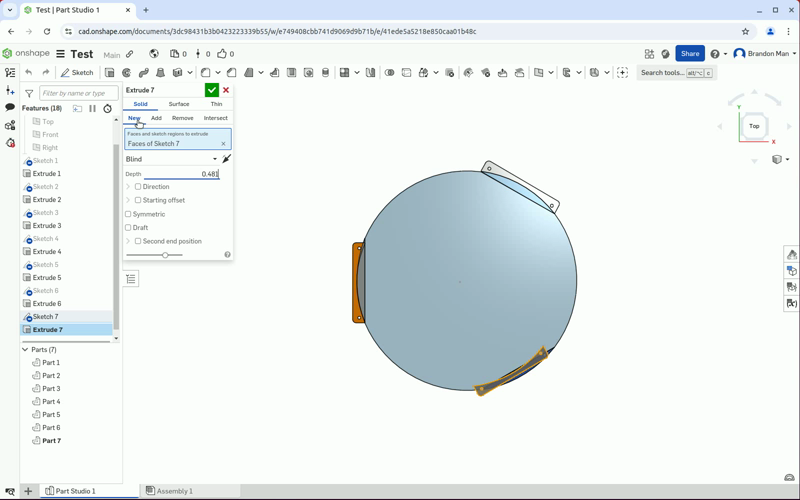
key(enter)
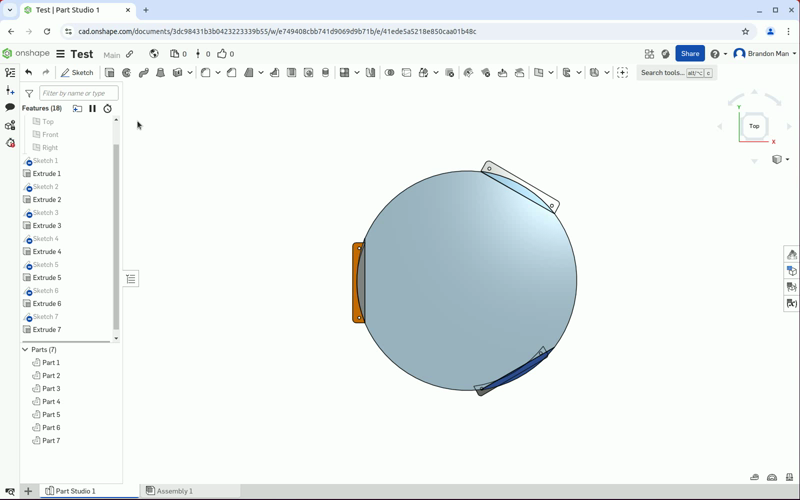
key(shift+h)
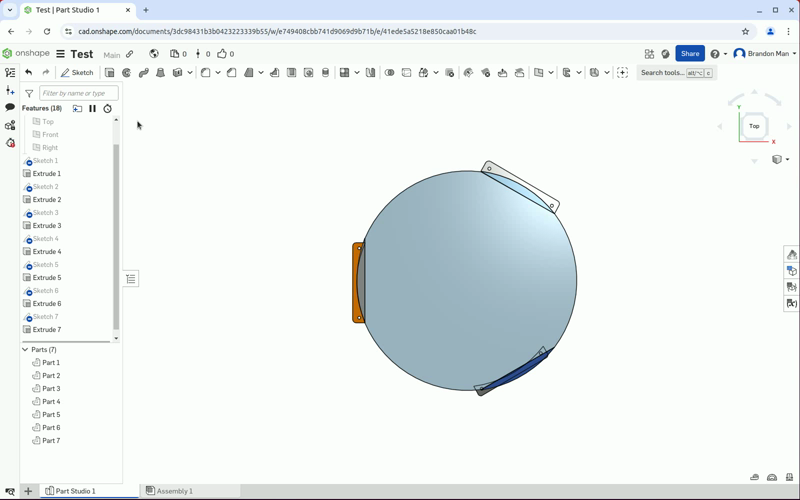
key(shift+h)
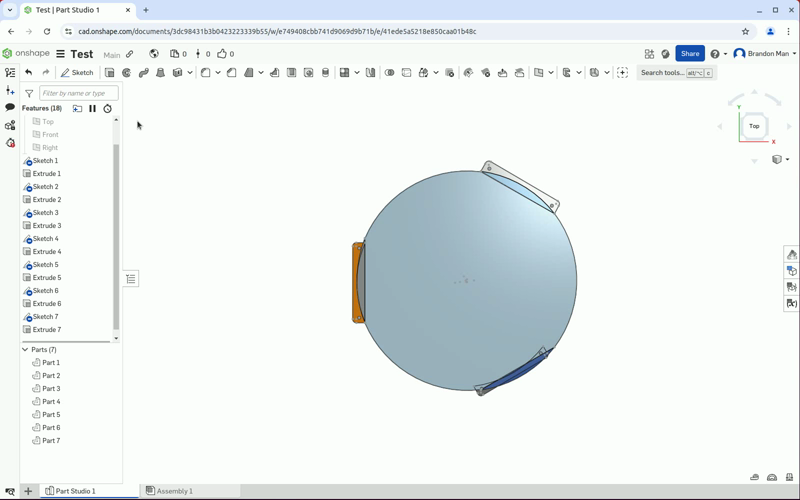
key(shift+7)
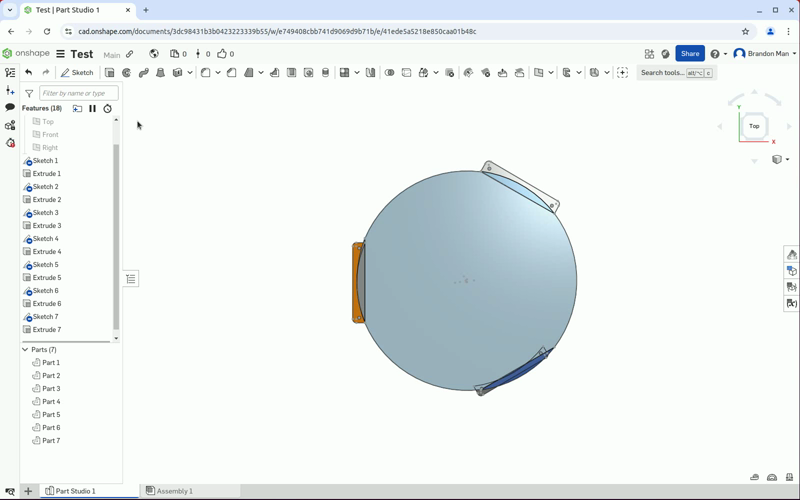
key(up, 3)
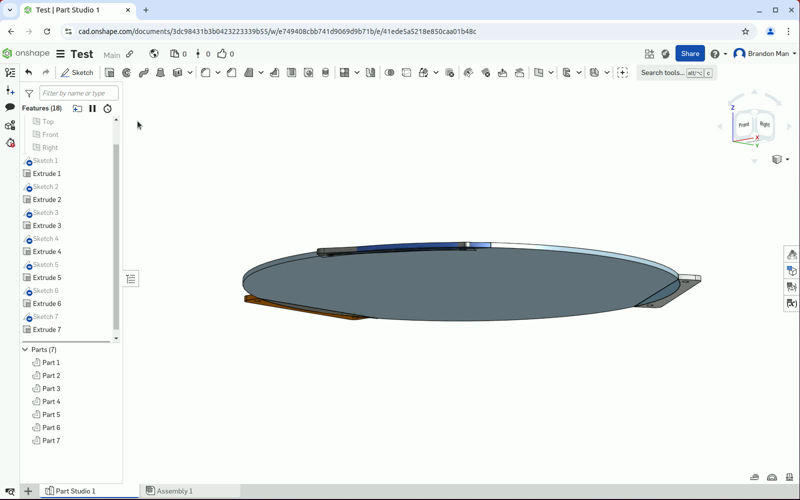
key(left, 3)
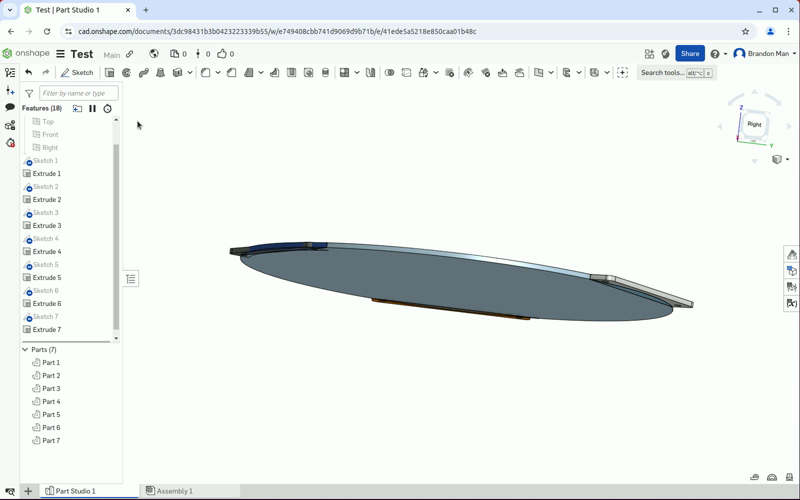
key(right, 3)
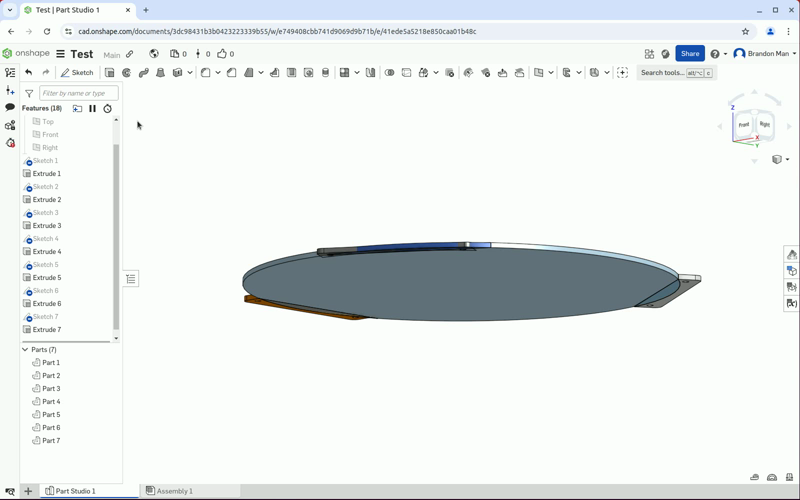
key(down, 3)
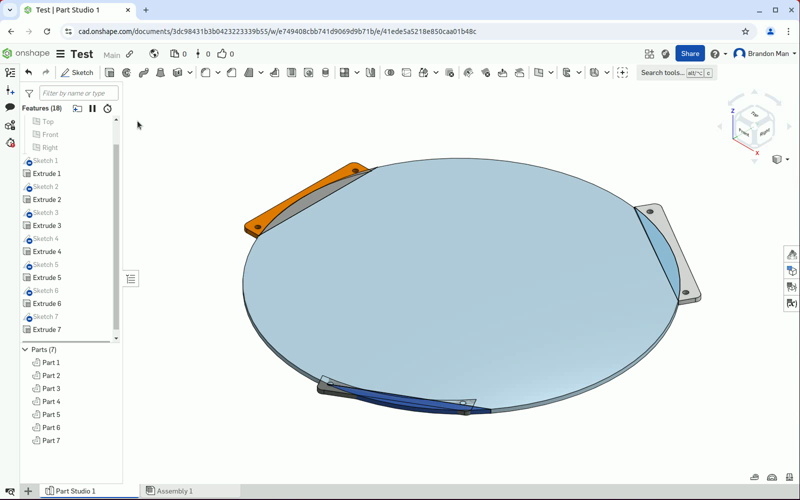
mouse_move(69, 163)
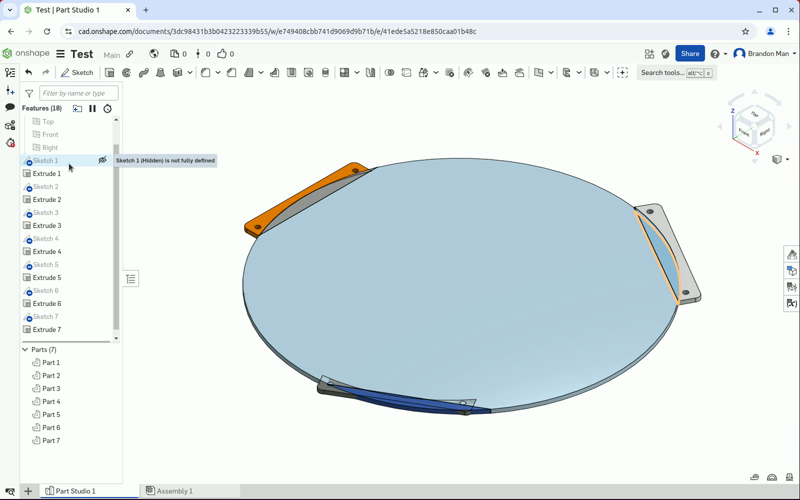
click(69, 163)